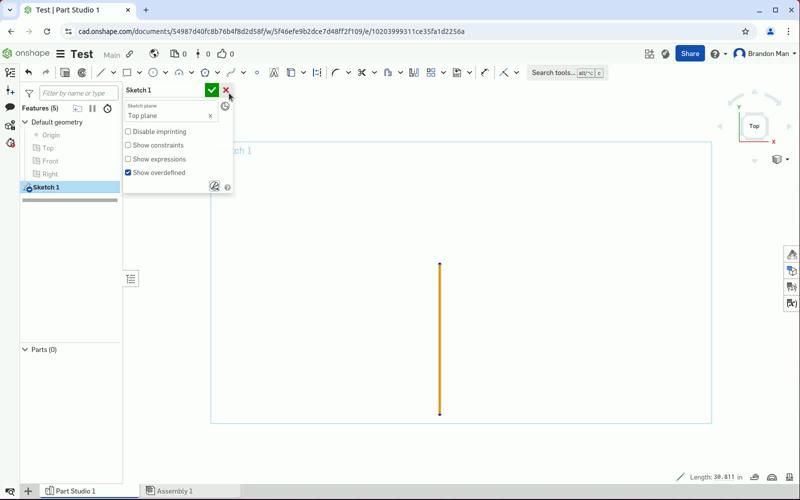
key(shift+h)
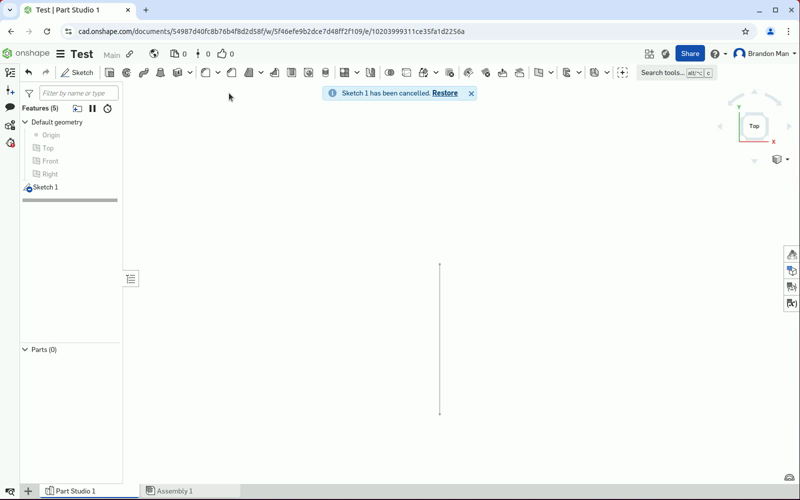
mouse_move(73, 352)
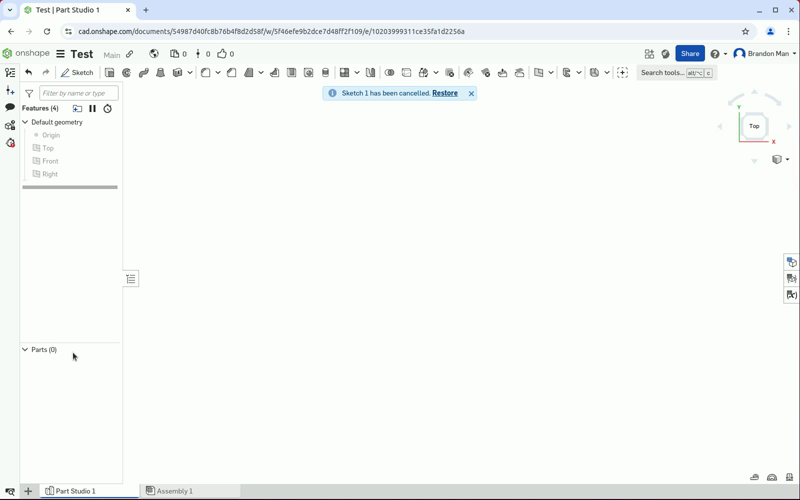
key(y)
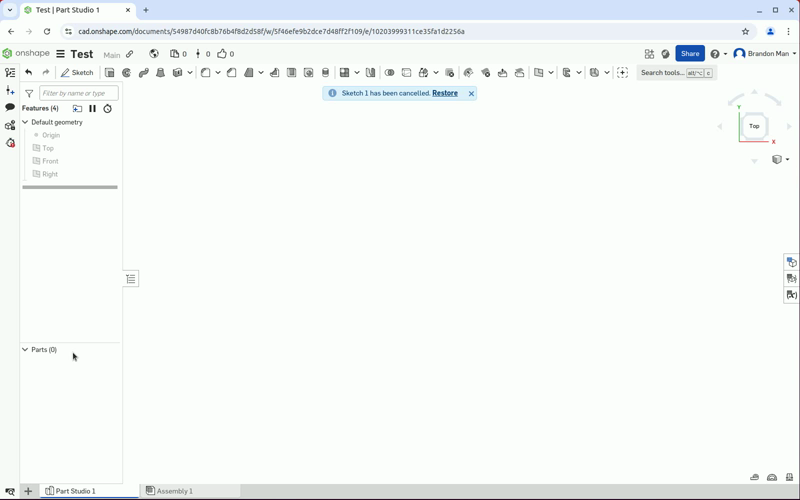
key(shift+p)
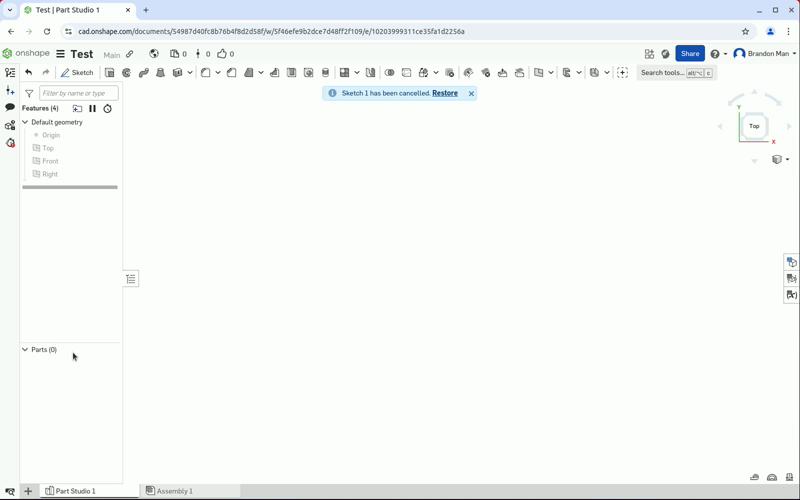
key(space)
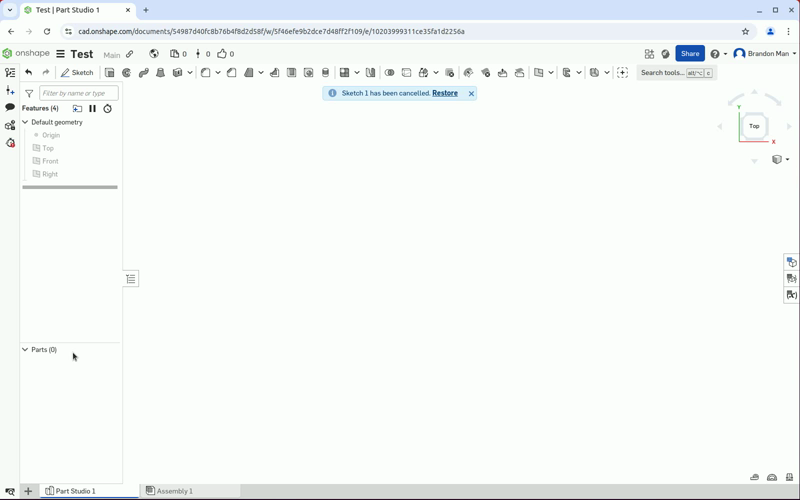
key_down(shift)
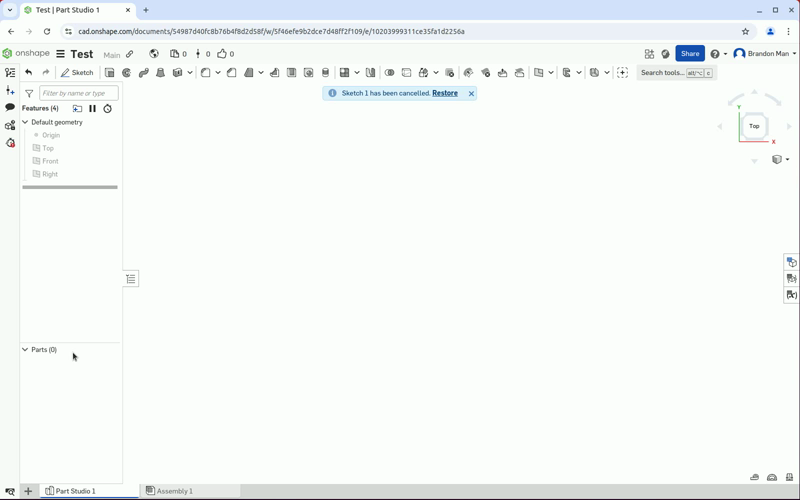
key(up)
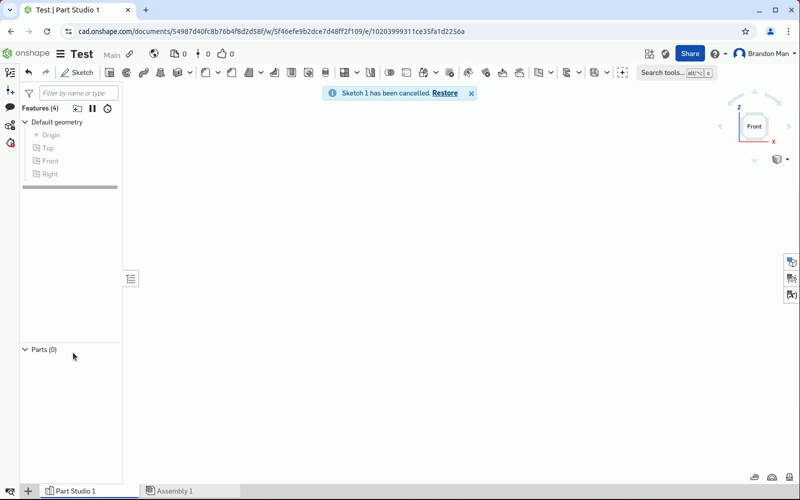
key_up(shift)
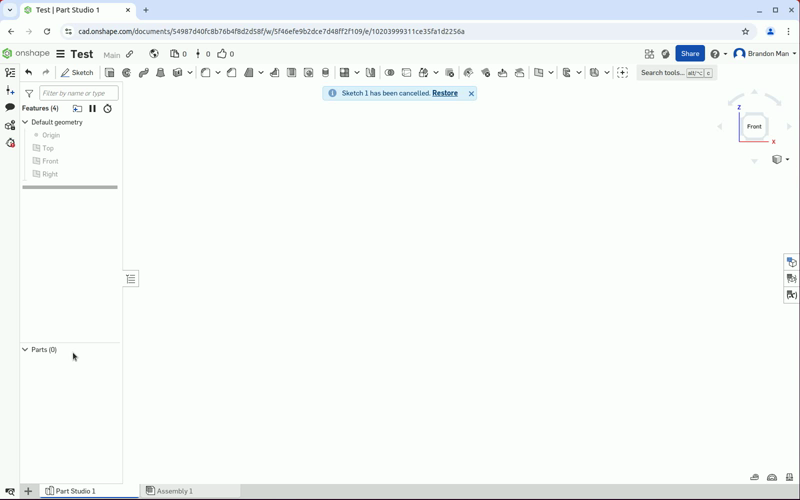
mouse_move(73, 352)
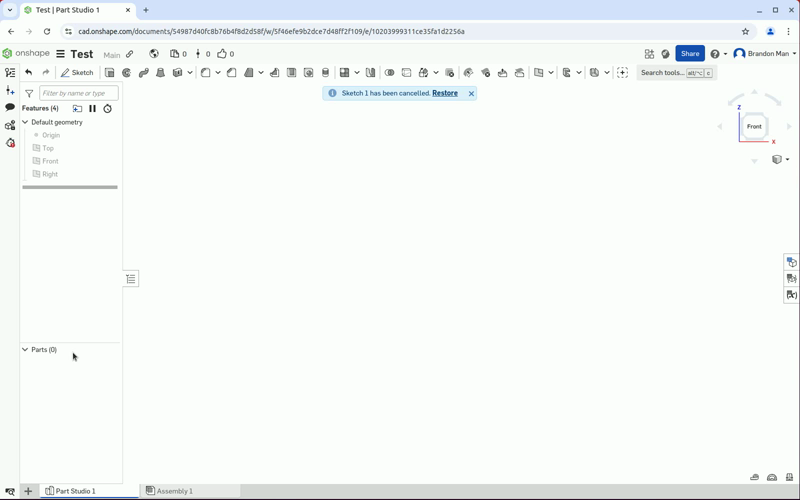
key(shift+y)
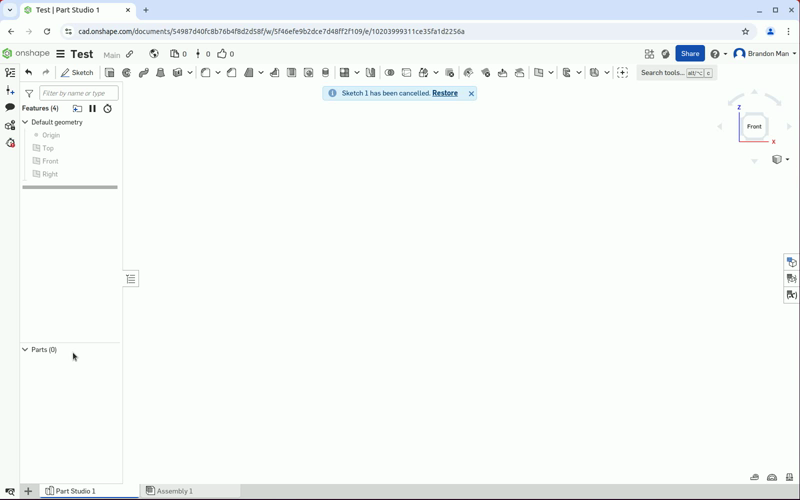
key(shift+s)
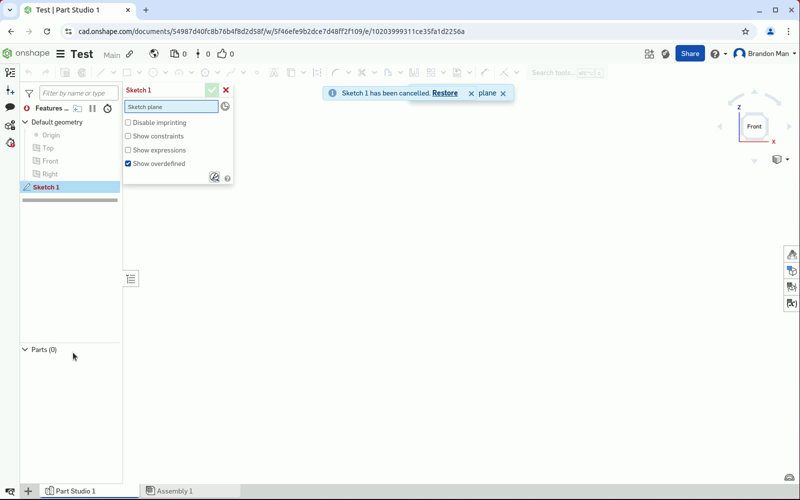
mouse_move(73, 163)
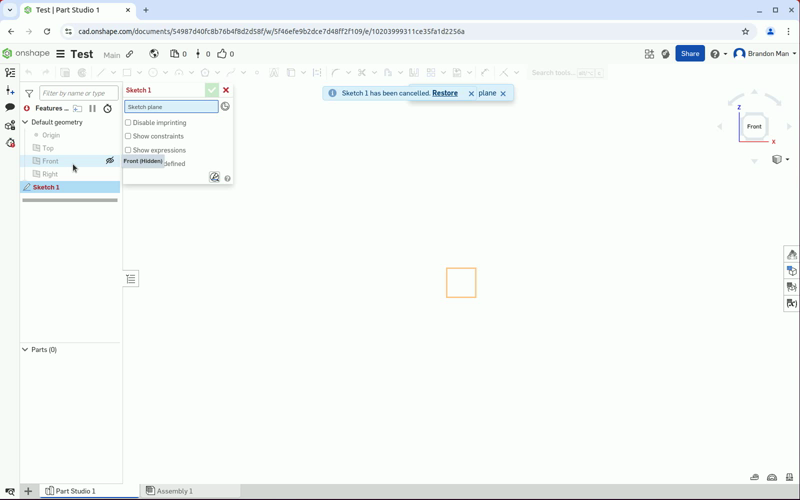
click(73, 163)
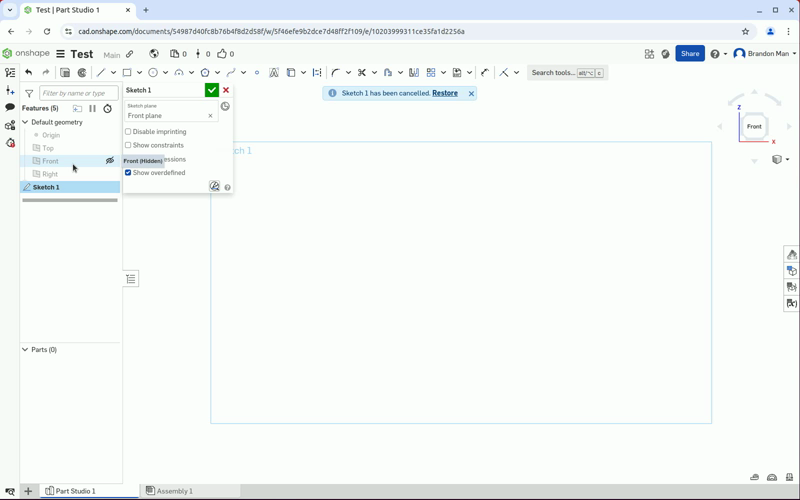
mouse_move(73, 352)
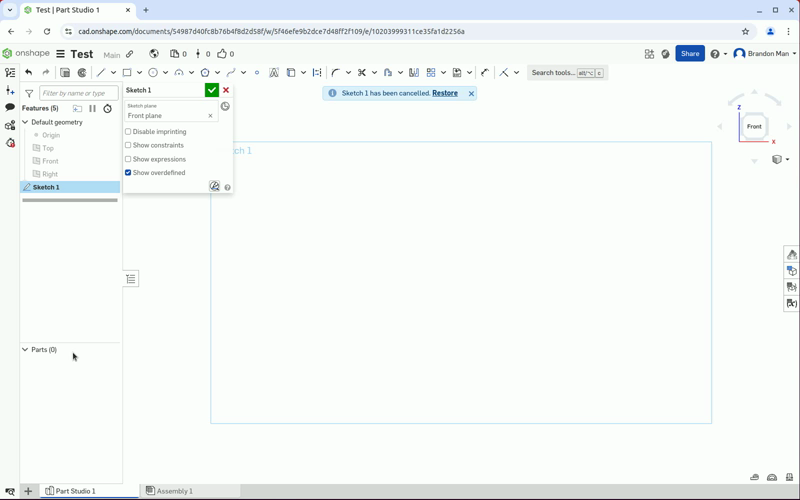
key(y)
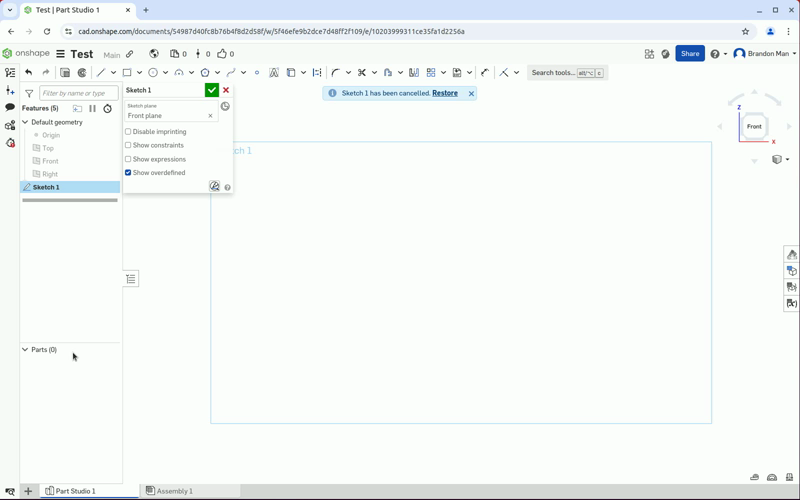
key(l)
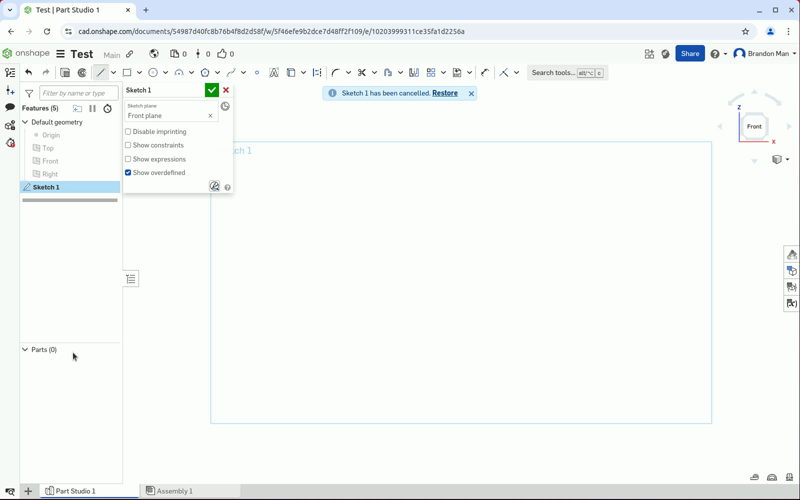
key_down(shift)
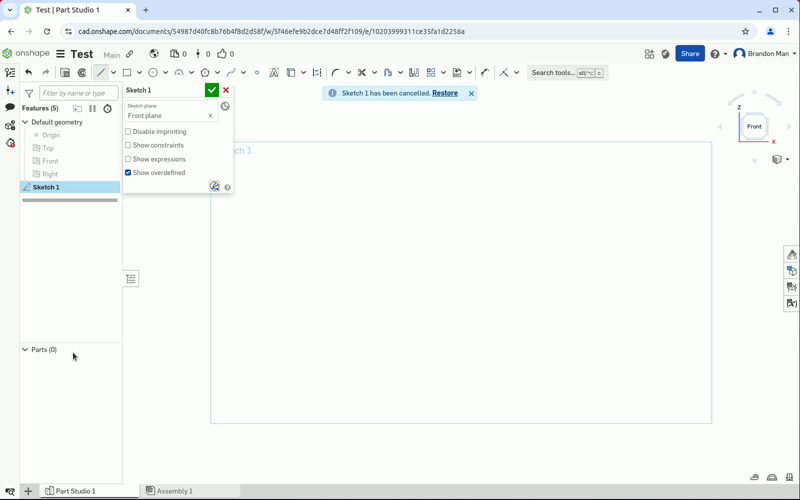
mouse_move(459, 284)
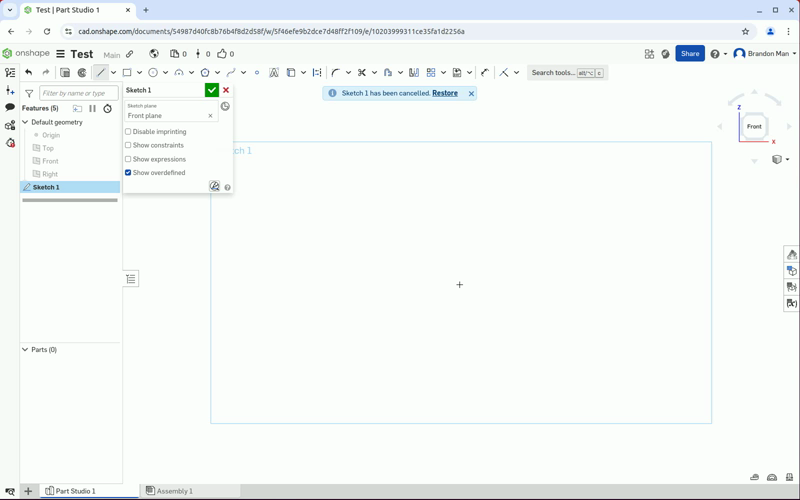
click(459, 284)
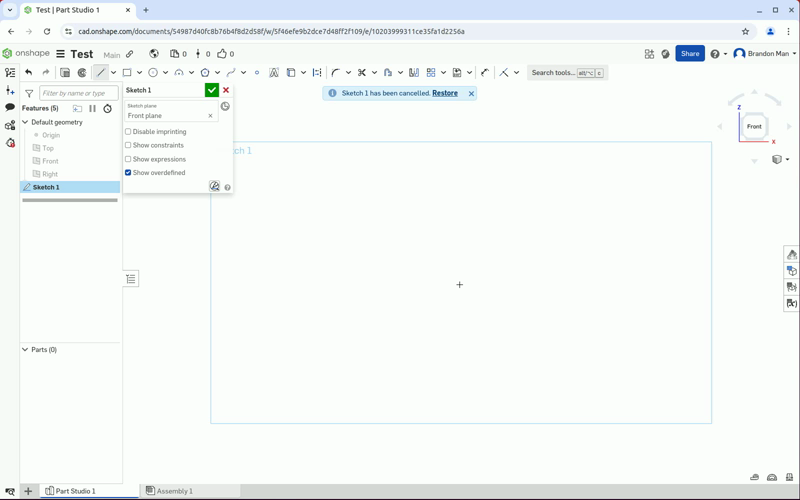
key_up(shift)
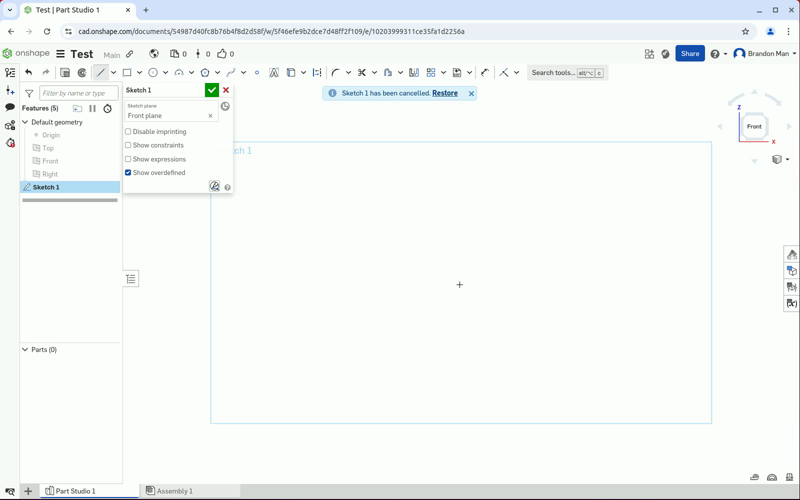
key_down(shift)
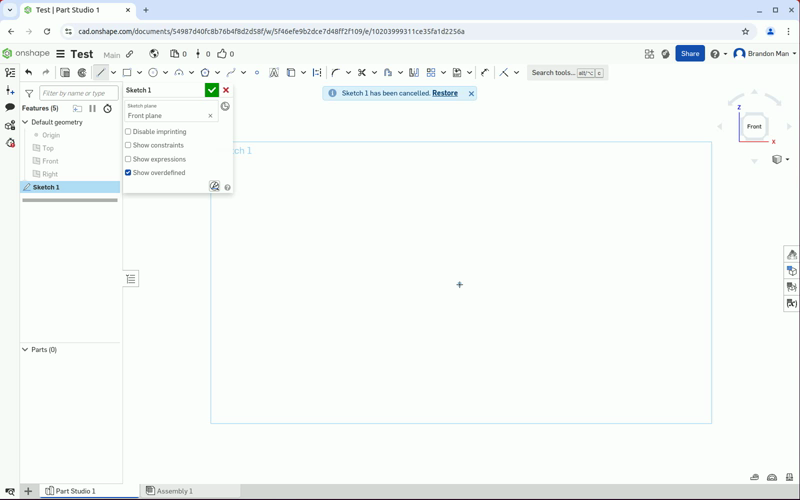
mouse_move(489, 284)
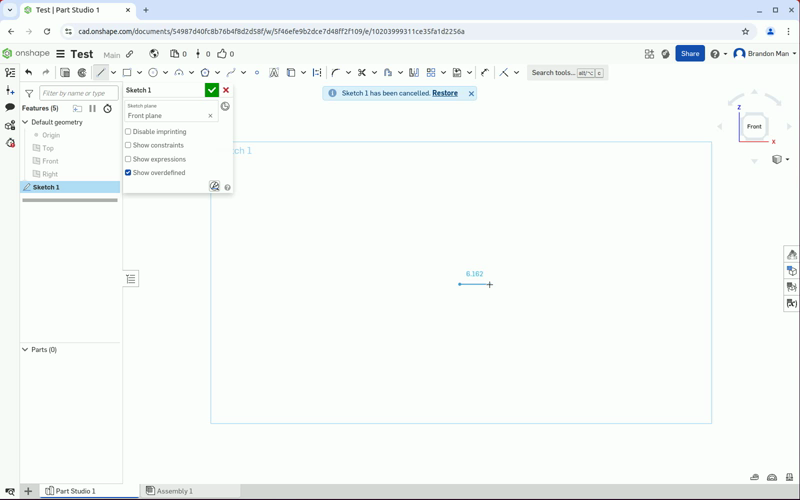
mouse_move(459, 281)
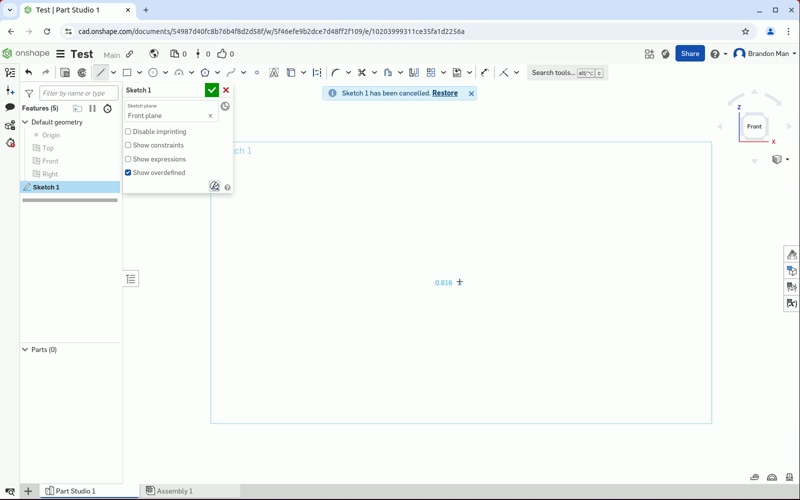
scroll(6)
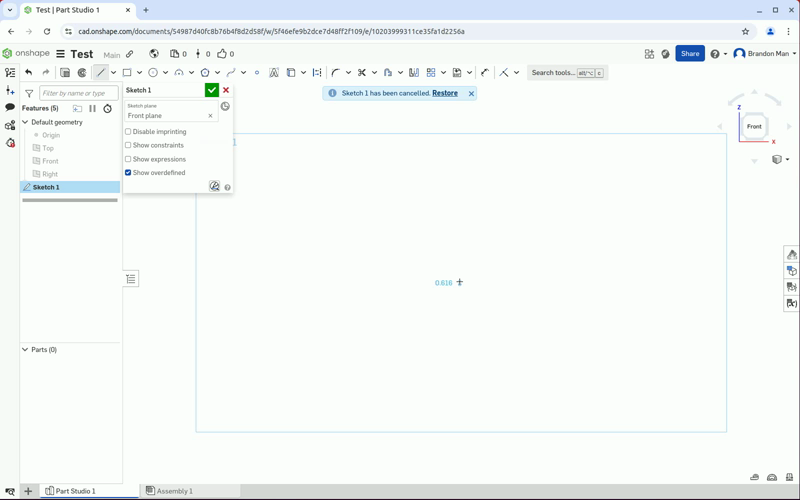
scroll(6)
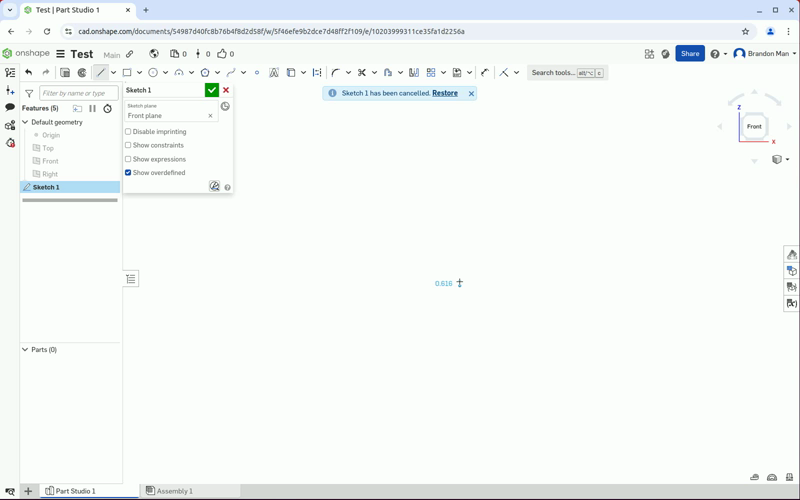
scroll(6)
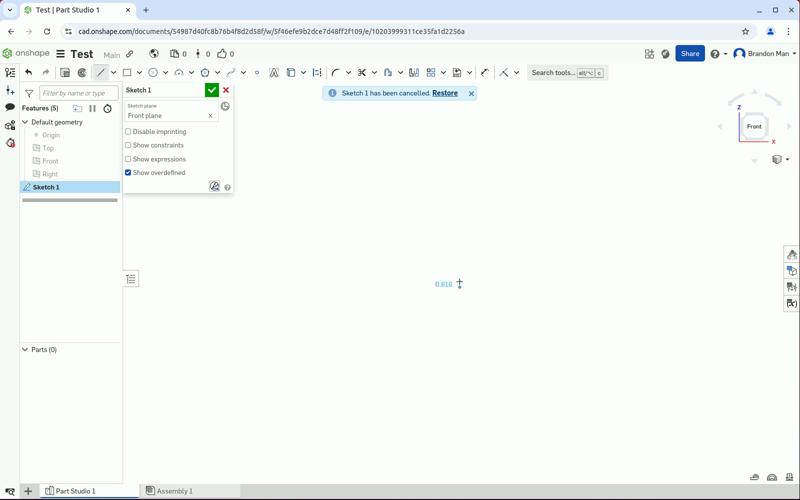
scroll(6)
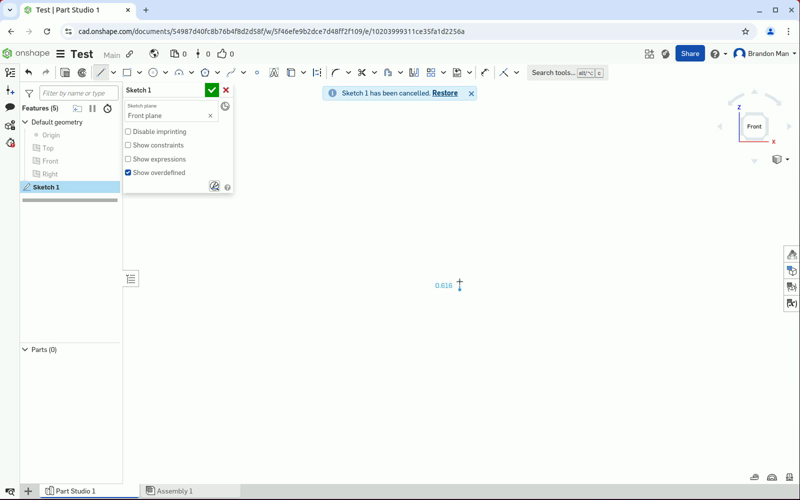
scroll(6)
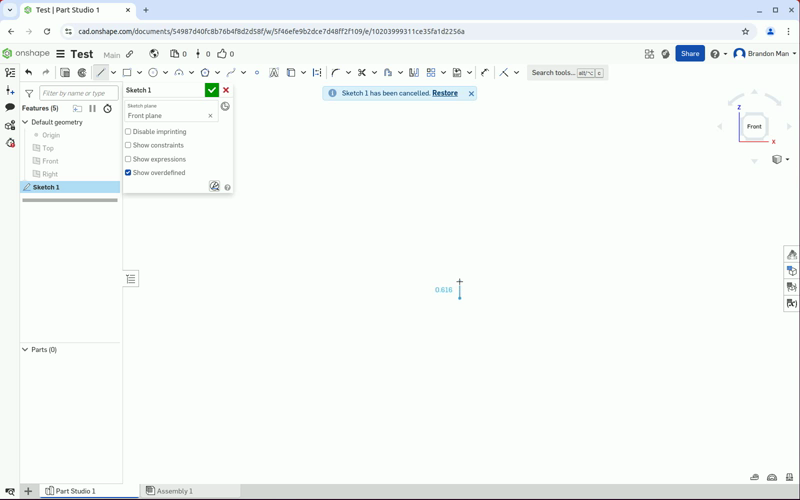
scroll(6)
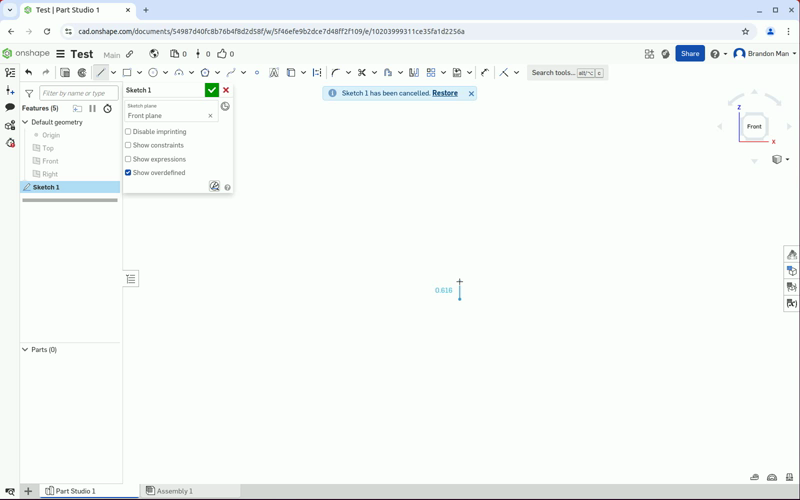
scroll(6)
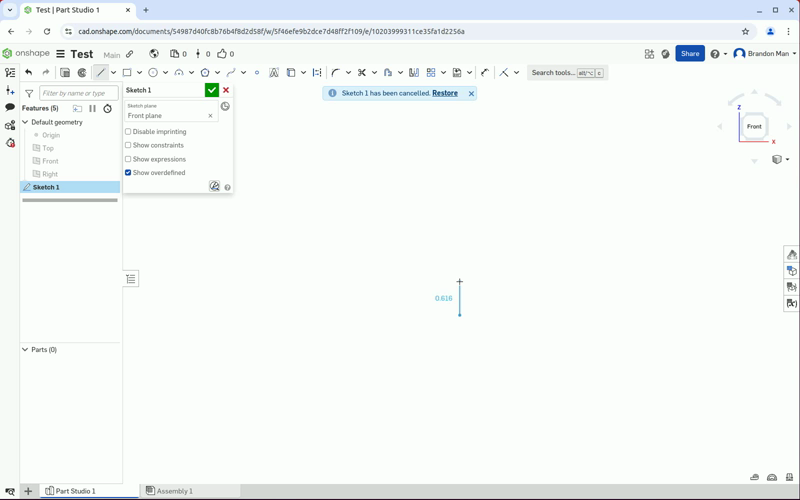
click(459, 281)
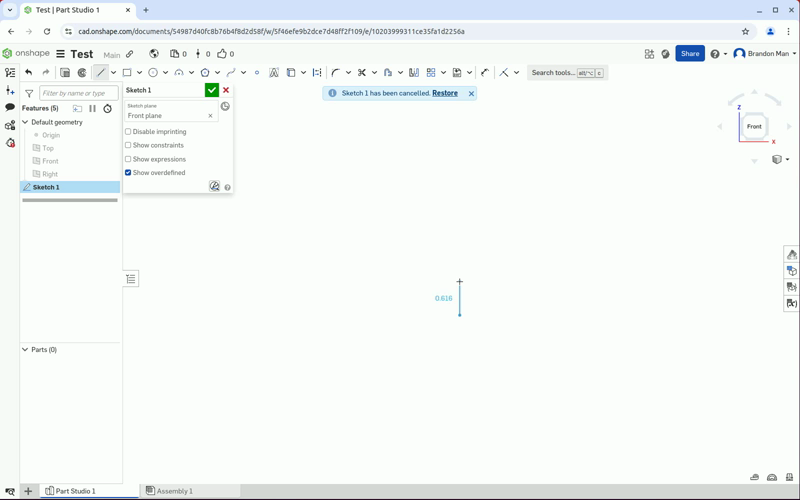
scroll(-6)
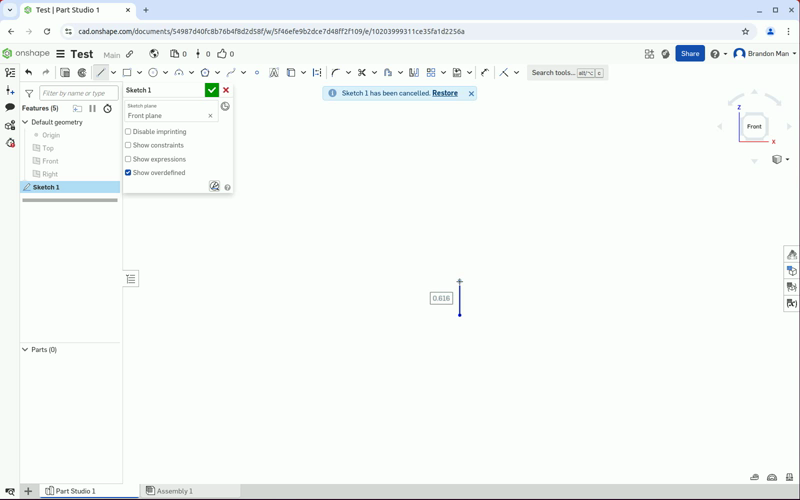
scroll(-6)
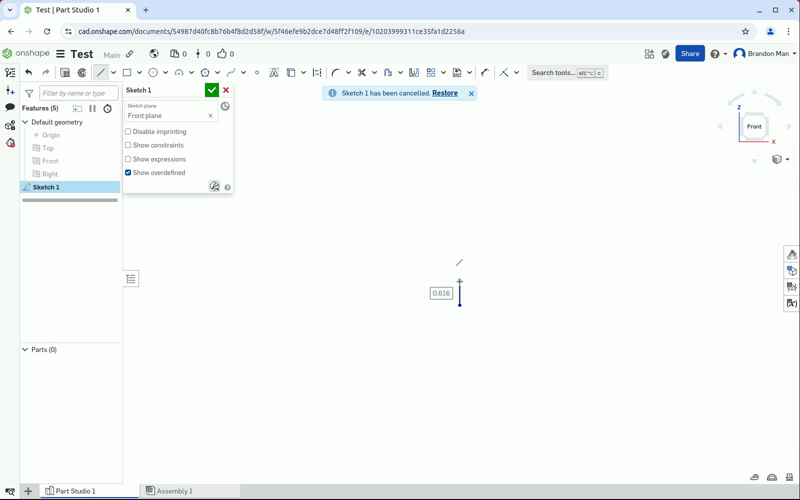
scroll(-6)
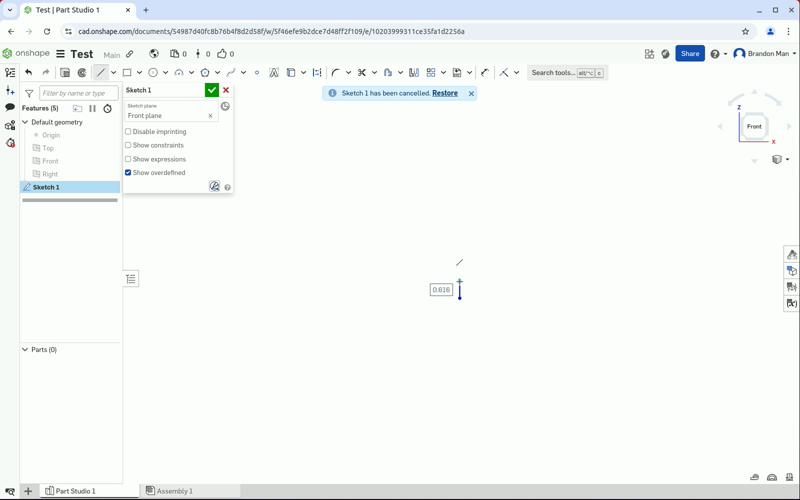
scroll(-6)
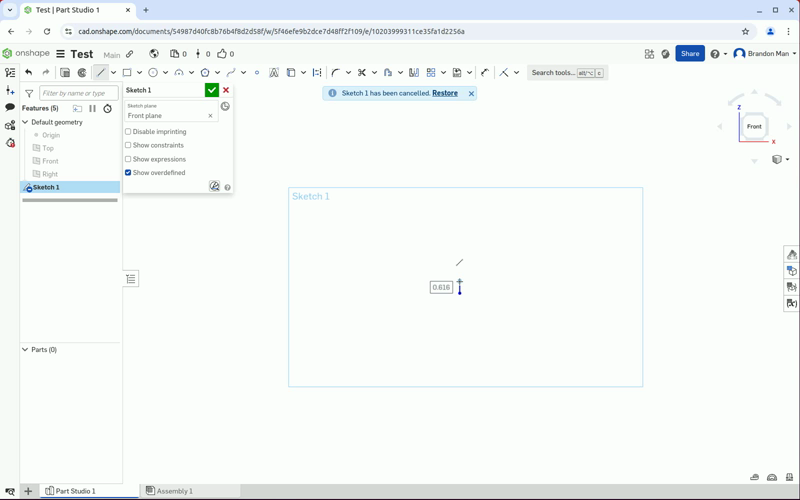
scroll(-6)
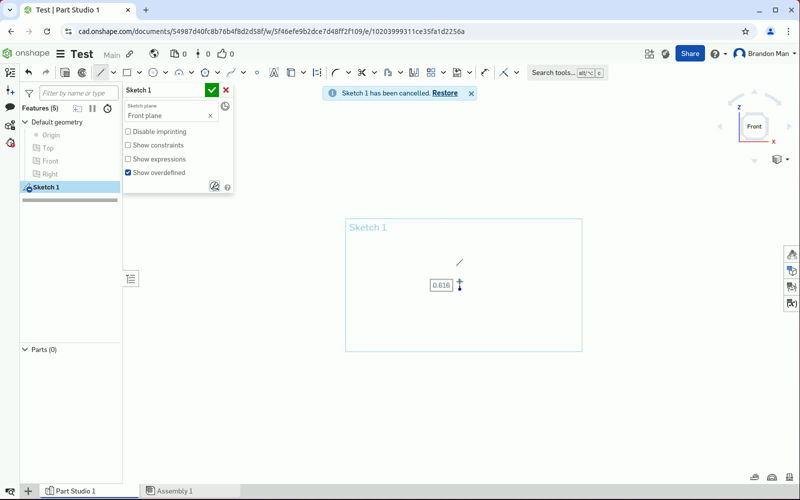
scroll(-6)
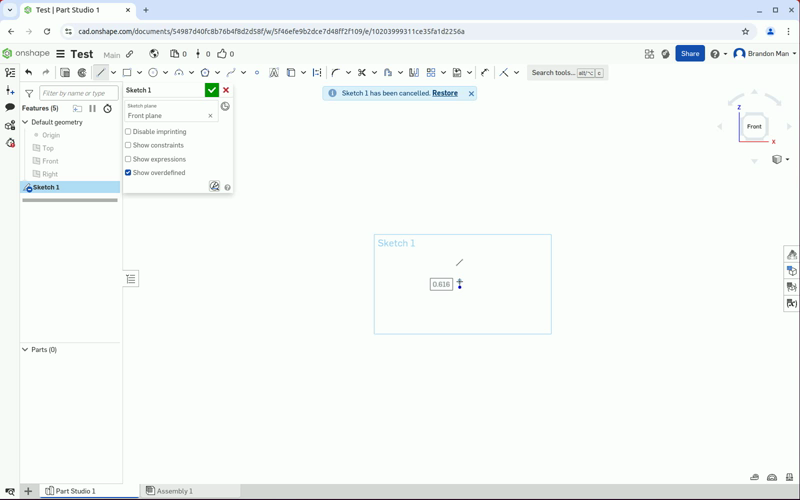
scroll(-6)
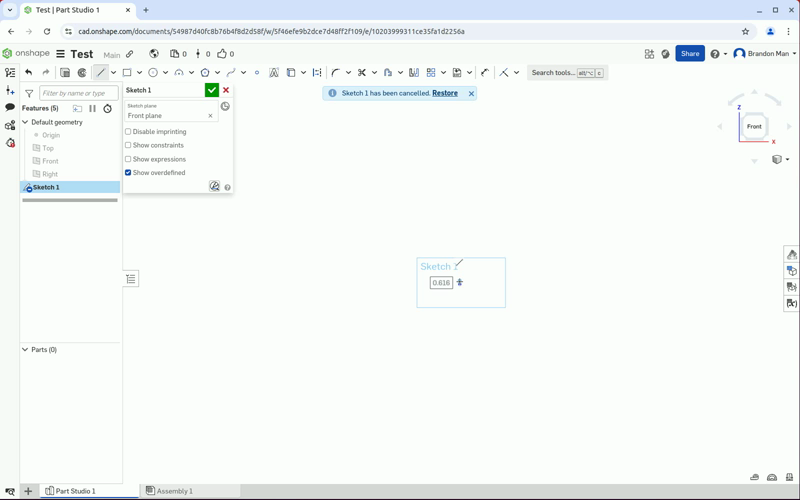
key_up(shift)
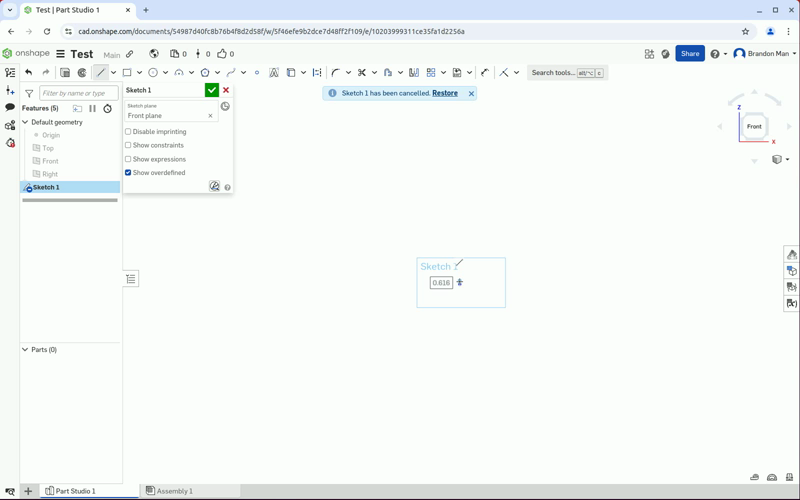
key(esc)
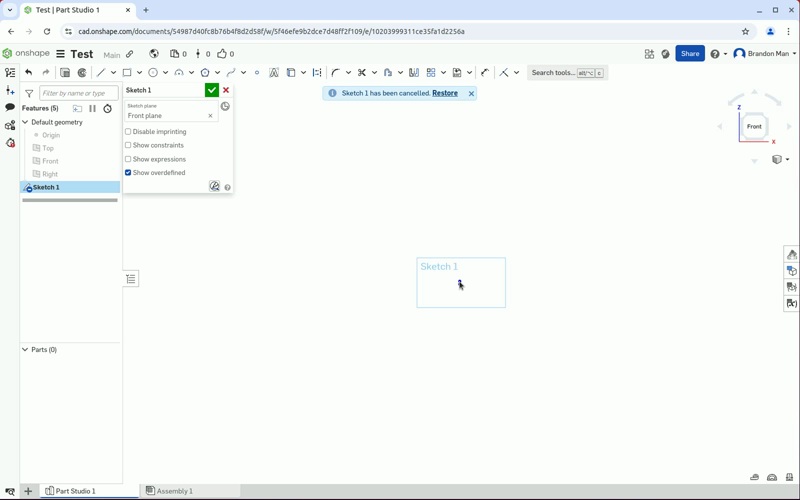
key(a)
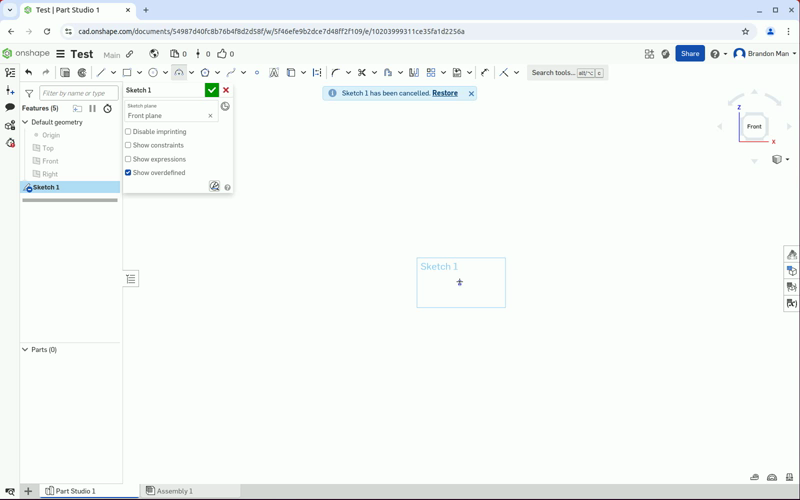
mouse_move(459, 281)
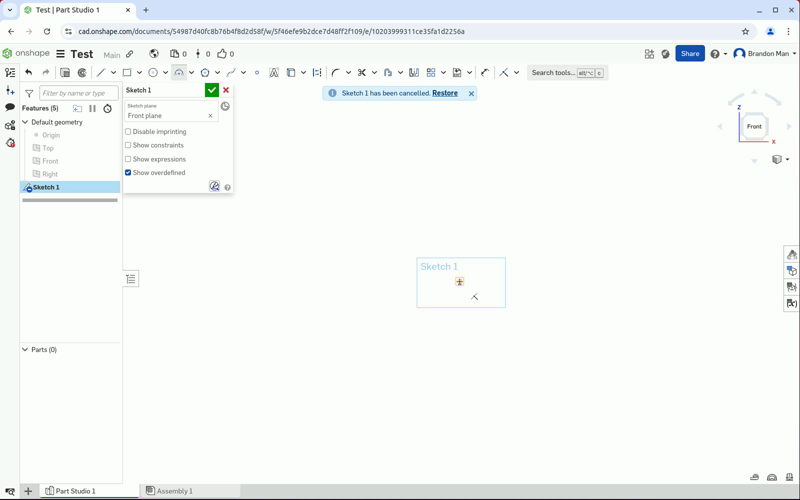
scroll(6)
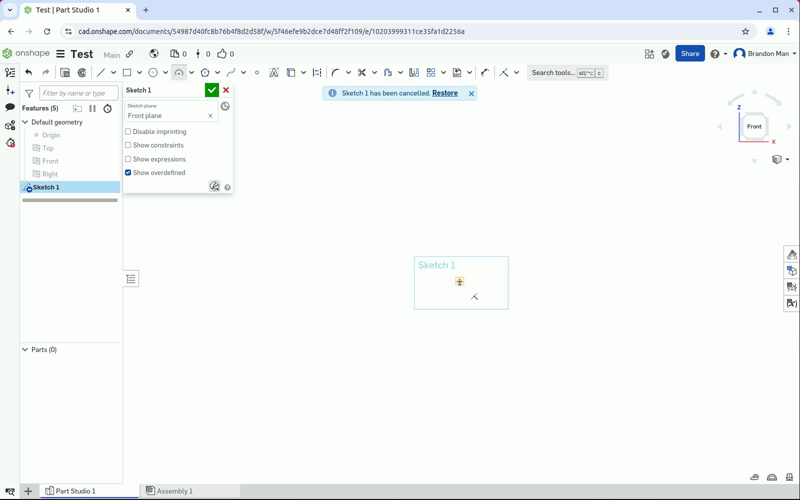
scroll(6)
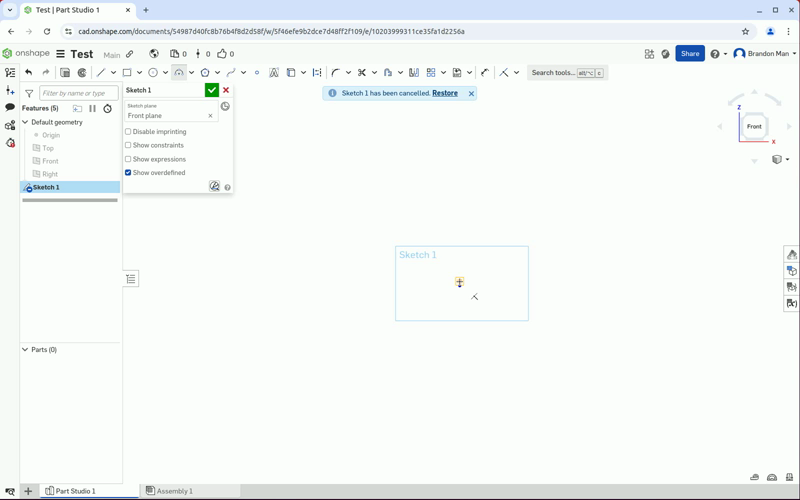
scroll(6)
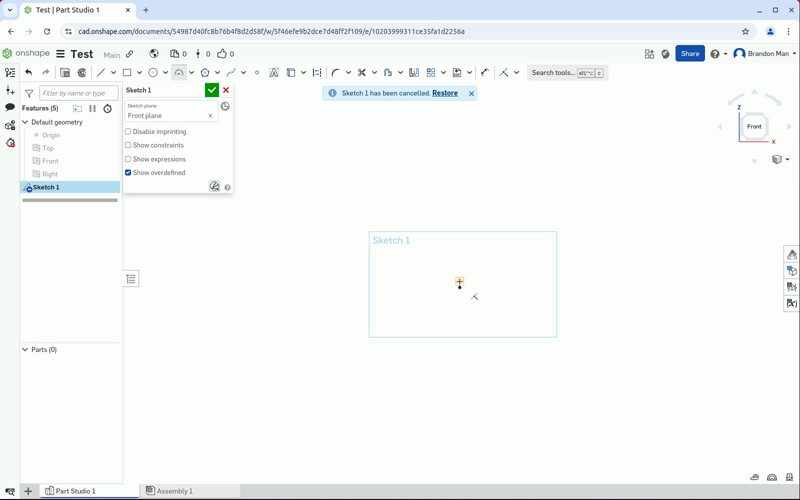
scroll(6)
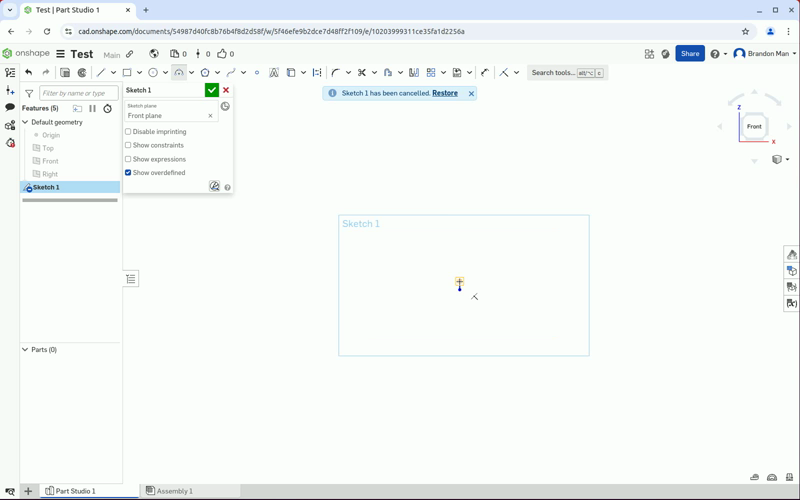
scroll(6)
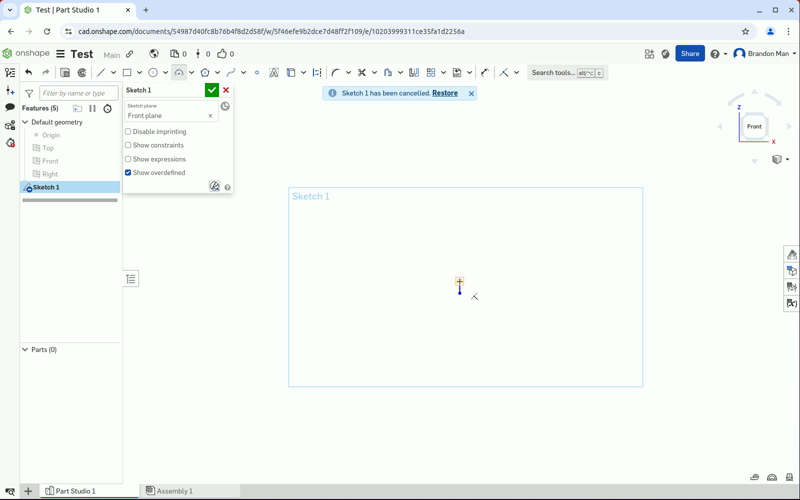
scroll(6)
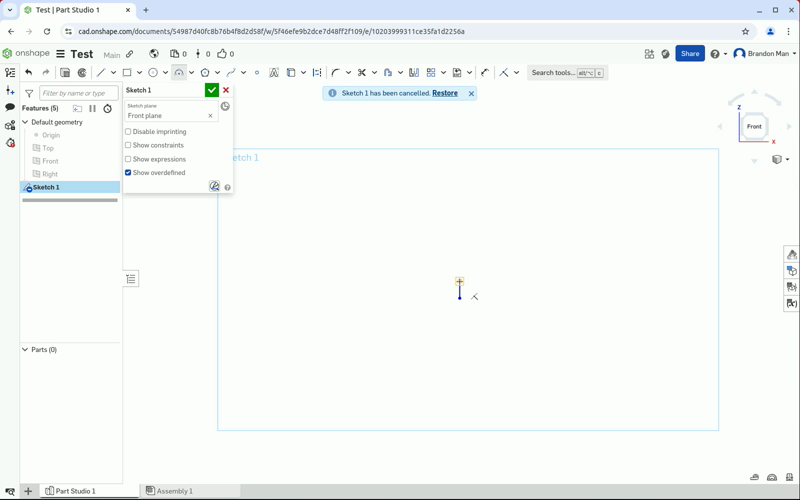
scroll(6)
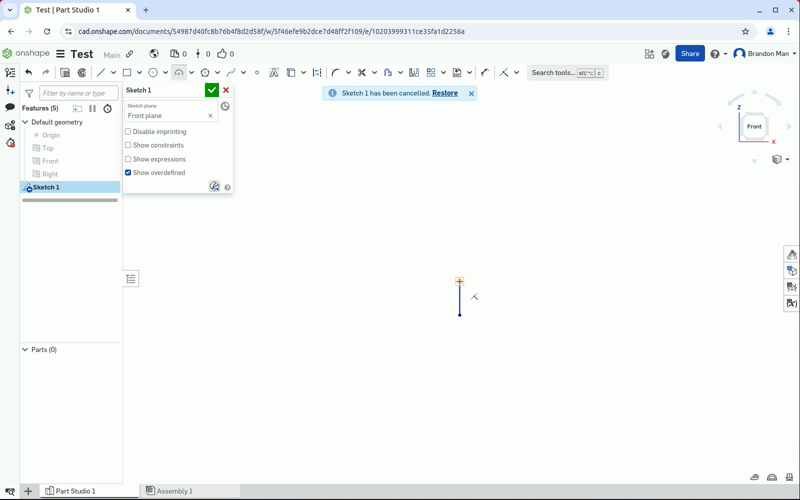
click(459, 281)
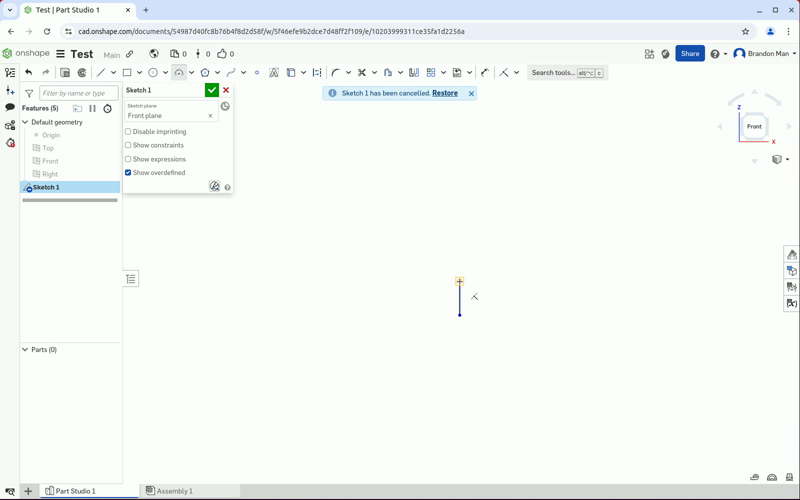
scroll(-6)
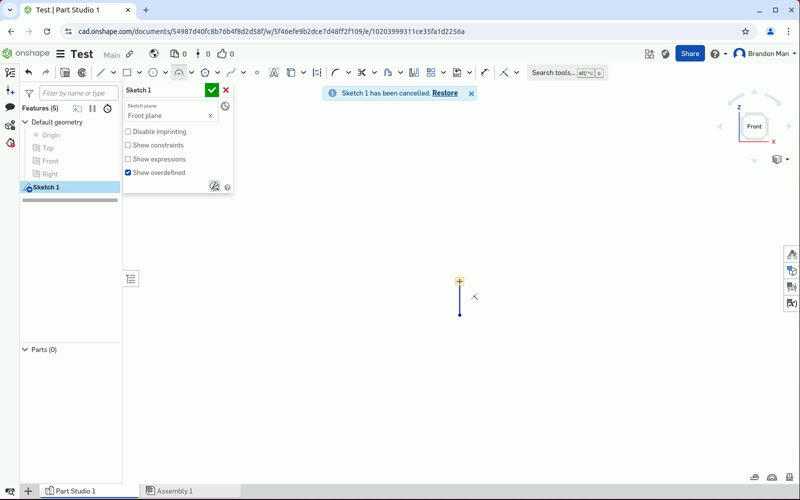
scroll(-6)
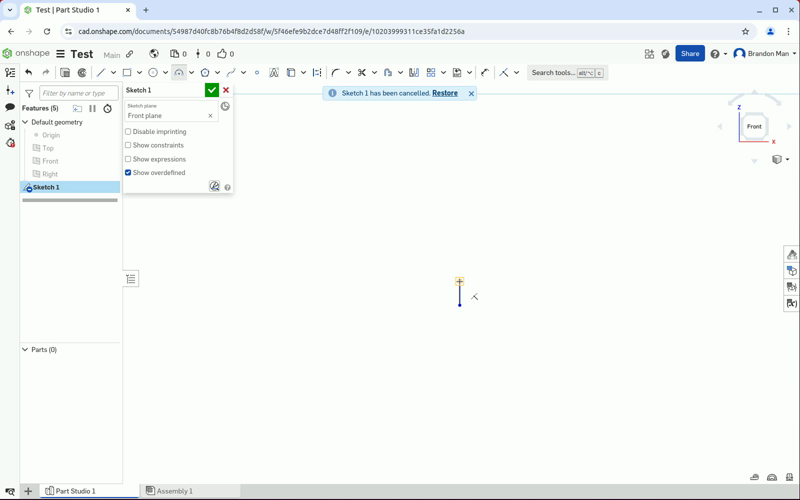
scroll(-6)
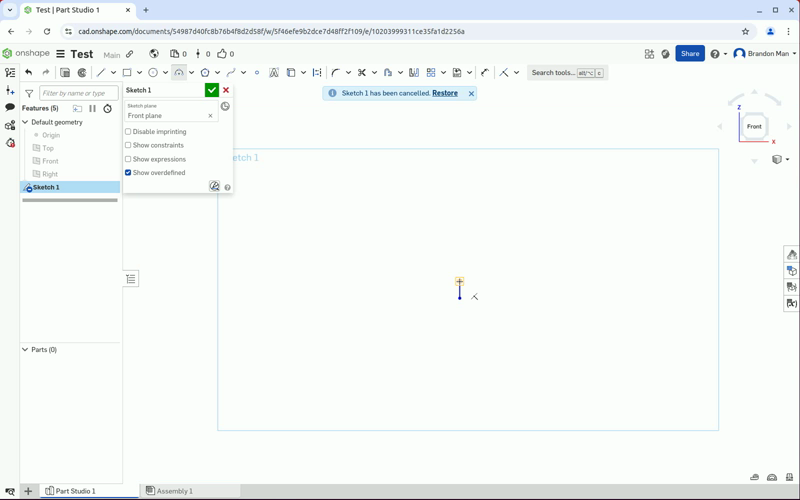
scroll(-6)
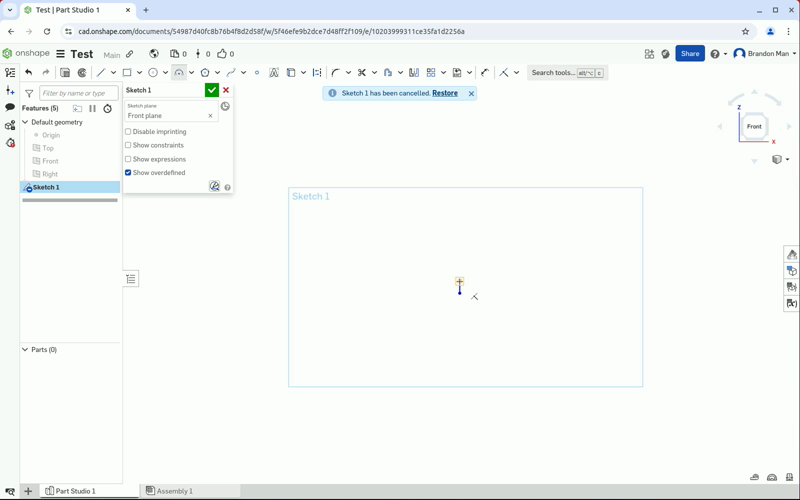
scroll(-6)
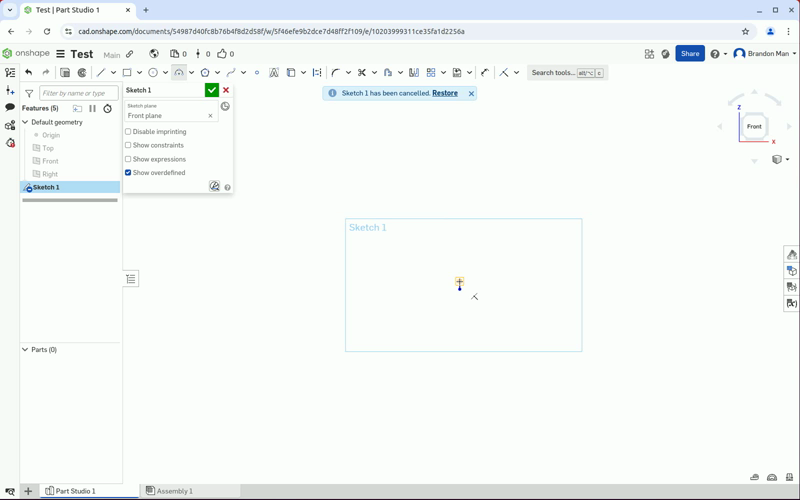
scroll(-6)
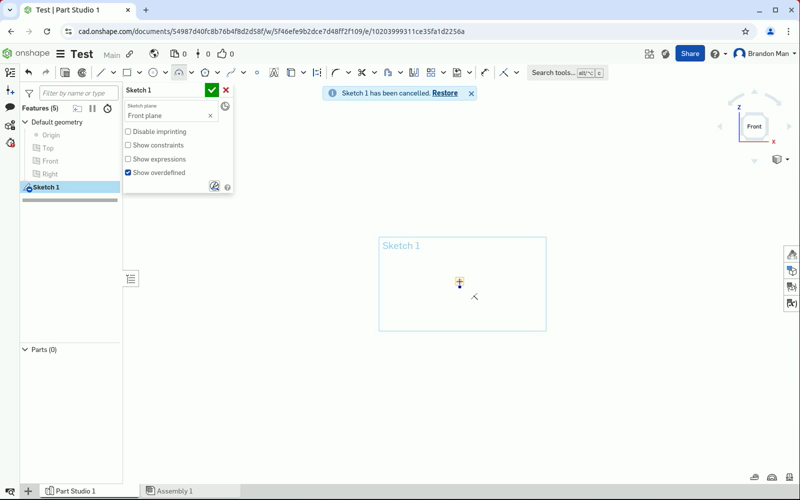
scroll(-6)
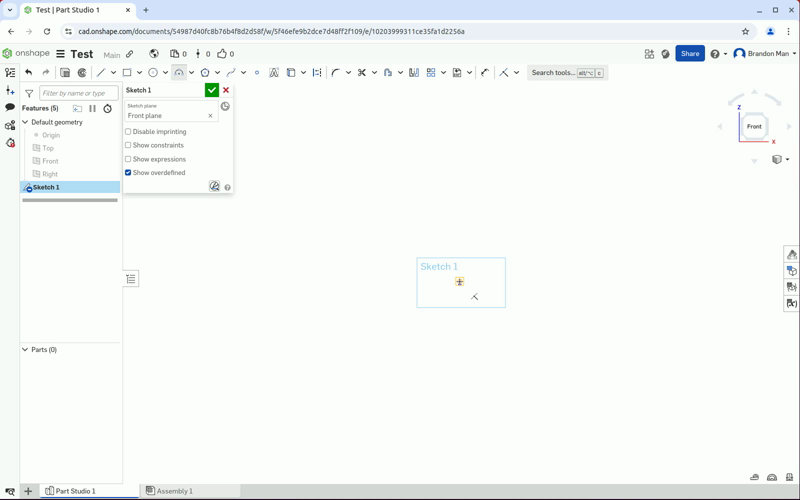
key_down(shift)
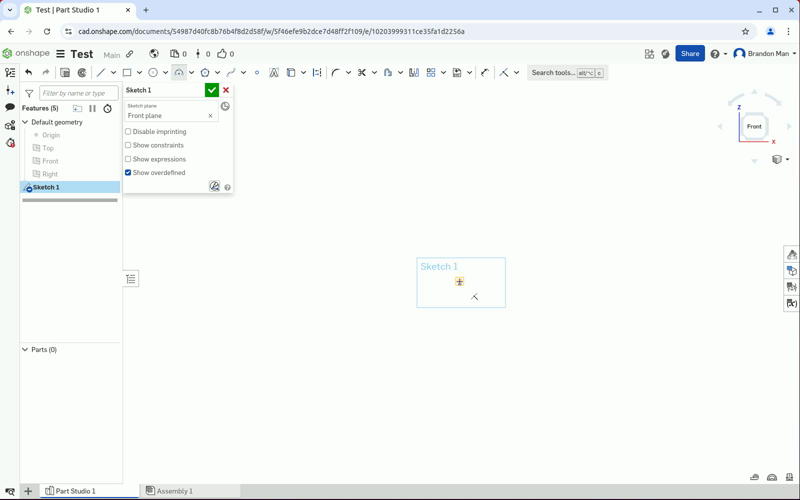
mouse_move(459, 281)
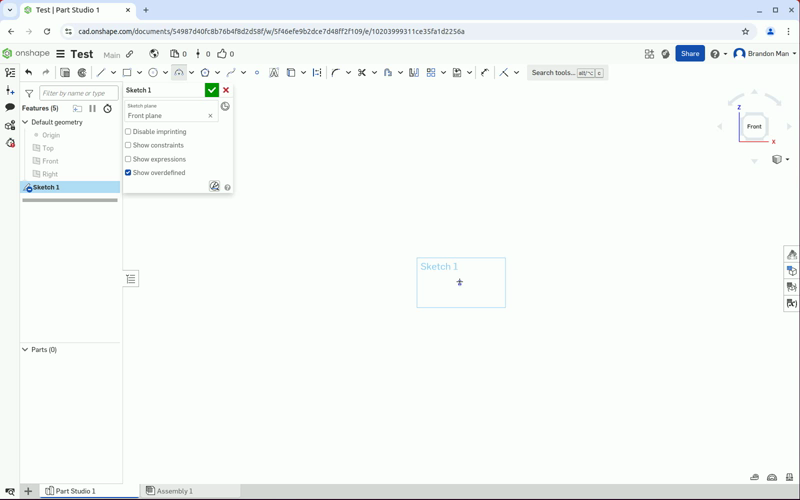
scroll(6)
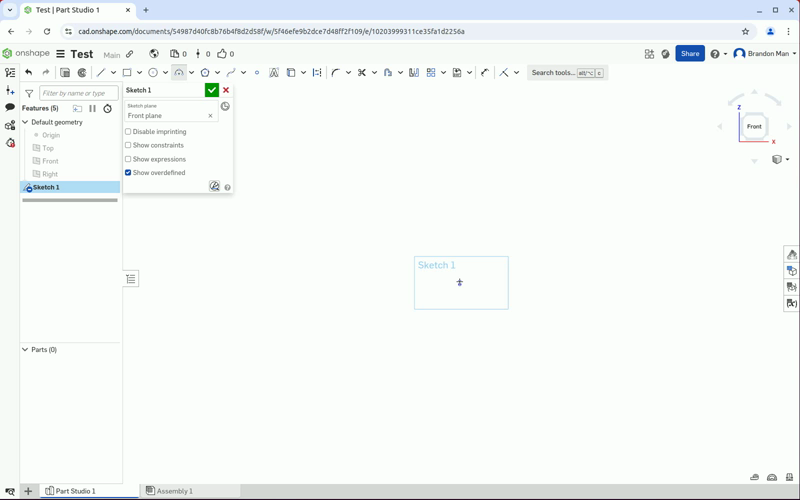
scroll(6)
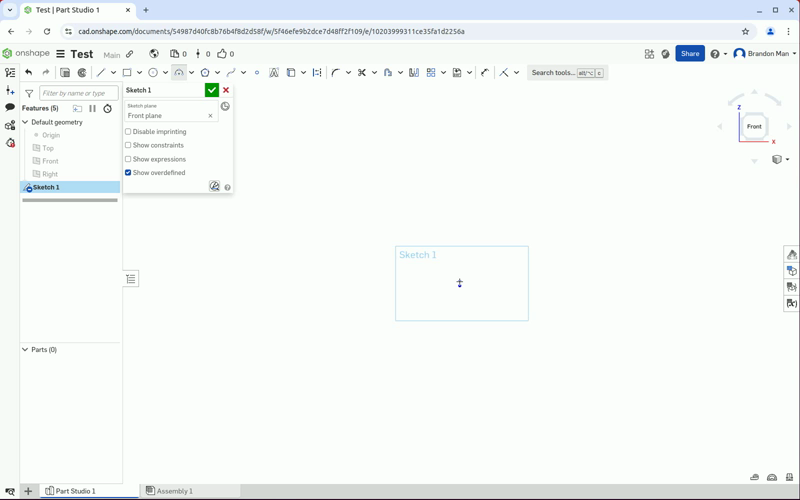
scroll(6)
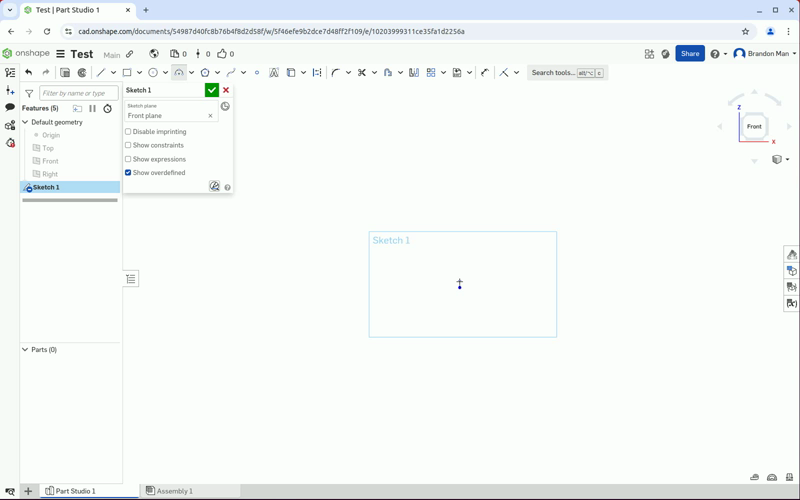
scroll(6)
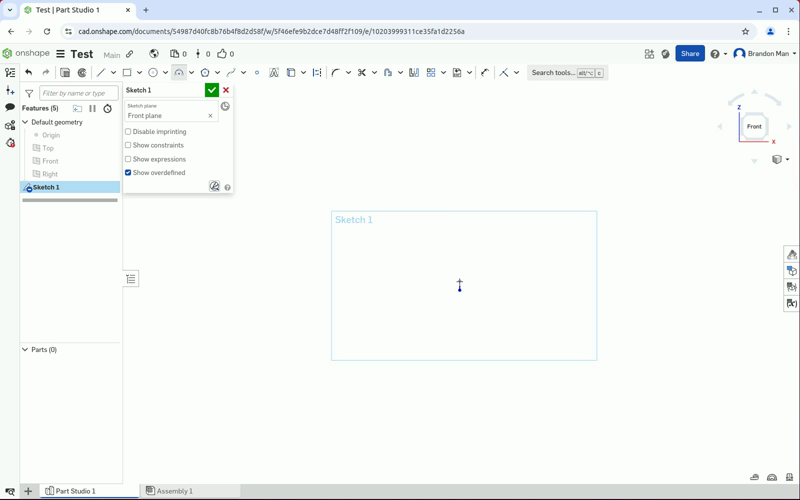
scroll(6)
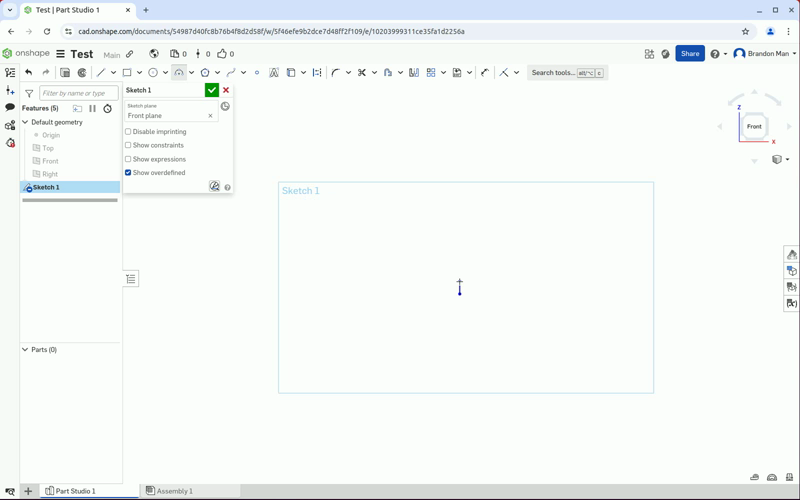
scroll(6)
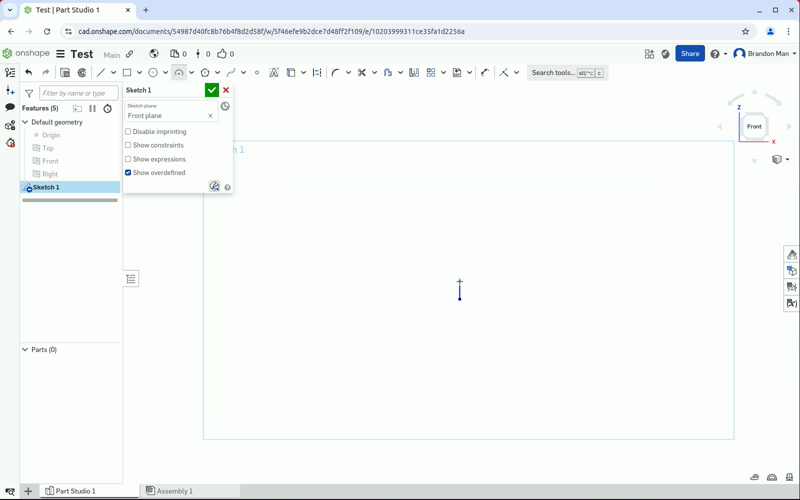
scroll(6)
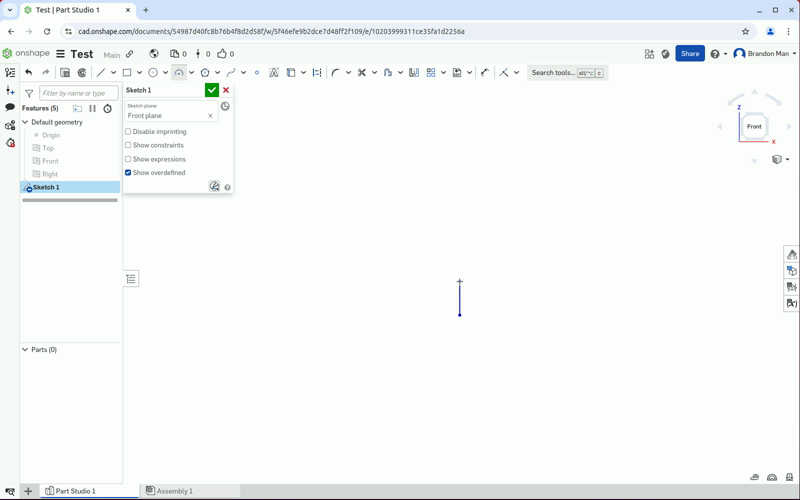
click(459, 281)
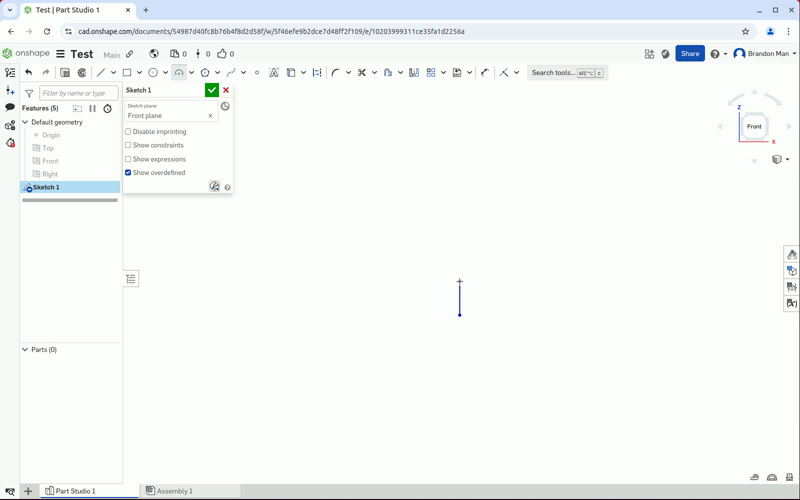
scroll(-6)
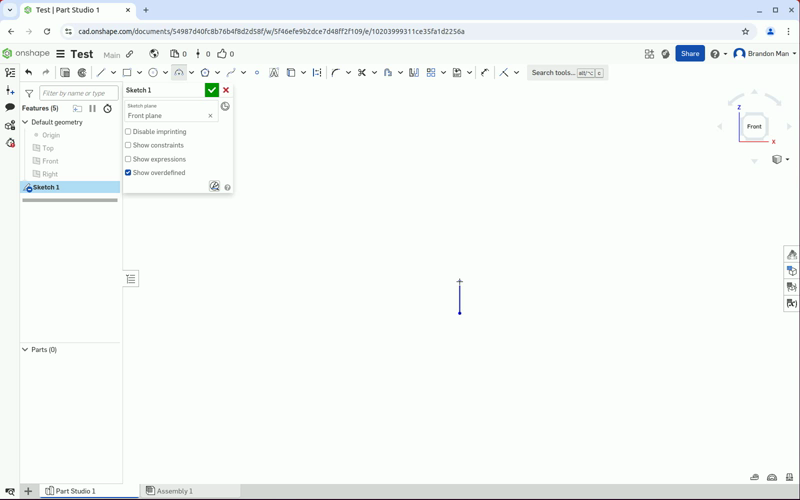
scroll(-6)
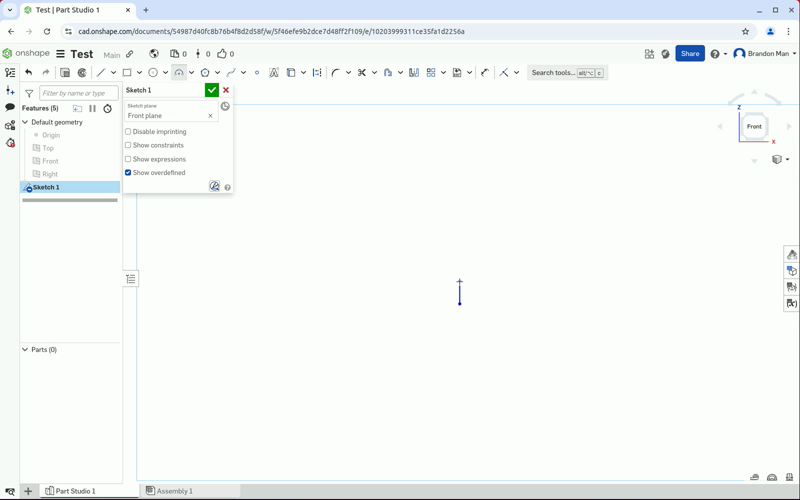
scroll(-6)
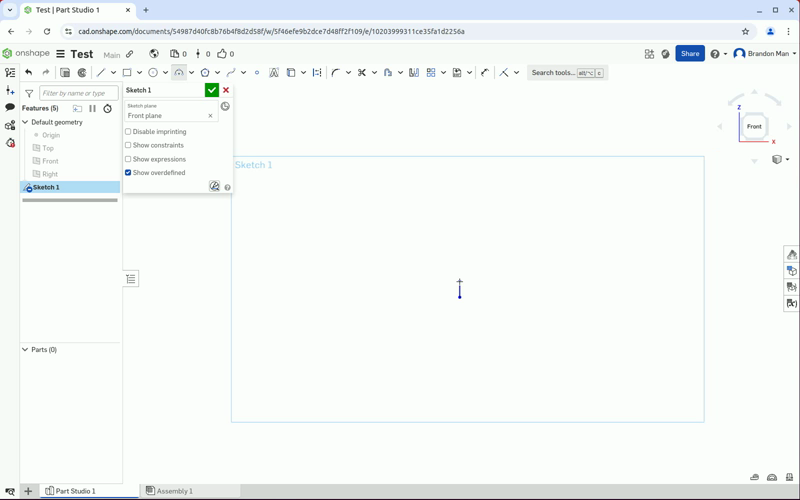
scroll(-6)
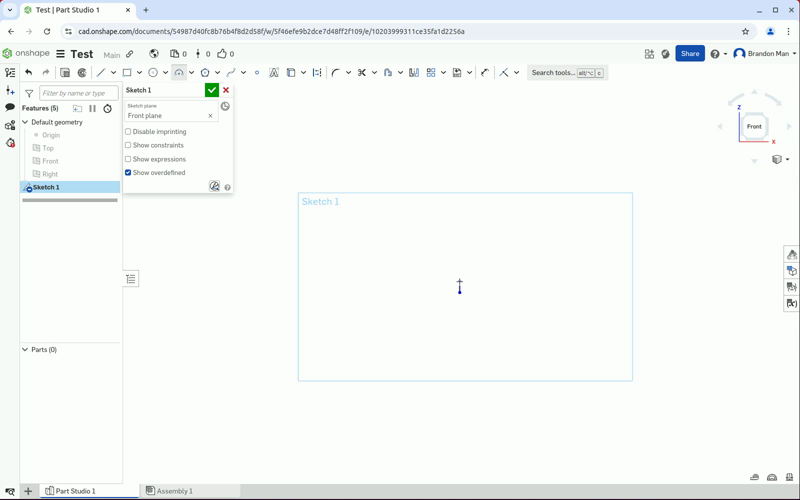
scroll(-6)
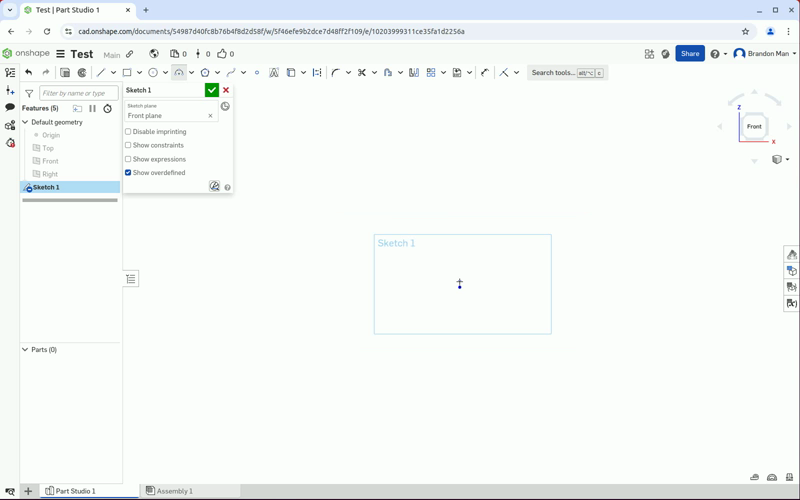
scroll(-6)
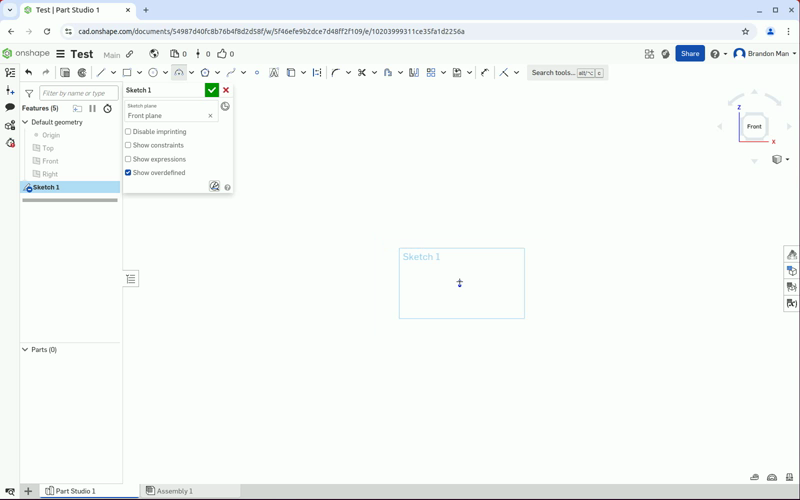
scroll(-6)
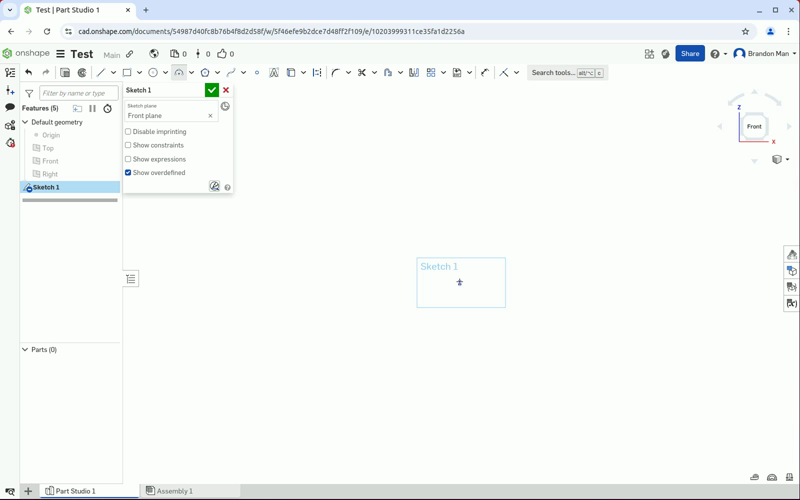
mouse_move(459, 281)
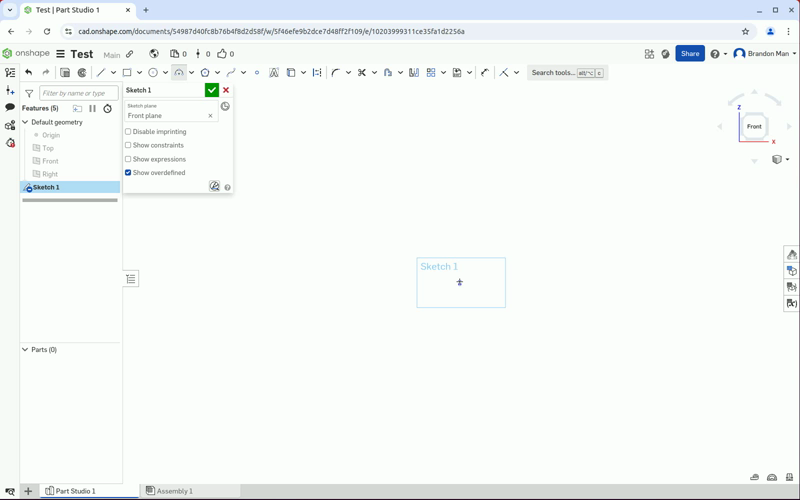
scroll(6)
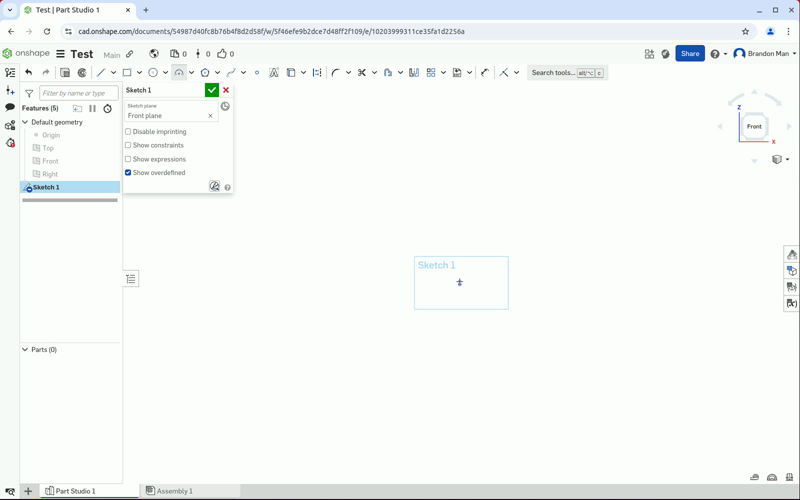
scroll(6)
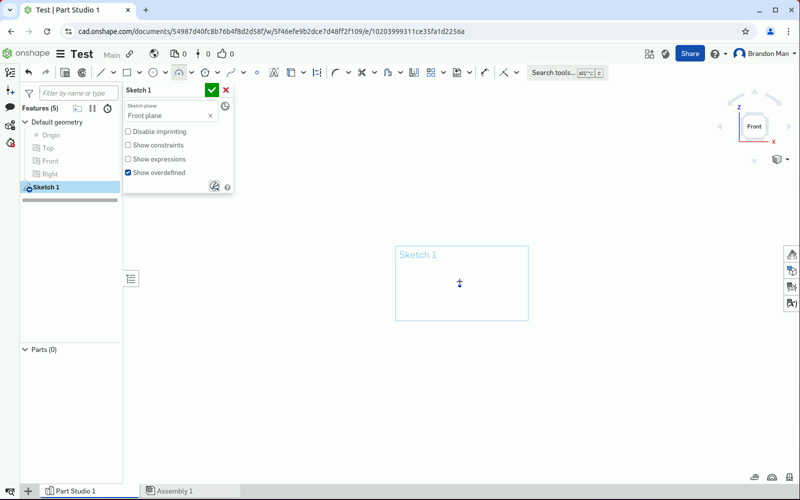
scroll(6)
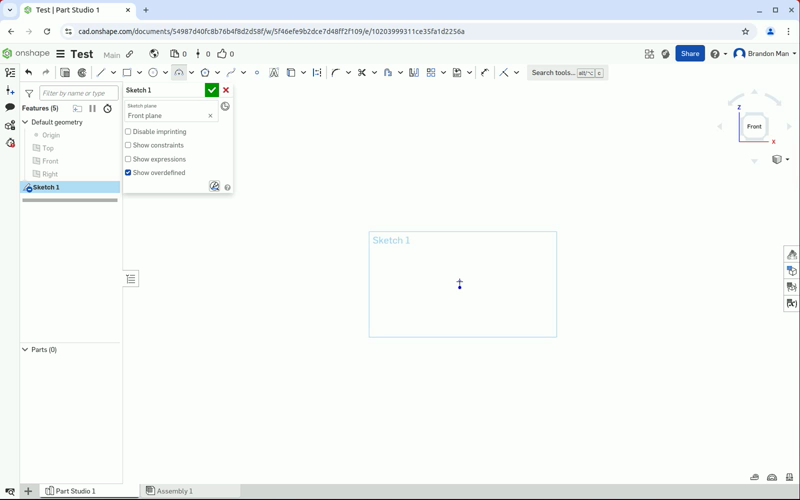
scroll(6)
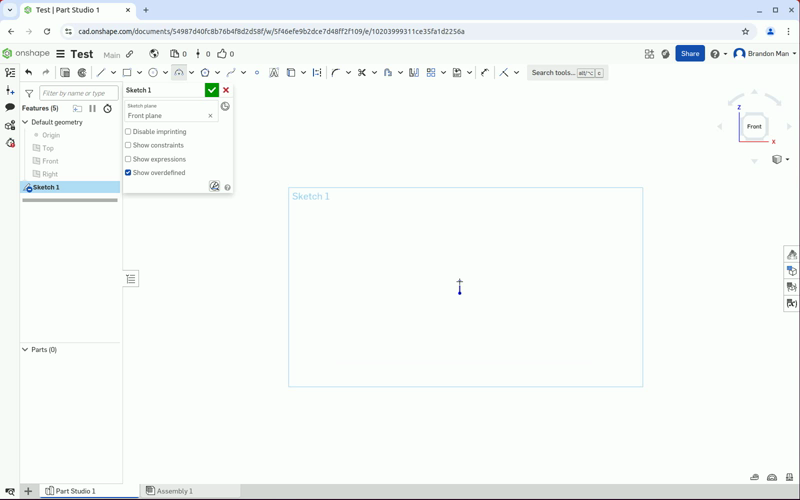
scroll(6)
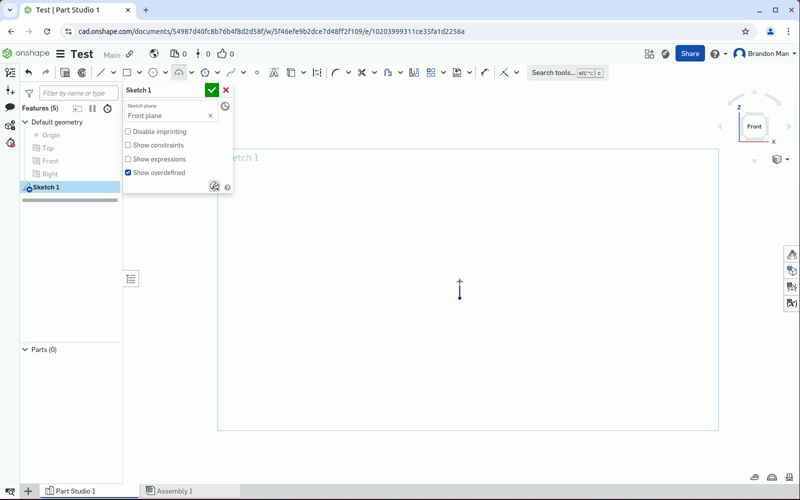
scroll(6)
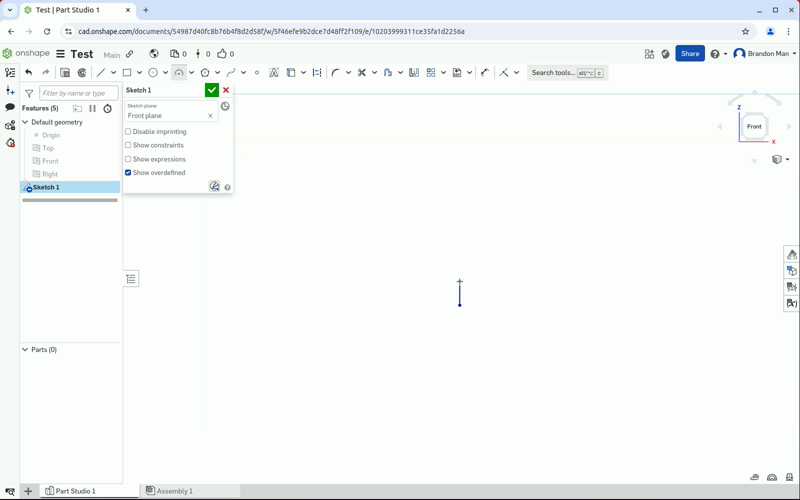
scroll(6)
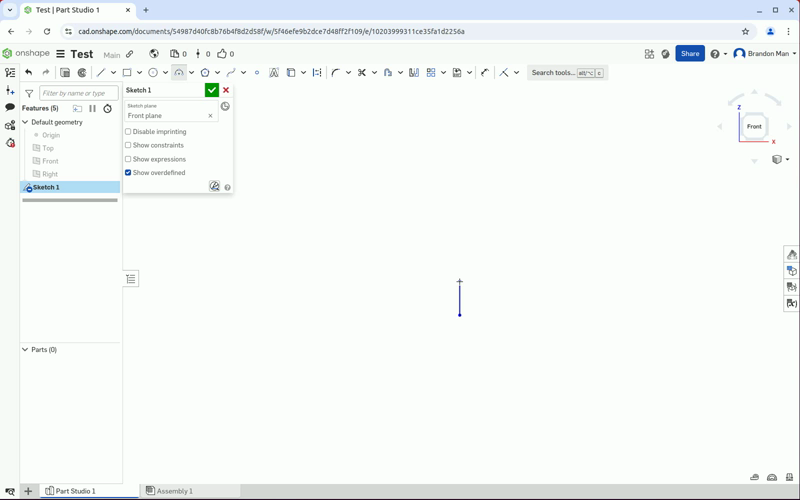
click(459, 281)
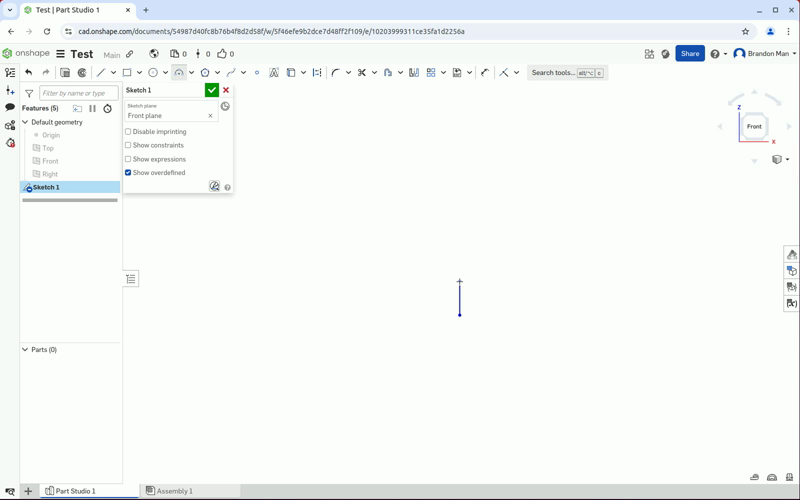
scroll(-6)
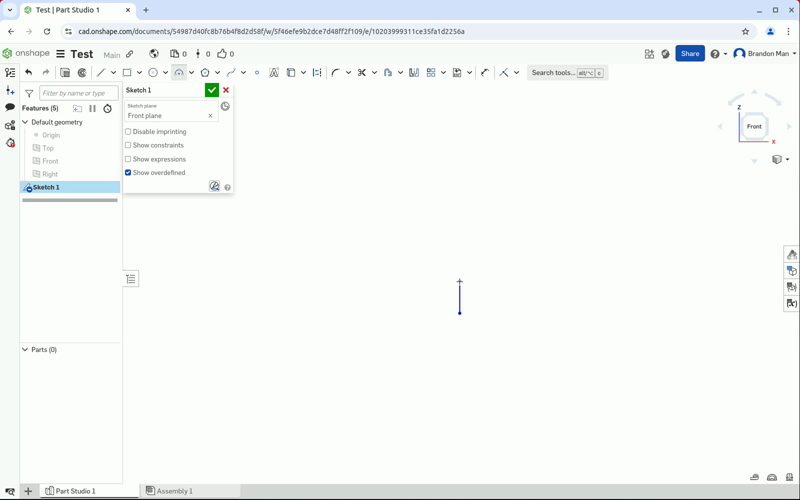
scroll(-6)
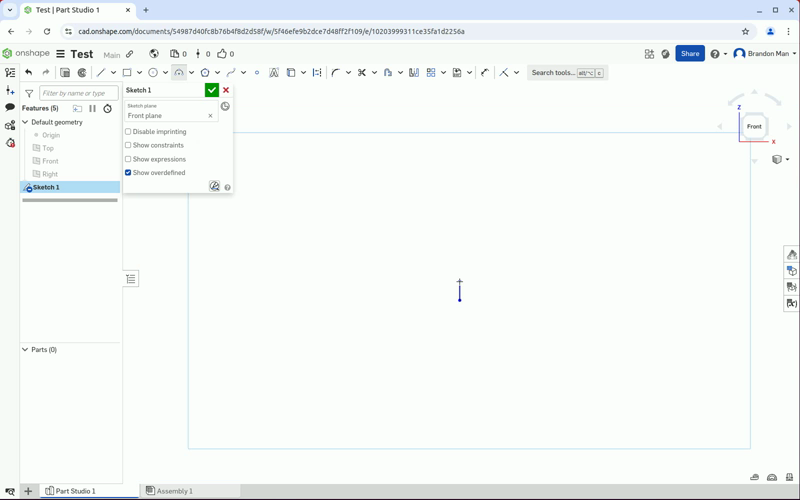
scroll(-6)
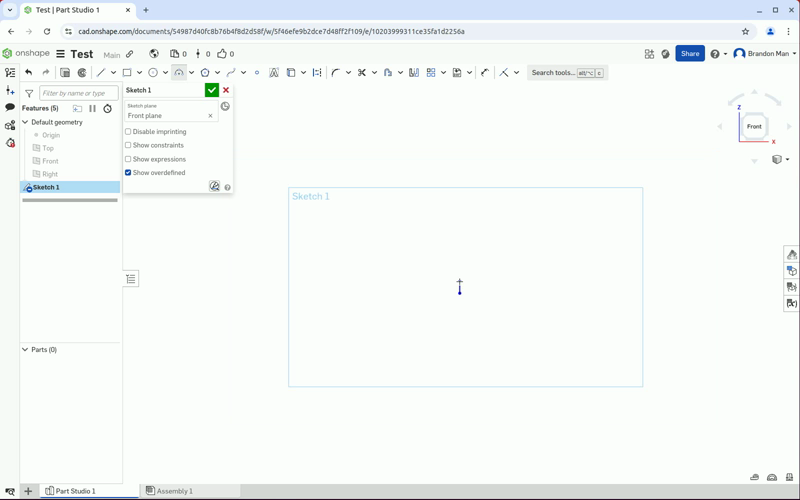
scroll(-6)
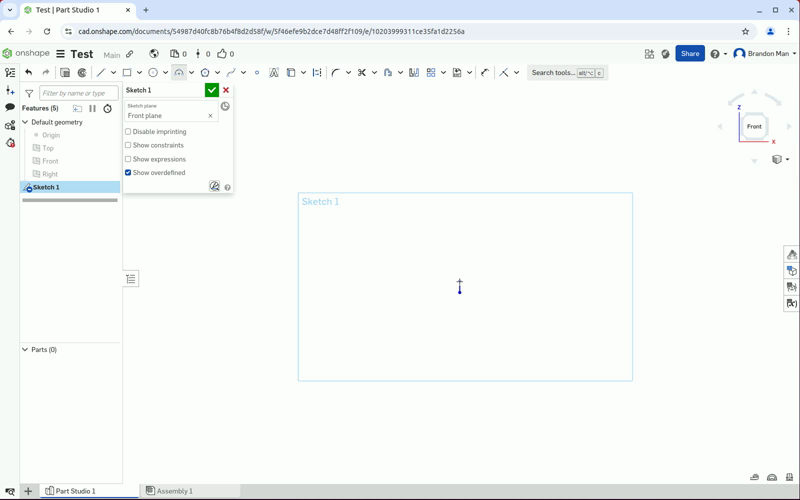
scroll(-6)
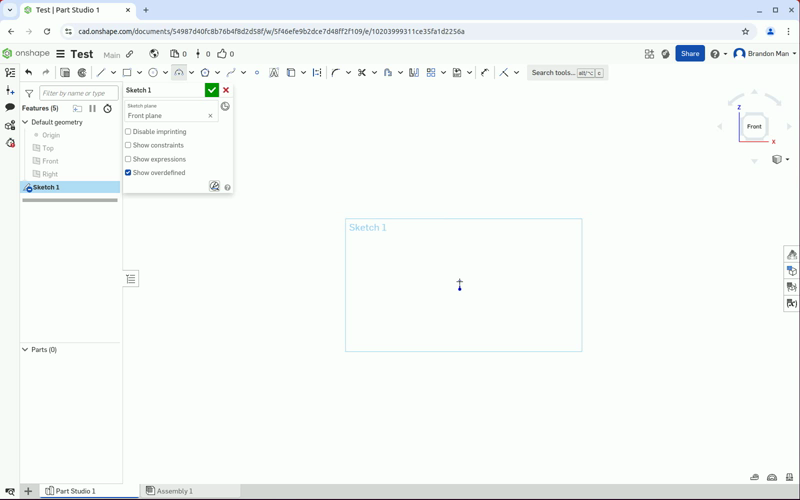
scroll(-6)
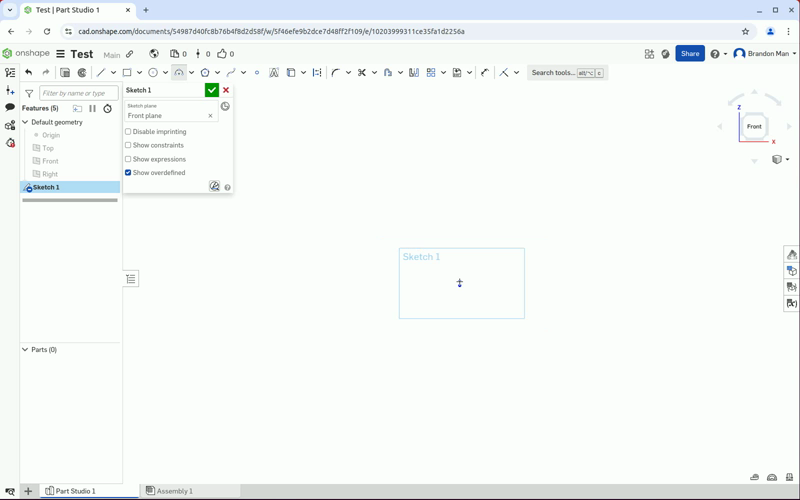
scroll(-6)
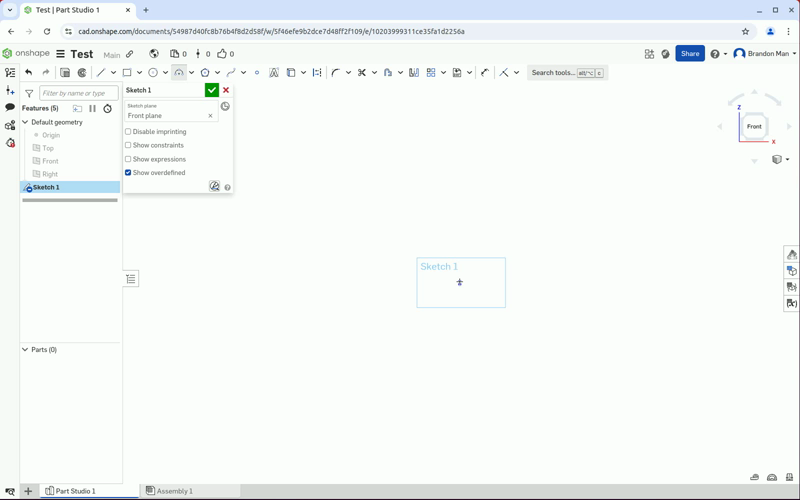
key_up(shift)
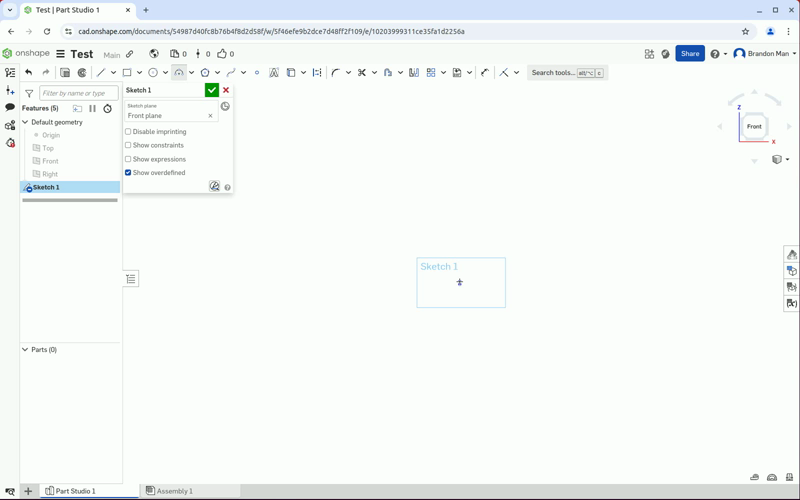
key(esc)
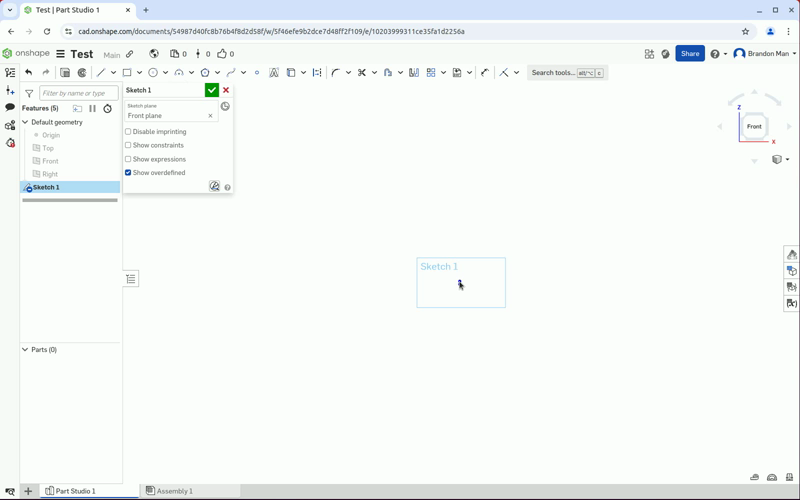
key(l)
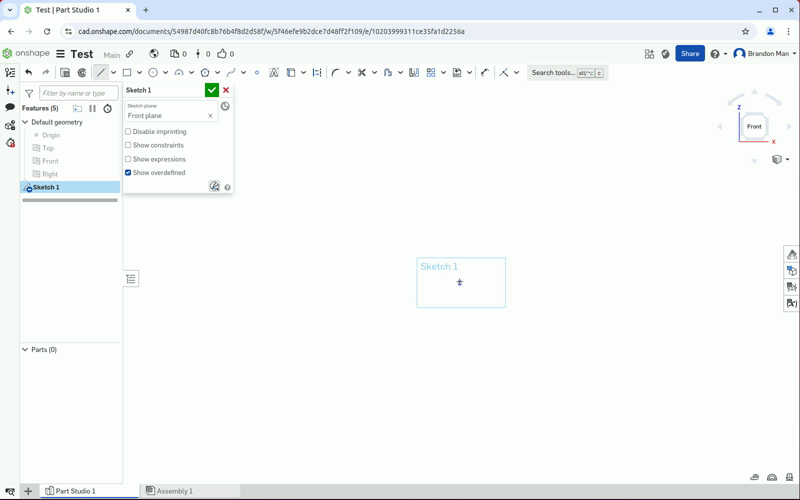
mouse_move(459, 281)
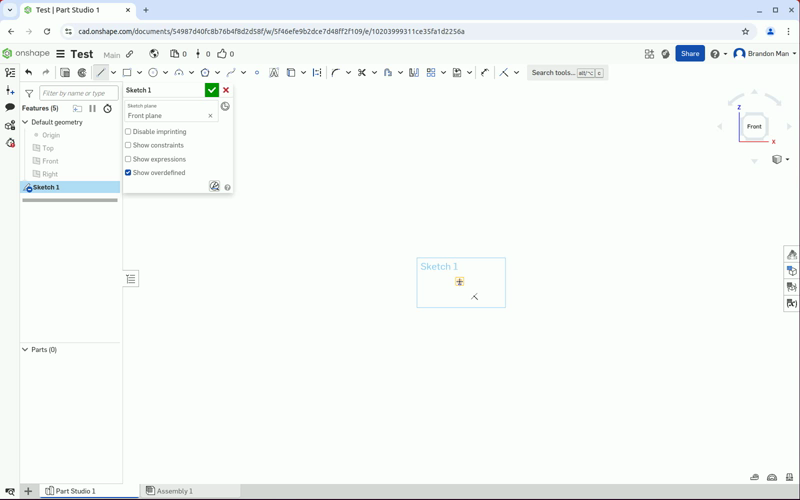
scroll(6)
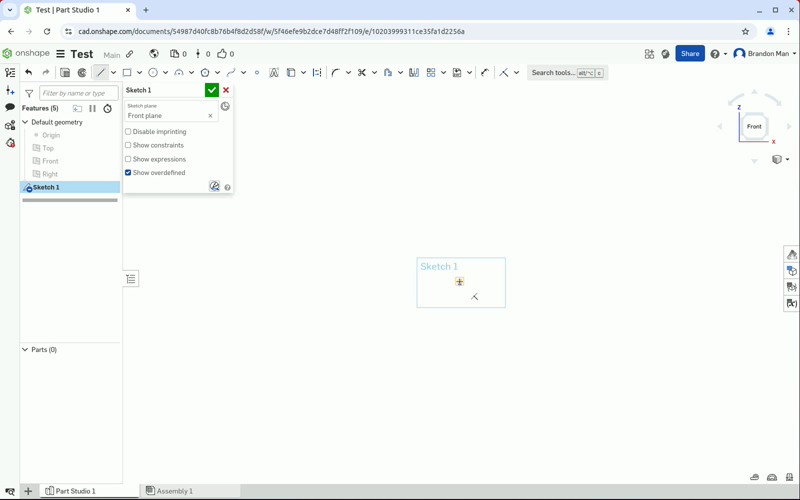
scroll(6)
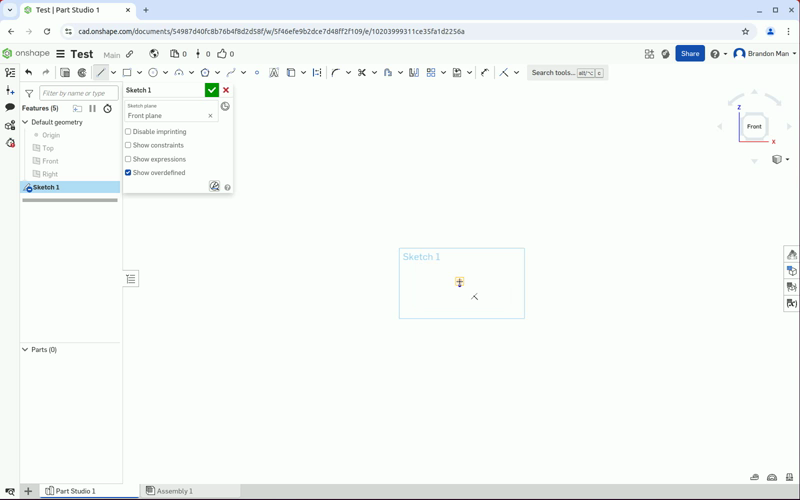
scroll(6)
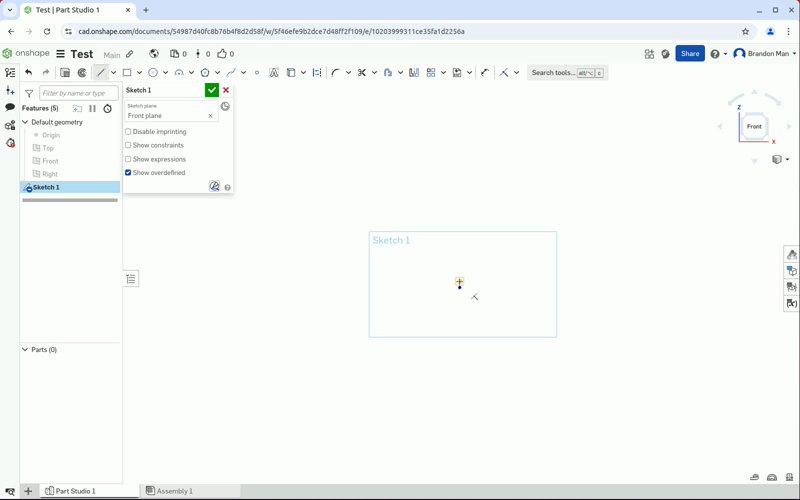
scroll(6)
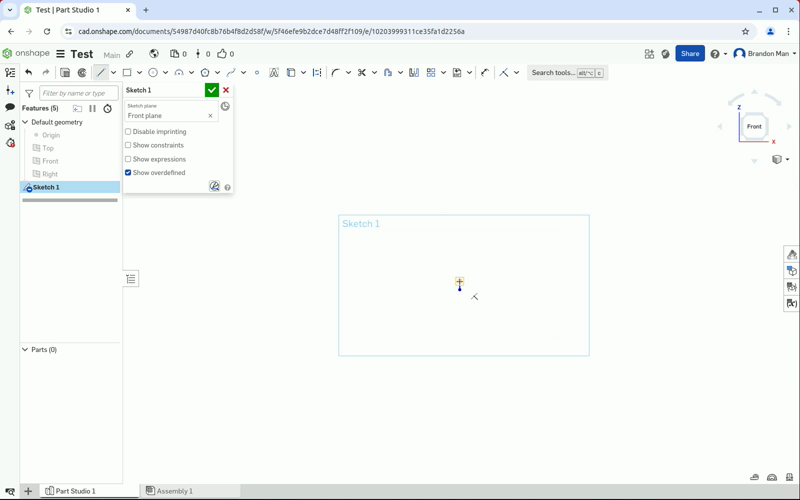
scroll(6)
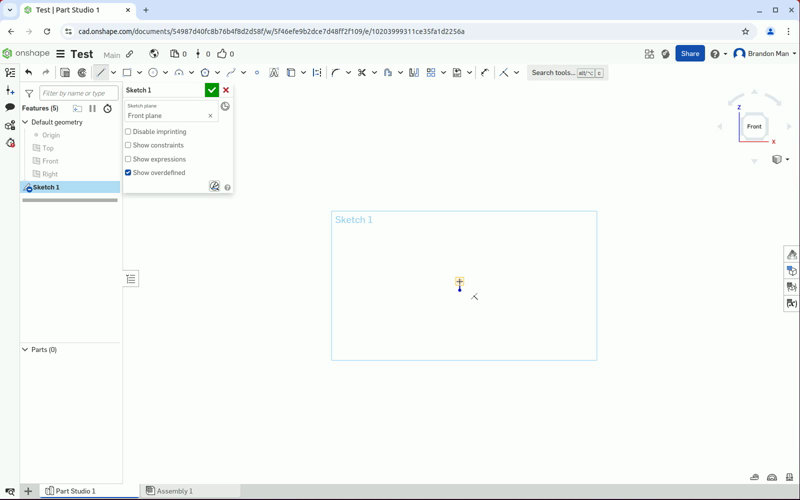
scroll(6)
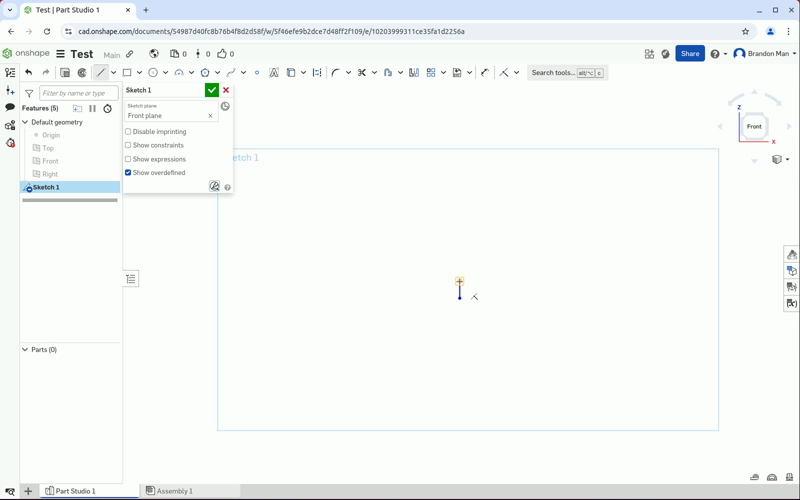
scroll(6)
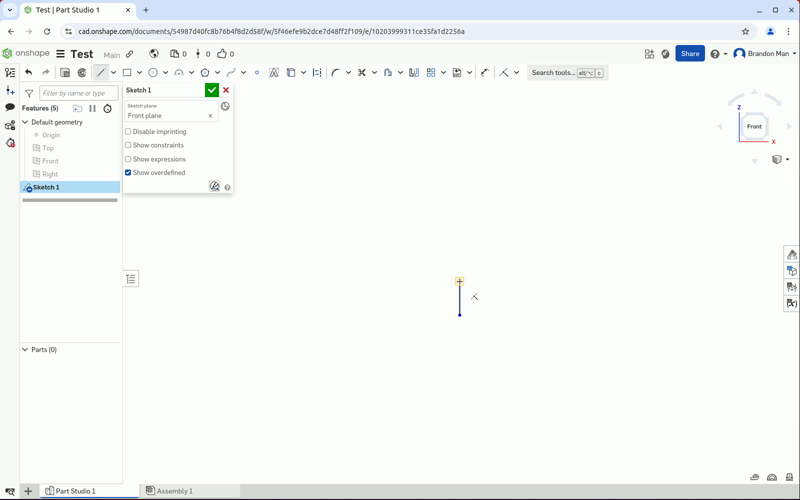
click(459, 281)
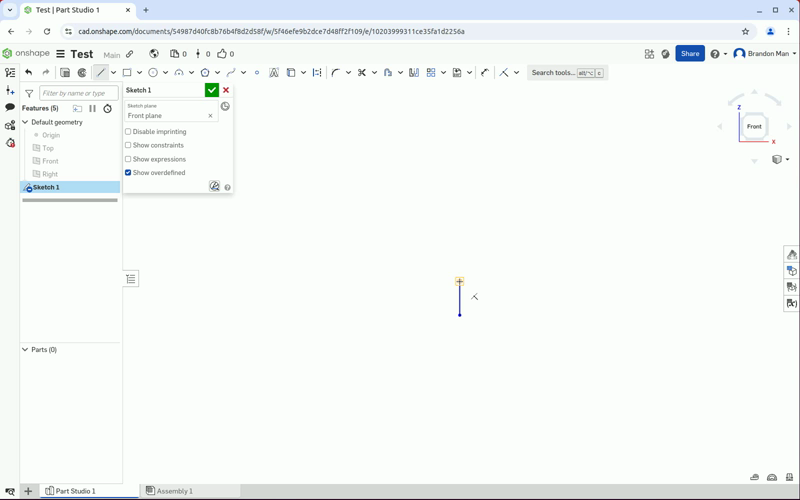
scroll(-6)
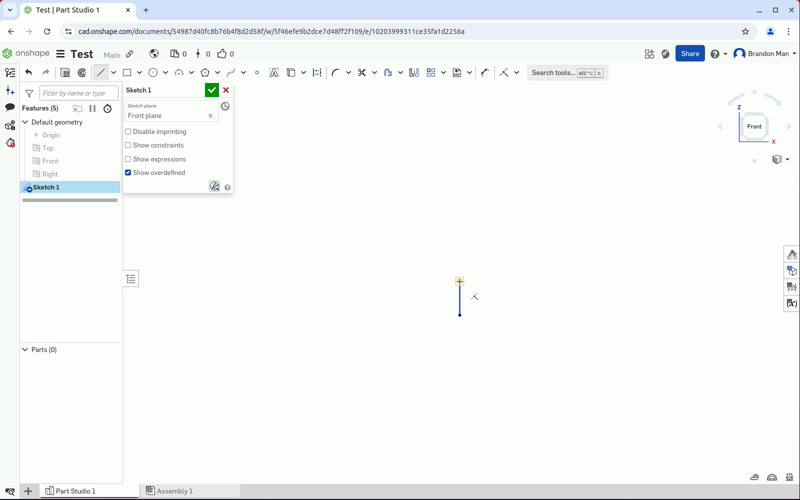
scroll(-6)
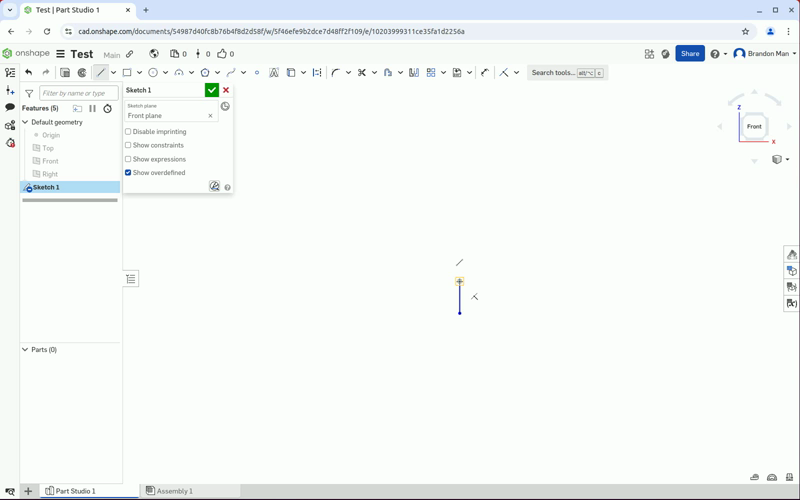
scroll(-6)
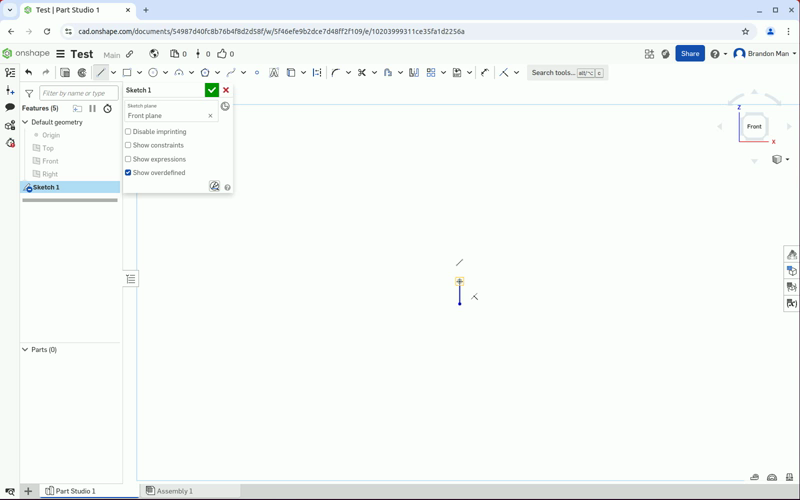
scroll(-6)
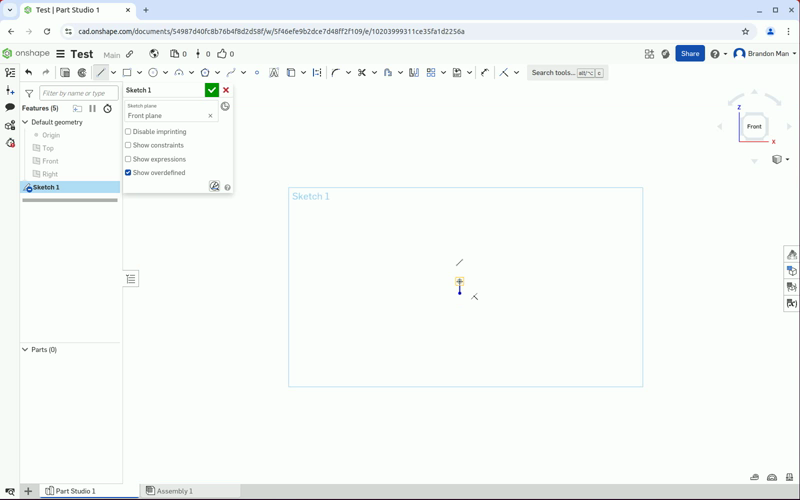
scroll(-6)
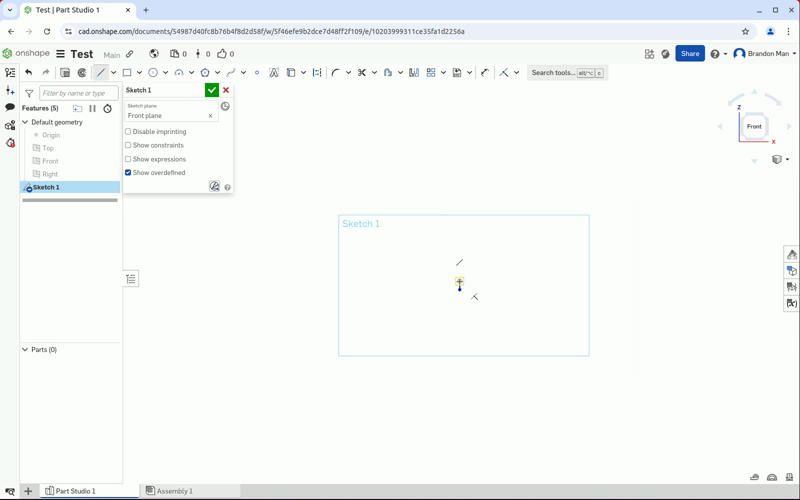
scroll(-6)
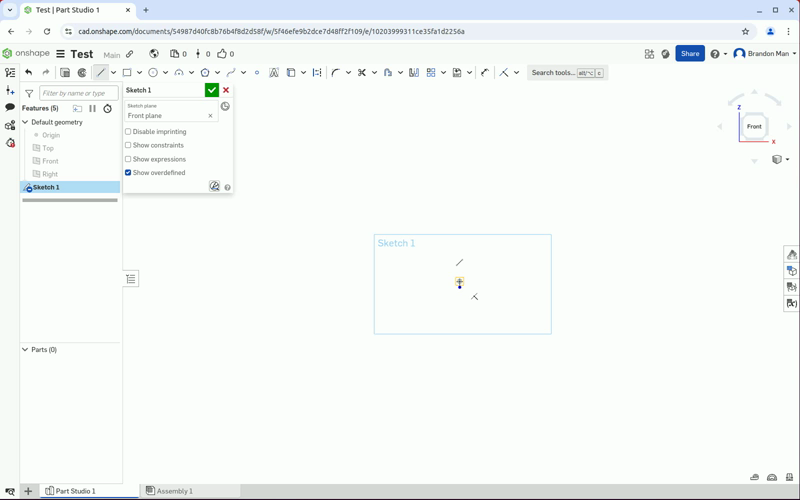
scroll(-6)
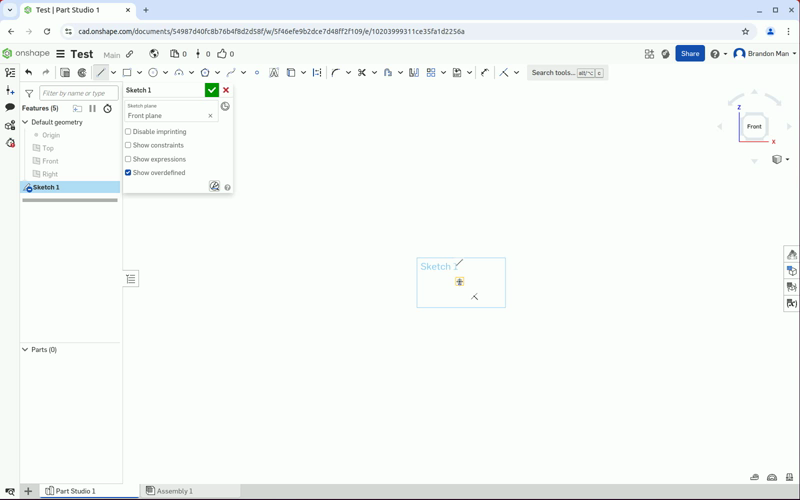
key_down(shift)
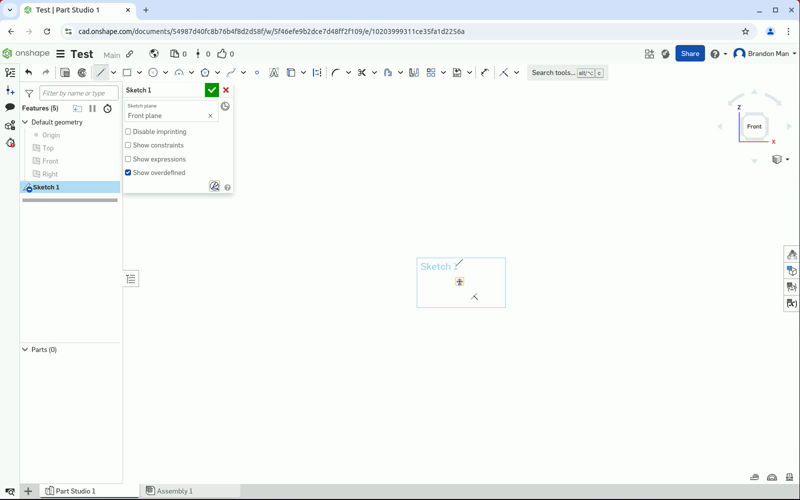
mouse_move(489, 281)
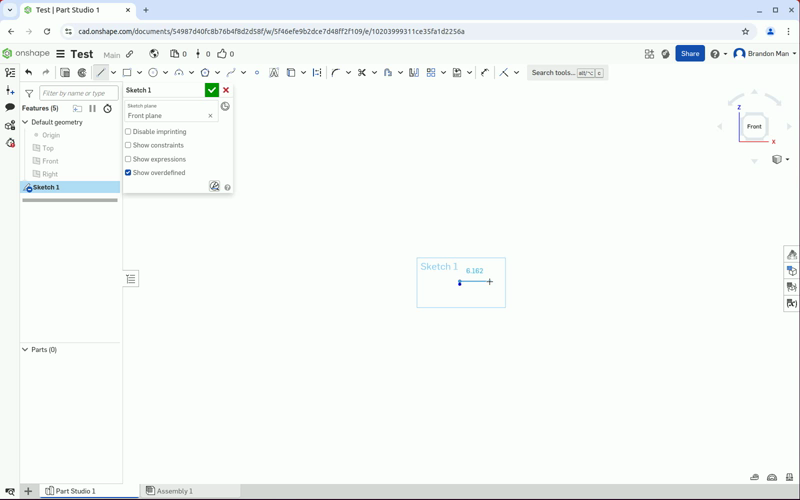
mouse_move(462, 281)
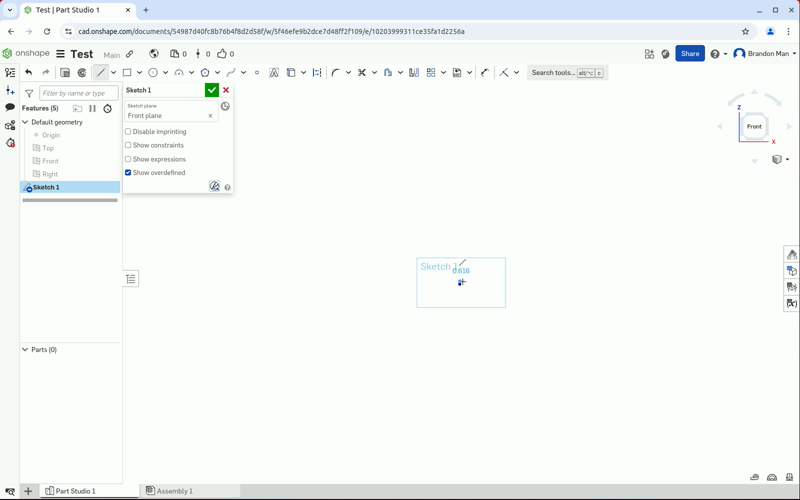
scroll(6)
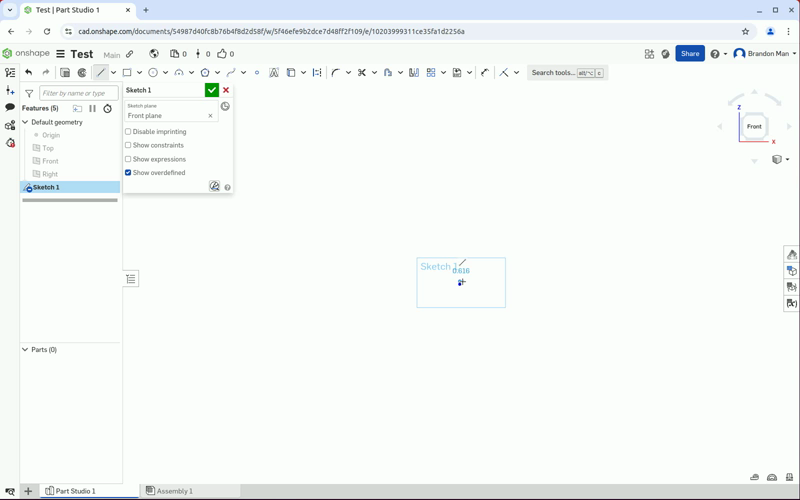
scroll(6)
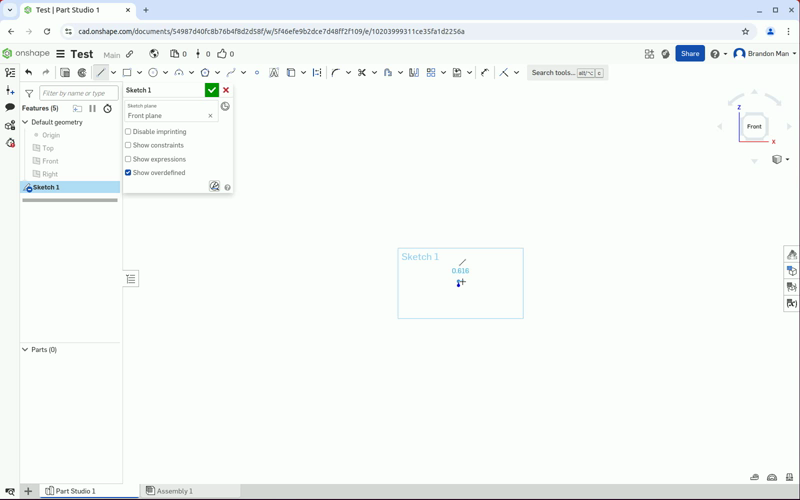
scroll(6)
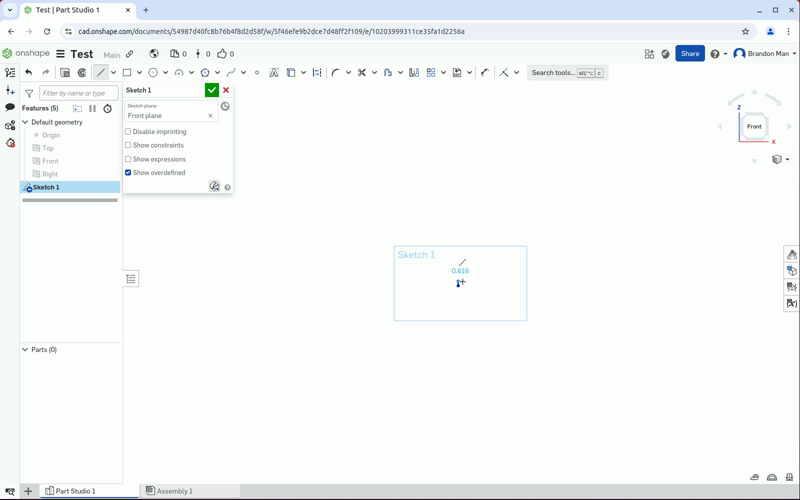
scroll(6)
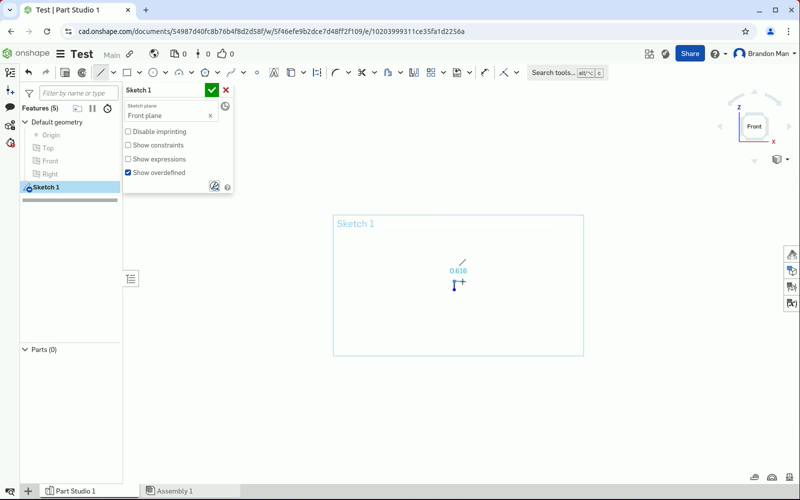
scroll(6)
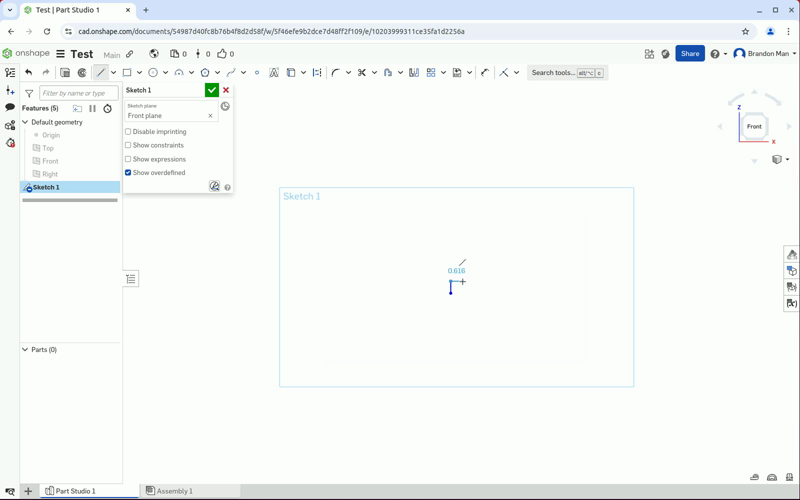
scroll(6)
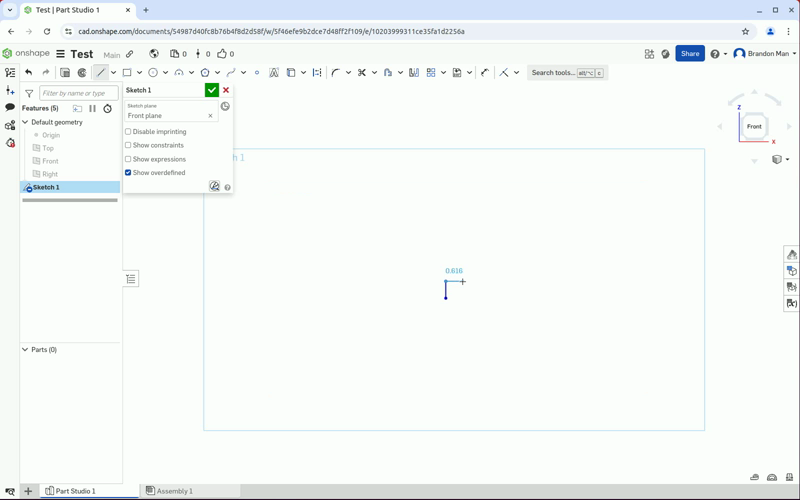
scroll(6)
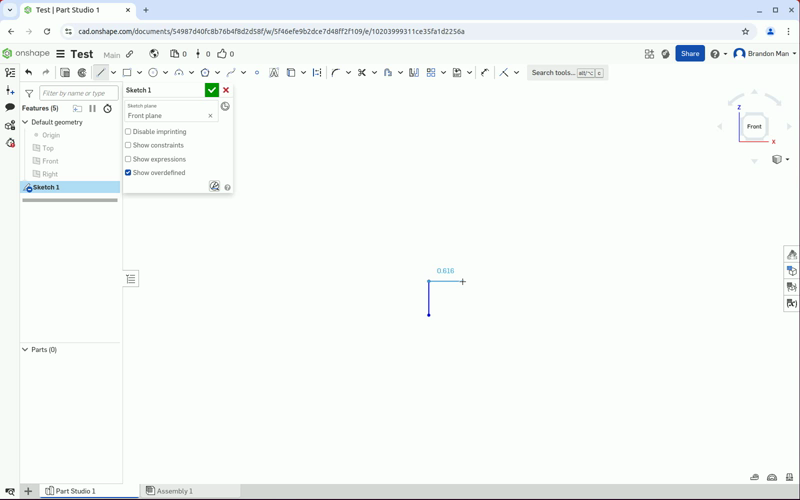
click(462, 281)
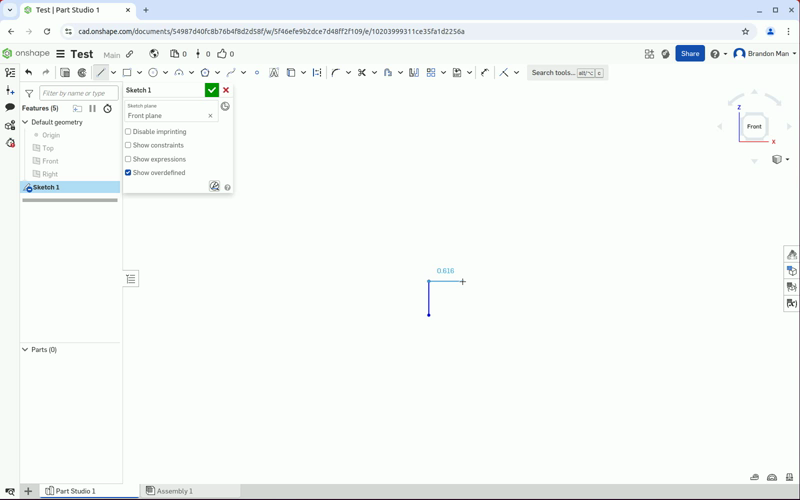
scroll(-6)
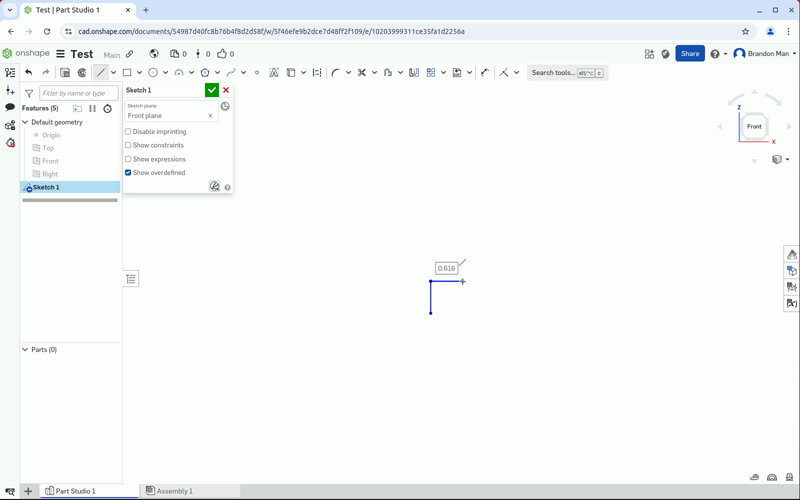
scroll(-6)
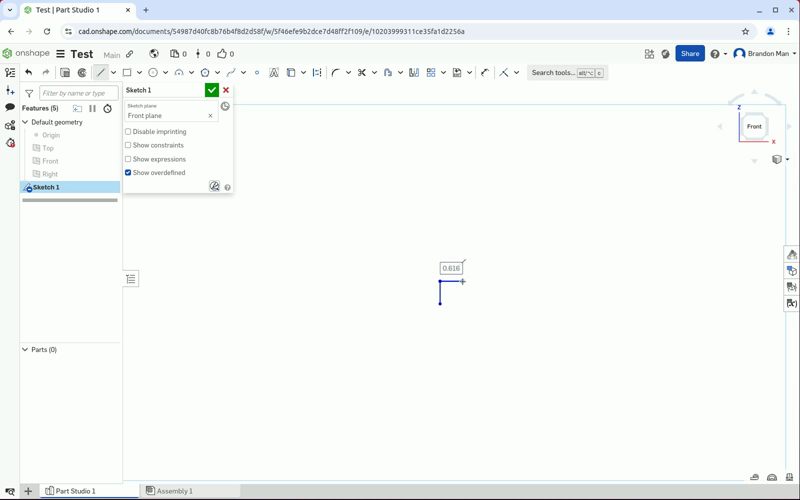
scroll(-6)
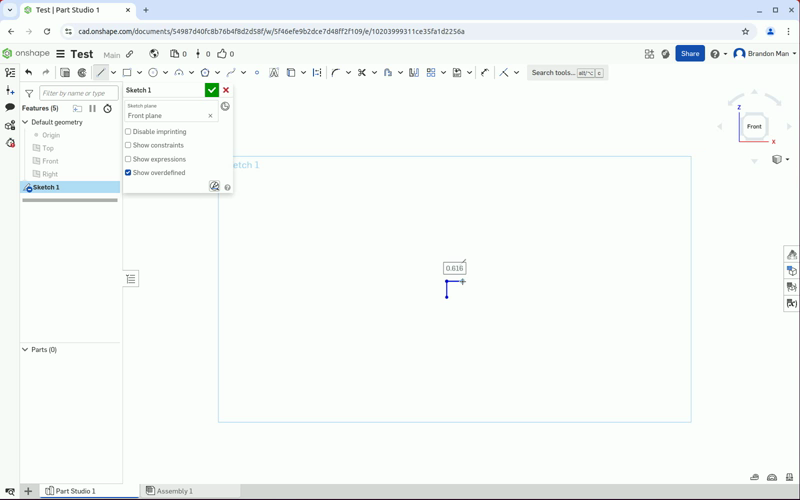
scroll(-6)
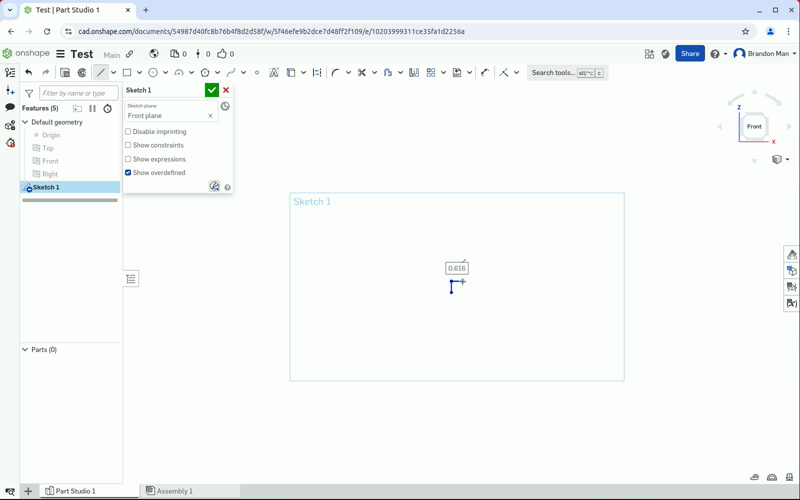
scroll(-6)
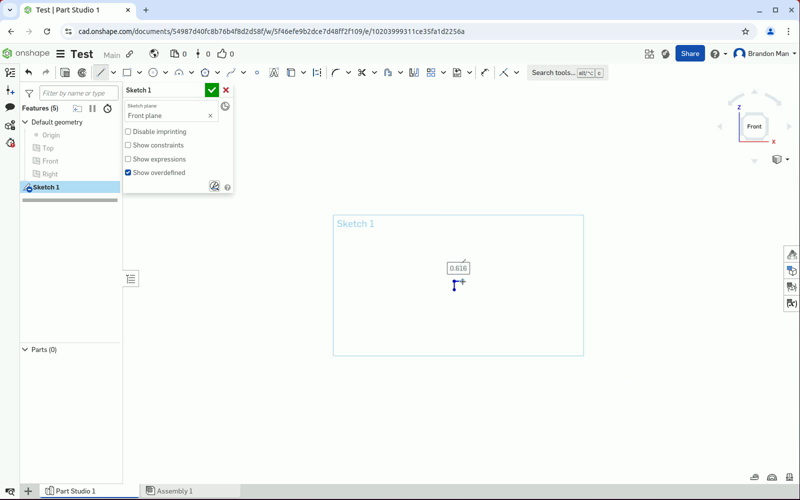
scroll(-6)
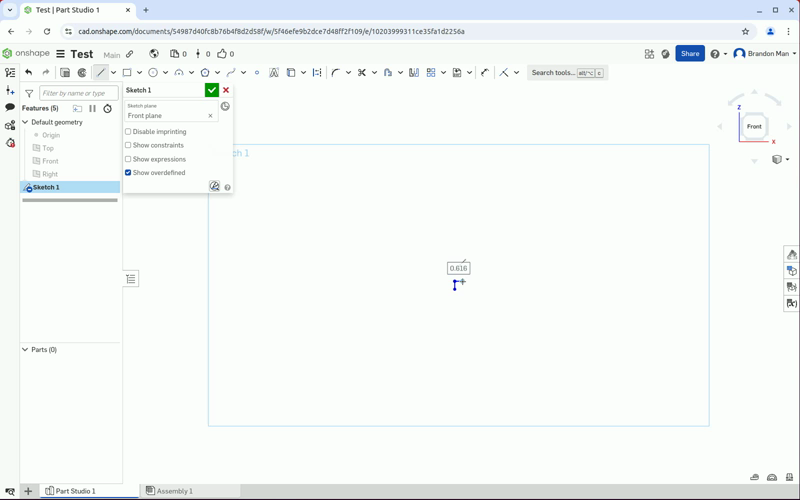
scroll(-6)
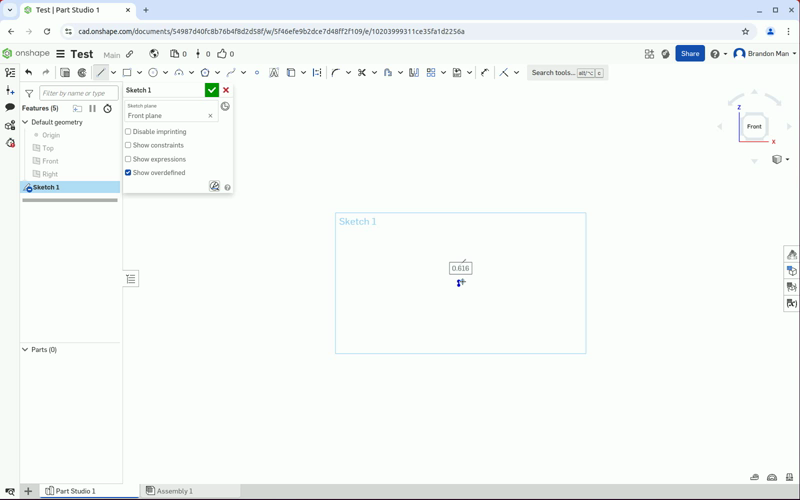
key_up(shift)
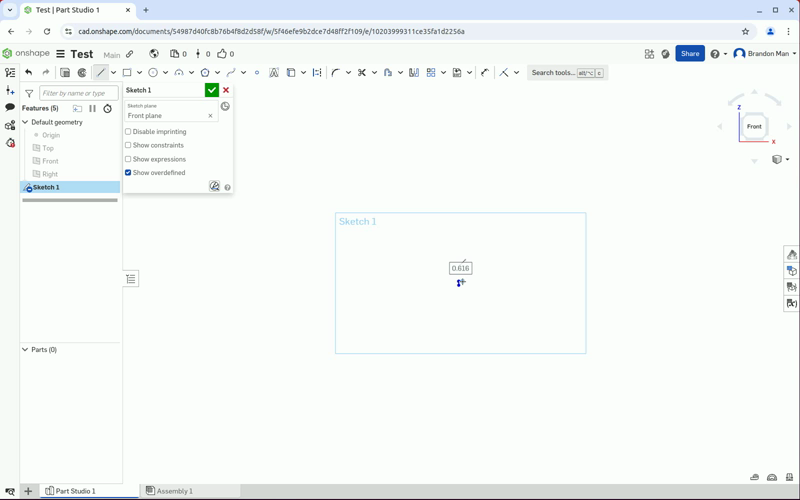
key(esc)
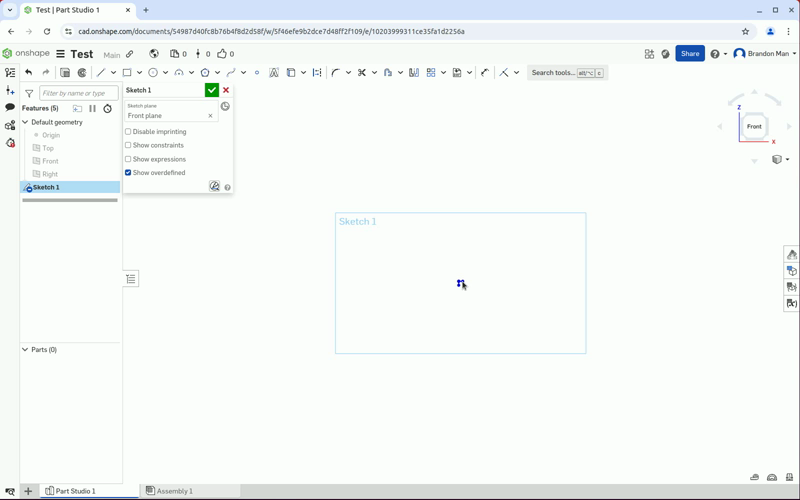
key(a)
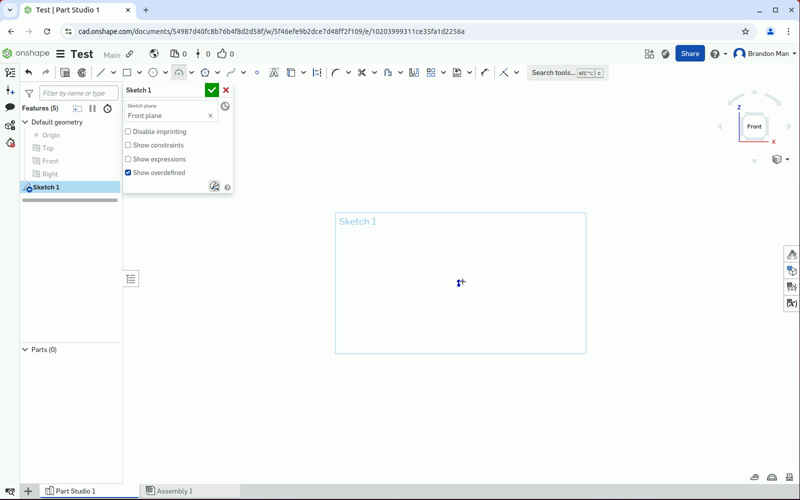
mouse_move(462, 281)
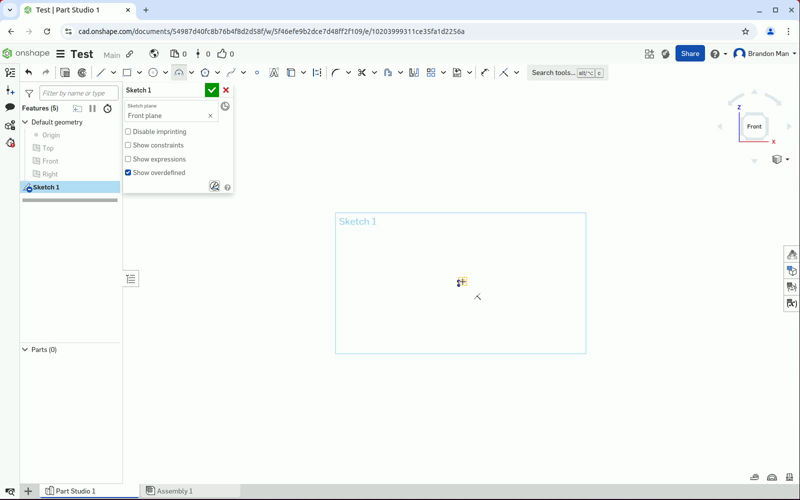
scroll(6)
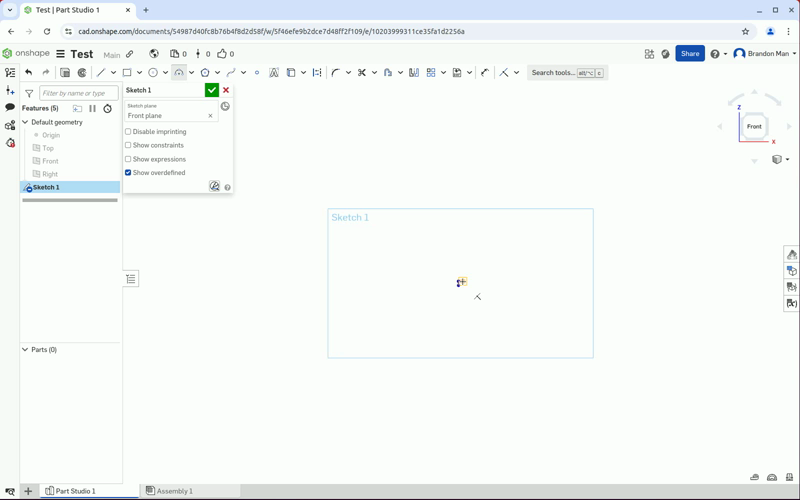
scroll(6)
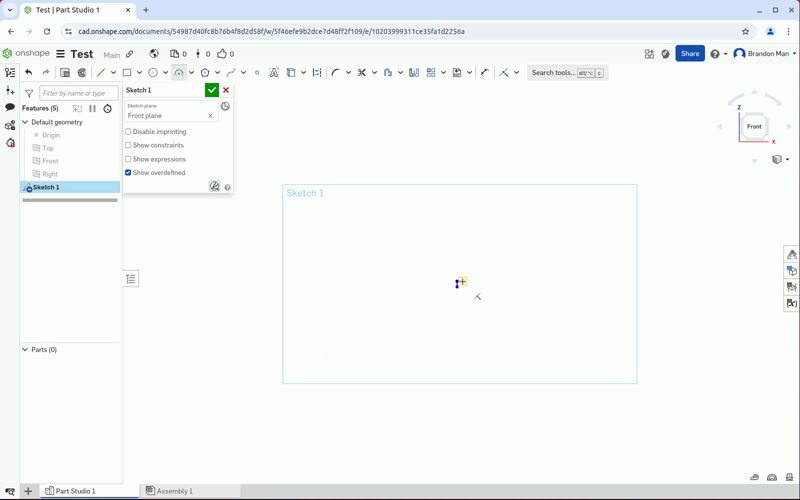
scroll(6)
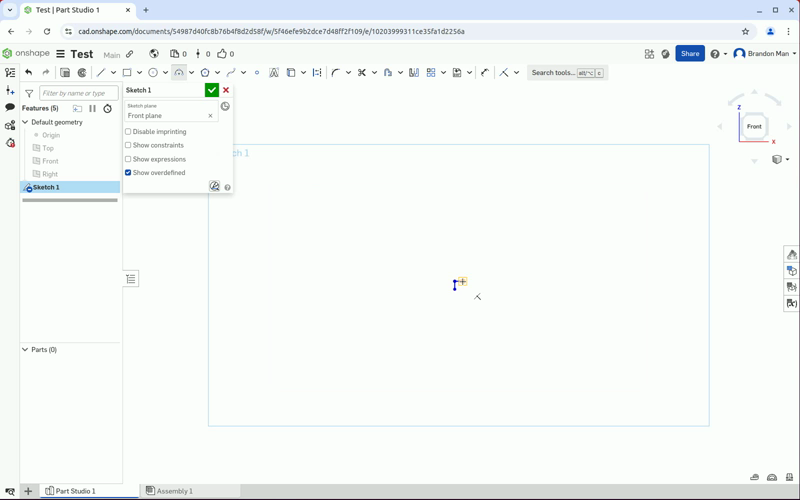
scroll(6)
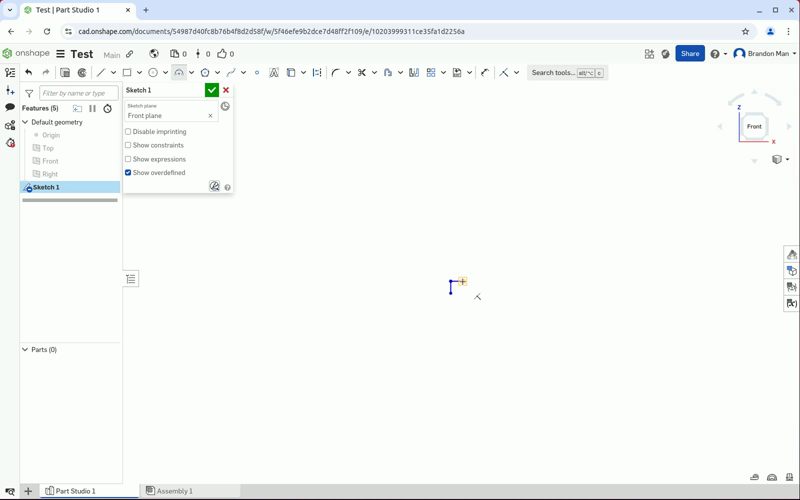
scroll(6)
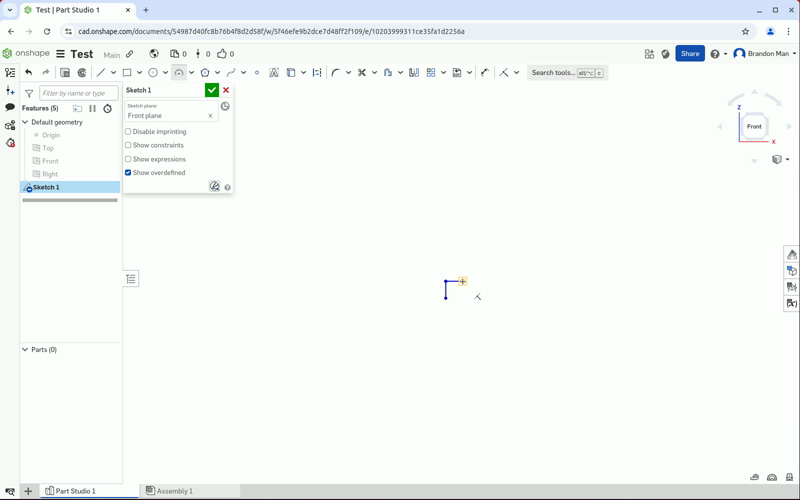
scroll(6)
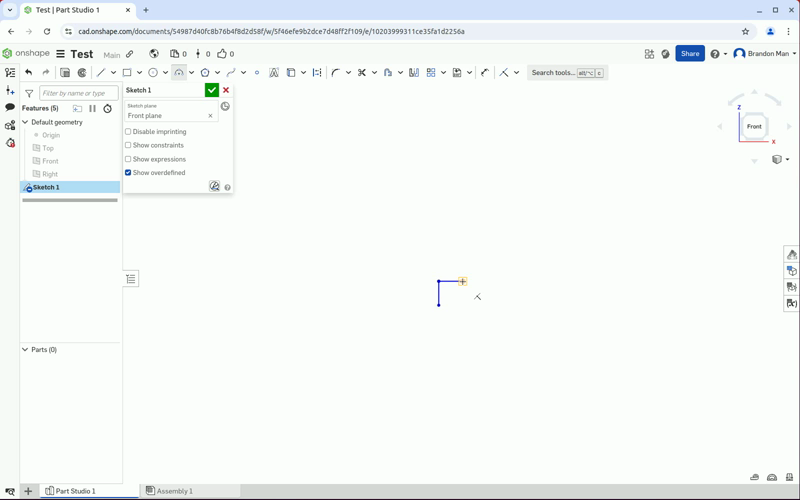
scroll(6)
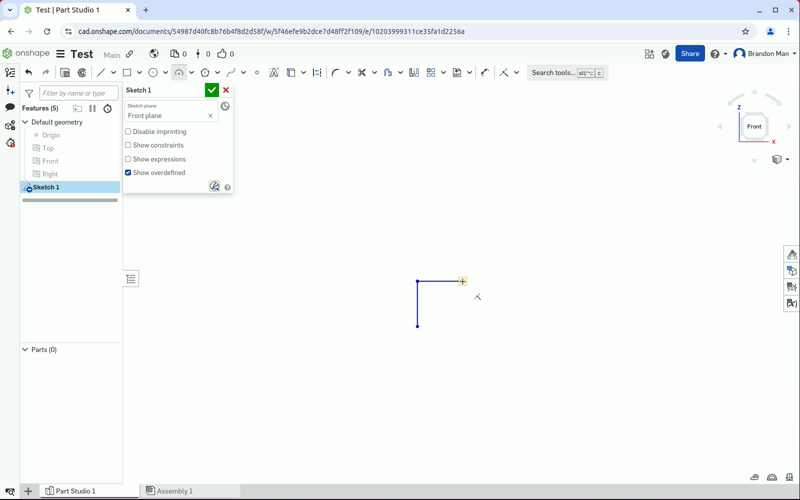
click(462, 281)
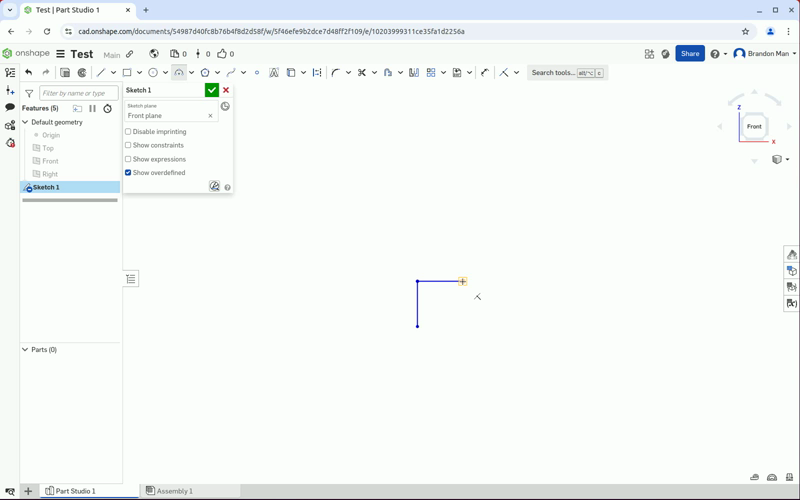
scroll(-6)
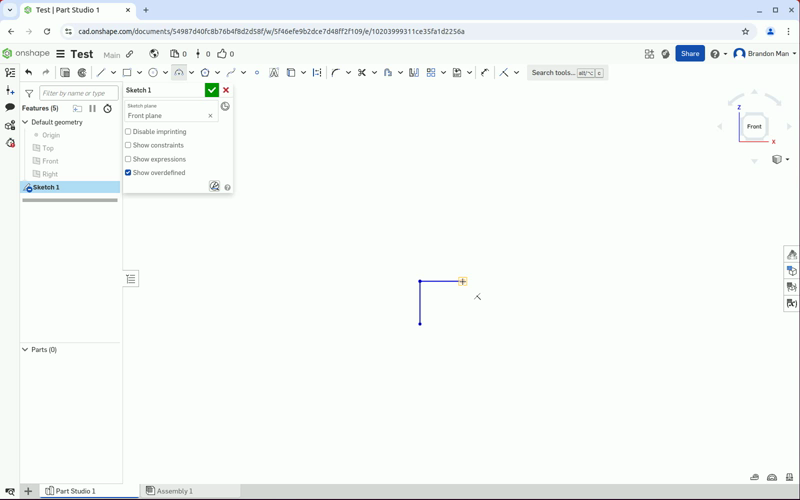
scroll(-6)
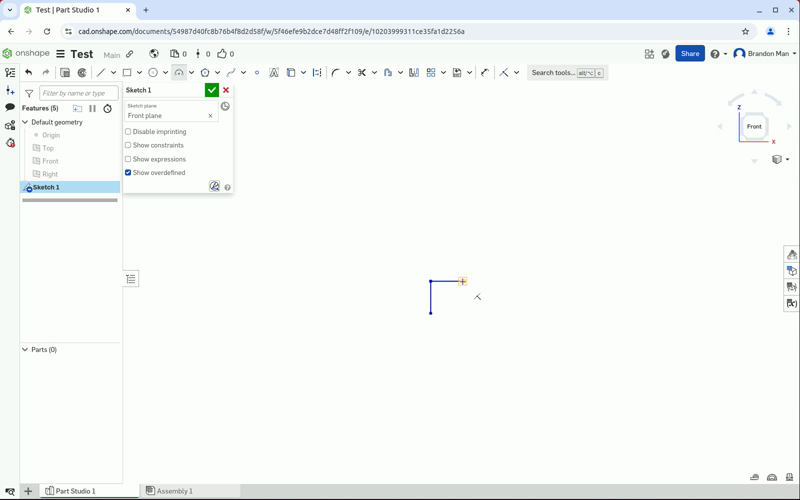
scroll(-6)
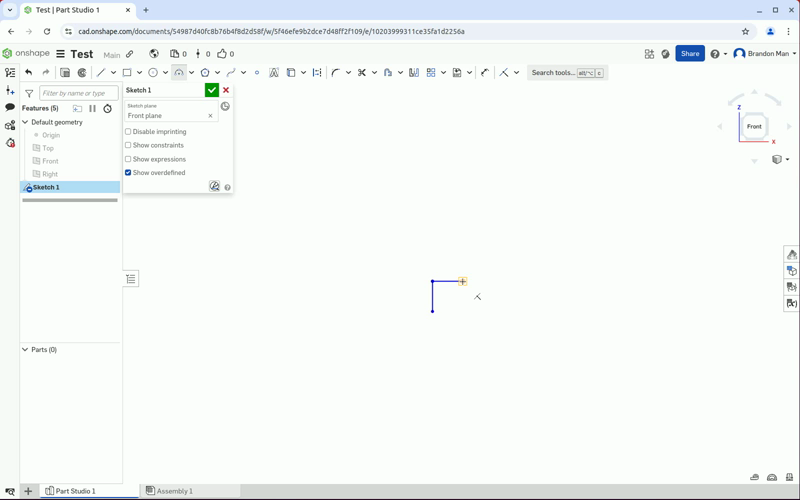
scroll(-6)
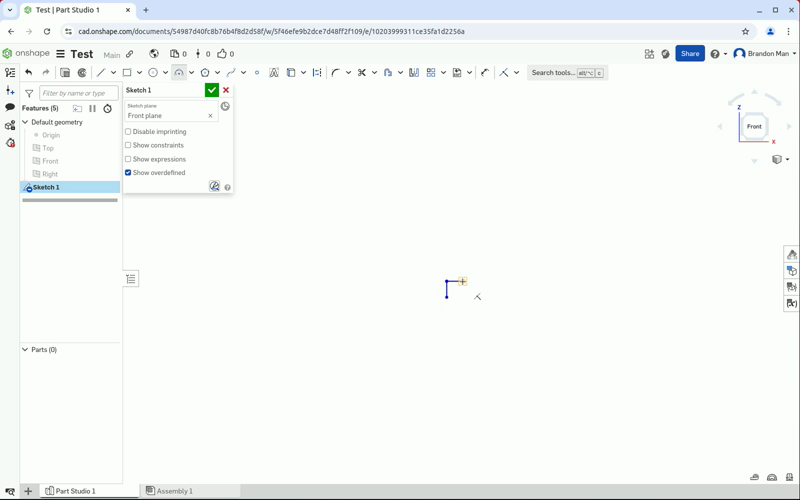
scroll(-6)
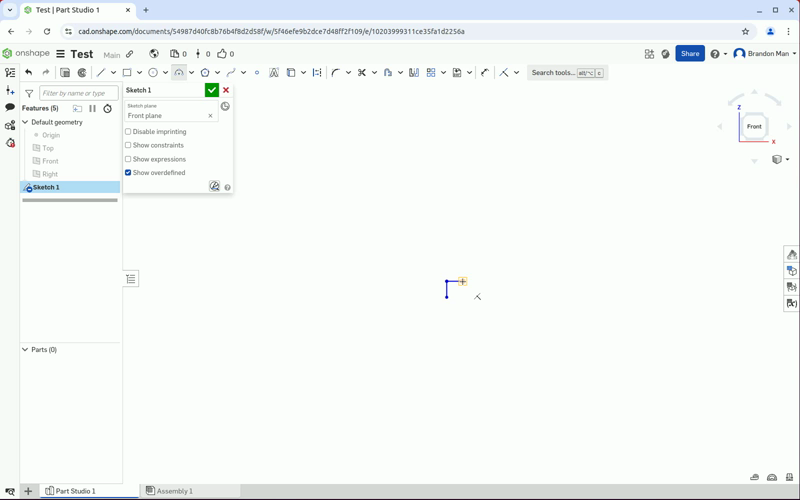
scroll(-6)
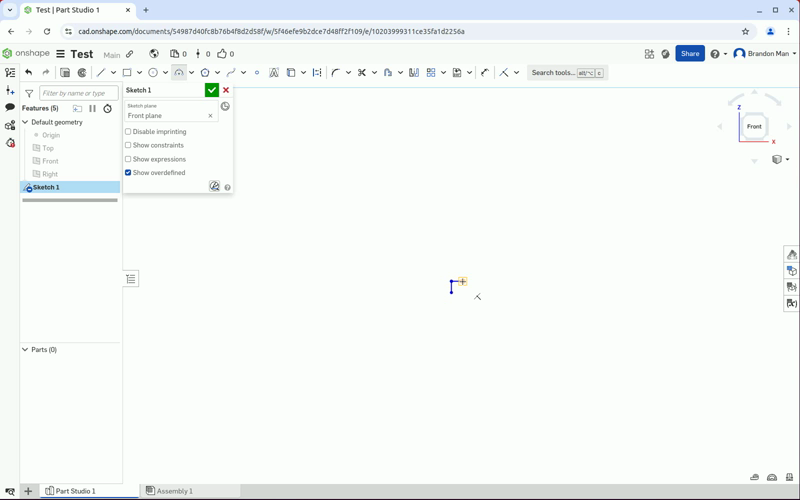
scroll(-6)
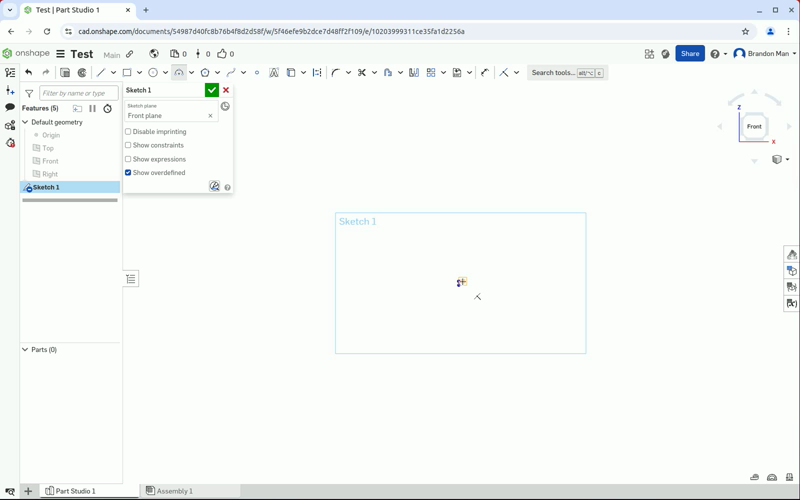
key_down(shift)
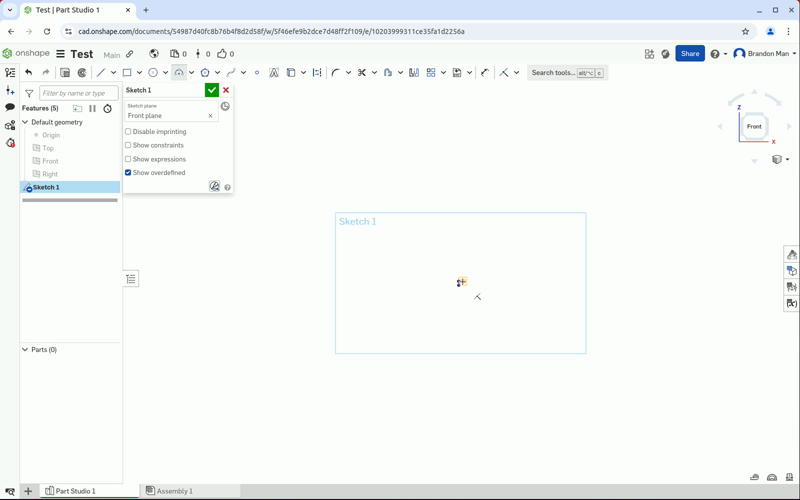
mouse_move(463, 281)
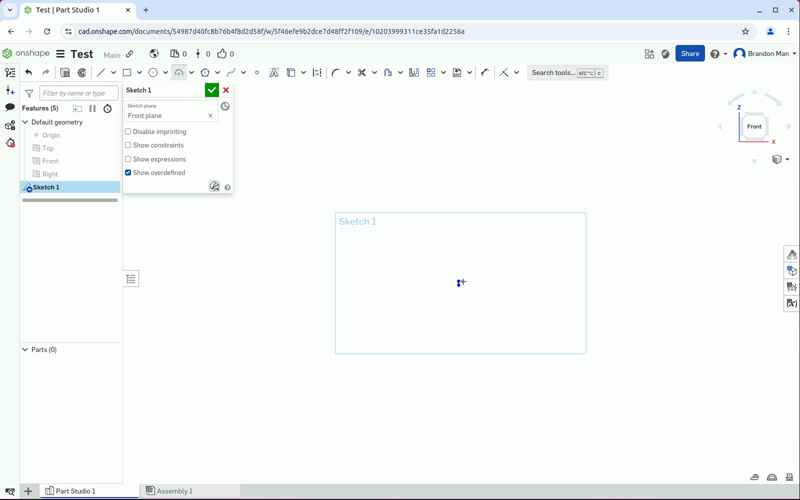
scroll(6)
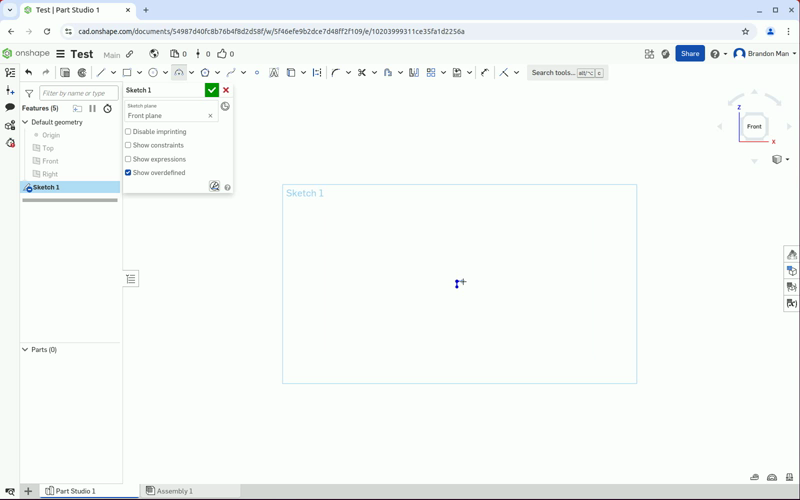
scroll(6)
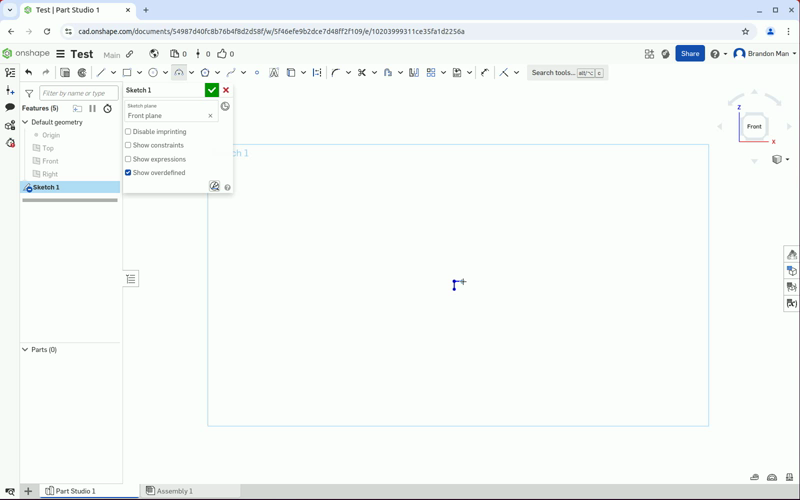
scroll(6)
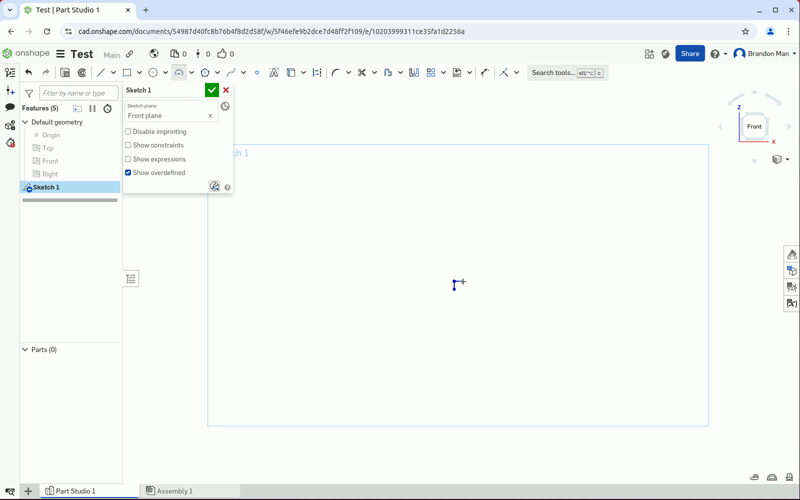
scroll(6)
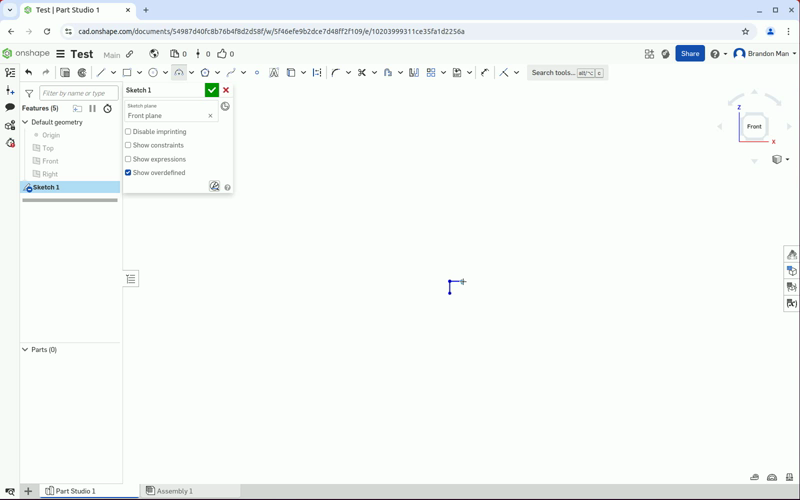
scroll(6)
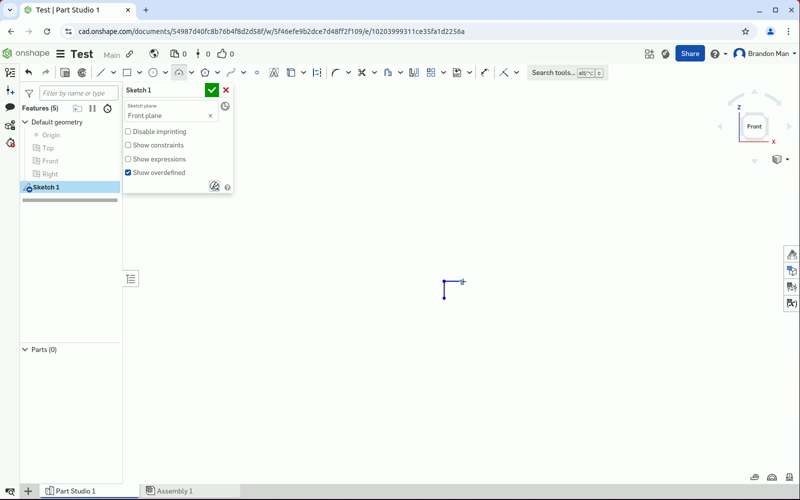
scroll(6)
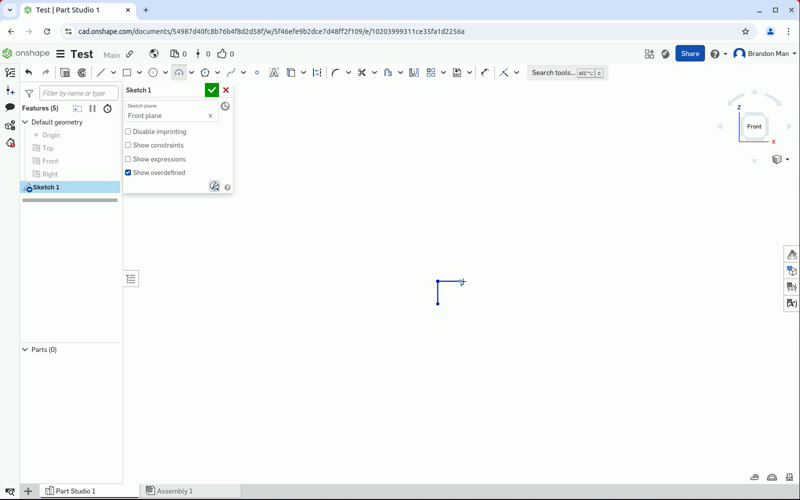
scroll(6)
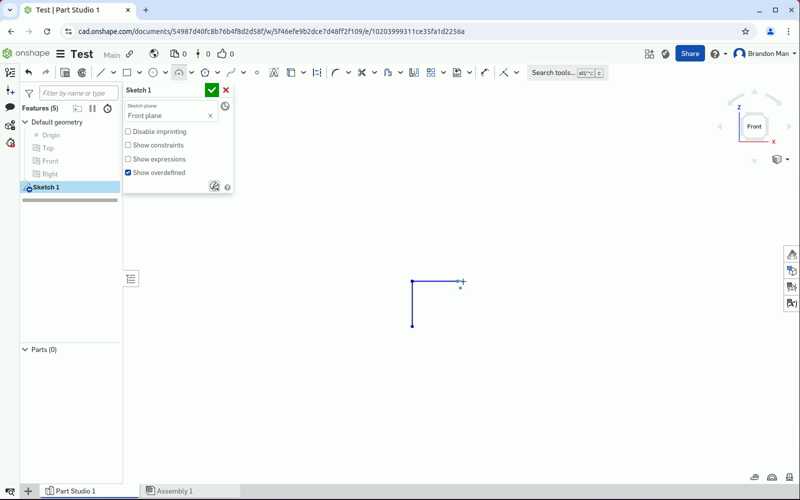
click(463, 281)
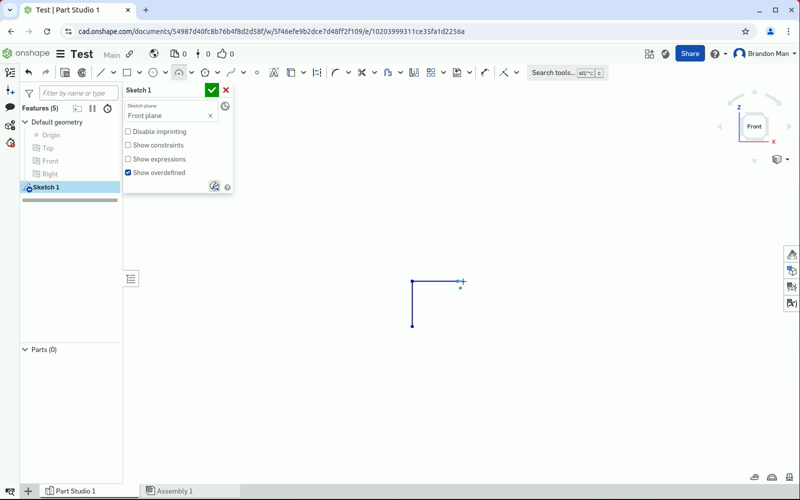
scroll(-6)
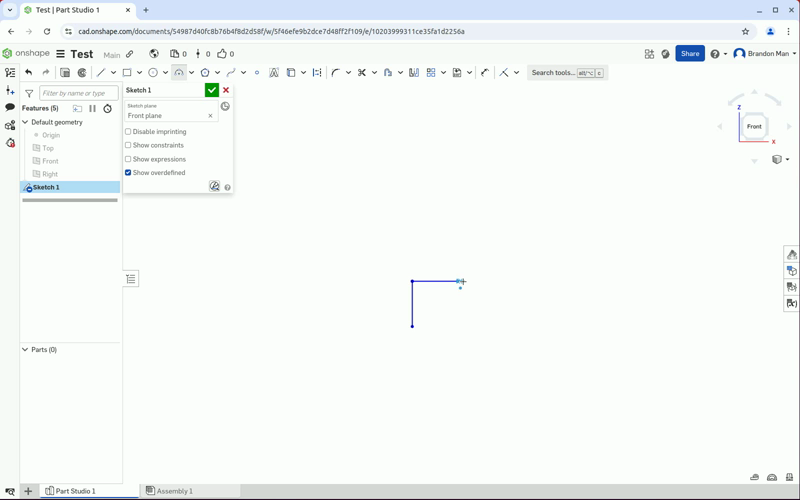
scroll(-6)
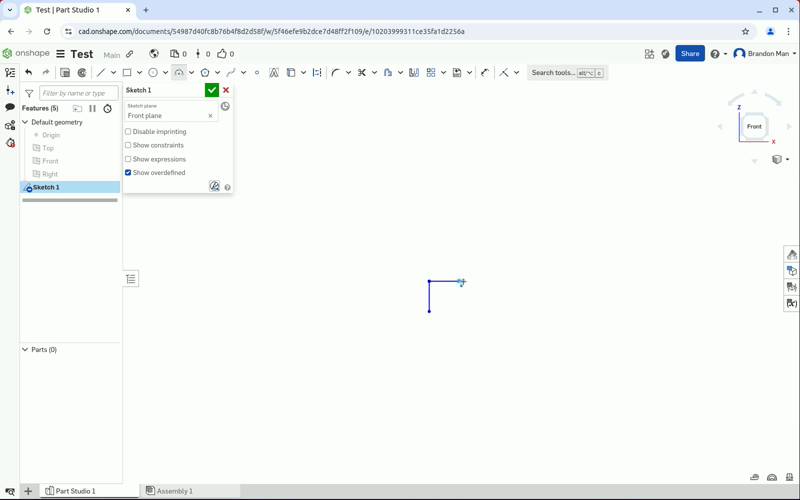
scroll(-6)
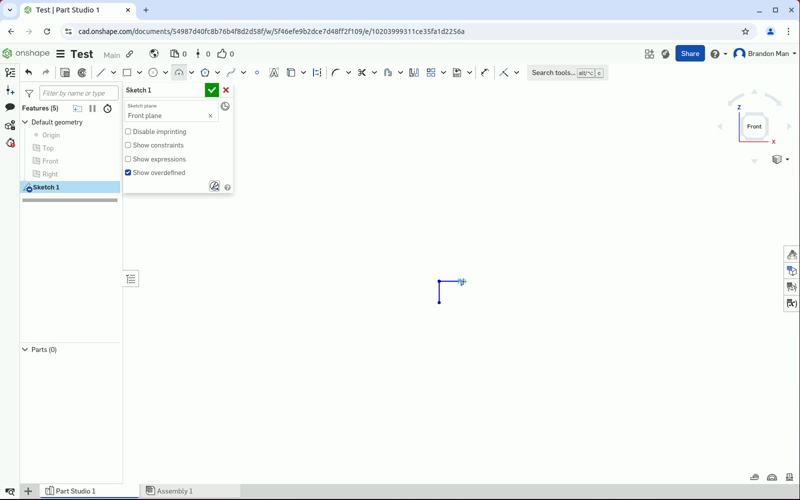
scroll(-6)
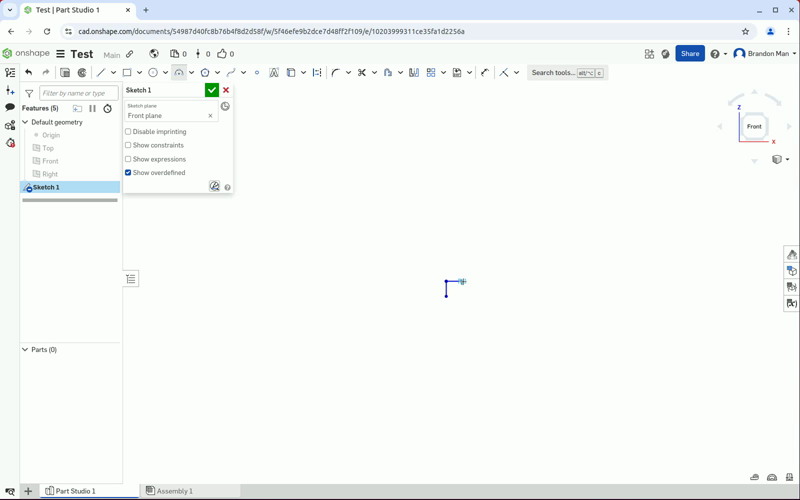
scroll(-6)
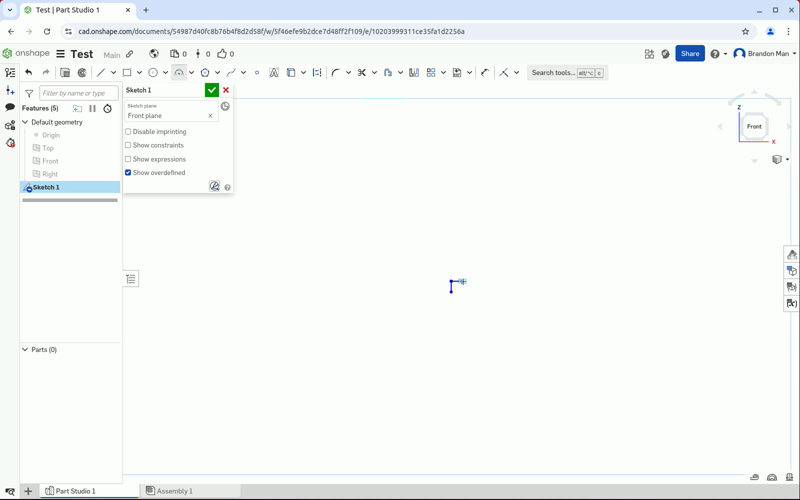
scroll(-6)
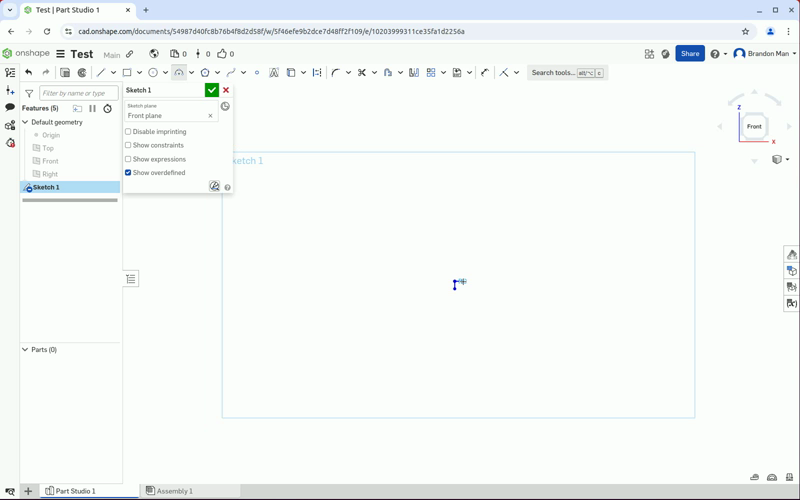
scroll(-6)
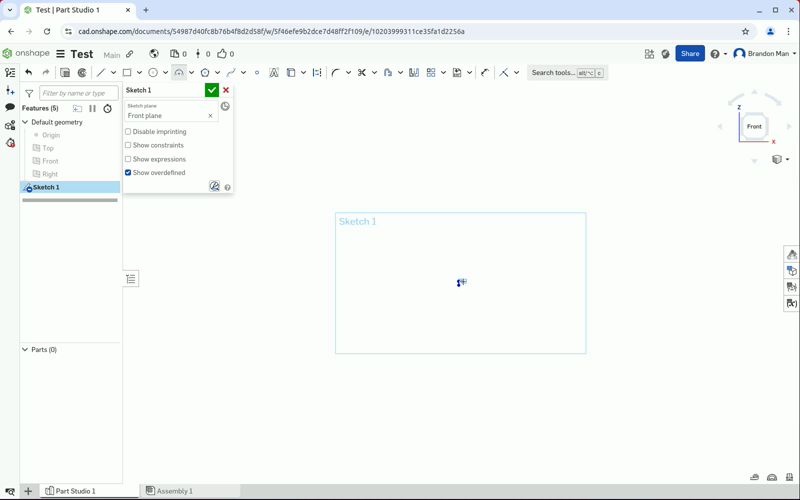
mouse_move(462, 281)
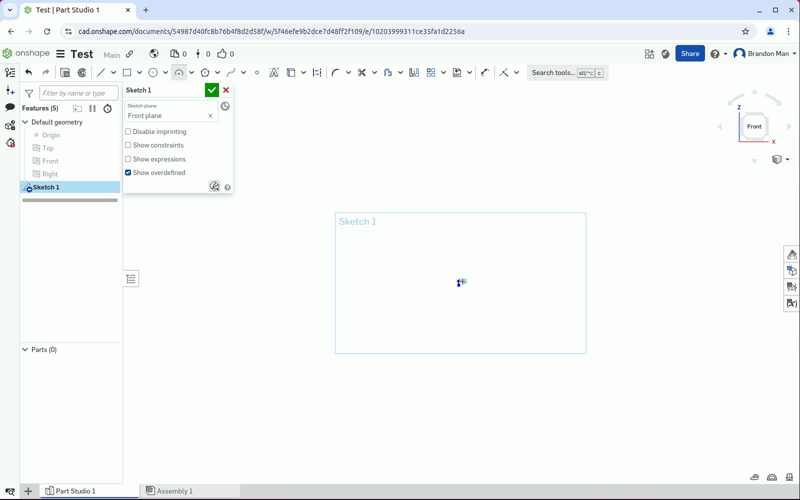
scroll(6)
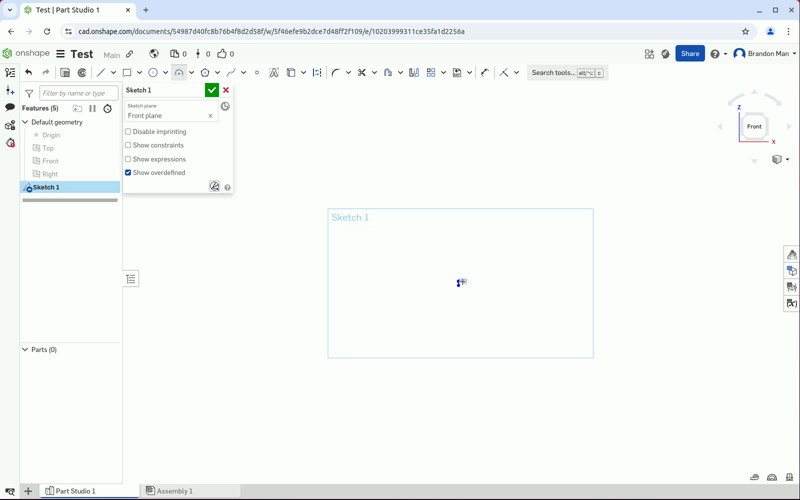
scroll(6)
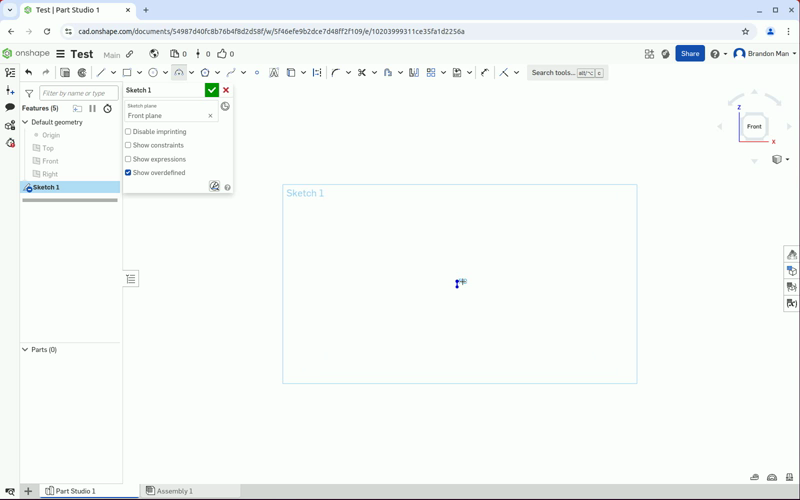
scroll(6)
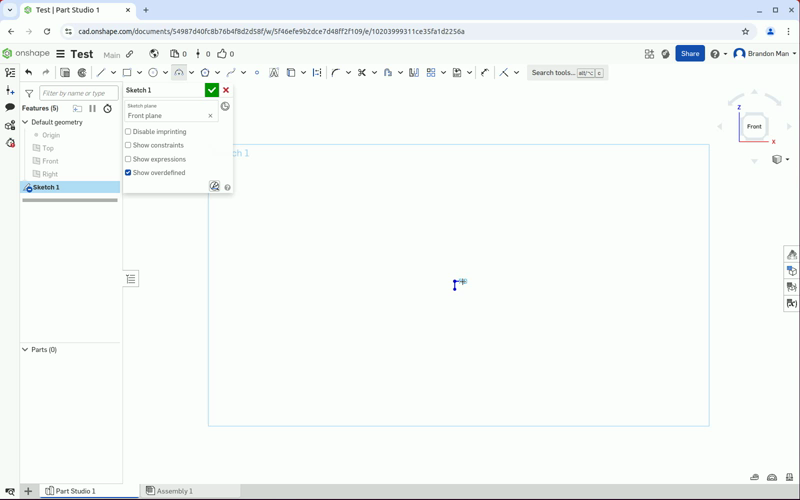
scroll(6)
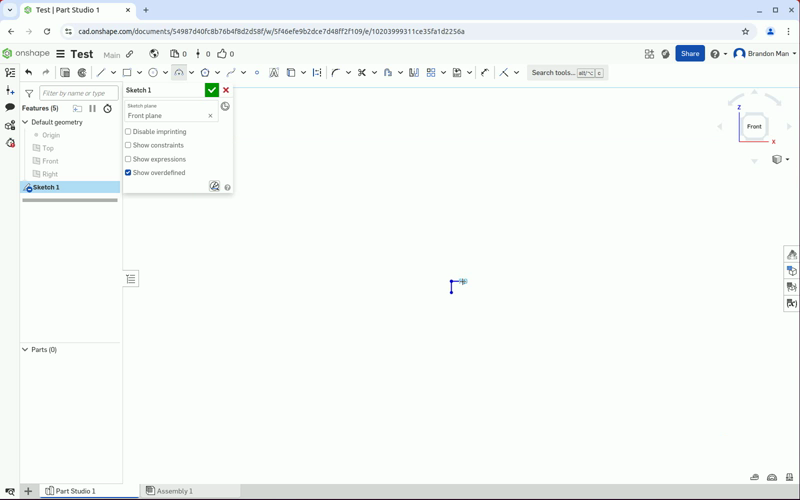
scroll(6)
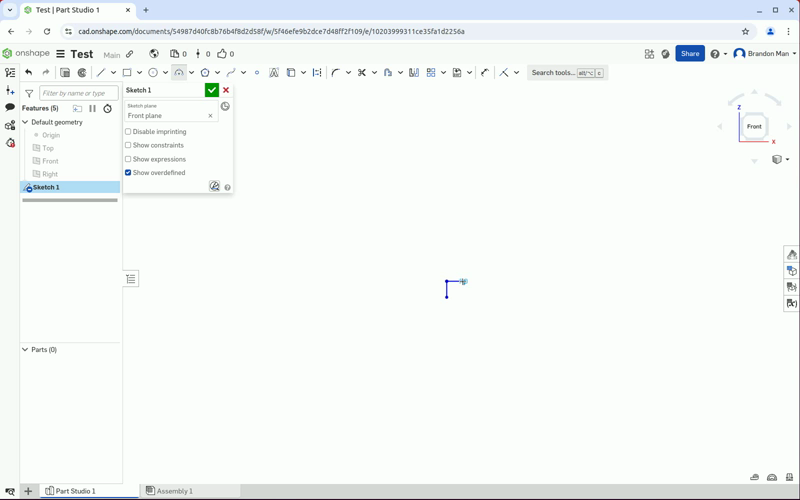
scroll(6)
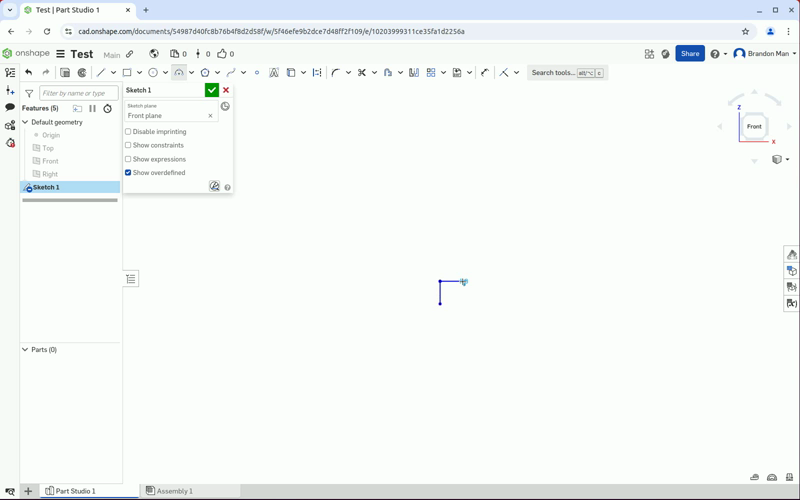
scroll(6)
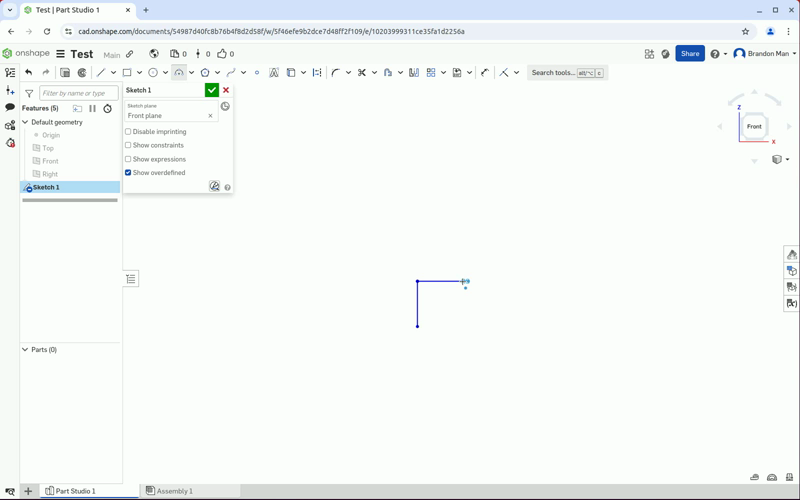
click(462, 281)
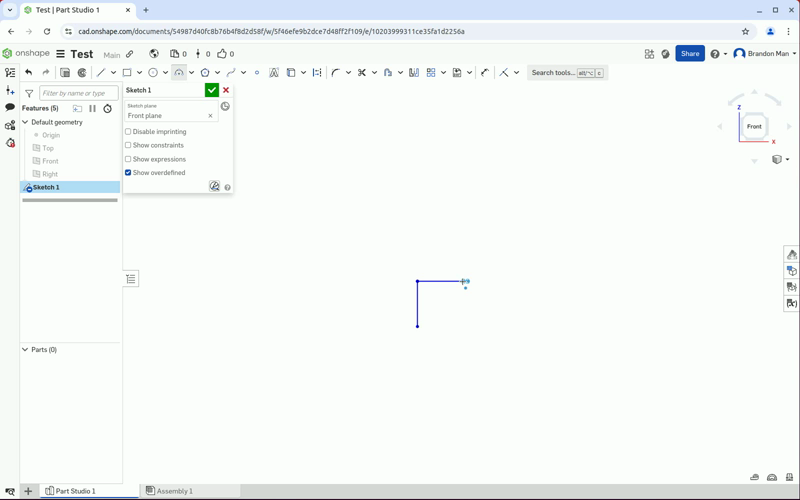
scroll(-6)
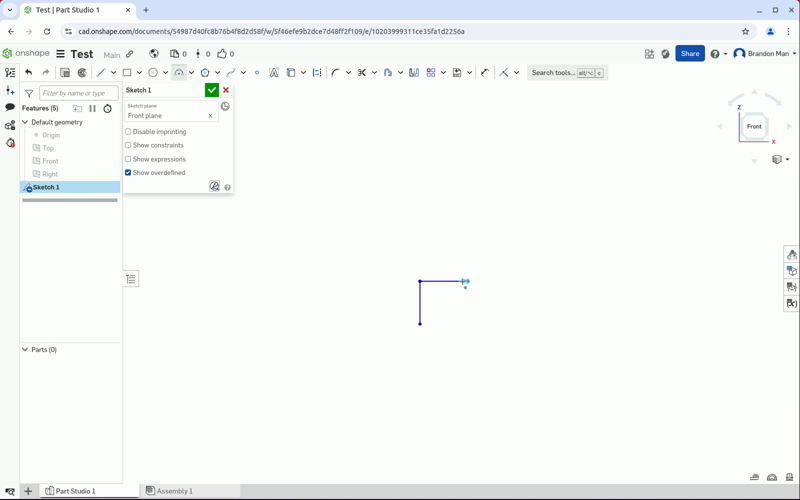
scroll(-6)
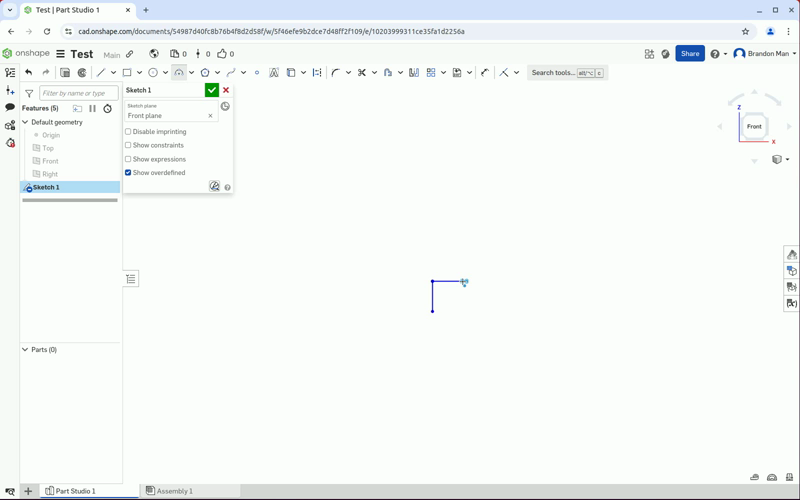
scroll(-6)
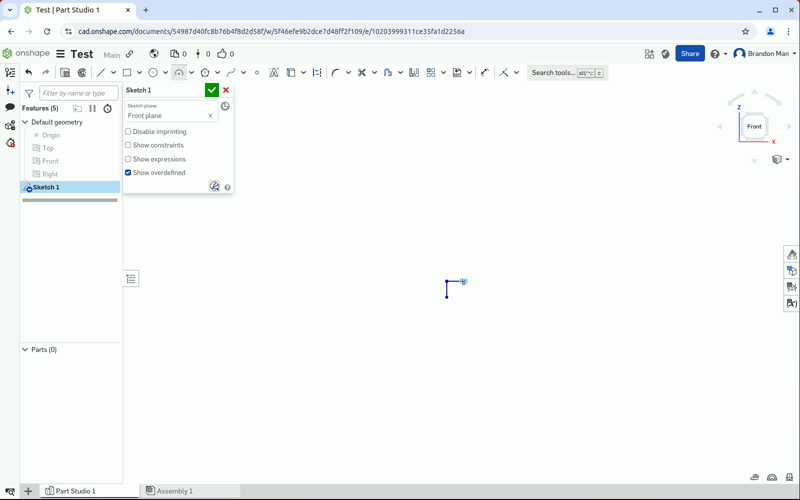
scroll(-6)
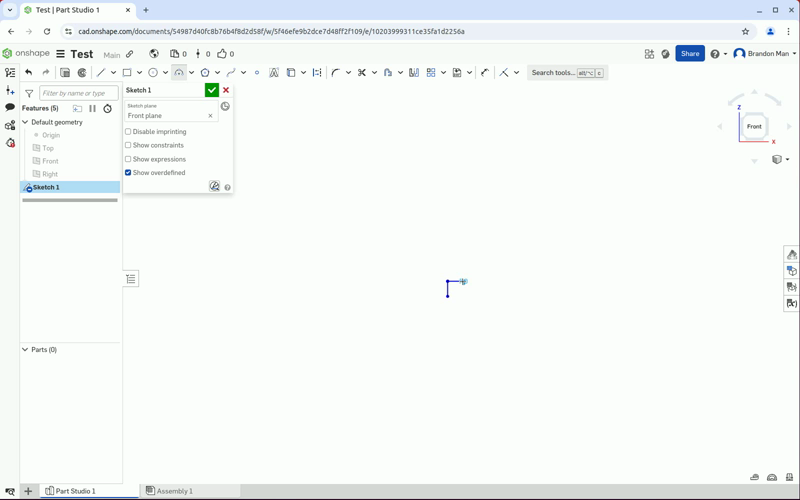
scroll(-6)
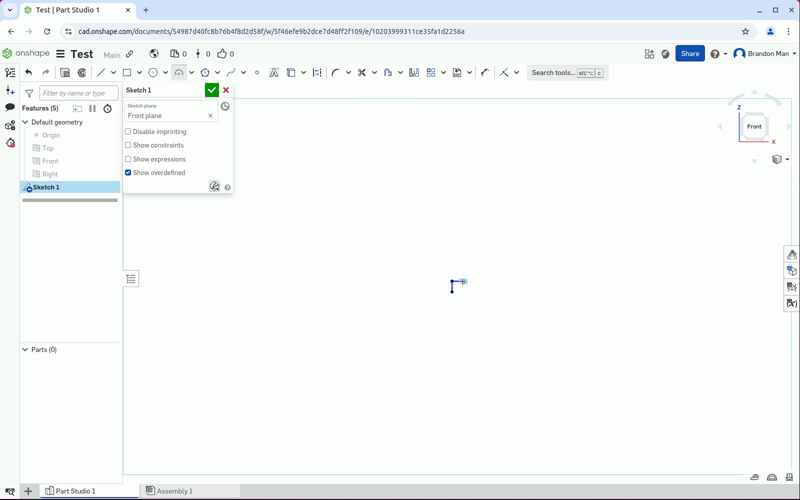
scroll(-6)
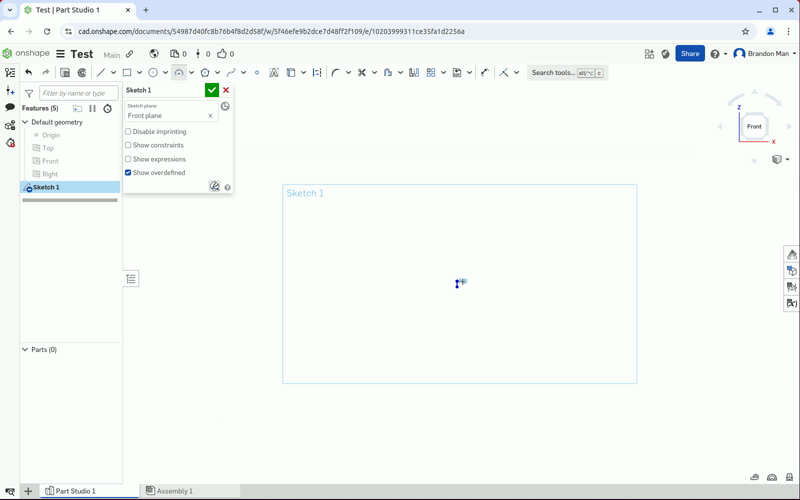
scroll(-6)
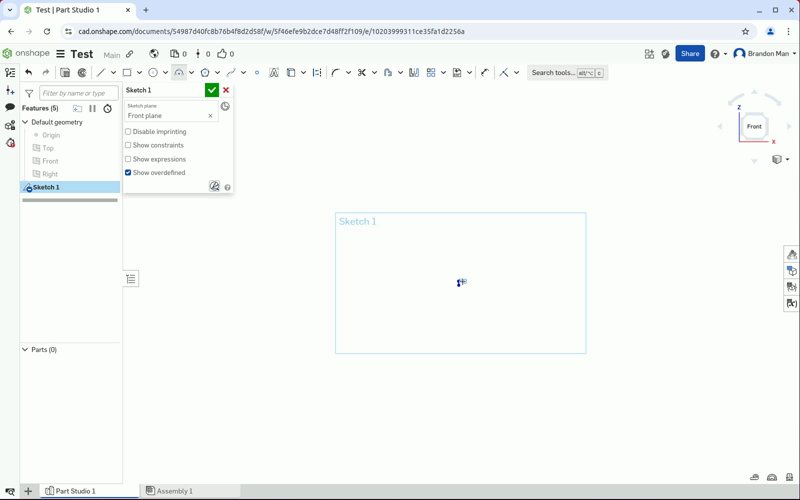
key_up(shift)
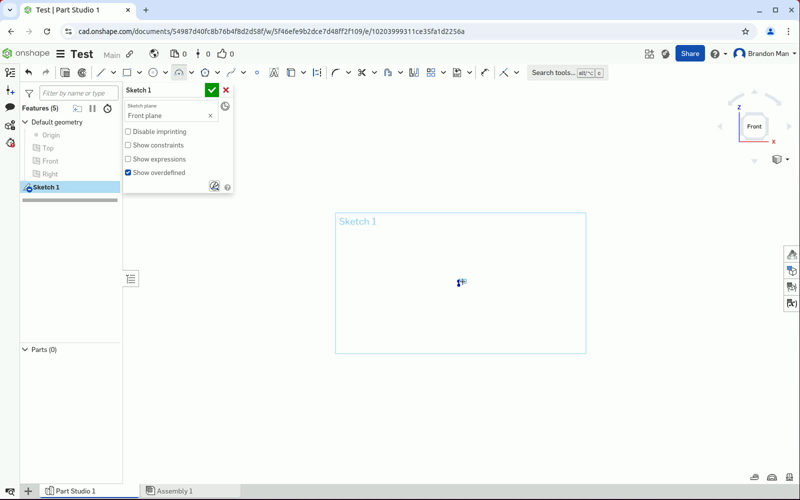
key(esc)
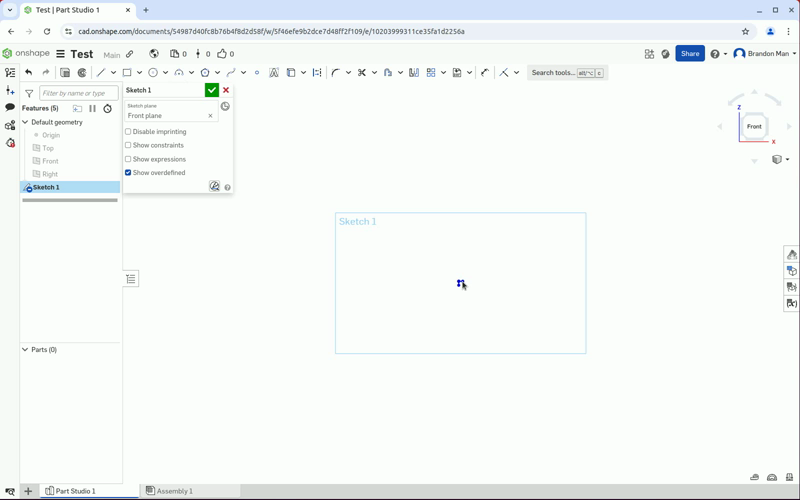
key(l)
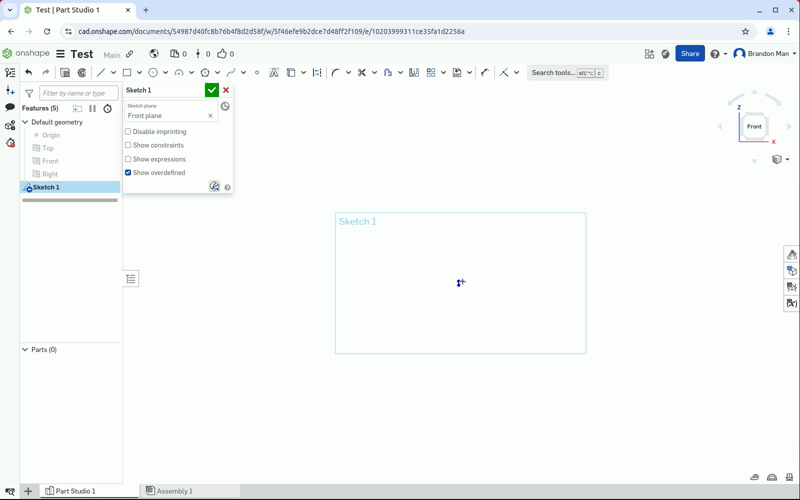
mouse_move(463, 281)
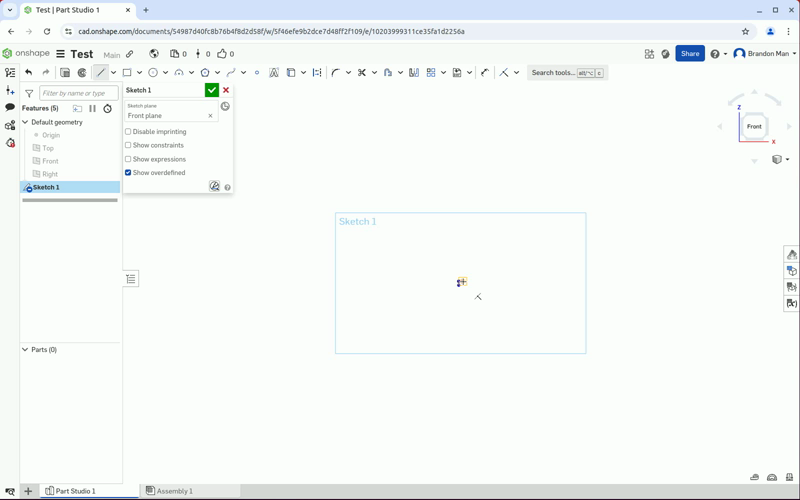
scroll(6)
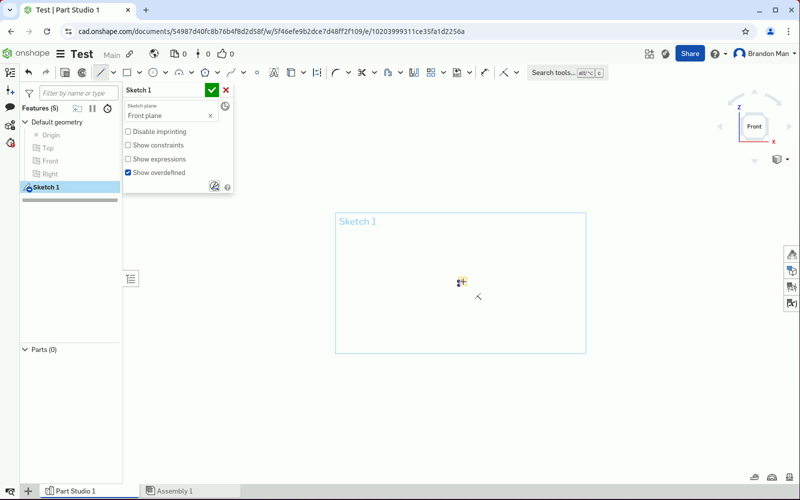
scroll(6)
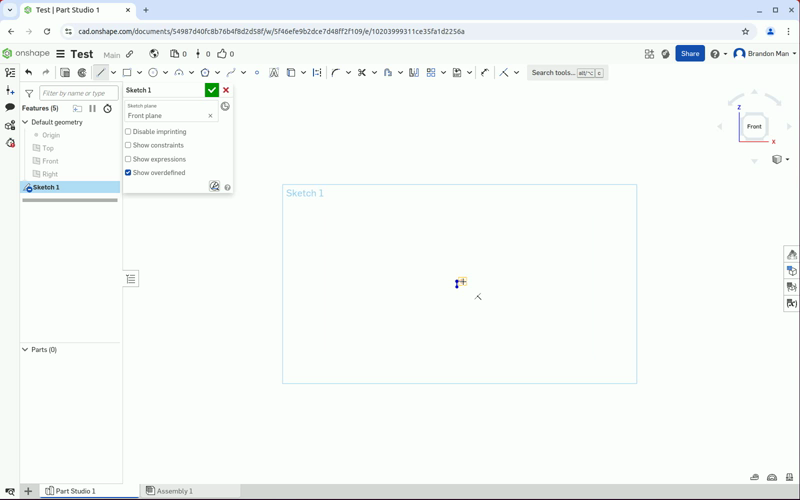
scroll(6)
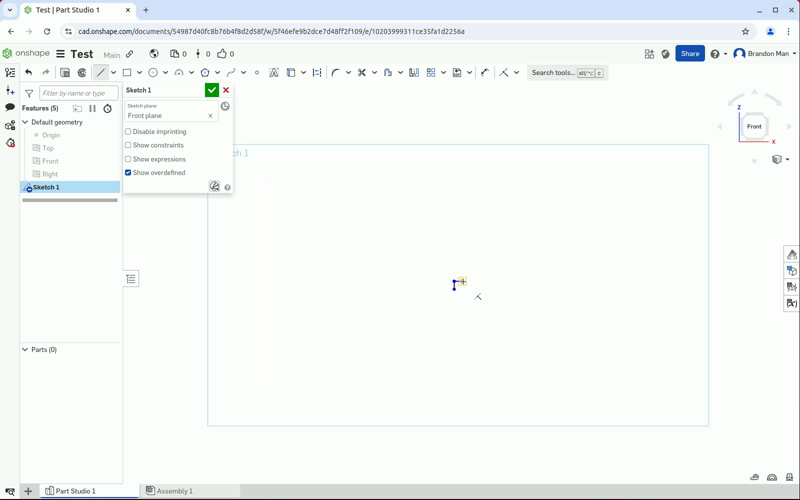
scroll(6)
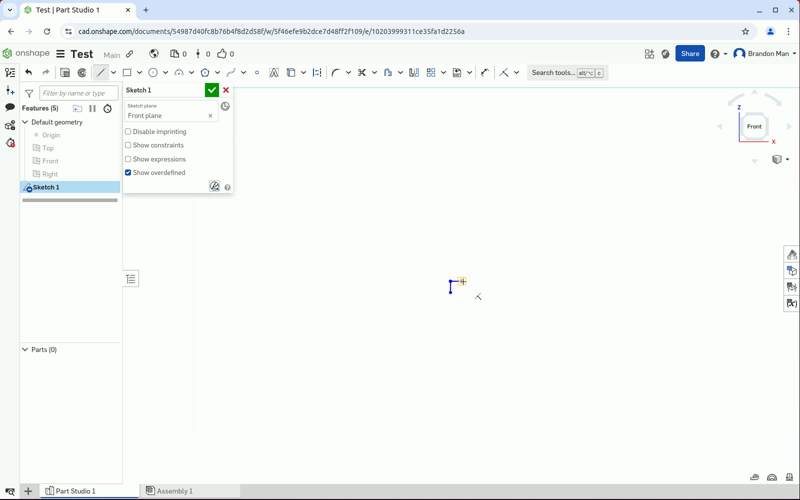
scroll(6)
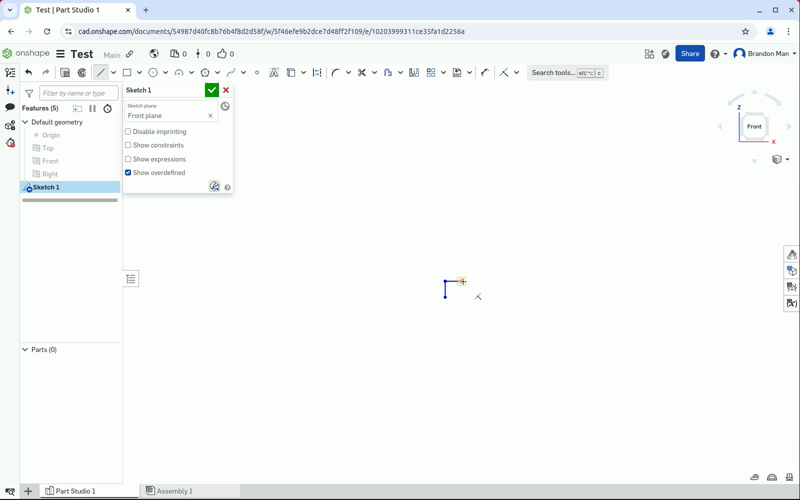
scroll(6)
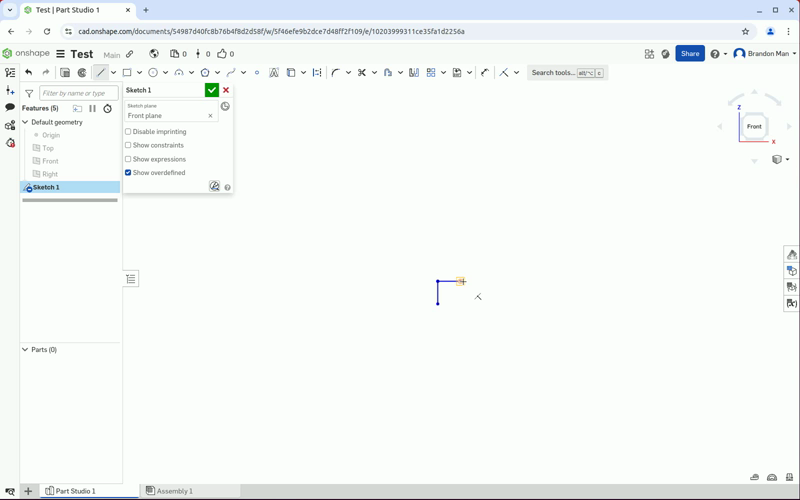
scroll(6)
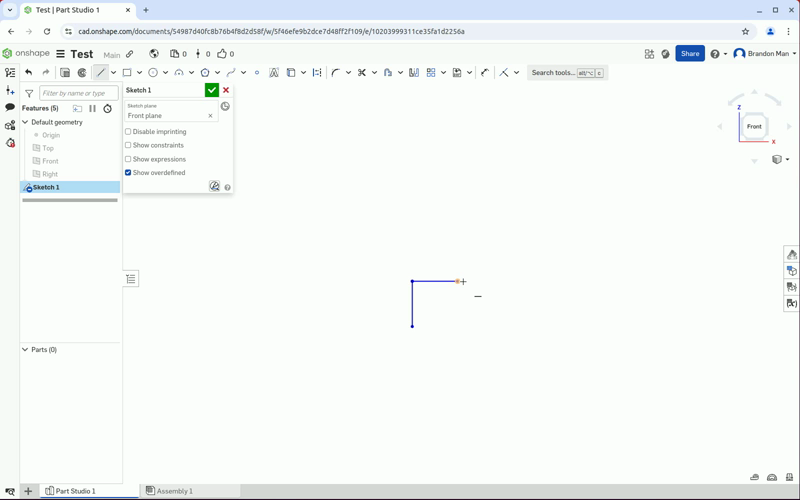
click(463, 281)
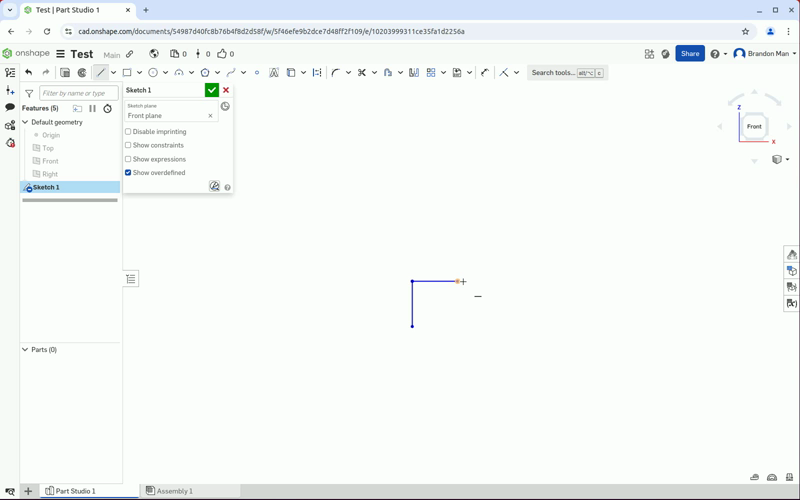
scroll(-6)
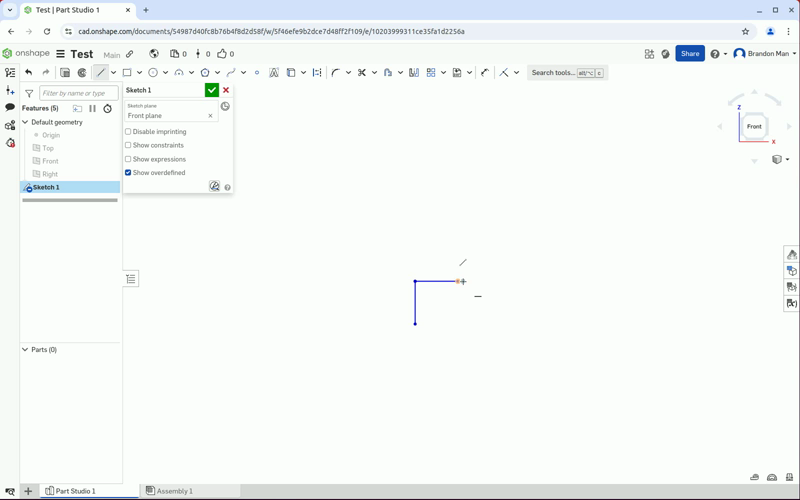
scroll(-6)
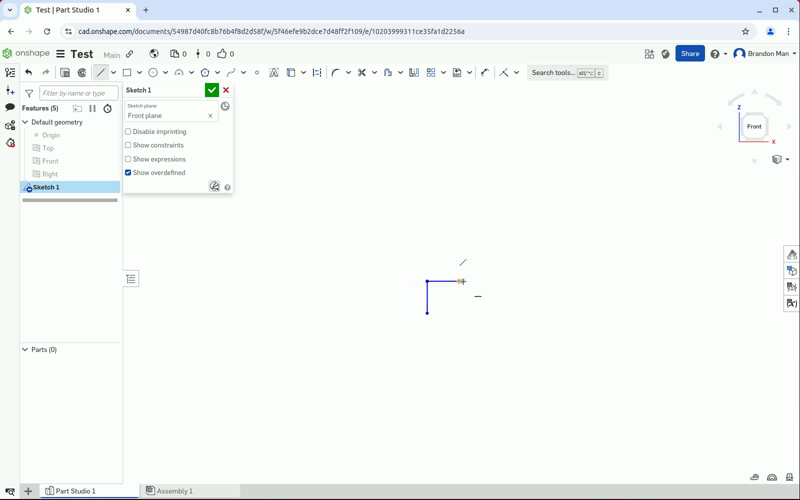
scroll(-6)
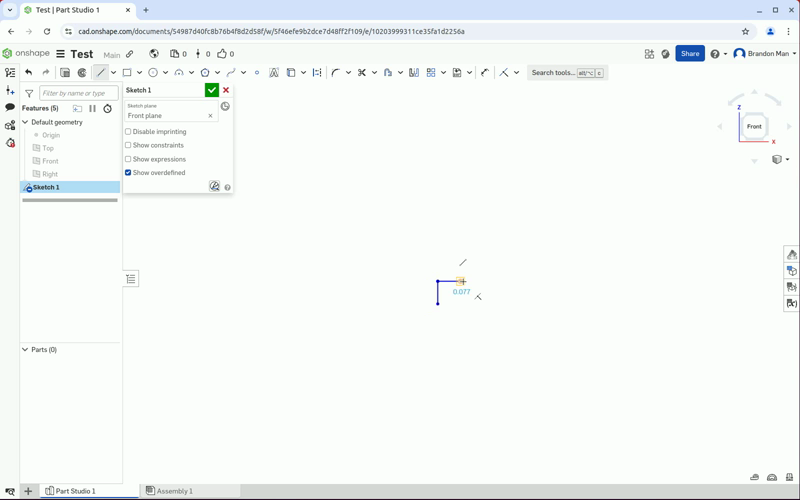
scroll(-6)
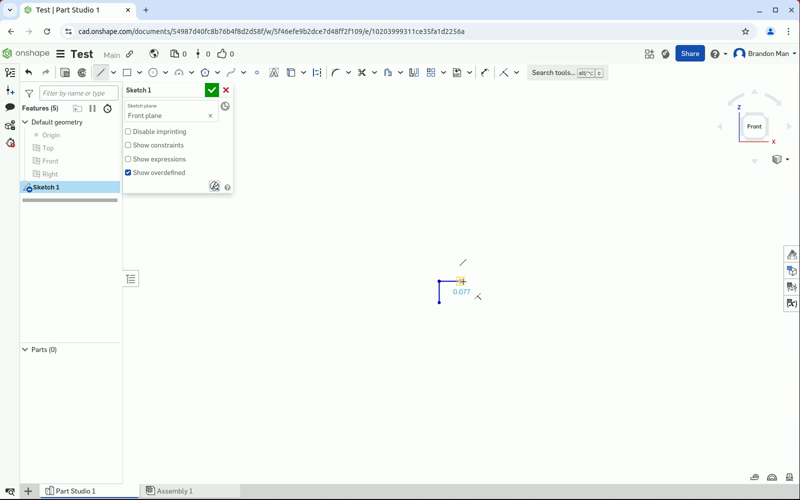
scroll(-6)
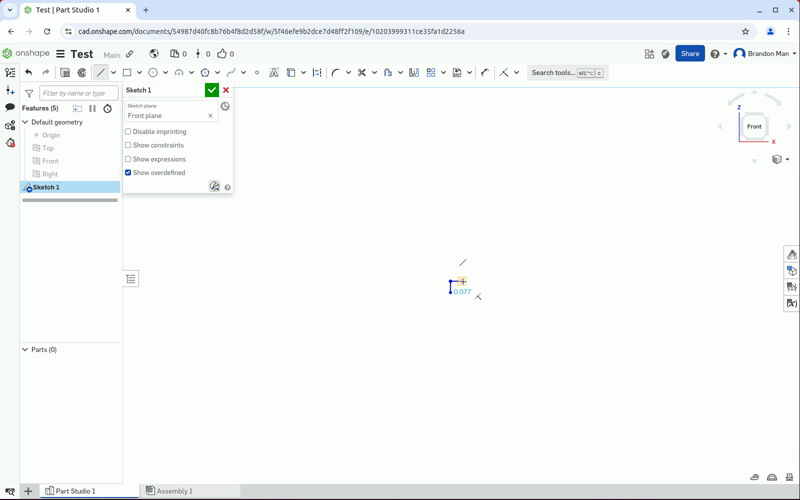
scroll(-6)
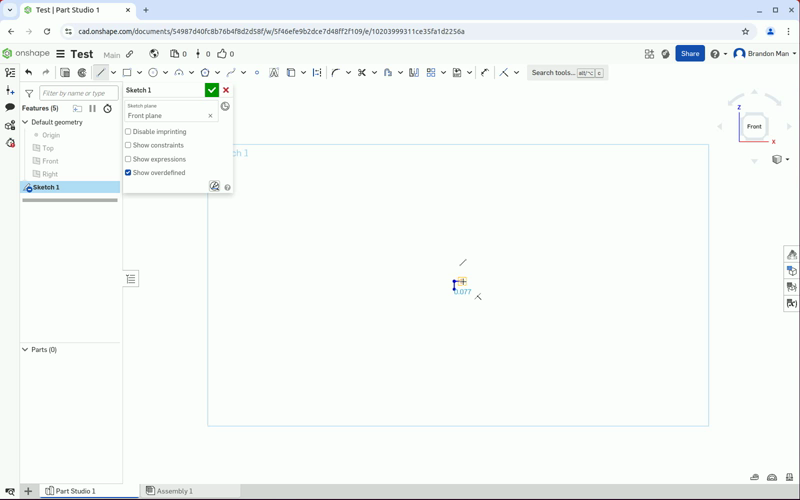
scroll(-6)
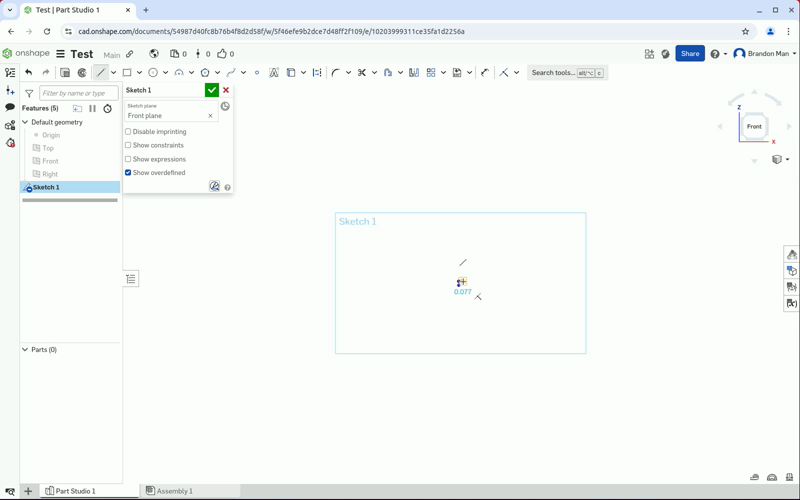
key_down(shift)
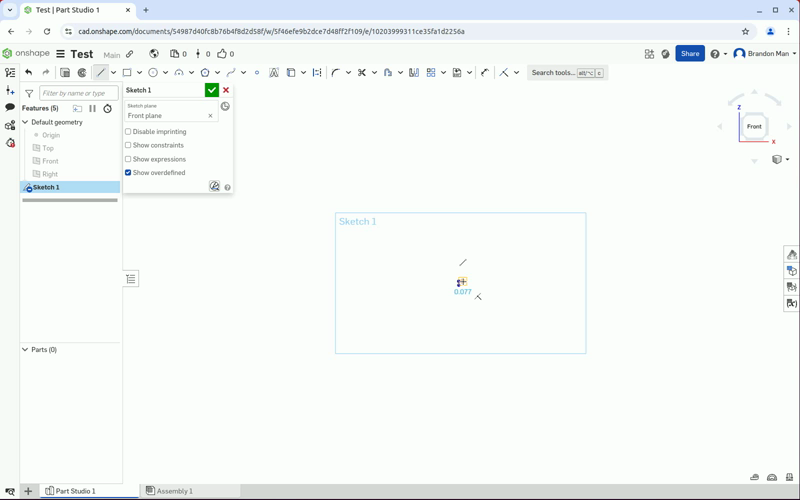
mouse_move(493, 281)
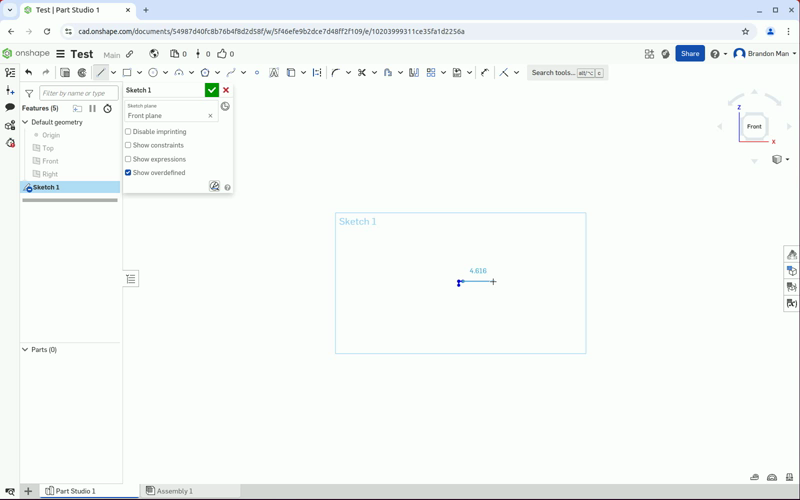
mouse_move(463, 284)
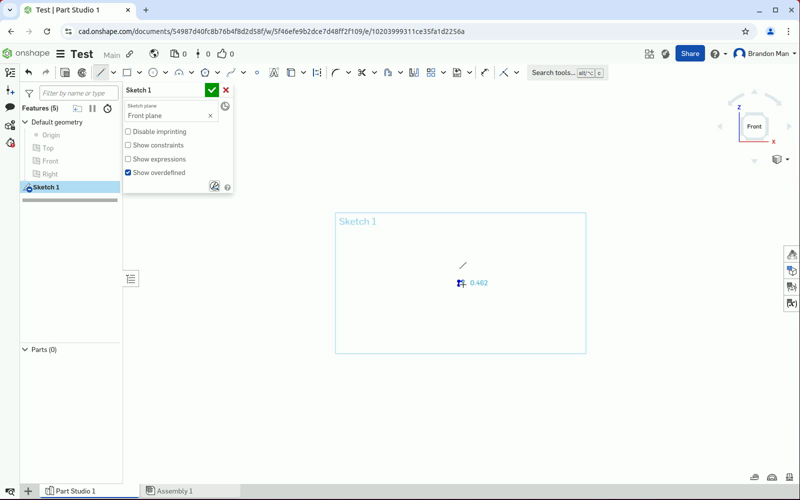
scroll(6)
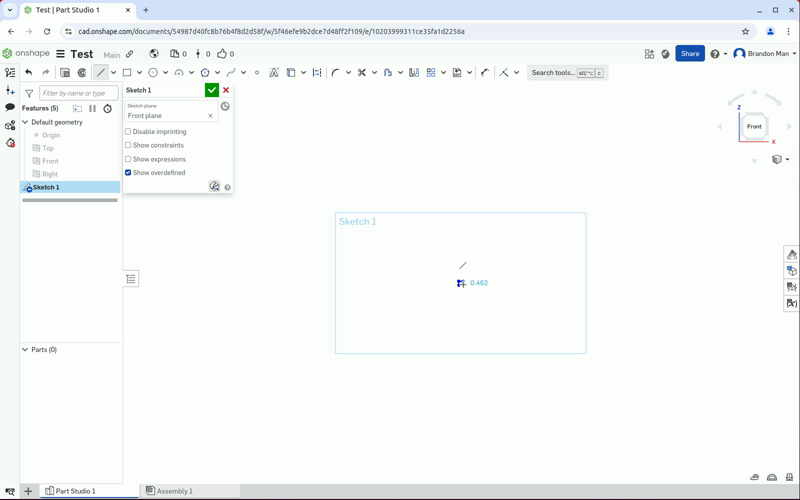
scroll(6)
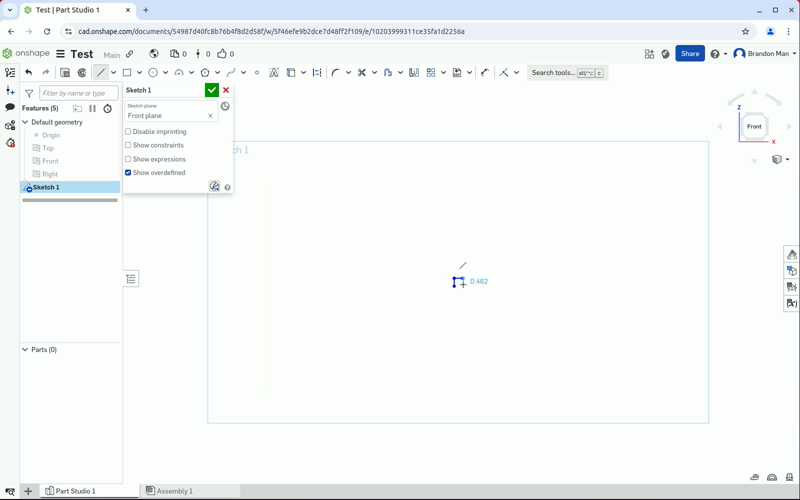
scroll(6)
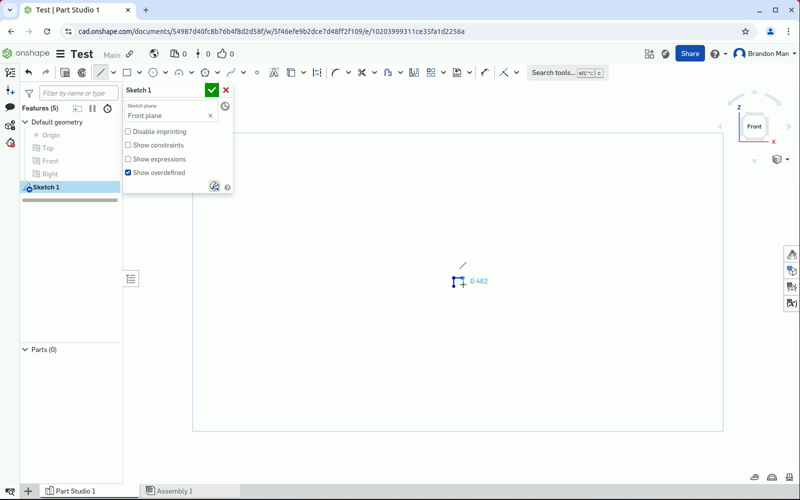
scroll(6)
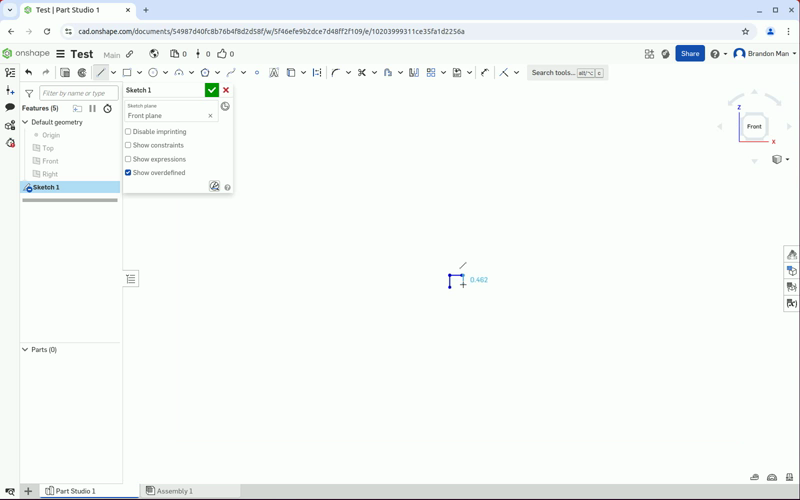
scroll(6)
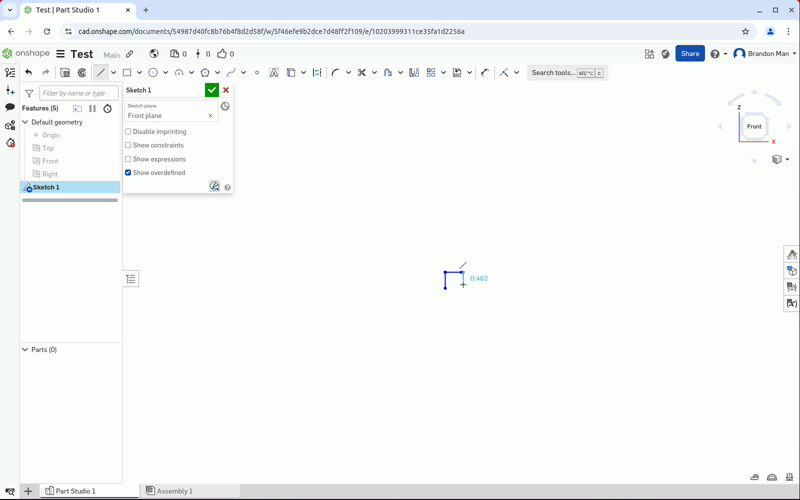
scroll(6)
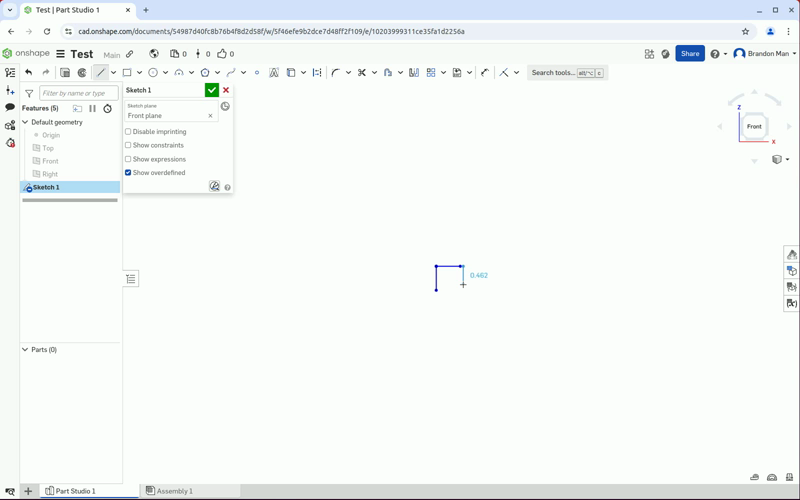
scroll(6)
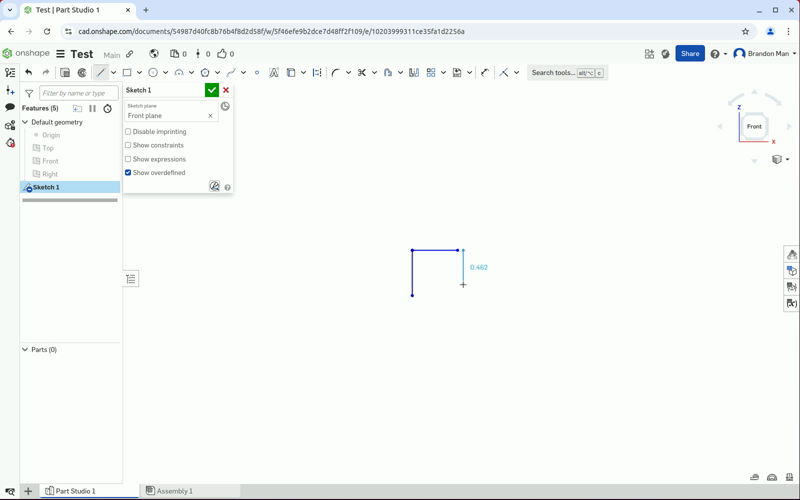
click(463, 284)
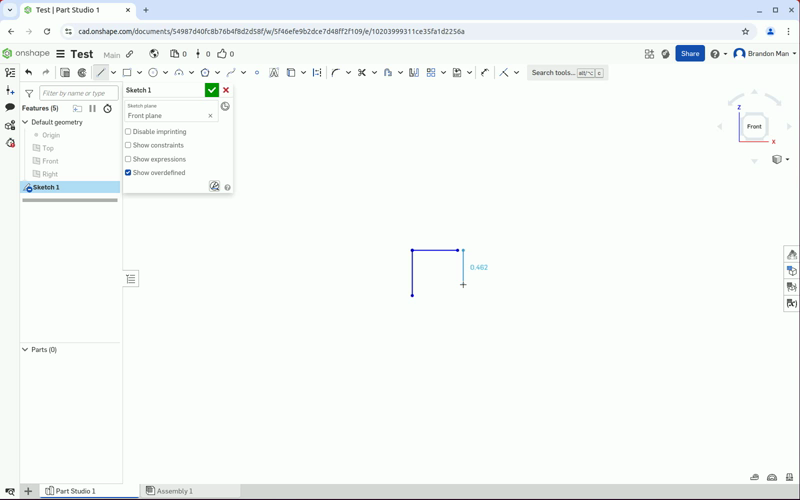
scroll(-6)
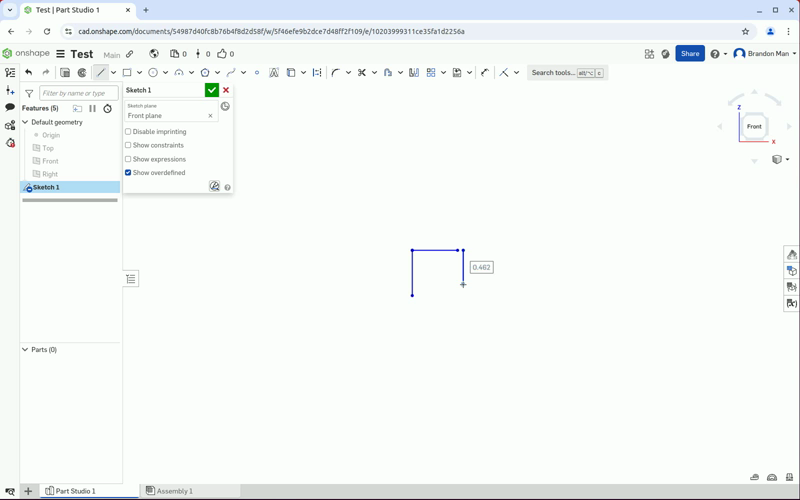
scroll(-6)
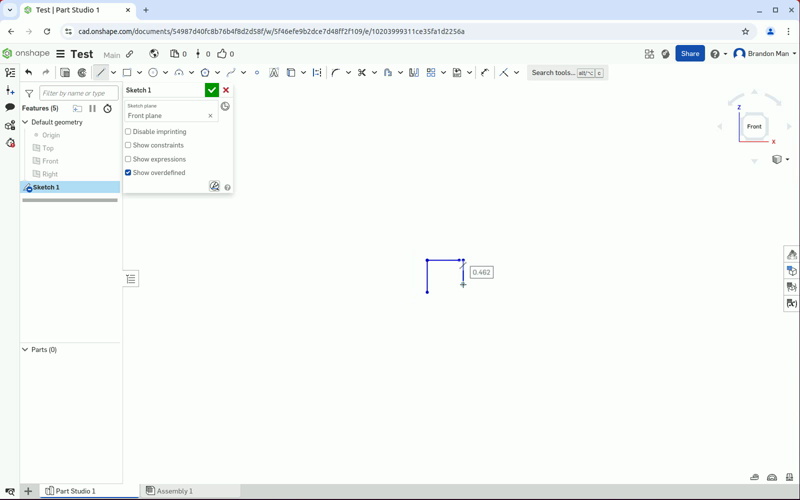
scroll(-6)
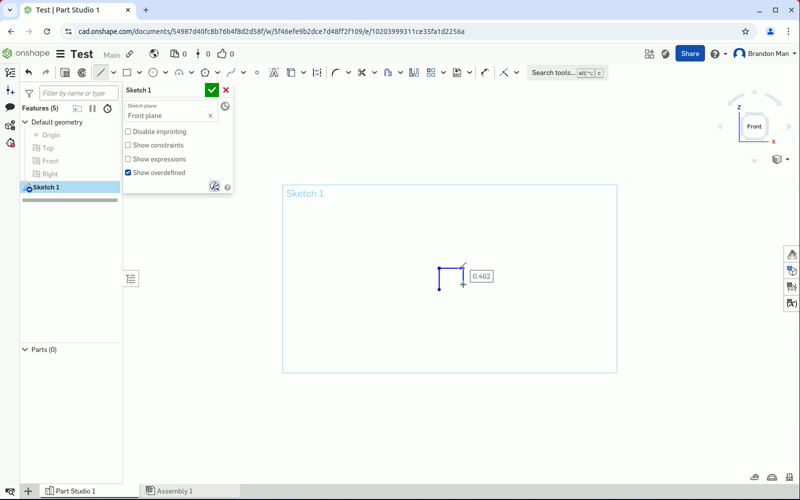
scroll(-6)
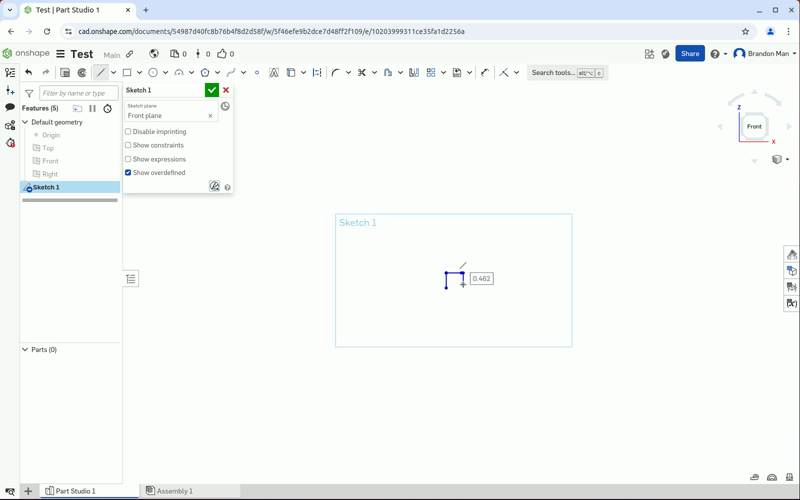
scroll(-6)
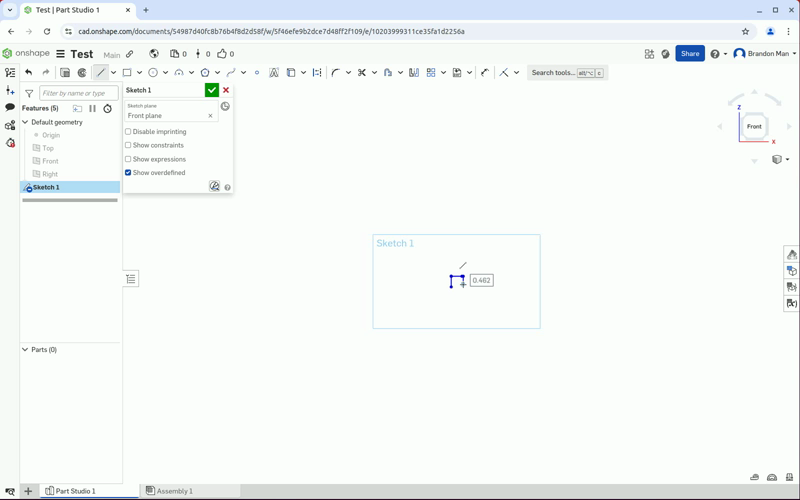
scroll(-6)
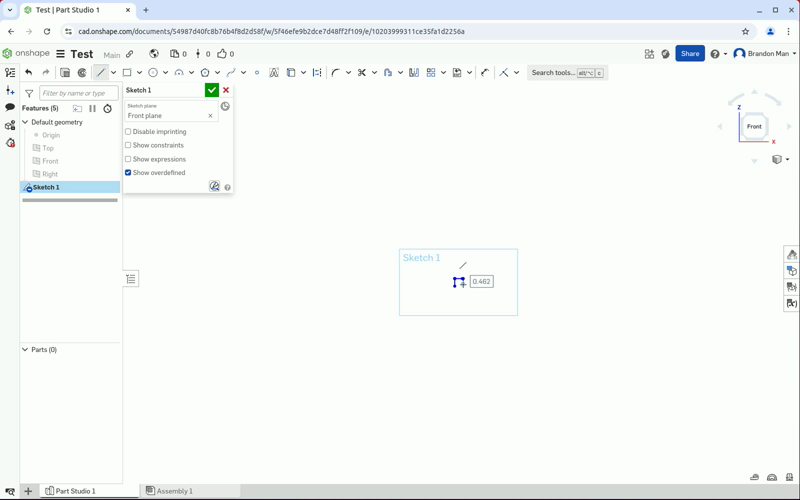
scroll(-6)
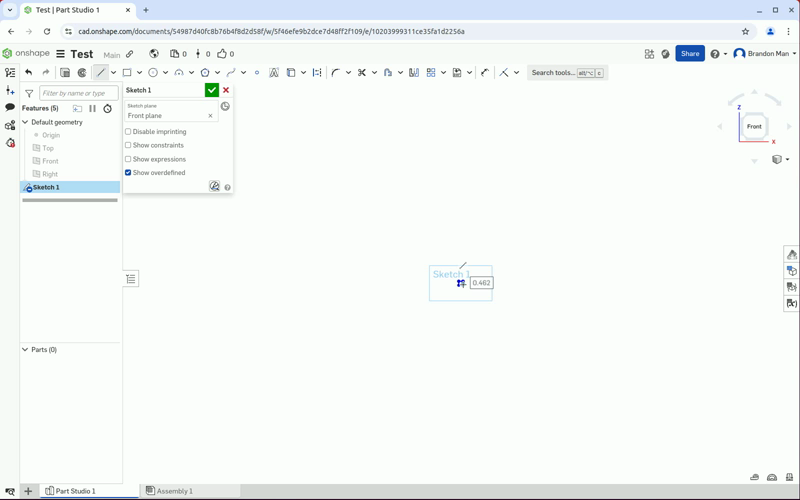
key_up(shift)
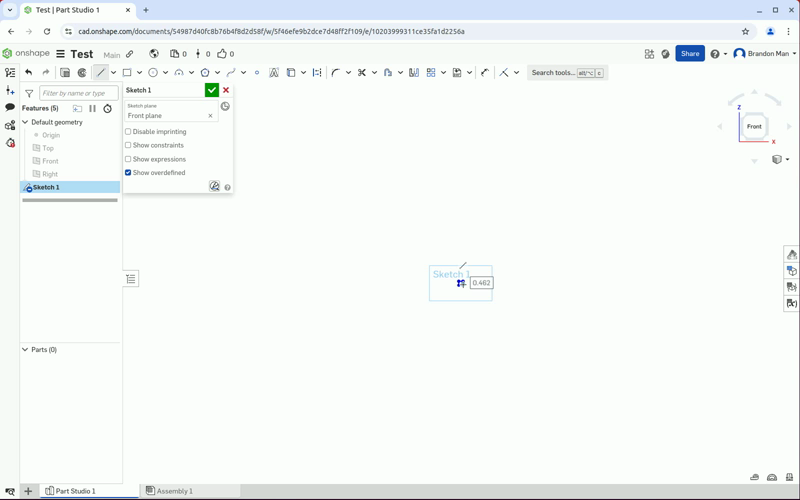
key(esc)
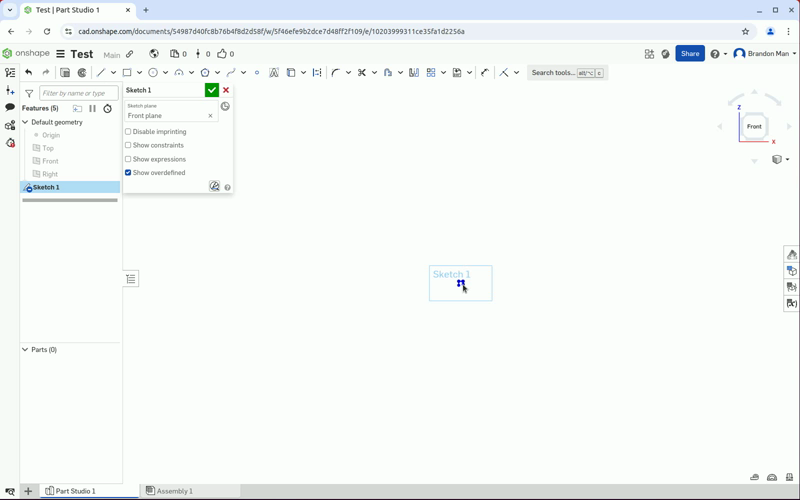
key(a)
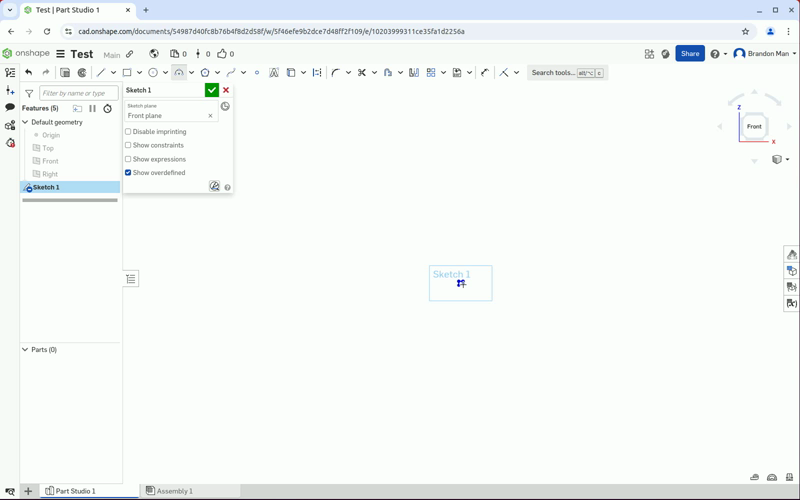
mouse_move(463, 284)
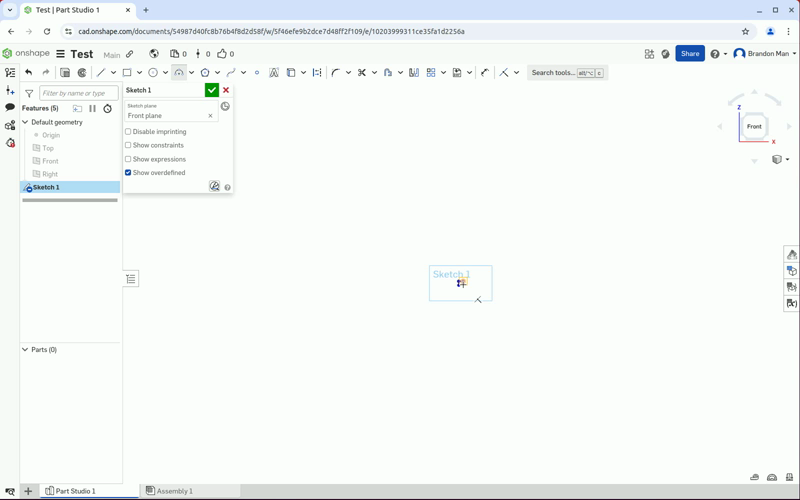
scroll(6)
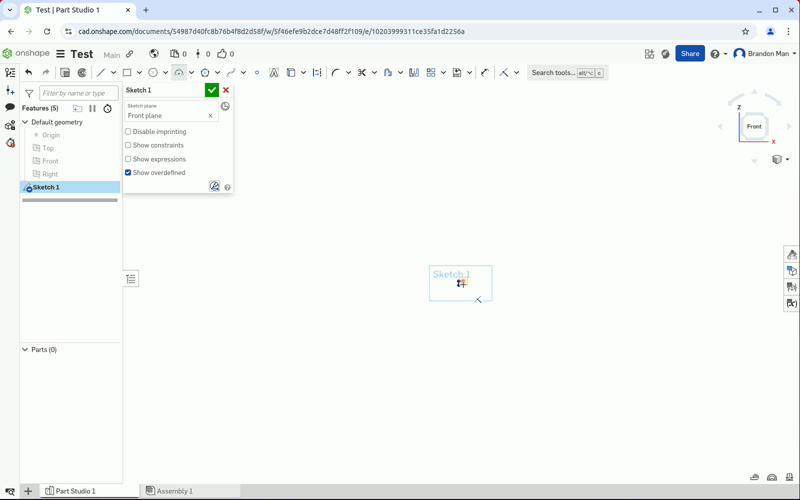
scroll(6)
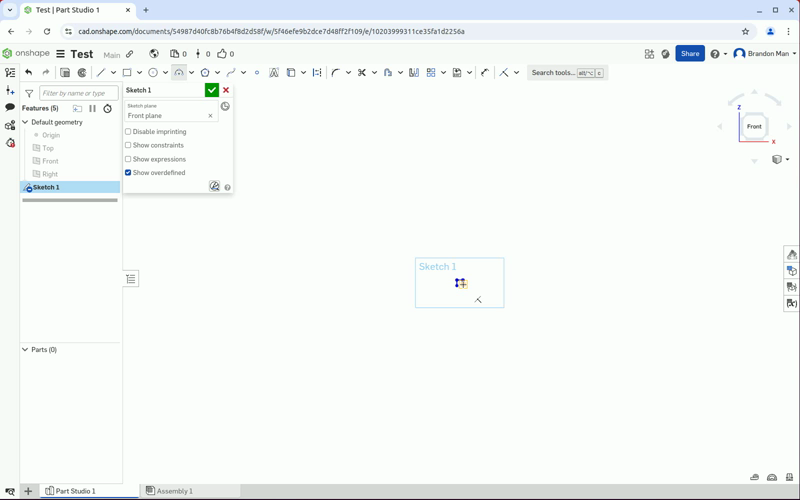
scroll(6)
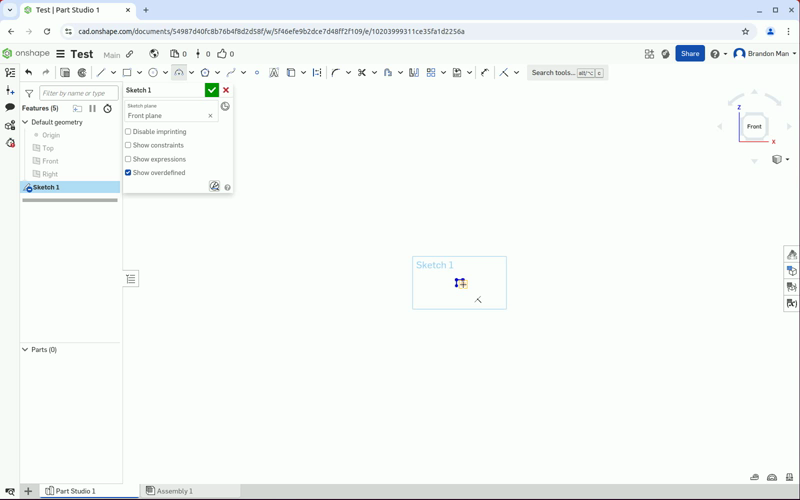
scroll(6)
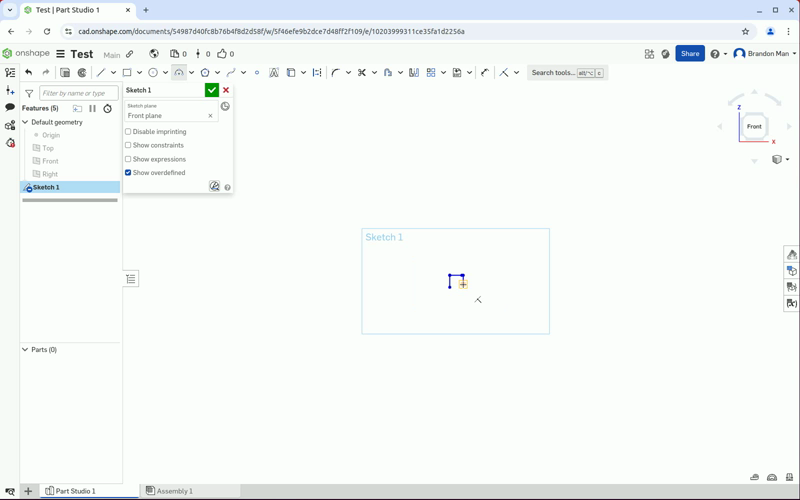
scroll(6)
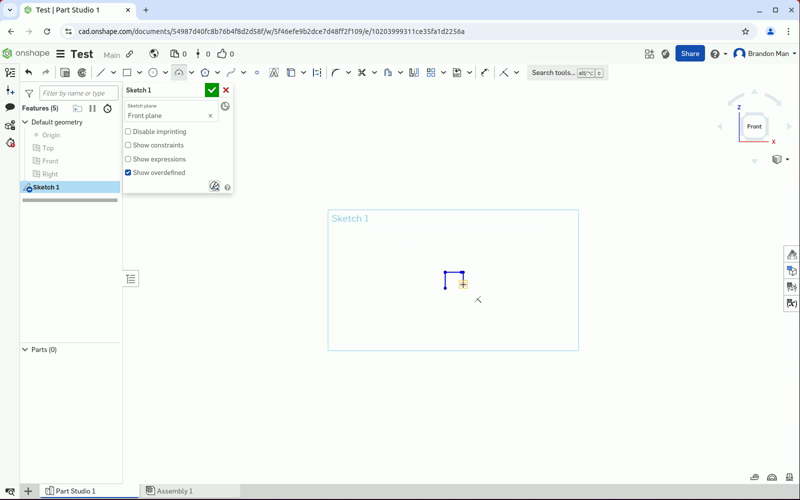
scroll(6)
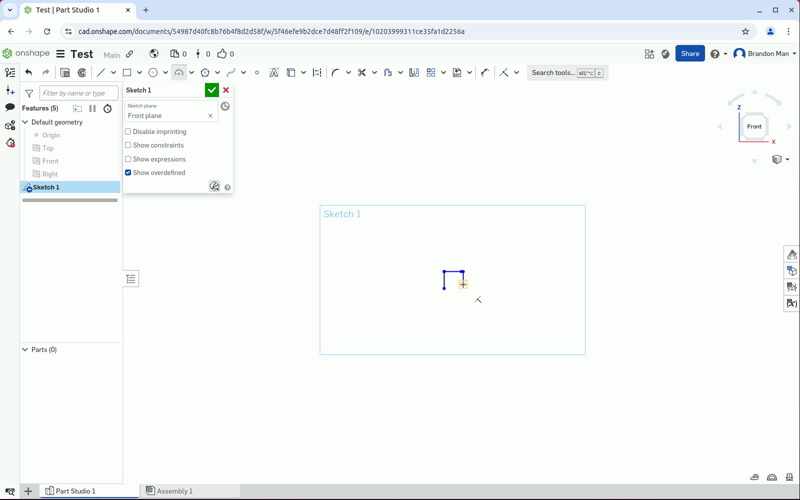
scroll(6)
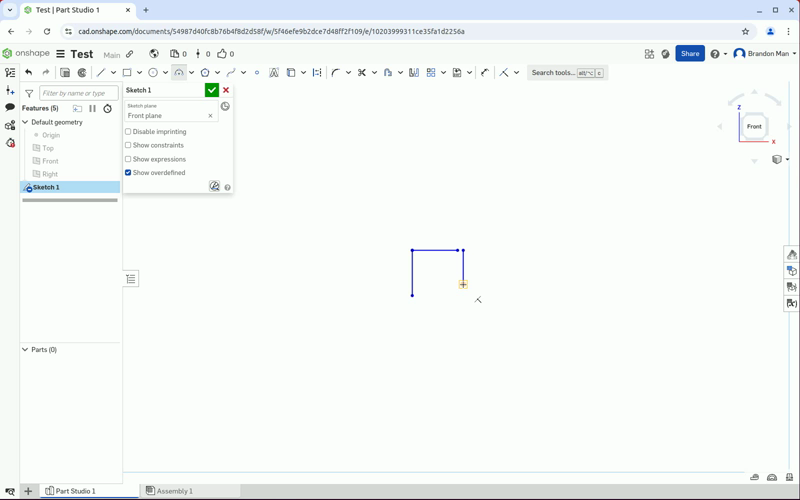
click(463, 284)
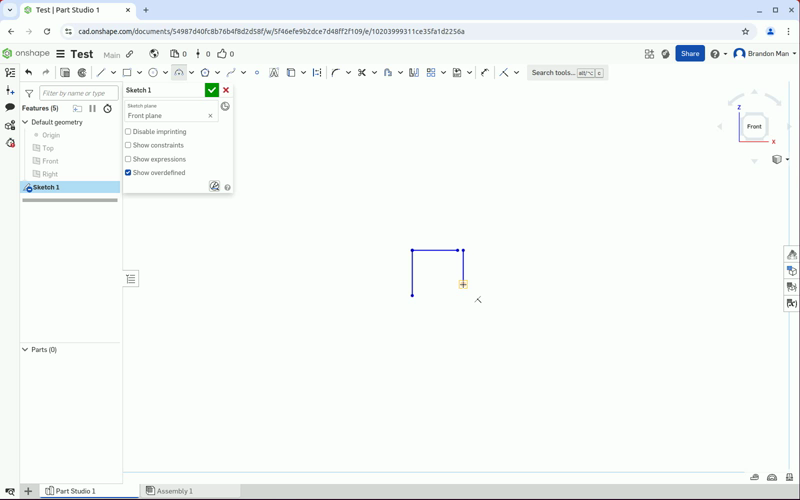
scroll(-6)
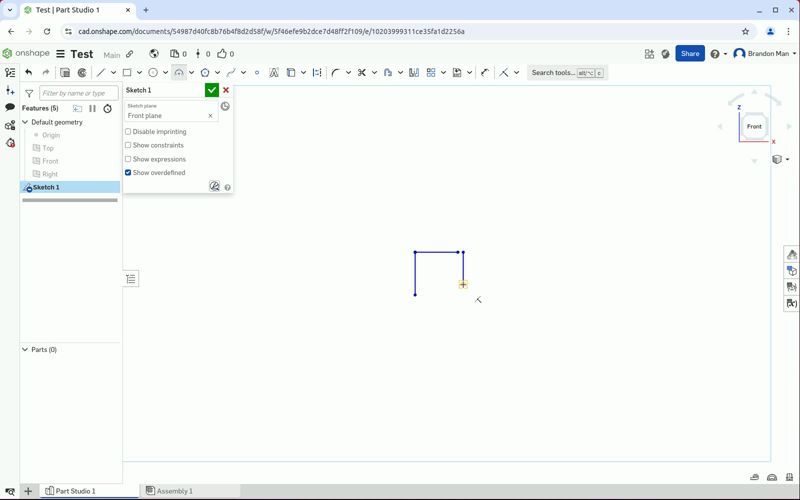
scroll(-6)
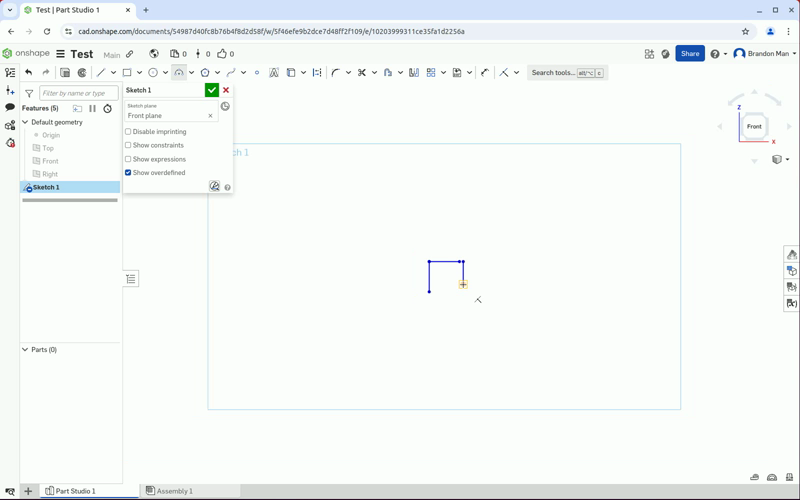
scroll(-6)
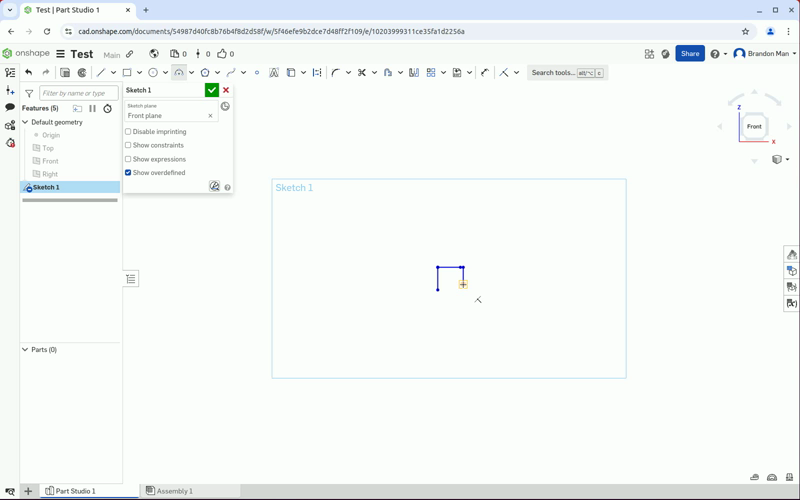
scroll(-6)
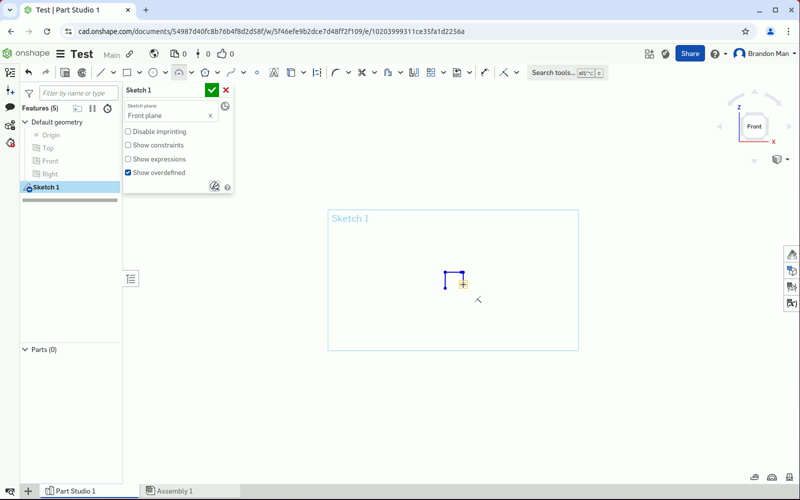
scroll(-6)
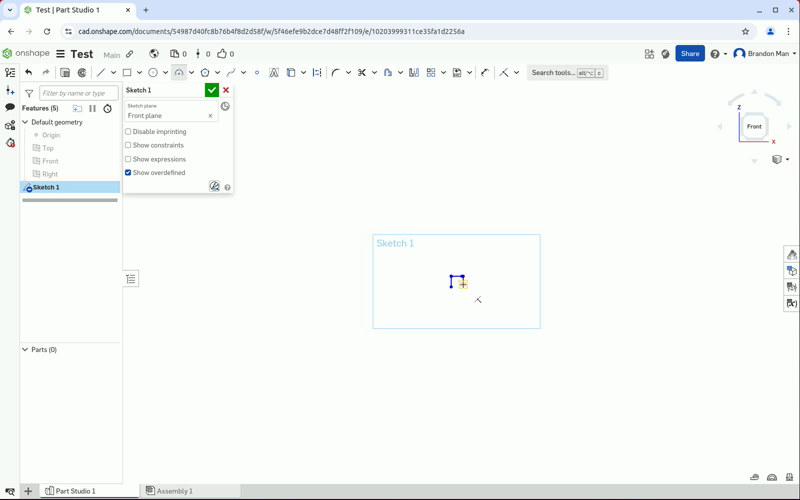
scroll(-6)
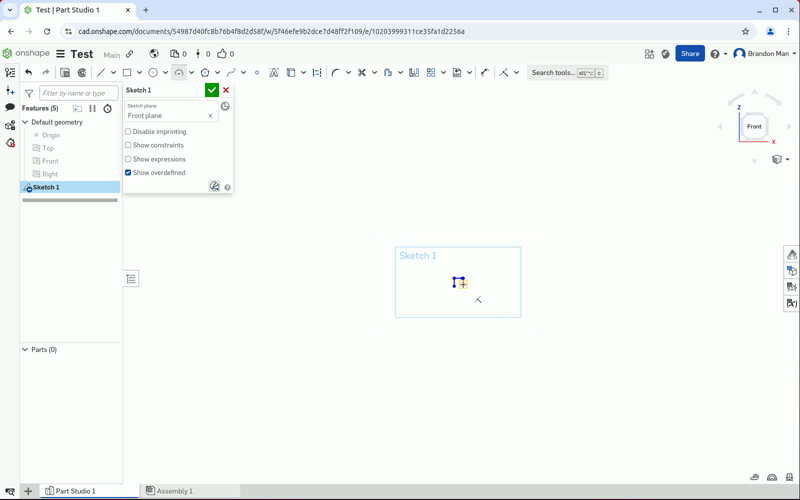
scroll(-6)
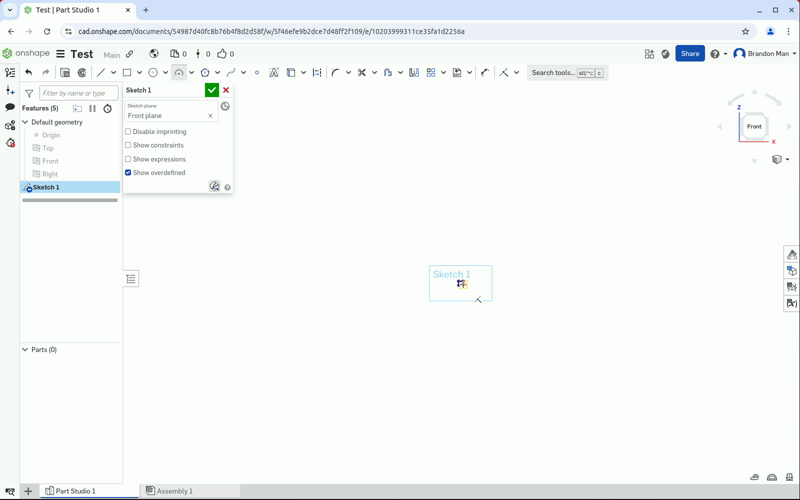
key_down(shift)
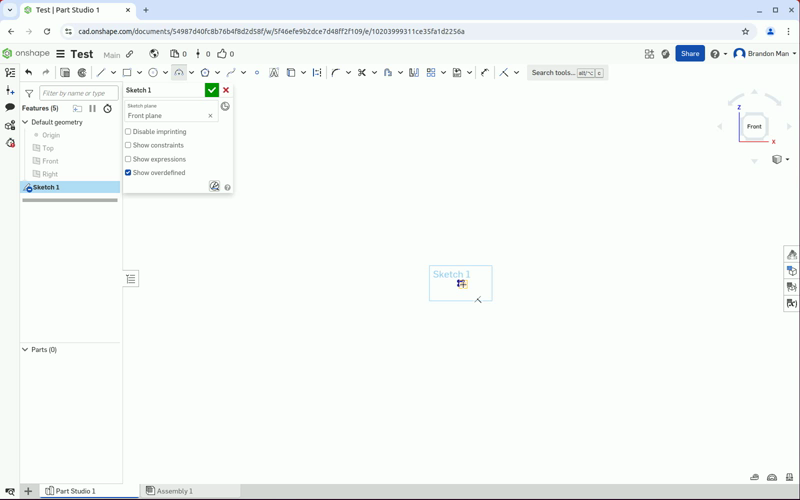
mouse_move(462, 284)
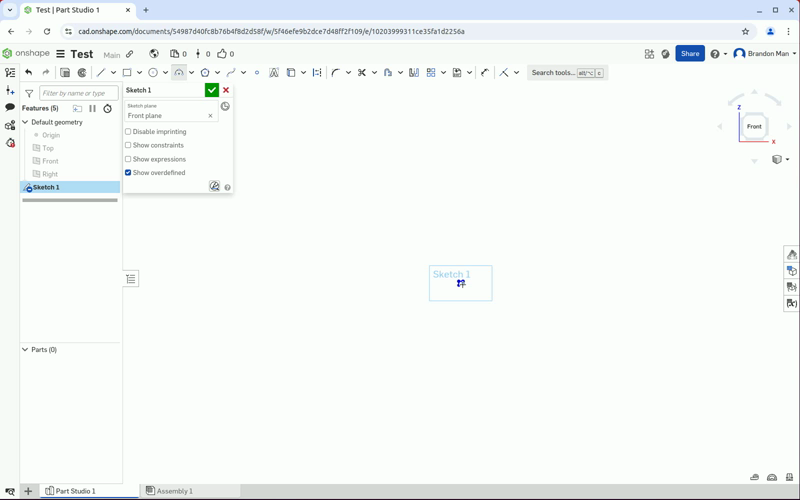
scroll(6)
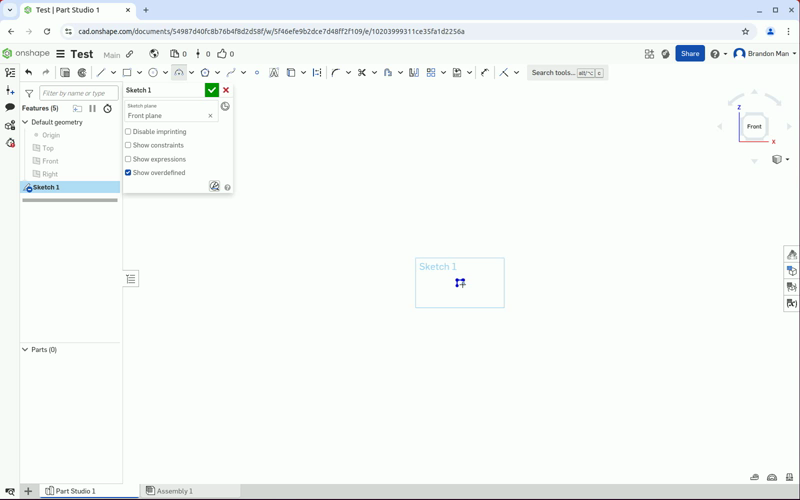
scroll(6)
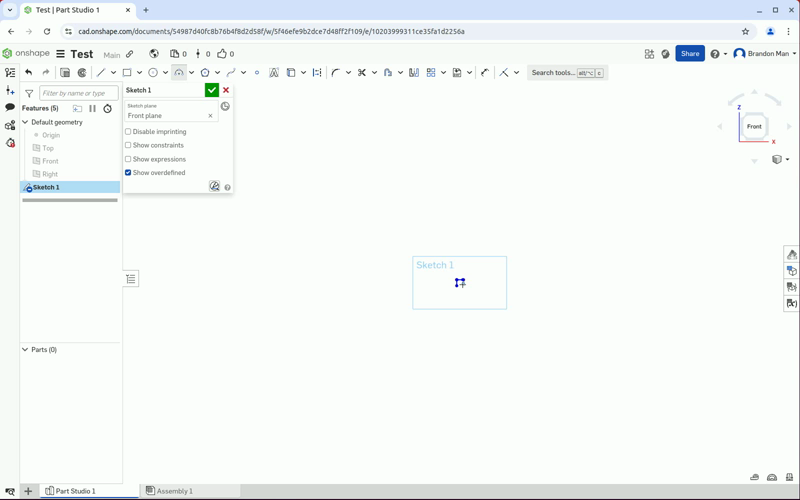
scroll(6)
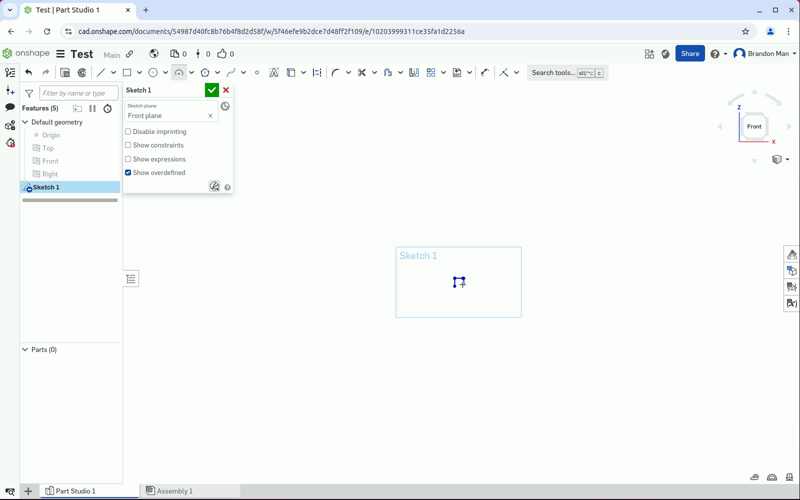
scroll(6)
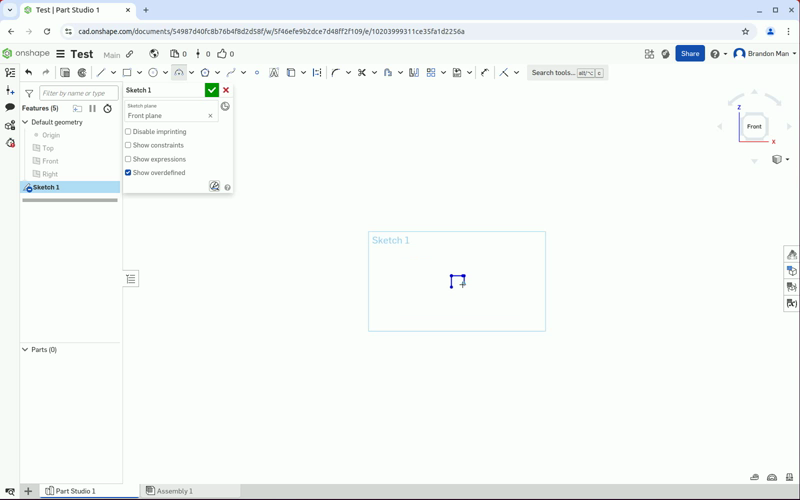
scroll(6)
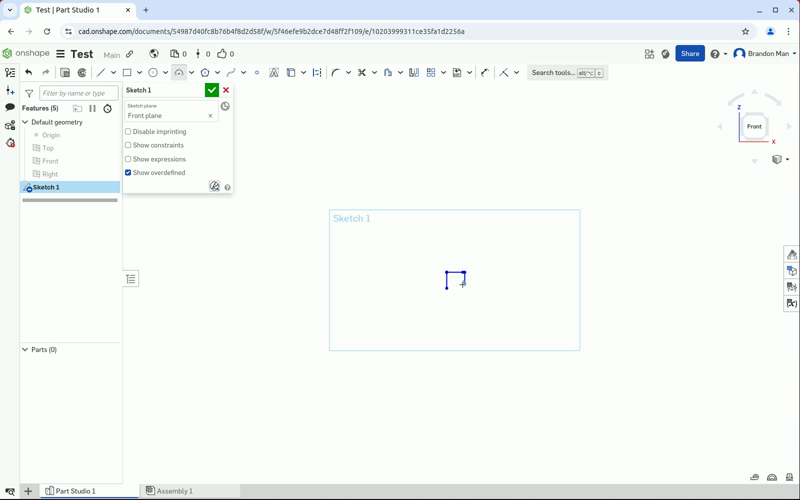
scroll(6)
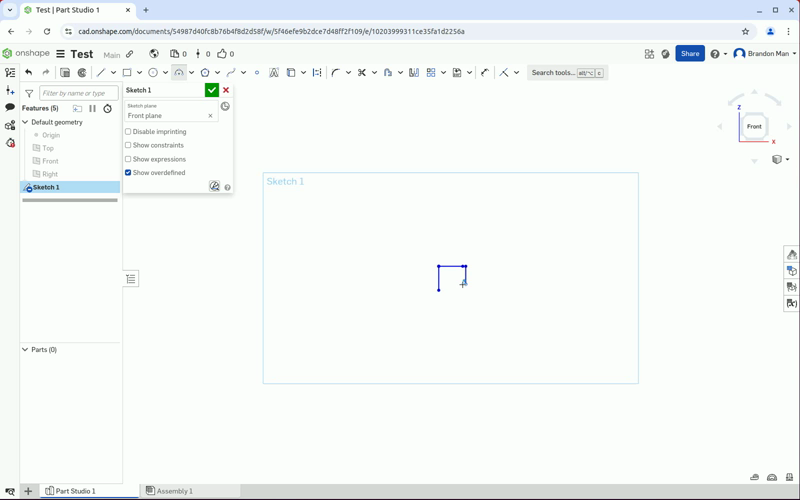
scroll(6)
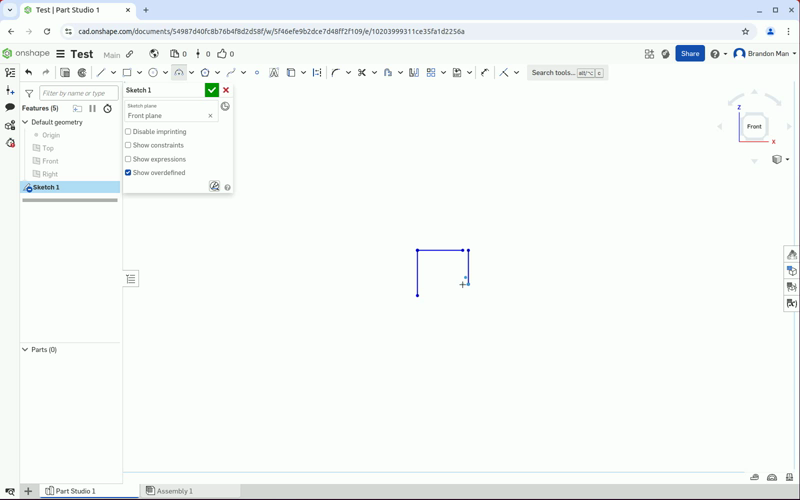
click(462, 284)
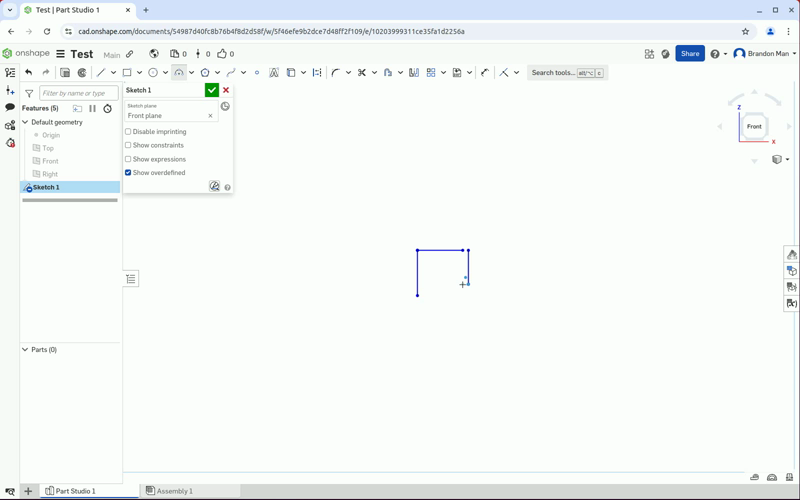
scroll(-6)
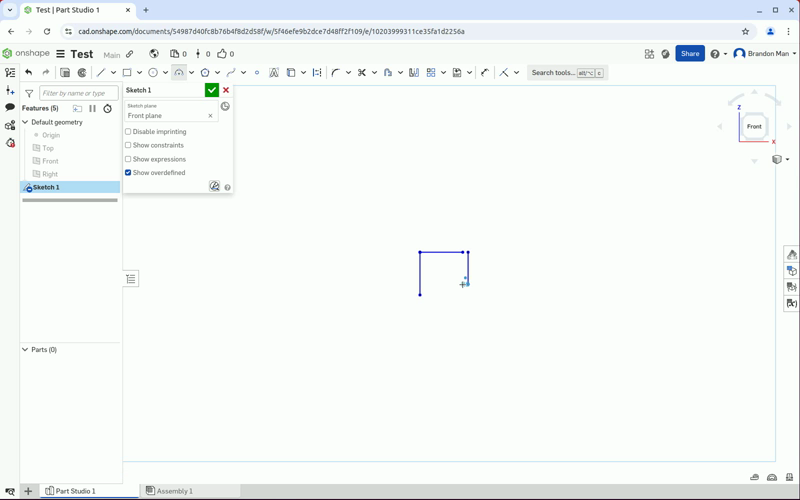
scroll(-6)
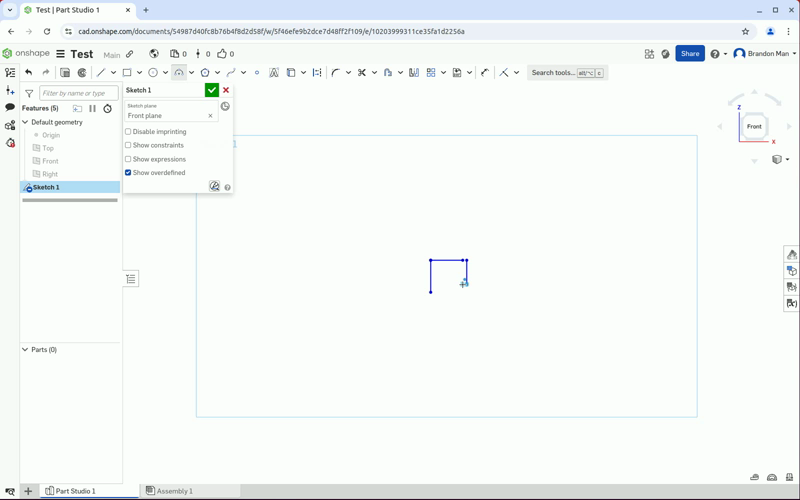
scroll(-6)
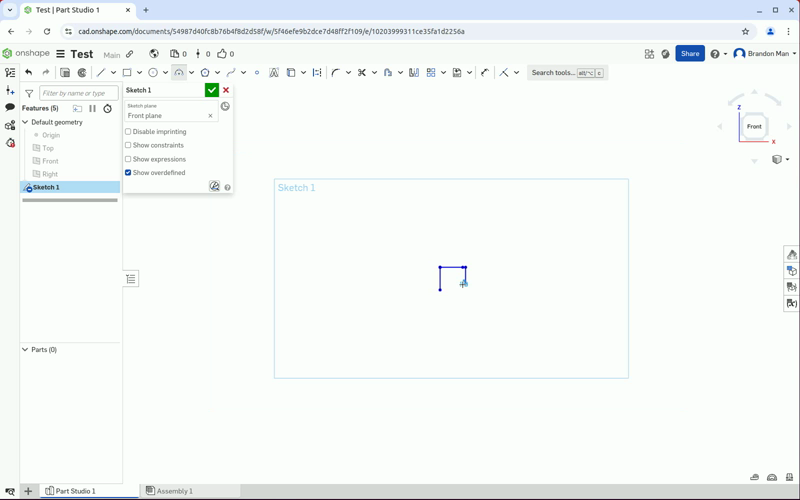
scroll(-6)
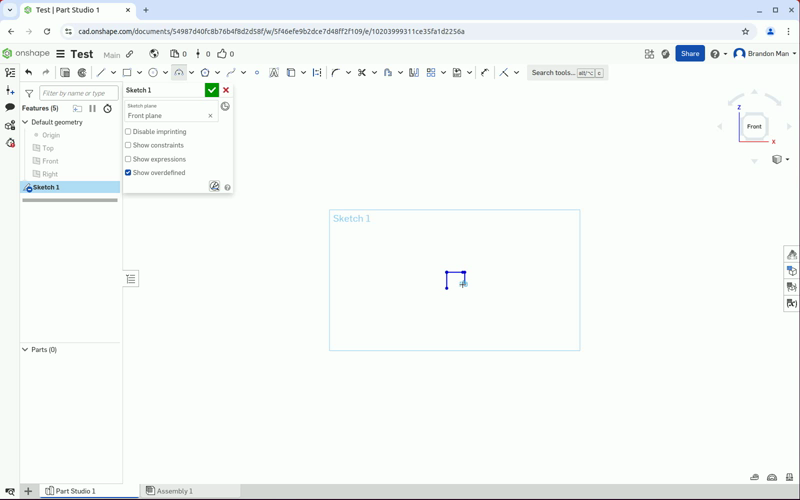
scroll(-6)
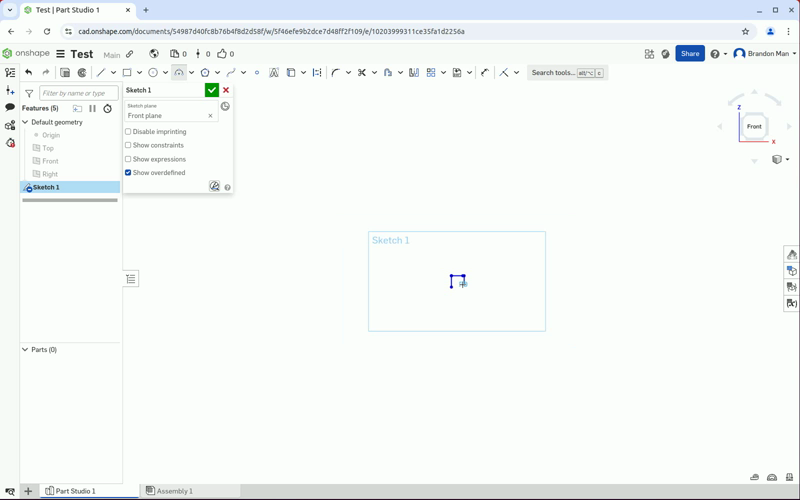
scroll(-6)
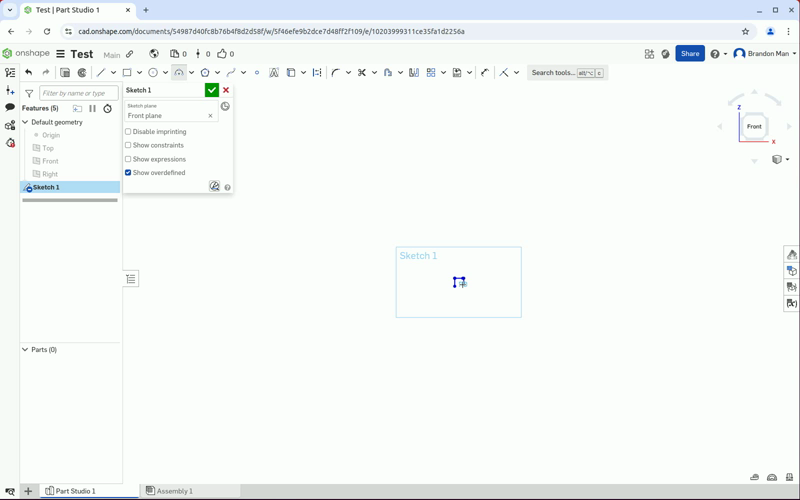
scroll(-6)
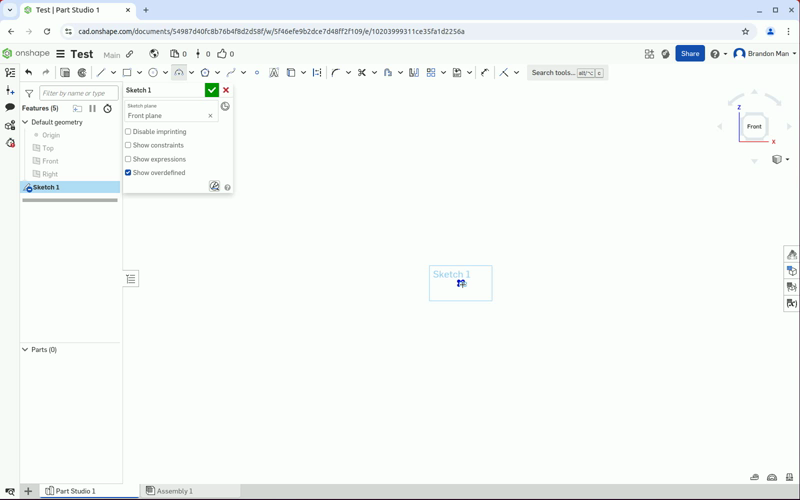
mouse_move(462, 284)
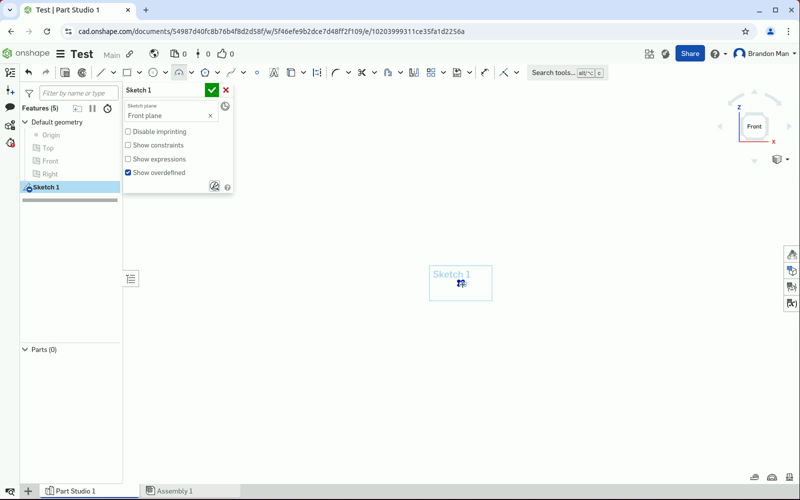
scroll(6)
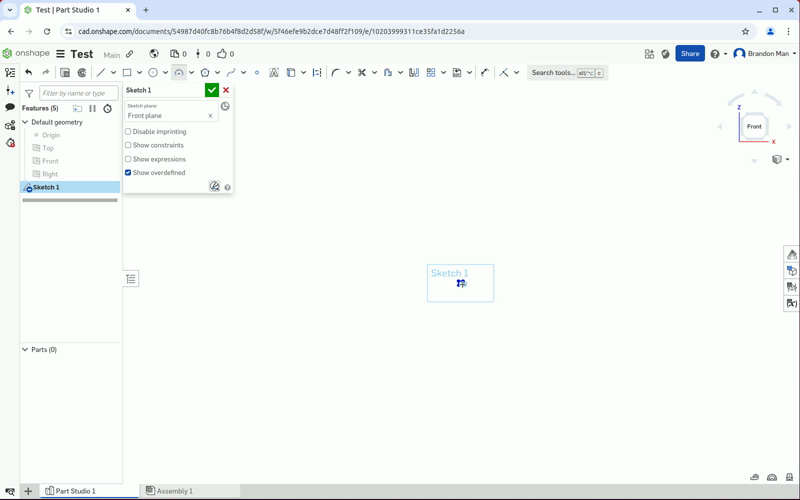
scroll(6)
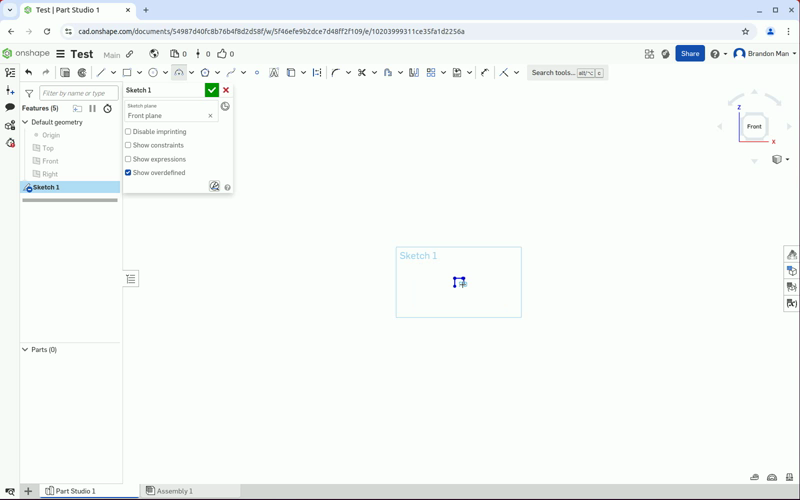
scroll(6)
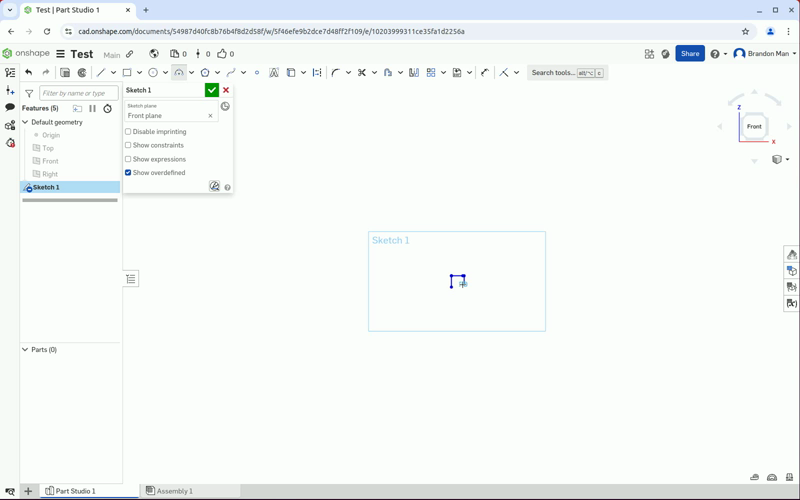
scroll(6)
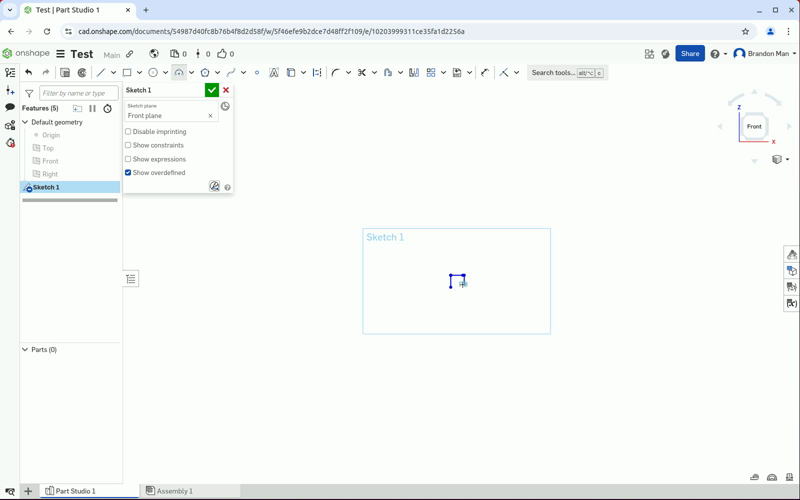
scroll(6)
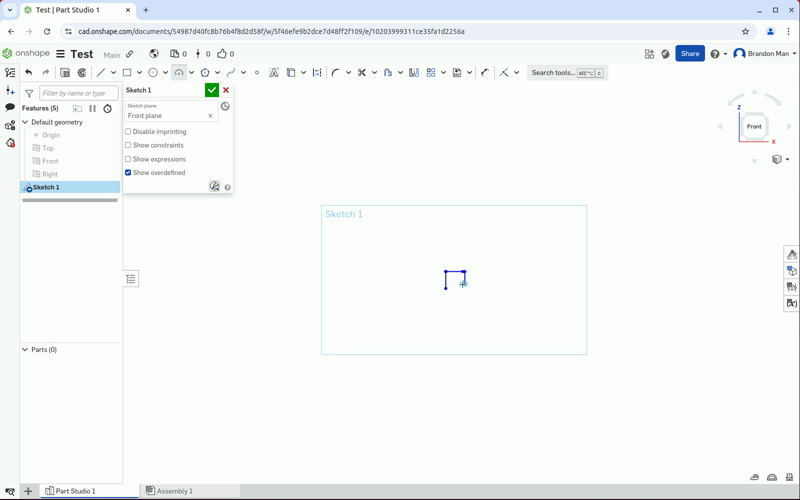
scroll(6)
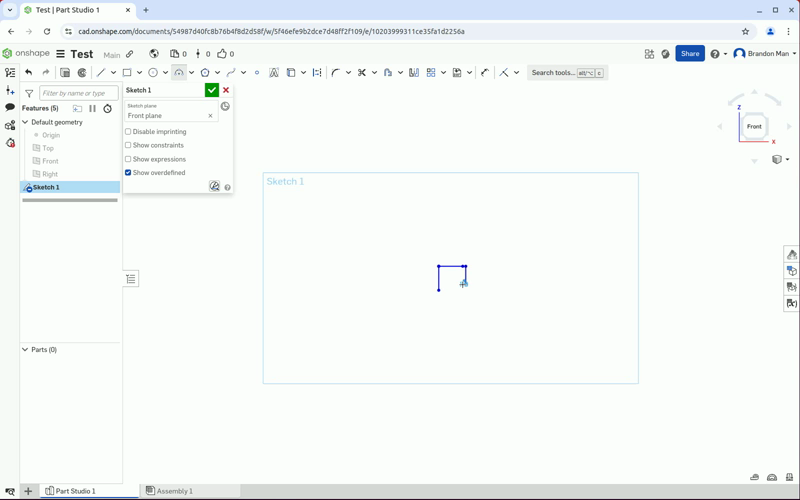
scroll(6)
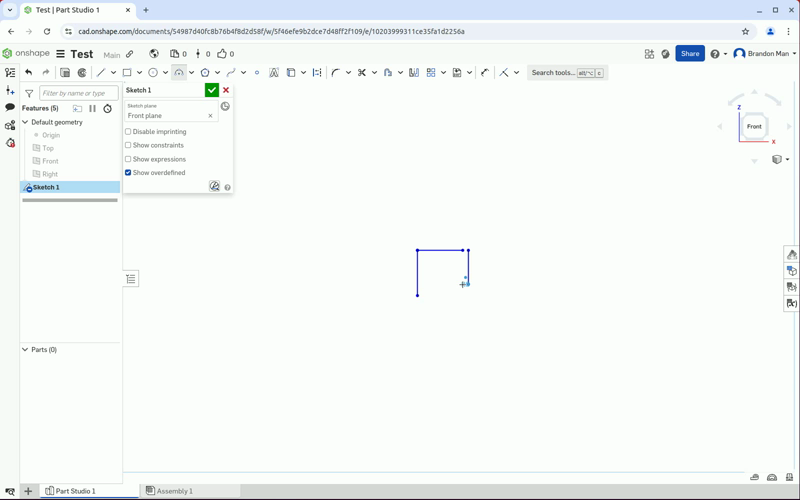
click(462, 284)
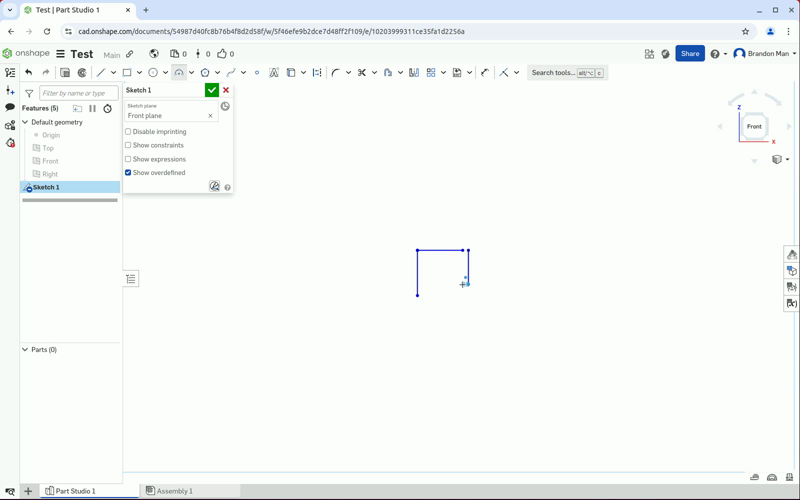
scroll(-6)
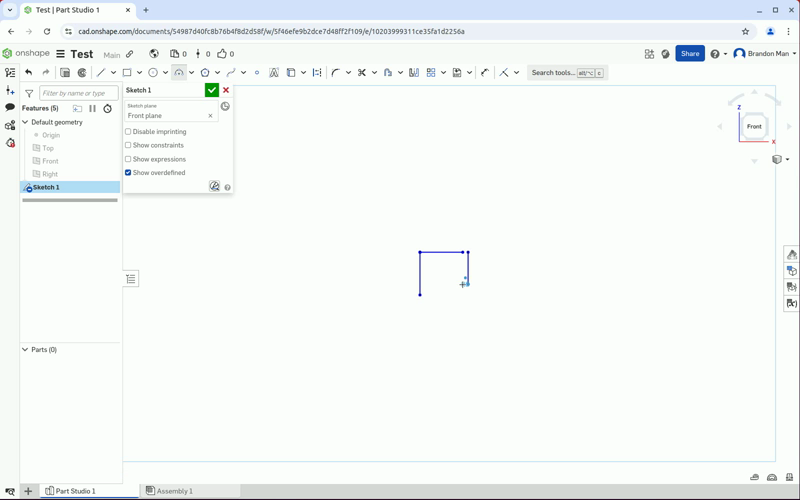
scroll(-6)
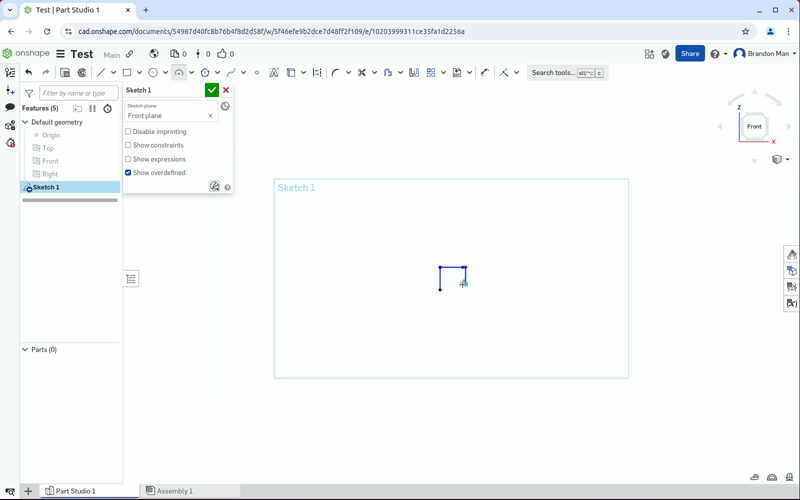
scroll(-6)
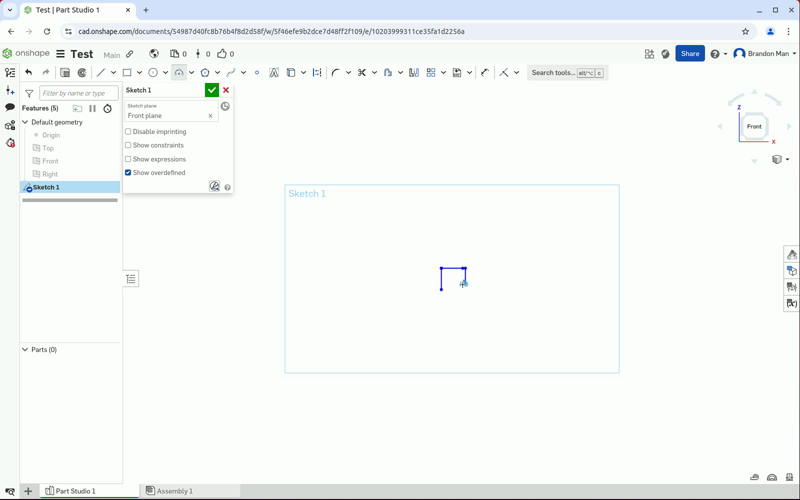
scroll(-6)
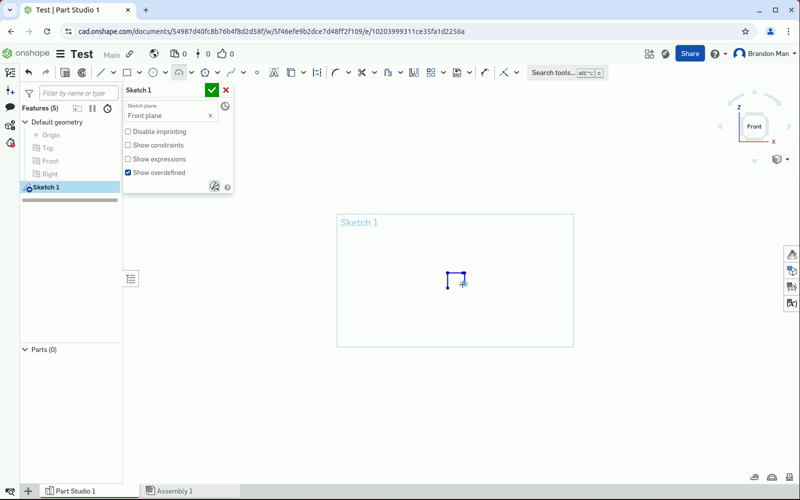
scroll(-6)
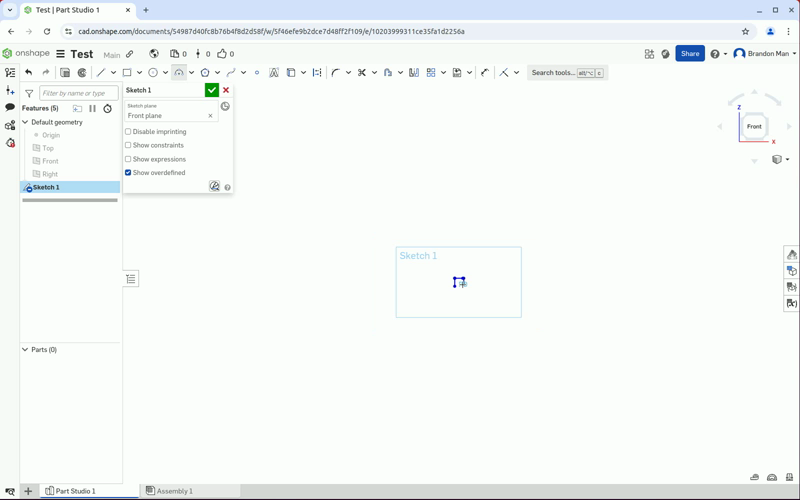
scroll(-6)
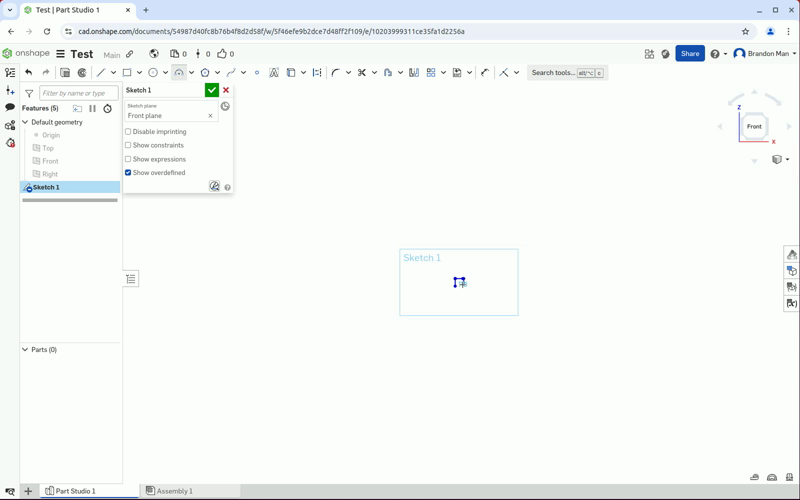
scroll(-6)
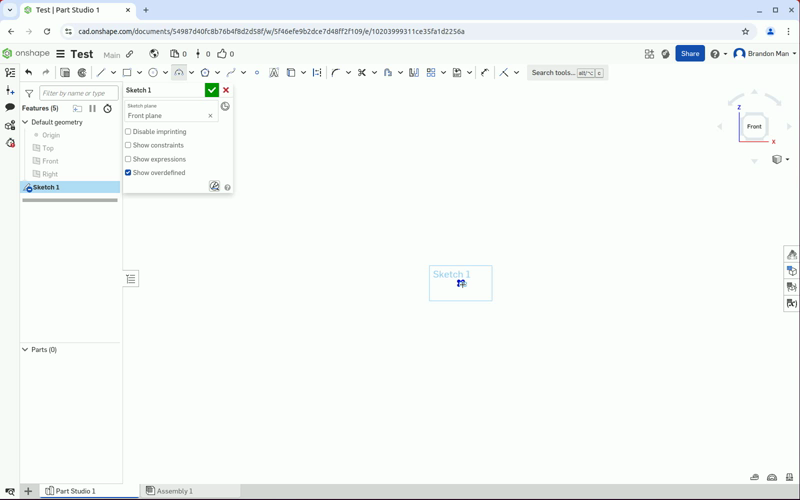
key_up(shift)
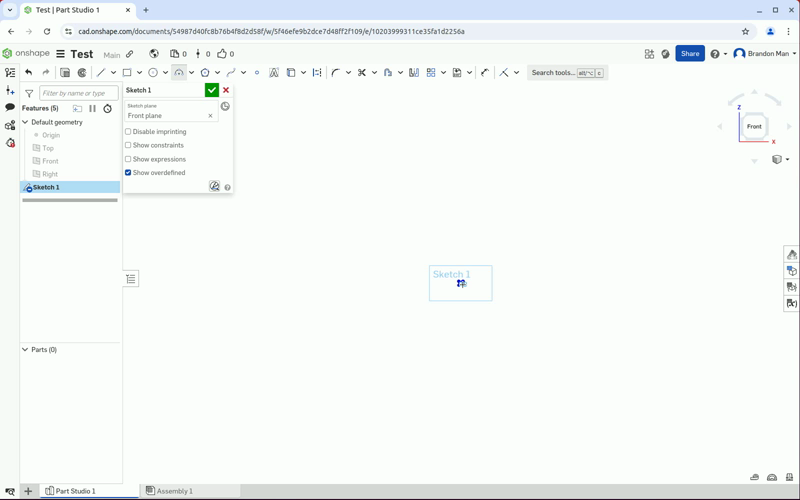
key(esc)
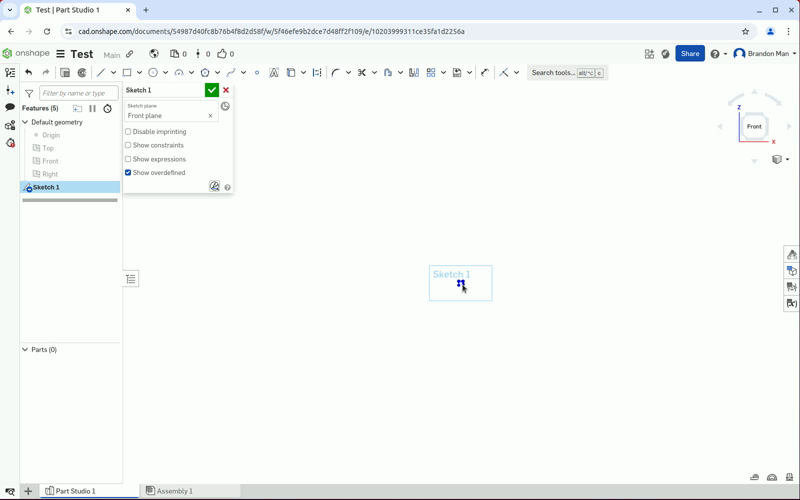
key(l)
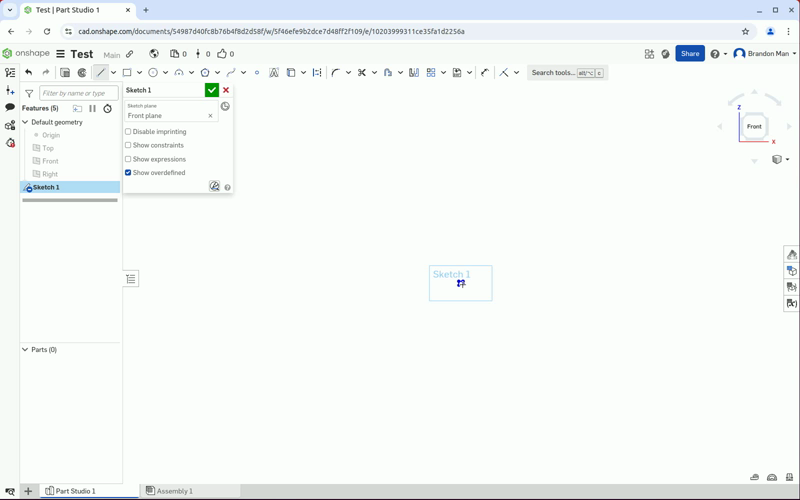
mouse_move(462, 284)
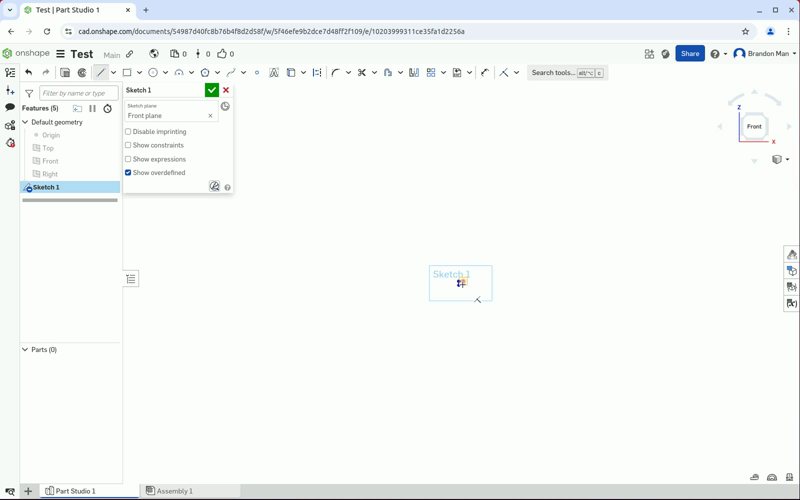
scroll(6)
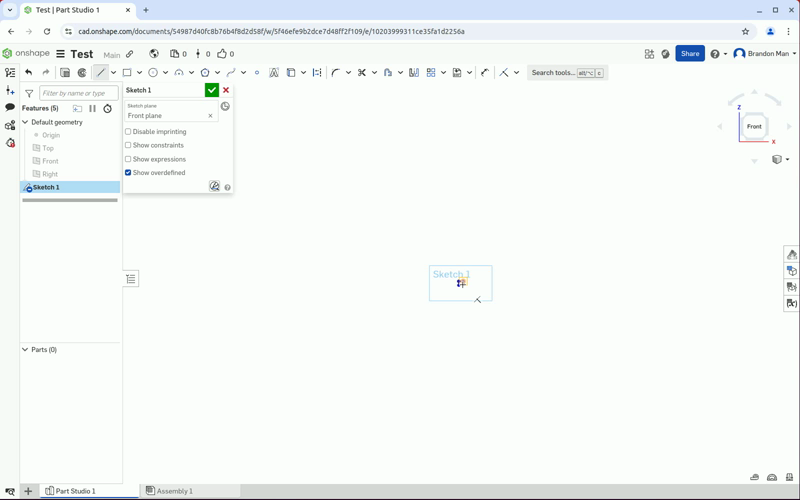
scroll(6)
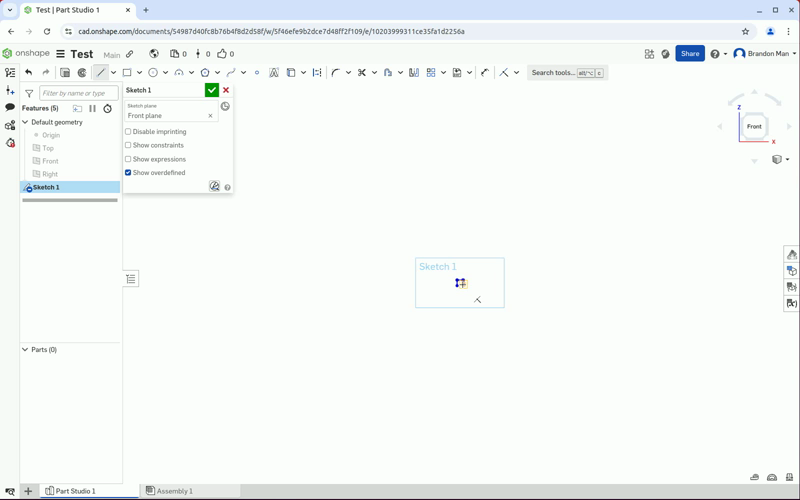
scroll(6)
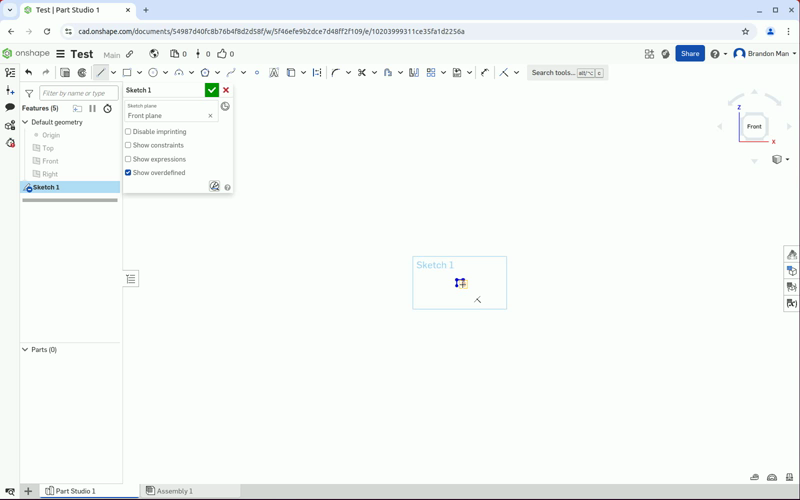
scroll(6)
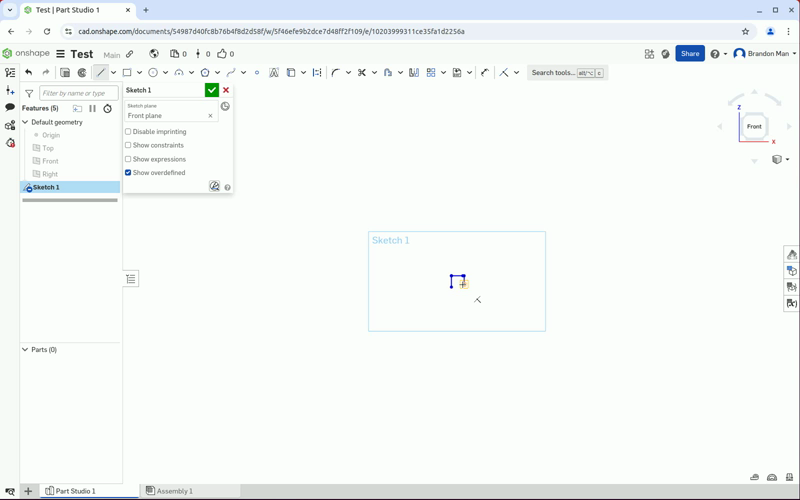
scroll(6)
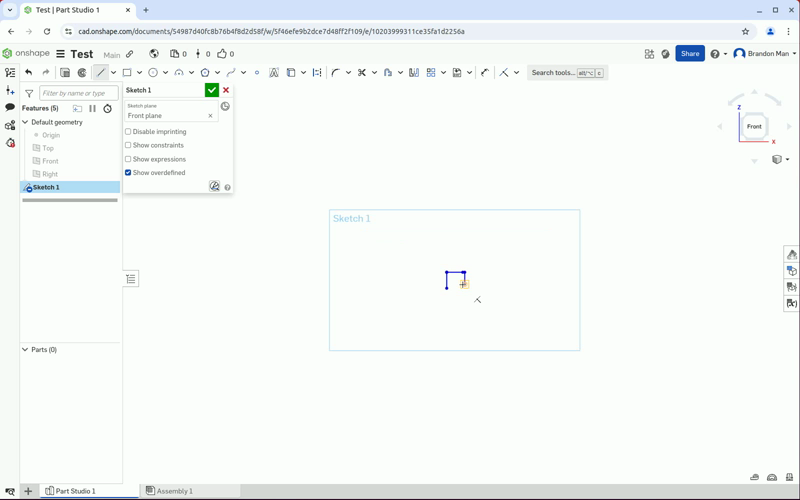
scroll(6)
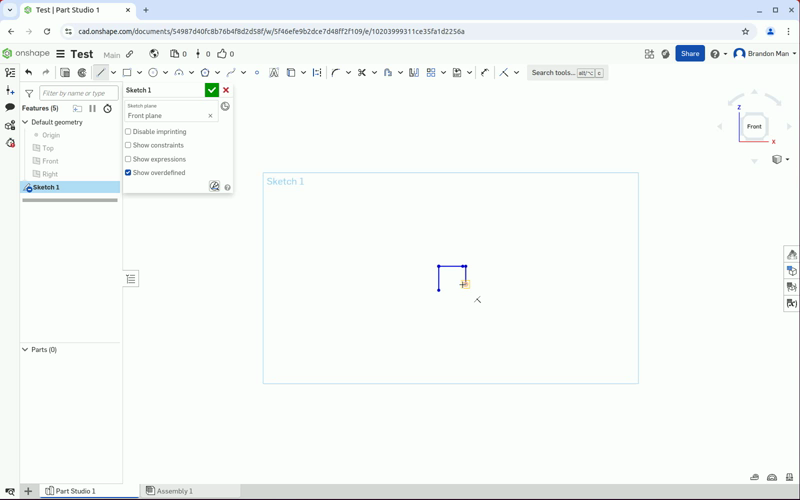
scroll(6)
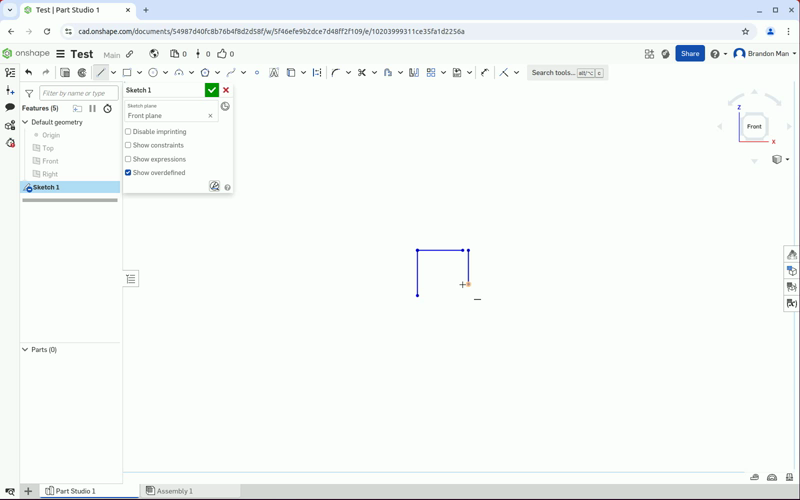
click(462, 284)
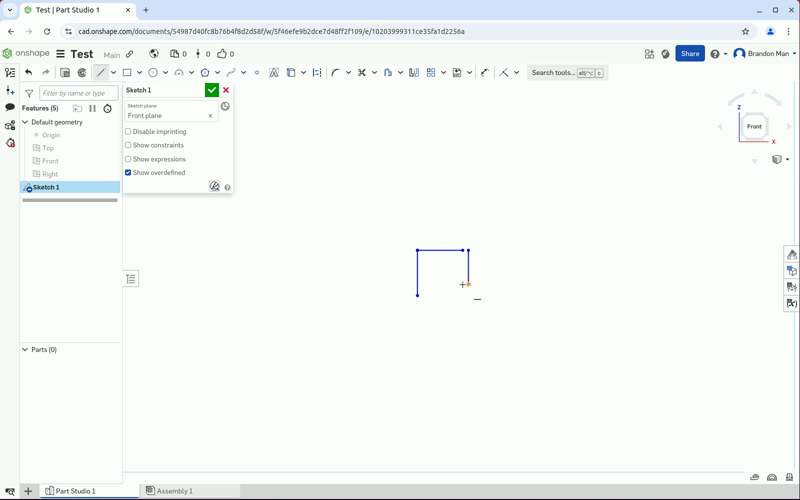
scroll(-6)
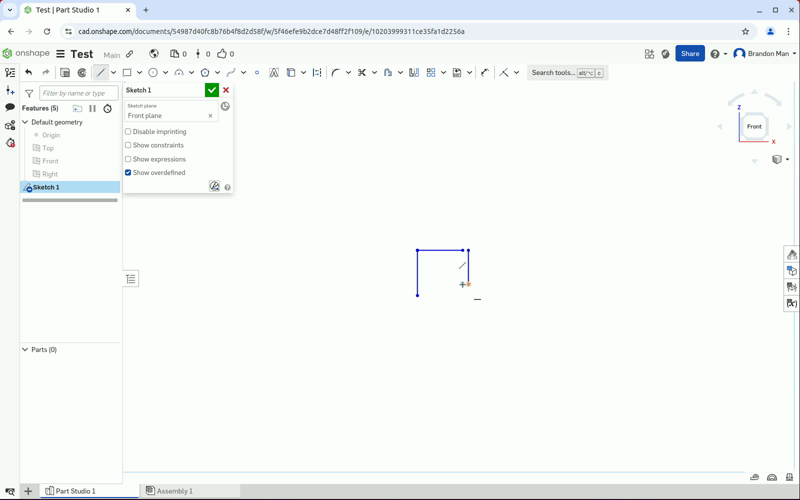
scroll(-6)
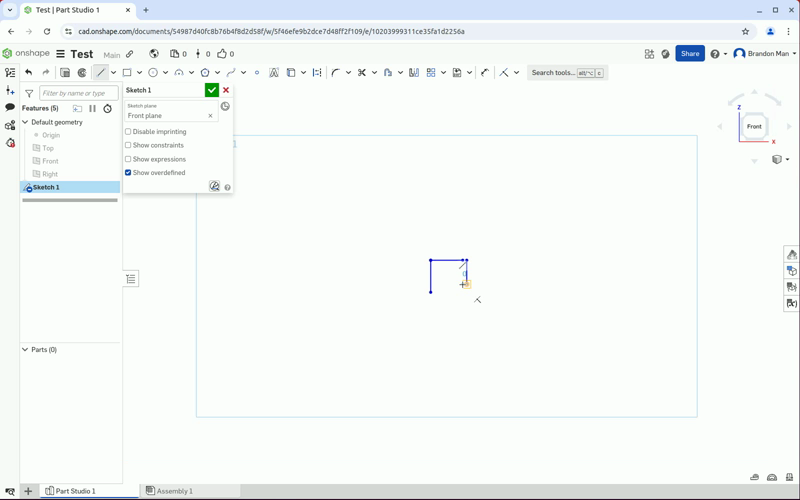
scroll(-6)
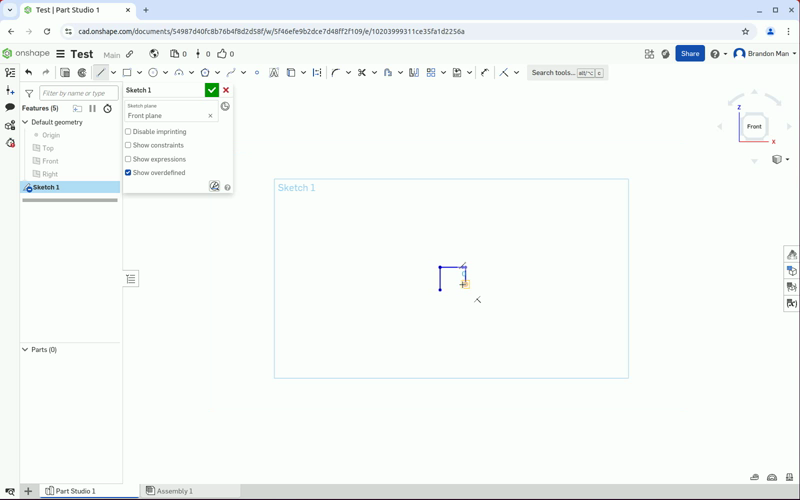
scroll(-6)
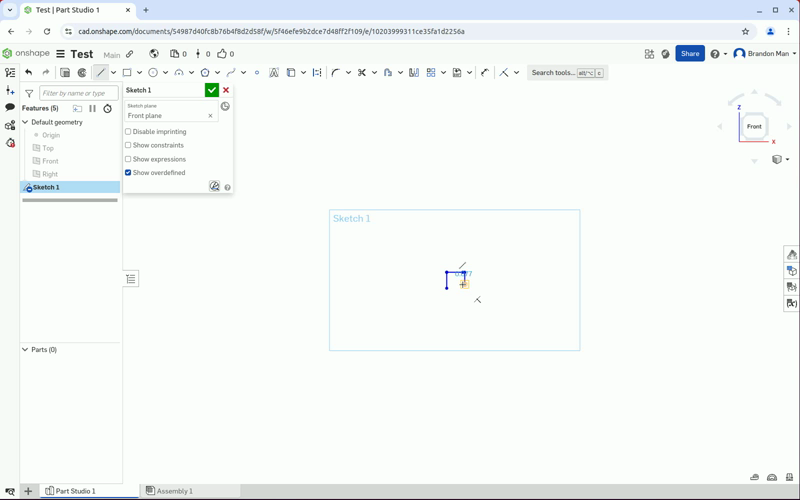
scroll(-6)
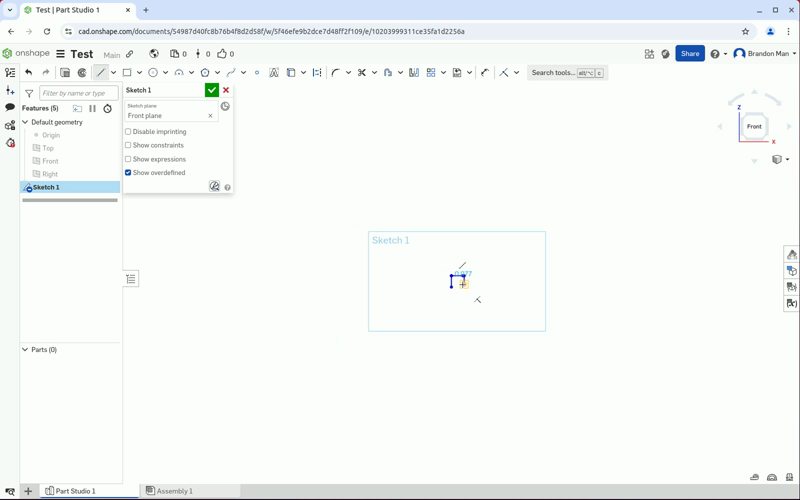
scroll(-6)
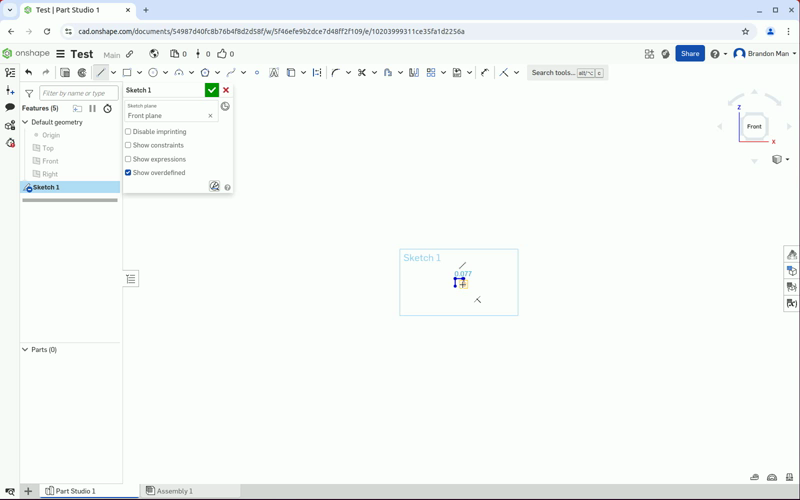
scroll(-6)
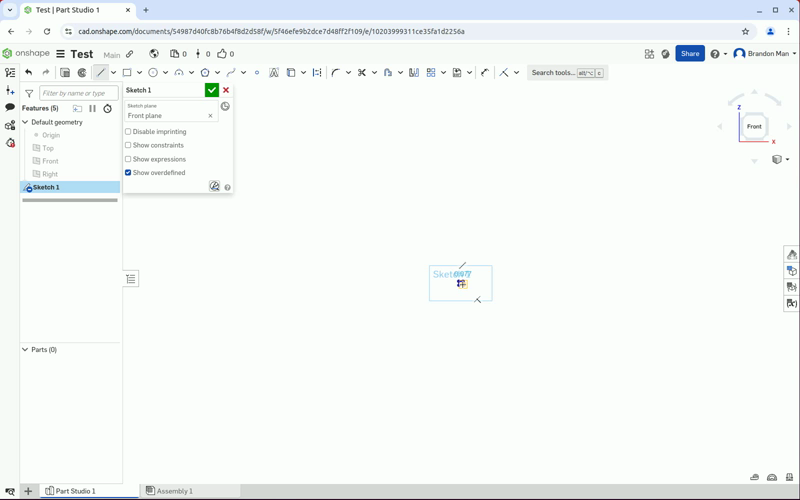
key_down(shift)
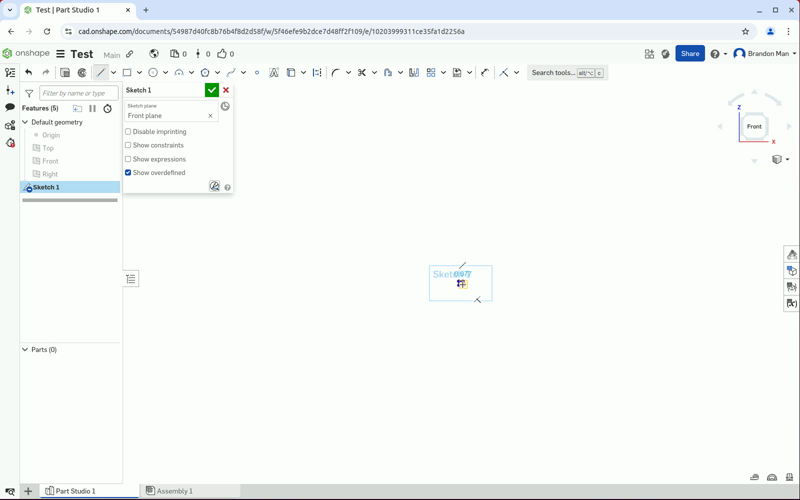
mouse_move(492, 284)
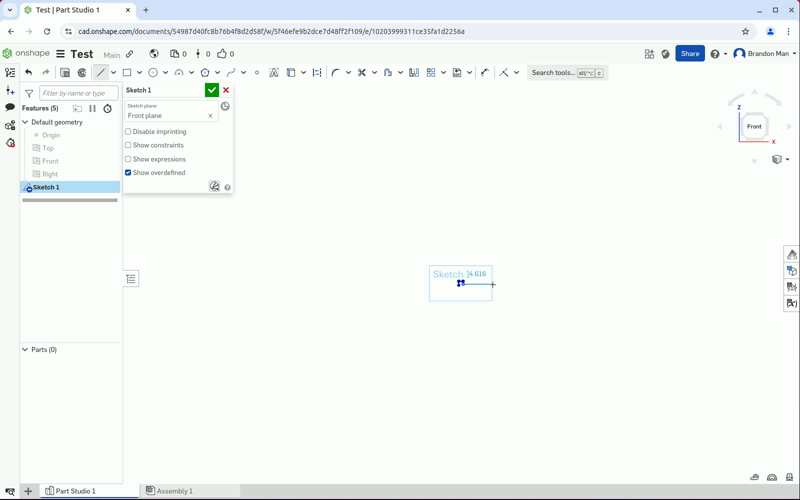
mouse_move(459, 284)
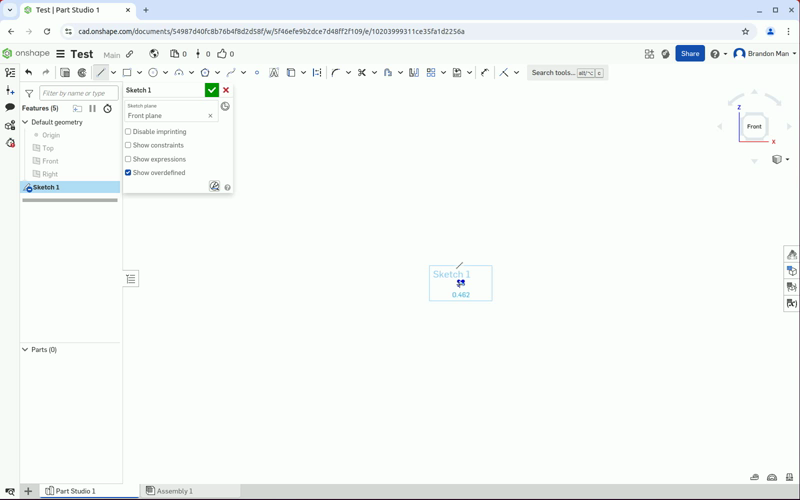
scroll(6)
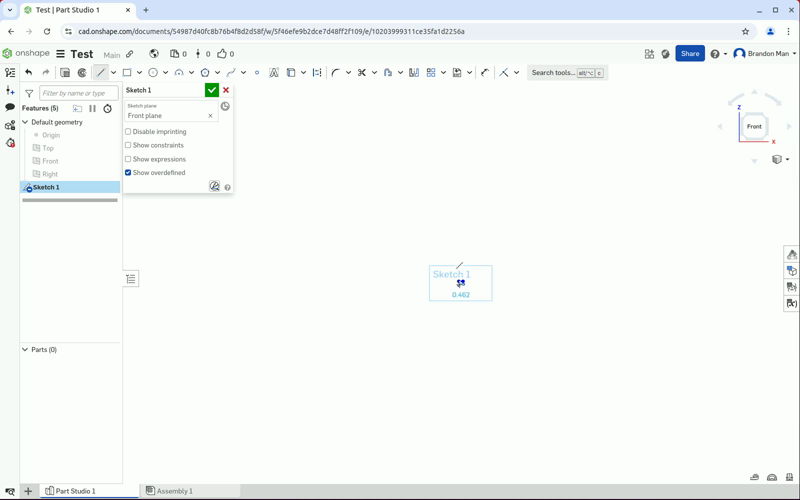
scroll(6)
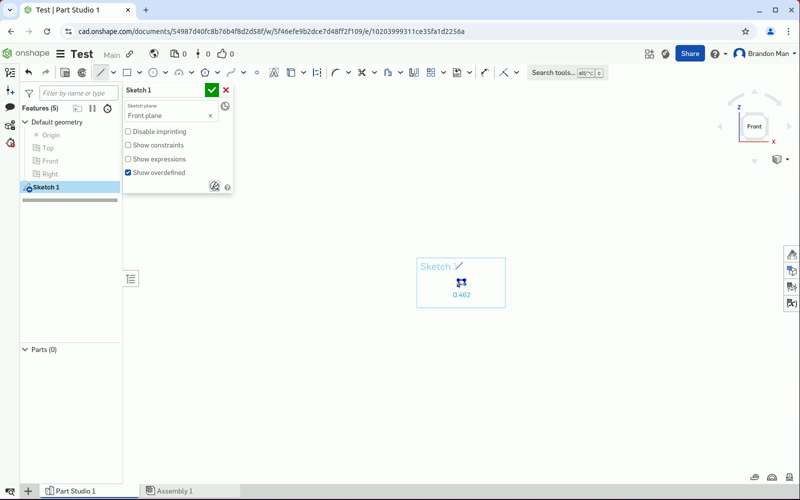
scroll(6)
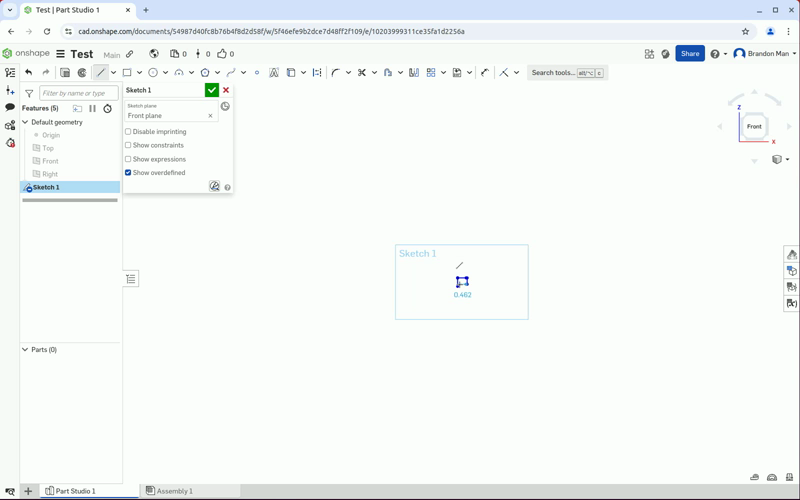
scroll(6)
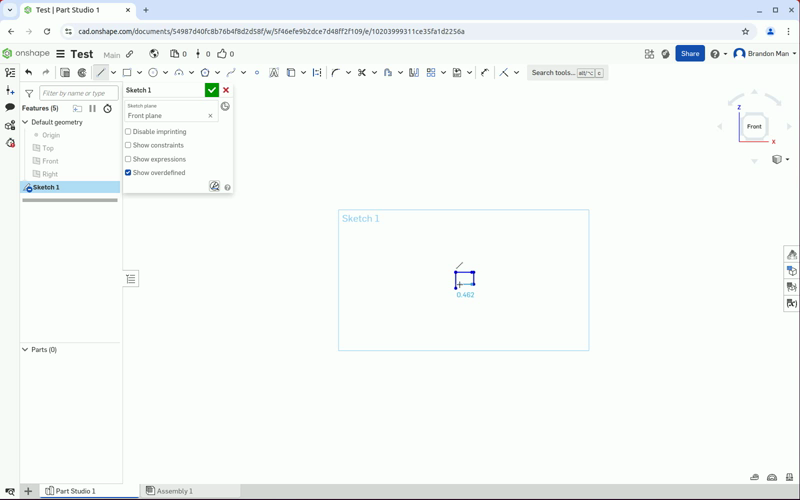
scroll(6)
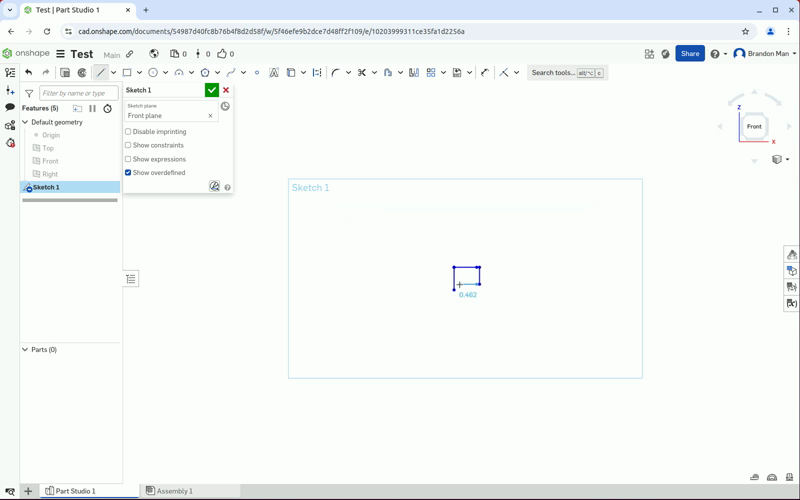
scroll(6)
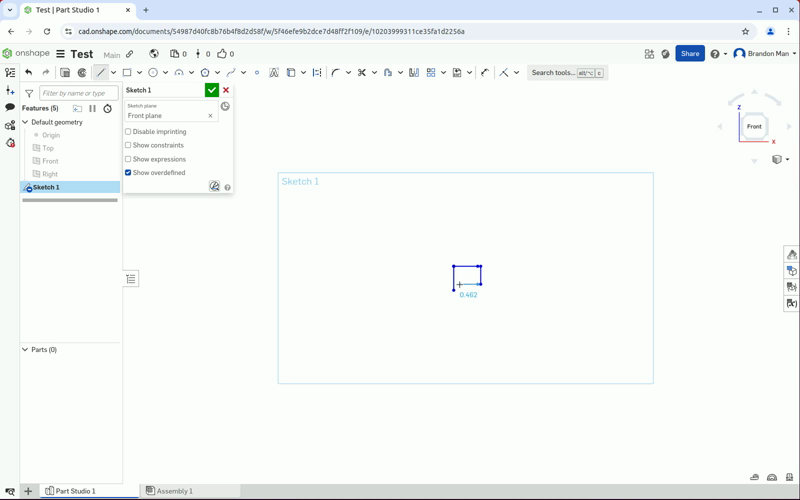
scroll(6)
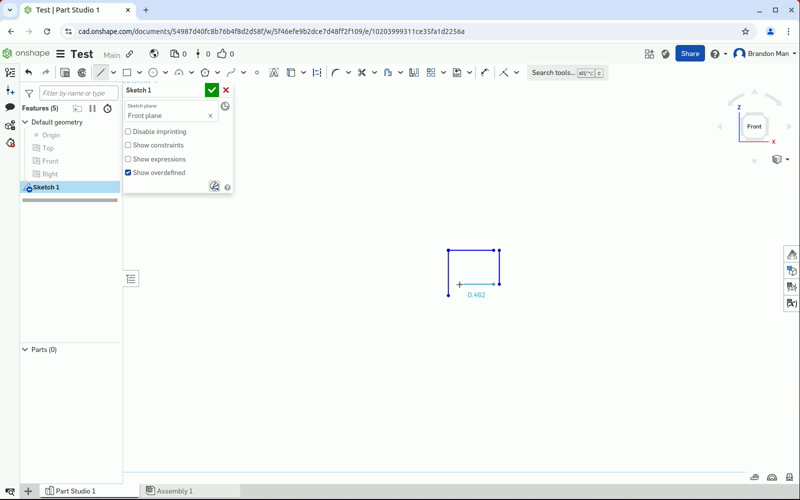
click(459, 284)
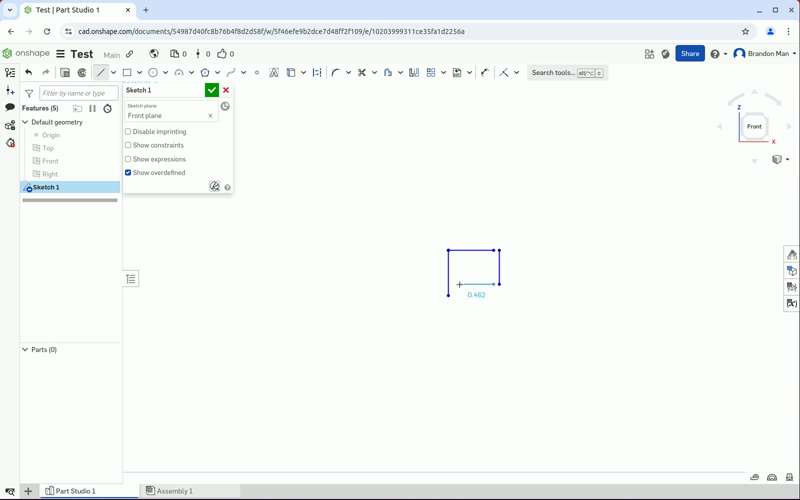
scroll(-6)
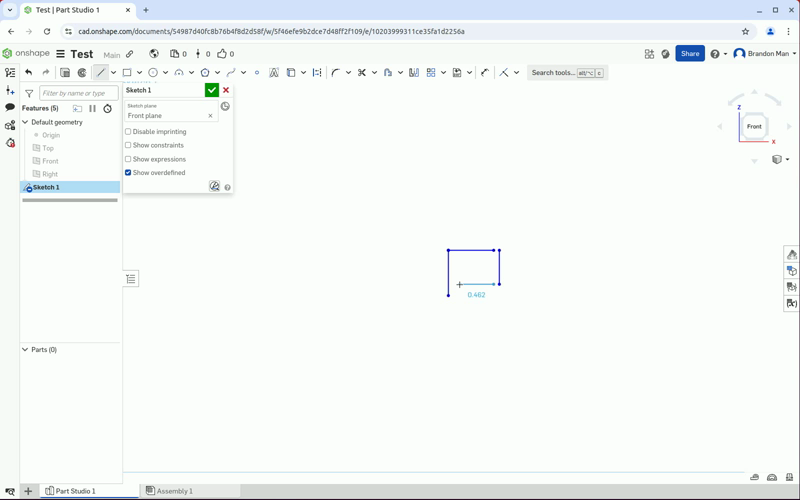
scroll(-6)
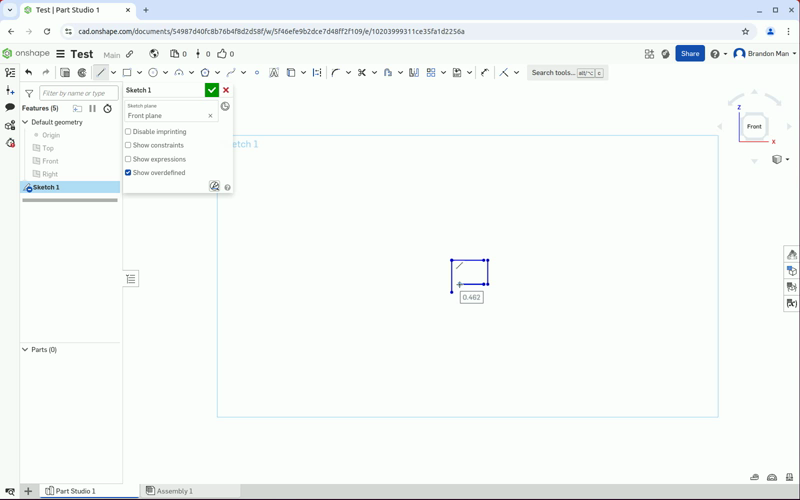
scroll(-6)
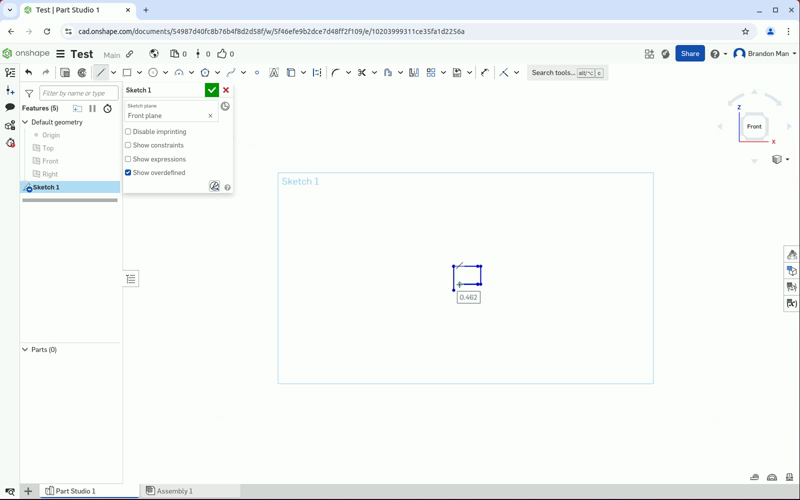
scroll(-6)
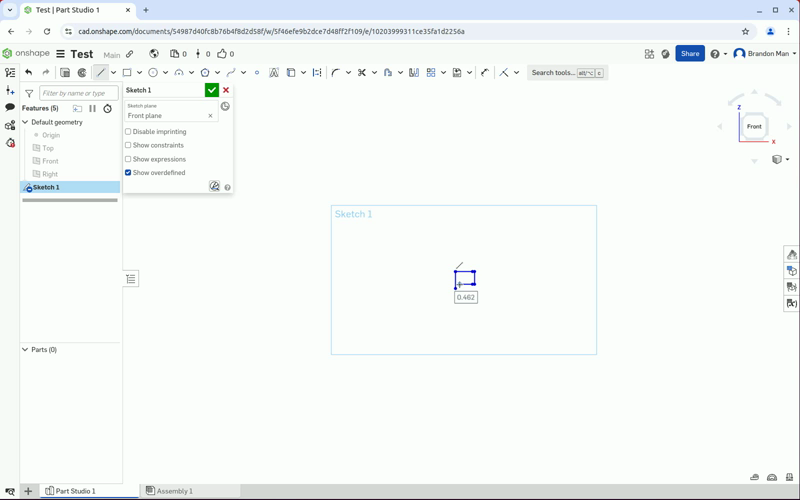
scroll(-6)
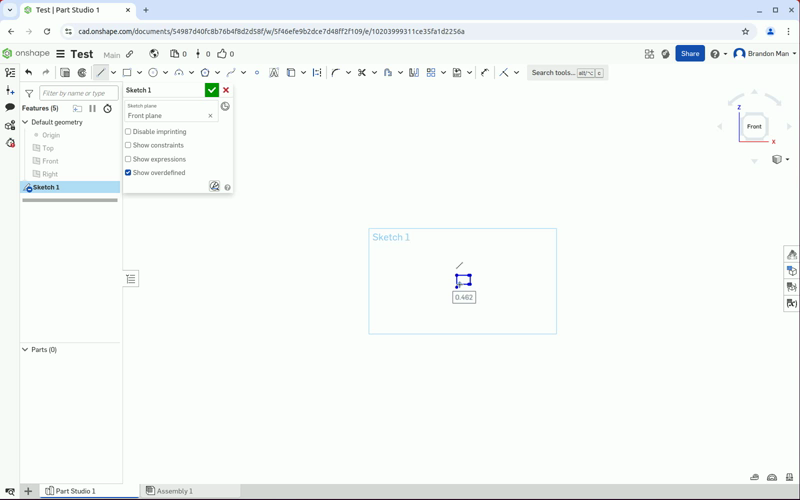
scroll(-6)
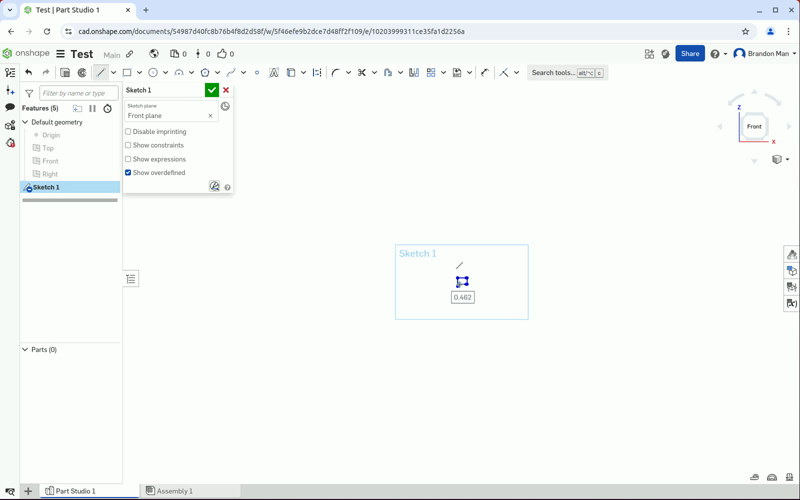
scroll(-6)
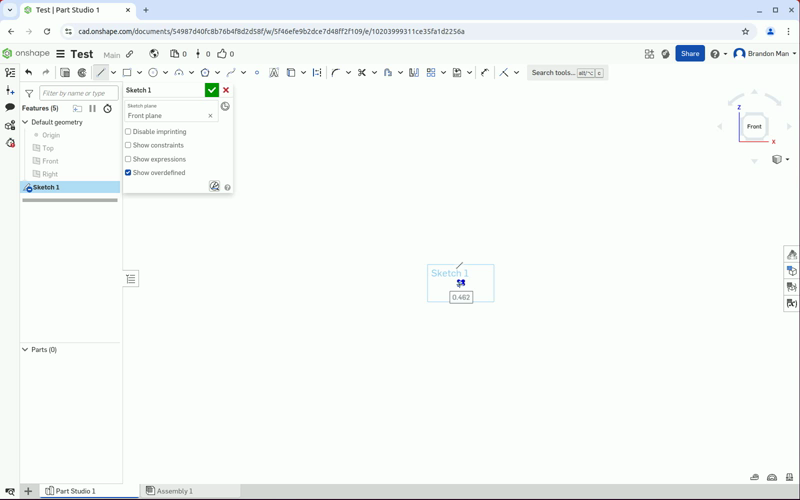
key_up(shift)
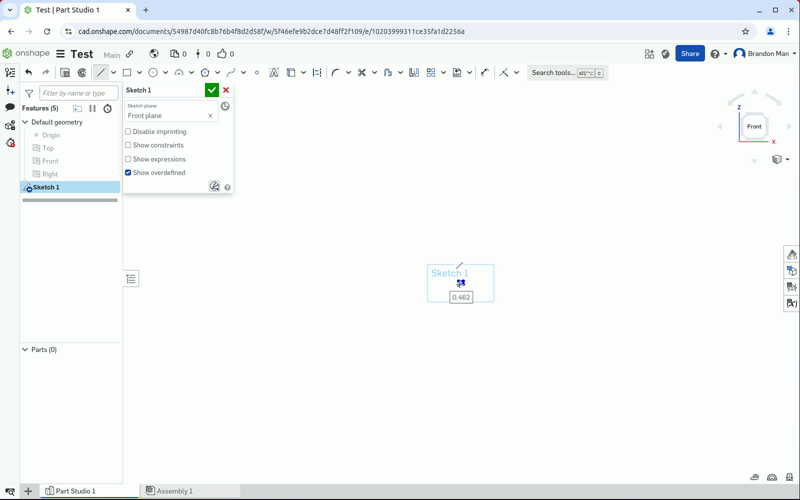
key(esc)
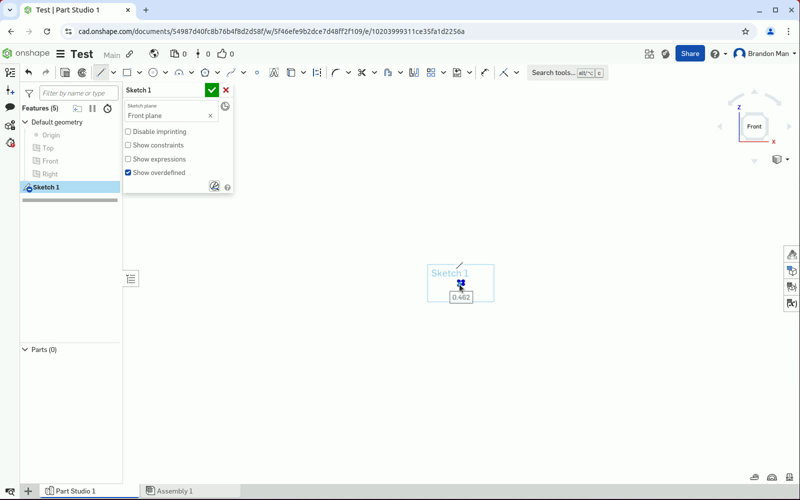
key(a)
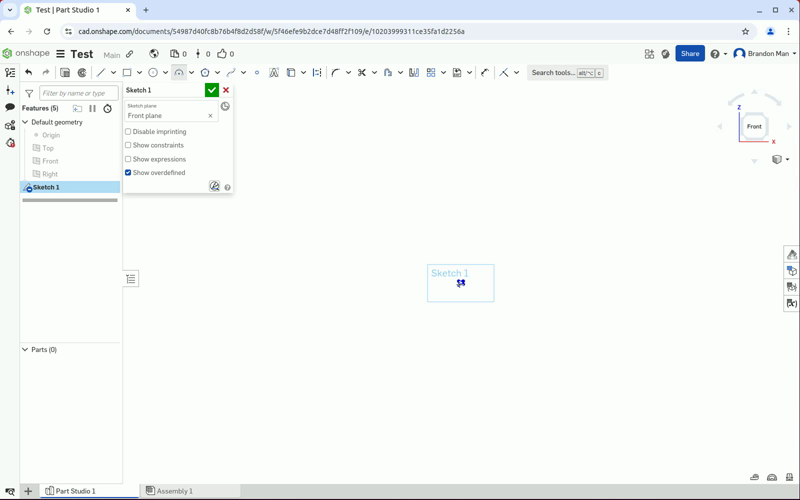
mouse_move(459, 284)
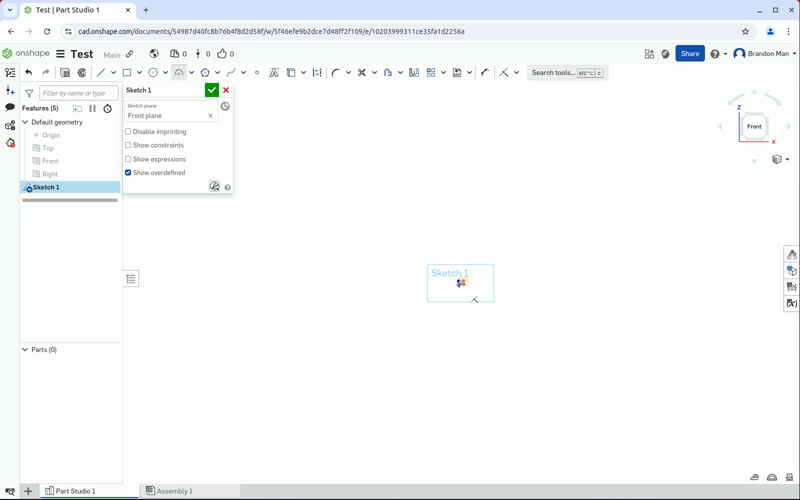
scroll(6)
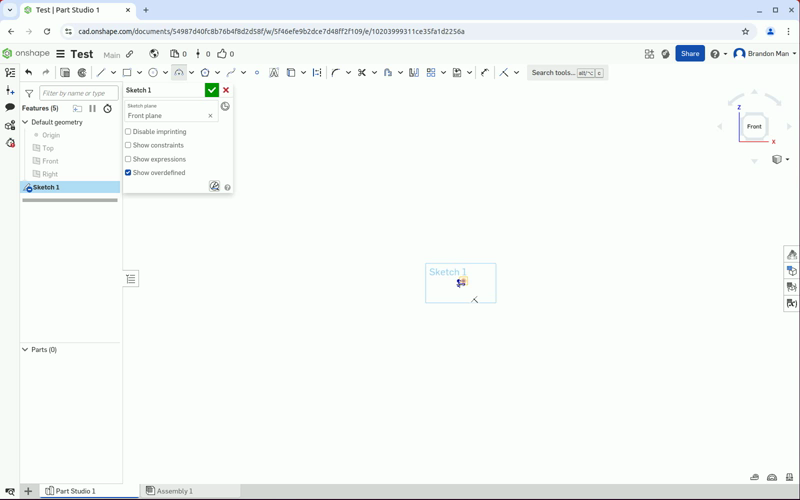
scroll(6)
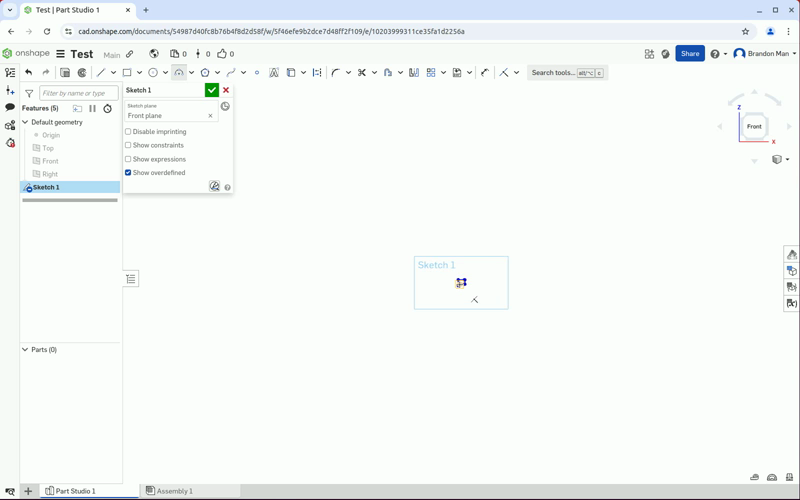
scroll(6)
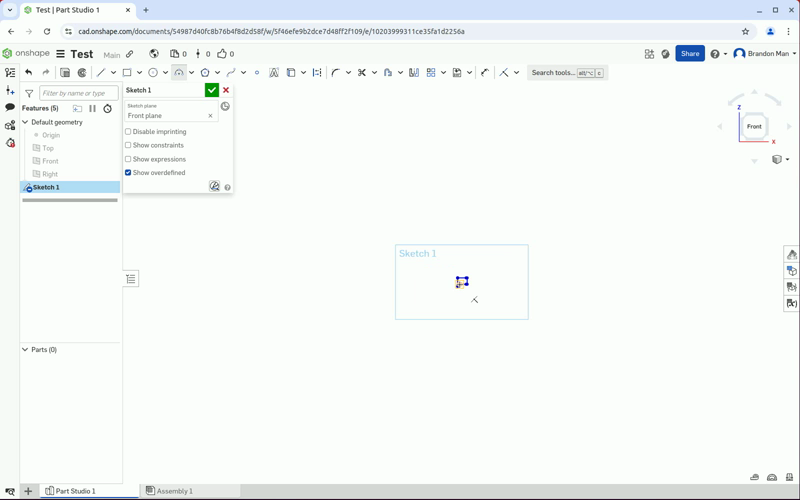
scroll(6)
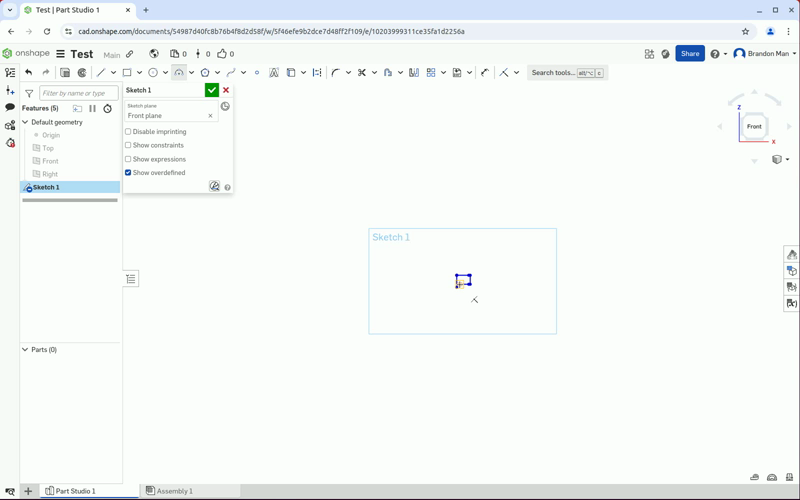
scroll(6)
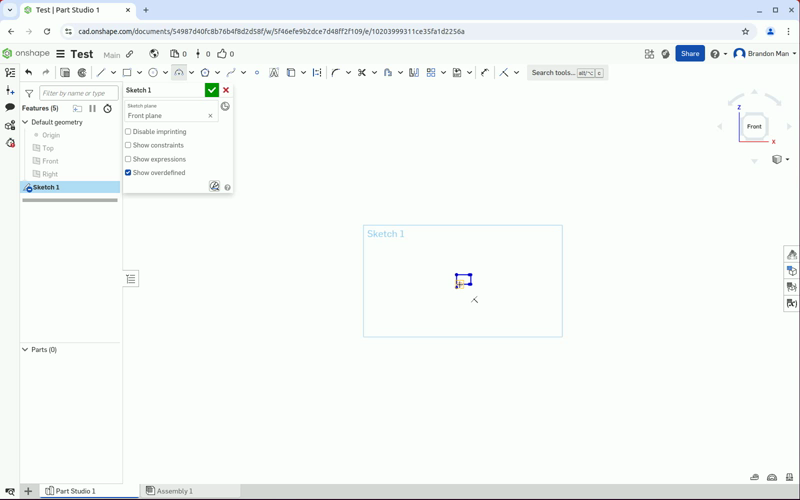
scroll(6)
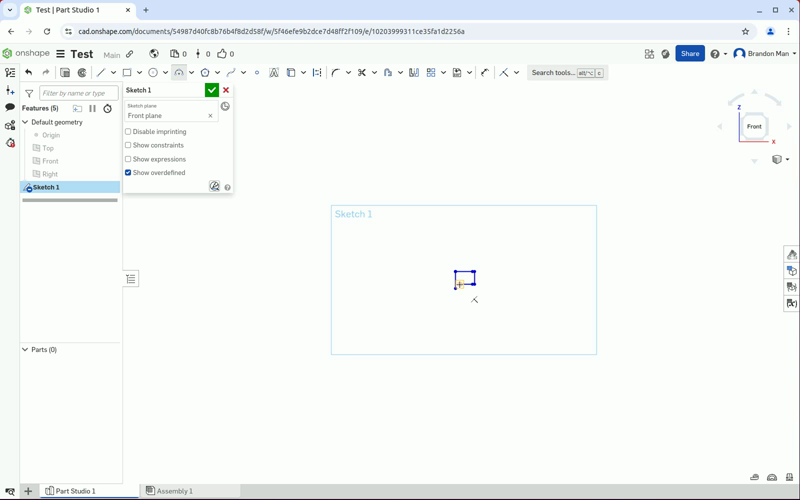
scroll(6)
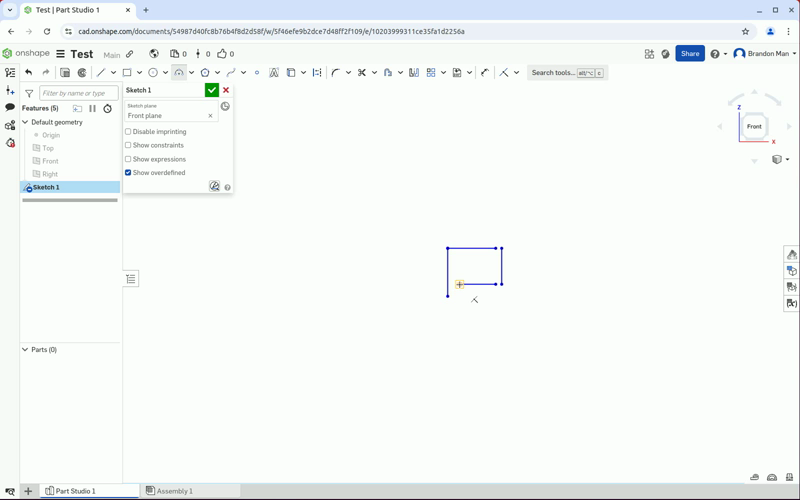
click(459, 284)
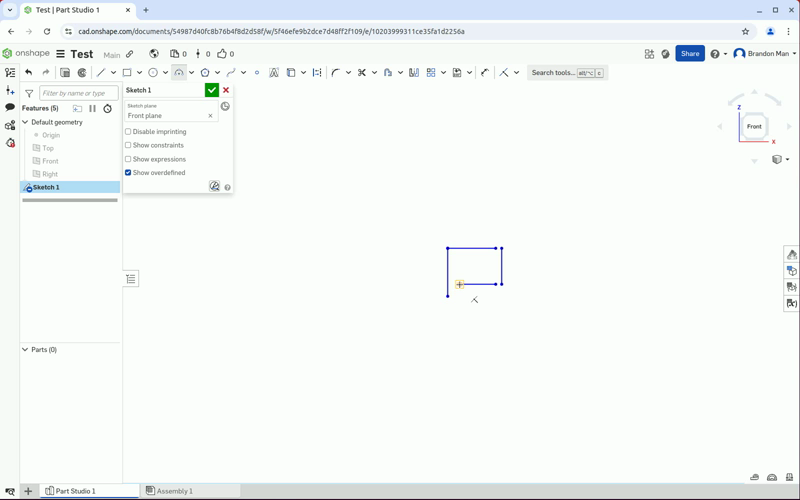
scroll(-6)
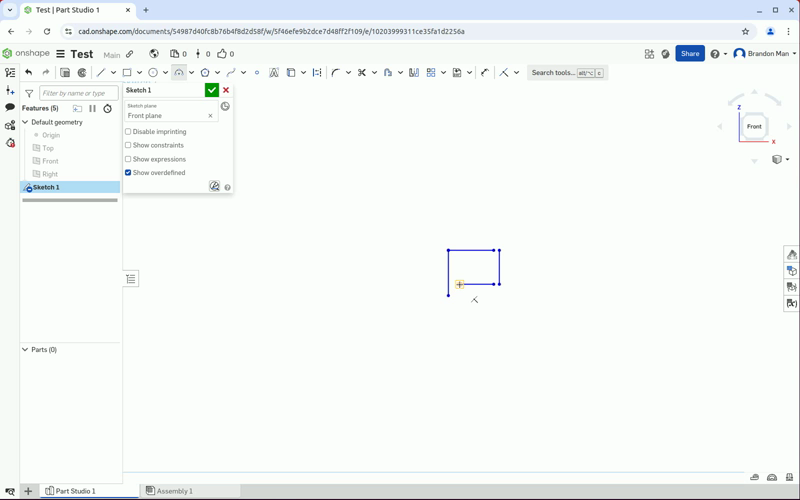
scroll(-6)
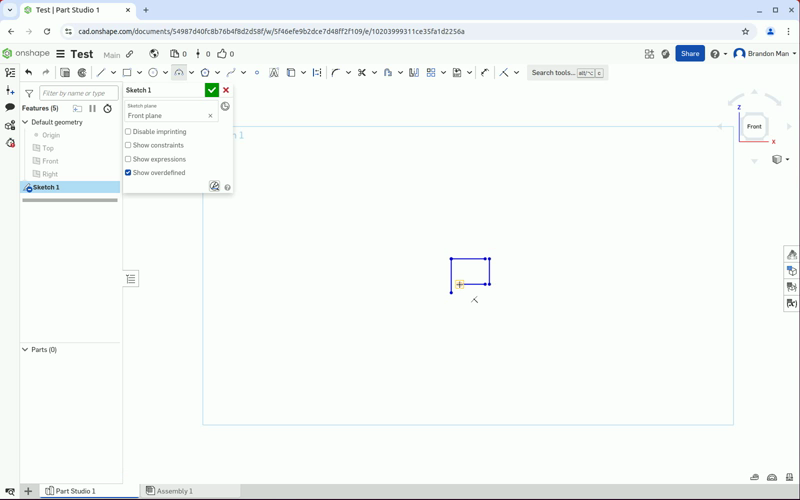
scroll(-6)
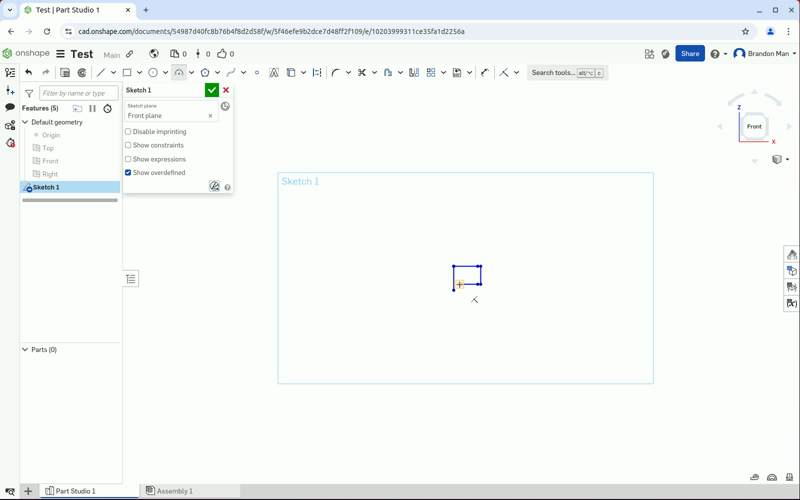
scroll(-6)
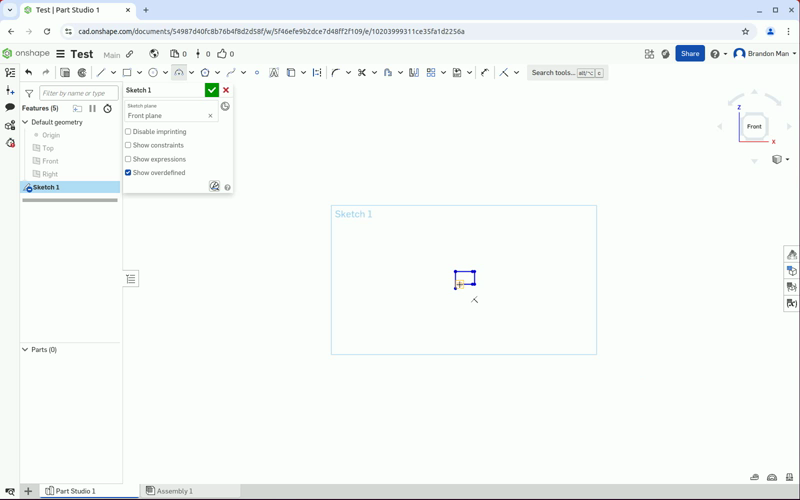
scroll(-6)
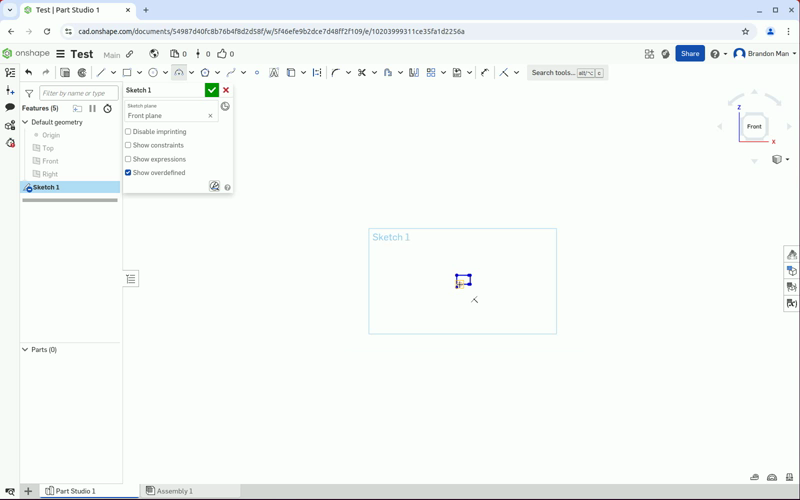
scroll(-6)
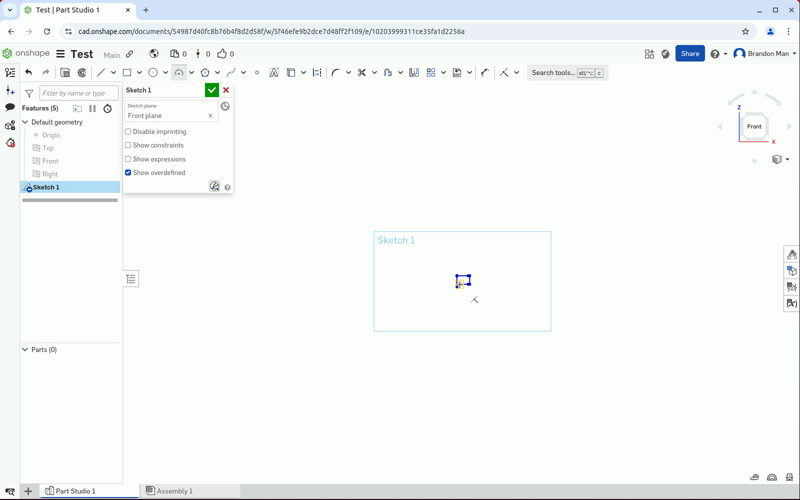
scroll(-6)
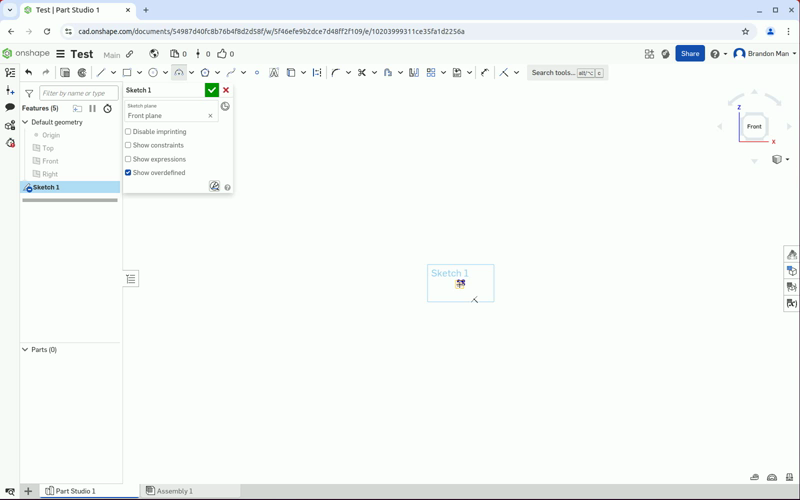
mouse_move(459, 284)
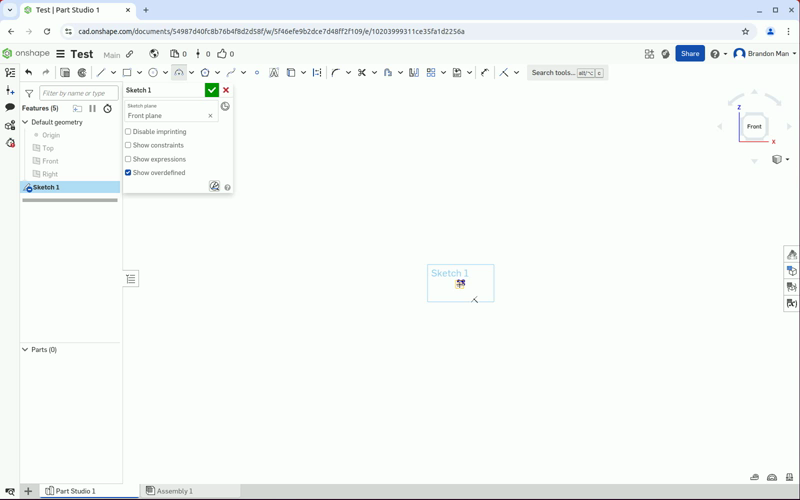
scroll(6)
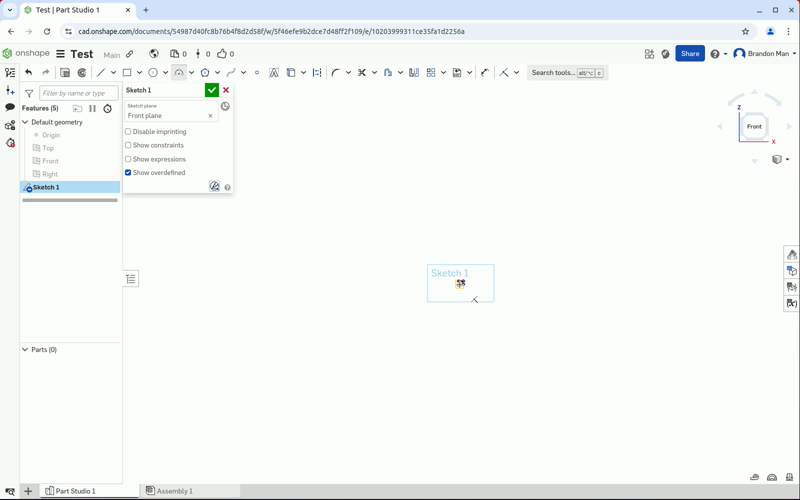
scroll(6)
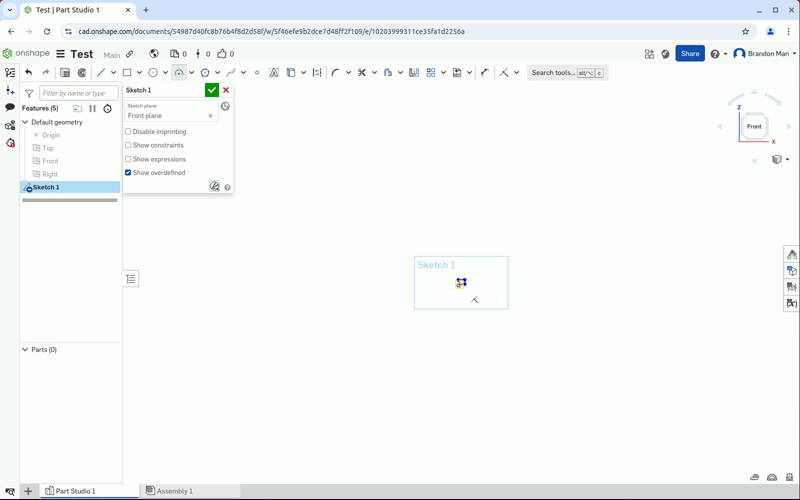
scroll(6)
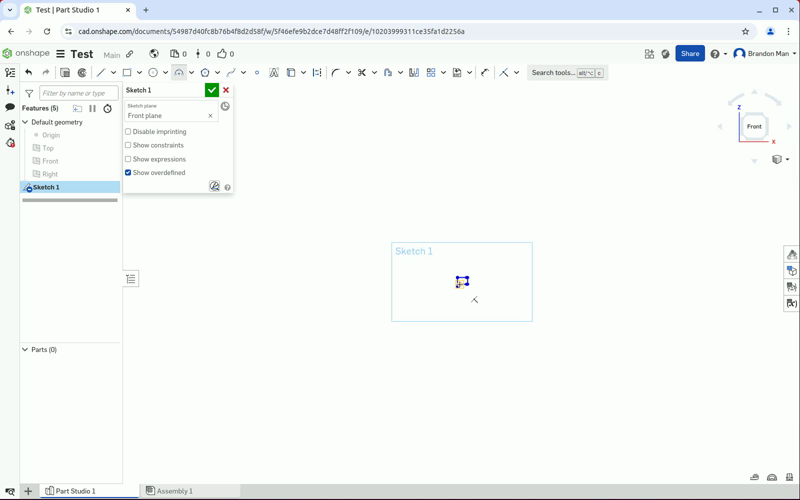
scroll(6)
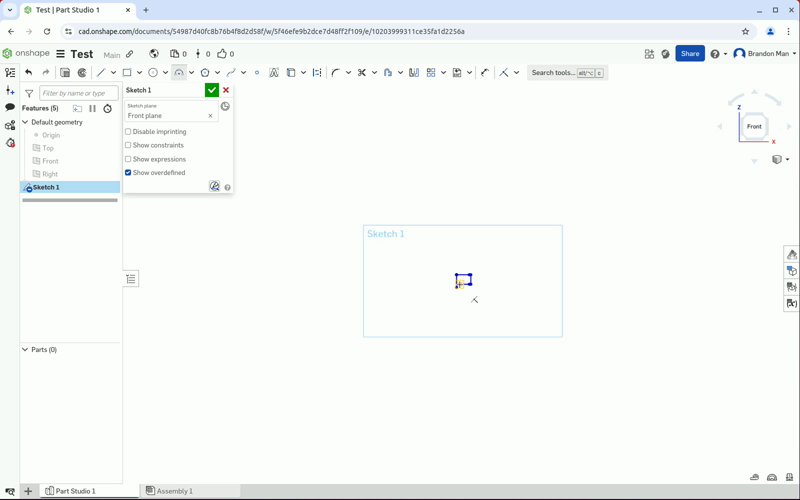
scroll(6)
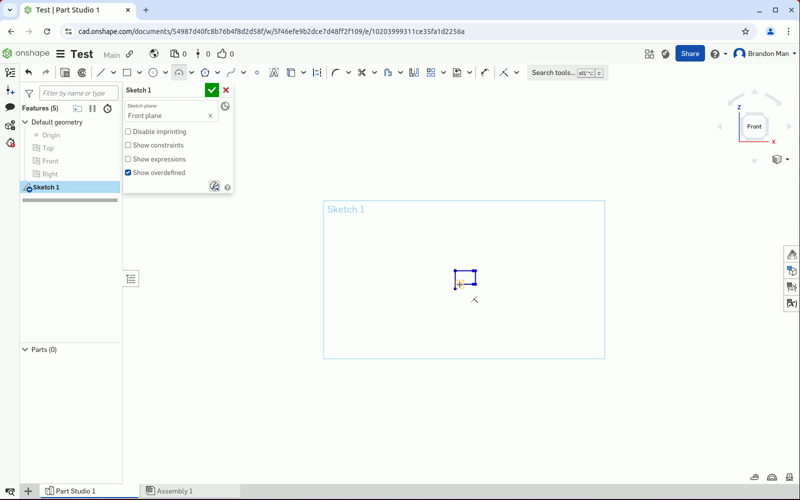
scroll(6)
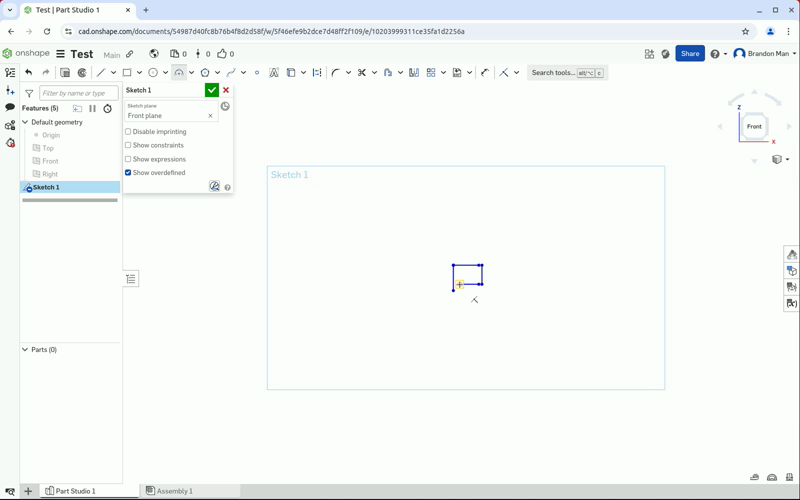
scroll(6)
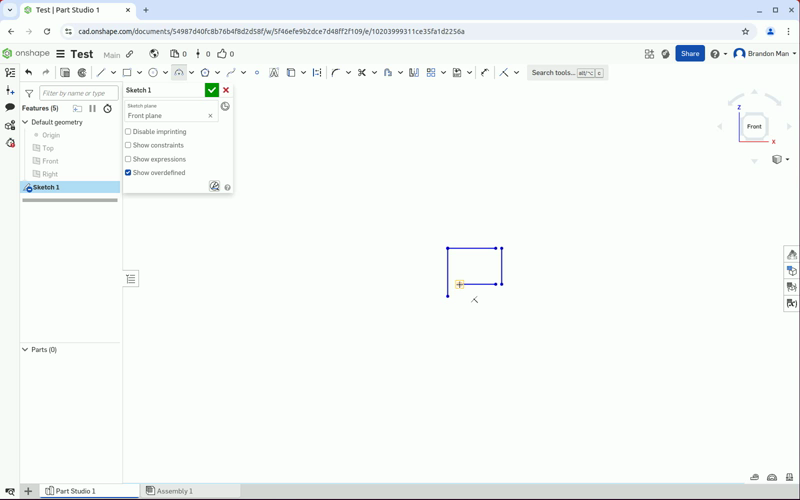
click(459, 284)
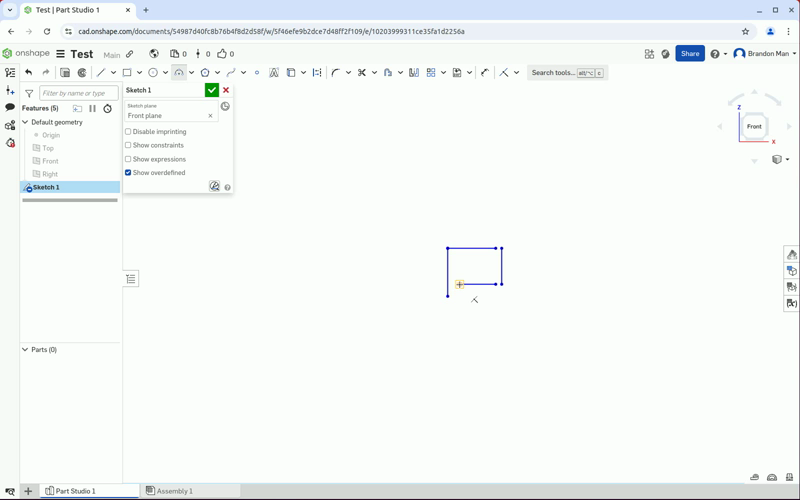
scroll(-6)
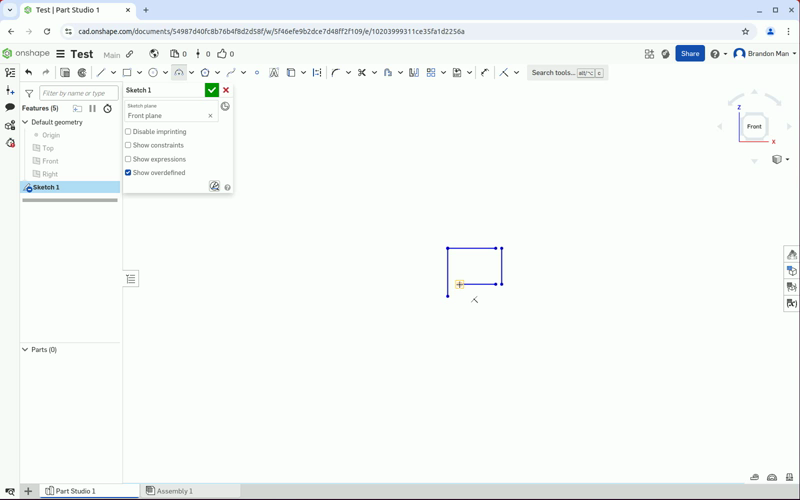
scroll(-6)
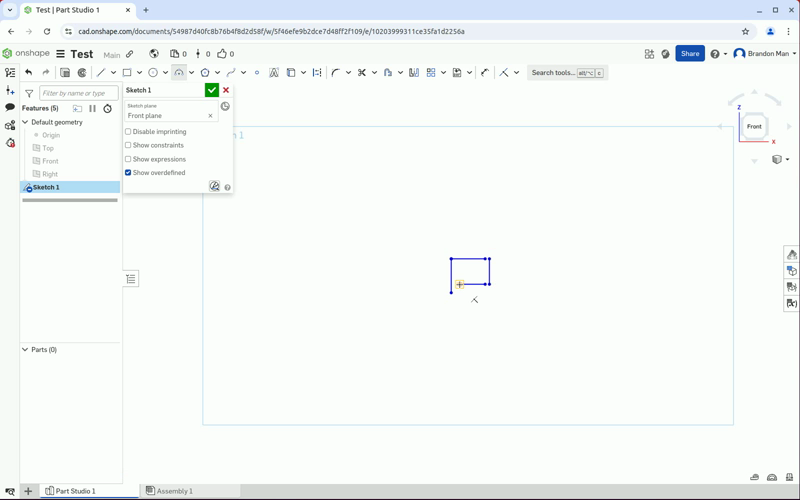
scroll(-6)
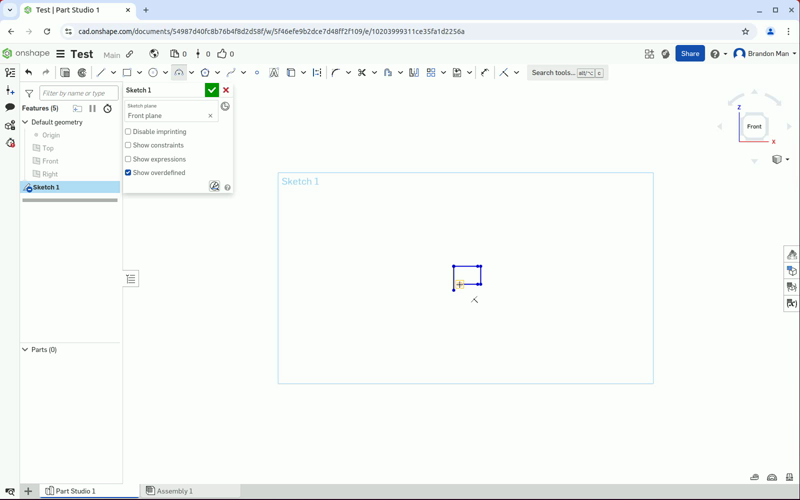
scroll(-6)
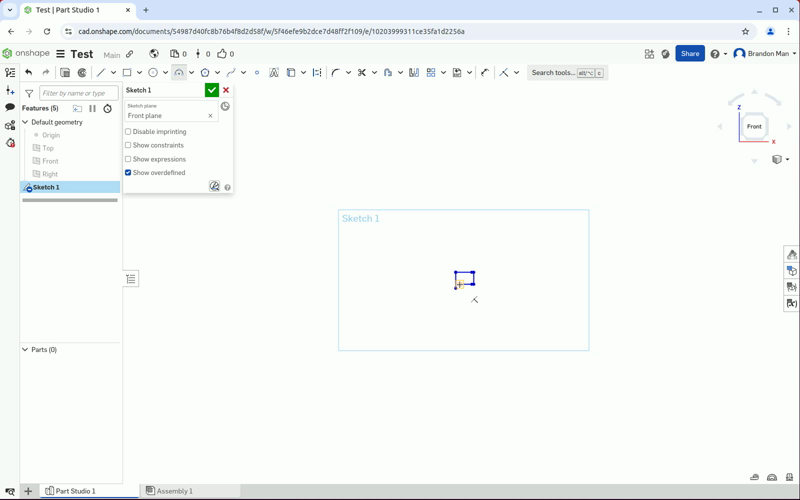
scroll(-6)
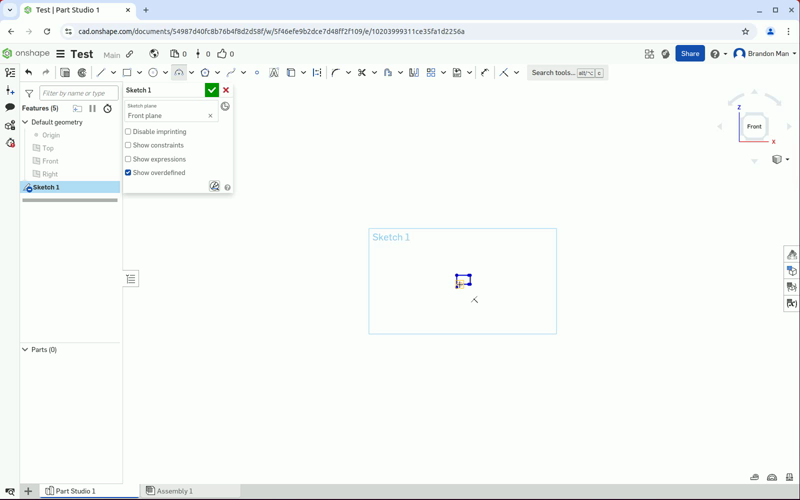
scroll(-6)
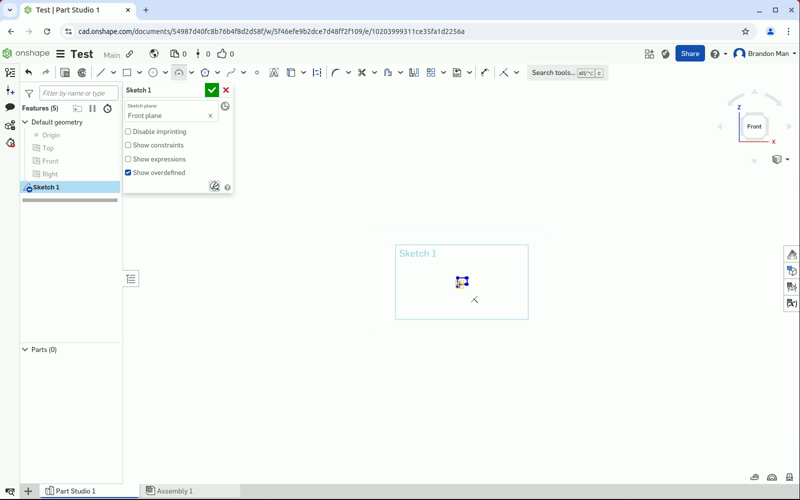
scroll(-6)
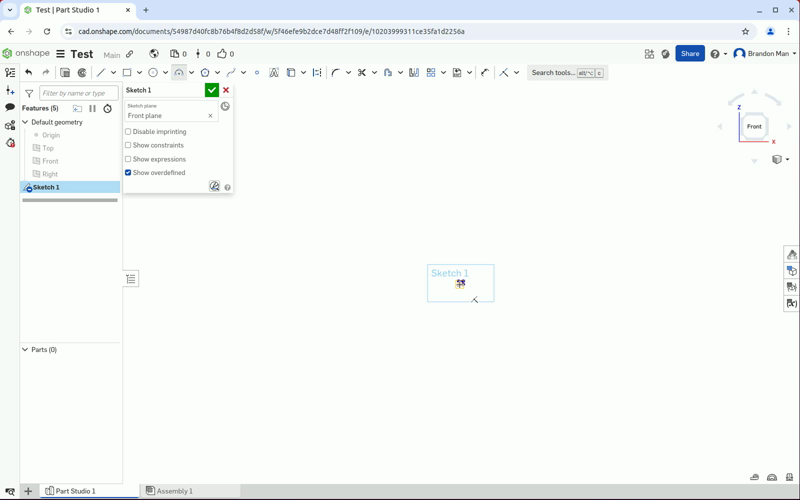
key_down(shift)
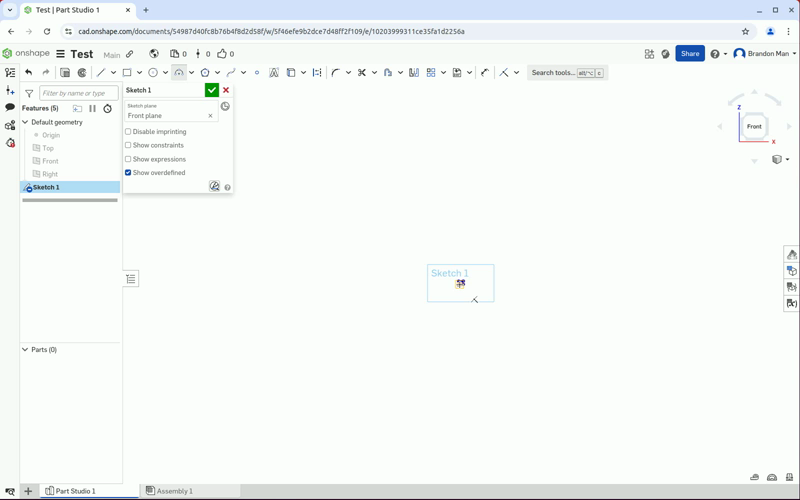
mouse_move(459, 284)
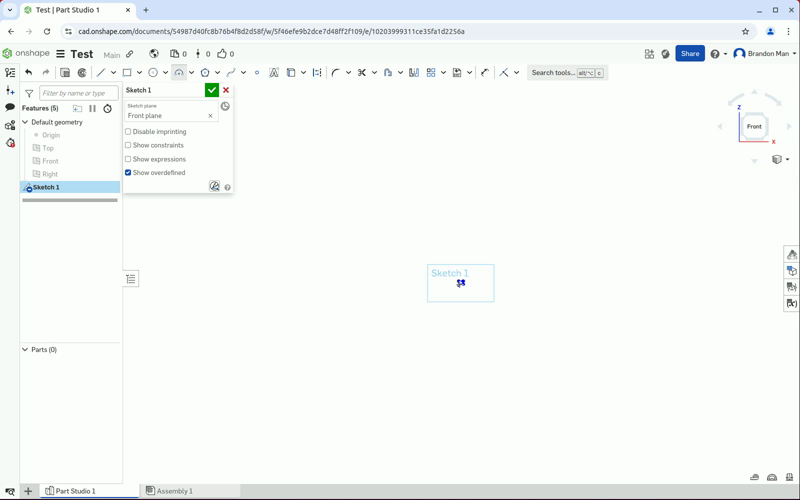
scroll(6)
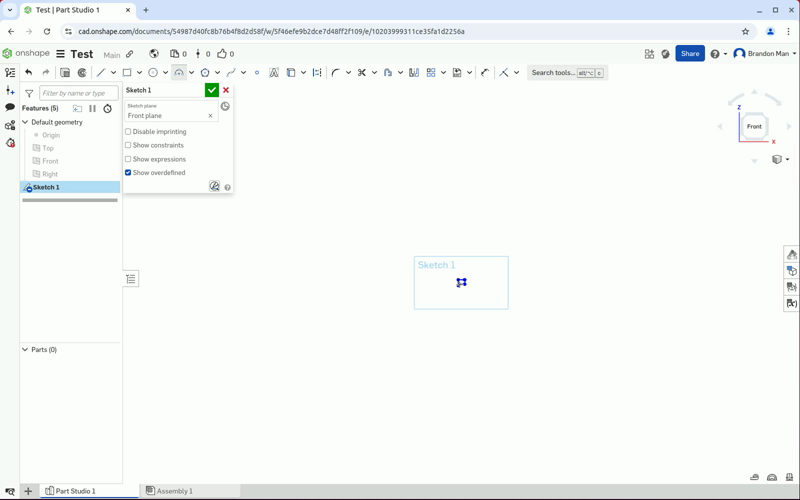
scroll(6)
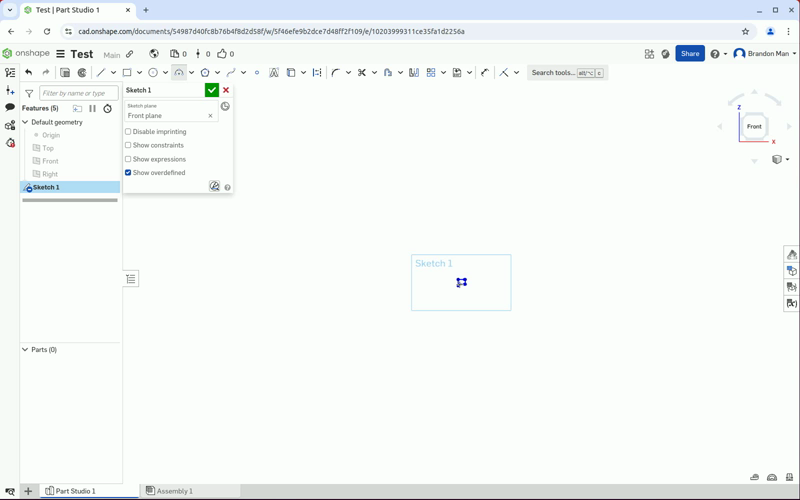
scroll(6)
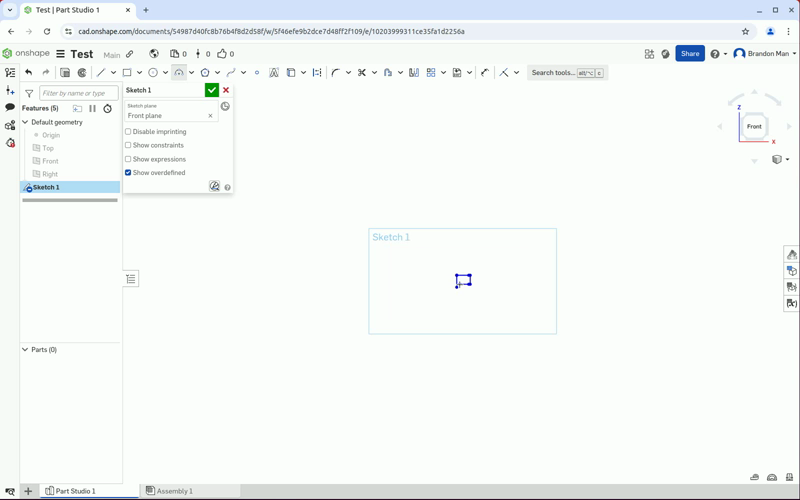
scroll(6)
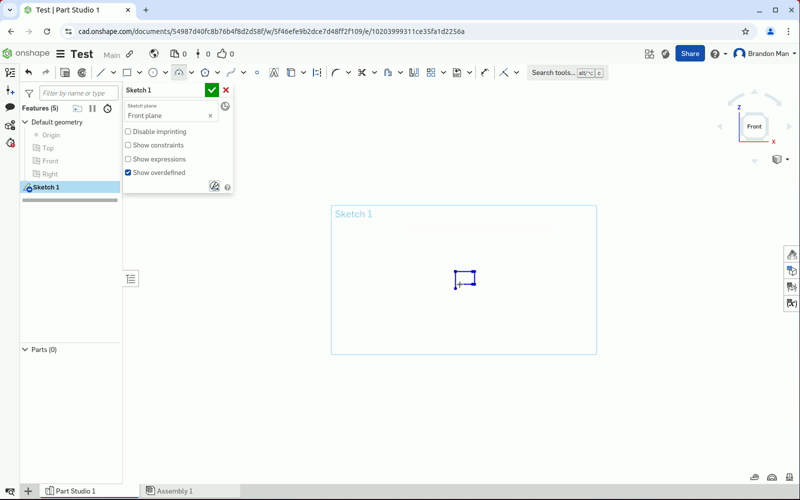
scroll(6)
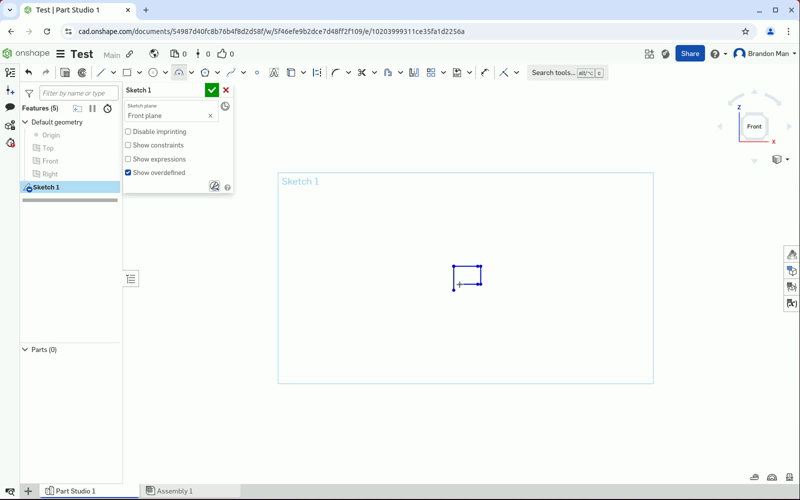
scroll(6)
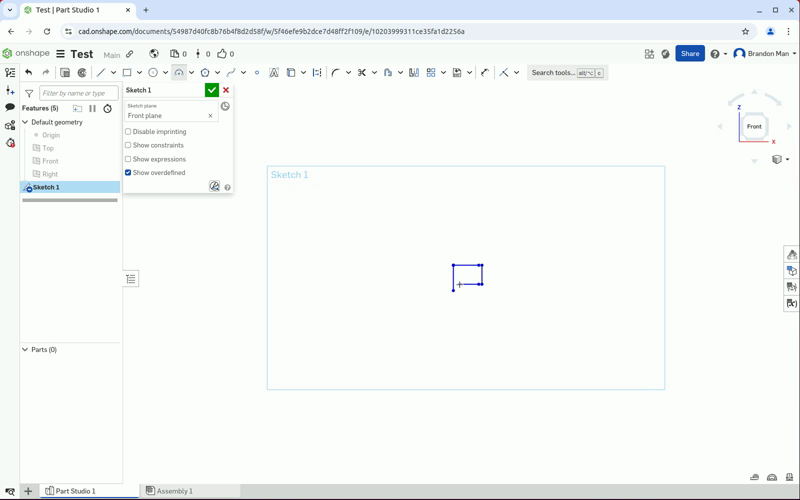
scroll(6)
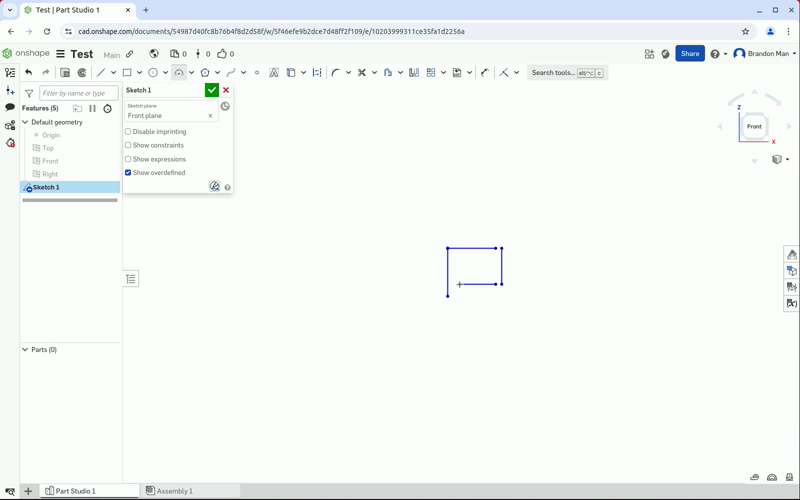
click(459, 284)
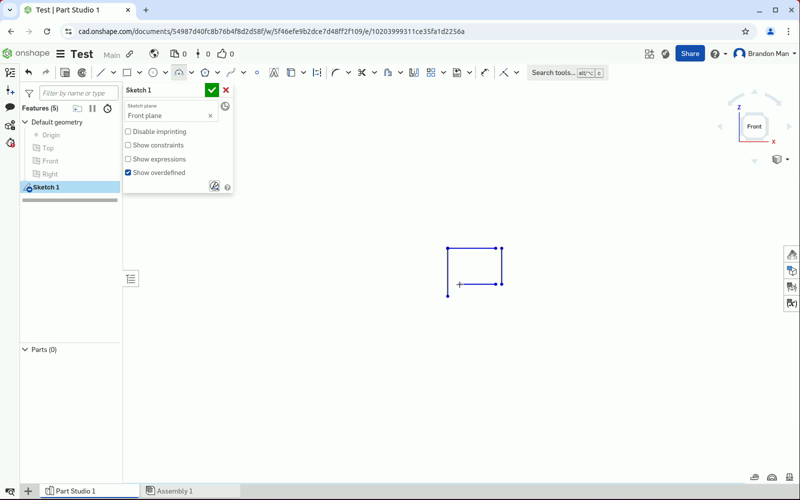
scroll(-6)
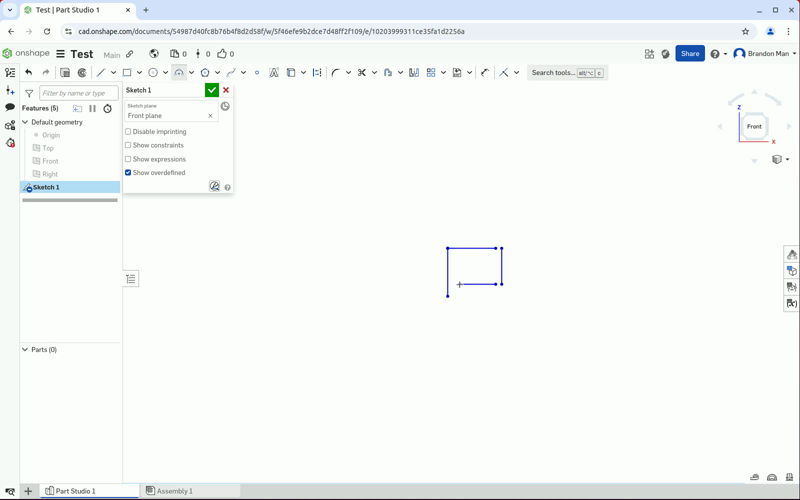
scroll(-6)
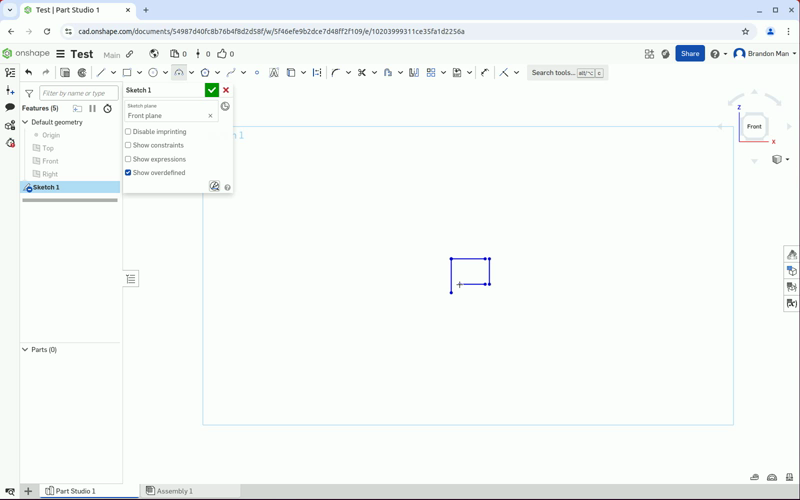
scroll(-6)
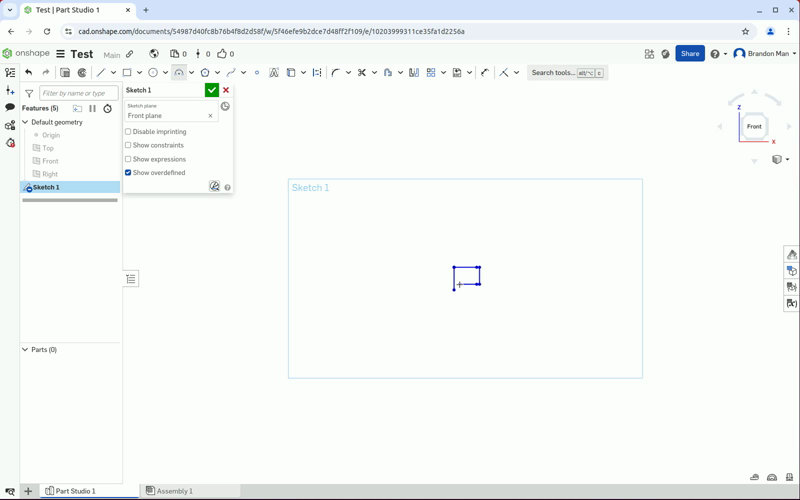
scroll(-6)
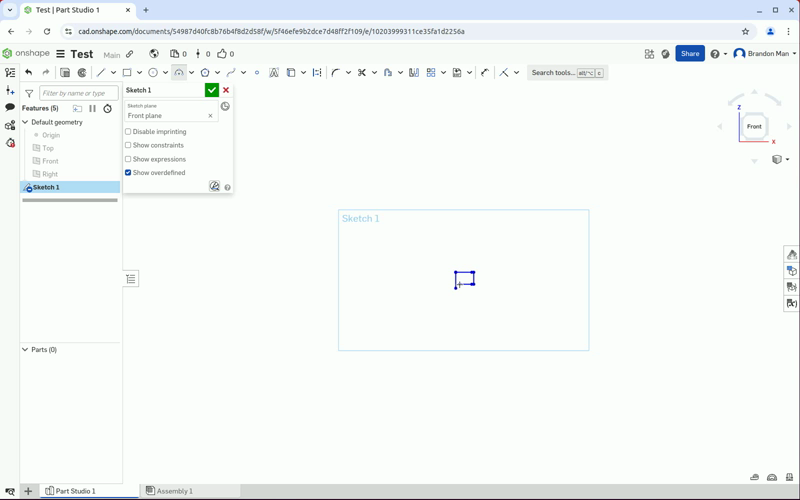
scroll(-6)
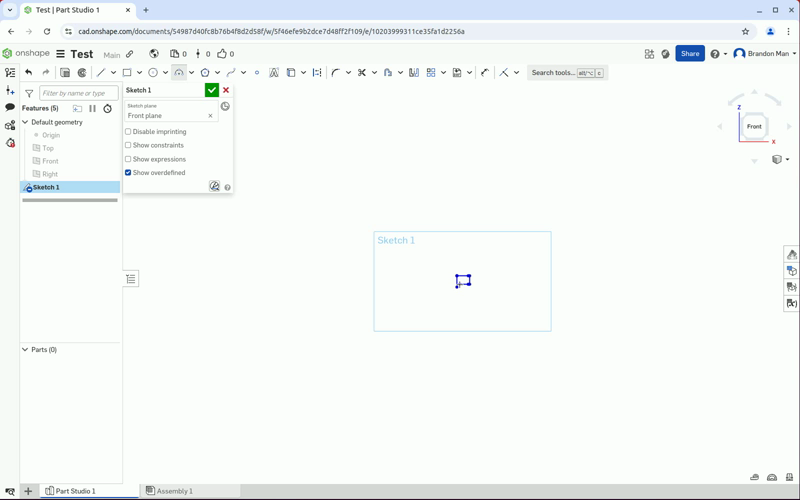
scroll(-6)
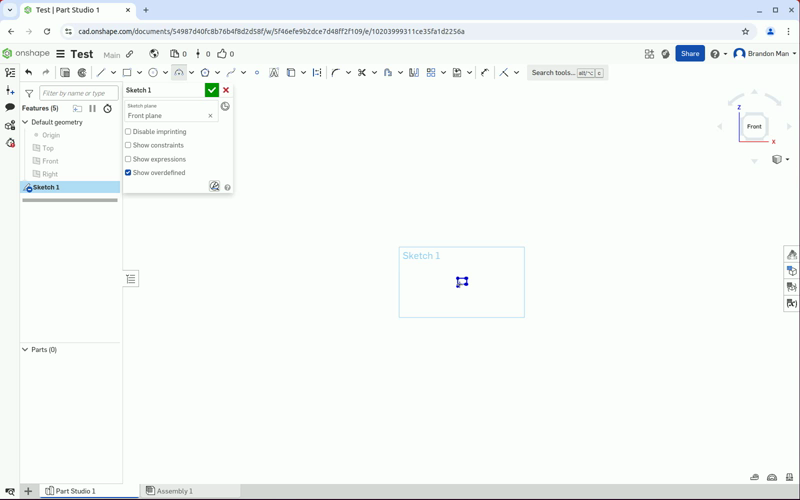
scroll(-6)
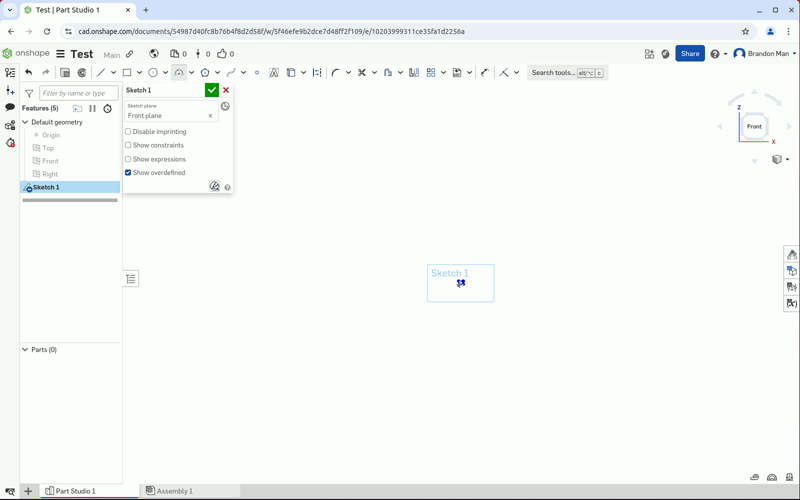
key_up(shift)
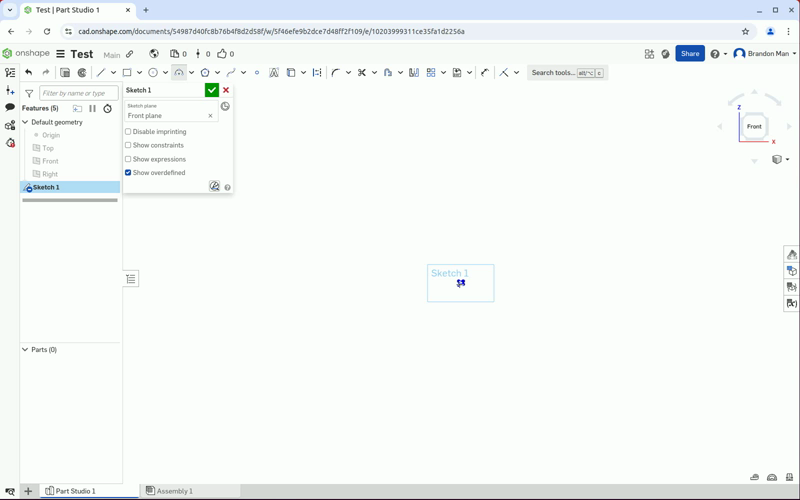
key(esc)
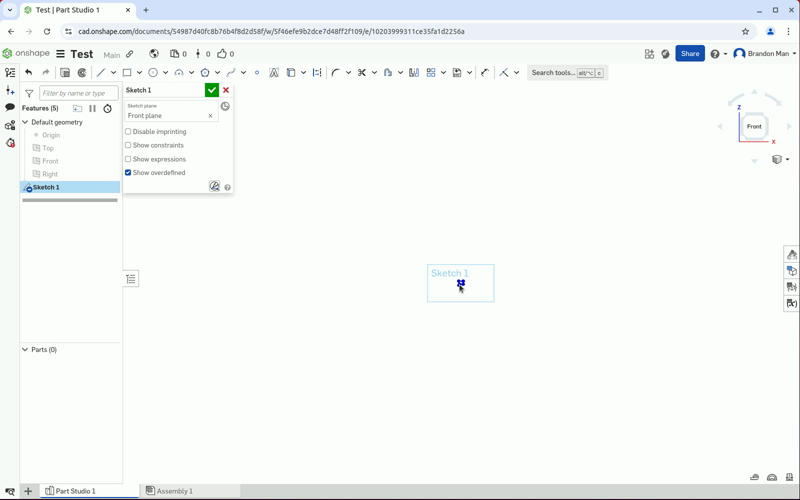
key(a)
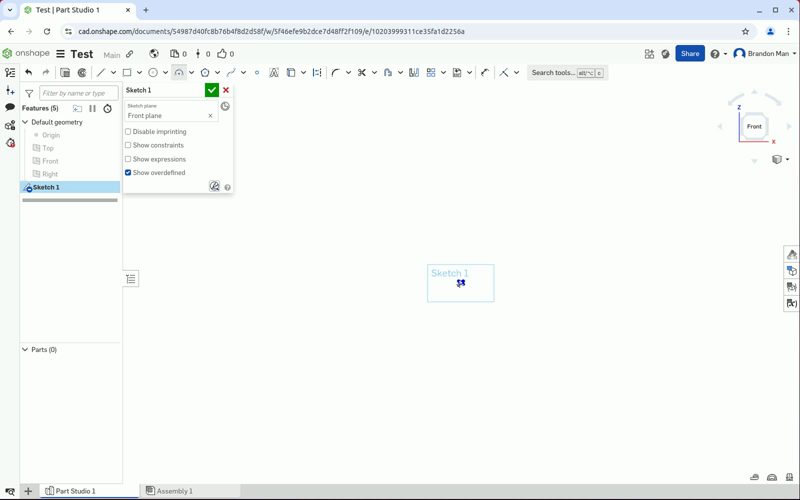
key_down(shift)
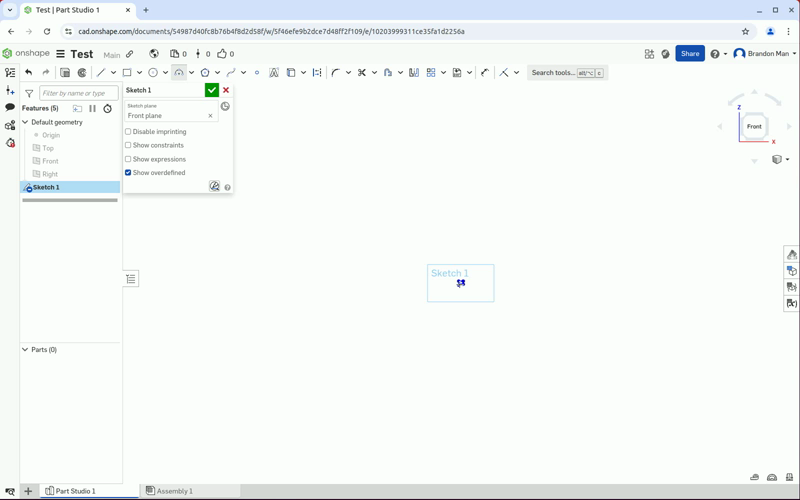
mouse_move(459, 283)
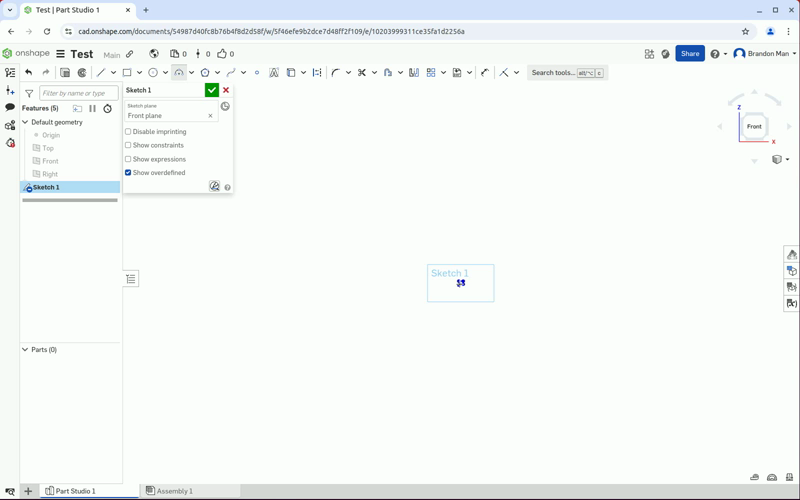
scroll(6)
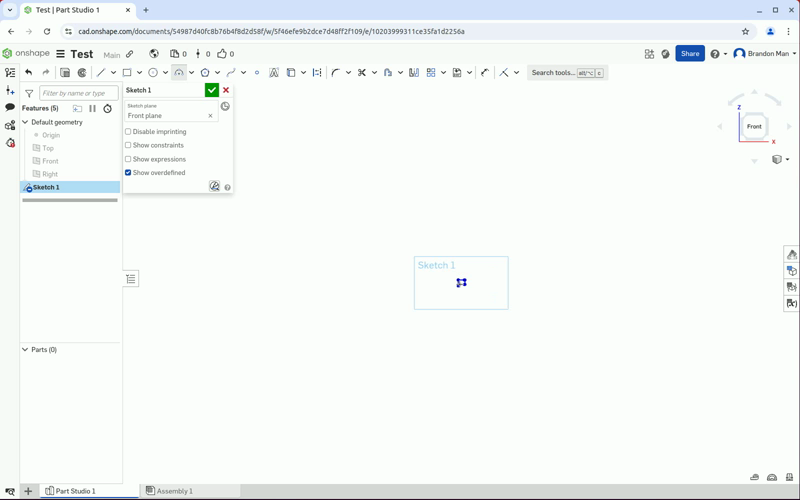
scroll(6)
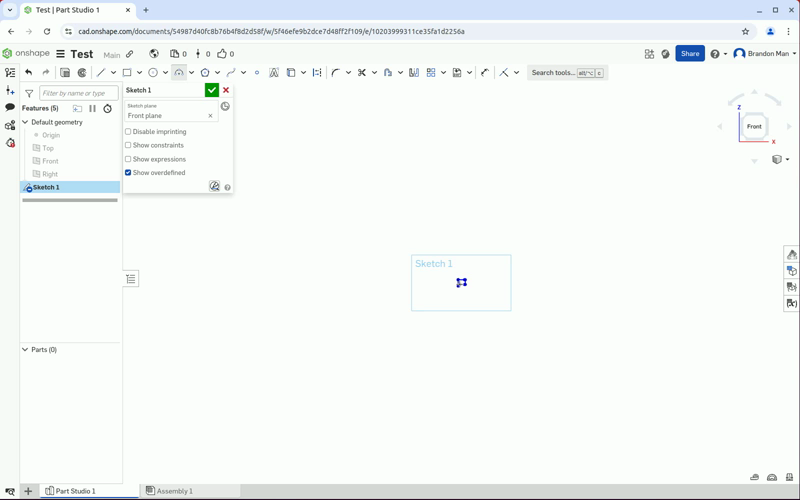
scroll(6)
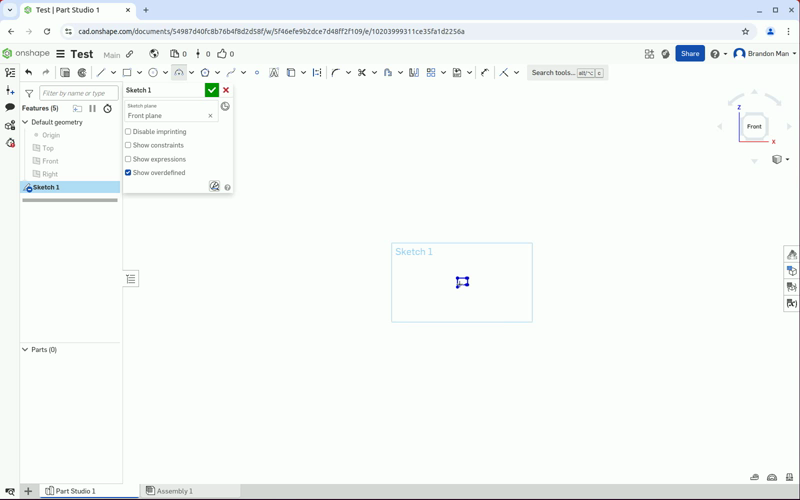
scroll(6)
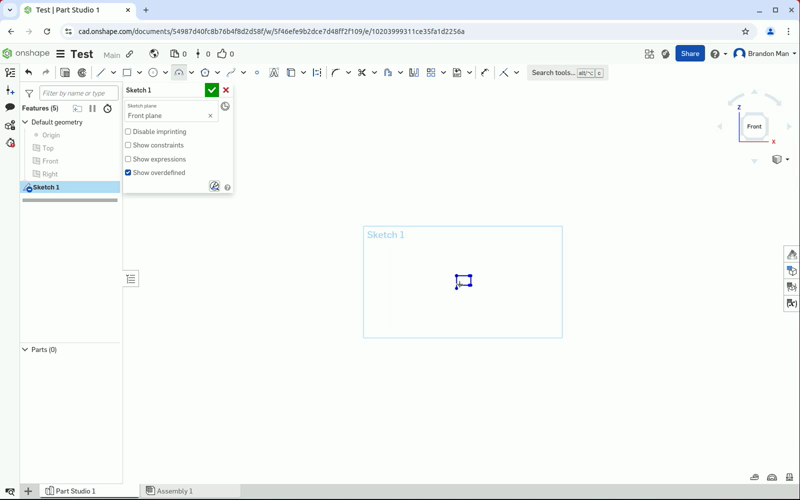
scroll(6)
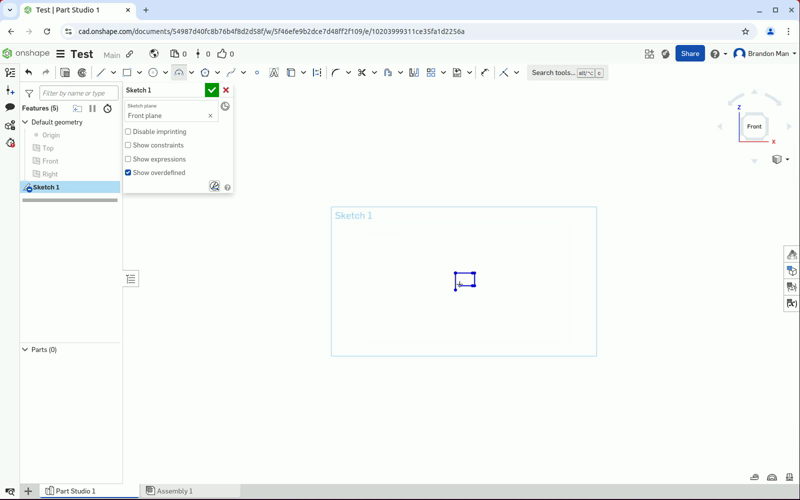
scroll(6)
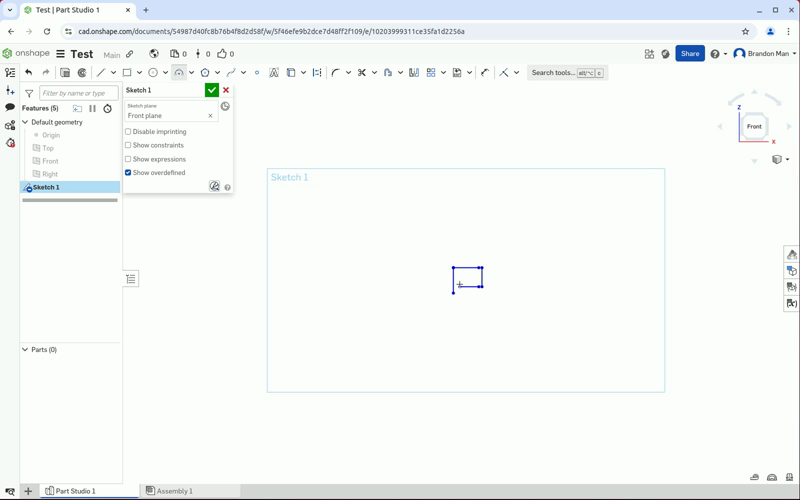
scroll(6)
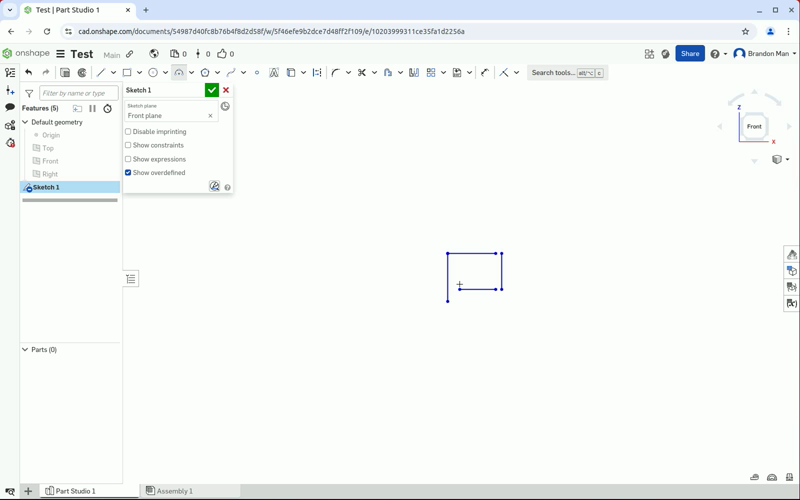
click(459, 283)
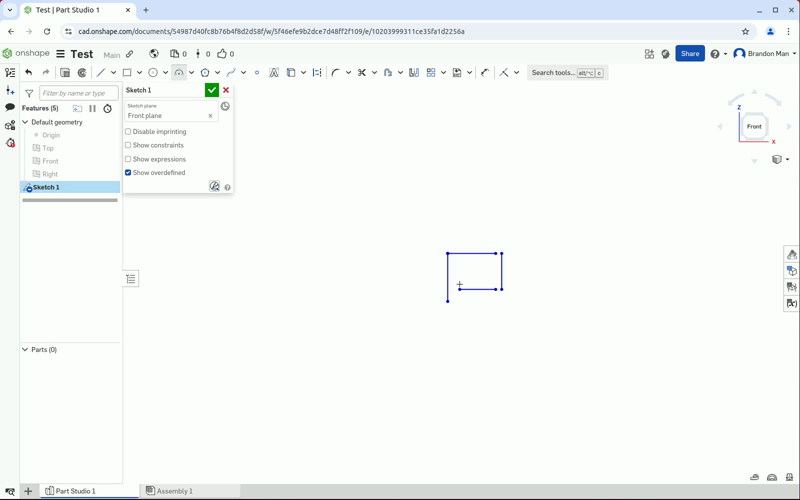
scroll(-6)
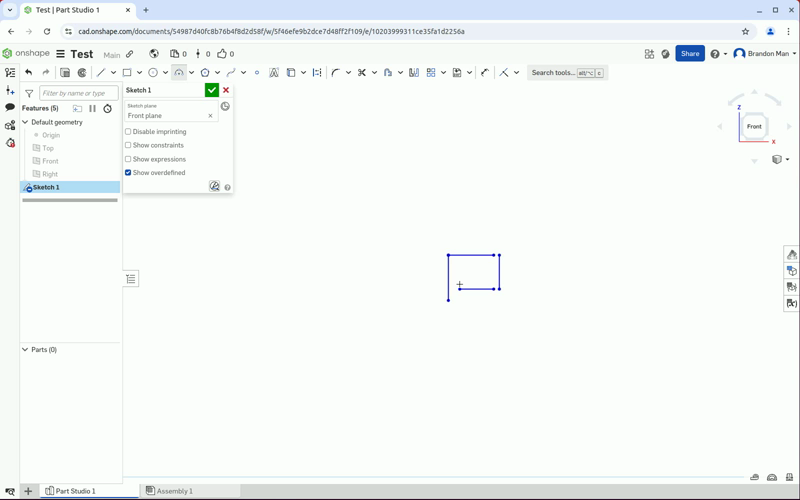
scroll(-6)
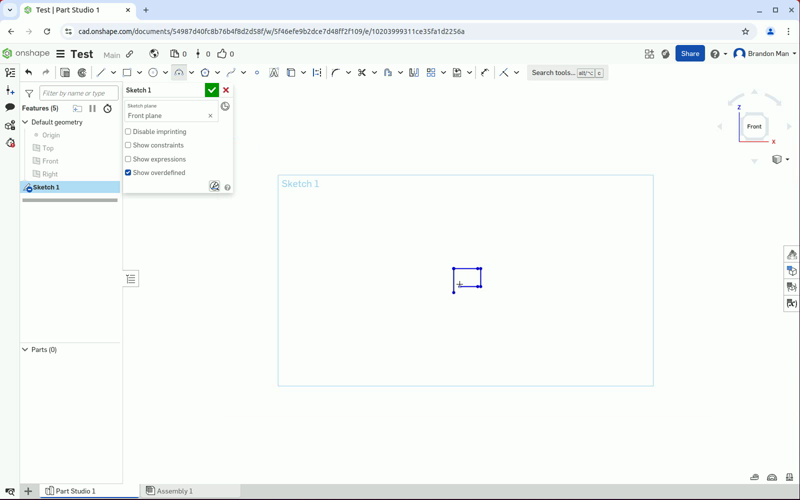
scroll(-6)
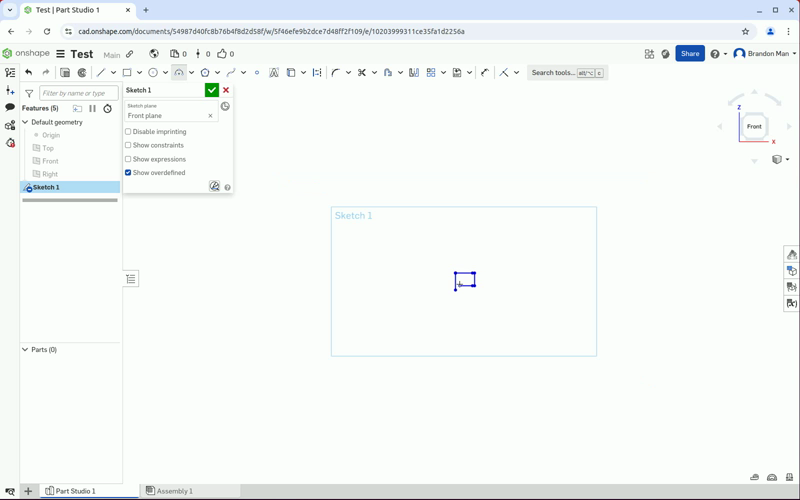
scroll(-6)
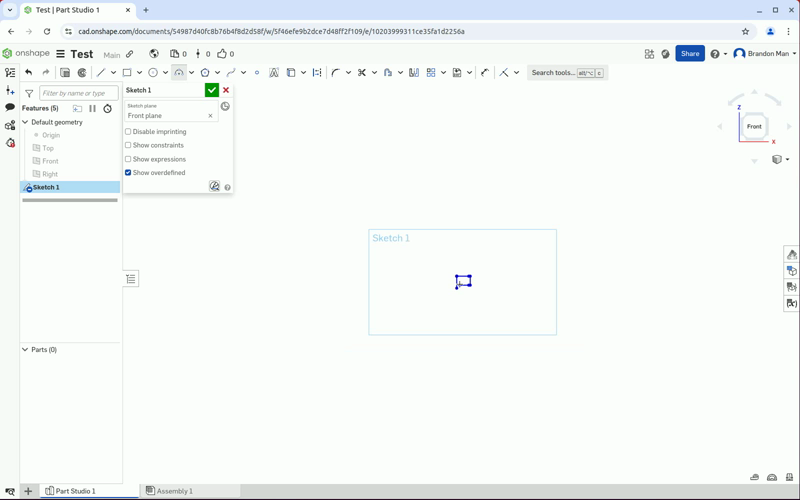
scroll(-6)
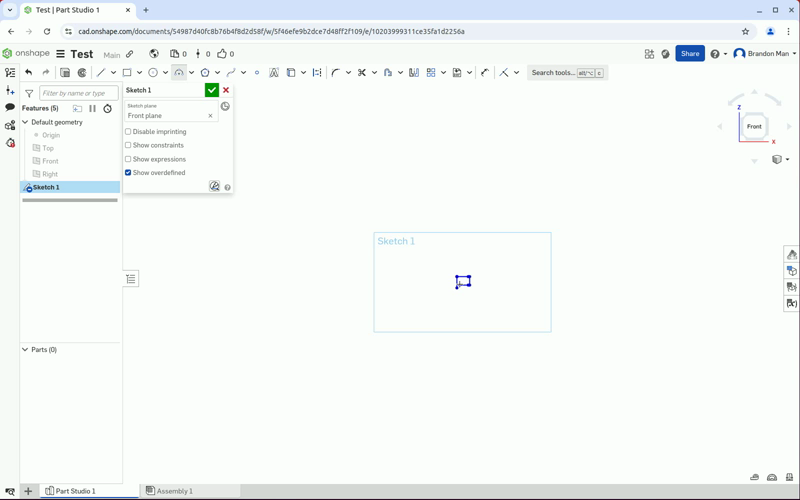
scroll(-6)
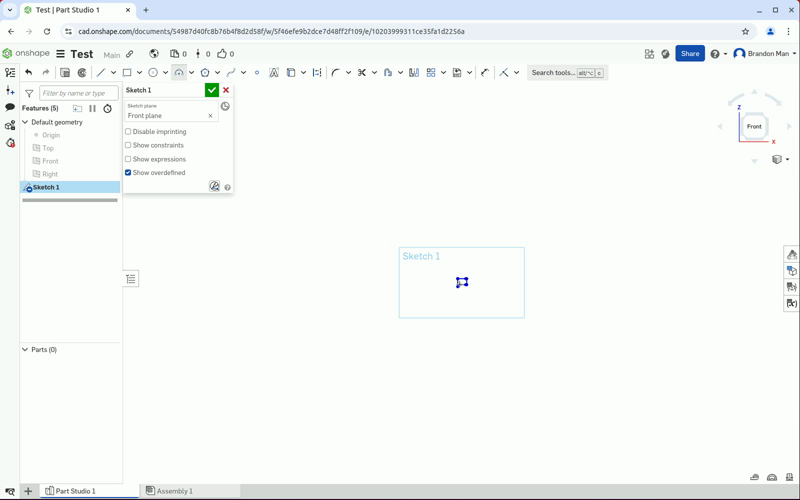
scroll(-6)
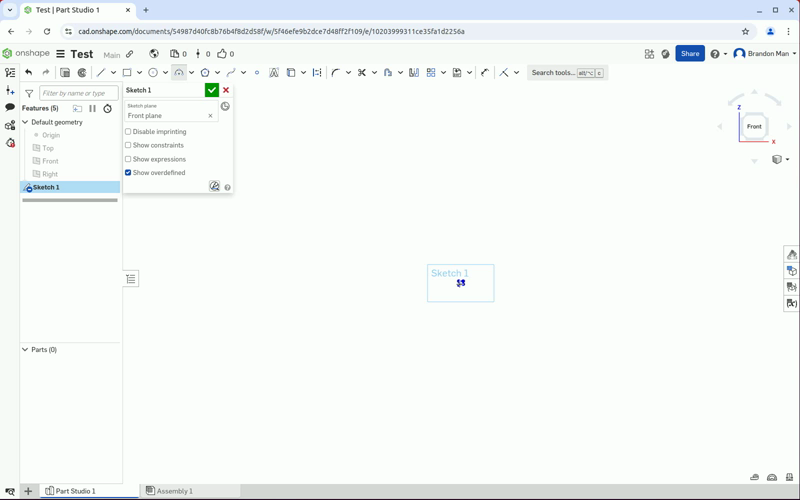
key_up(shift)
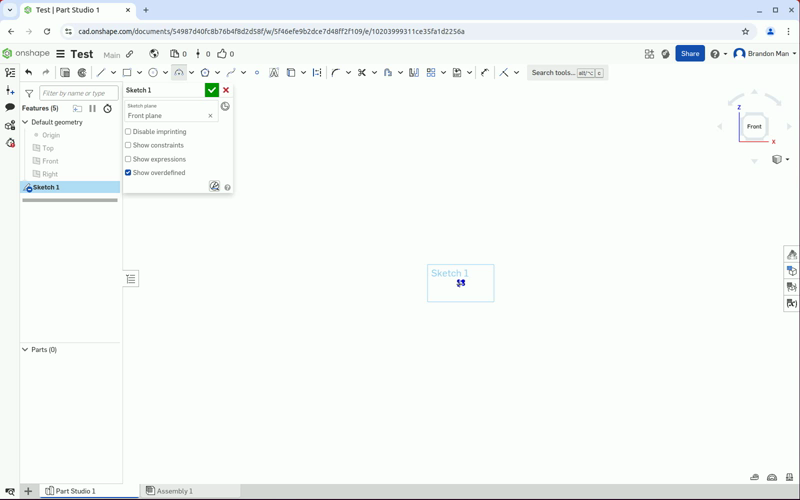
key_down(shift)
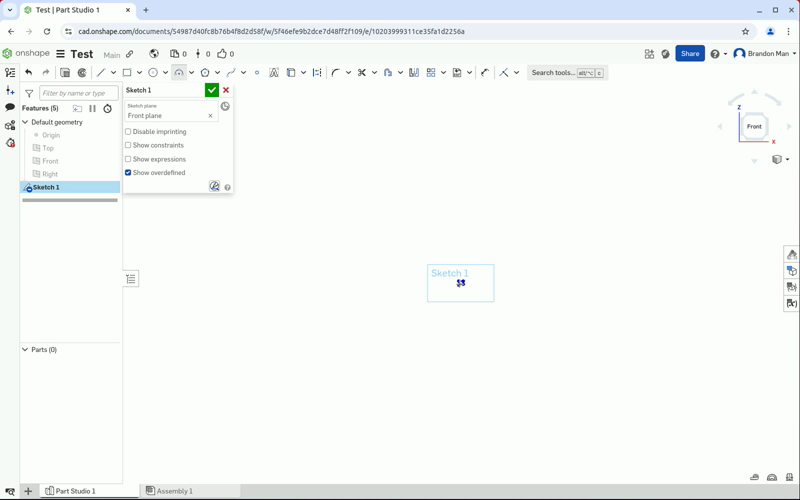
mouse_move(460, 284)
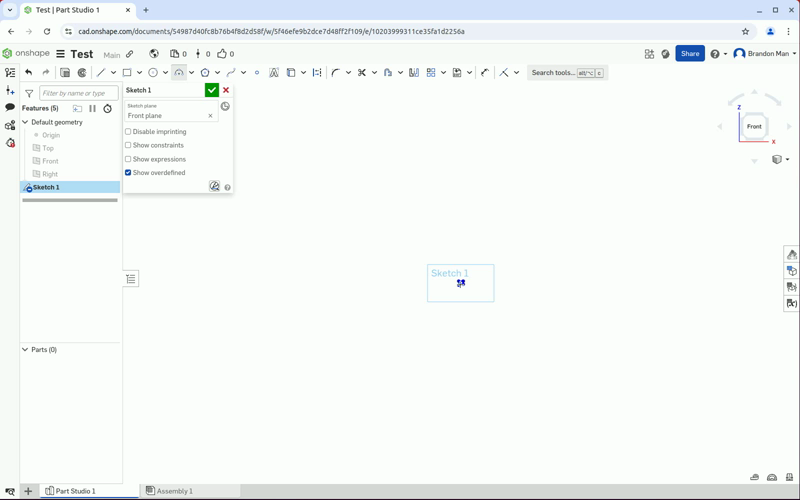
scroll(6)
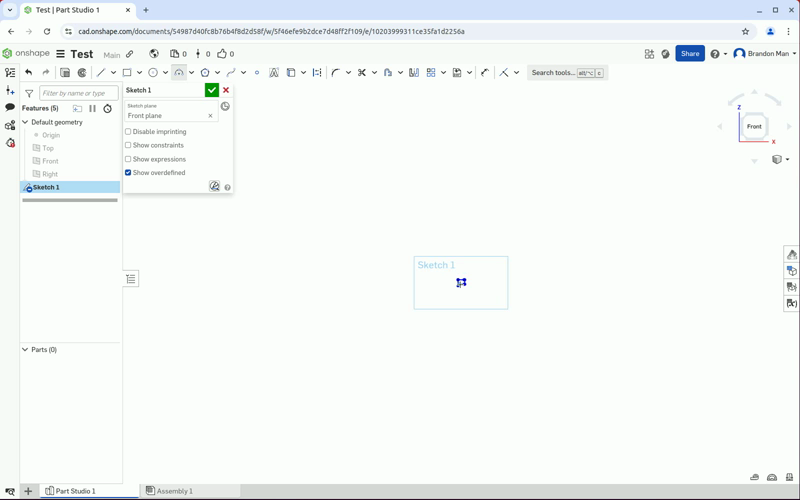
scroll(6)
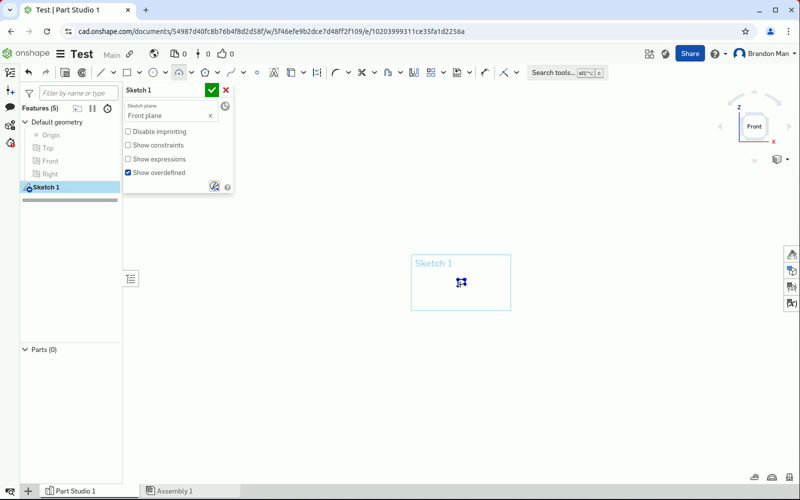
scroll(6)
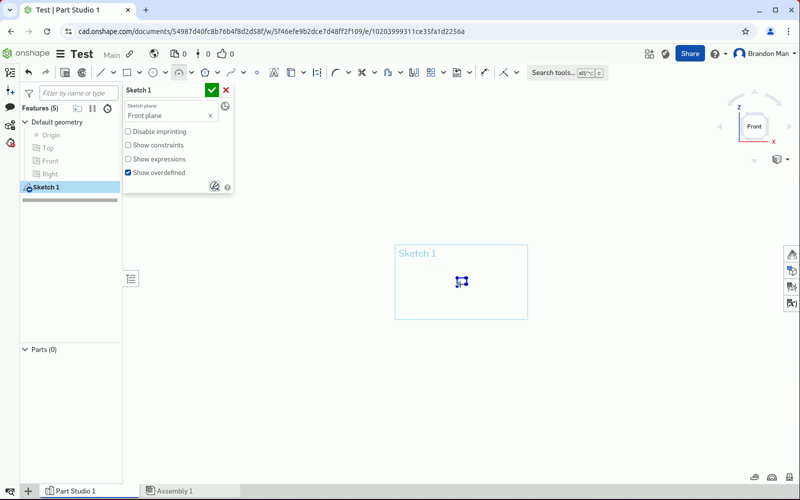
scroll(6)
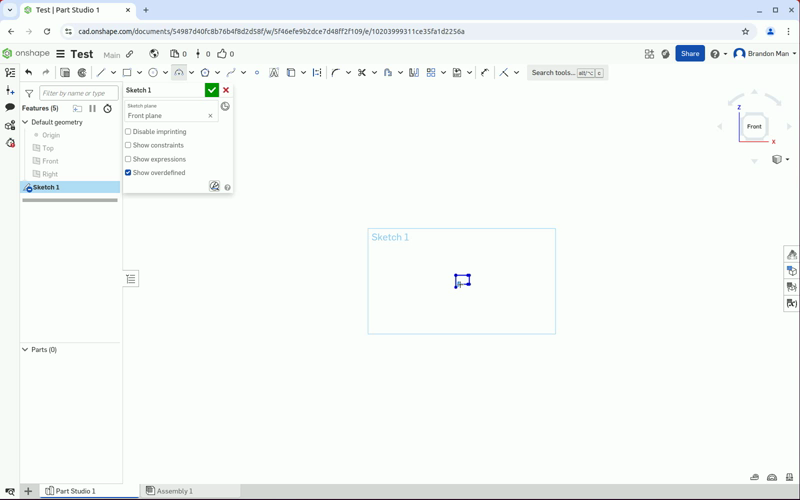
scroll(6)
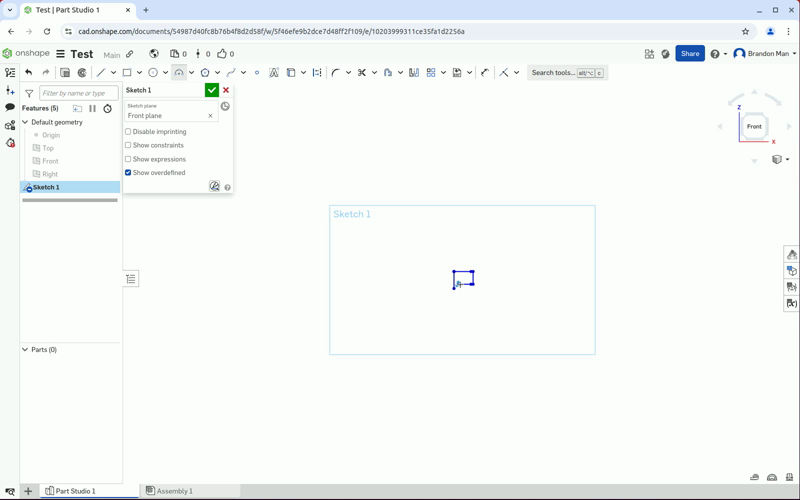
scroll(6)
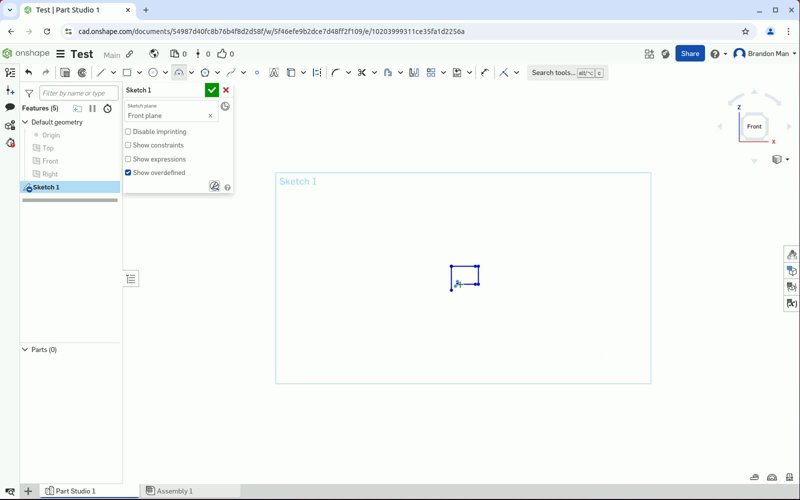
scroll(6)
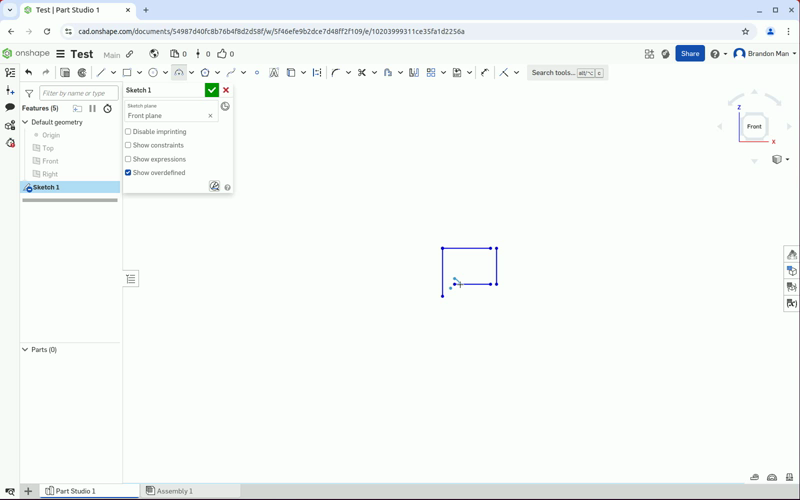
click(460, 284)
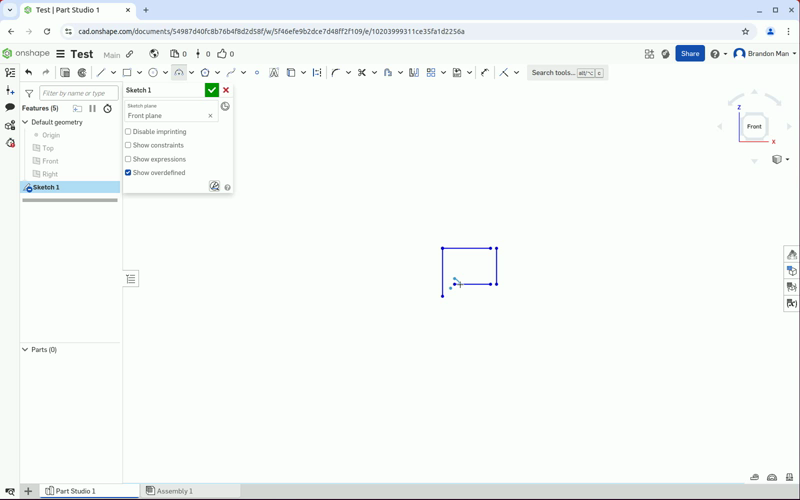
scroll(-6)
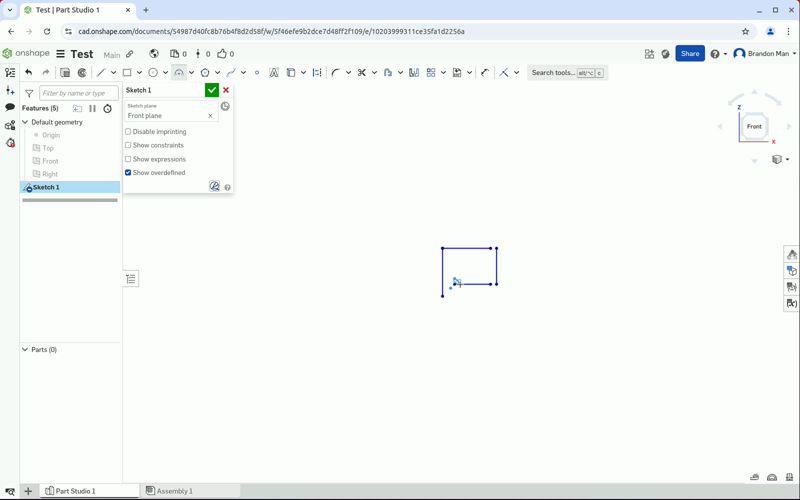
scroll(-6)
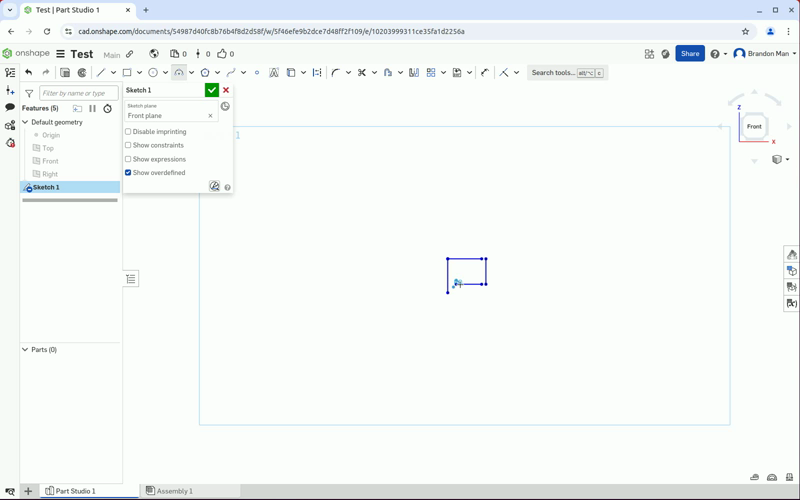
scroll(-6)
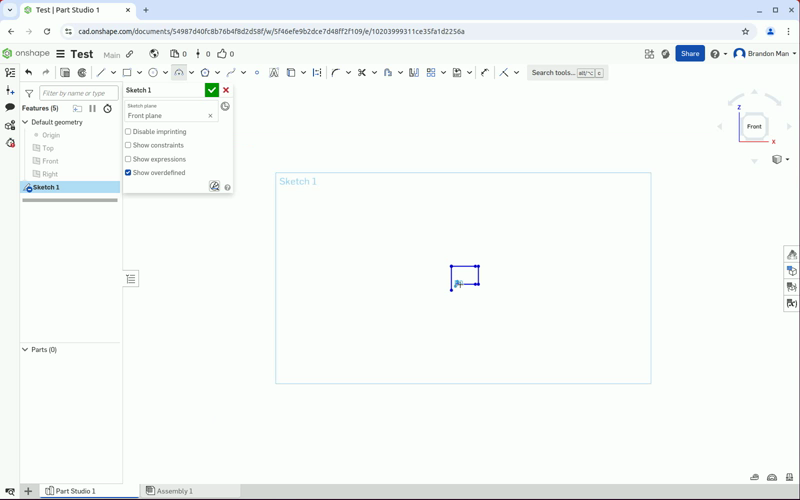
scroll(-6)
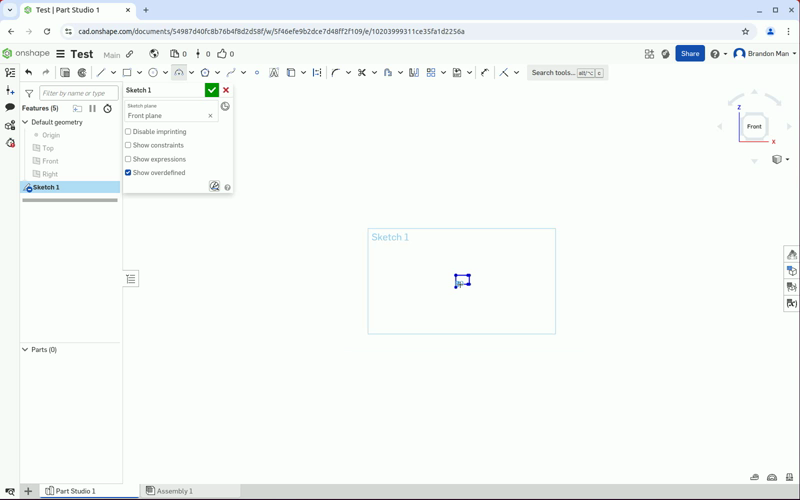
scroll(-6)
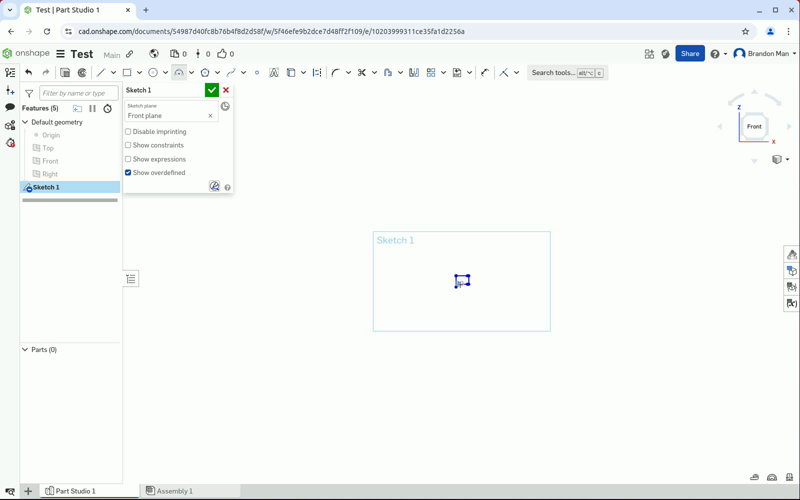
scroll(-6)
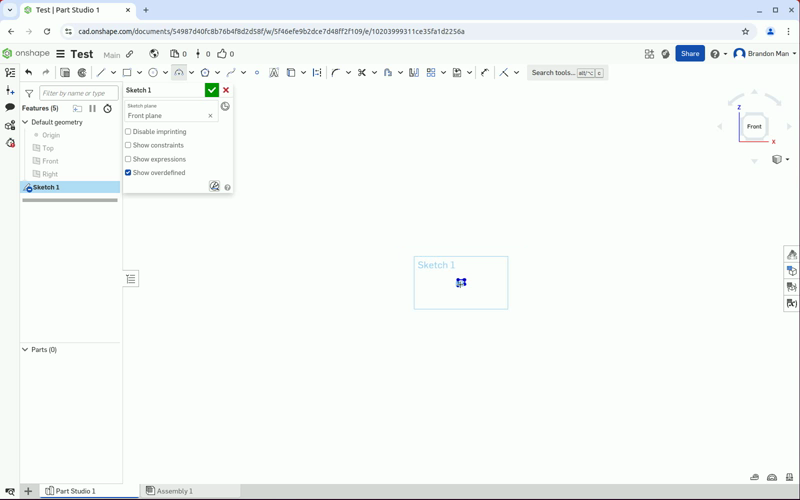
scroll(-6)
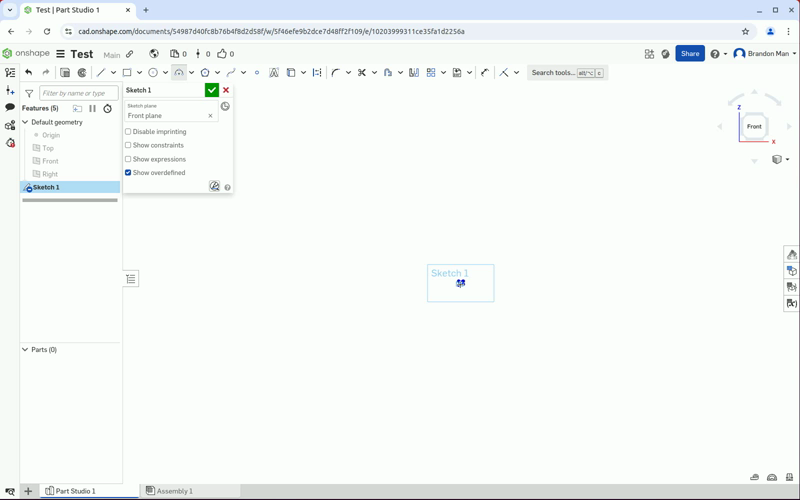
mouse_move(460, 284)
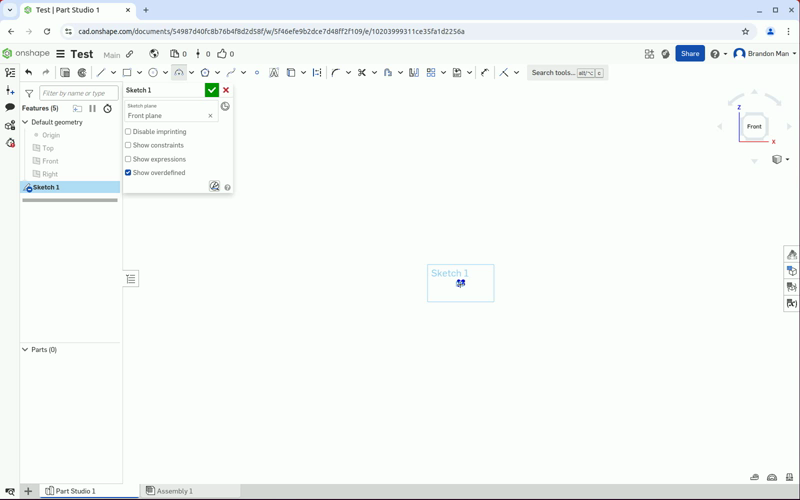
scroll(6)
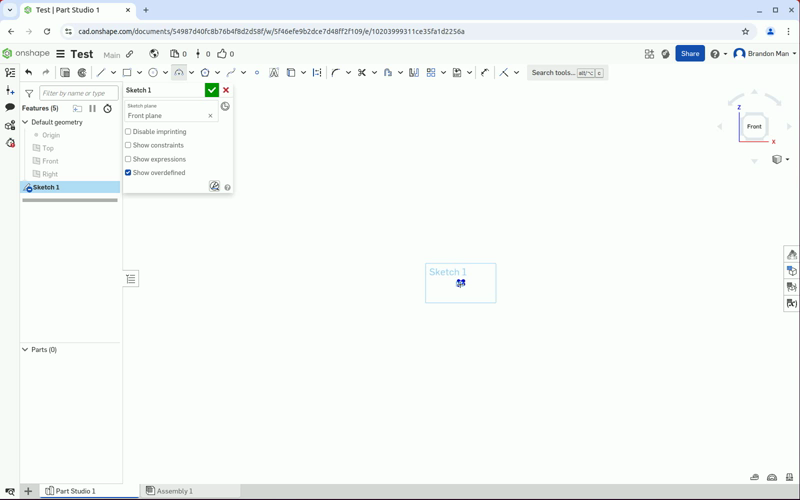
scroll(6)
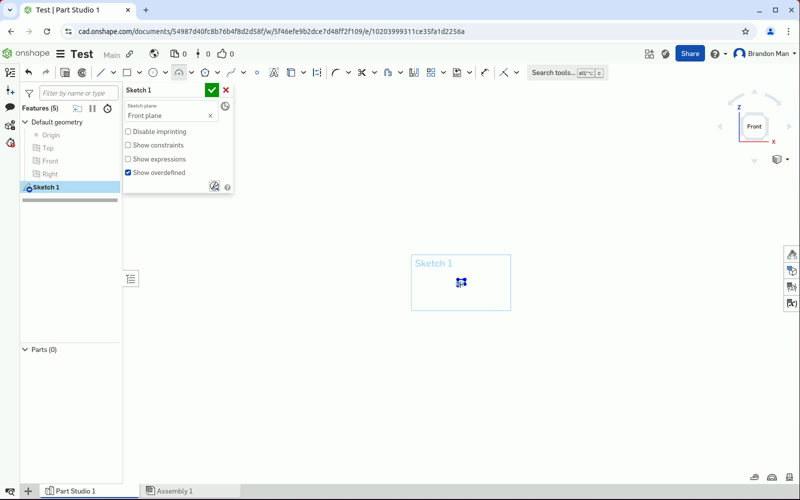
scroll(6)
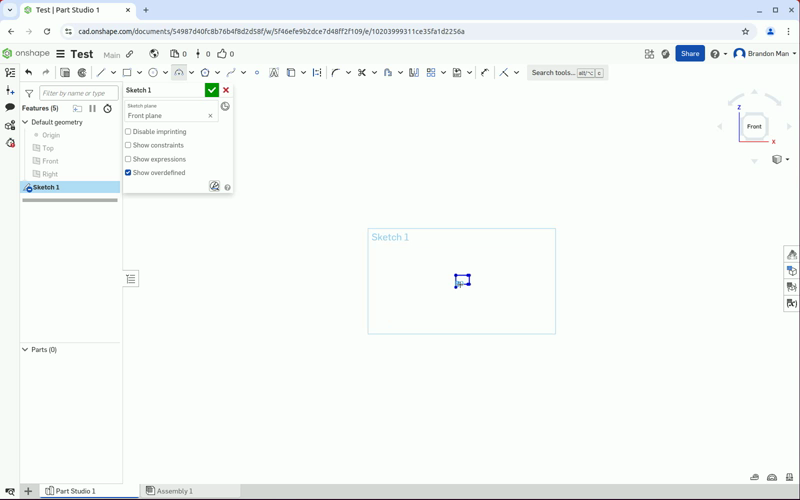
scroll(6)
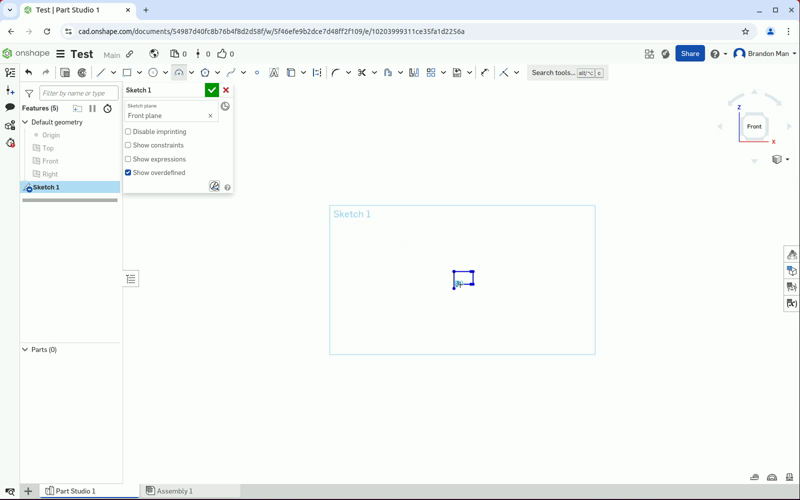
scroll(6)
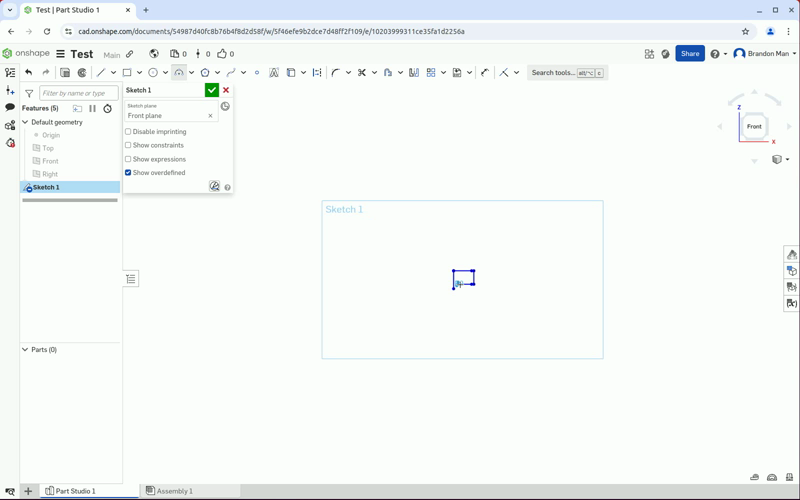
scroll(6)
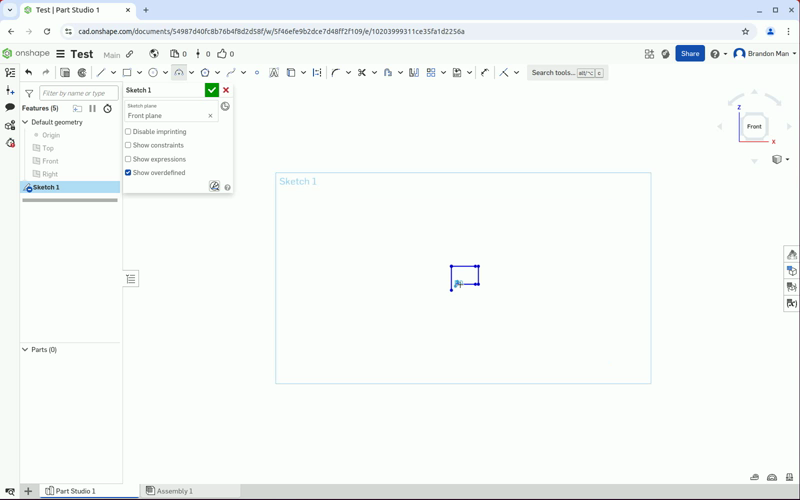
scroll(6)
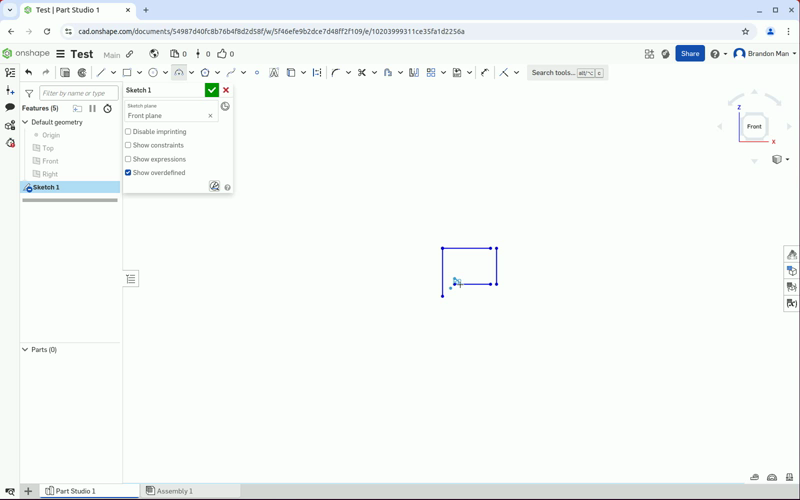
click(460, 284)
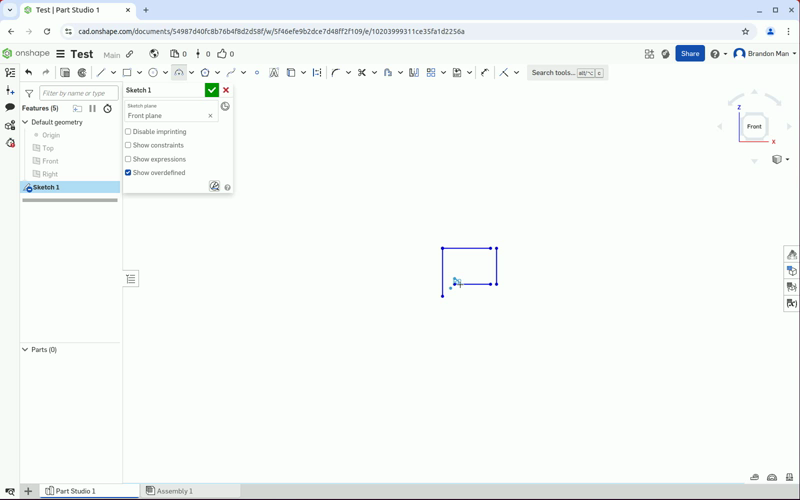
scroll(-6)
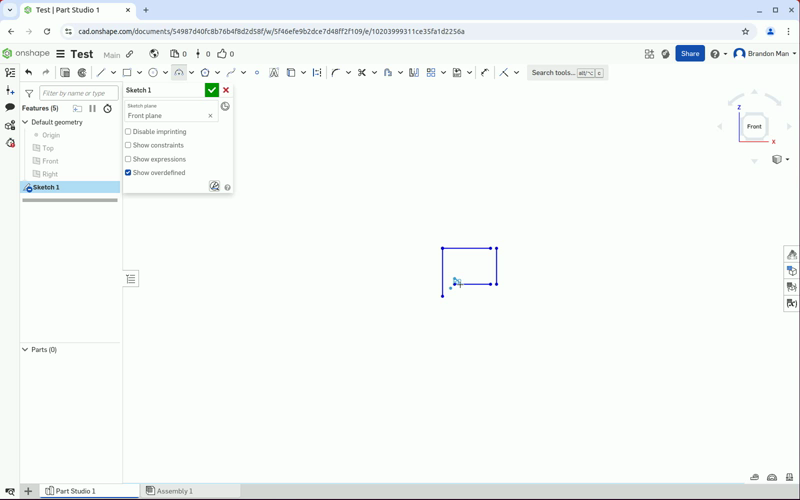
scroll(-6)
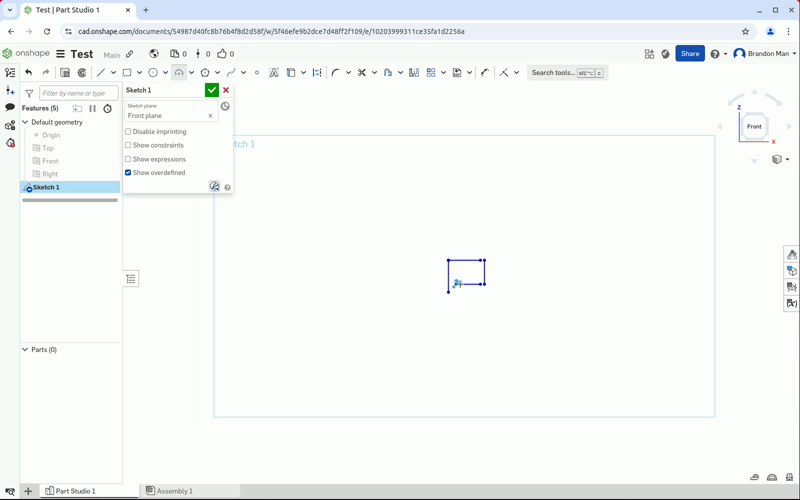
scroll(-6)
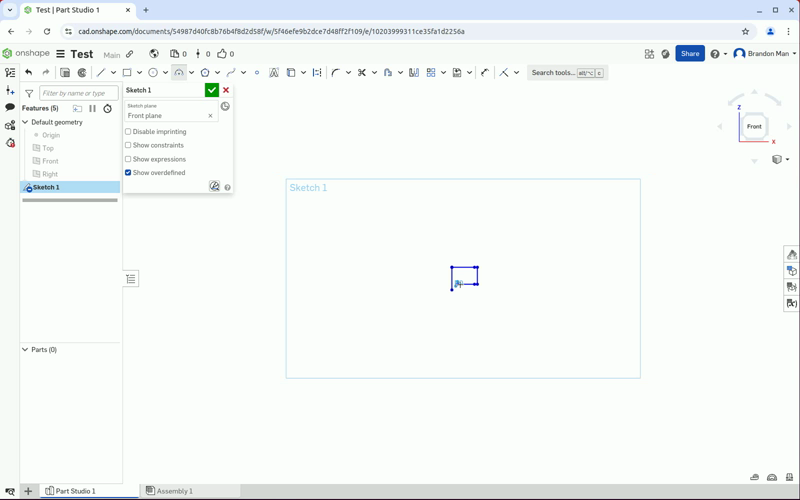
scroll(-6)
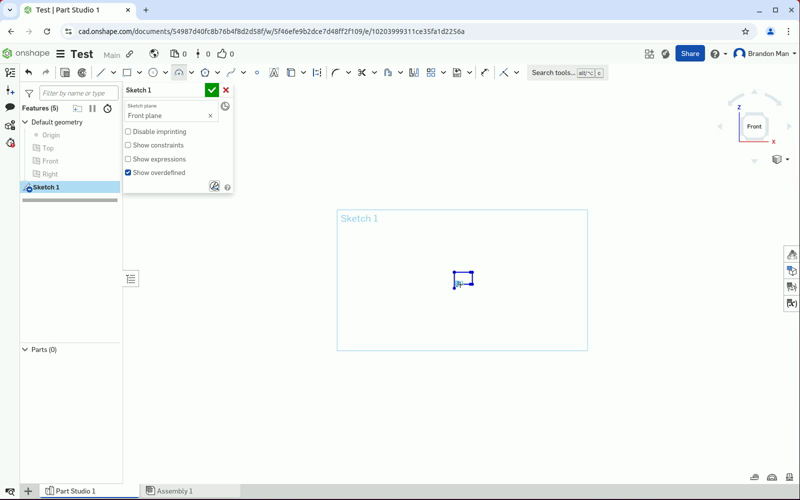
scroll(-6)
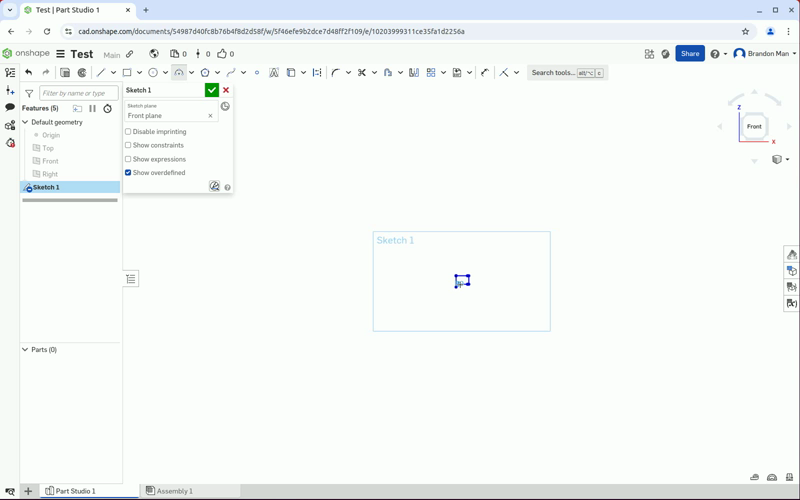
scroll(-6)
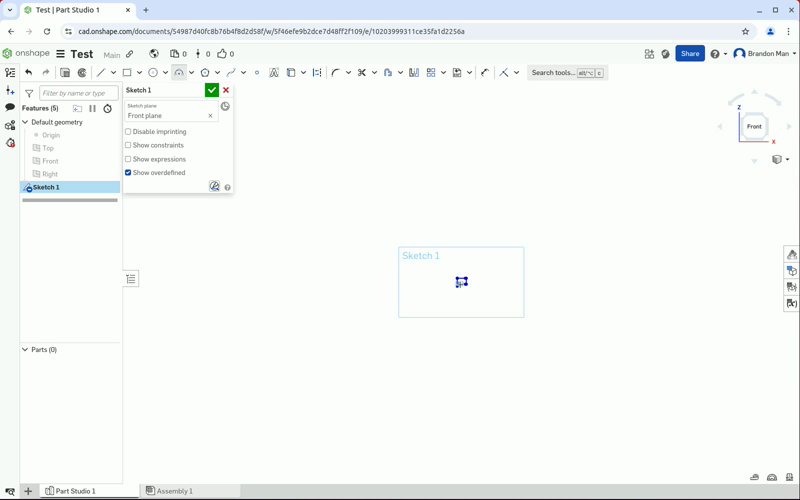
scroll(-6)
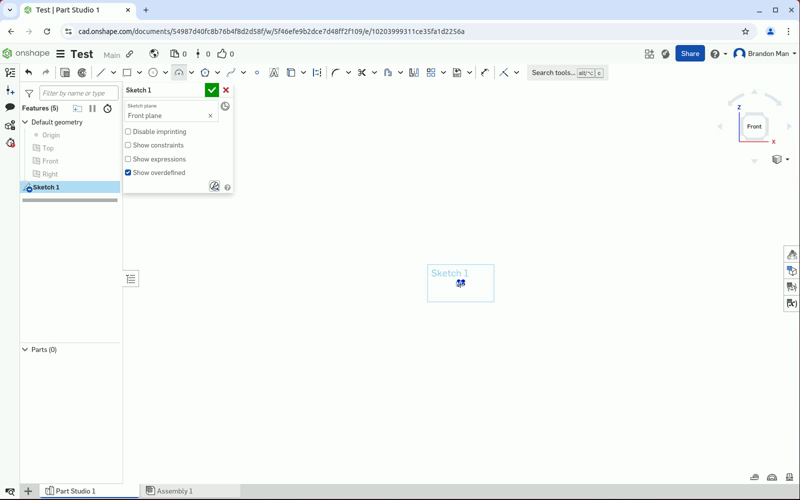
key_up(shift)
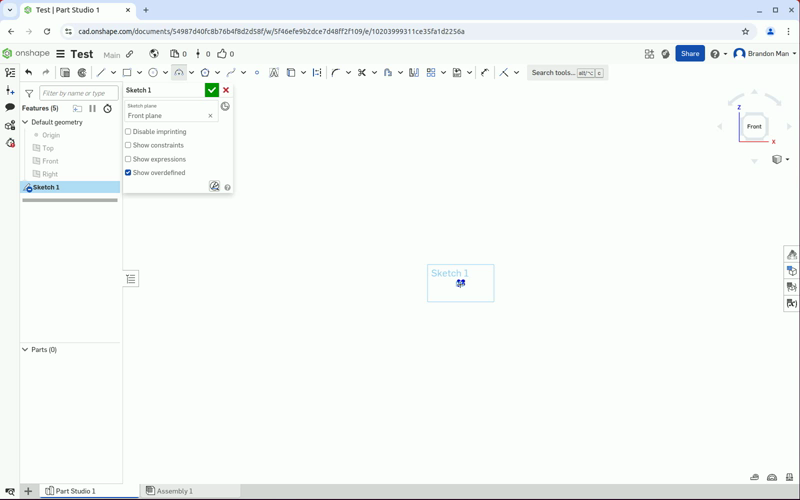
key(esc)
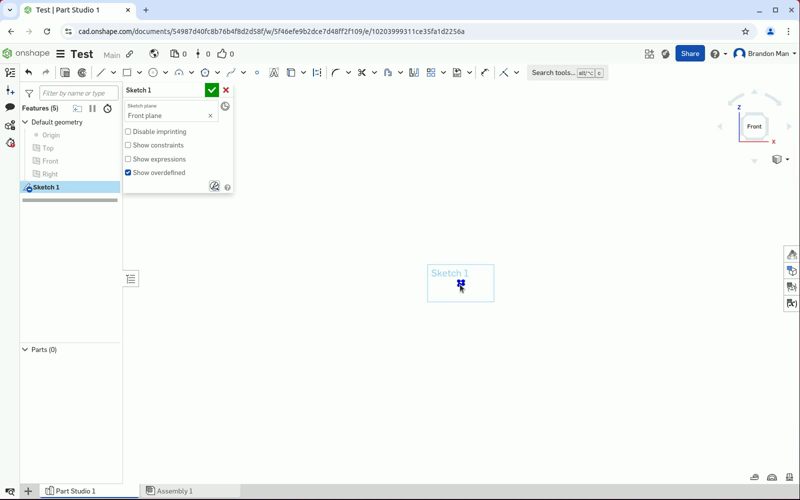
key(l)
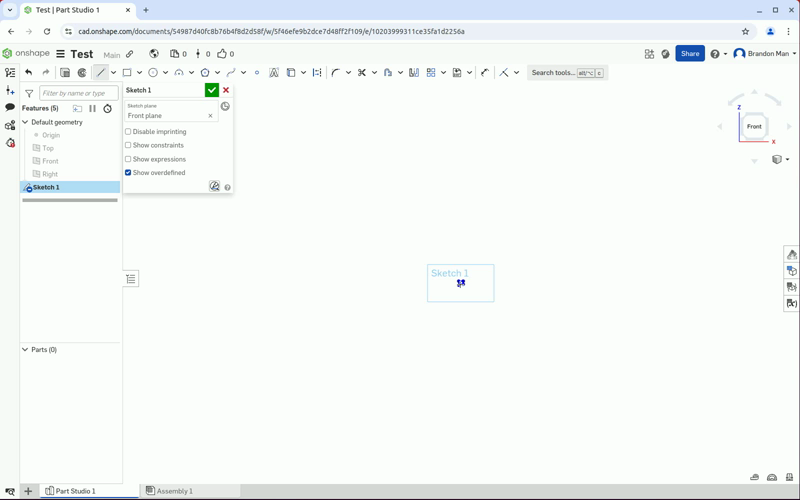
mouse_move(460, 284)
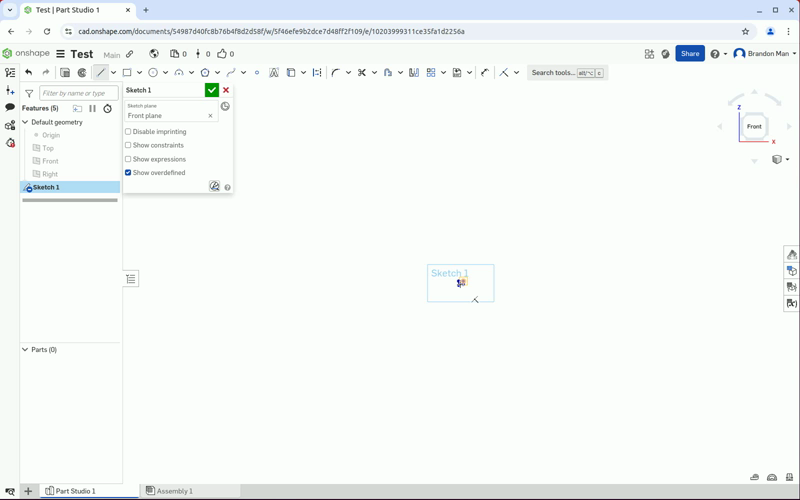
scroll(6)
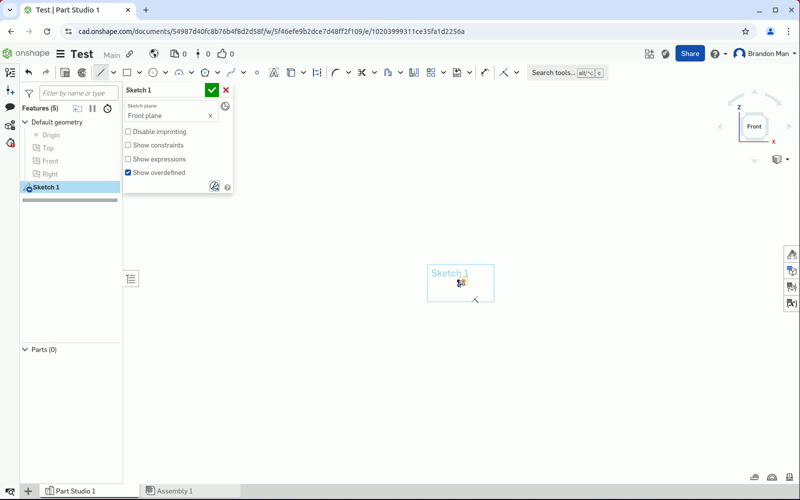
scroll(6)
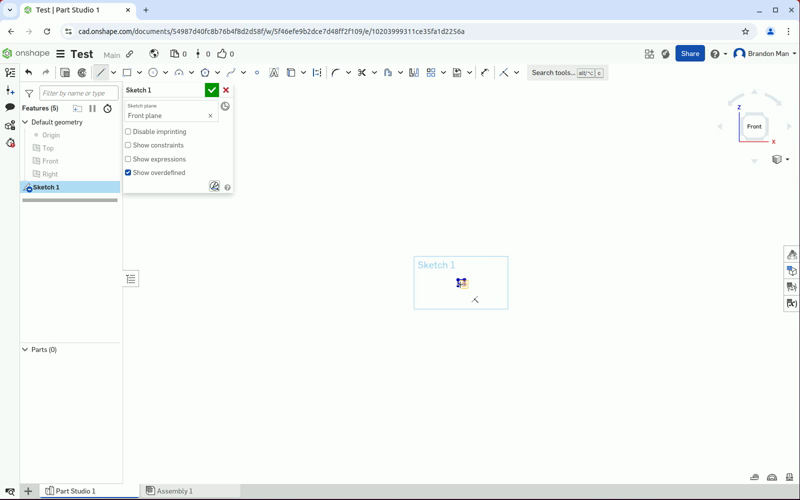
scroll(6)
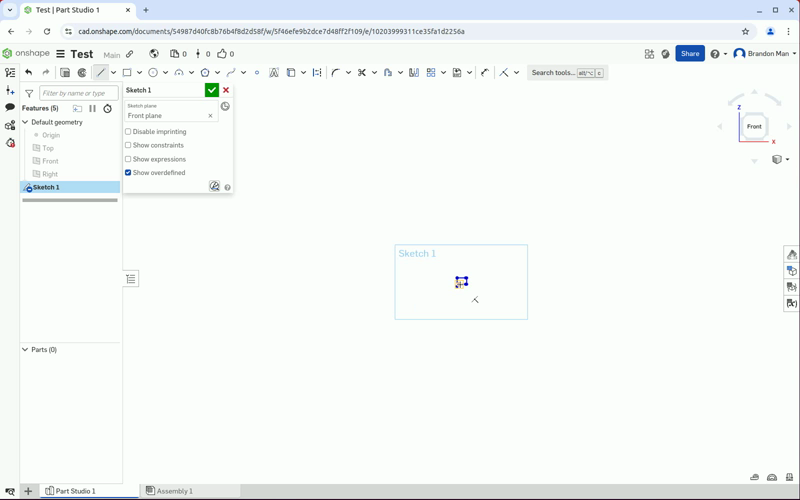
scroll(6)
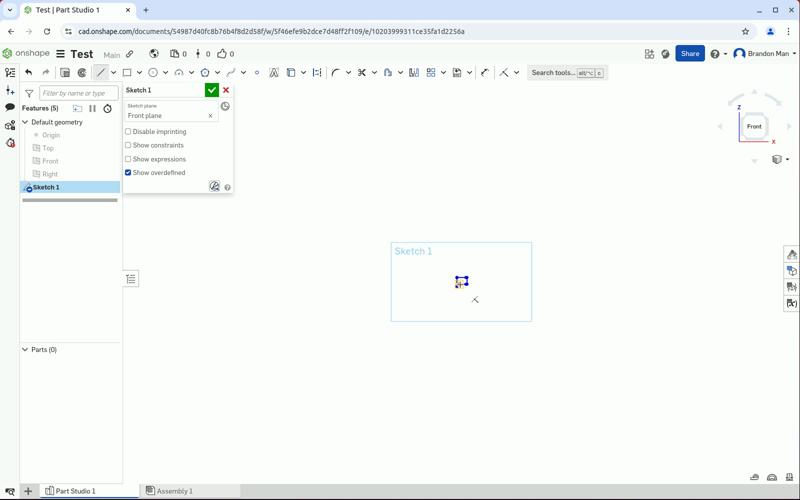
scroll(6)
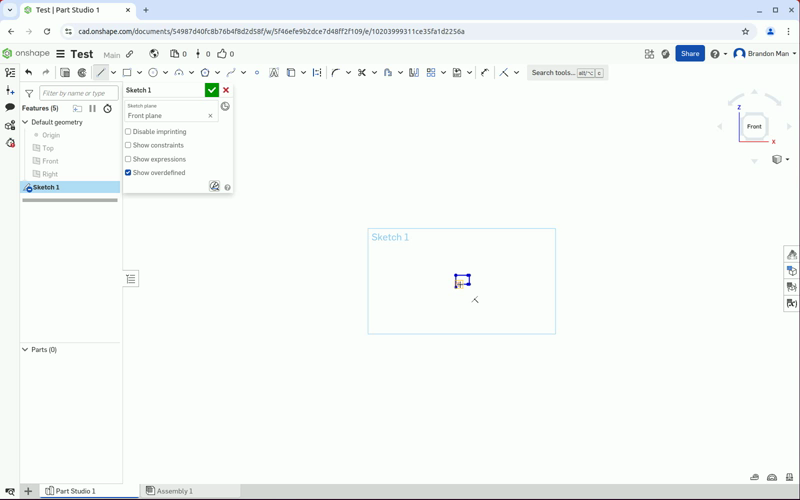
scroll(6)
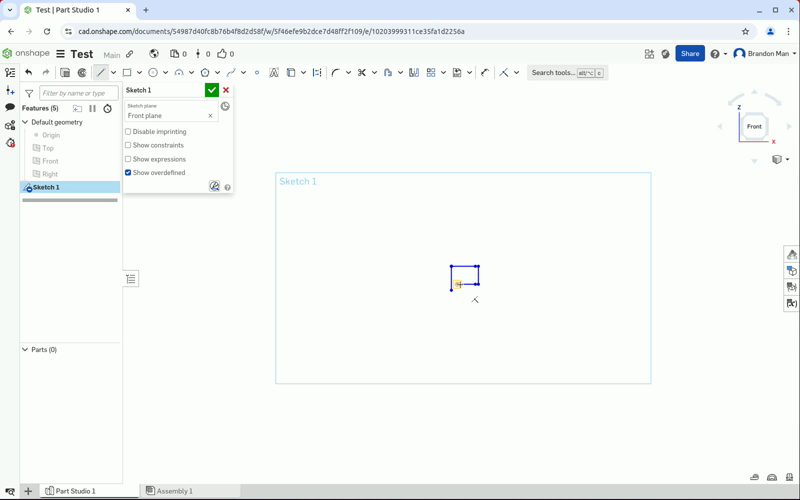
scroll(6)
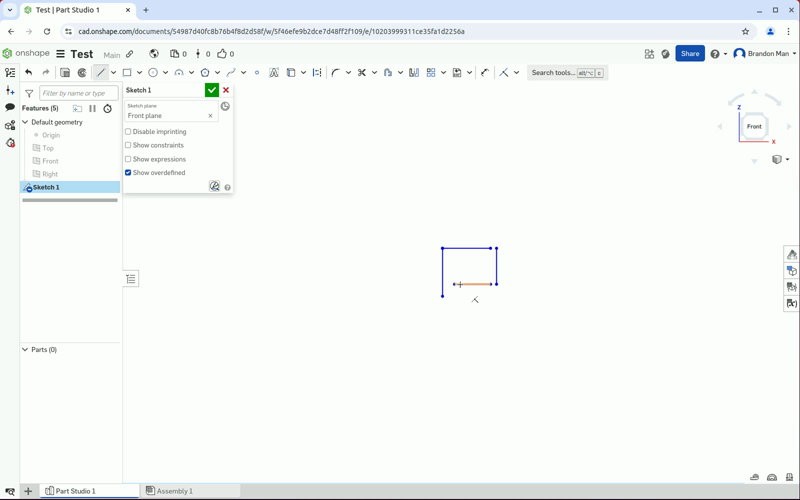
click(460, 284)
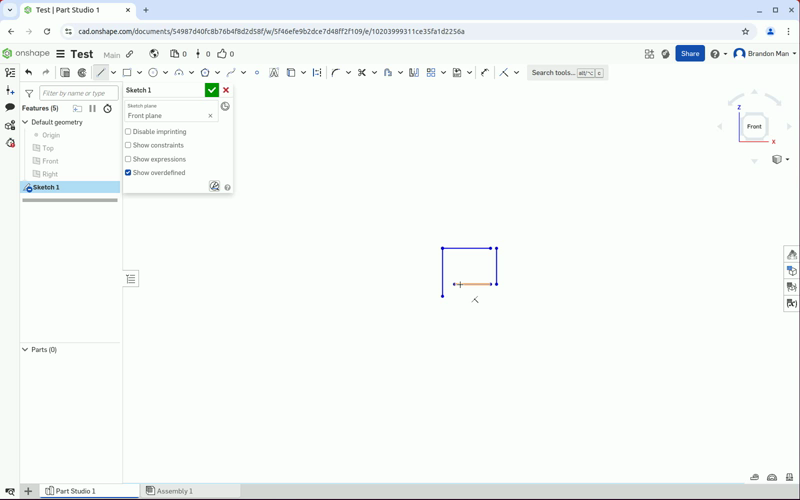
scroll(-6)
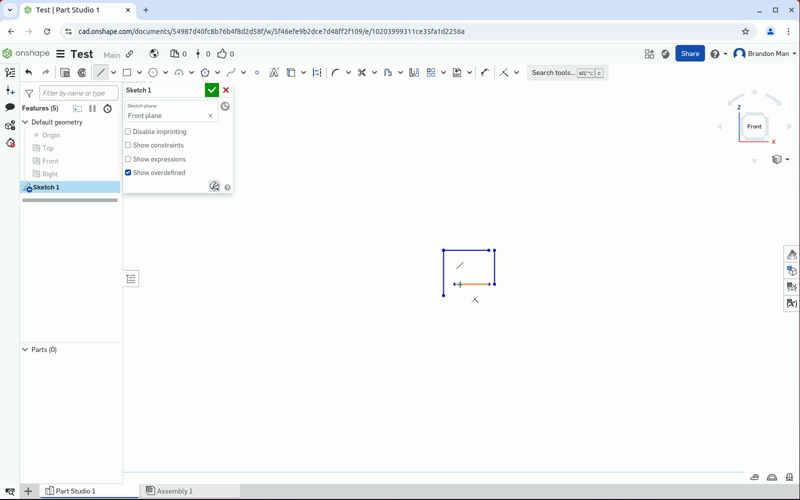
scroll(-6)
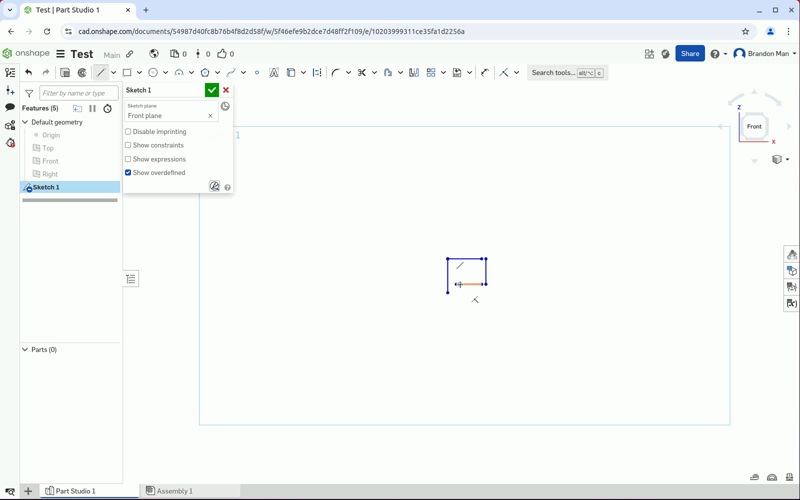
scroll(-6)
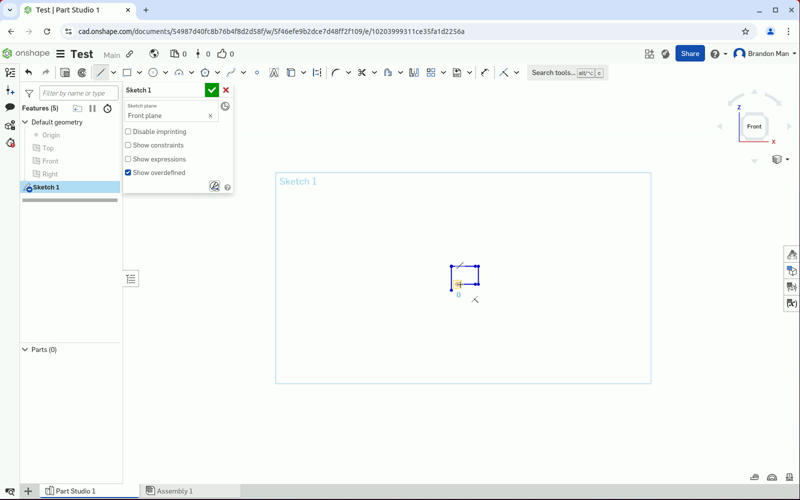
scroll(-6)
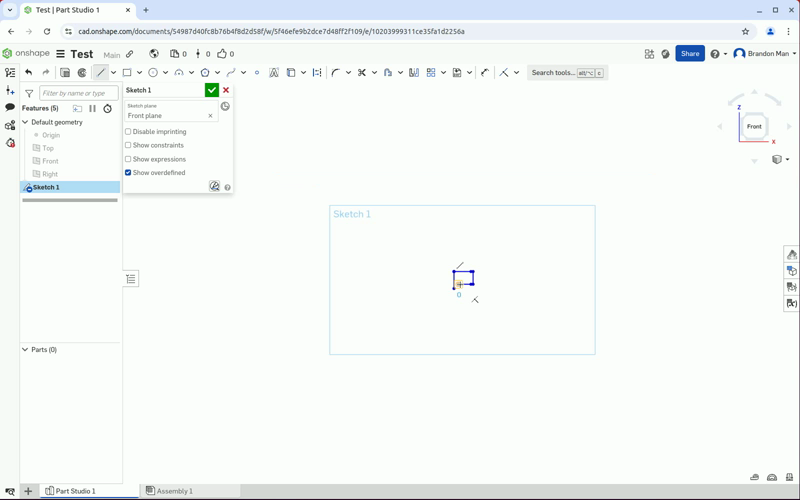
scroll(-6)
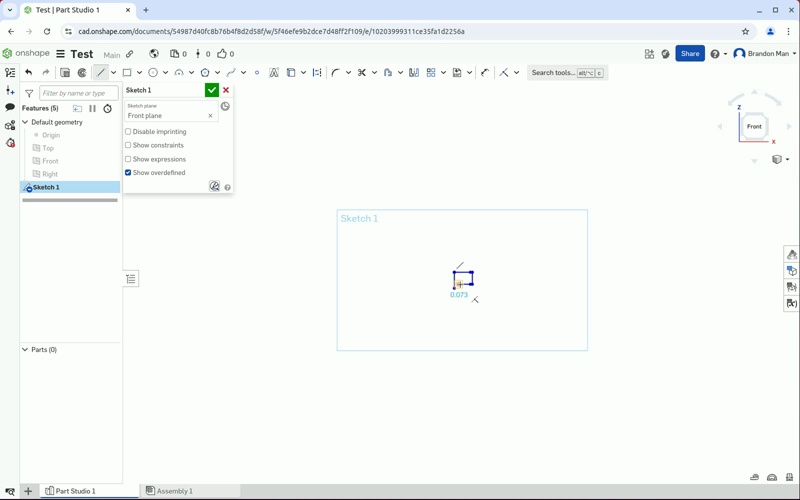
scroll(-6)
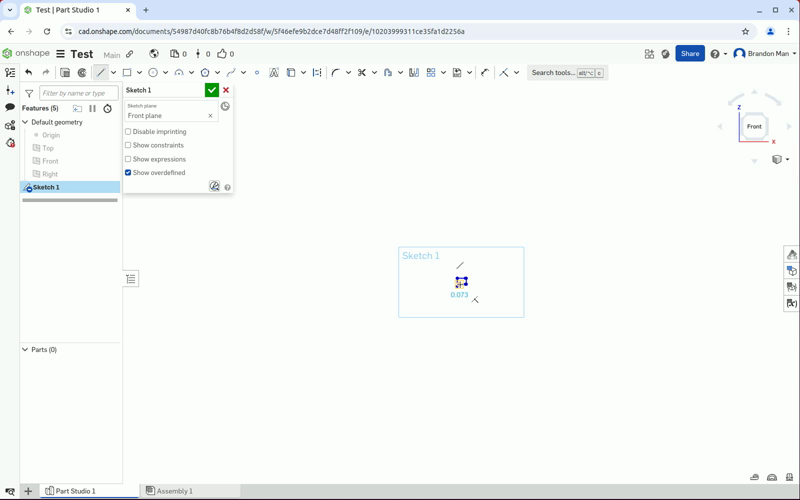
scroll(-6)
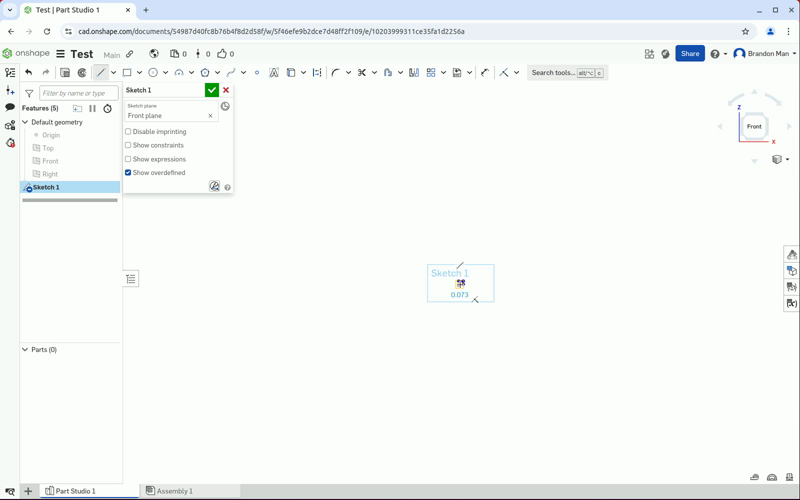
key_down(shift)
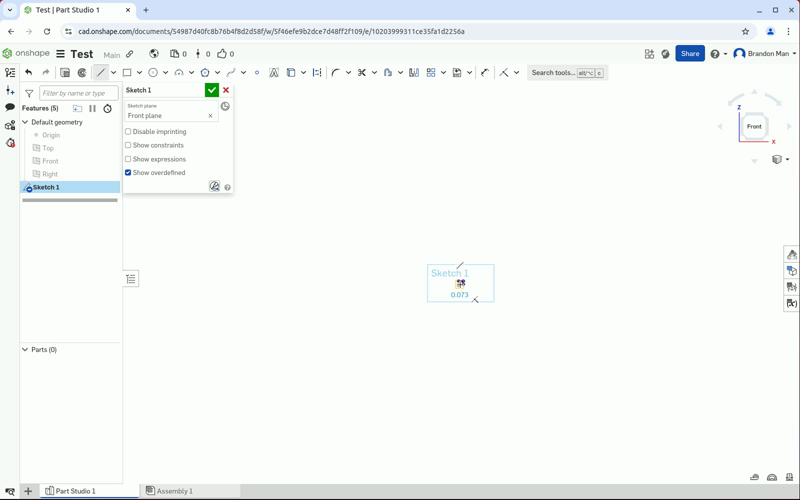
mouse_move(490, 284)
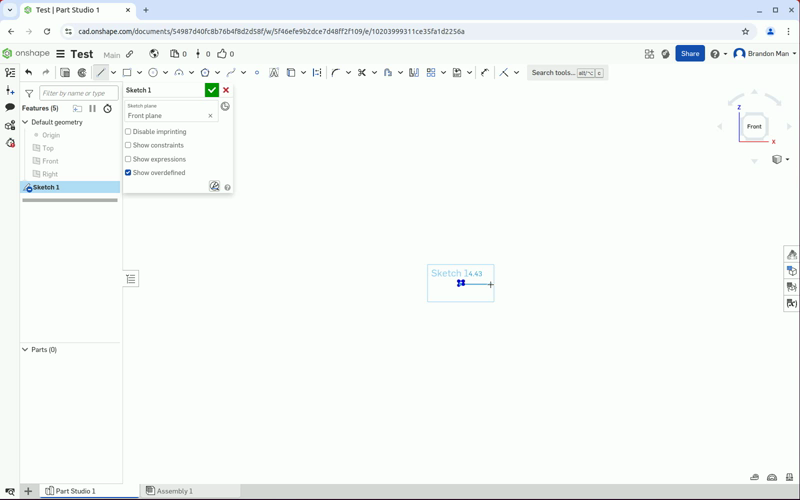
mouse_move(462, 284)
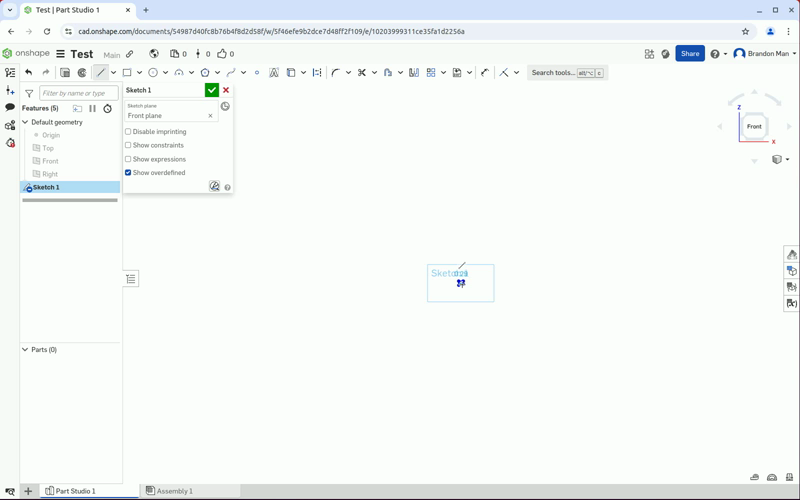
scroll(6)
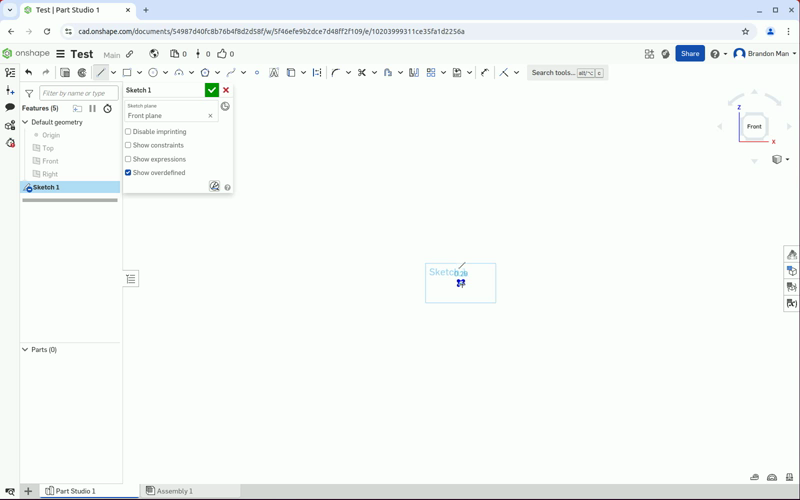
scroll(6)
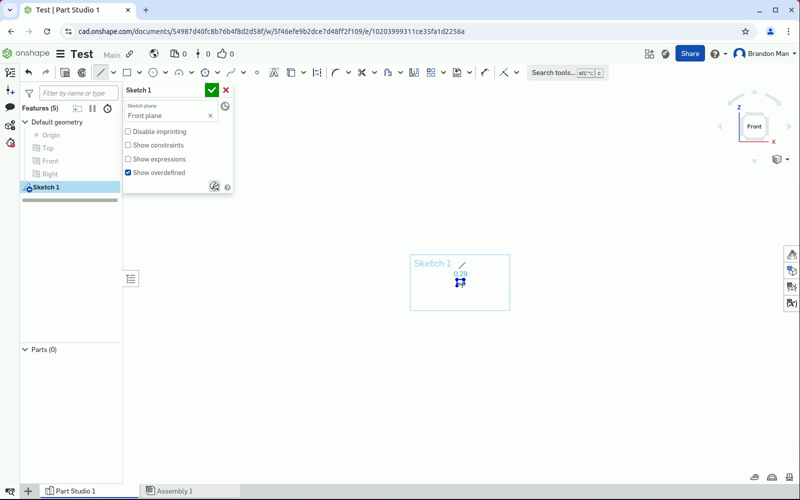
scroll(6)
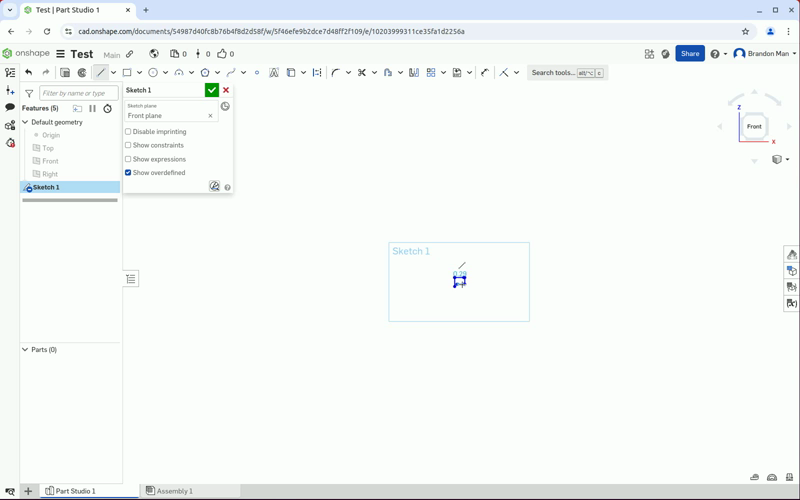
scroll(6)
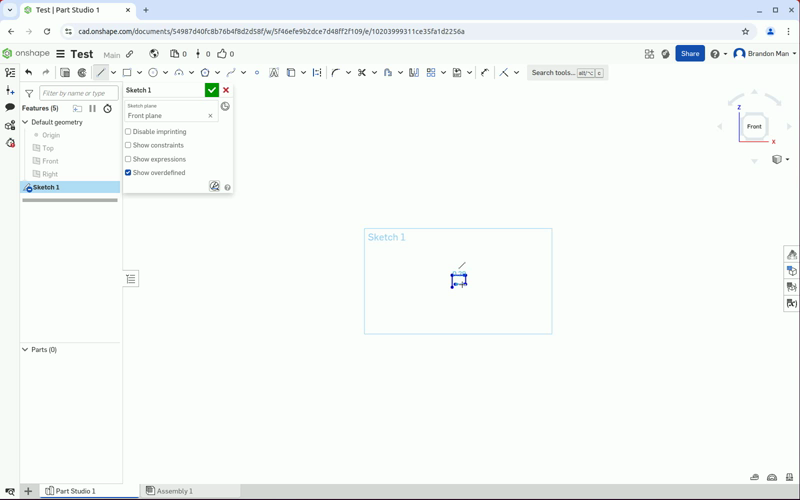
scroll(6)
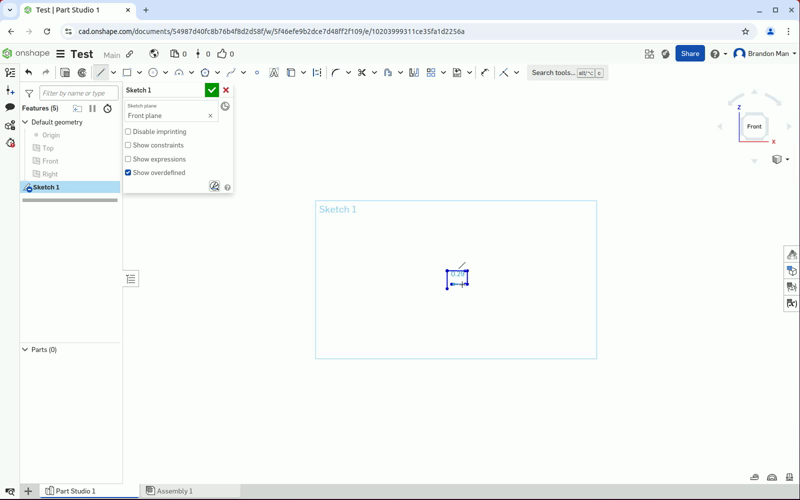
scroll(6)
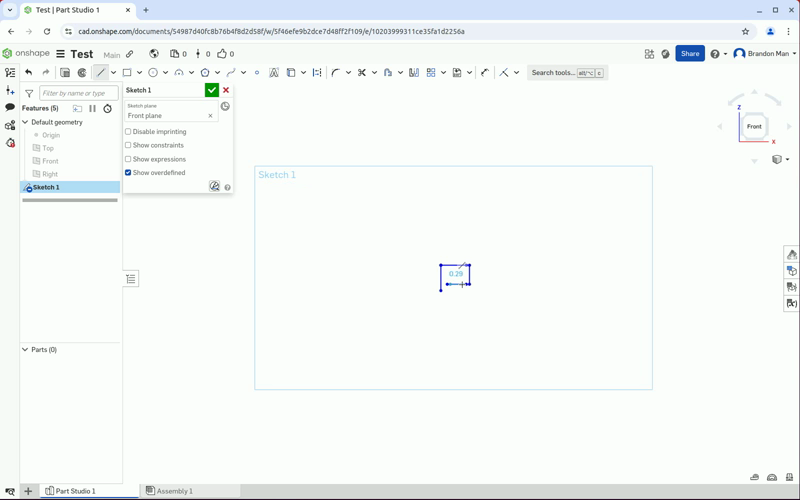
scroll(6)
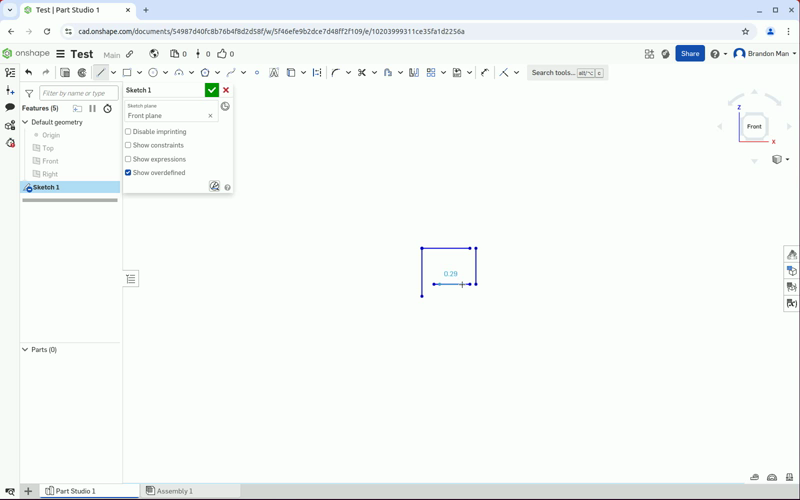
click(462, 284)
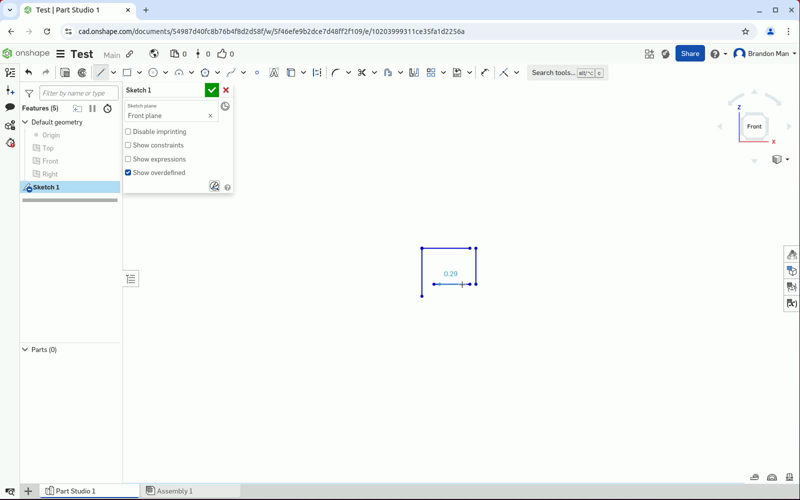
scroll(-6)
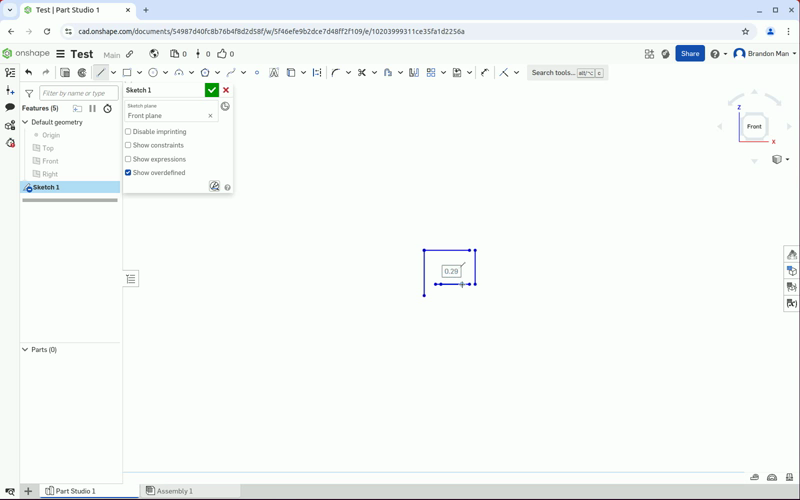
scroll(-6)
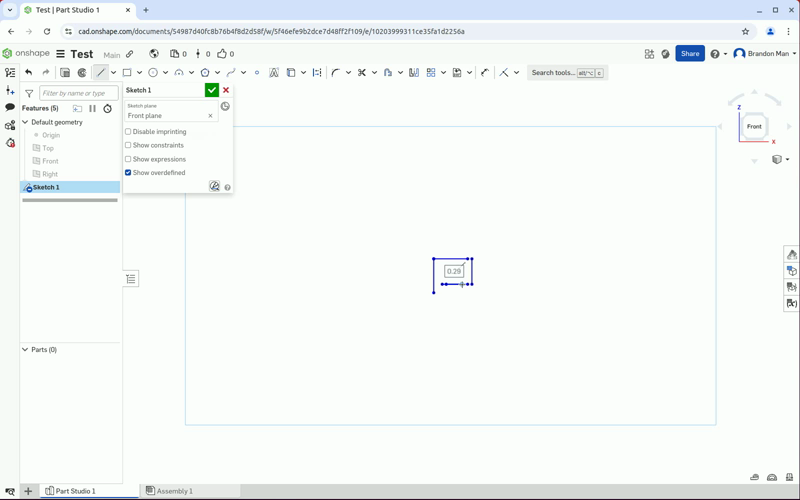
scroll(-6)
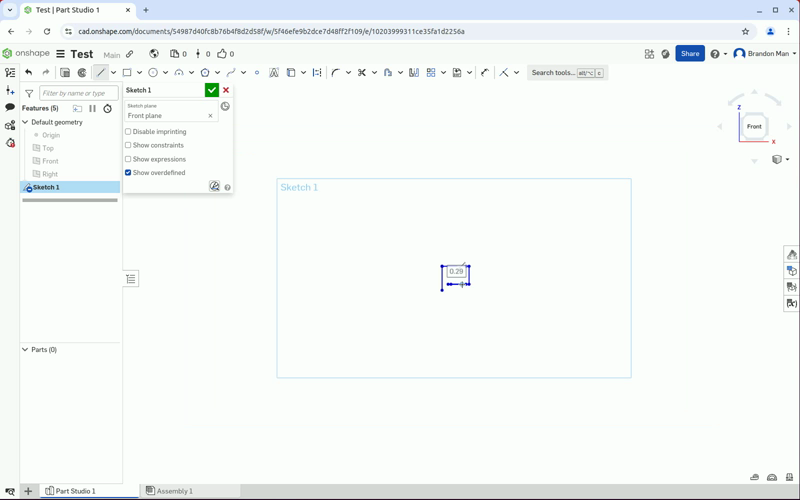
scroll(-6)
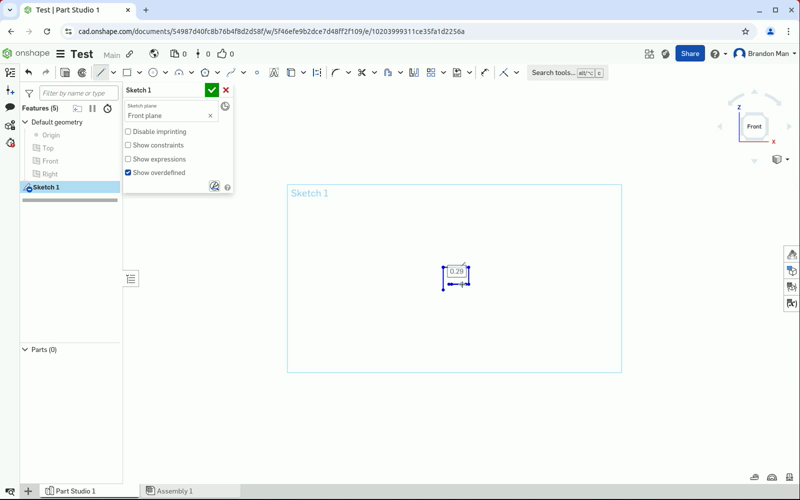
scroll(-6)
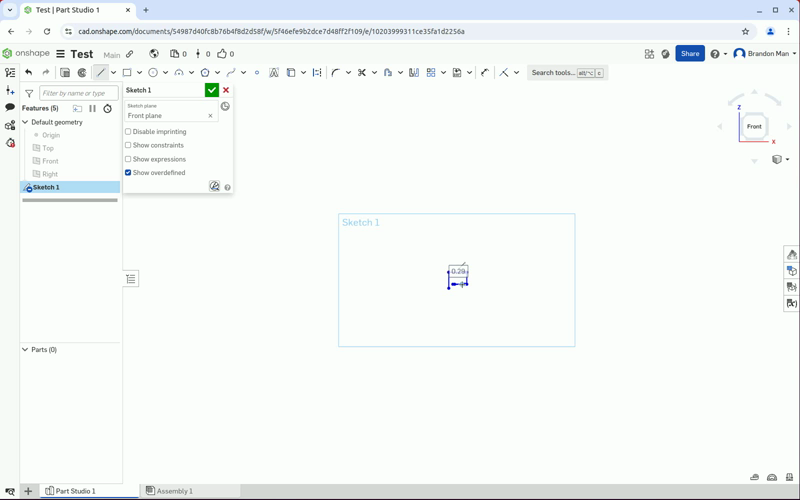
scroll(-6)
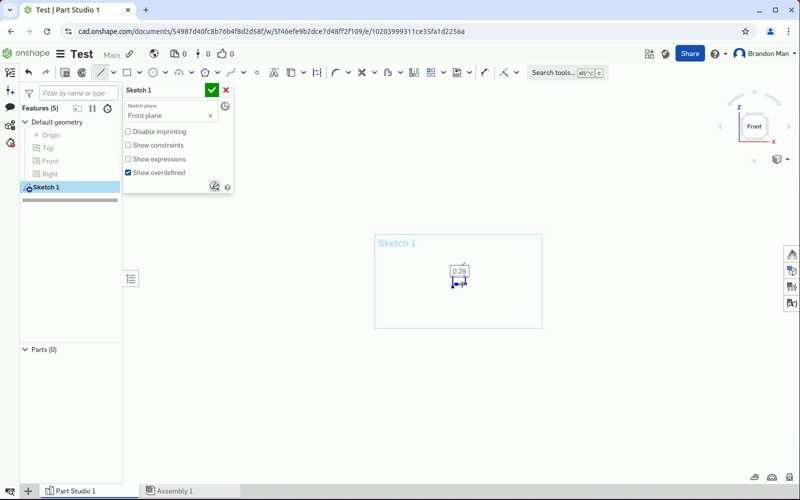
scroll(-6)
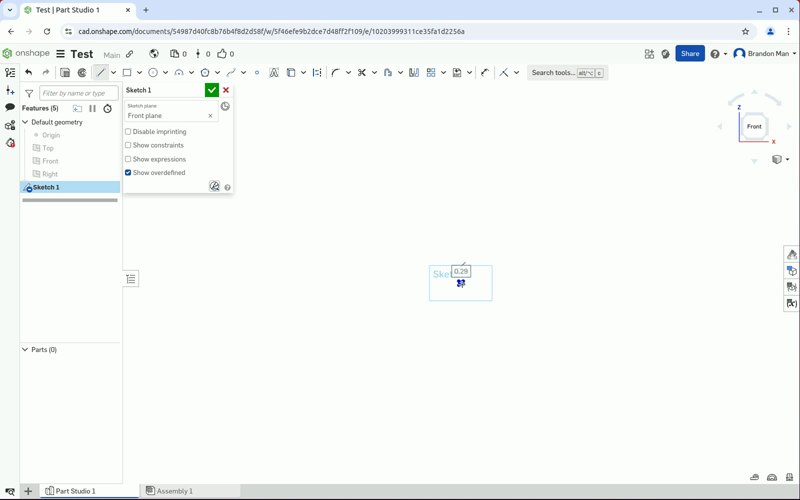
key_up(shift)
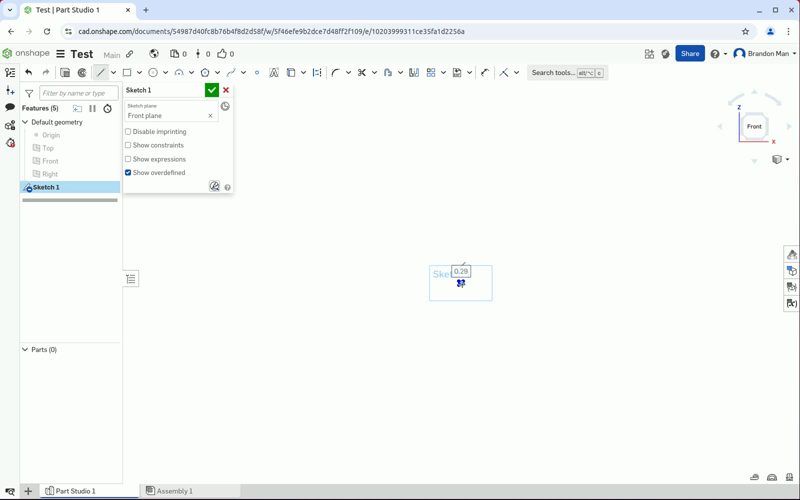
key(esc)
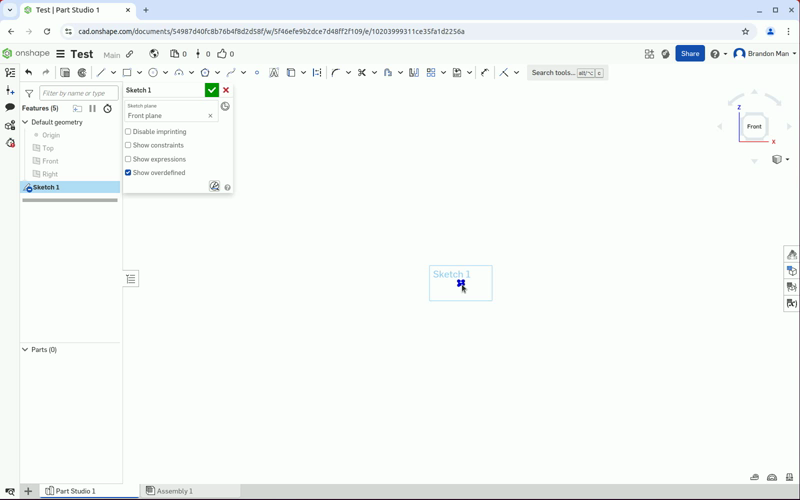
key(a)
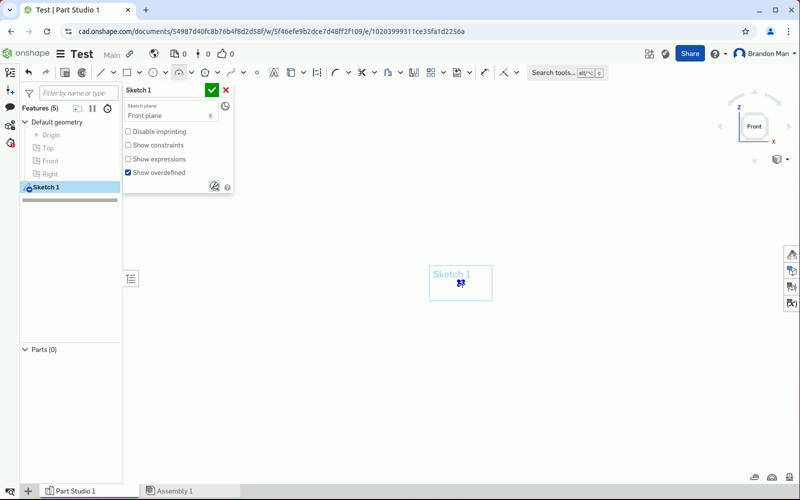
mouse_move(462, 284)
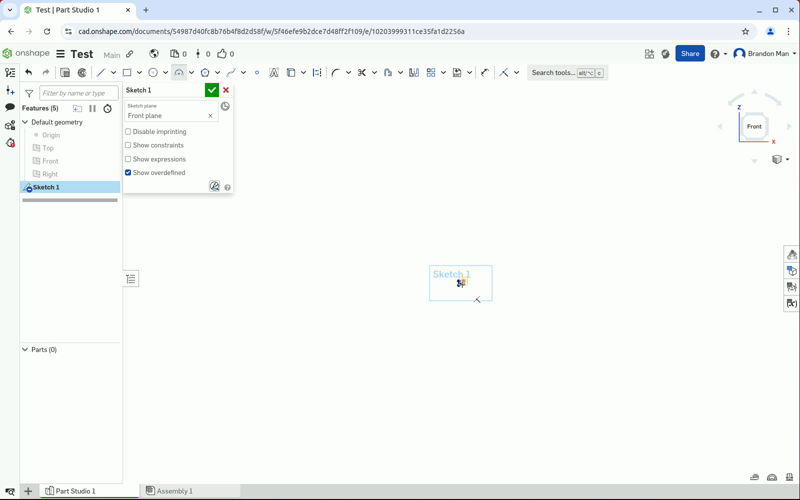
scroll(6)
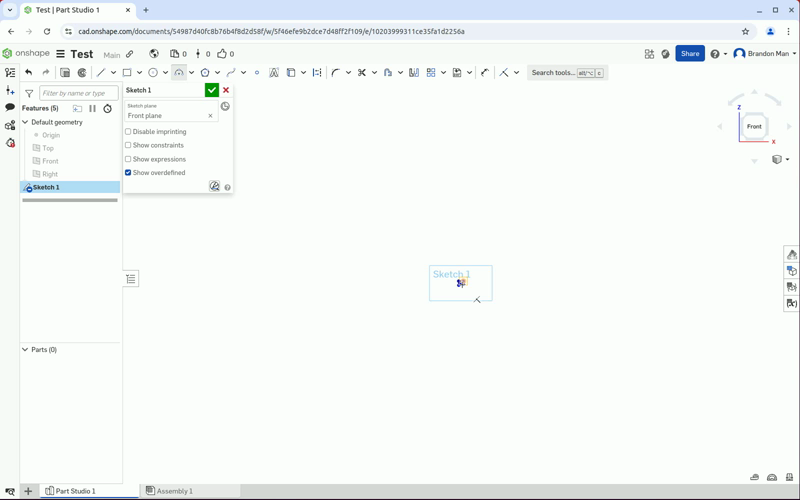
scroll(6)
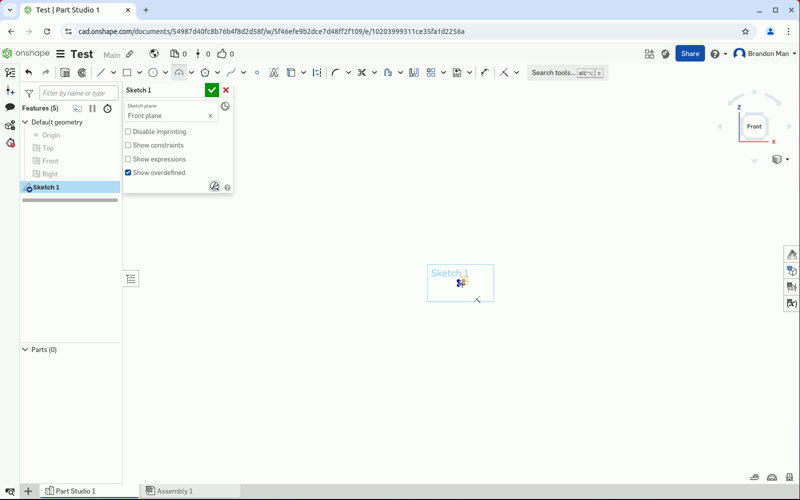
scroll(6)
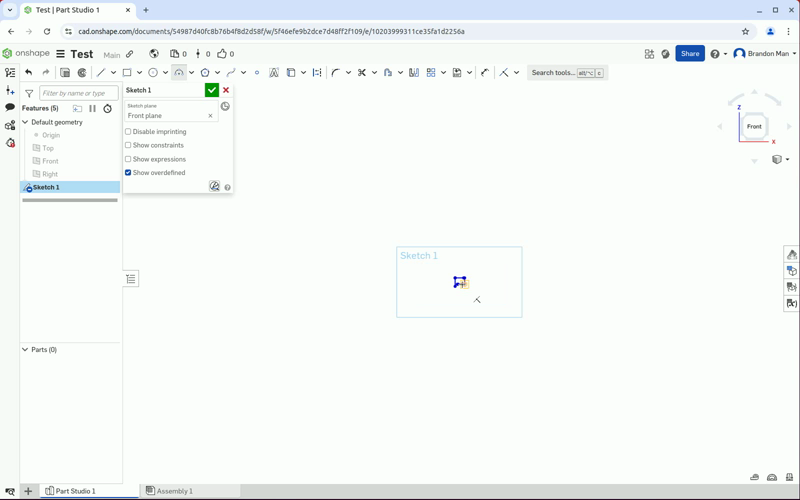
scroll(6)
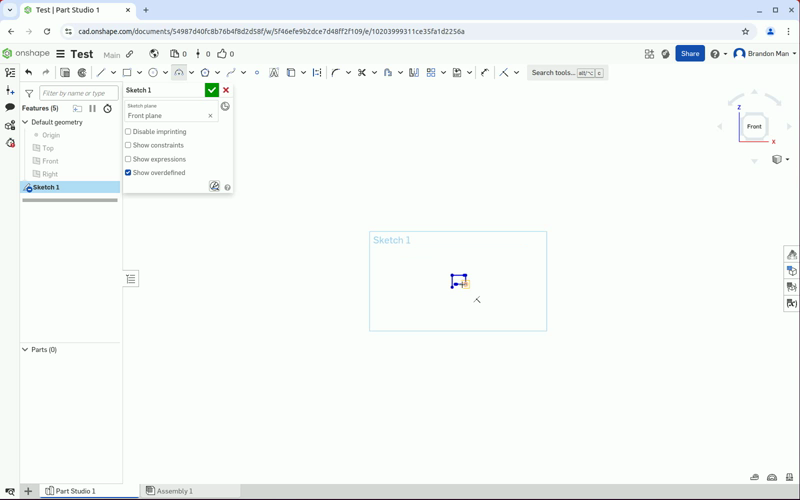
scroll(6)
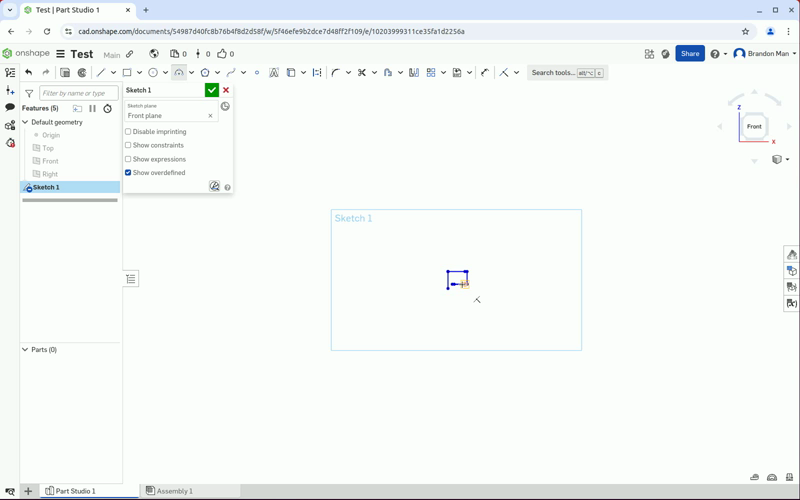
scroll(6)
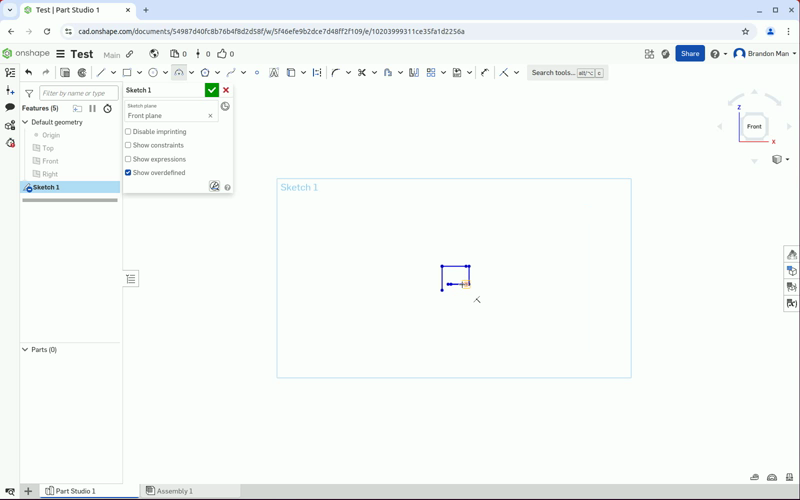
scroll(6)
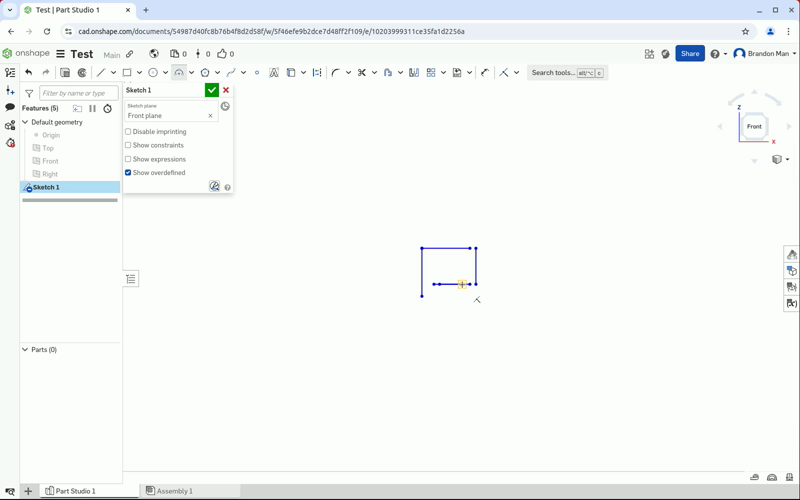
click(462, 284)
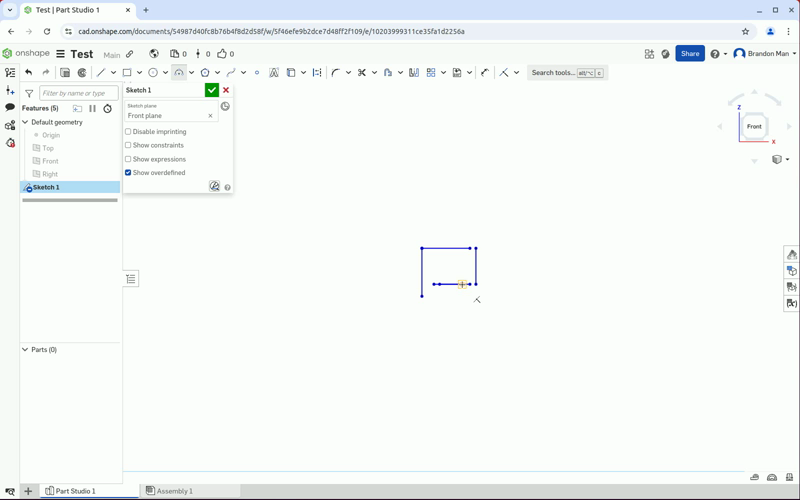
scroll(-6)
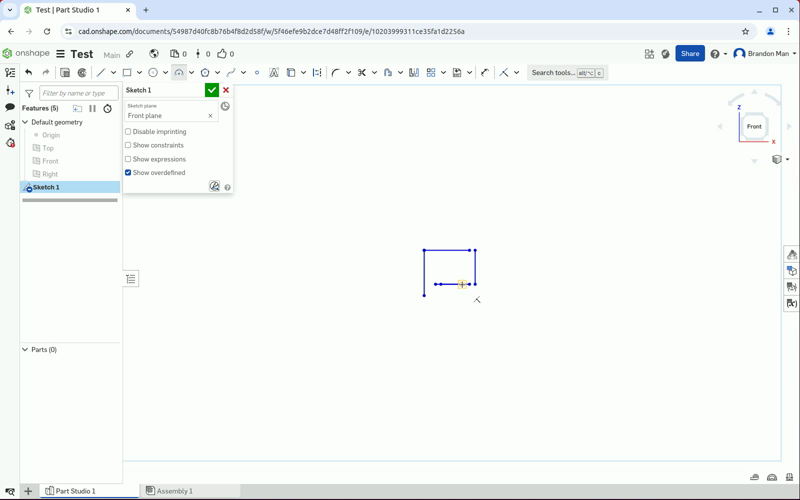
scroll(-6)
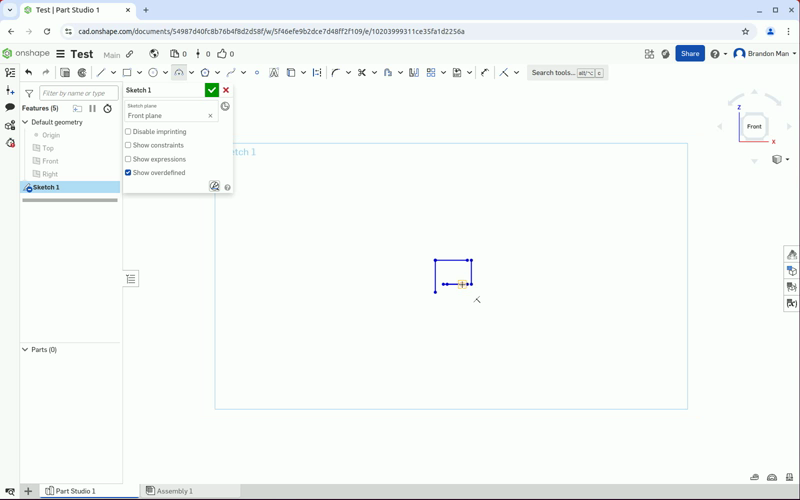
scroll(-6)
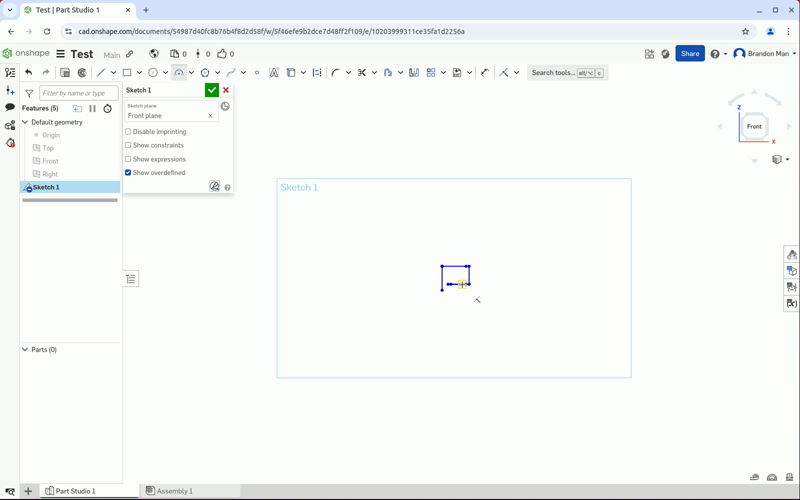
scroll(-6)
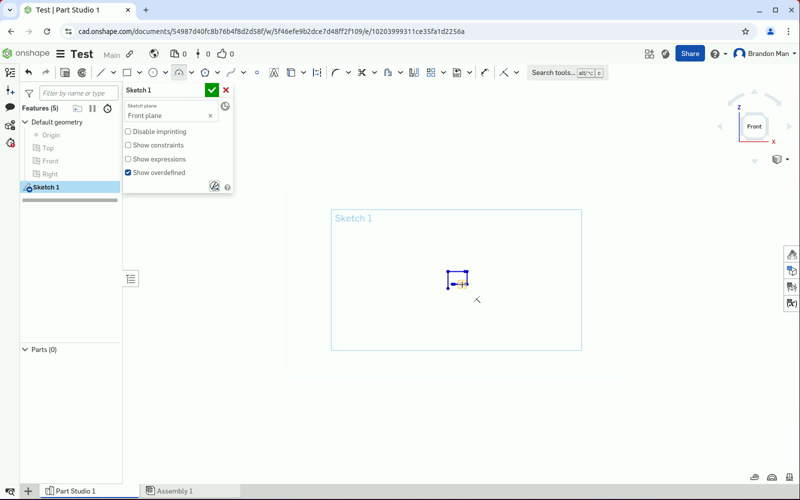
scroll(-6)
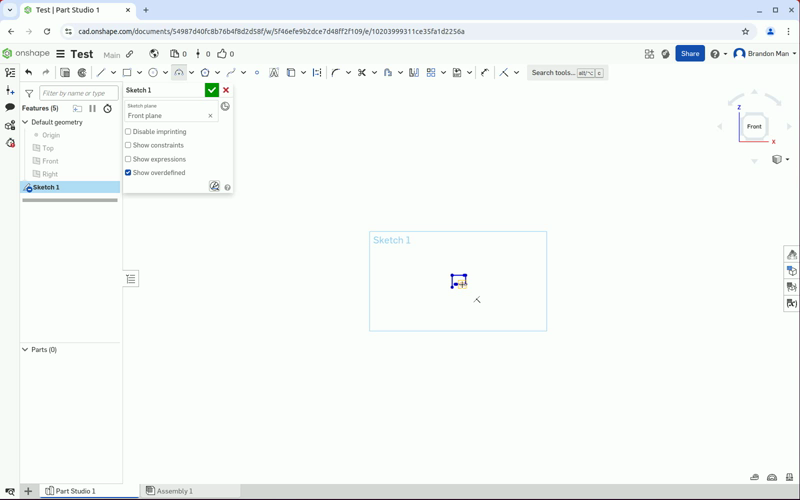
scroll(-6)
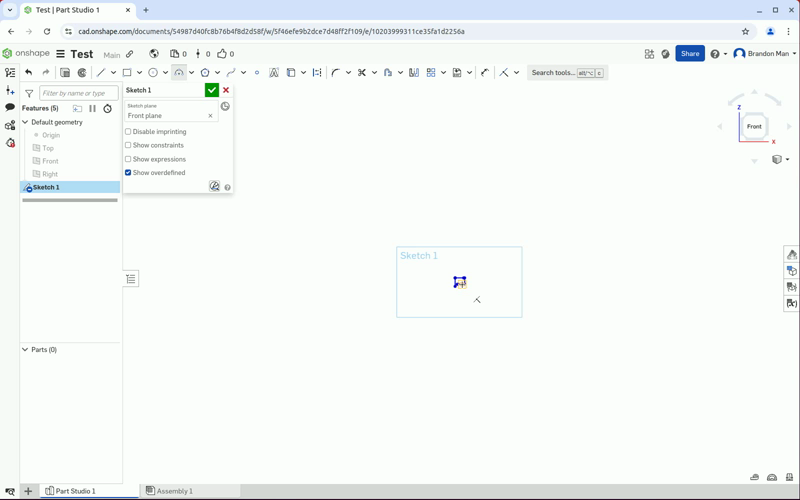
scroll(-6)
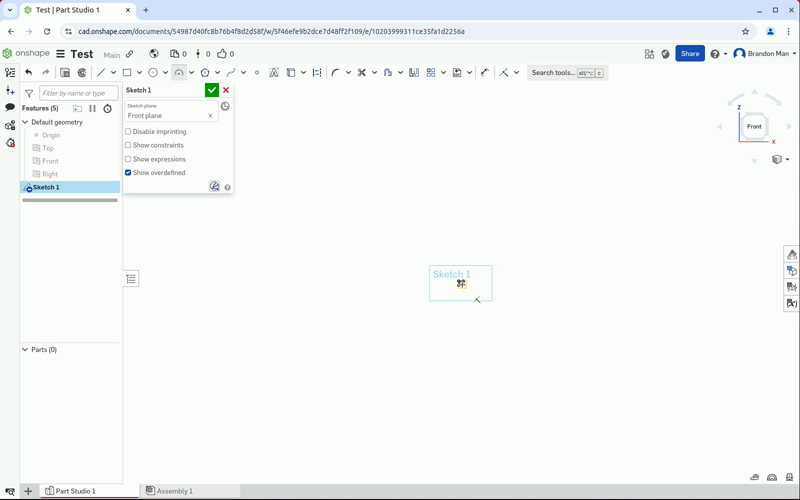
key_down(shift)
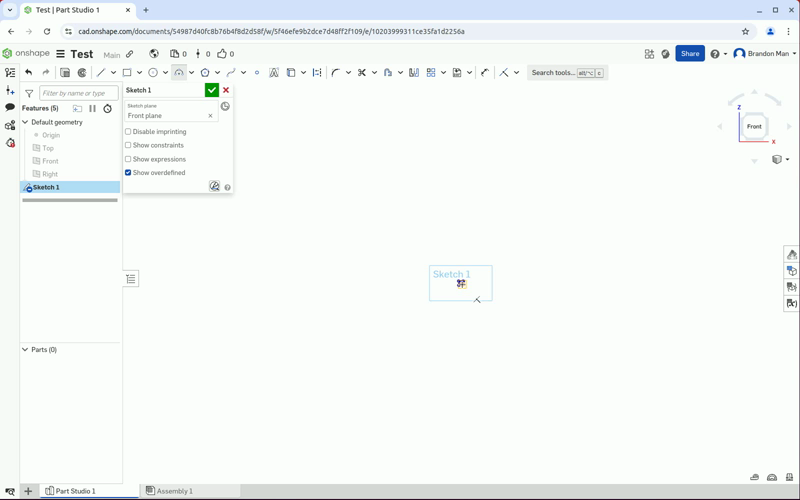
mouse_move(462, 283)
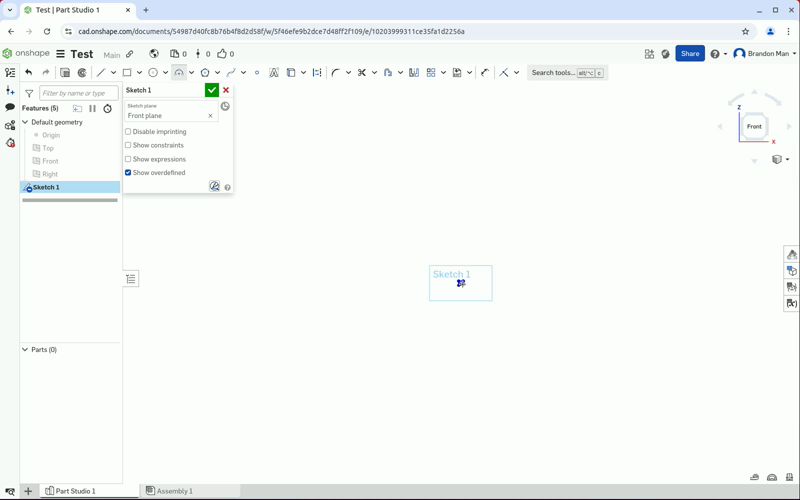
scroll(6)
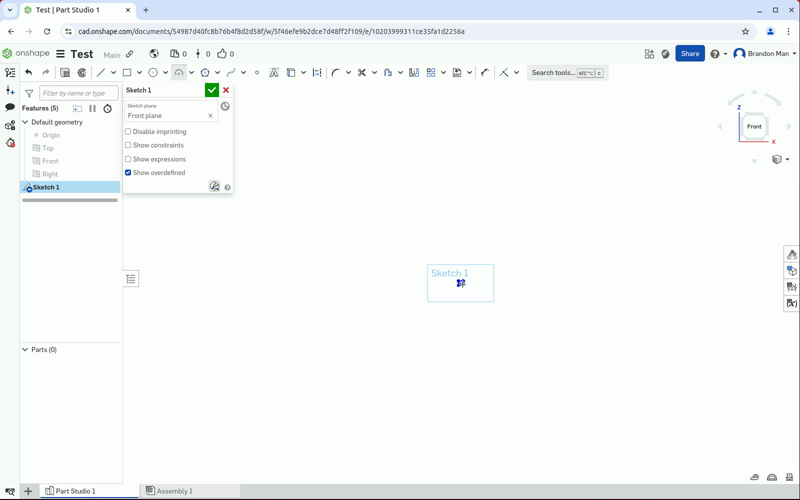
scroll(6)
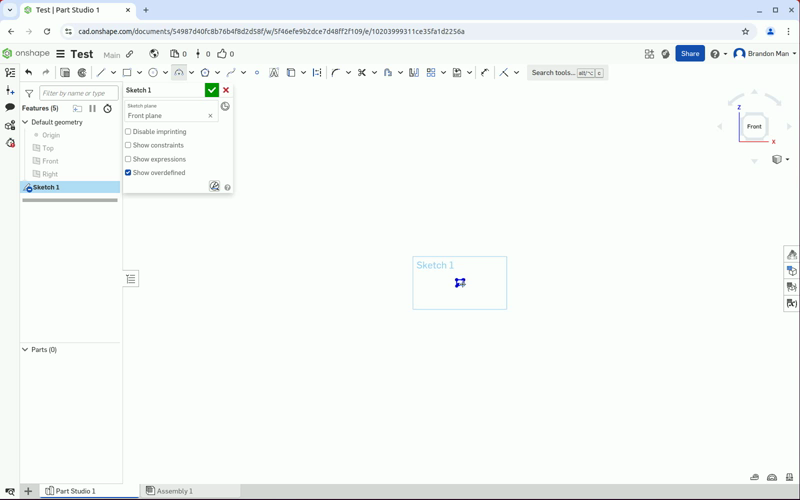
scroll(6)
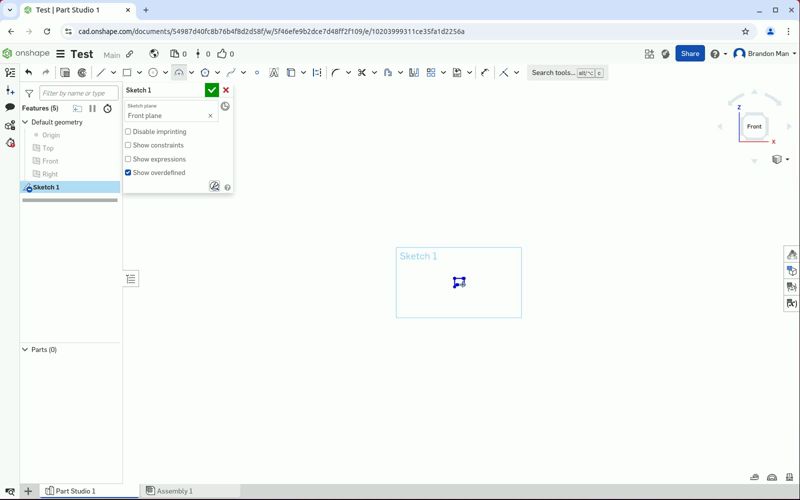
scroll(6)
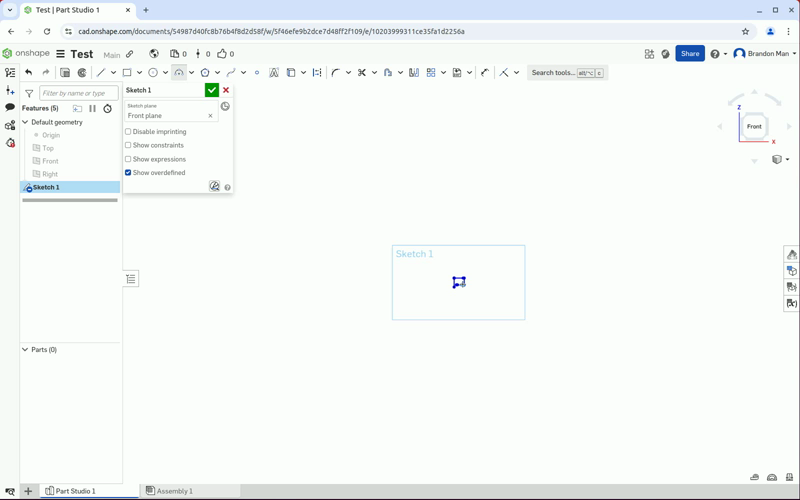
scroll(6)
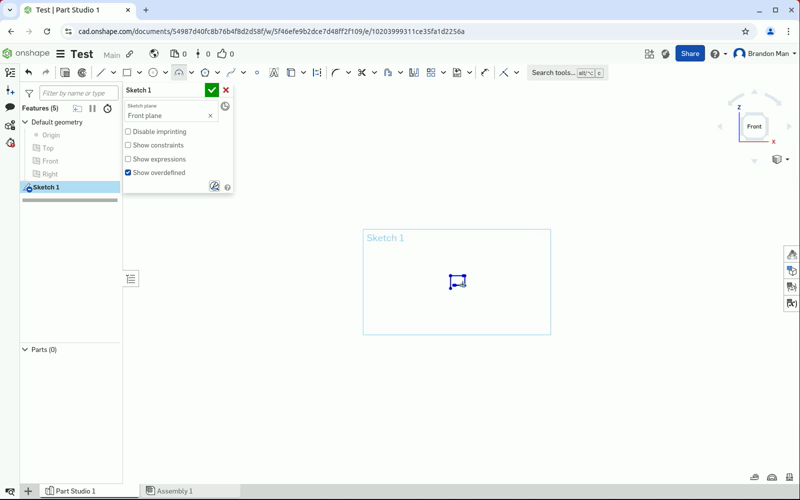
scroll(6)
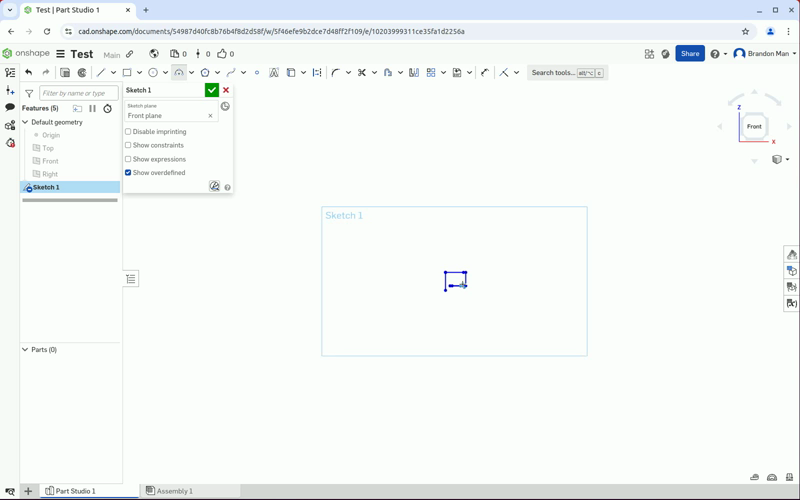
scroll(6)
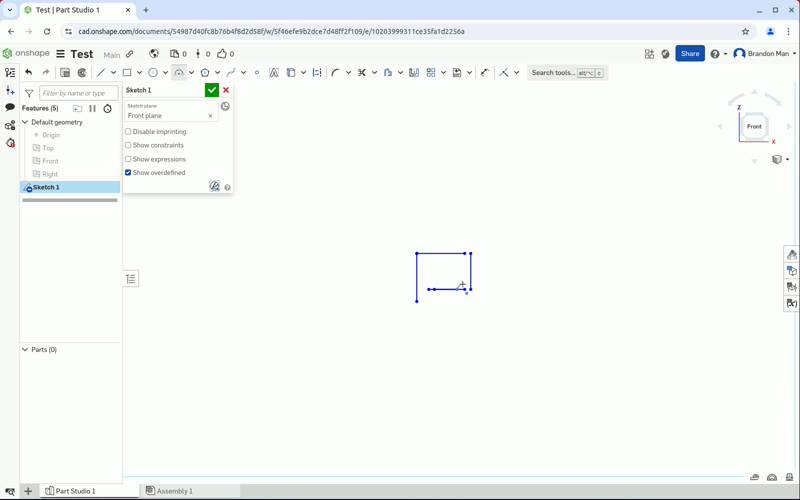
click(462, 283)
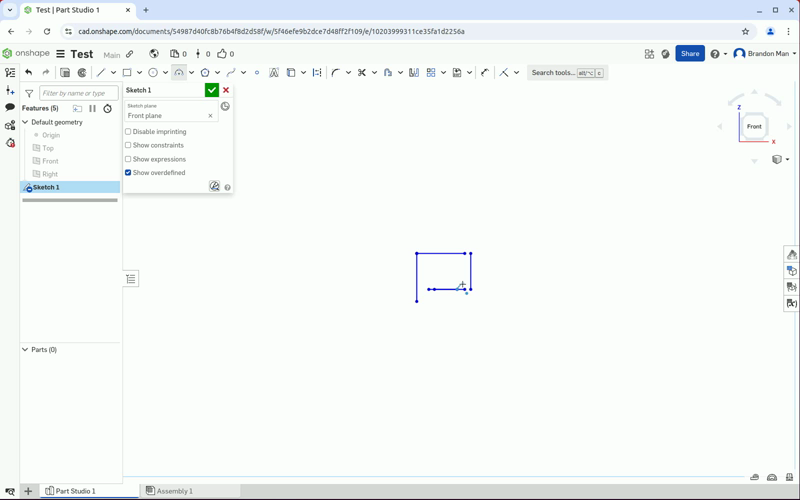
scroll(-6)
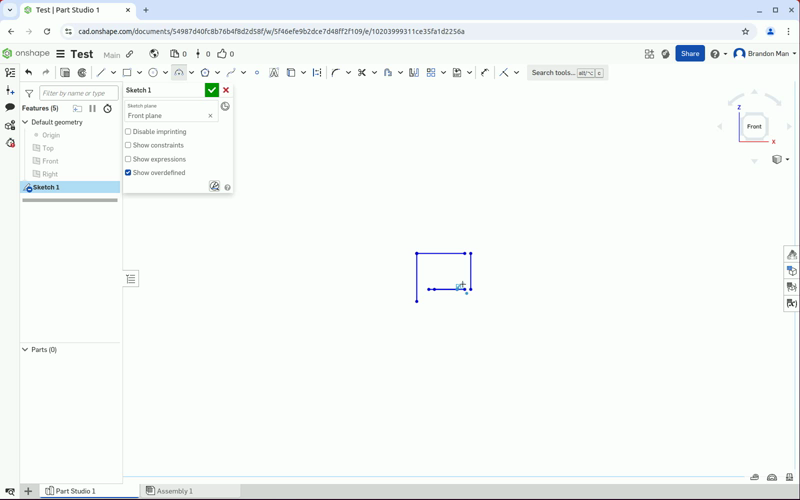
scroll(-6)
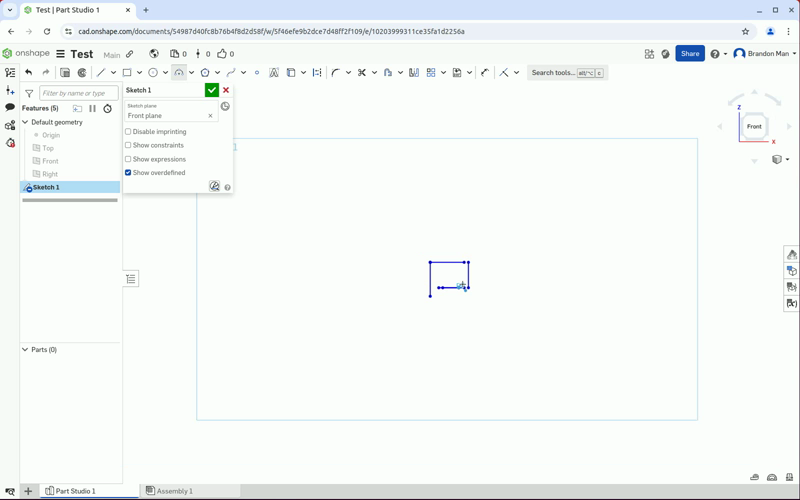
scroll(-6)
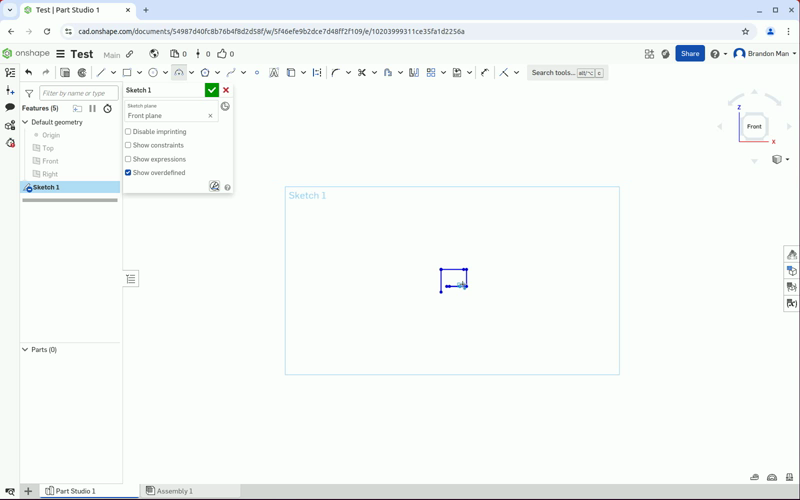
scroll(-6)
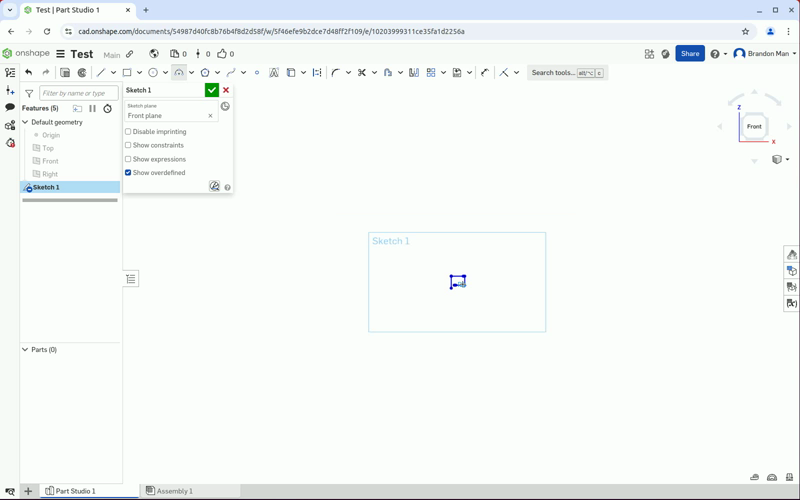
scroll(-6)
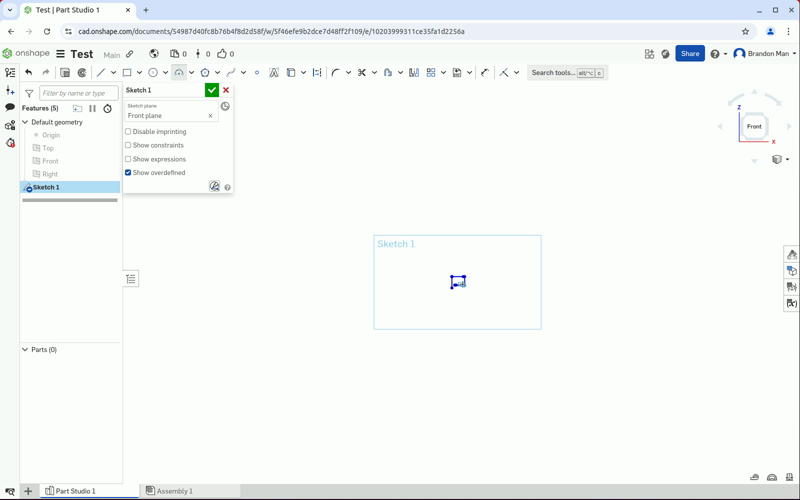
scroll(-6)
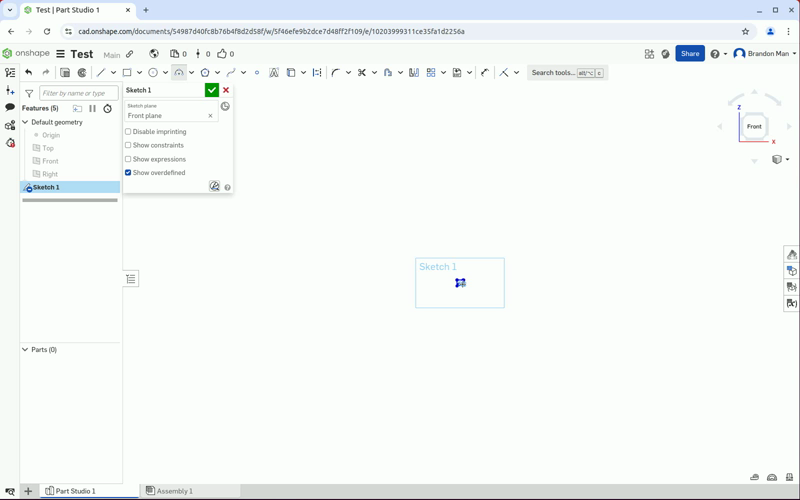
scroll(-6)
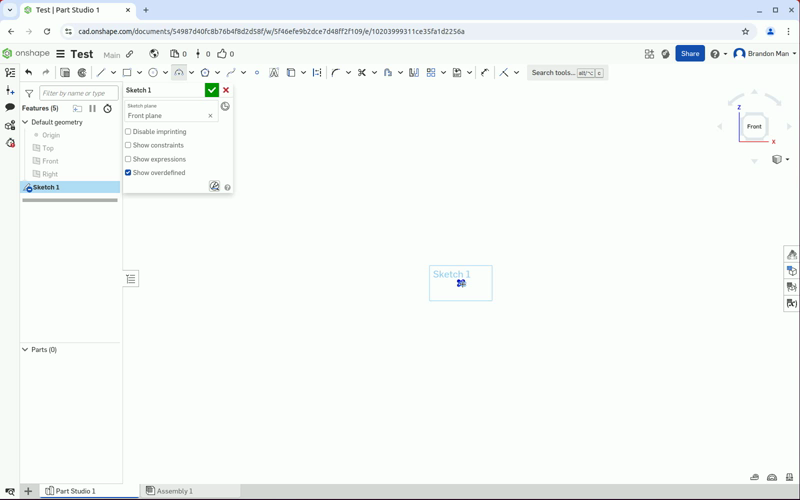
mouse_move(462, 284)
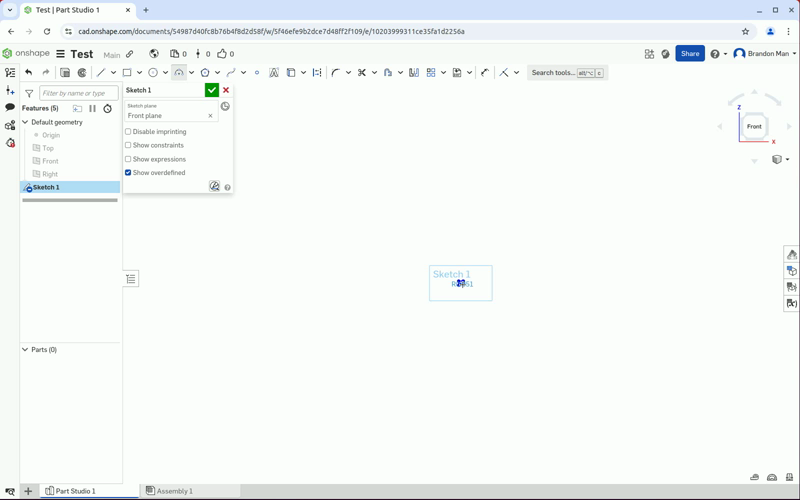
scroll(6)
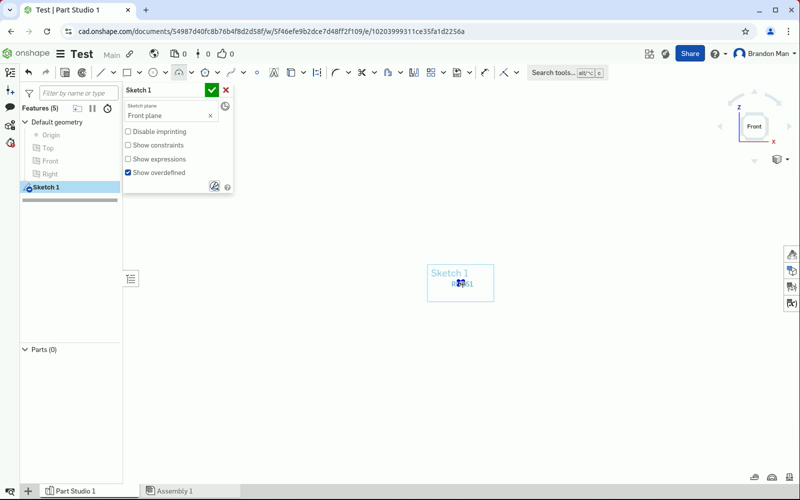
scroll(6)
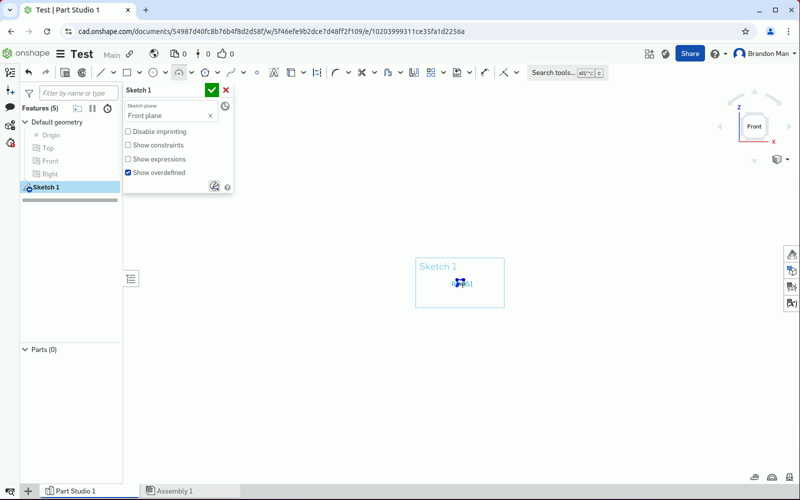
scroll(6)
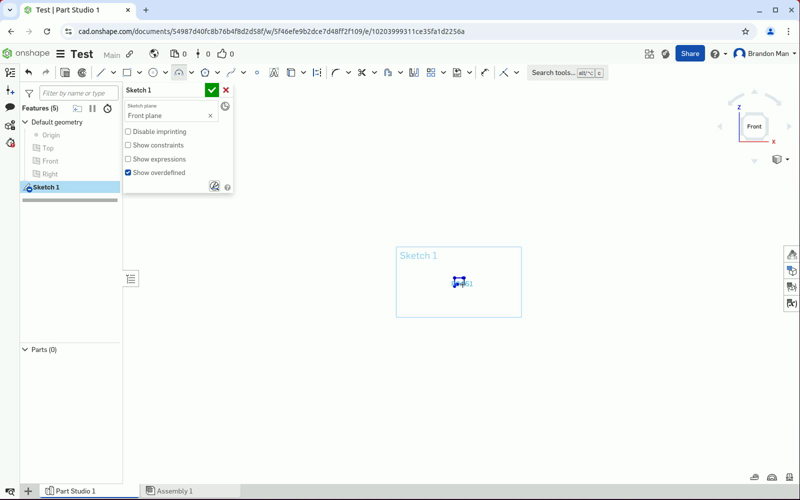
scroll(6)
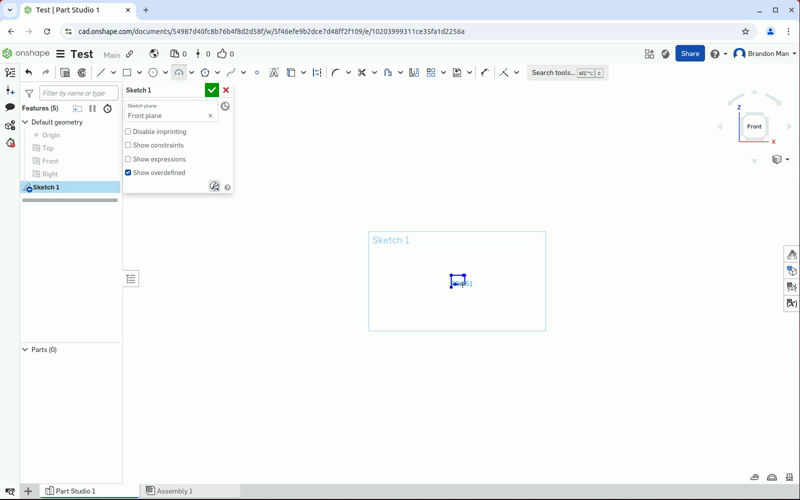
scroll(6)
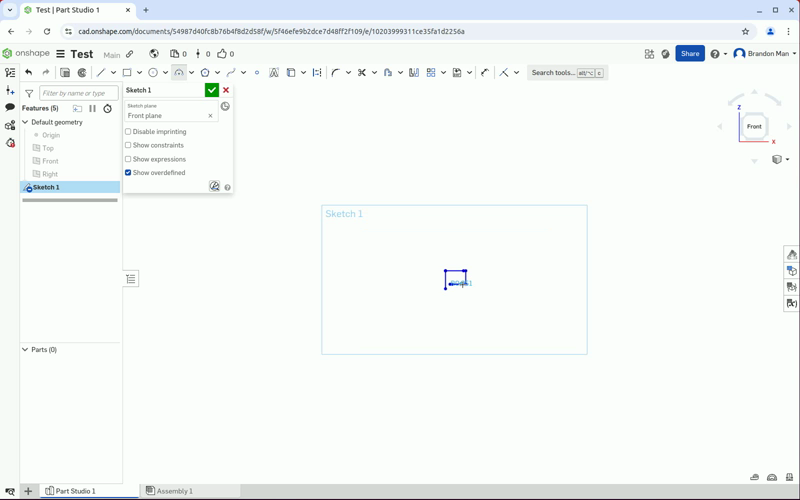
scroll(6)
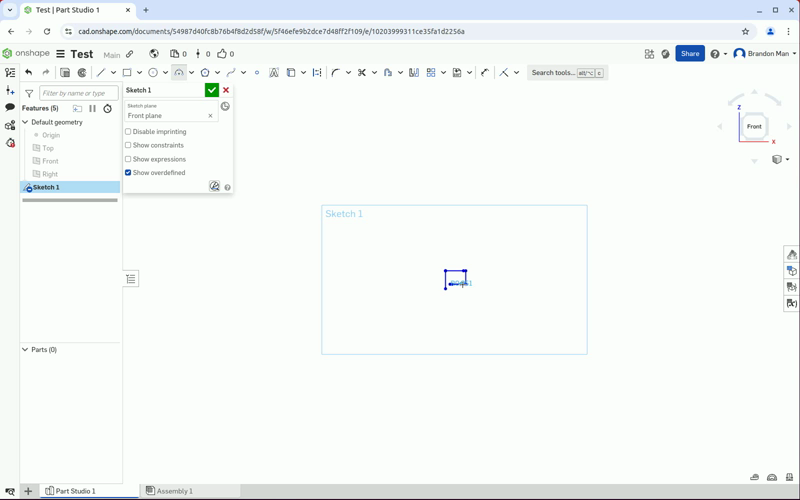
scroll(6)
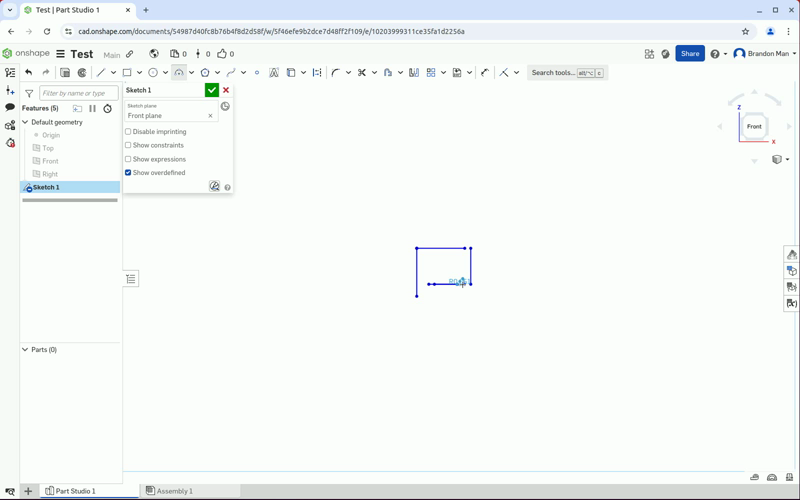
click(462, 284)
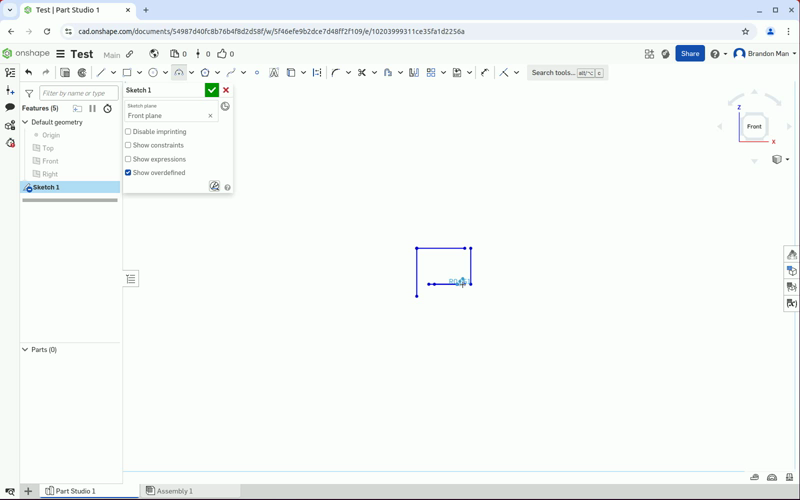
scroll(-6)
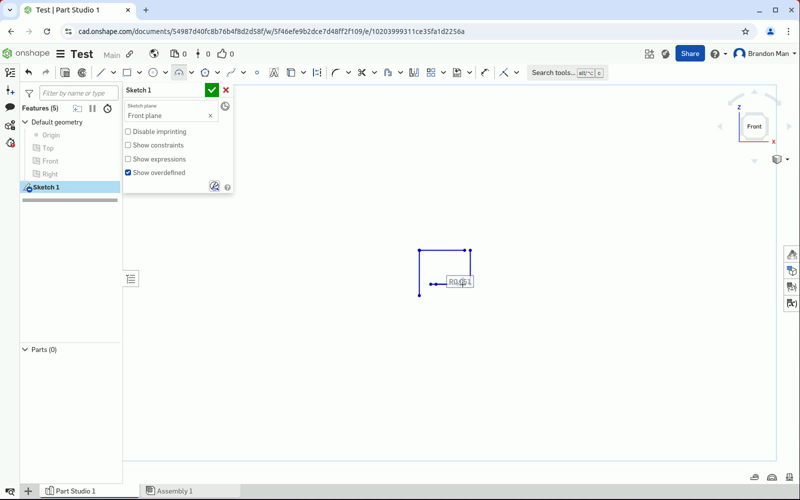
scroll(-6)
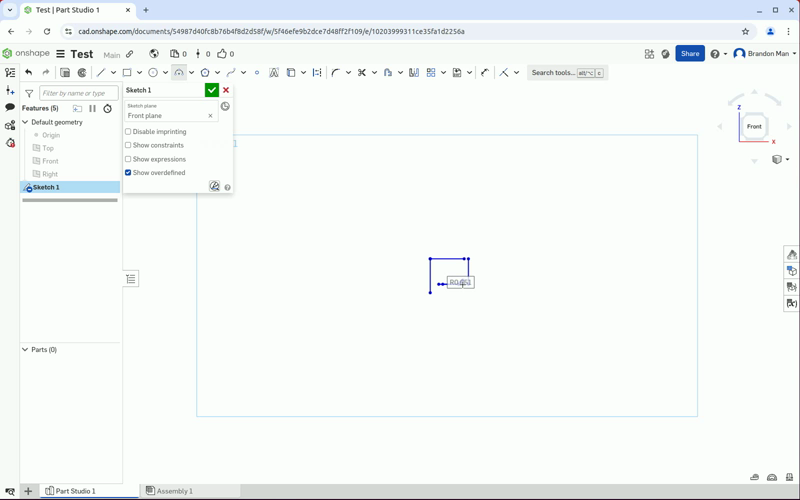
scroll(-6)
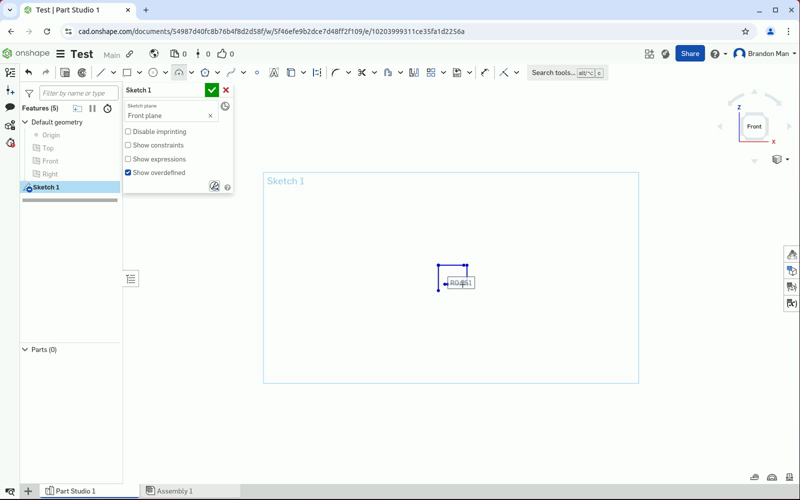
scroll(-6)
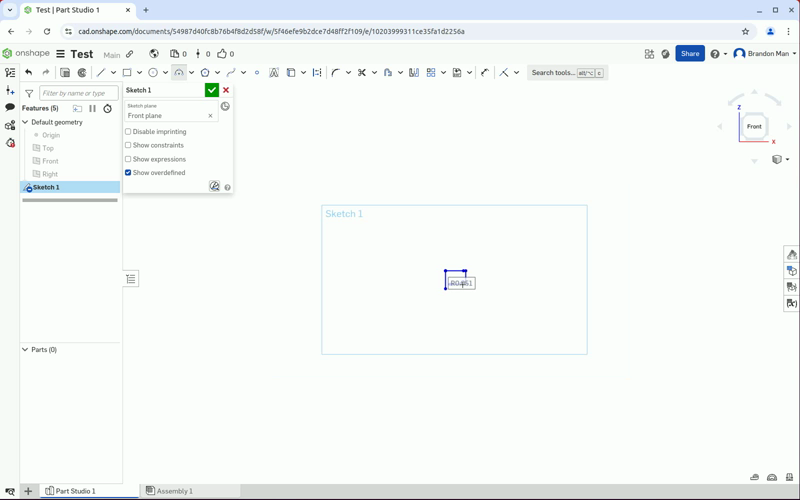
scroll(-6)
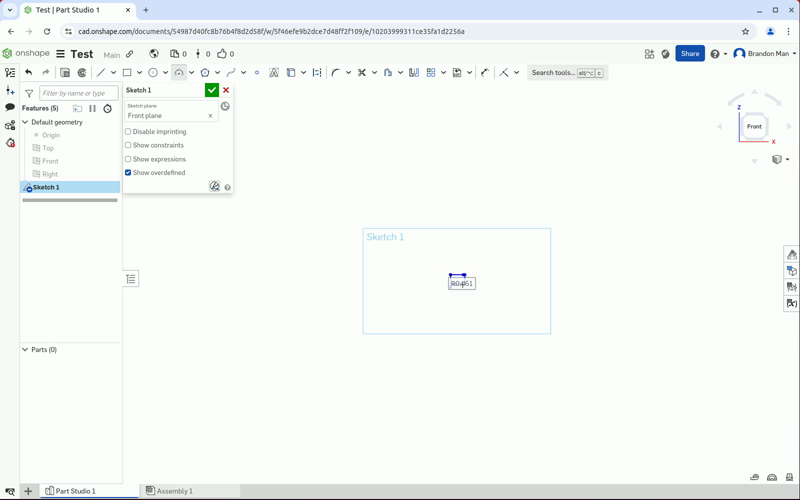
scroll(-6)
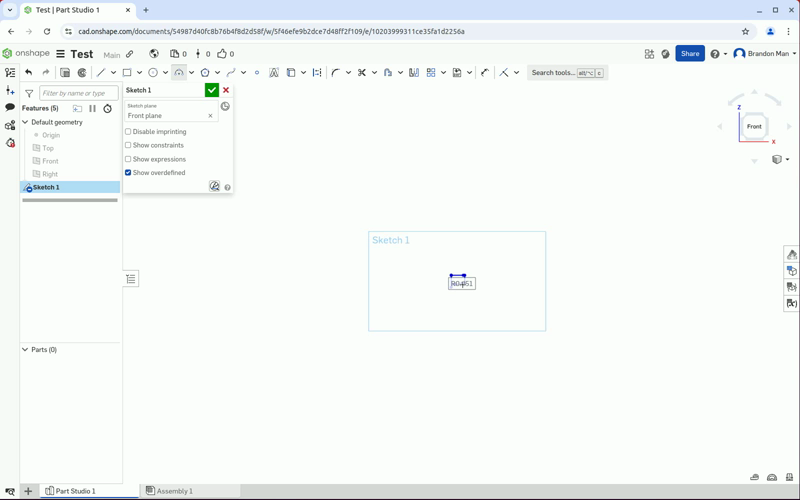
scroll(-6)
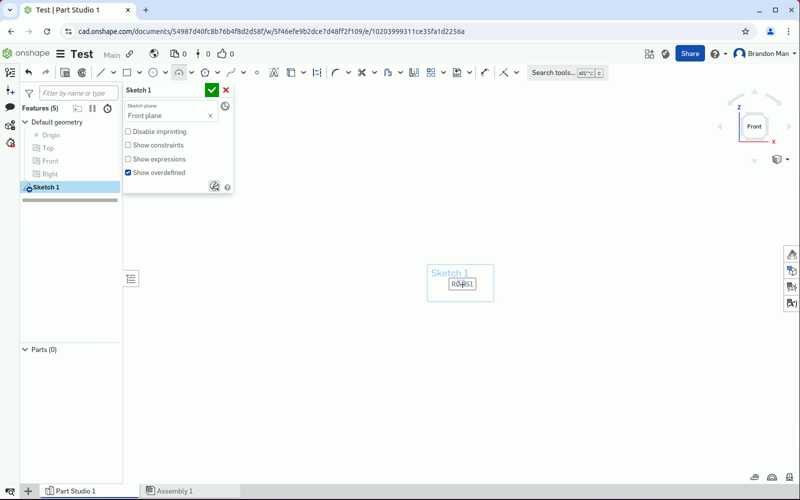
key_up(shift)
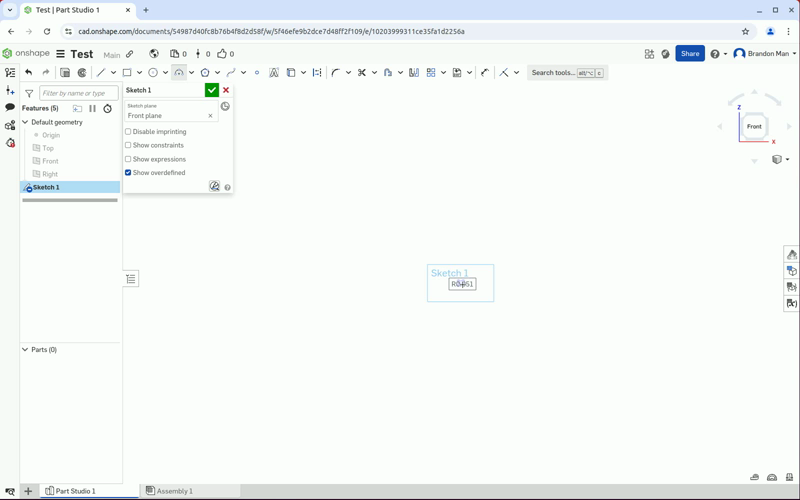
key(esc)
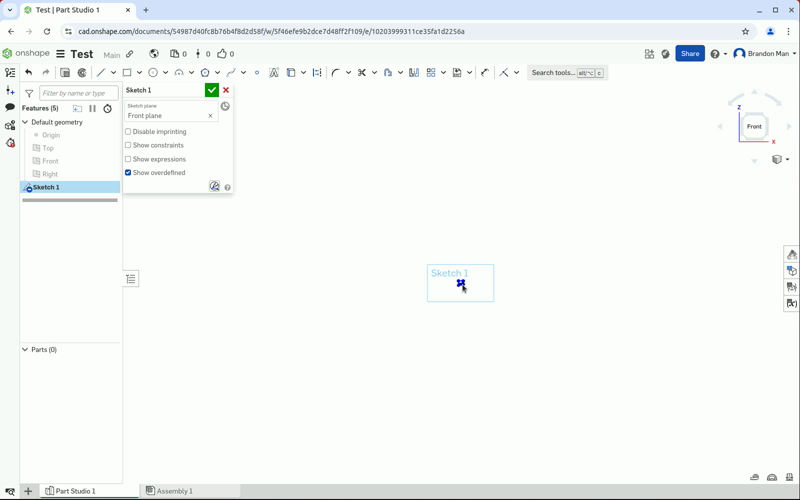
key(l)
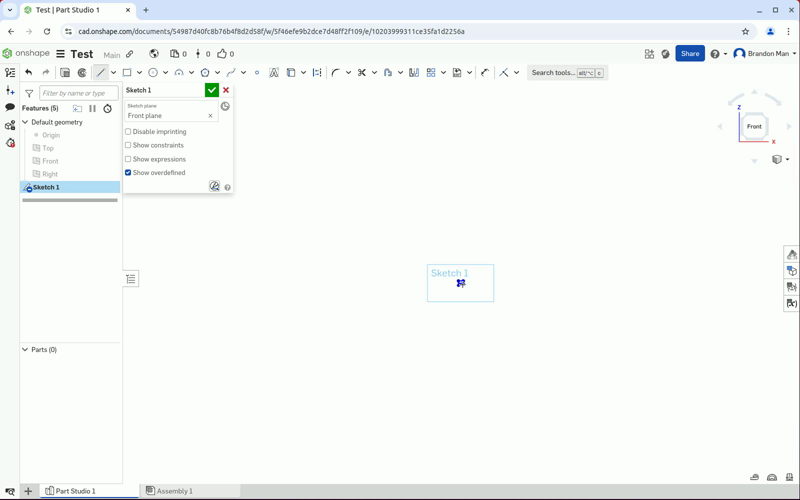
mouse_move(462, 283)
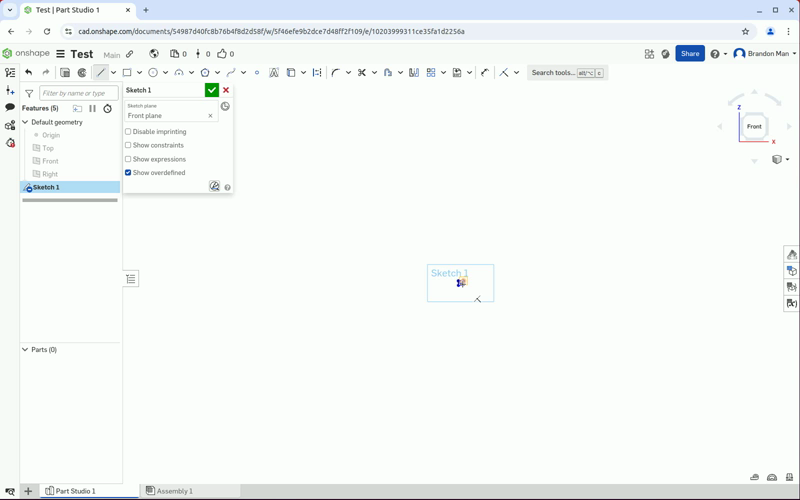
scroll(6)
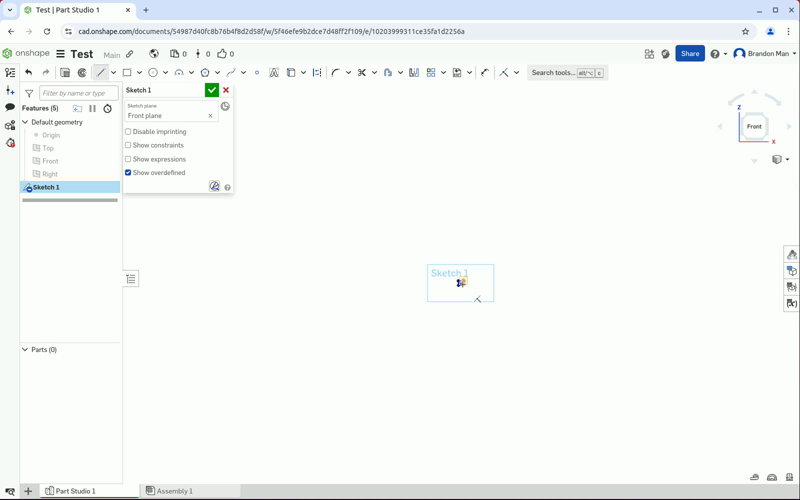
scroll(6)
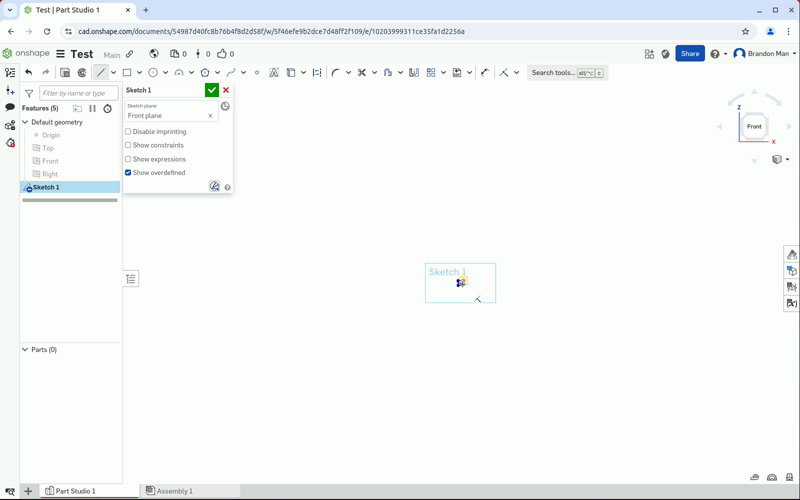
scroll(6)
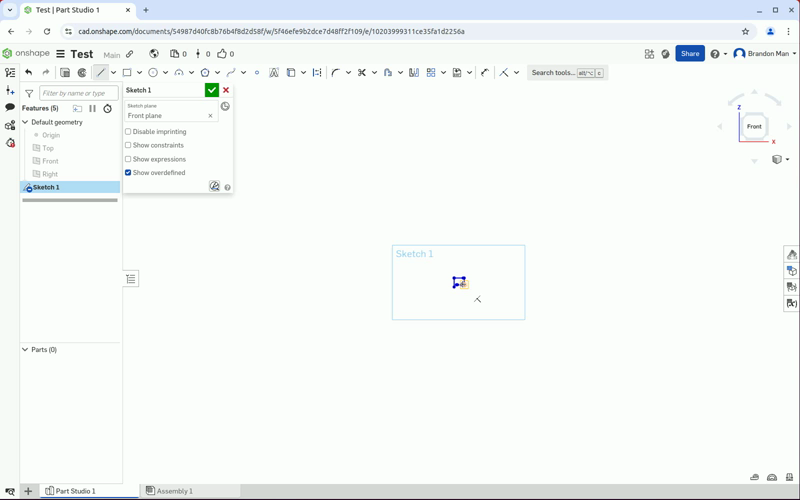
scroll(6)
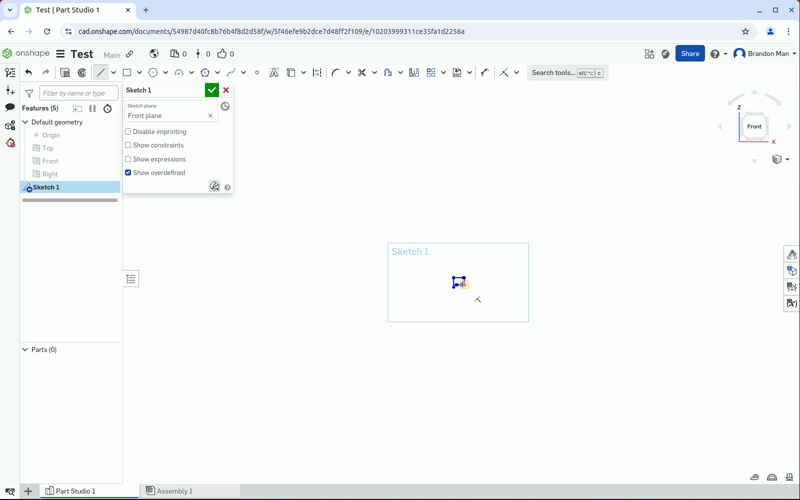
scroll(6)
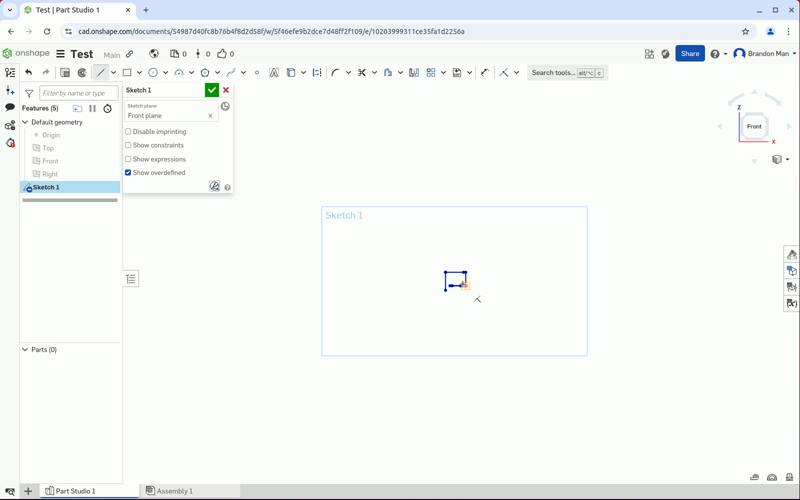
scroll(6)
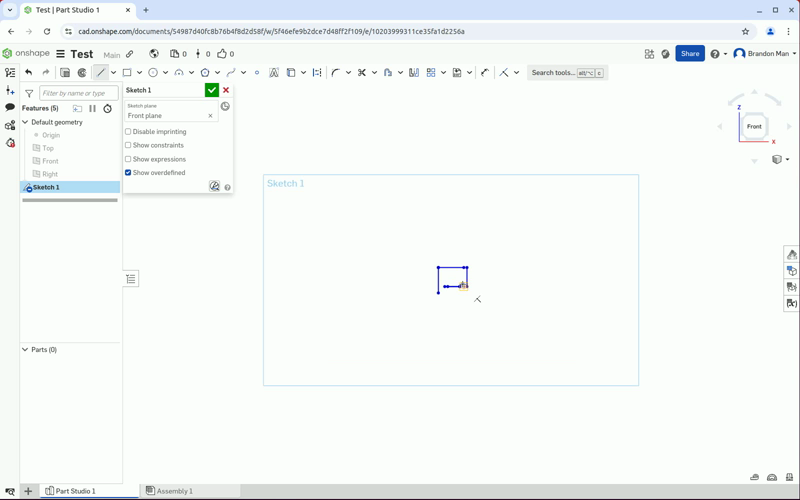
scroll(6)
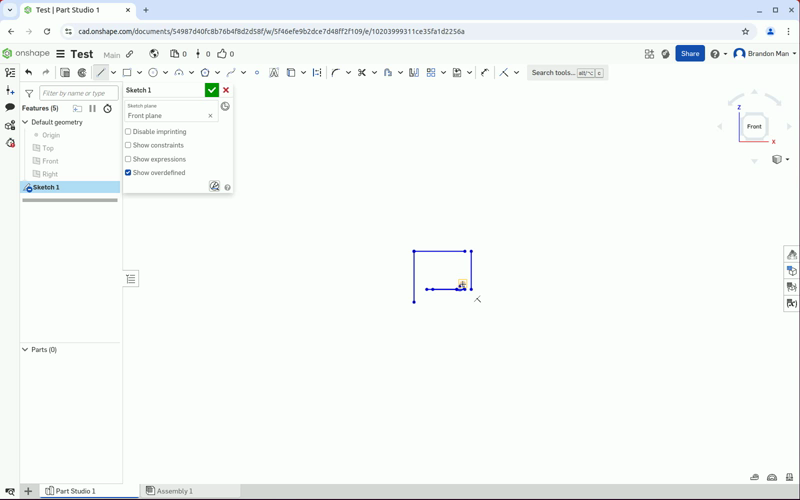
click(462, 283)
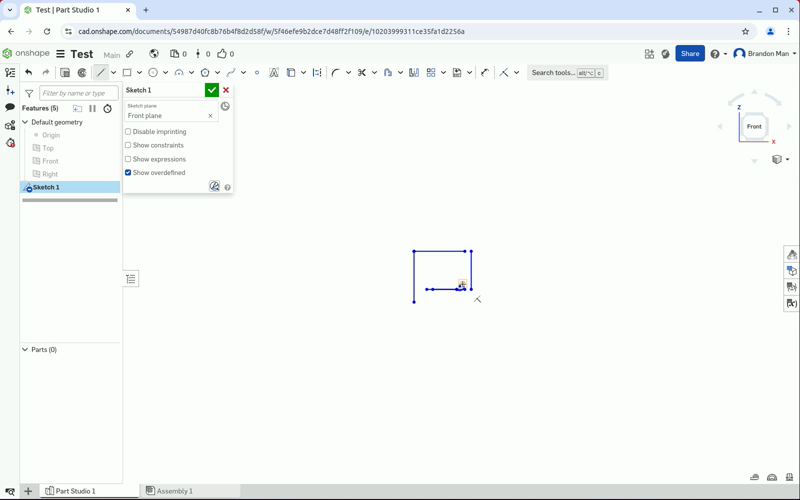
scroll(-6)
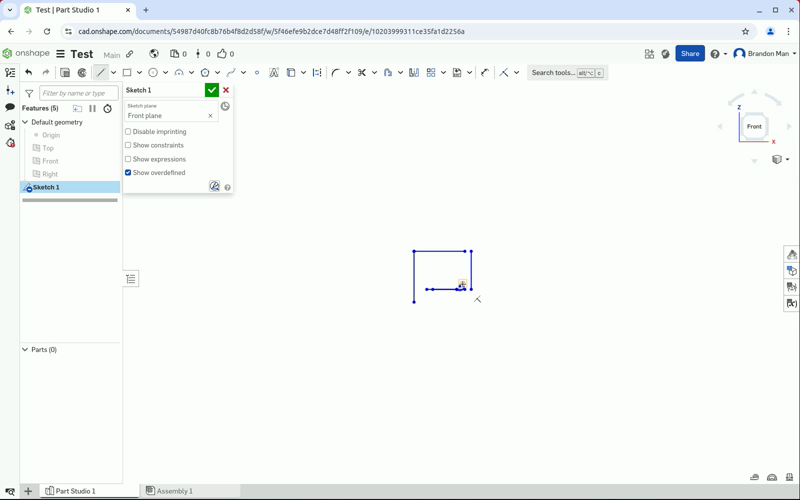
scroll(-6)
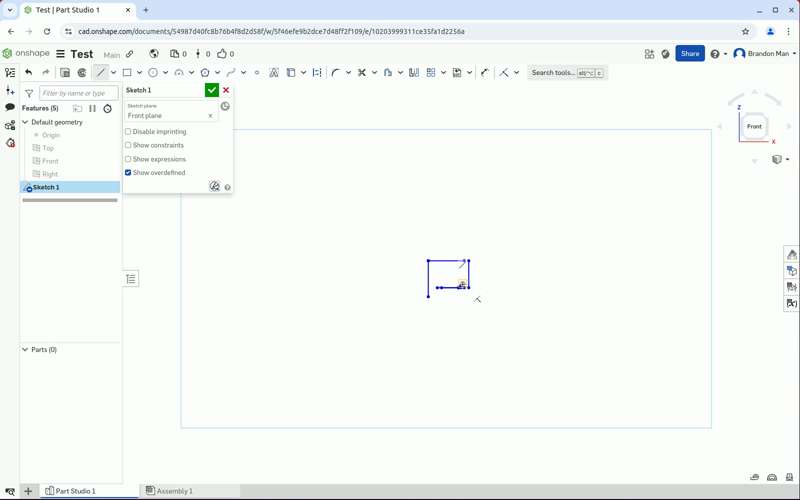
scroll(-6)
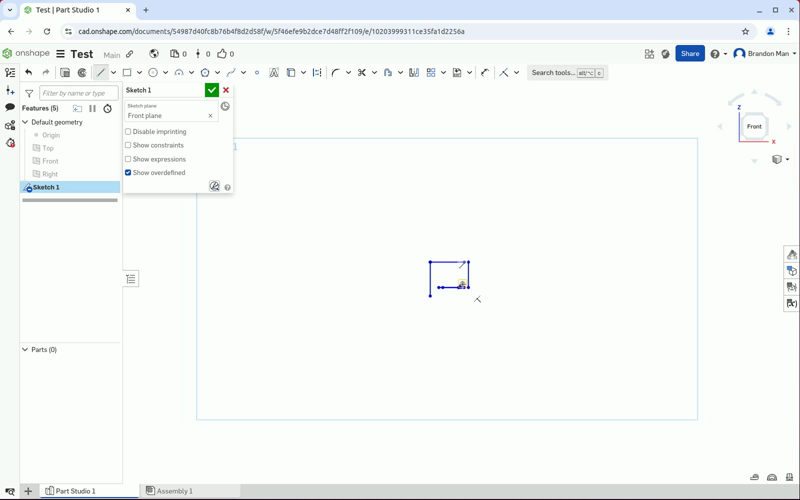
scroll(-6)
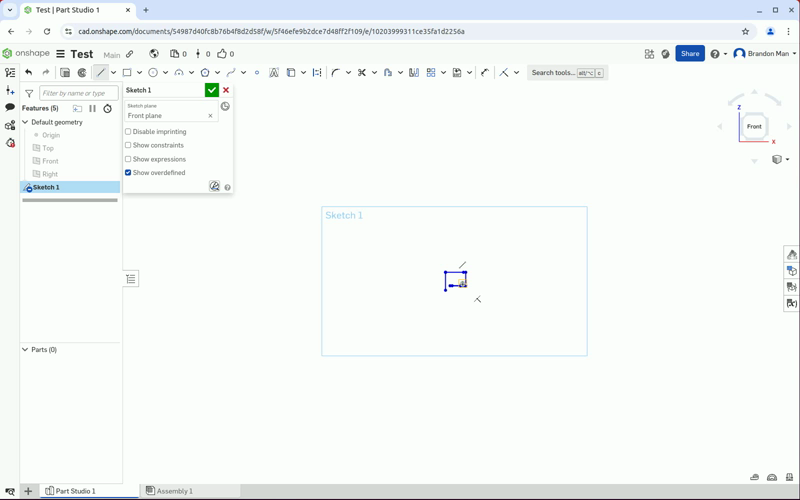
scroll(-6)
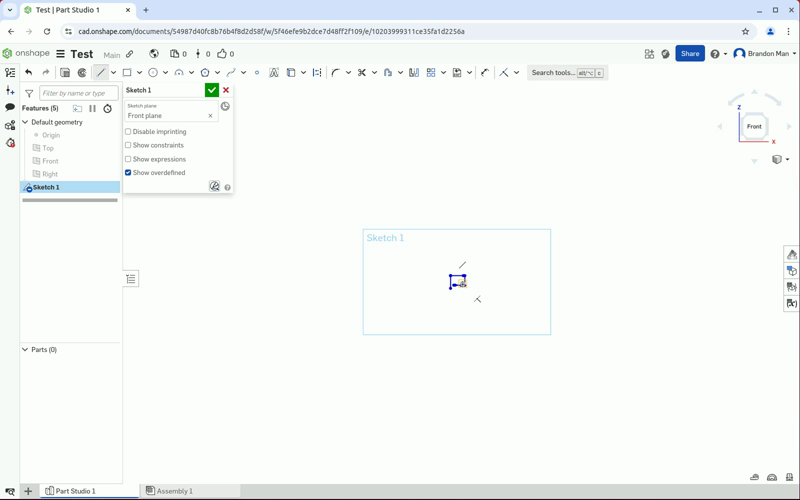
scroll(-6)
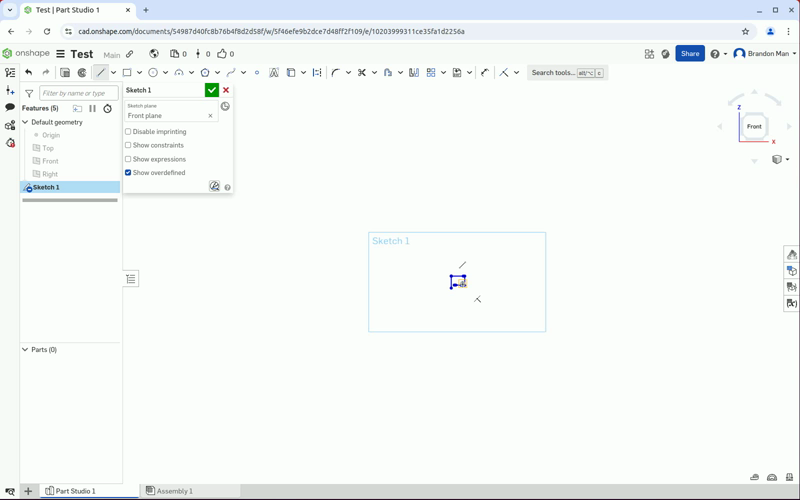
scroll(-6)
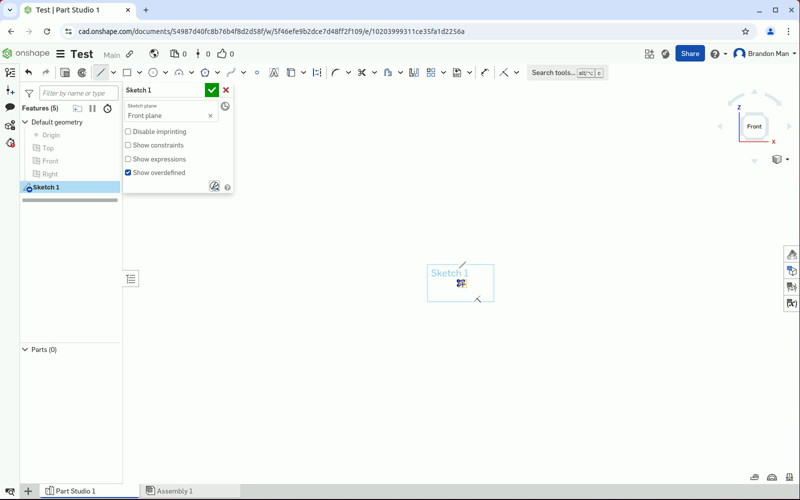
key_down(shift)
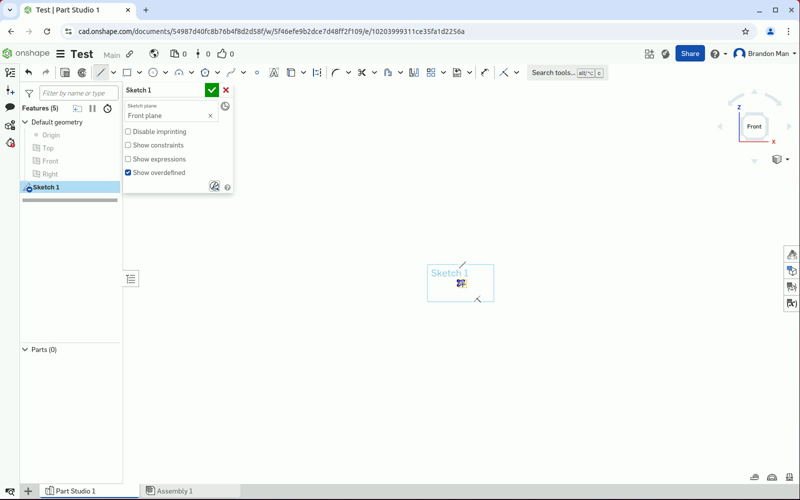
mouse_move(492, 283)
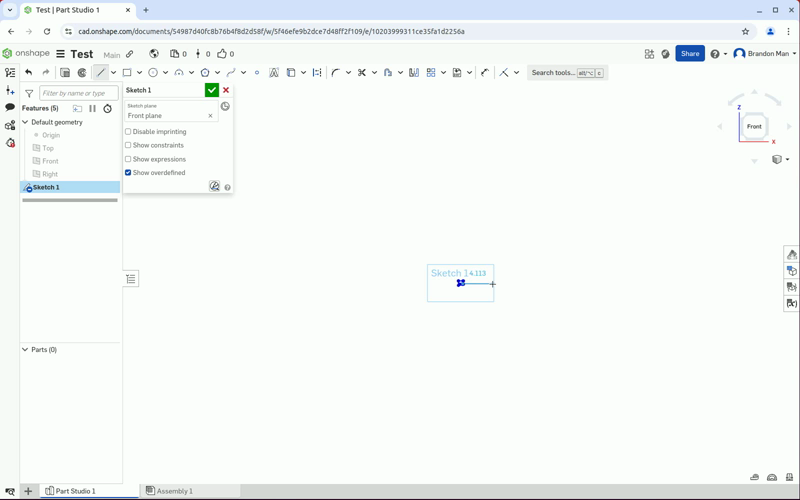
mouse_move(462, 282)
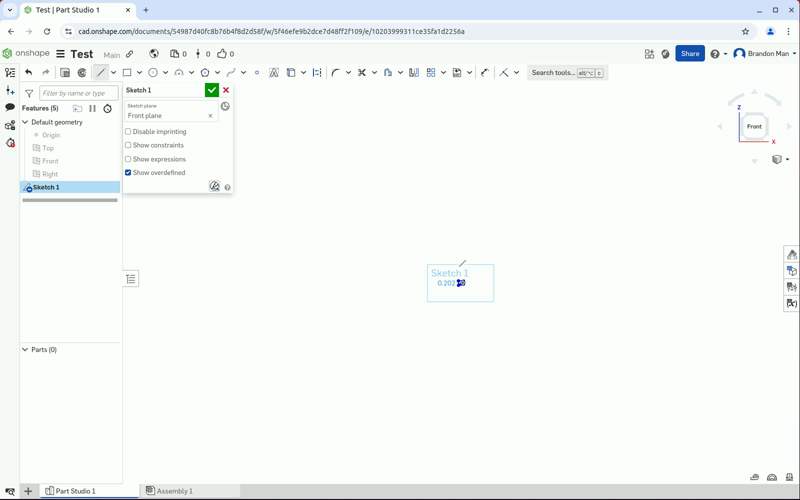
scroll(6)
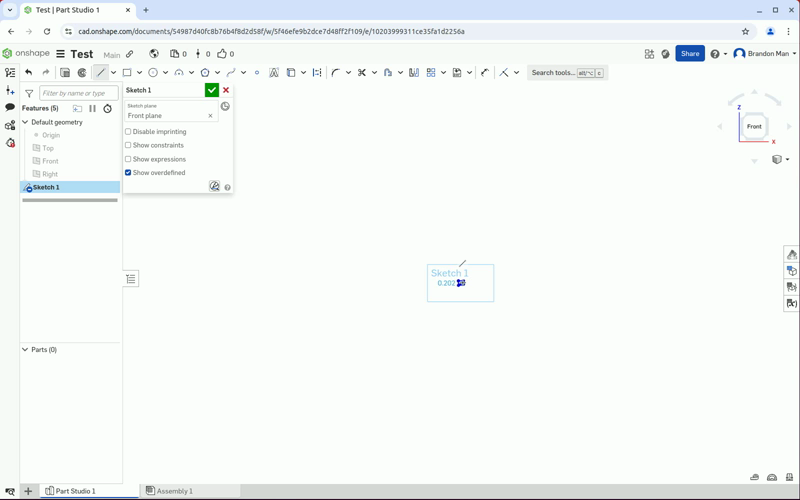
scroll(6)
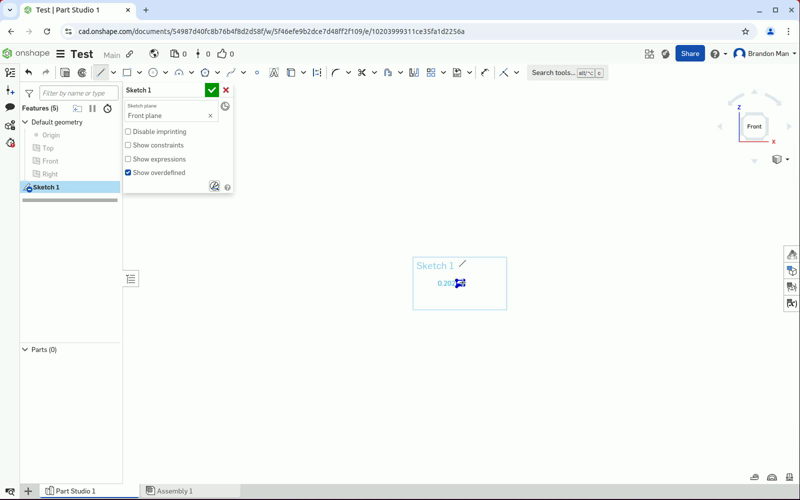
scroll(6)
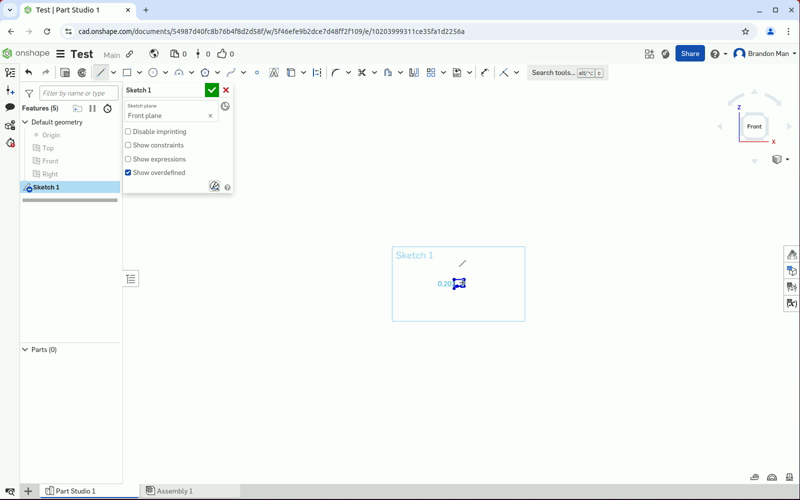
scroll(6)
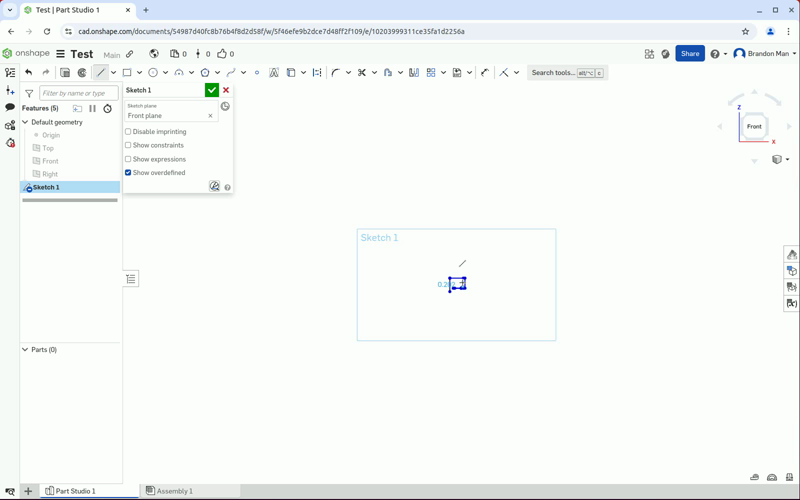
scroll(6)
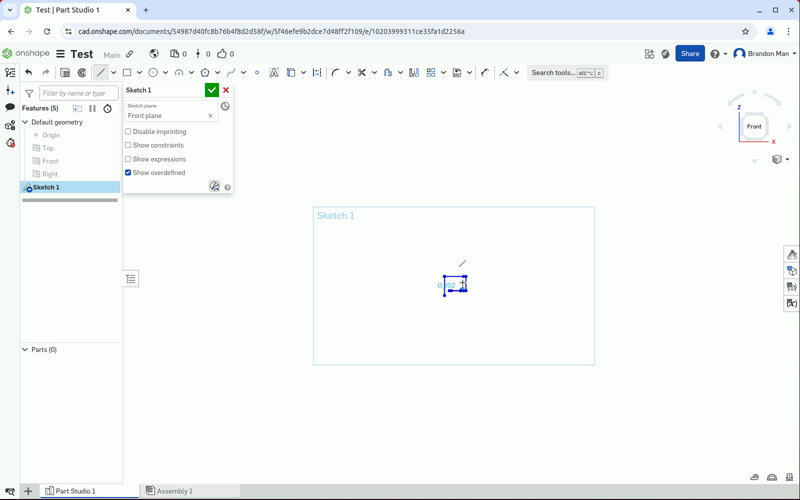
scroll(6)
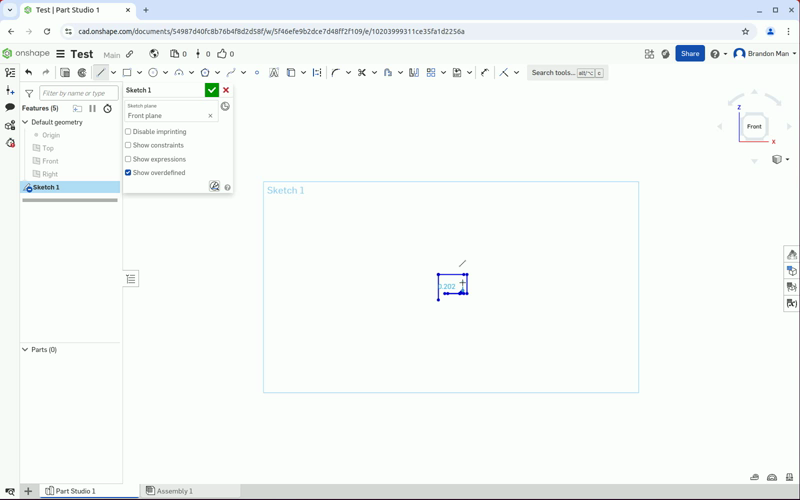
scroll(6)
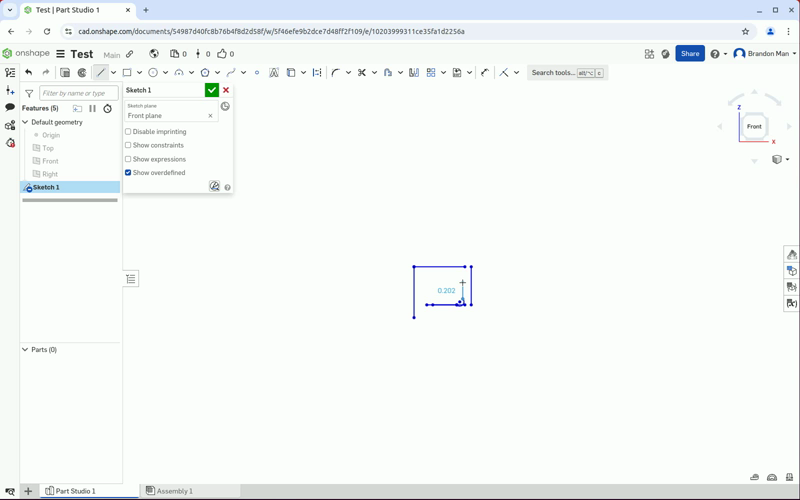
click(462, 282)
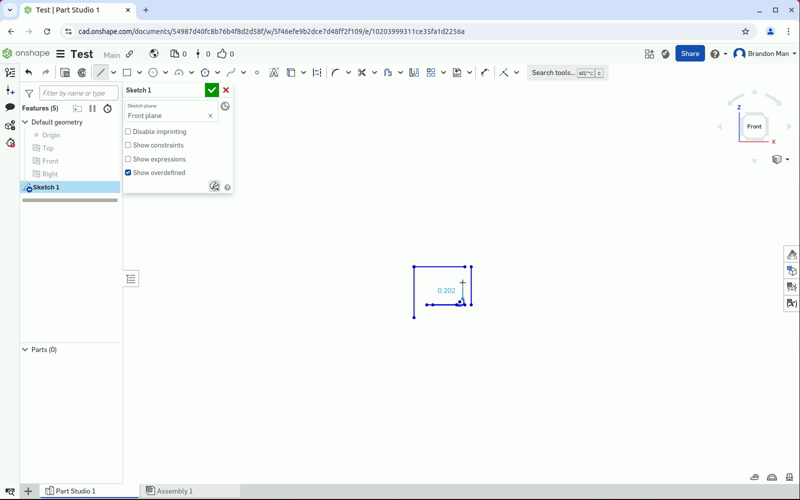
scroll(-6)
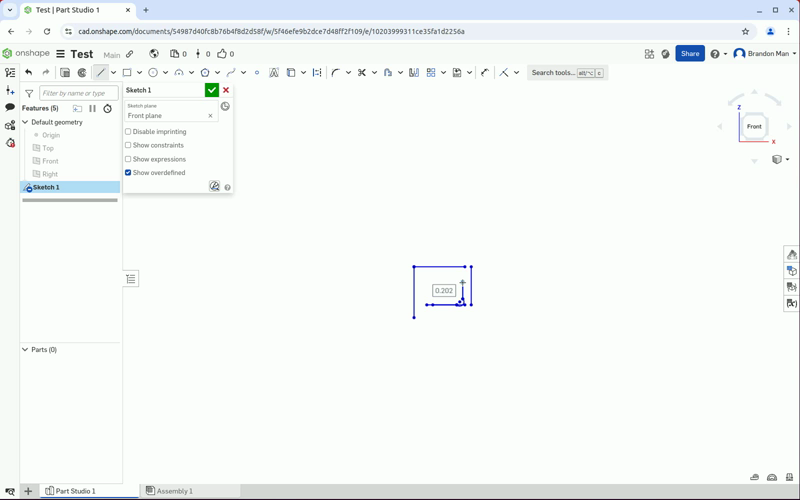
scroll(-6)
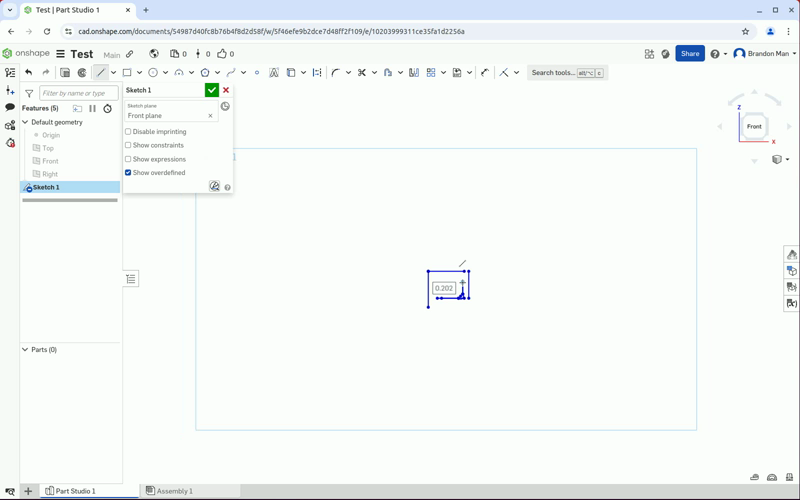
scroll(-6)
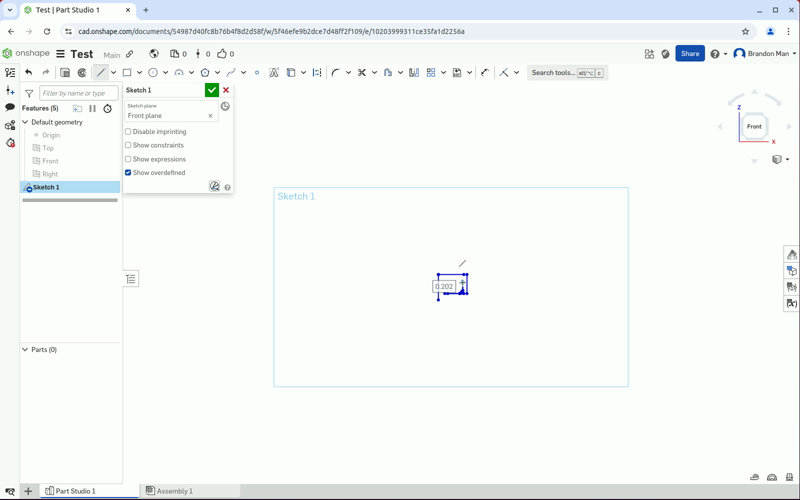
scroll(-6)
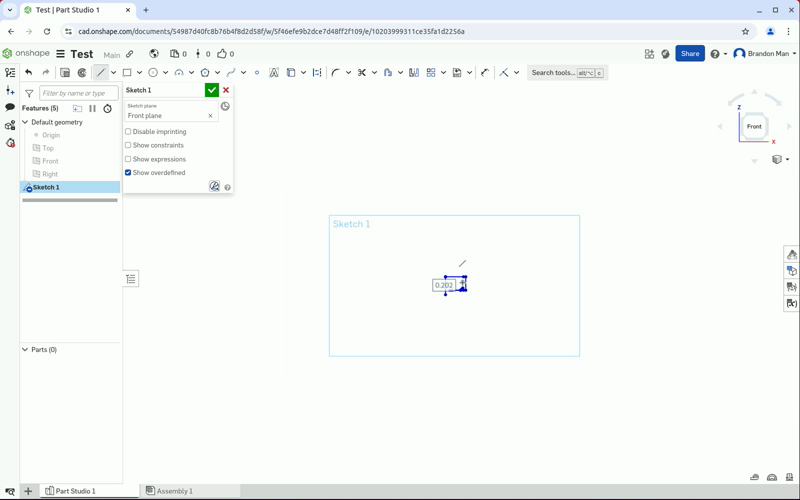
scroll(-6)
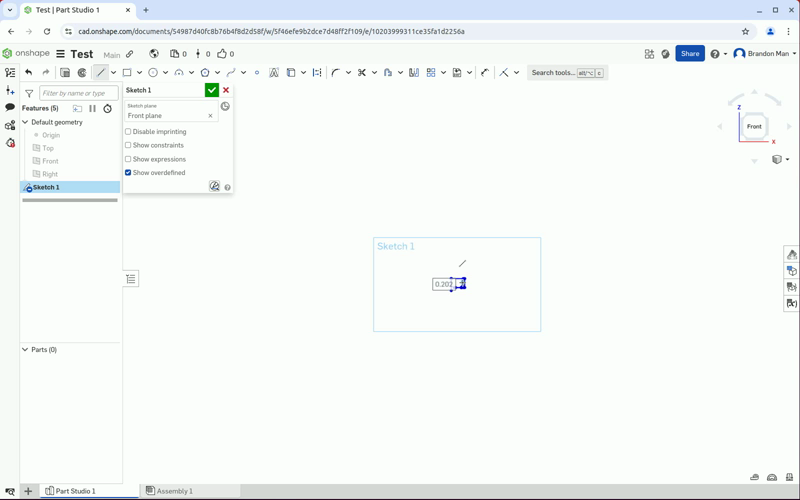
scroll(-6)
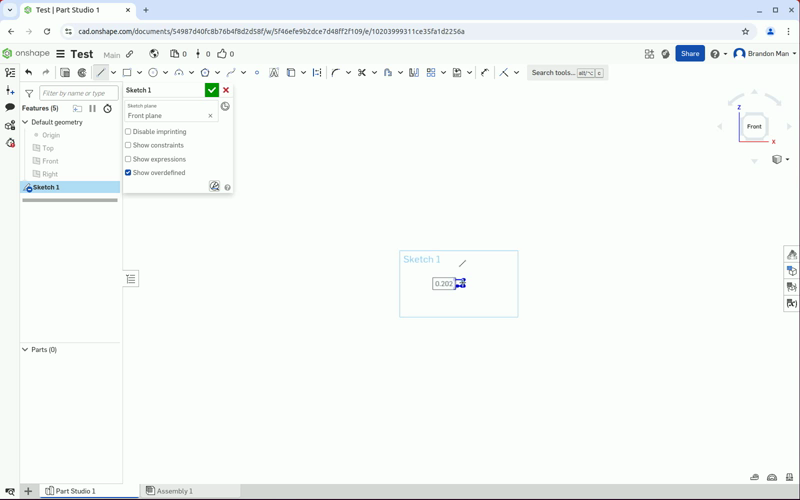
scroll(-6)
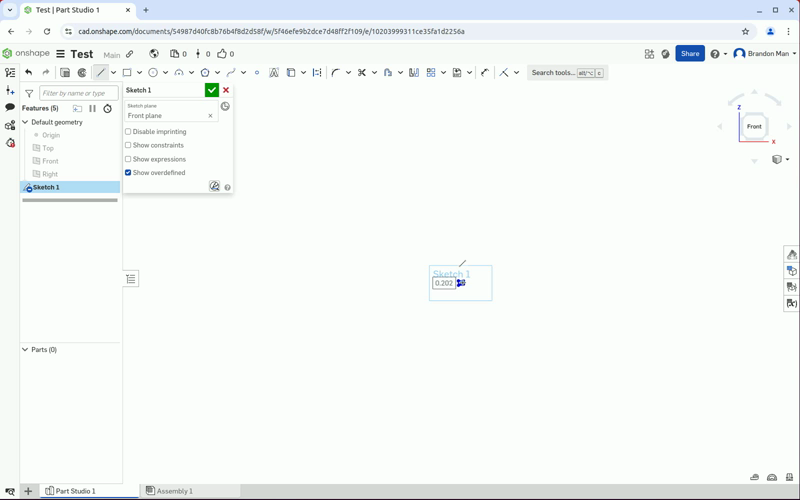
key_up(shift)
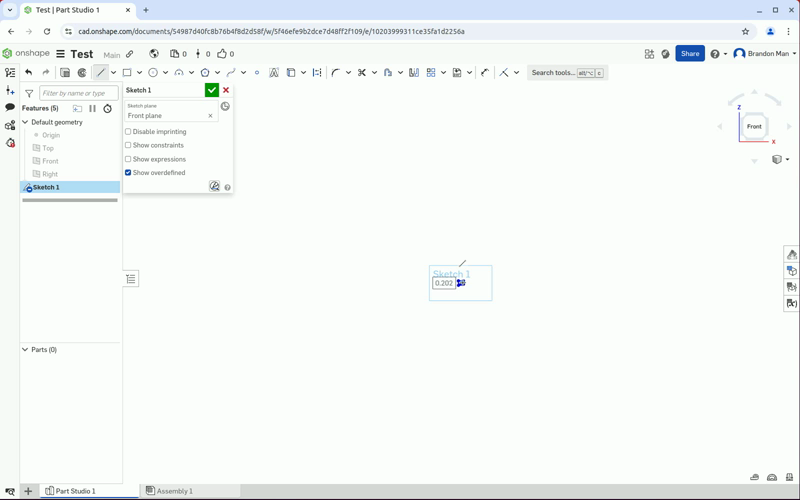
key(esc)
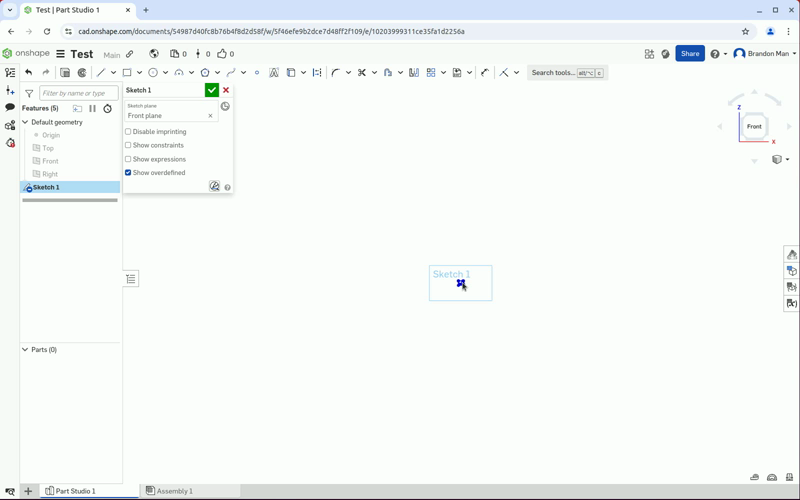
key(a)
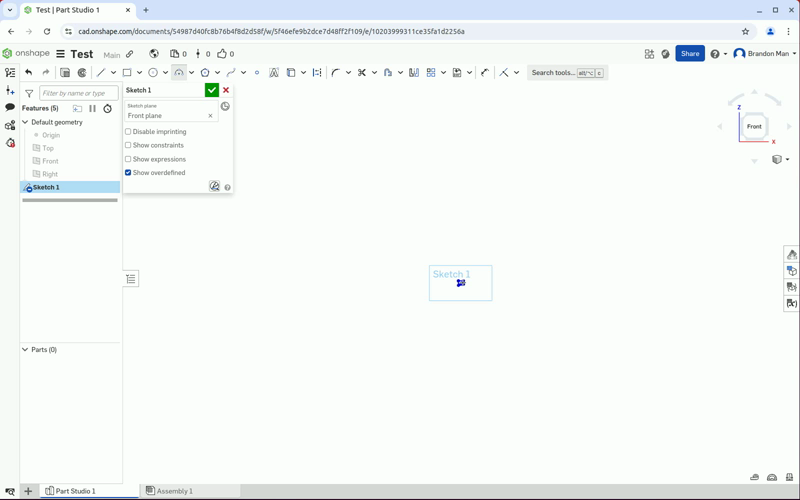
mouse_move(462, 282)
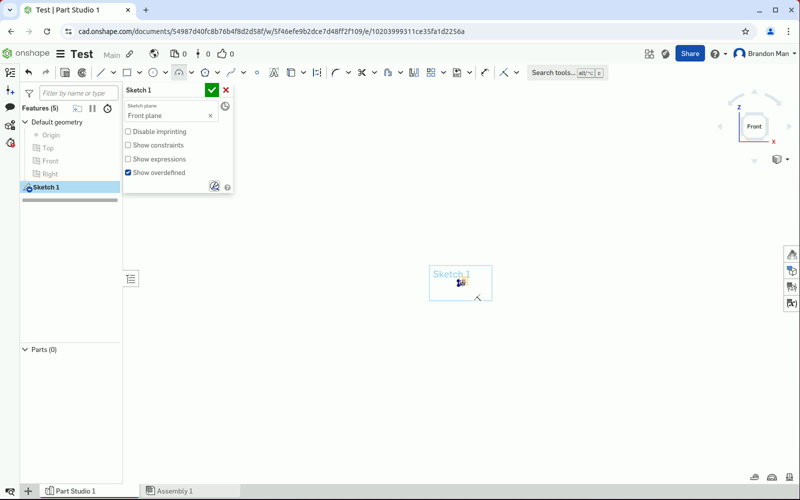
scroll(6)
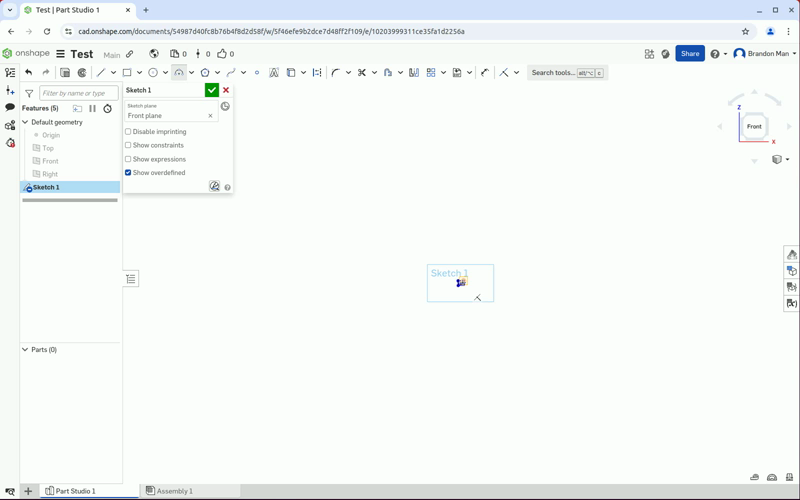
scroll(6)
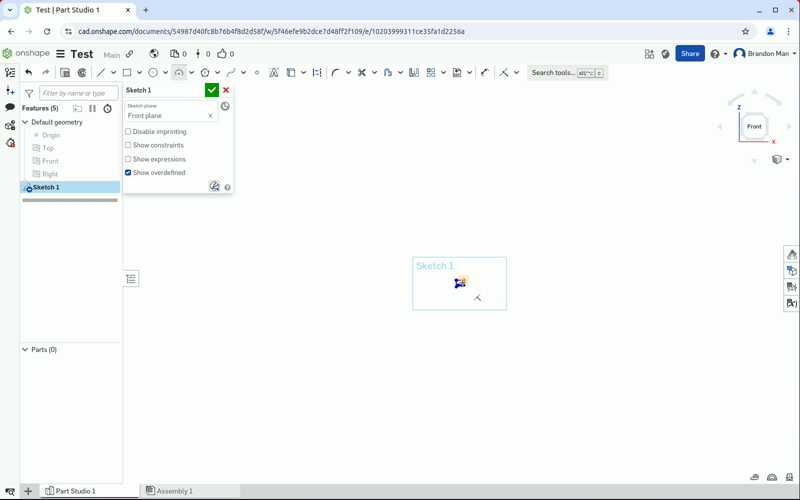
scroll(6)
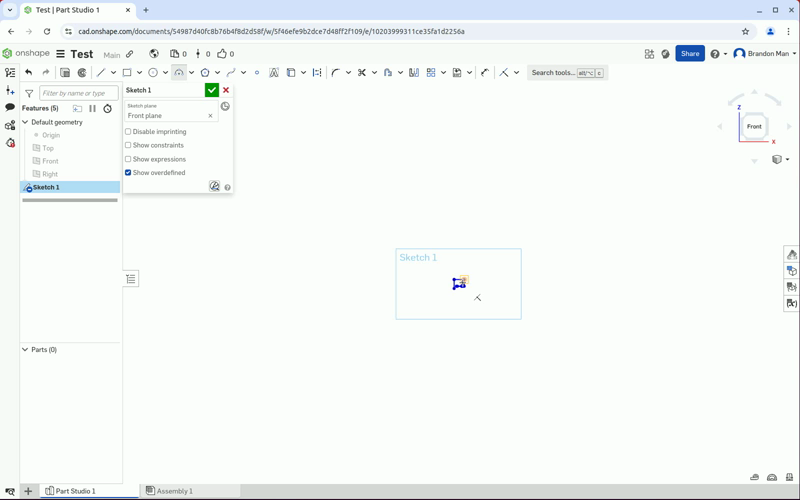
scroll(6)
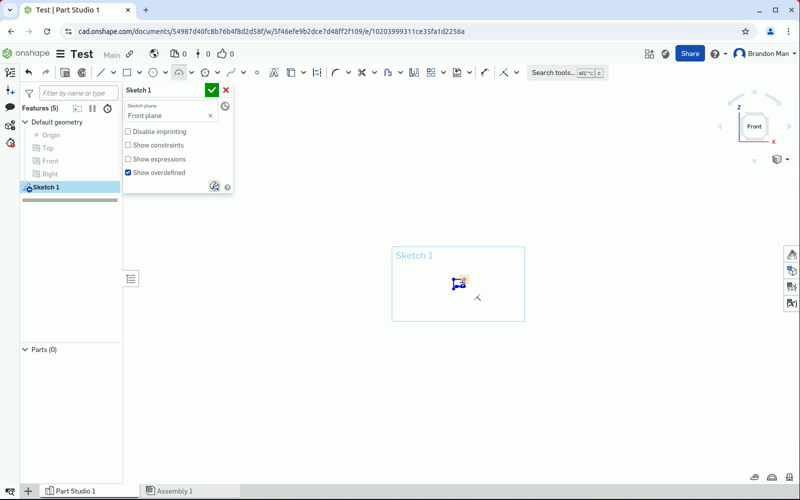
scroll(6)
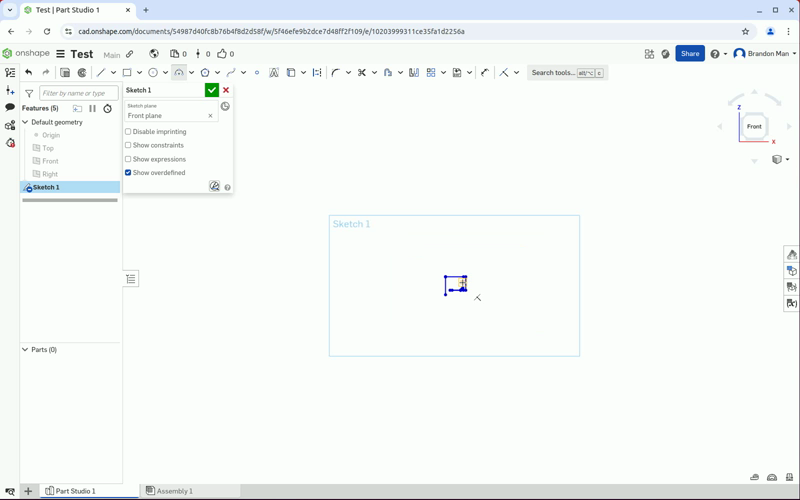
scroll(6)
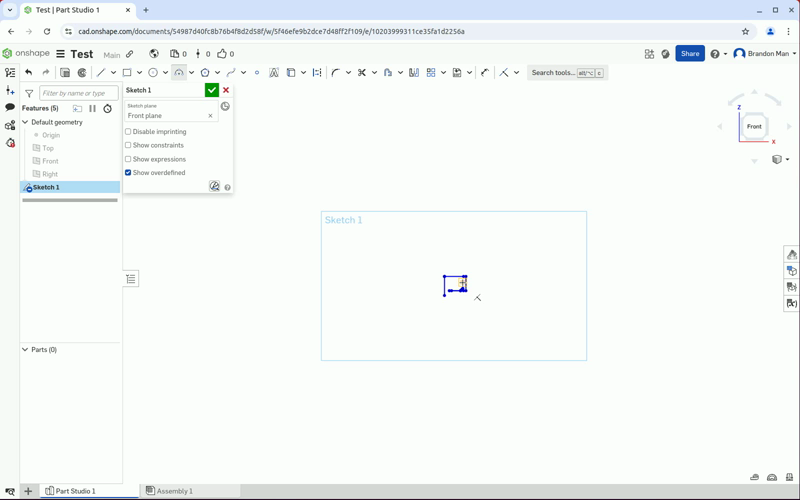
scroll(6)
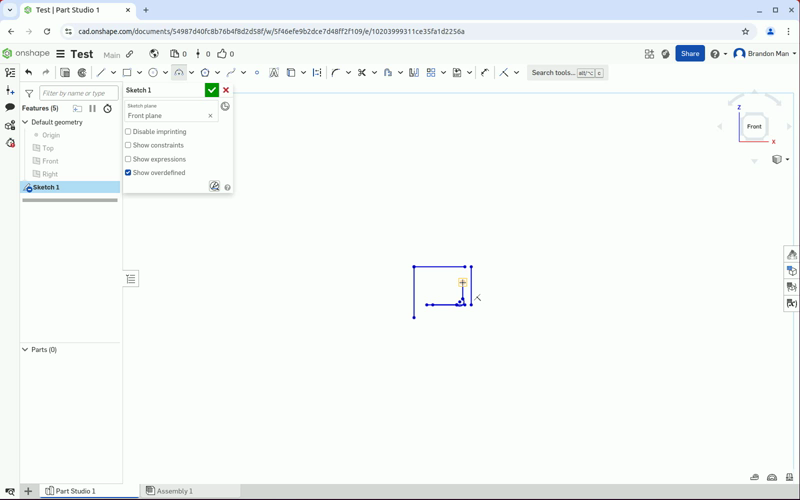
click(462, 282)
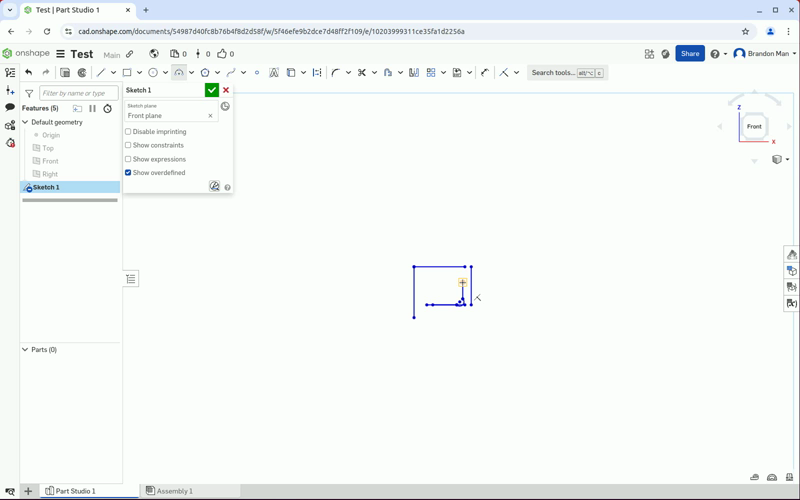
scroll(-6)
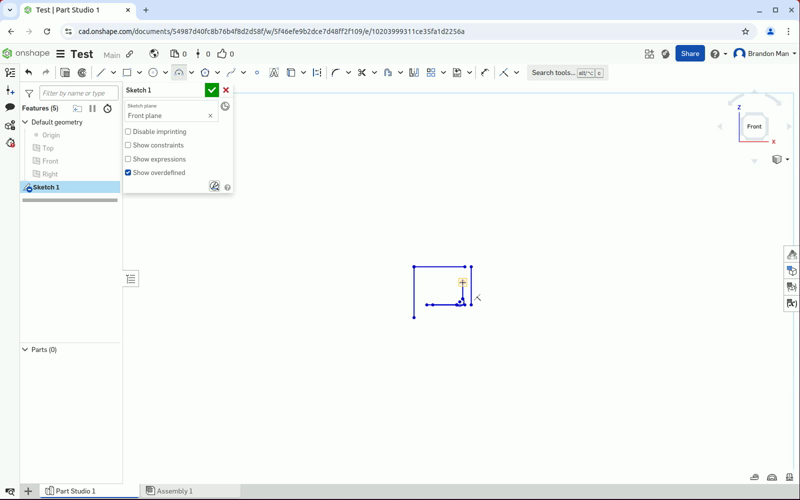
scroll(-6)
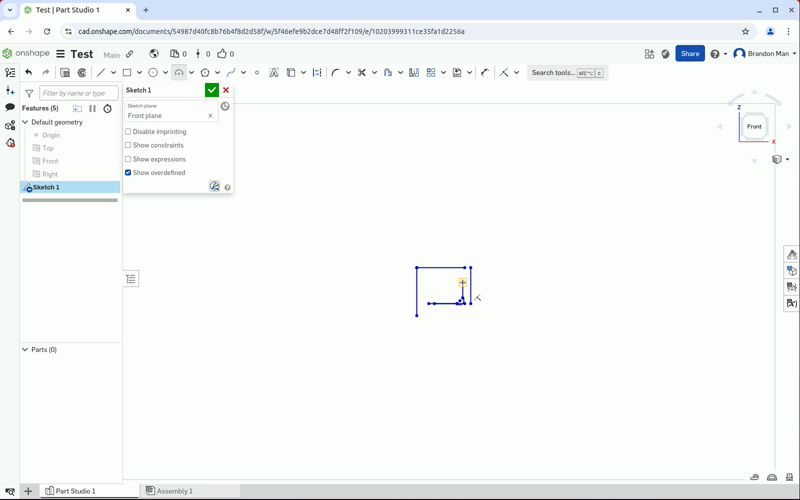
scroll(-6)
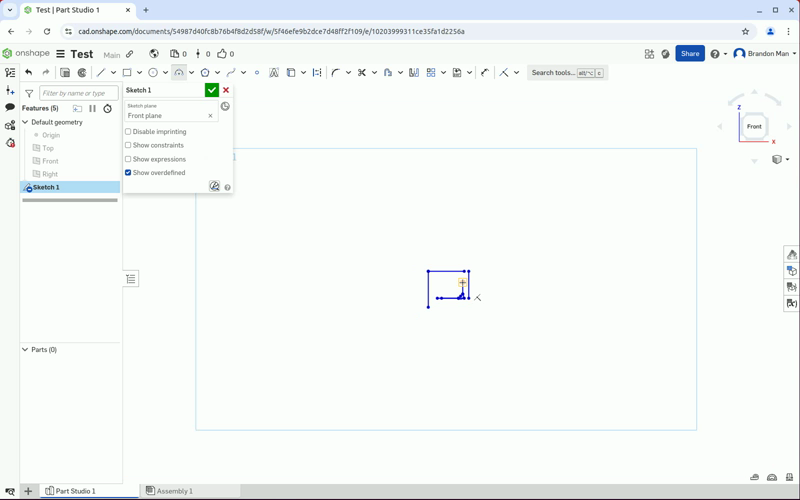
scroll(-6)
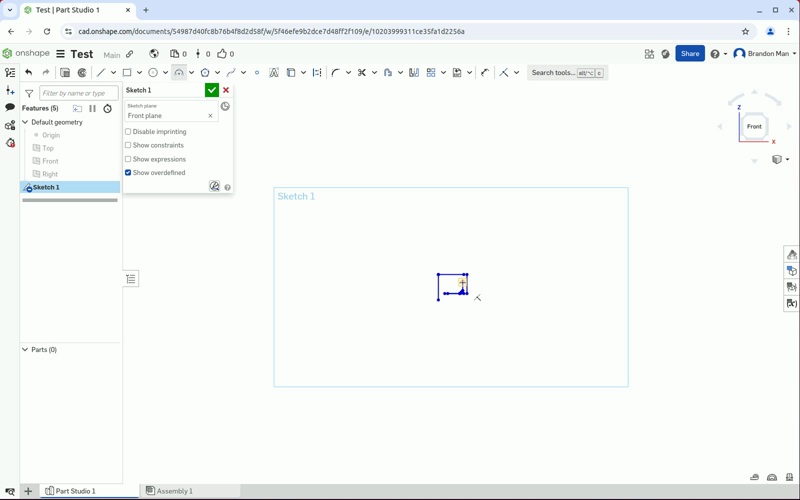
scroll(-6)
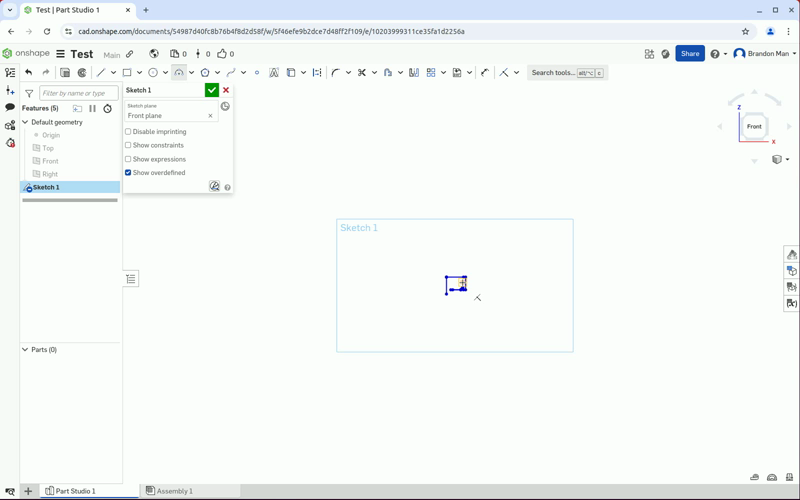
scroll(-6)
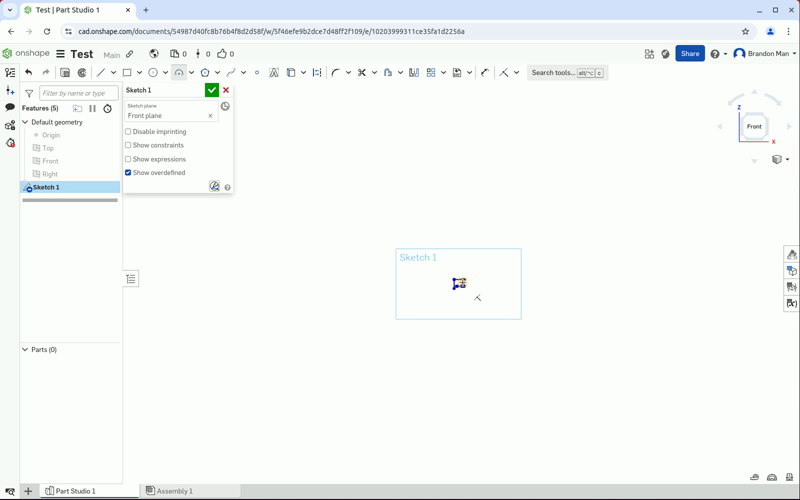
scroll(-6)
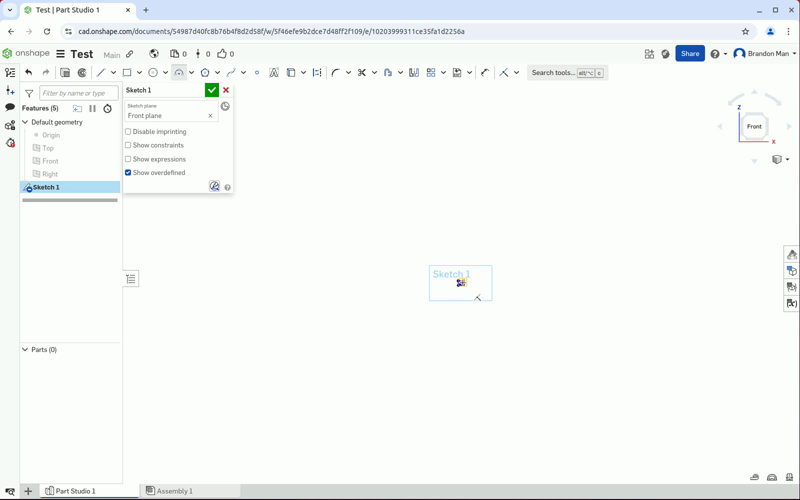
key_down(shift)
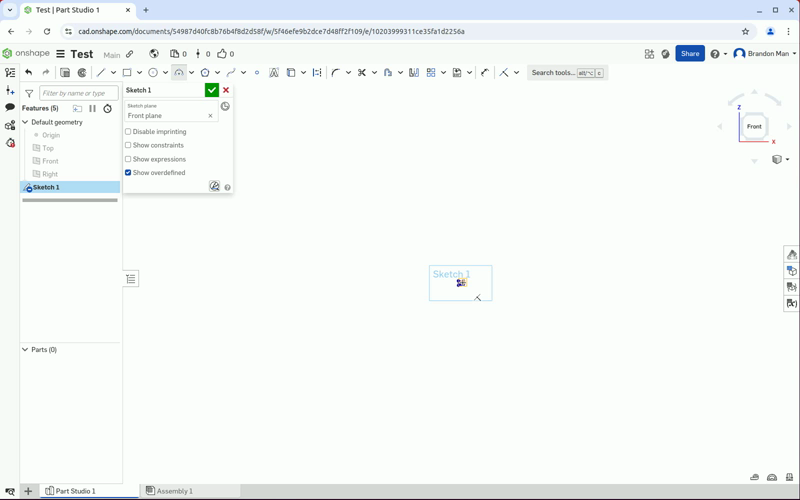
mouse_move(462, 281)
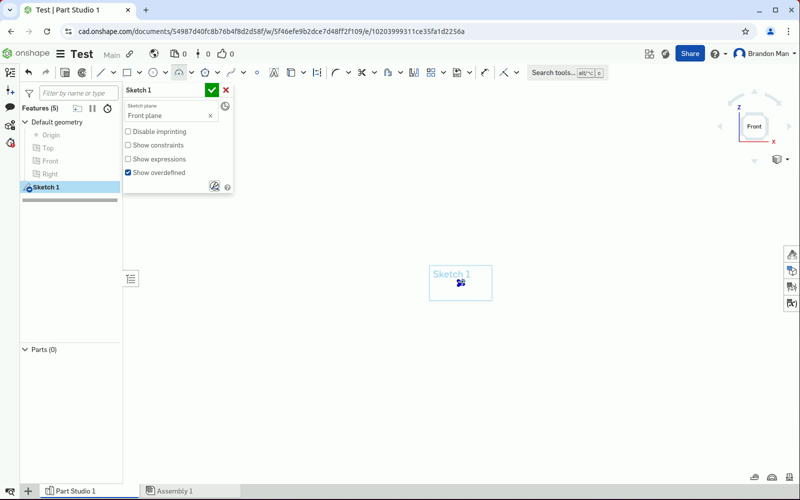
scroll(6)
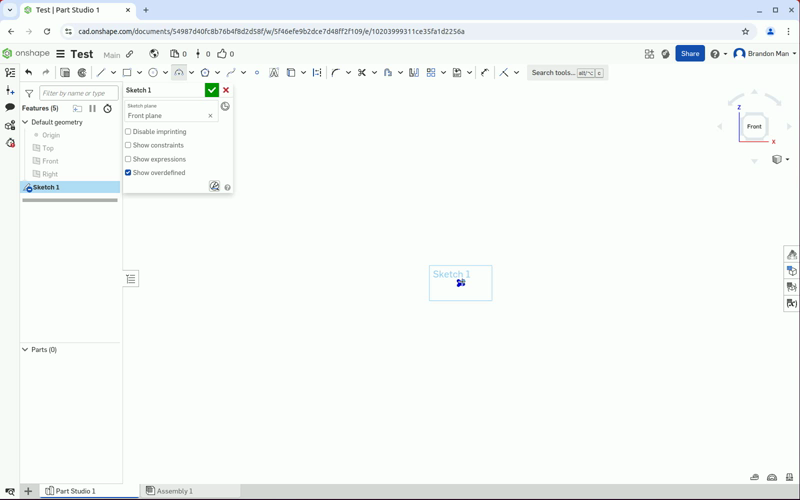
scroll(6)
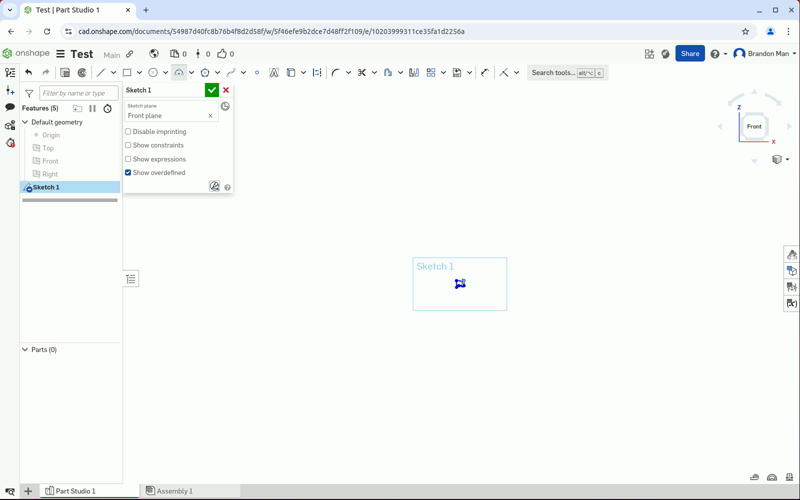
scroll(6)
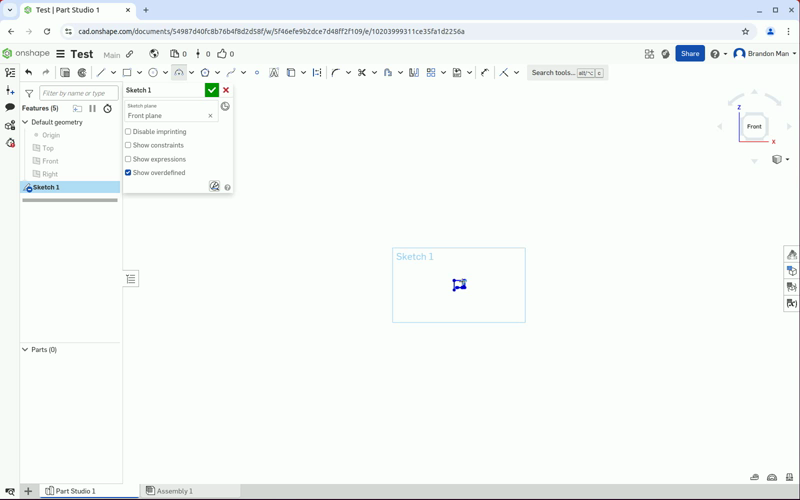
scroll(6)
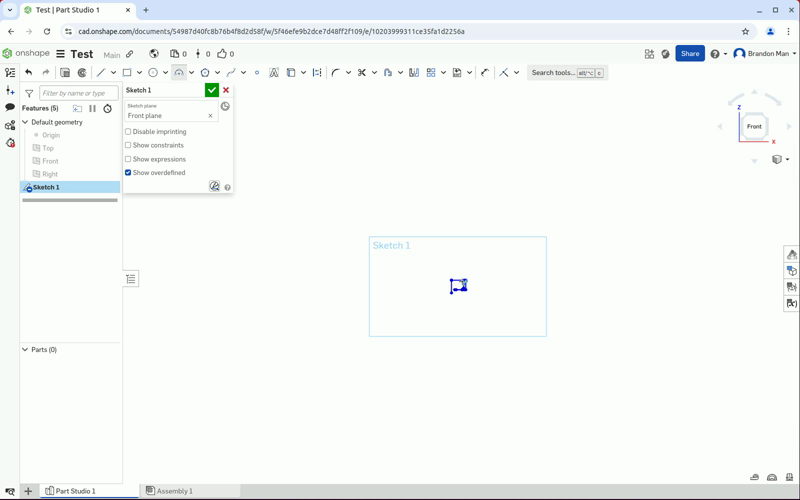
scroll(6)
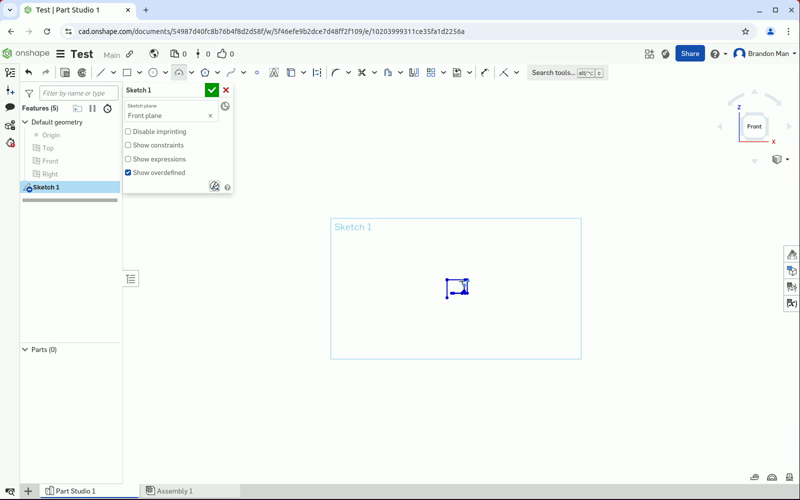
scroll(6)
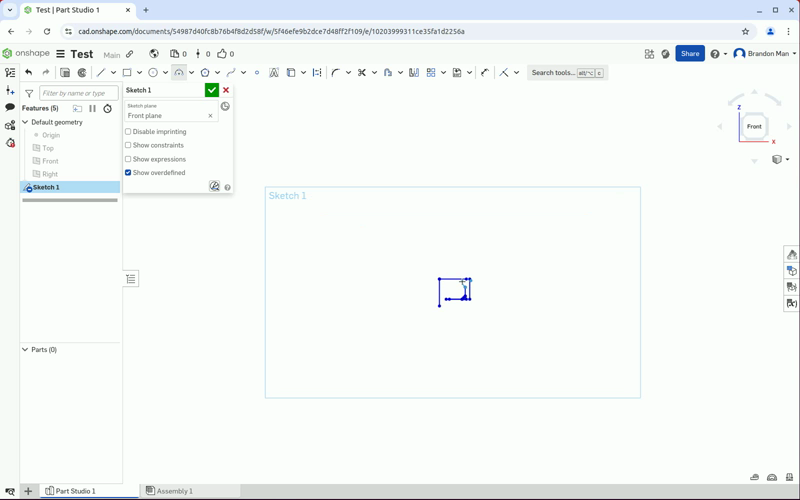
scroll(6)
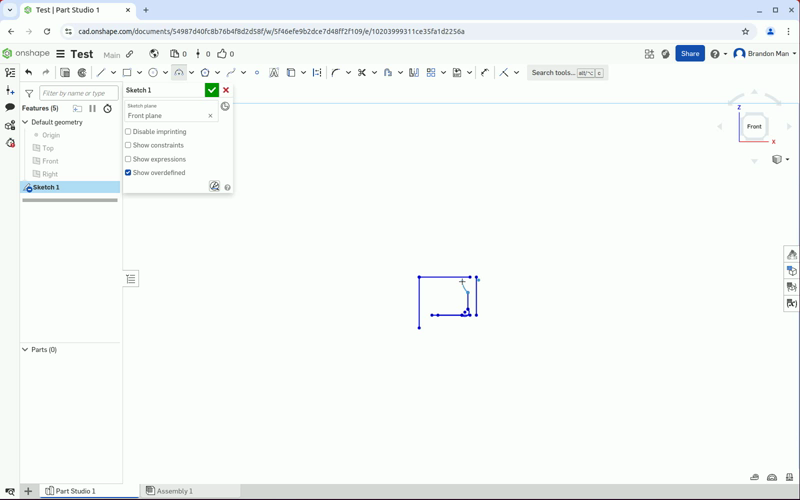
click(462, 281)
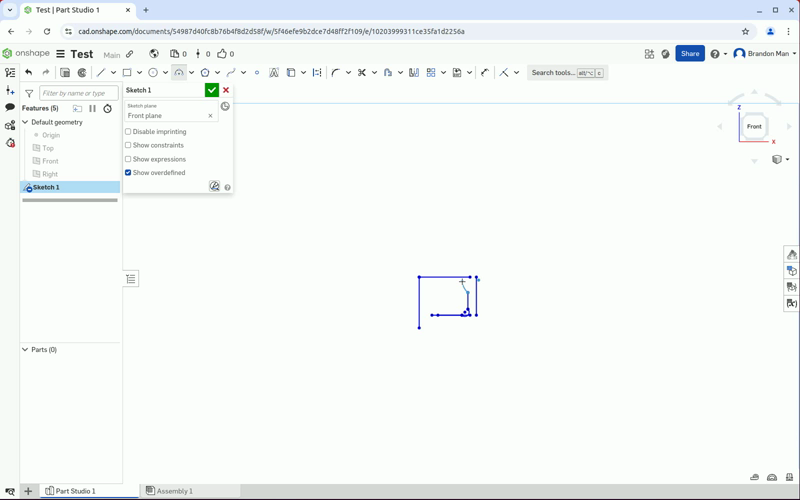
scroll(-6)
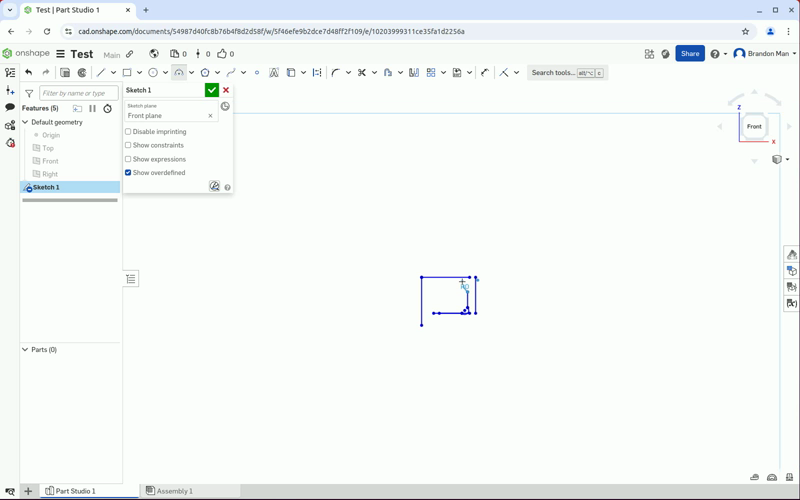
scroll(-6)
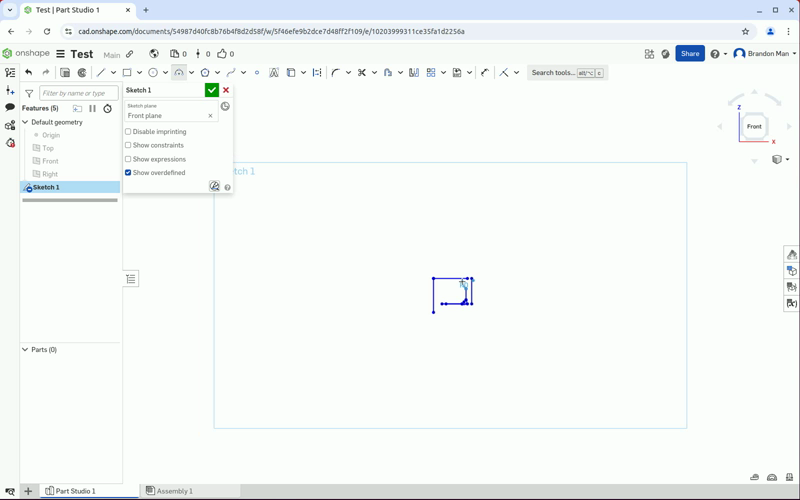
scroll(-6)
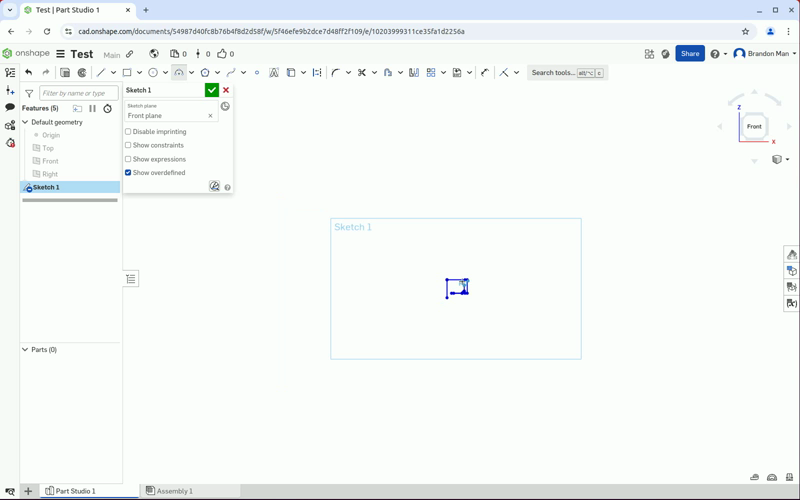
scroll(-6)
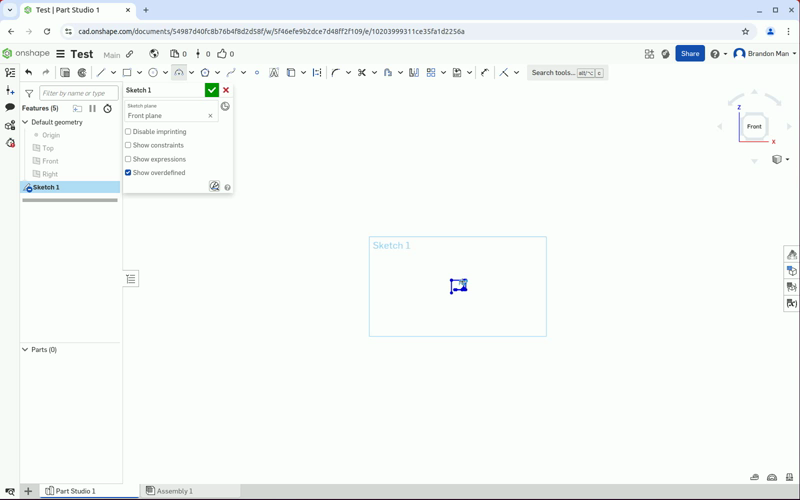
scroll(-6)
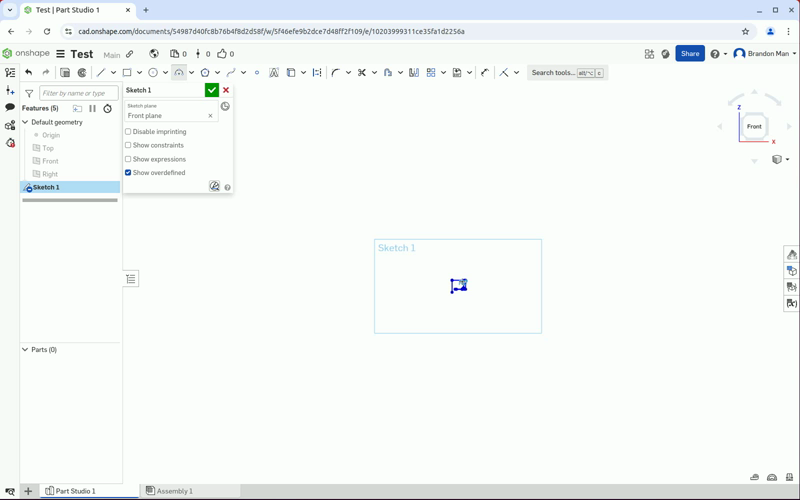
scroll(-6)
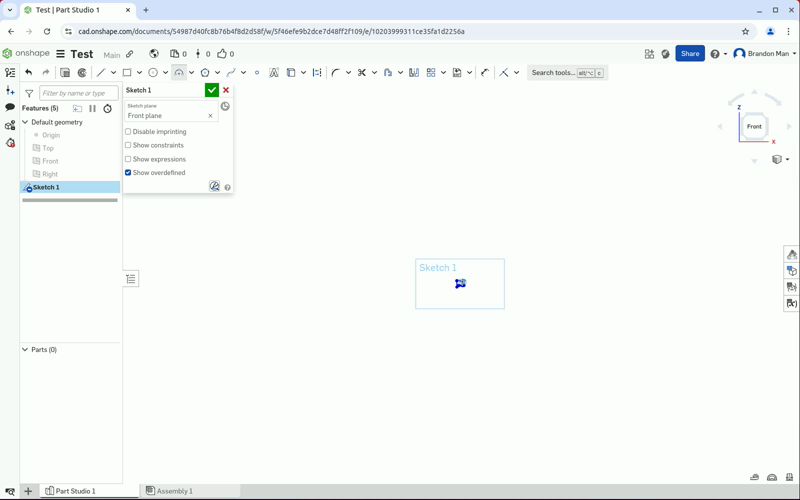
scroll(-6)
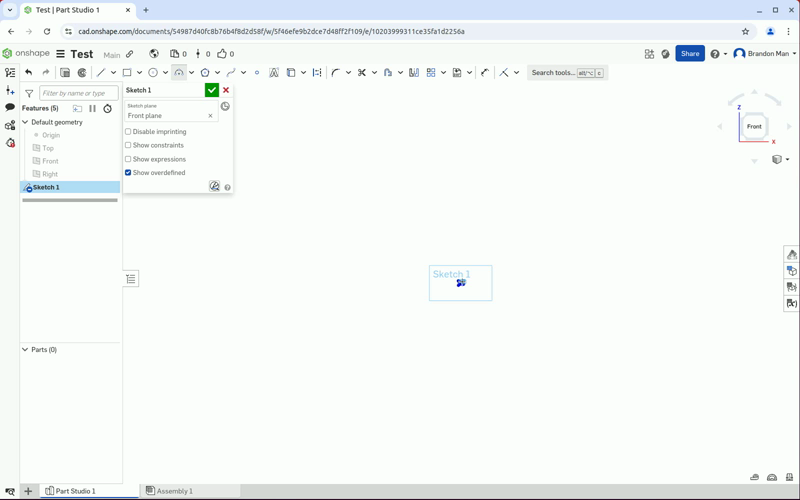
mouse_move(462, 281)
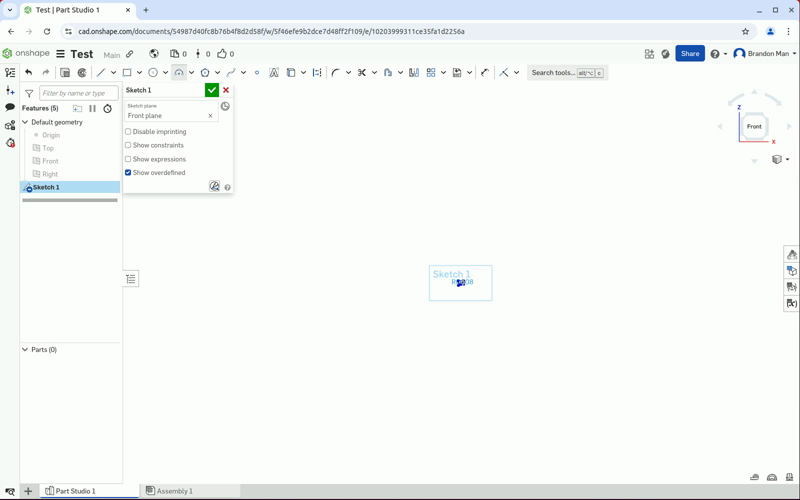
scroll(6)
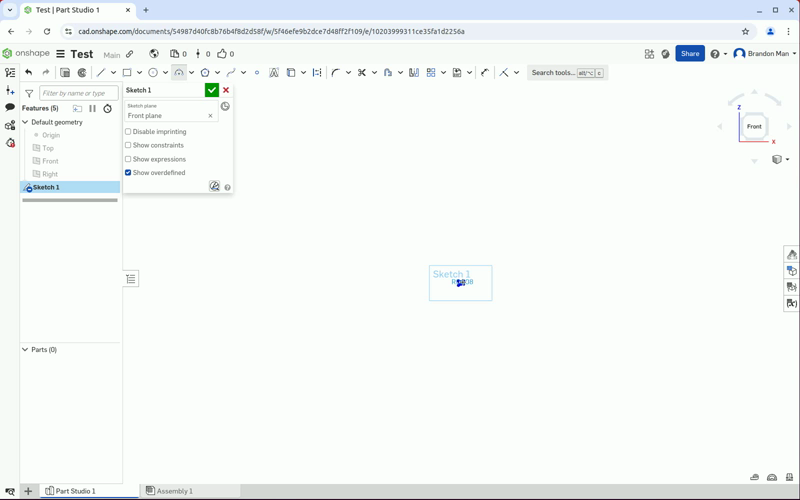
scroll(6)
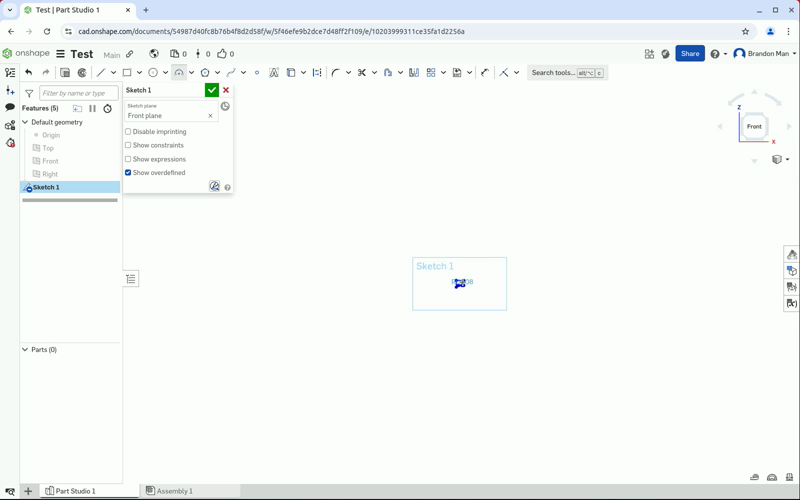
scroll(6)
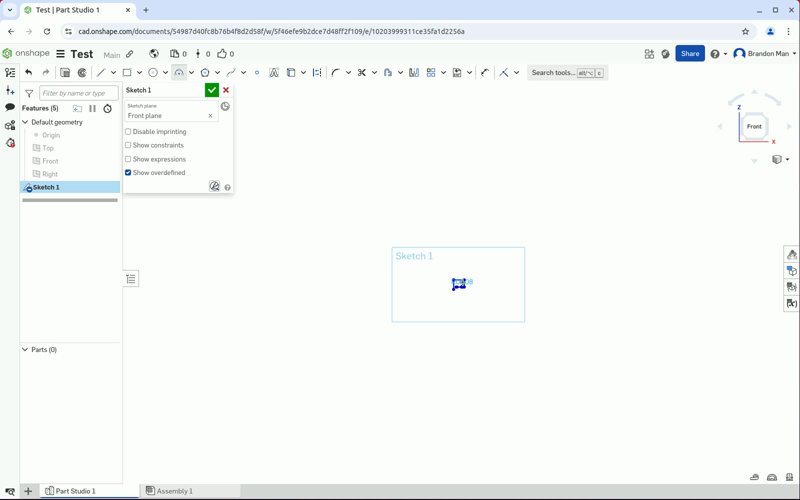
scroll(6)
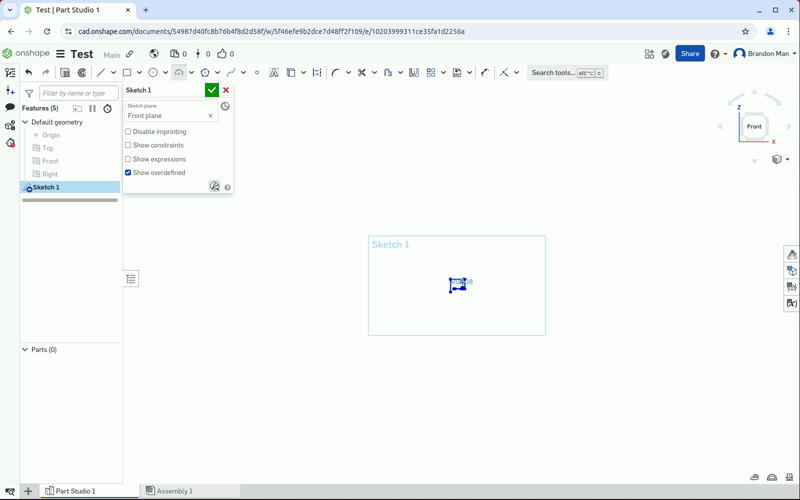
scroll(6)
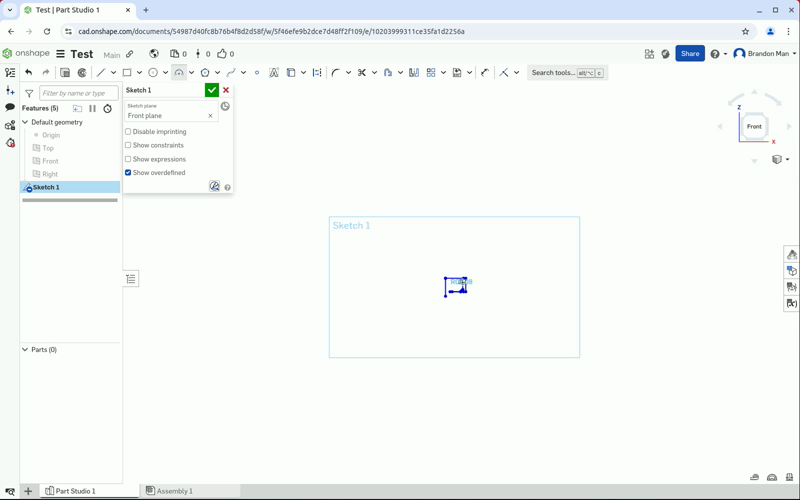
scroll(6)
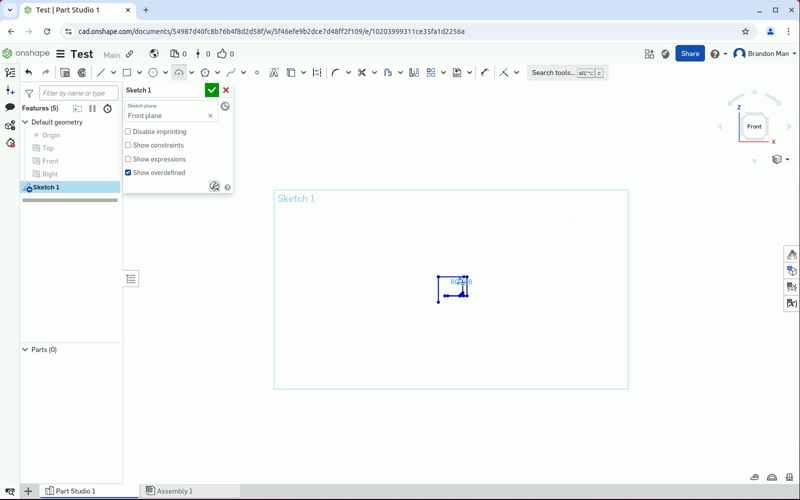
scroll(6)
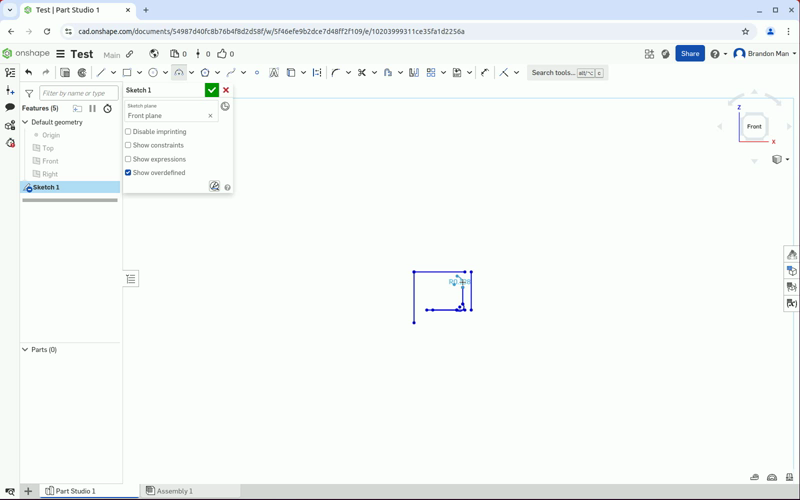
click(462, 281)
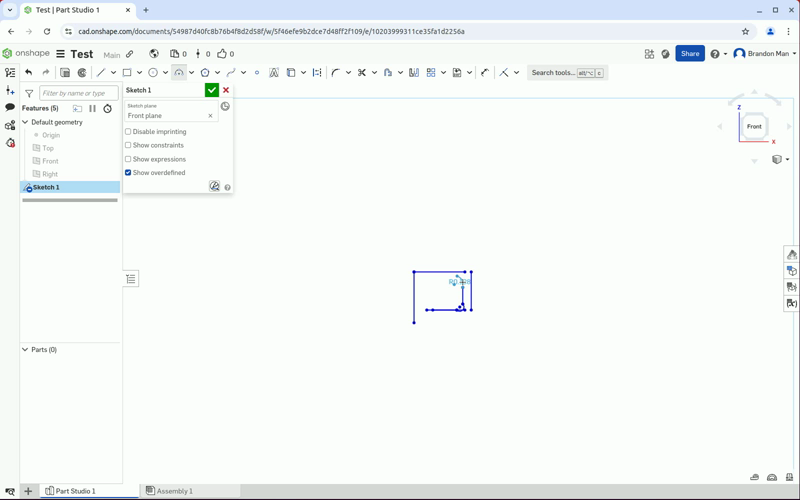
scroll(-6)
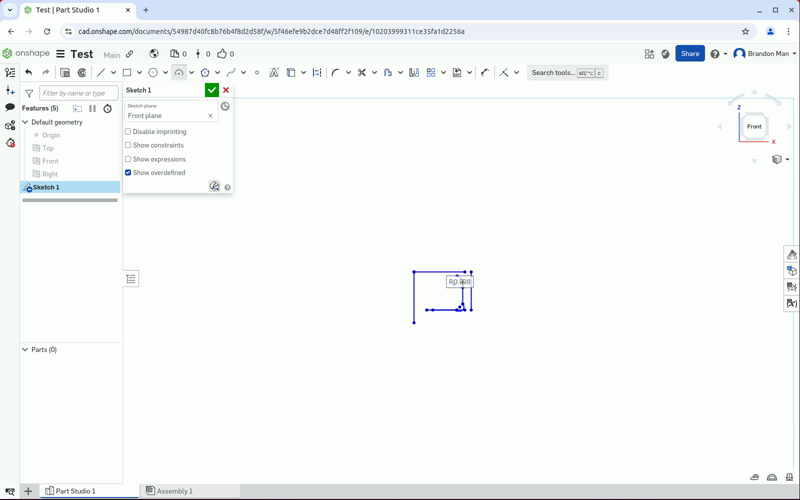
scroll(-6)
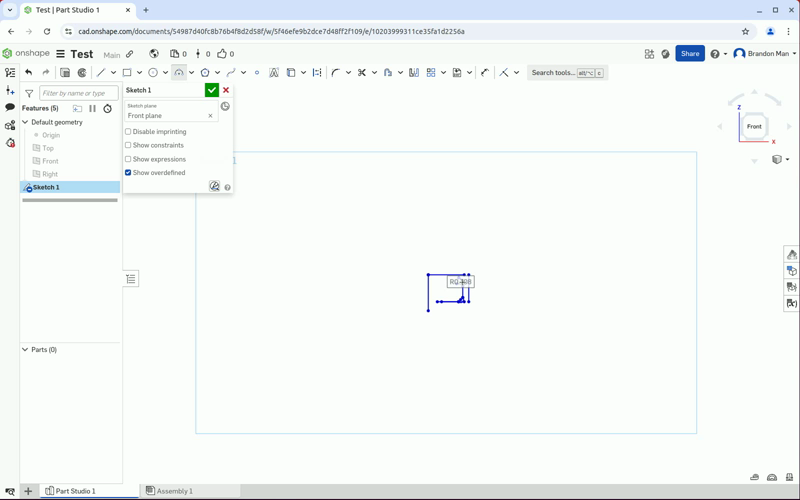
scroll(-6)
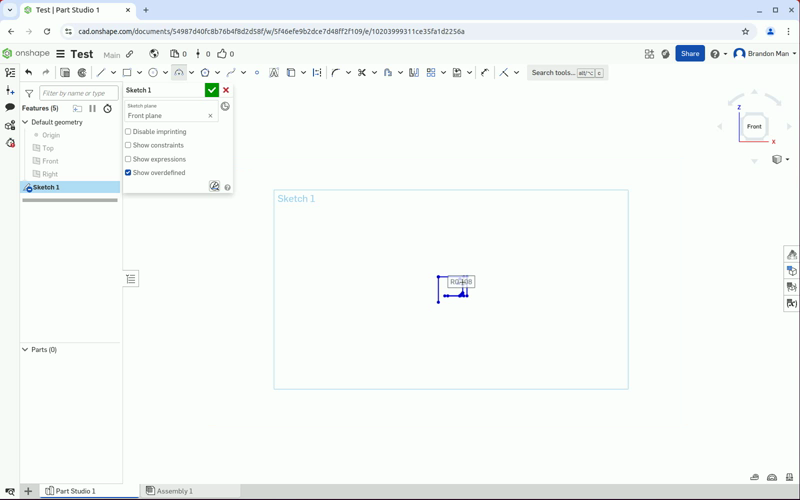
scroll(-6)
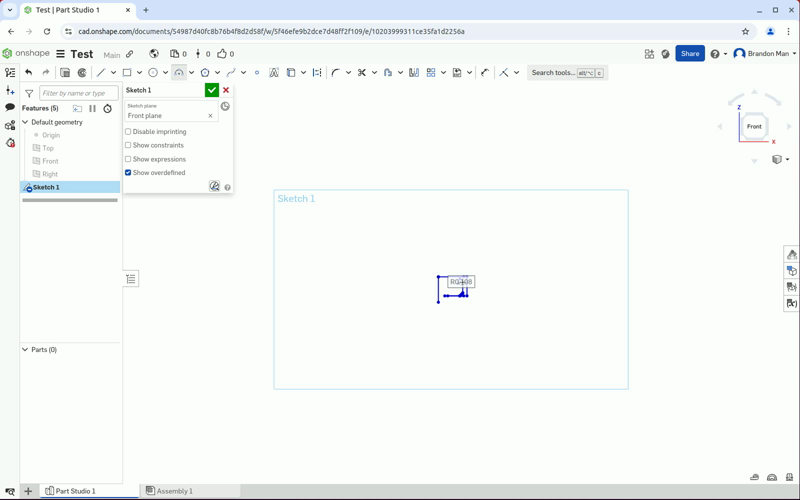
scroll(-6)
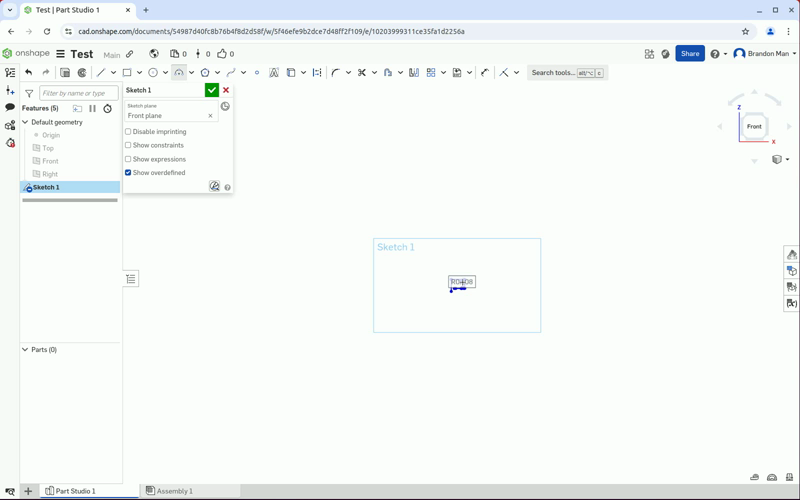
scroll(-6)
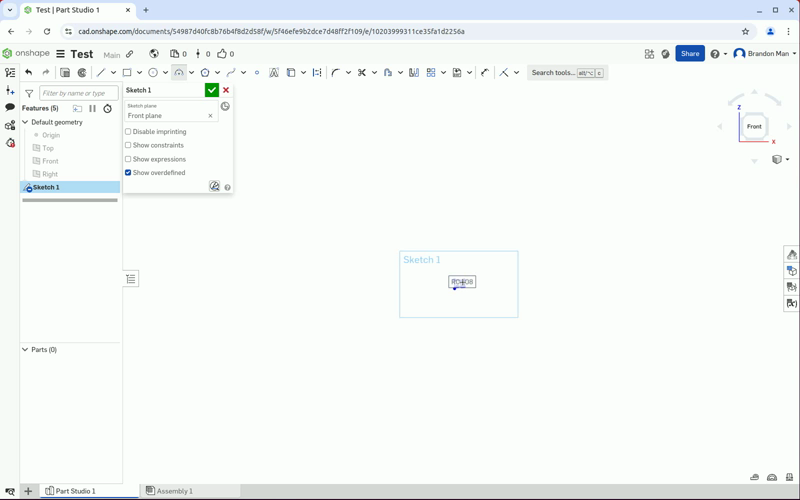
scroll(-6)
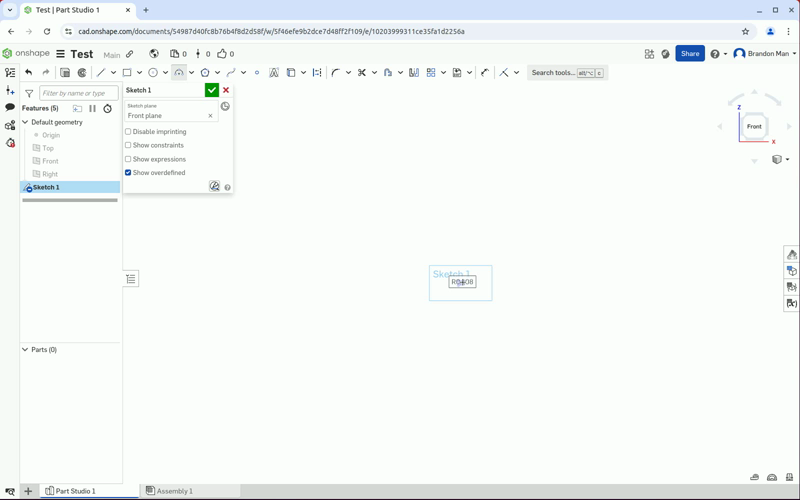
key_up(shift)
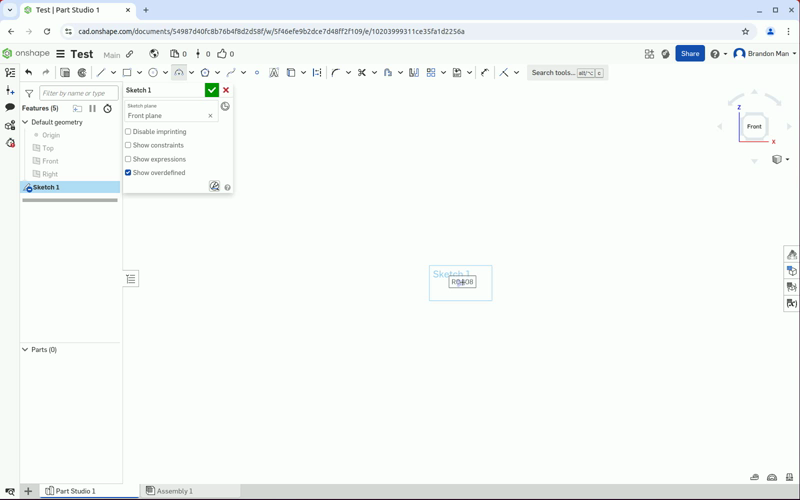
key(esc)
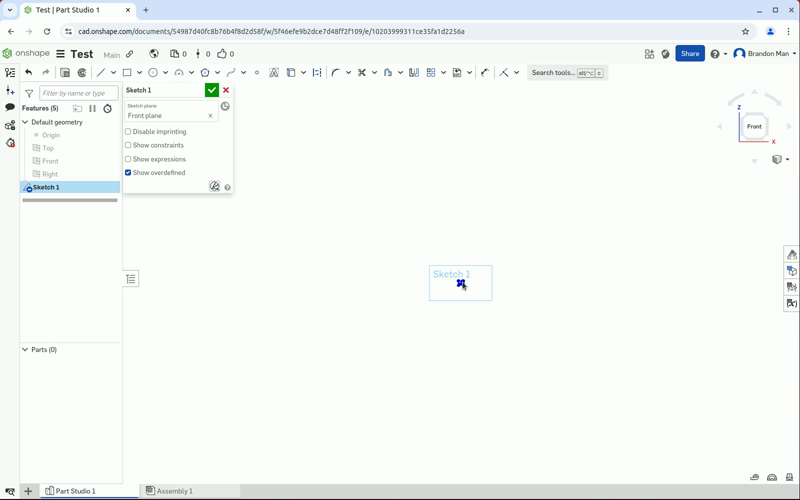
key(l)
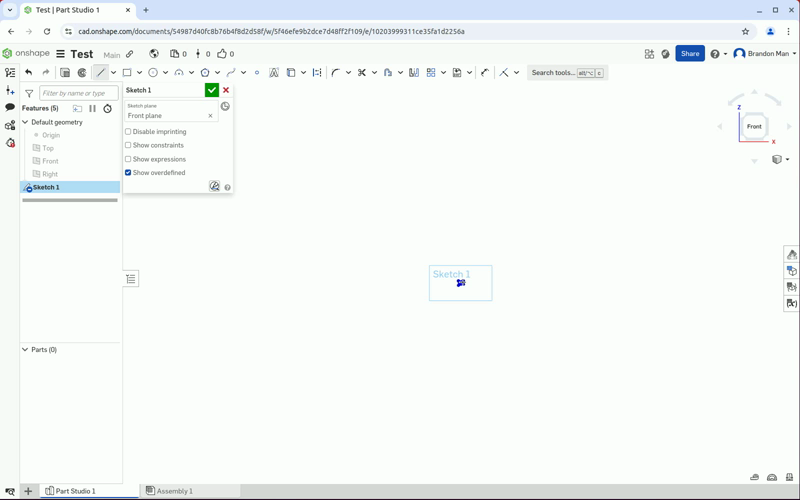
mouse_move(462, 281)
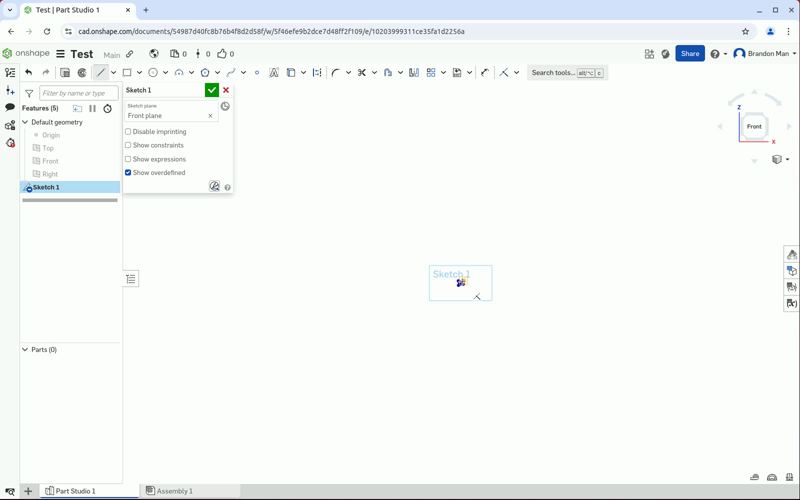
scroll(6)
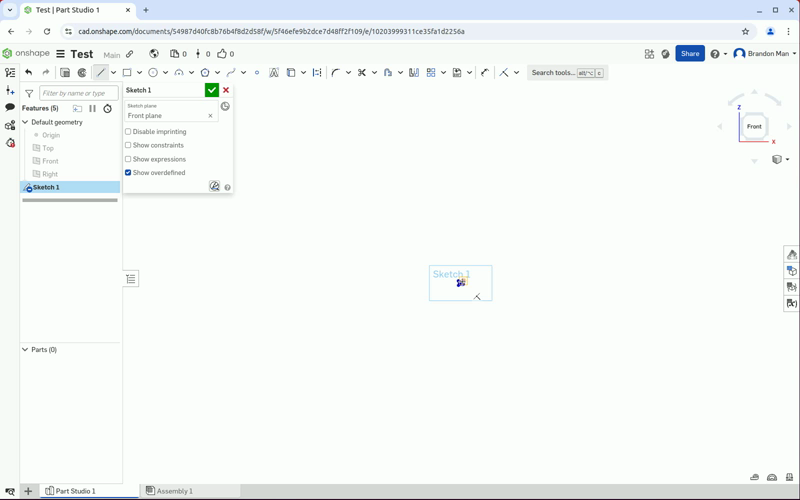
scroll(6)
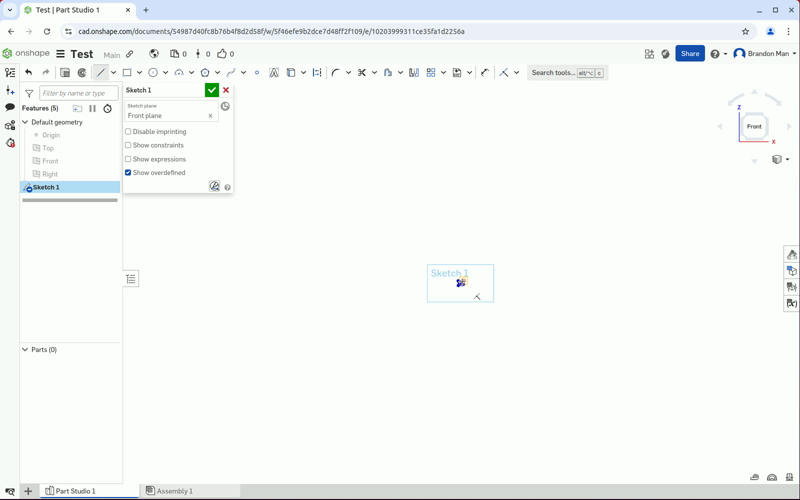
scroll(6)
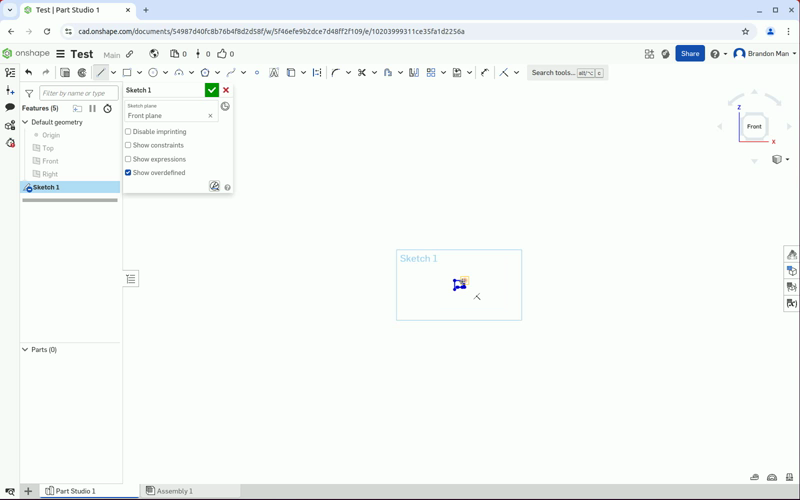
scroll(6)
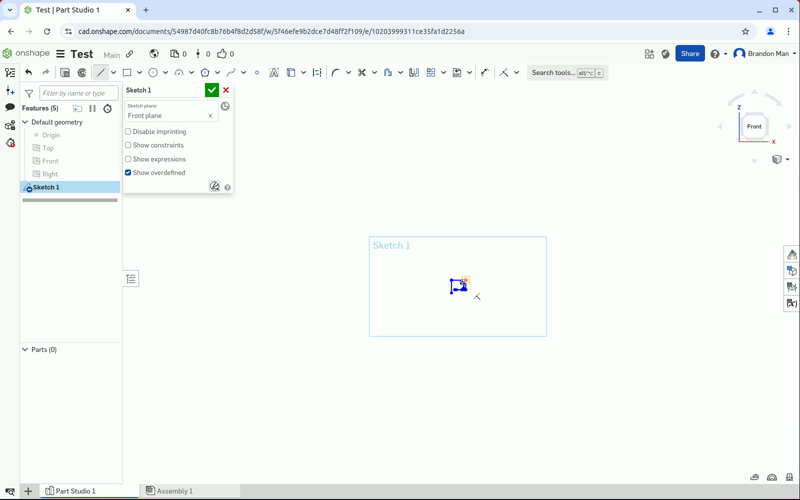
scroll(6)
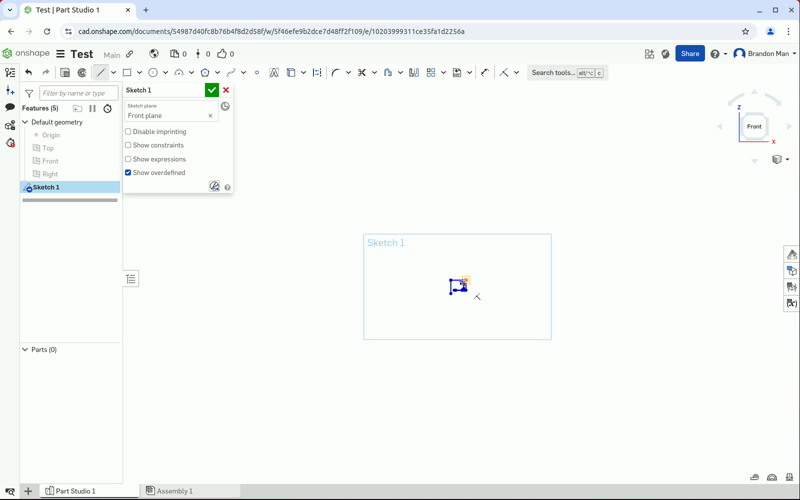
scroll(6)
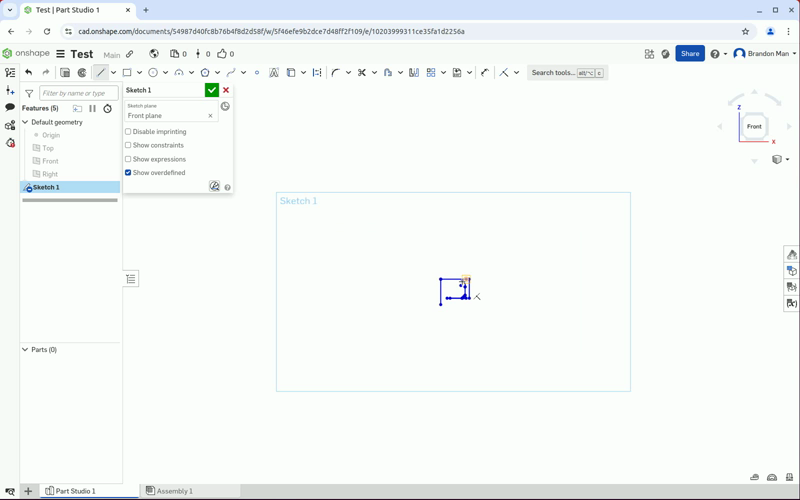
scroll(6)
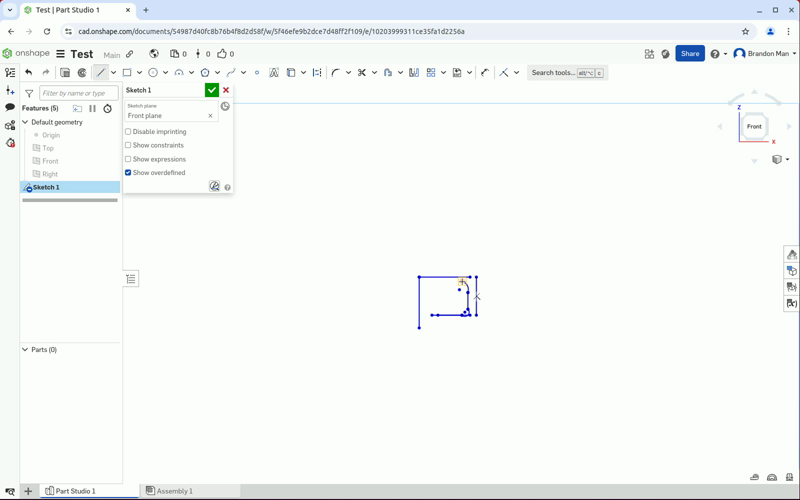
click(462, 281)
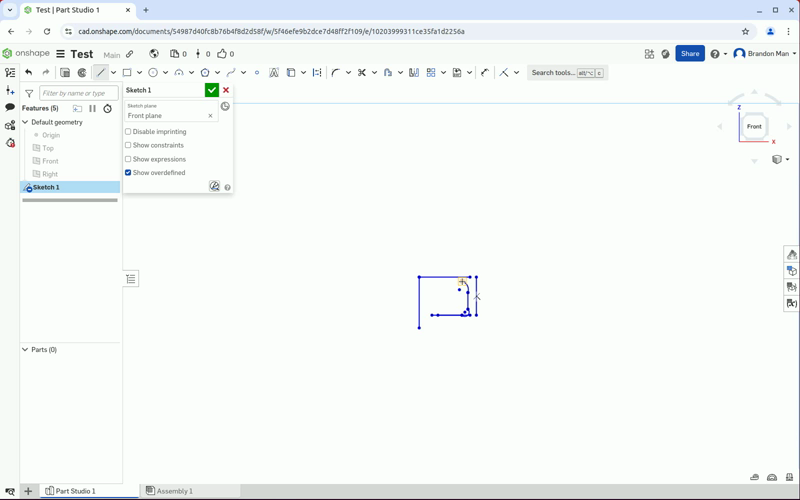
scroll(-6)
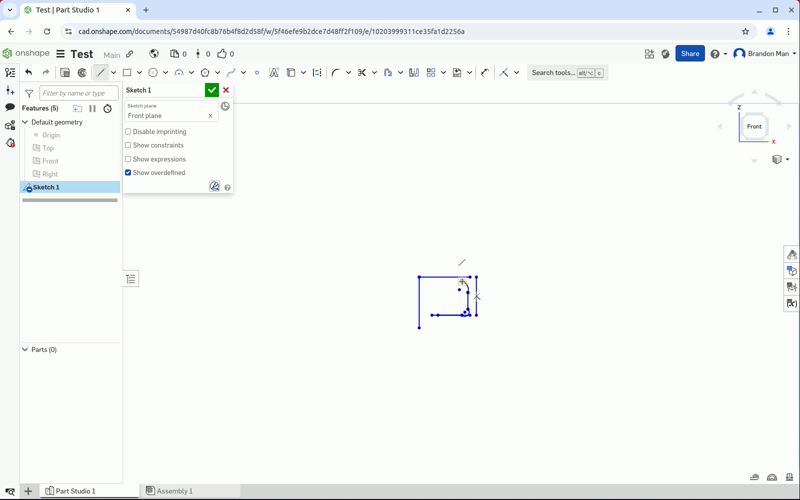
scroll(-6)
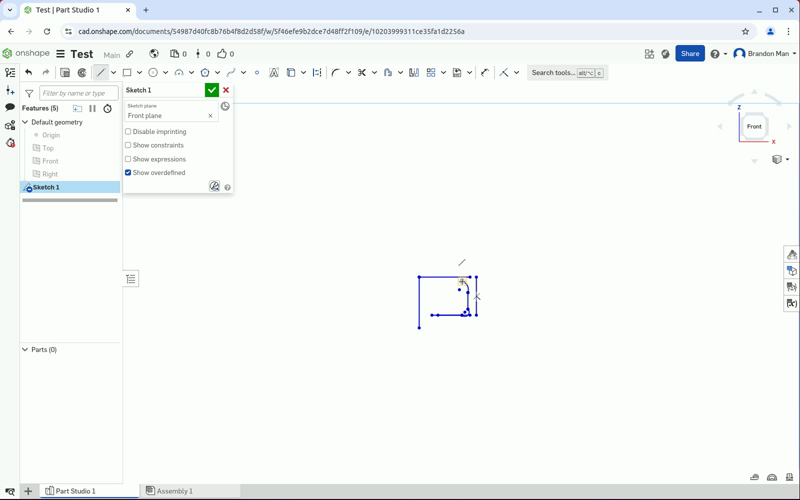
scroll(-6)
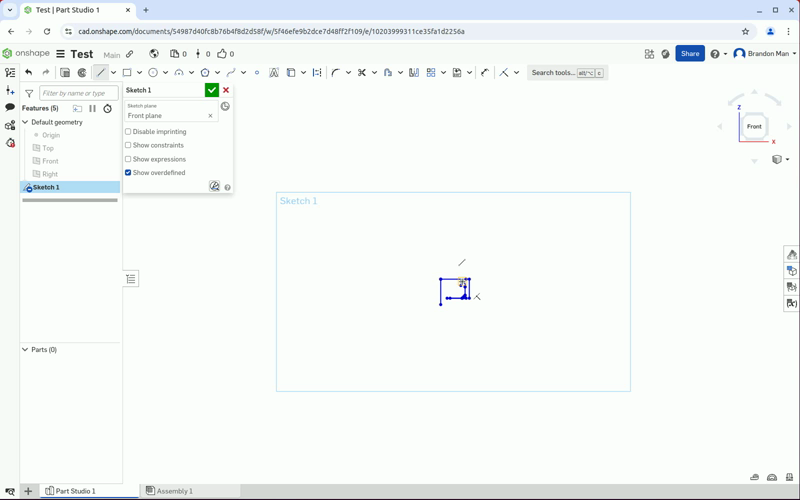
scroll(-6)
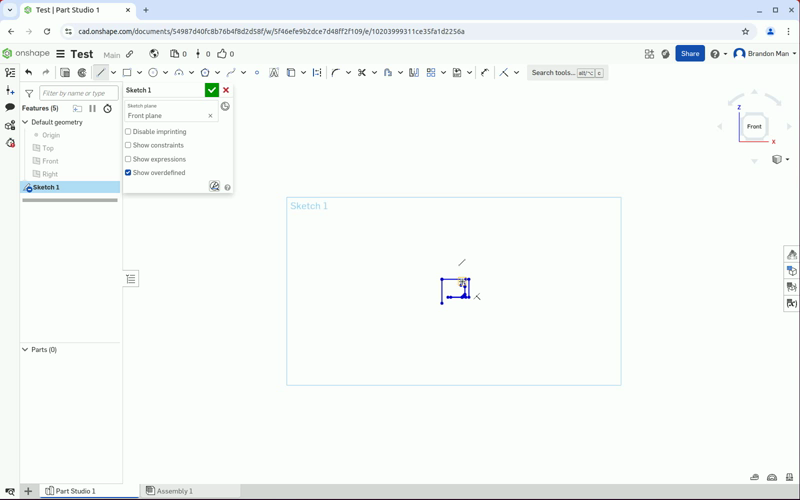
scroll(-6)
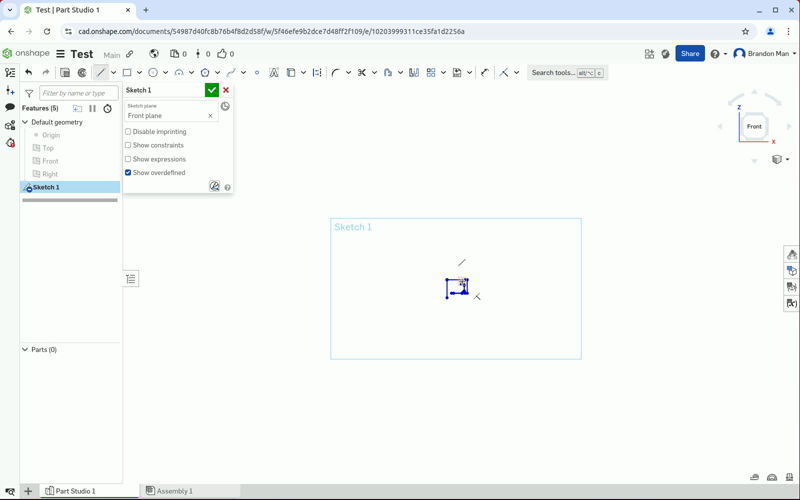
scroll(-6)
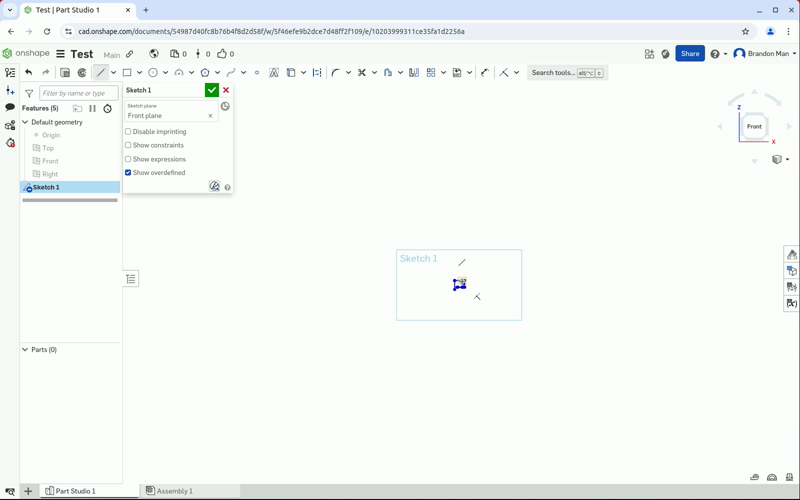
scroll(-6)
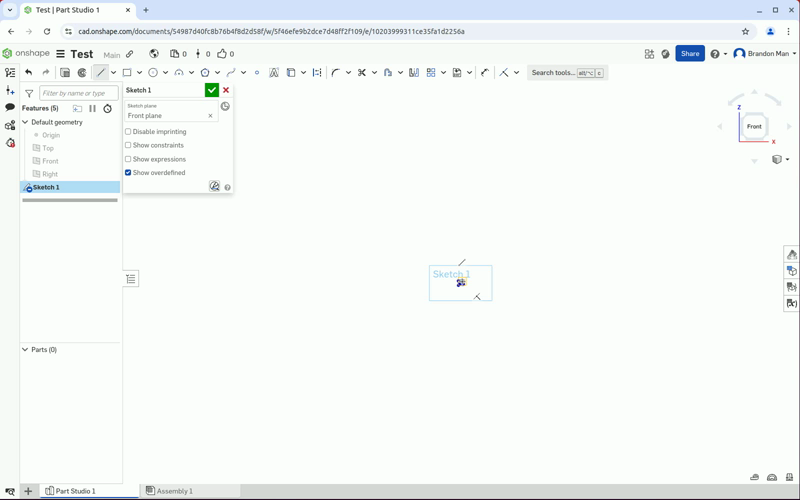
key_down(shift)
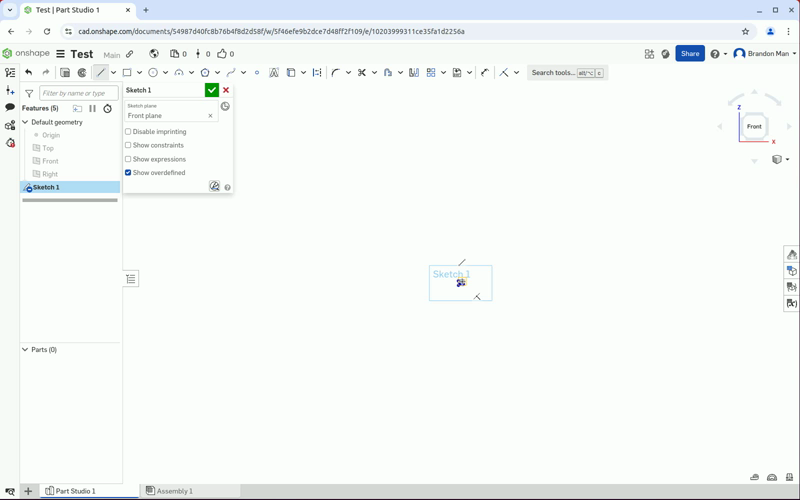
mouse_move(492, 281)
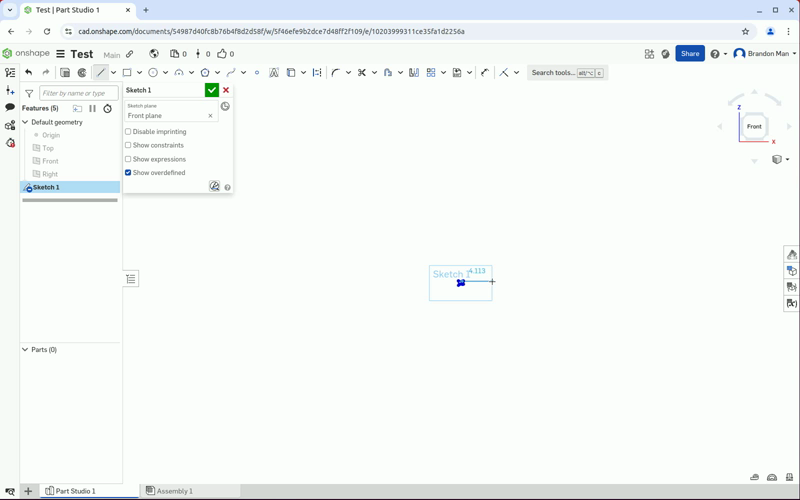
mouse_move(460, 281)
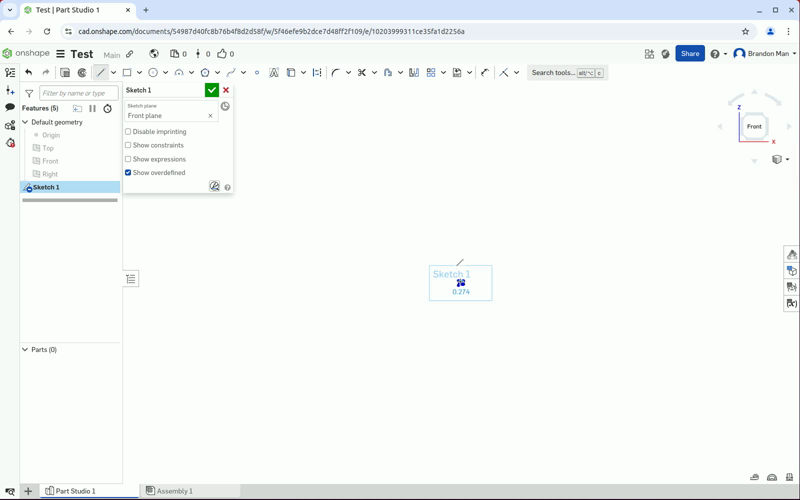
scroll(6)
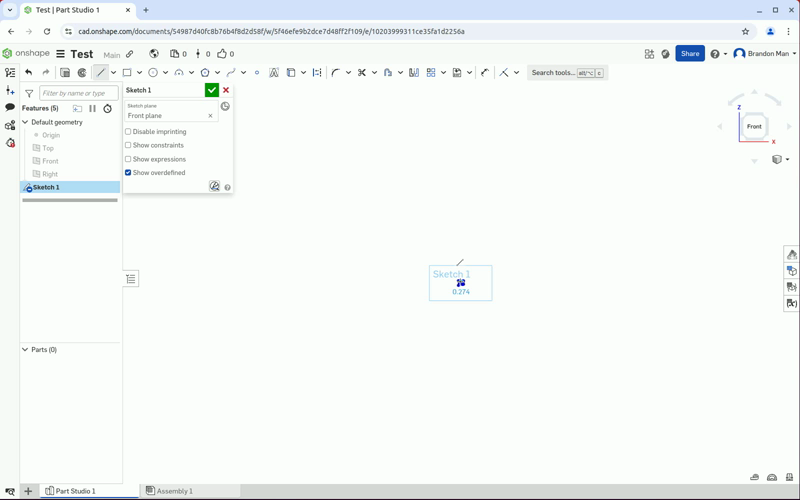
scroll(6)
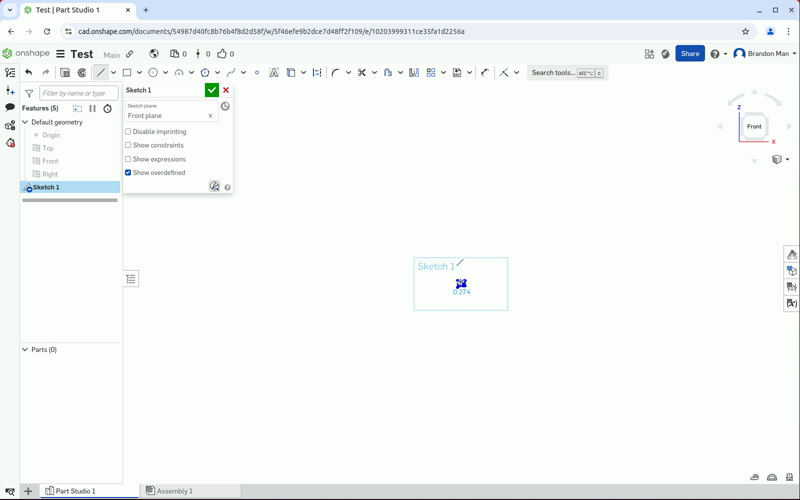
scroll(6)
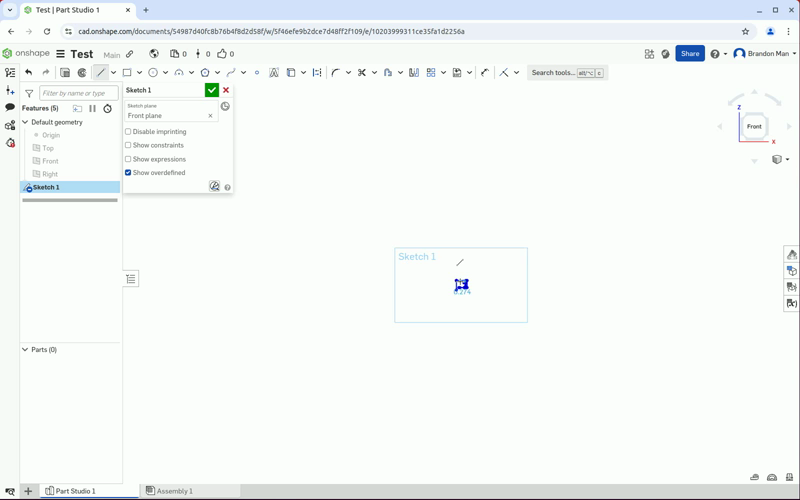
scroll(6)
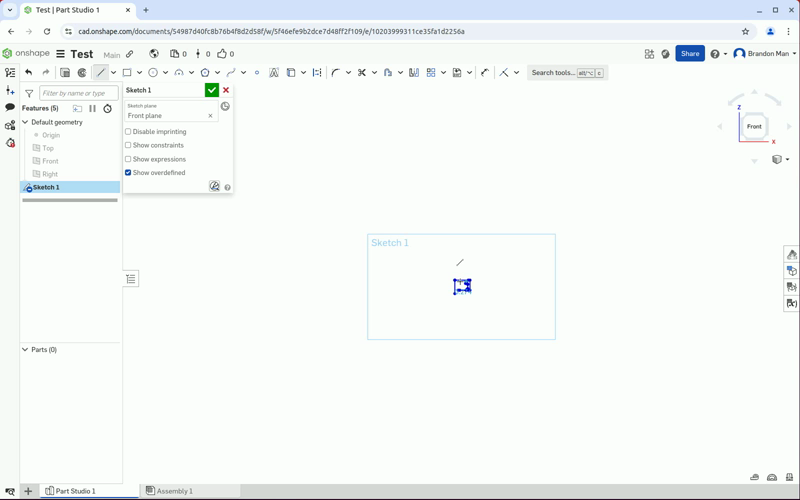
scroll(6)
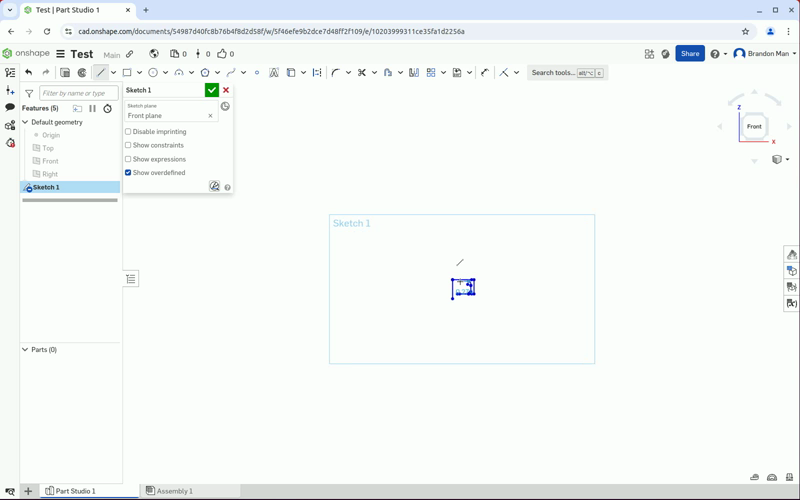
scroll(6)
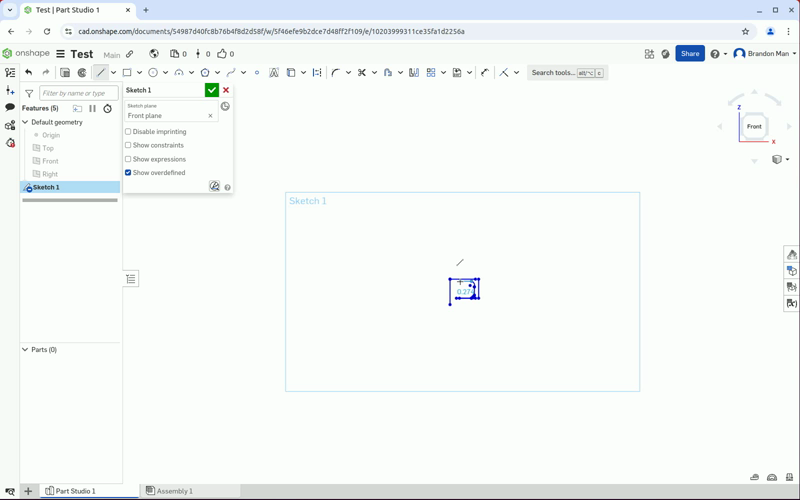
scroll(6)
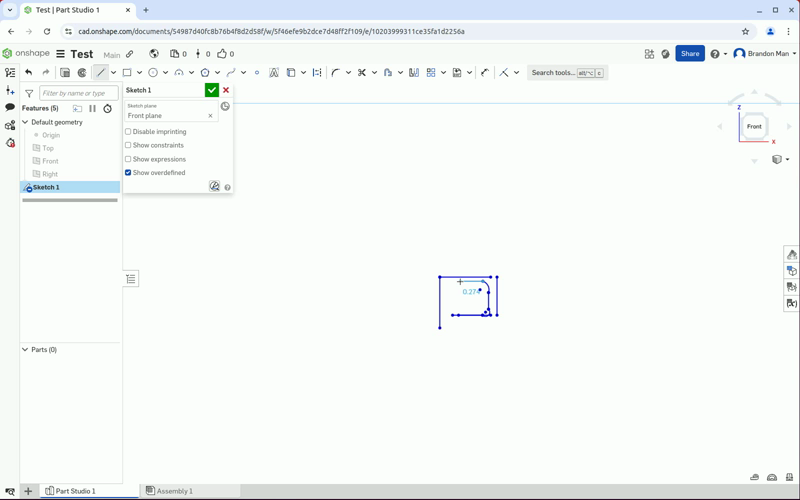
click(460, 281)
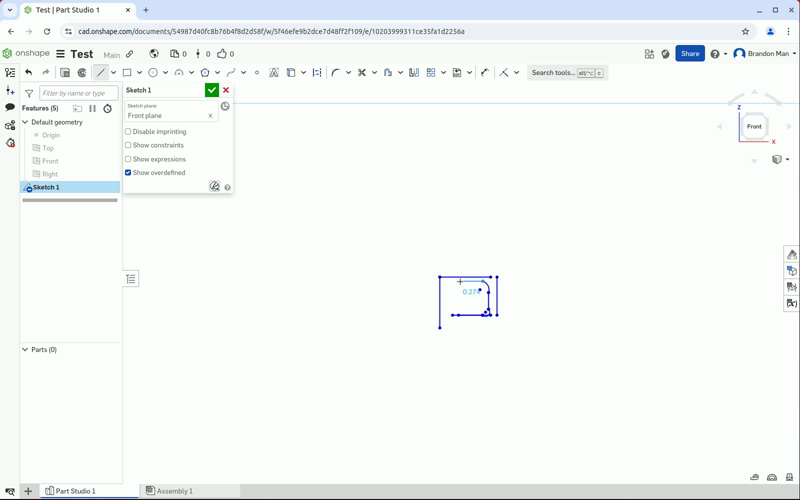
scroll(-6)
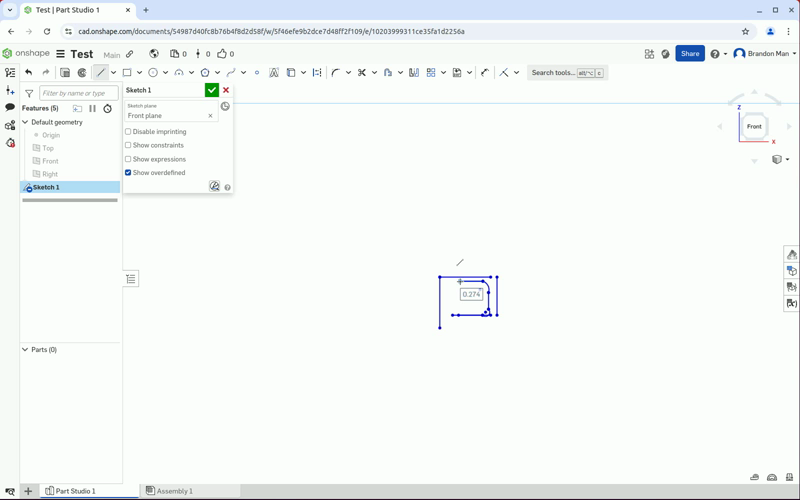
scroll(-6)
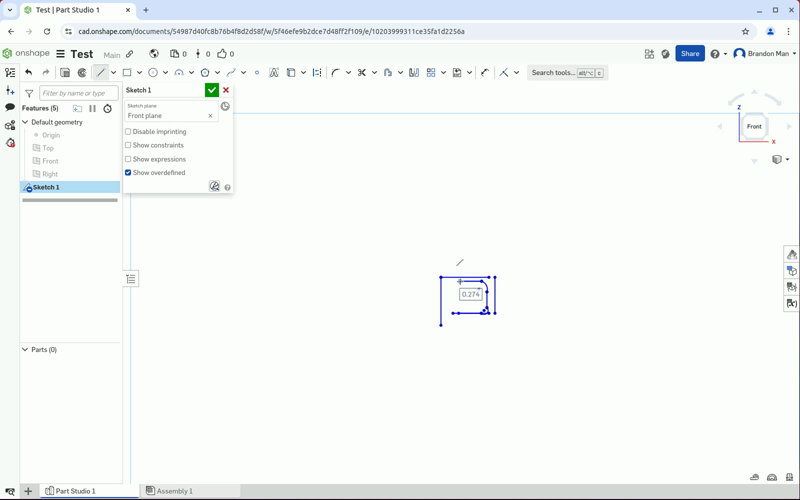
scroll(-6)
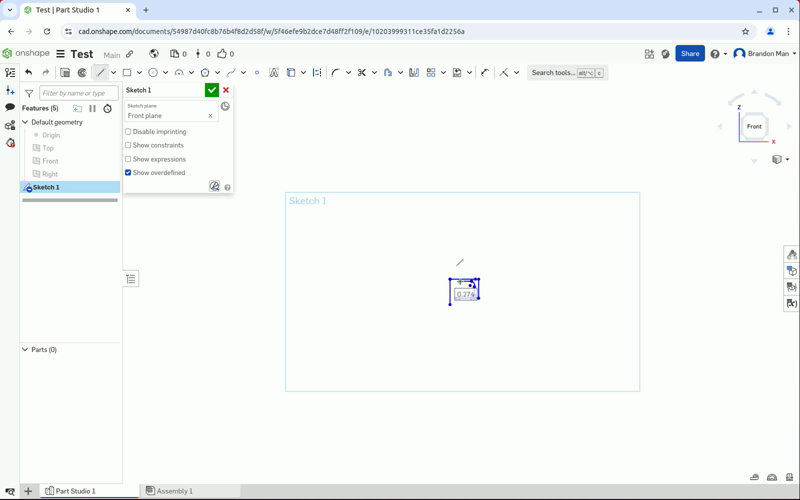
scroll(-6)
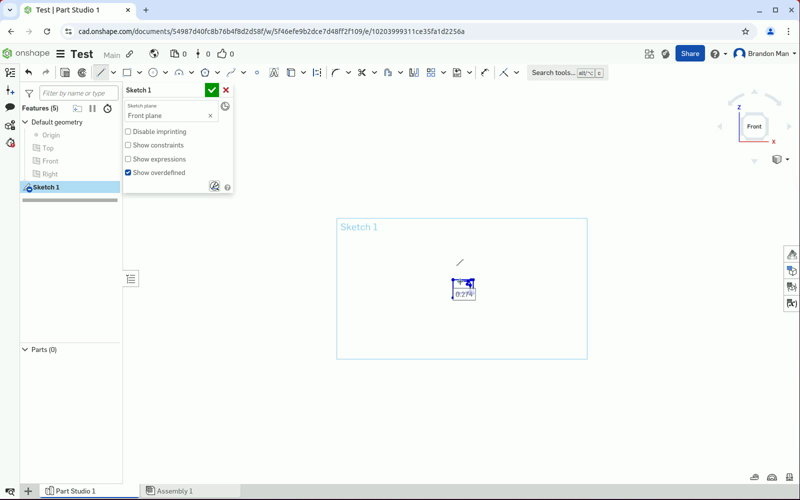
scroll(-6)
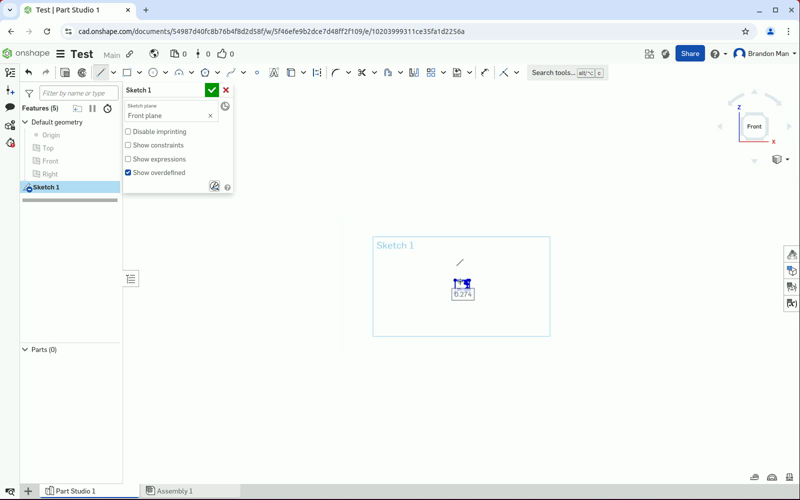
scroll(-6)
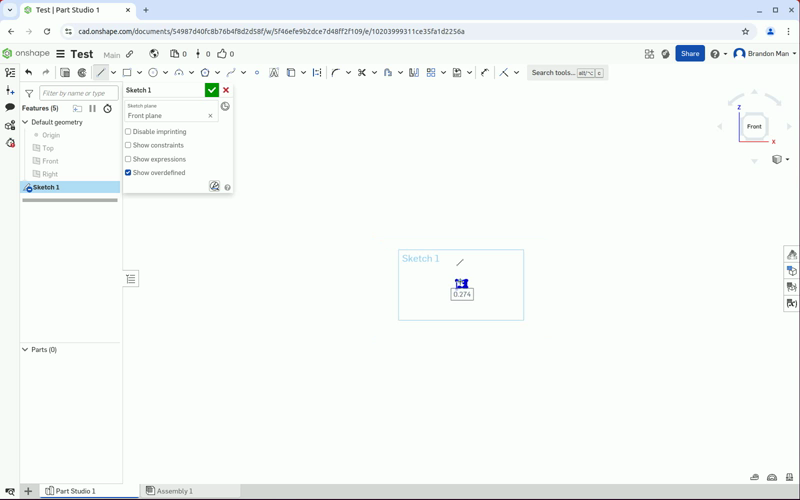
scroll(-6)
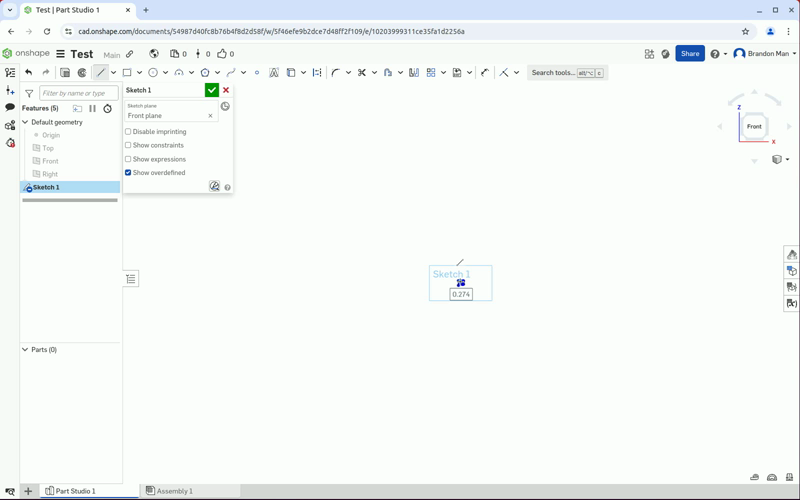
key_up(shift)
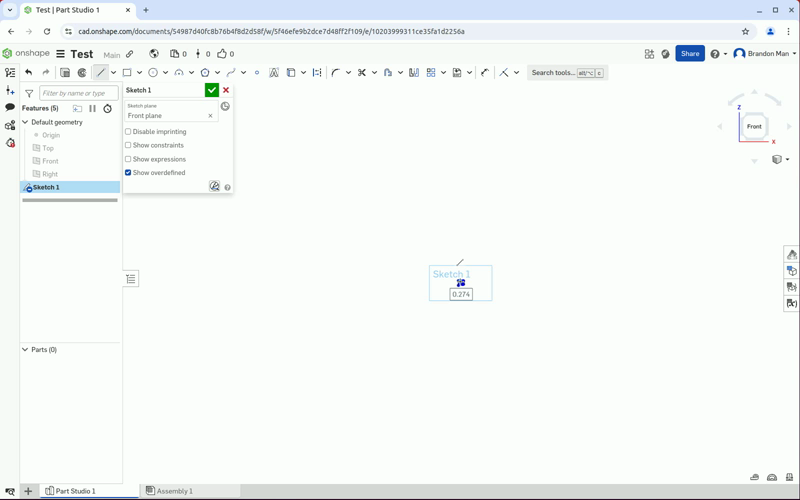
key(esc)
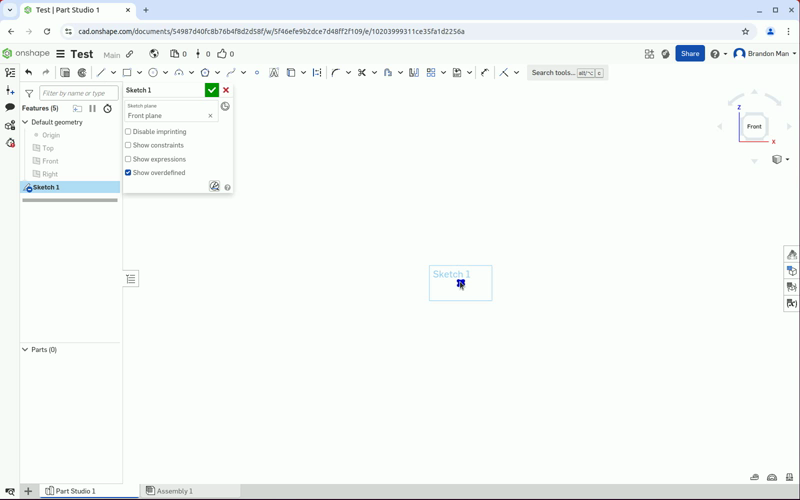
key(a)
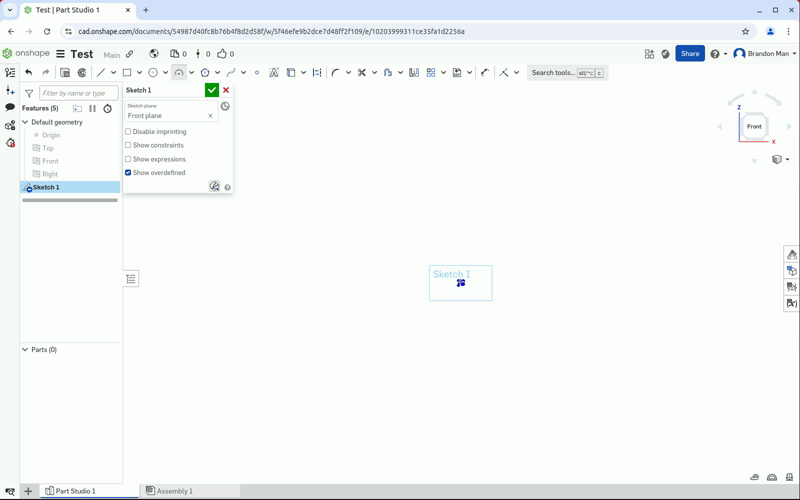
mouse_move(460, 281)
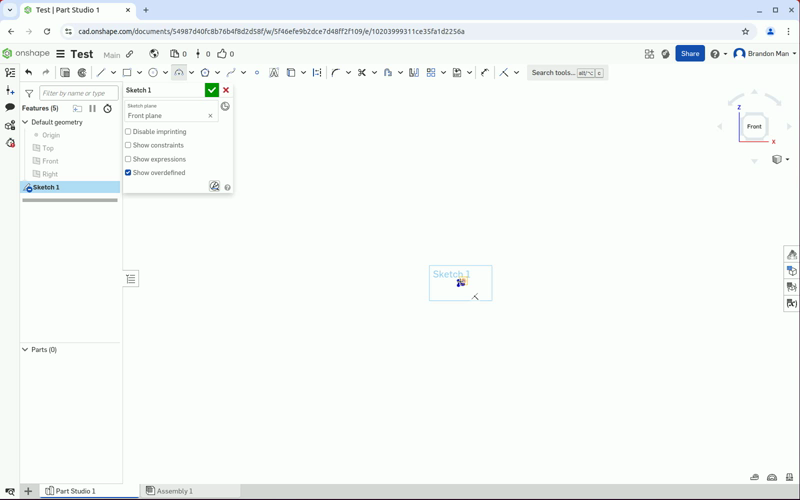
scroll(6)
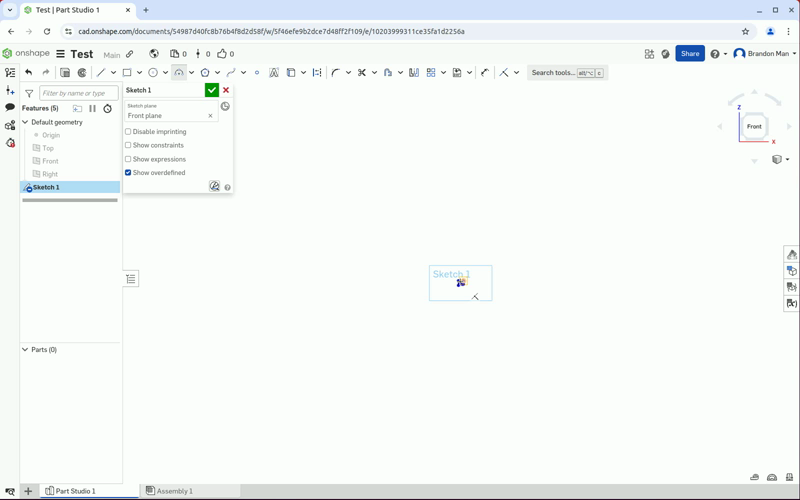
scroll(6)
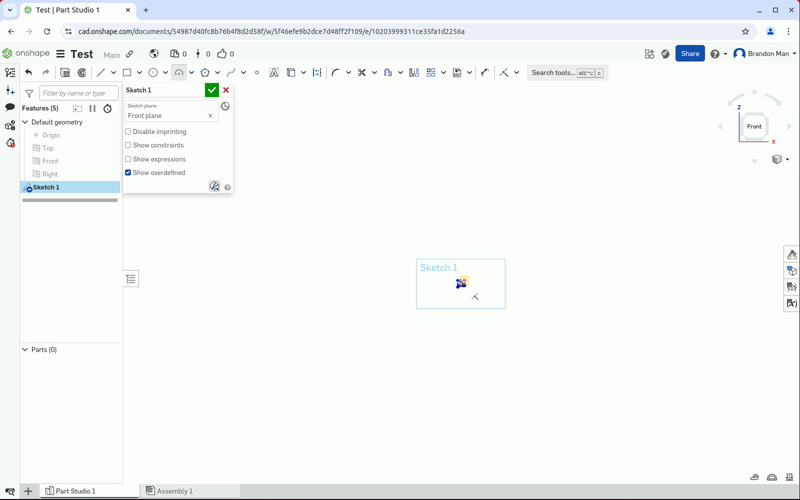
scroll(6)
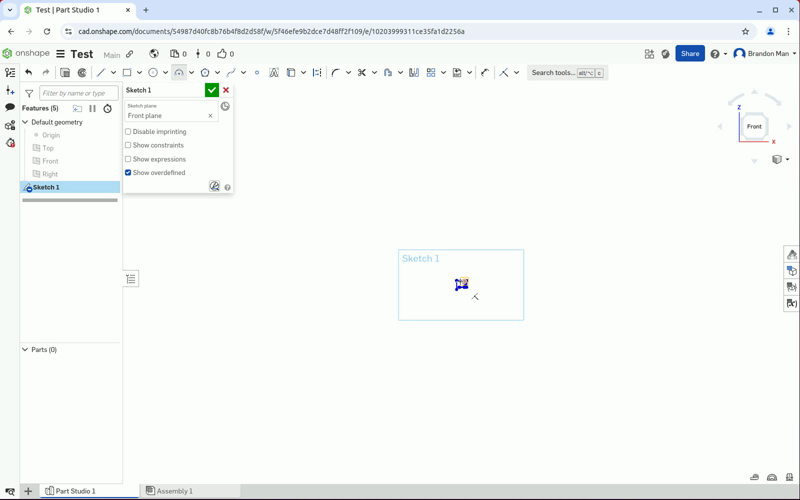
scroll(6)
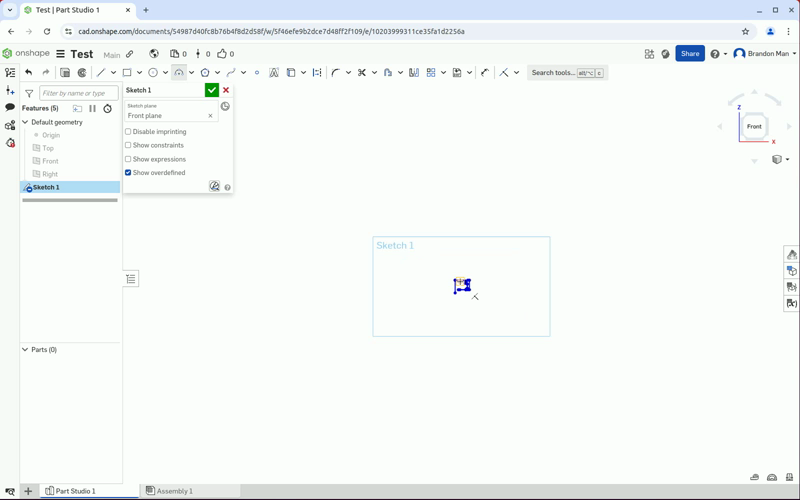
scroll(6)
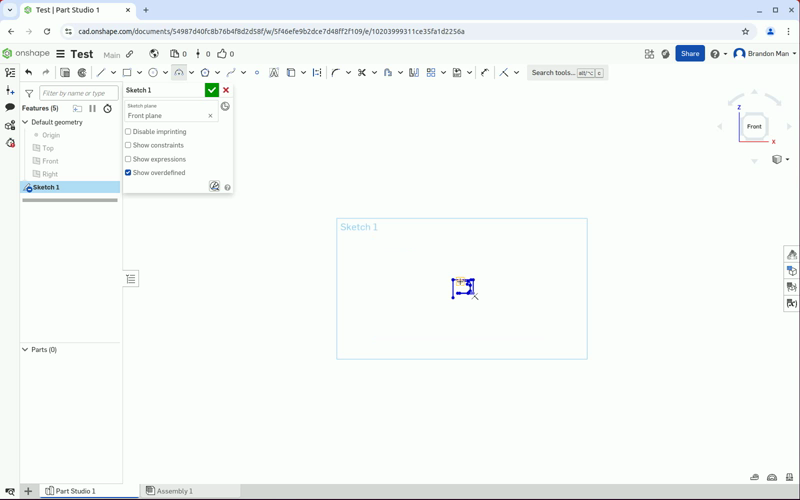
scroll(6)
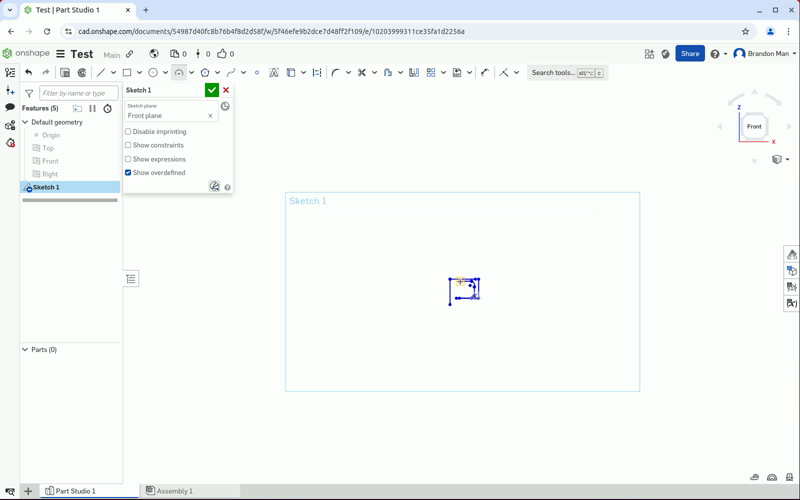
scroll(6)
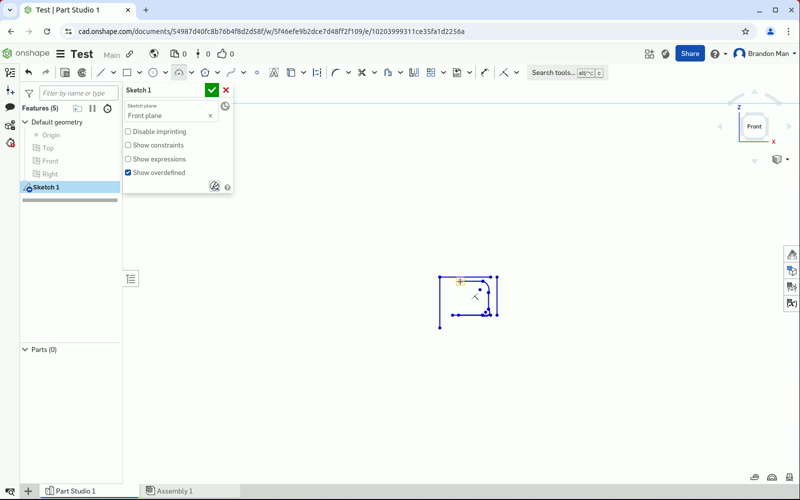
click(460, 281)
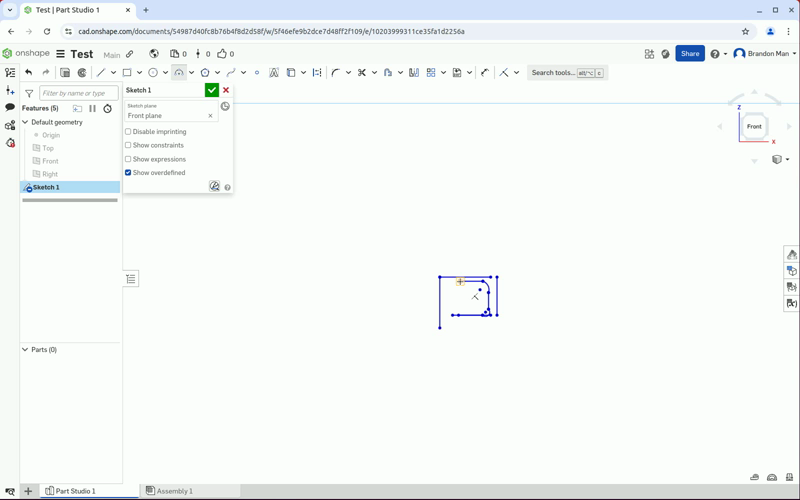
scroll(-6)
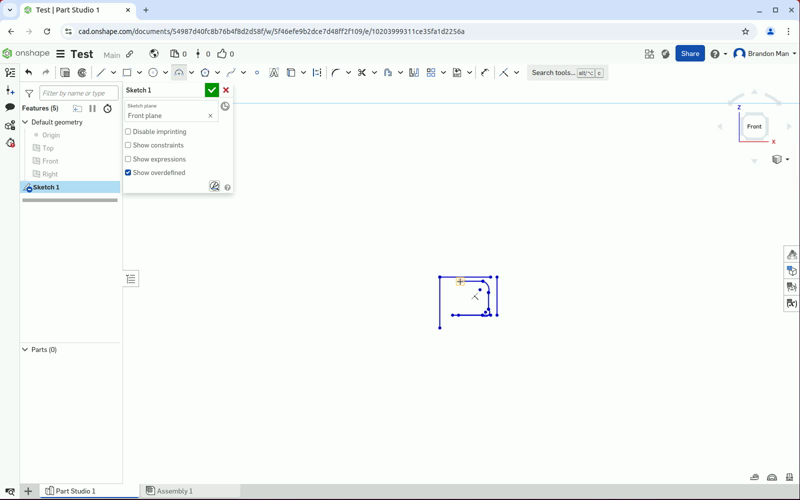
scroll(-6)
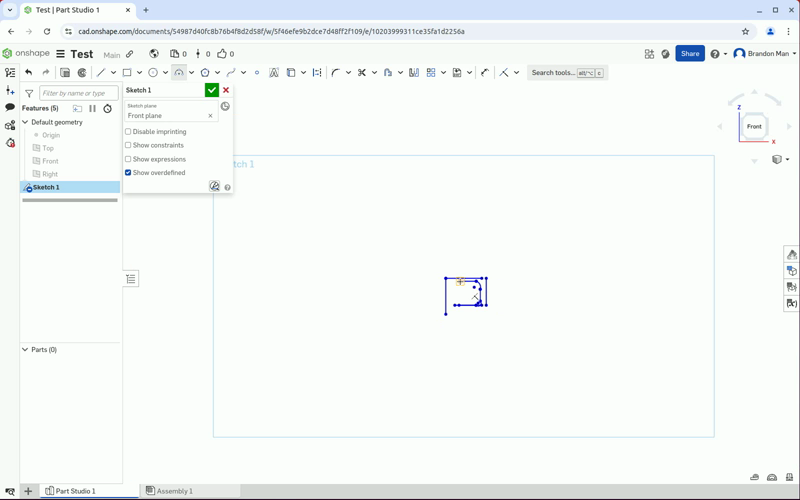
scroll(-6)
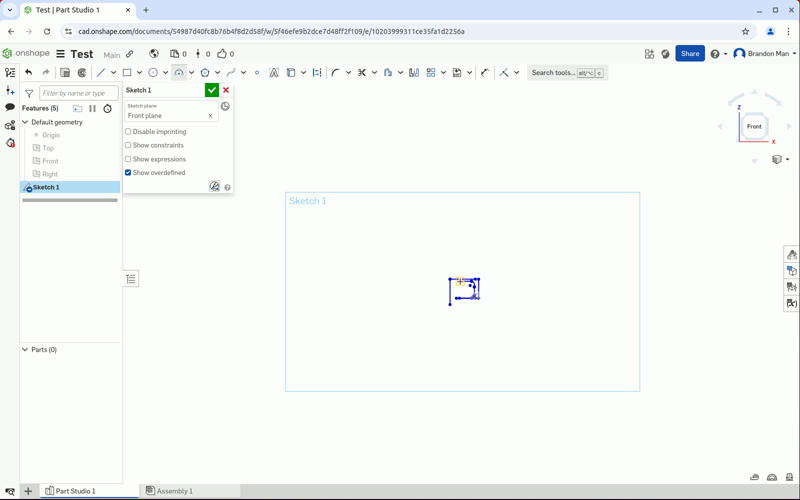
scroll(-6)
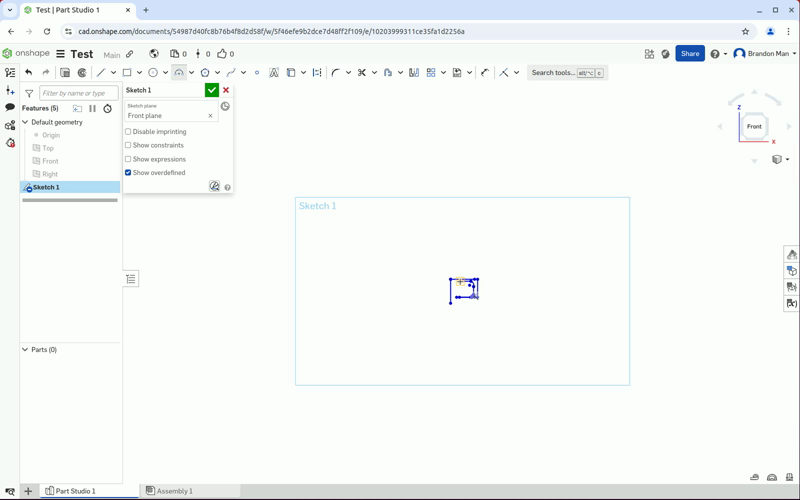
scroll(-6)
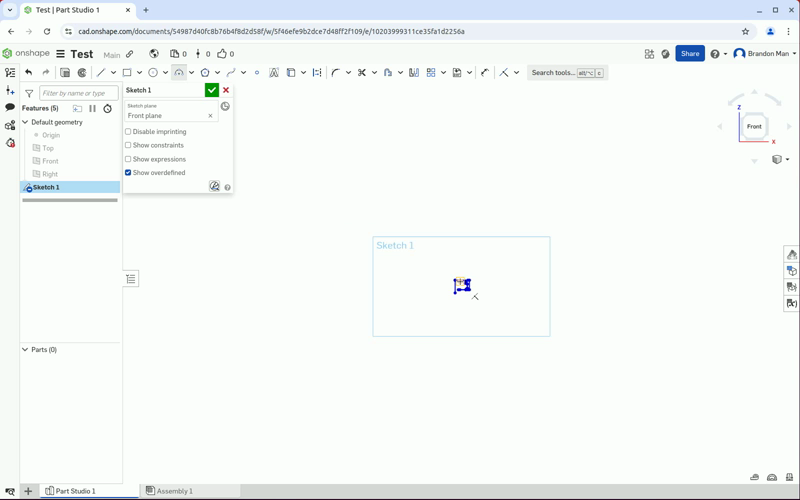
scroll(-6)
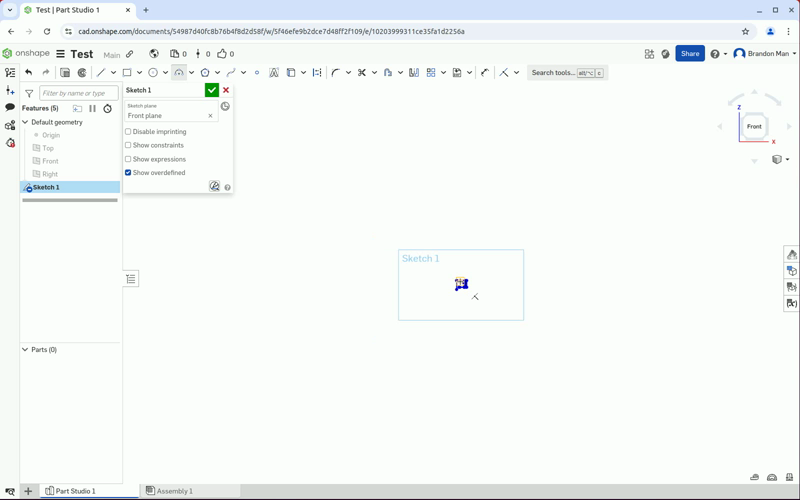
scroll(-6)
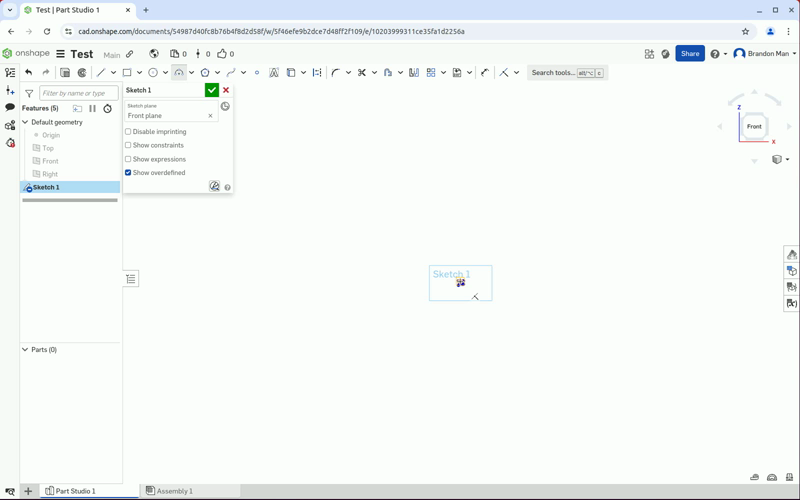
key_down(shift)
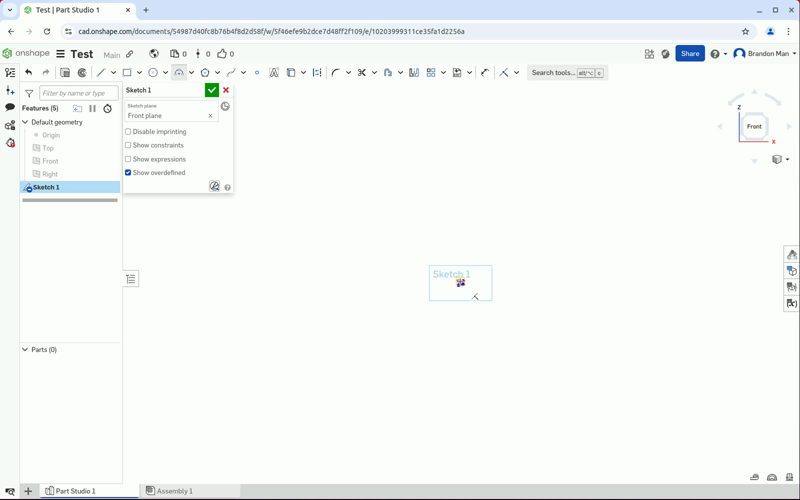
mouse_move(459, 282)
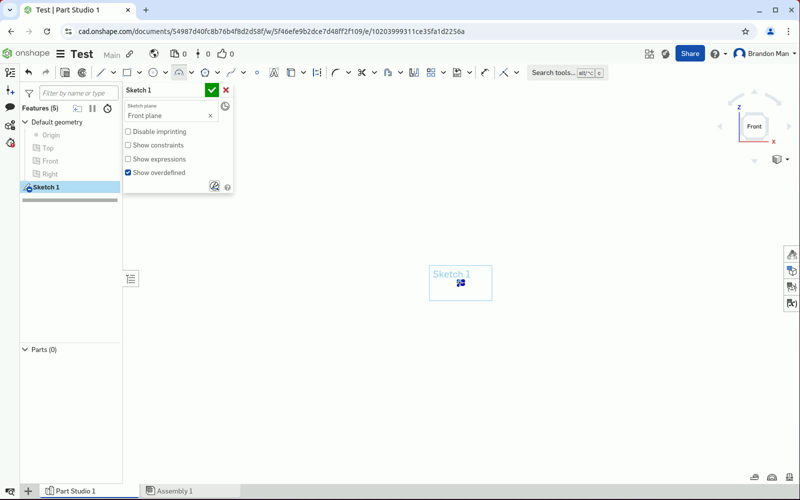
scroll(6)
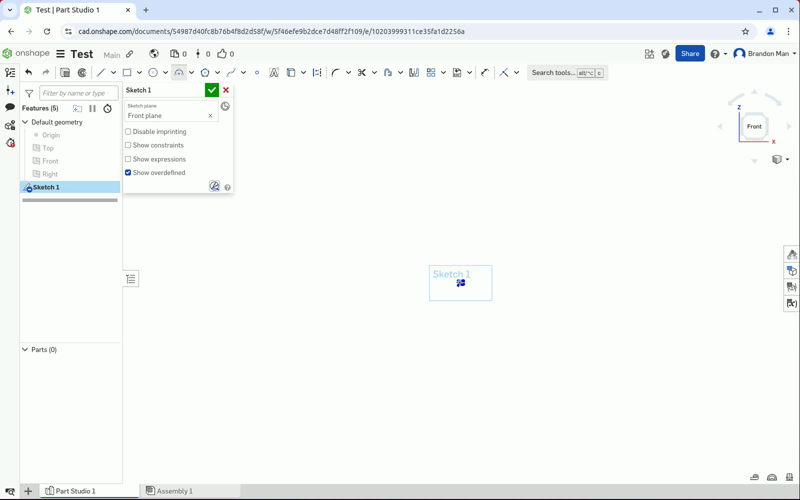
scroll(6)
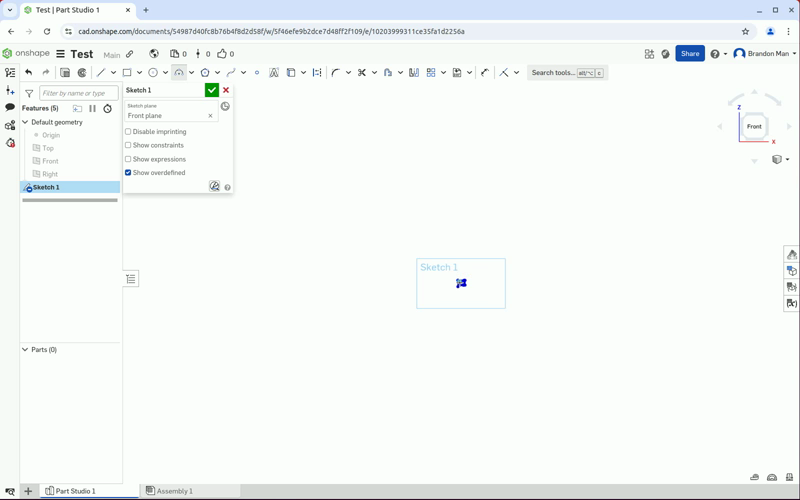
scroll(6)
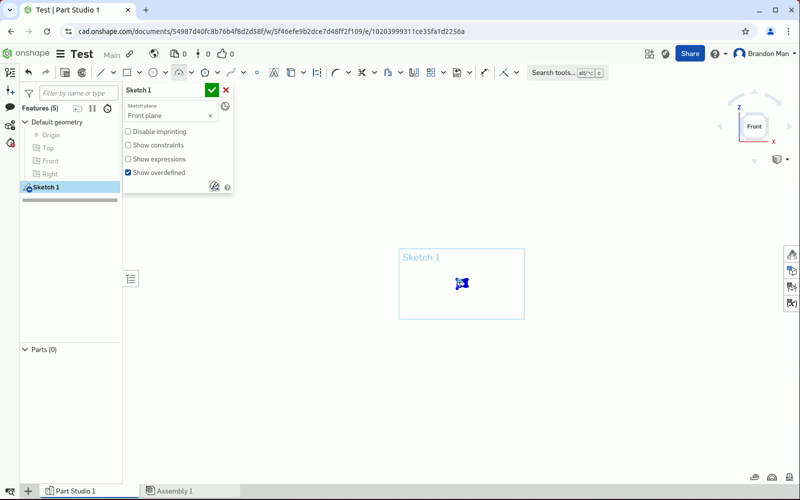
scroll(6)
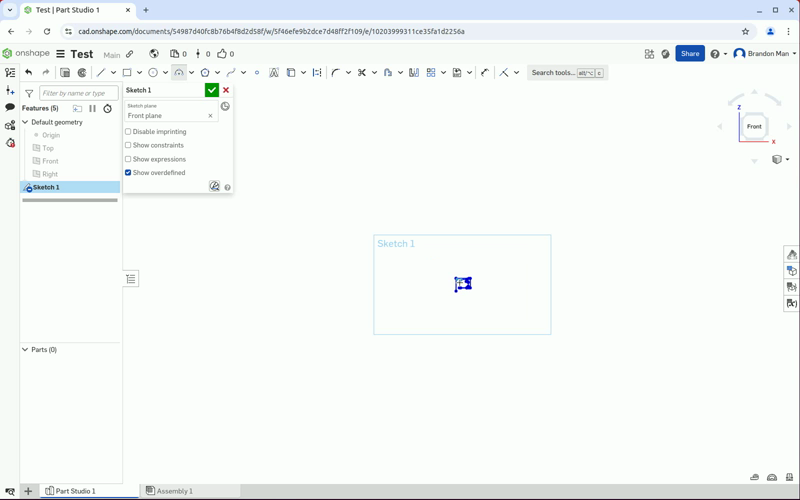
scroll(6)
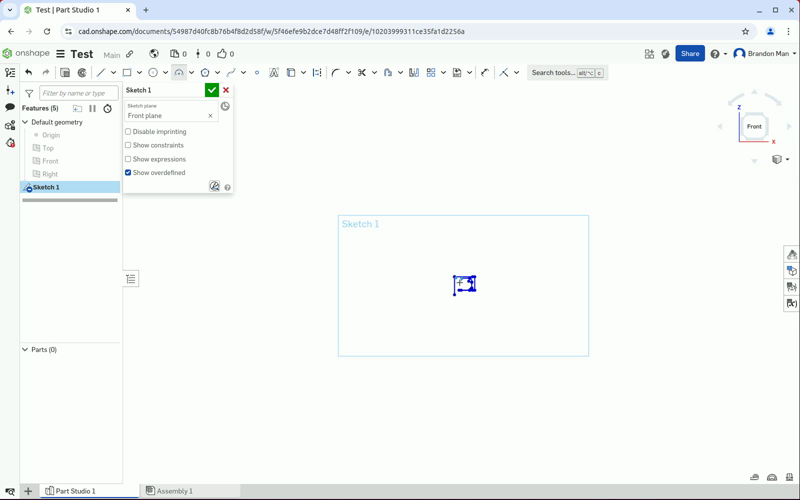
scroll(6)
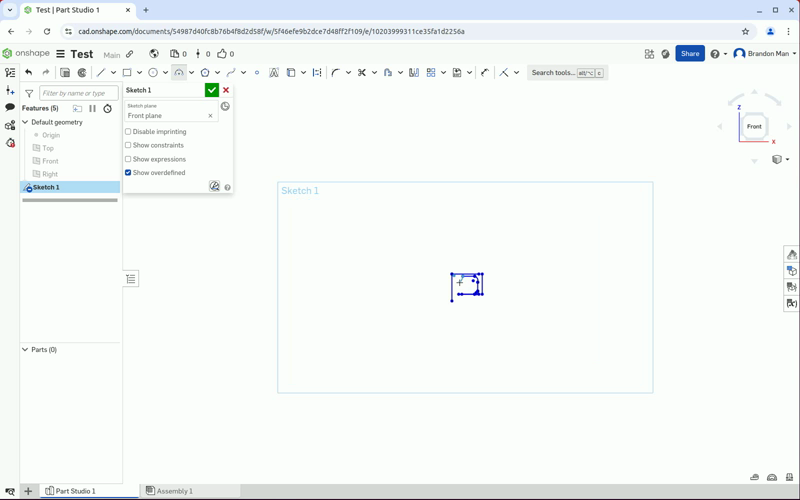
scroll(6)
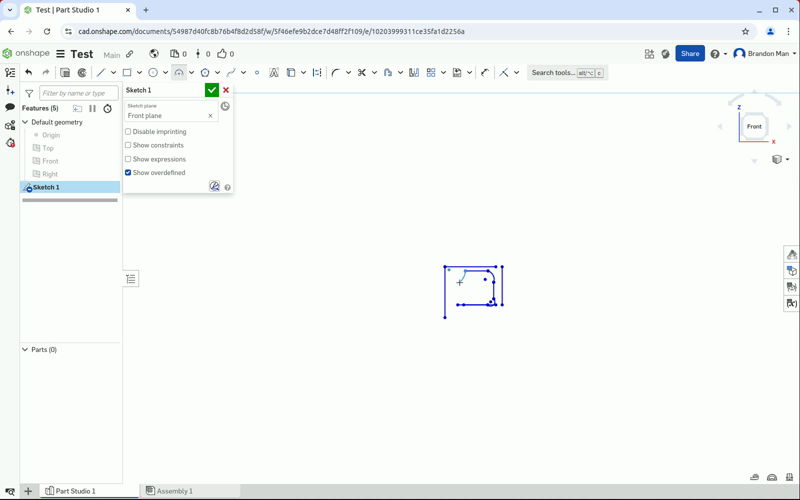
click(459, 282)
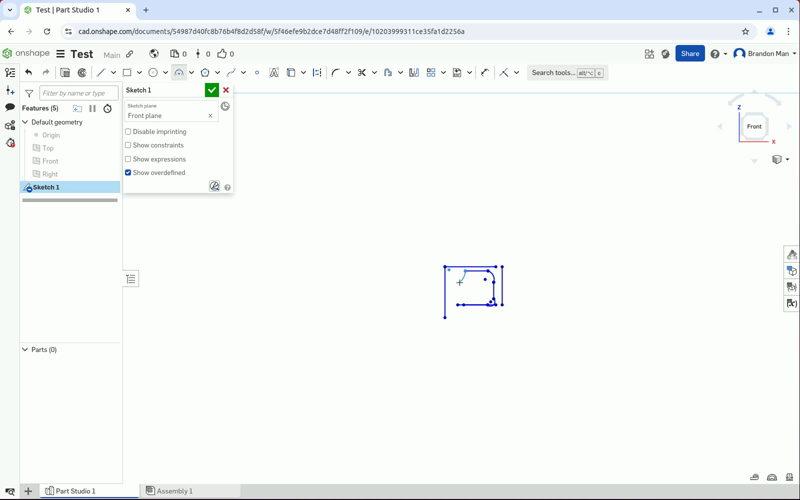
scroll(-6)
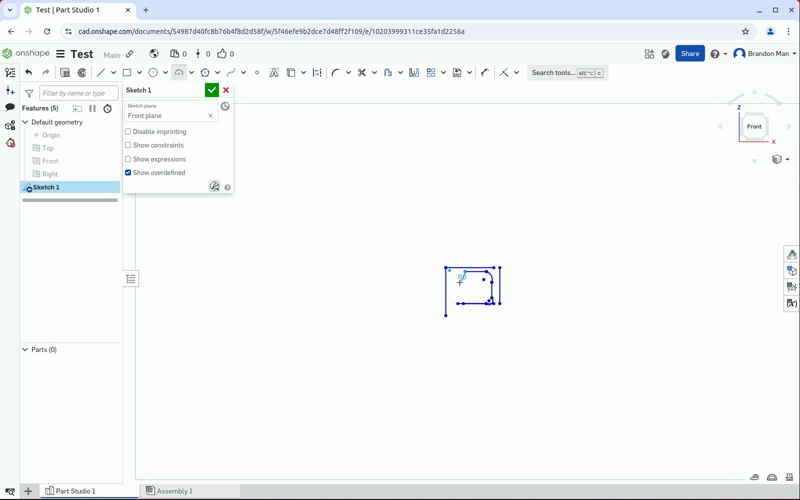
scroll(-6)
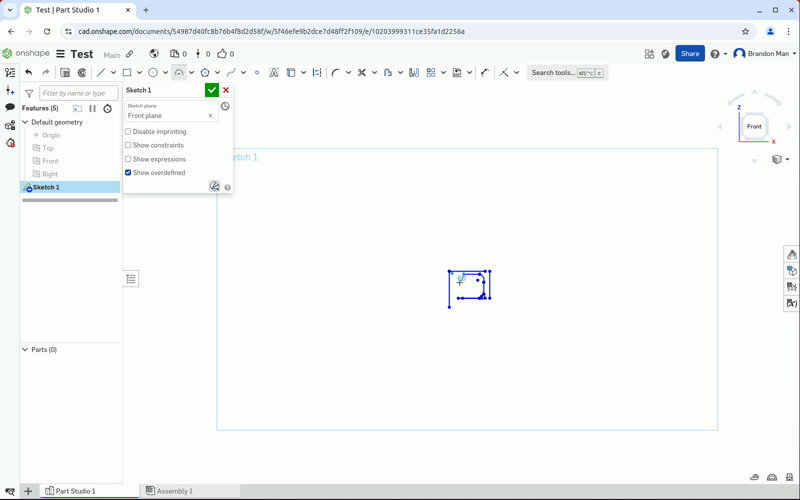
scroll(-6)
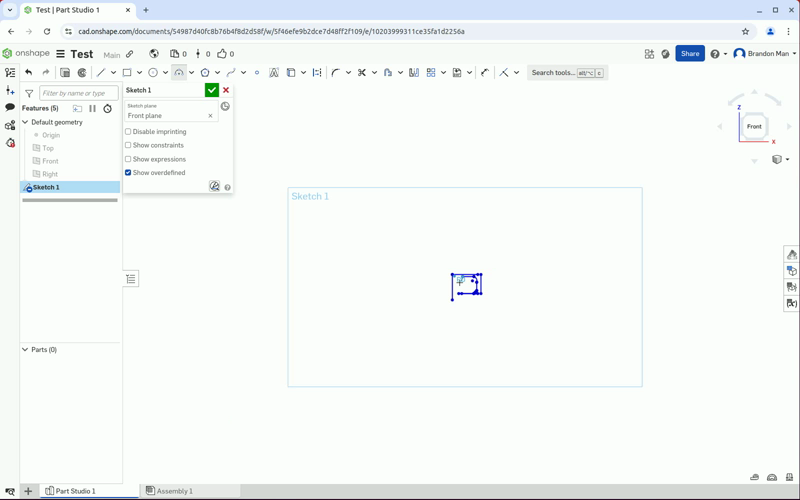
scroll(-6)
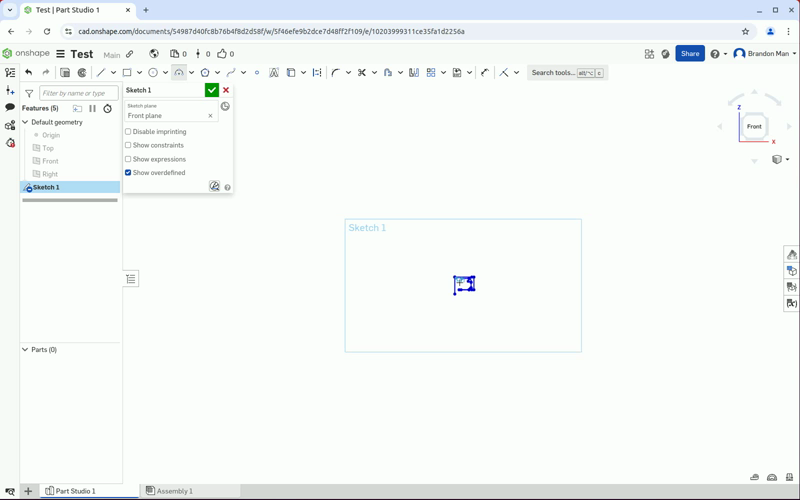
scroll(-6)
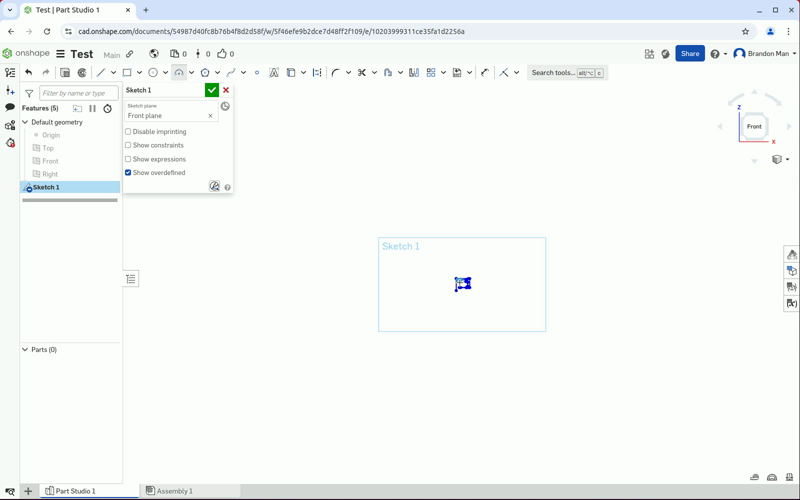
scroll(-6)
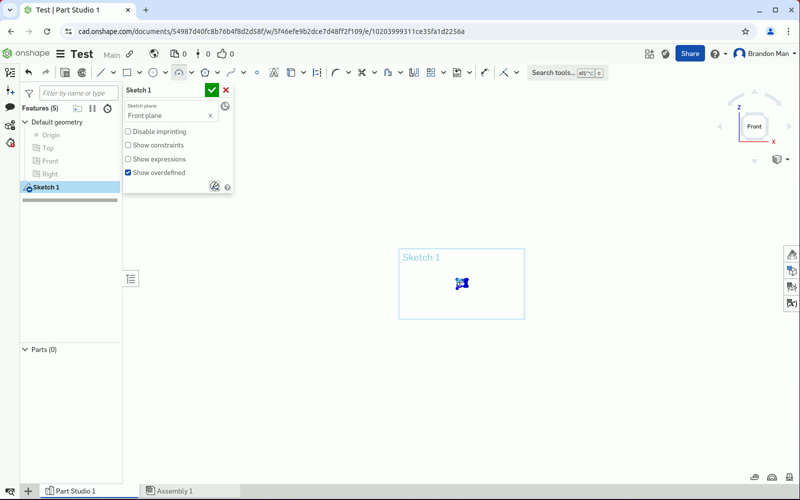
scroll(-6)
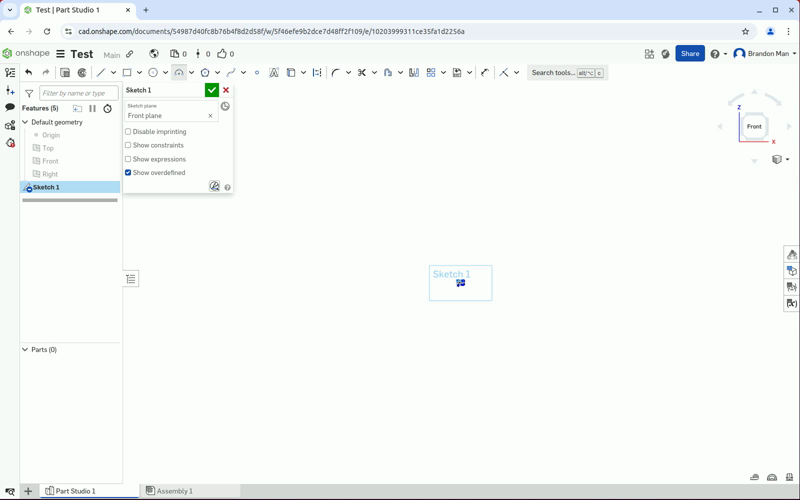
mouse_move(460, 281)
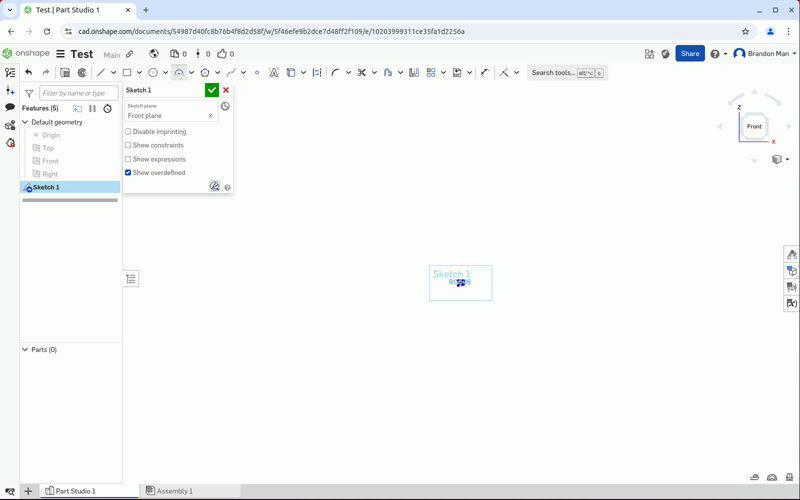
scroll(6)
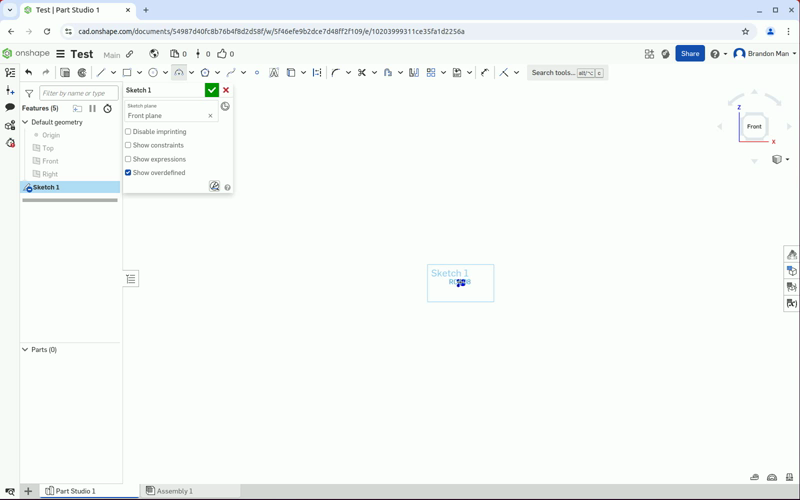
scroll(6)
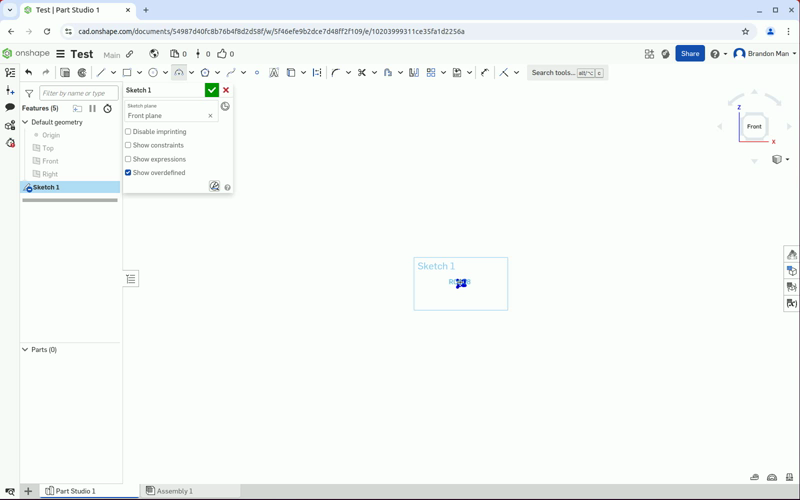
scroll(6)
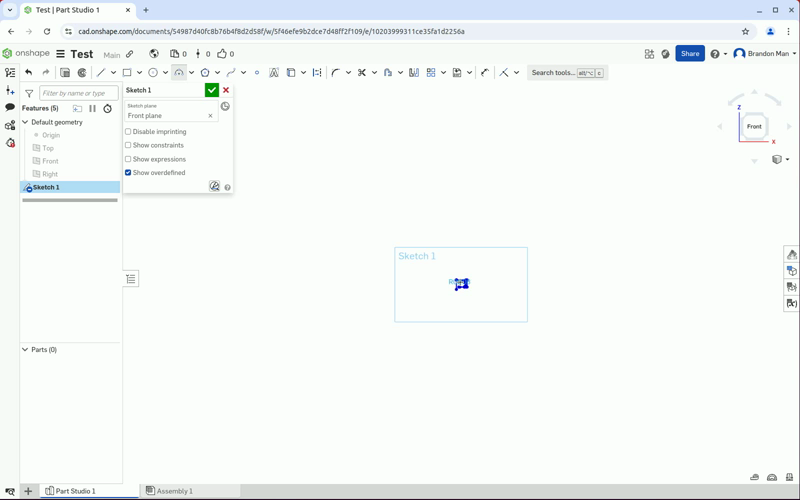
scroll(6)
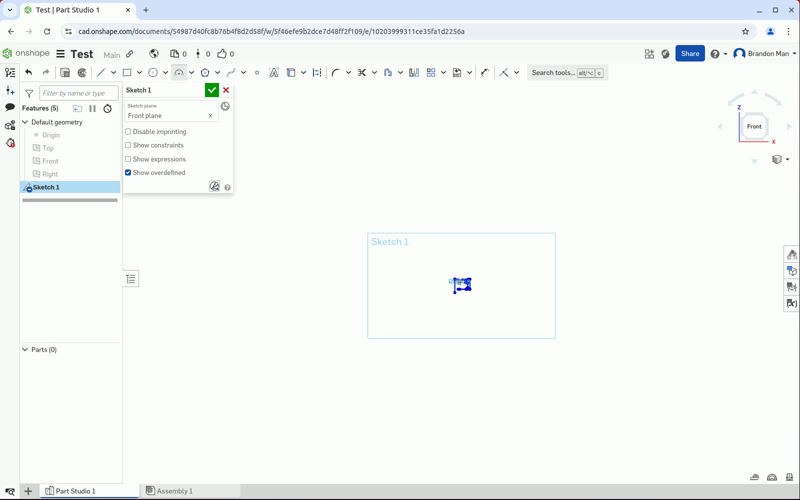
scroll(6)
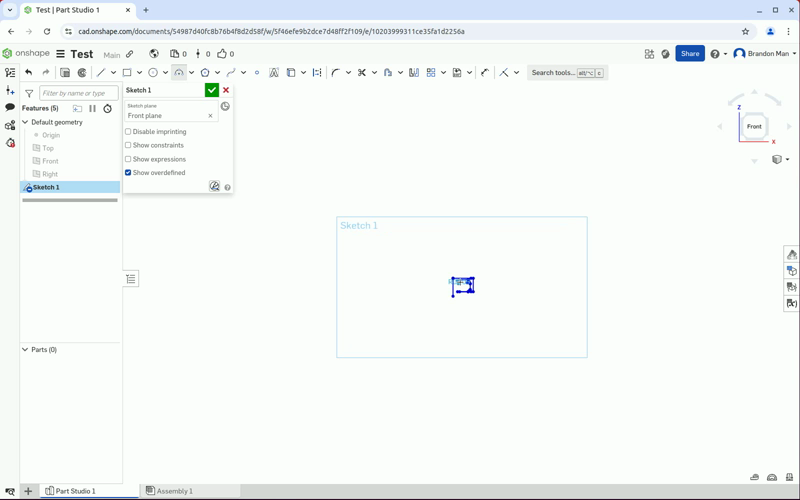
scroll(6)
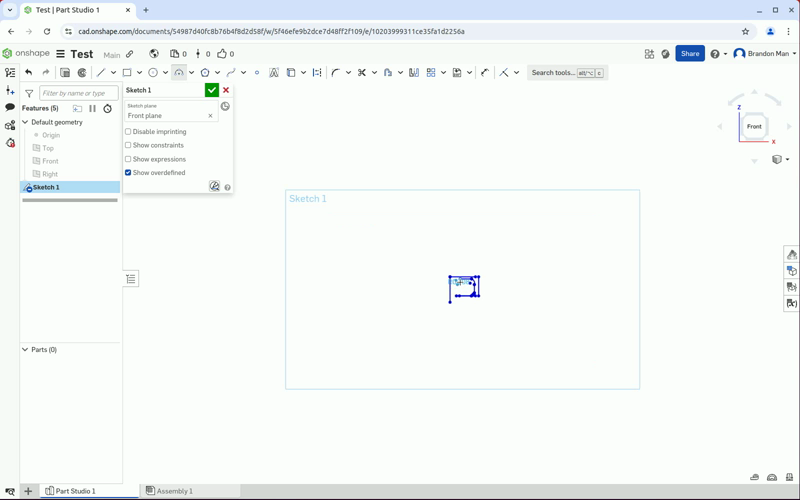
scroll(6)
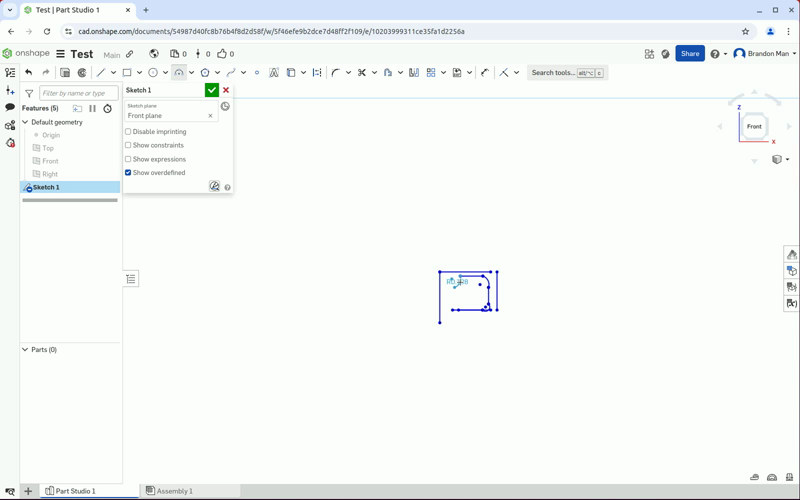
click(460, 281)
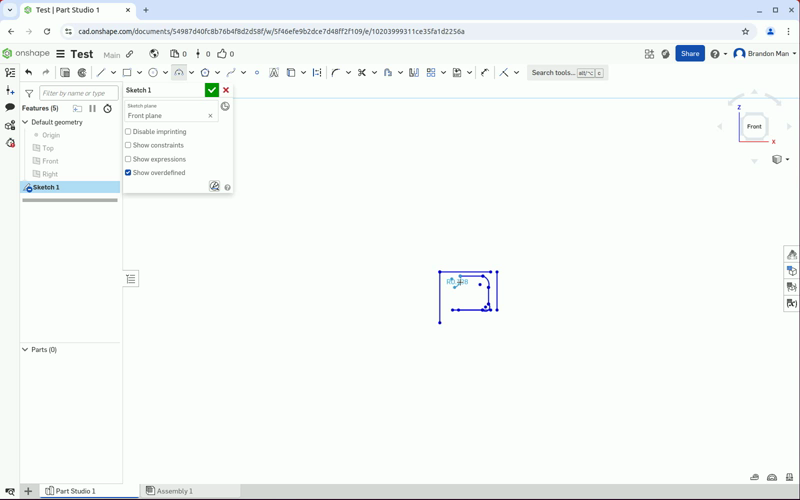
scroll(-6)
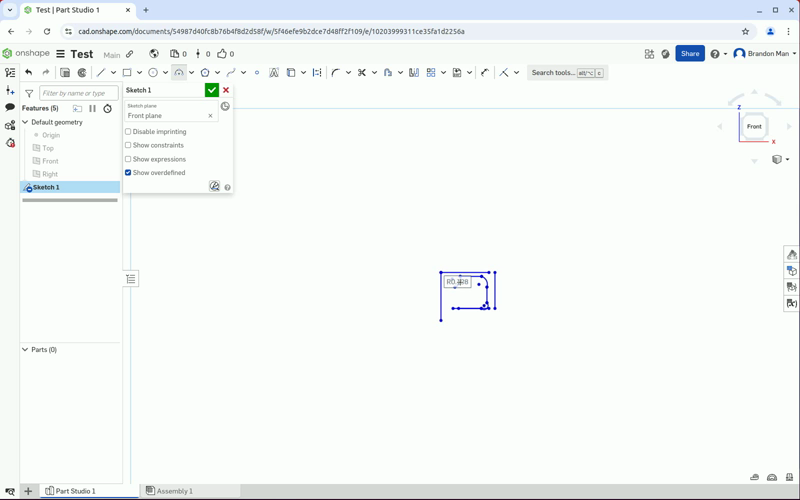
scroll(-6)
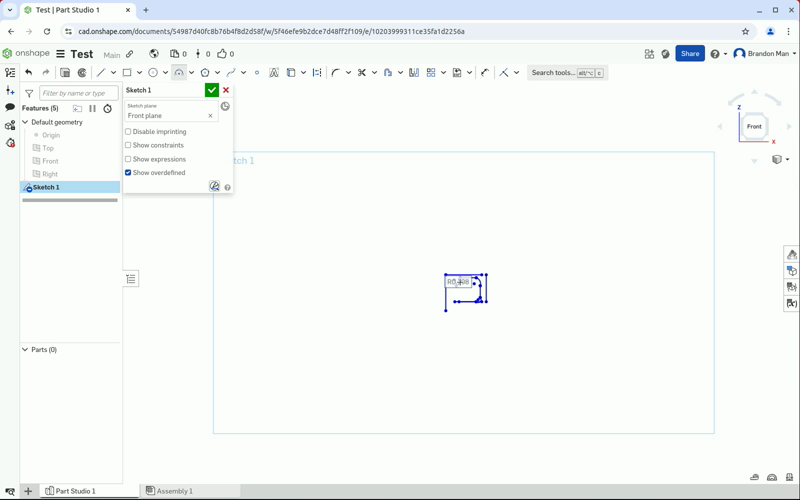
scroll(-6)
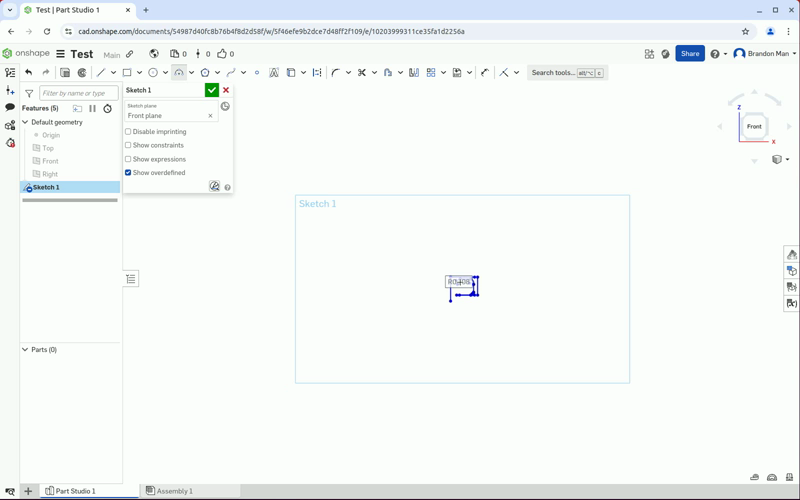
scroll(-6)
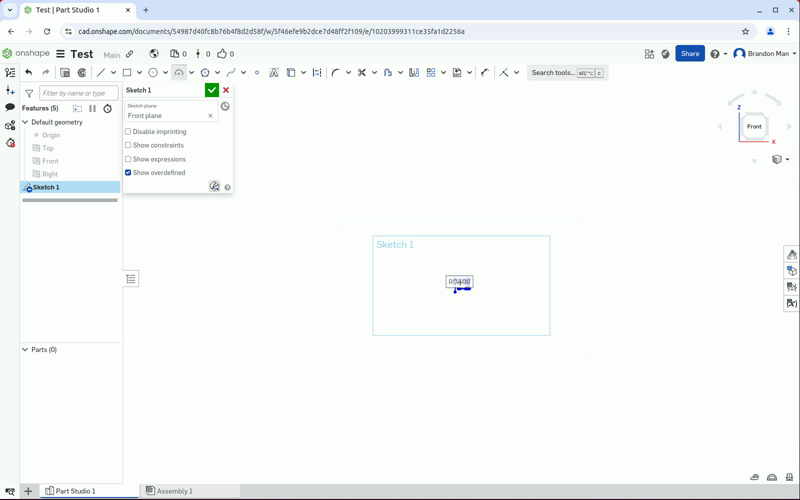
scroll(-6)
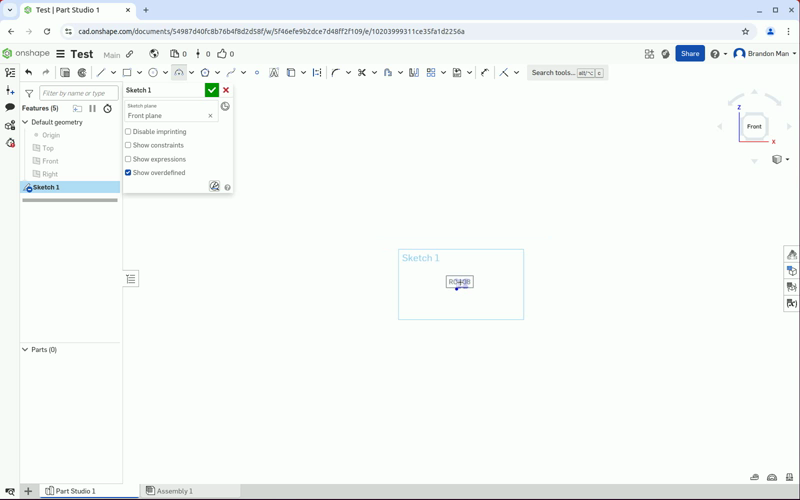
scroll(-6)
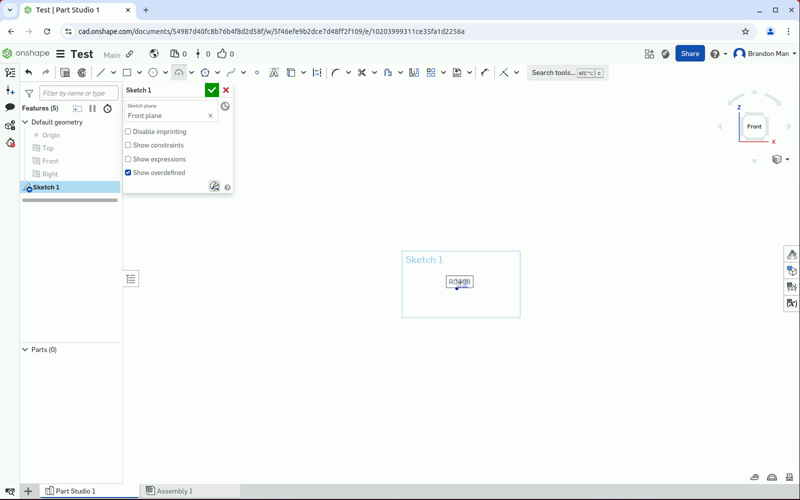
scroll(-6)
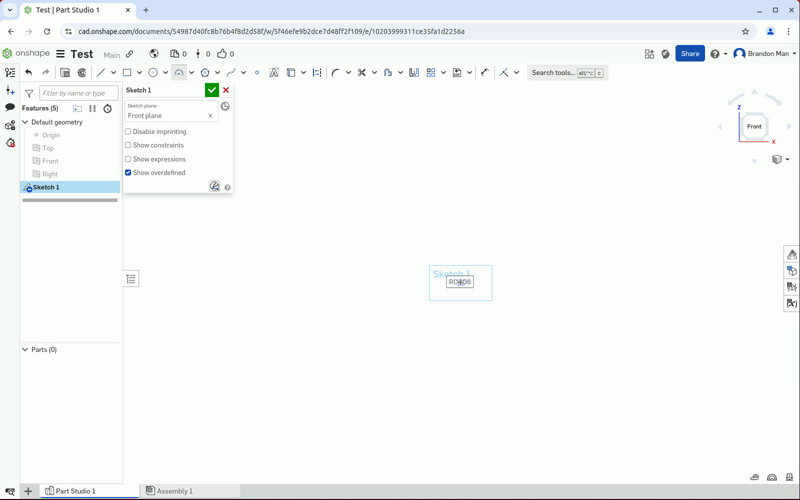
key_up(shift)
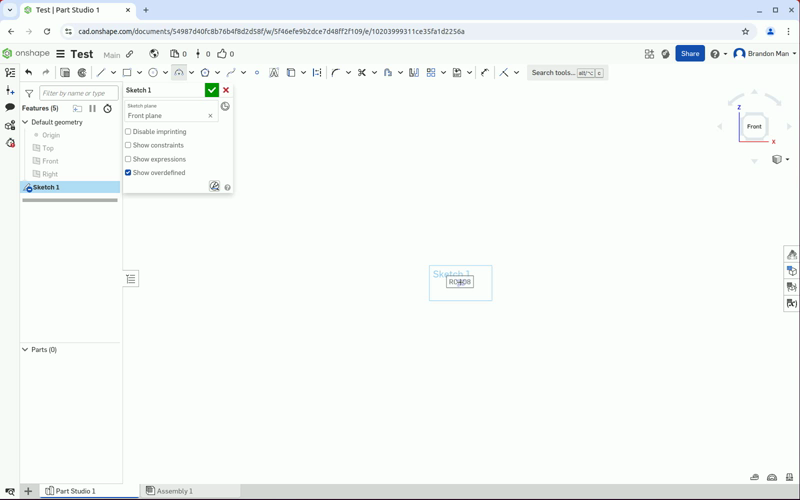
key(esc)
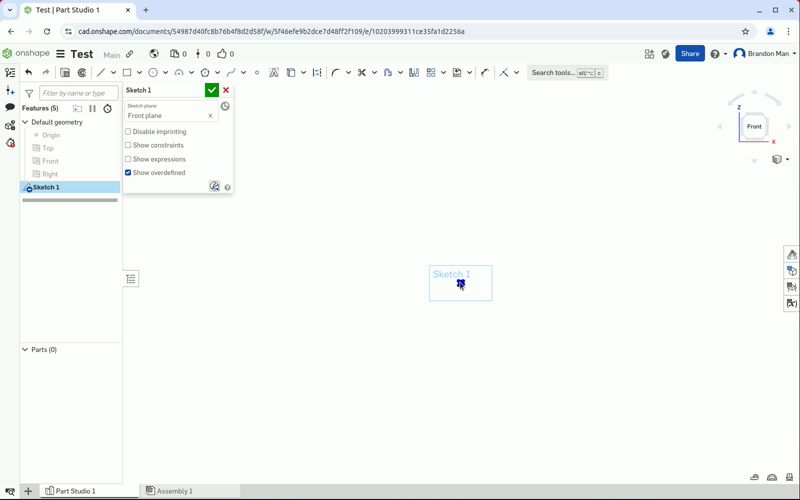
key(l)
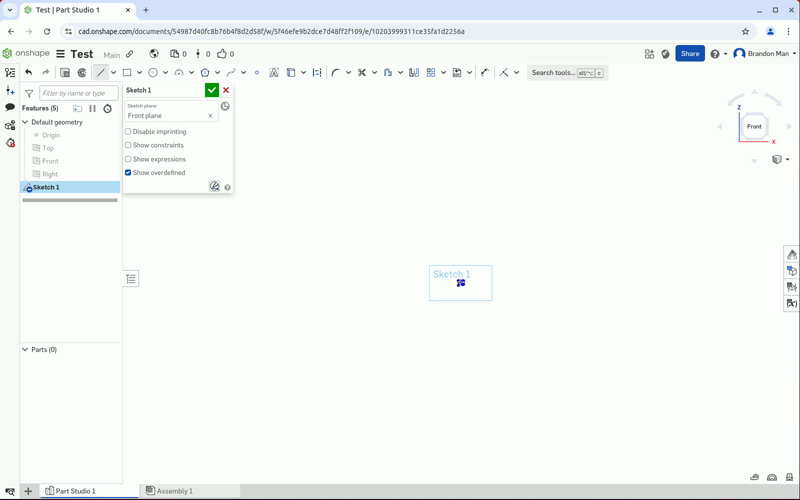
mouse_move(459, 282)
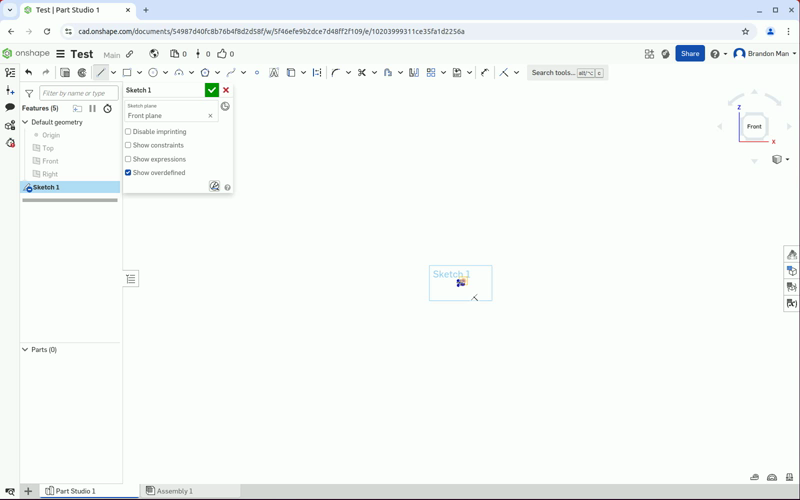
scroll(6)
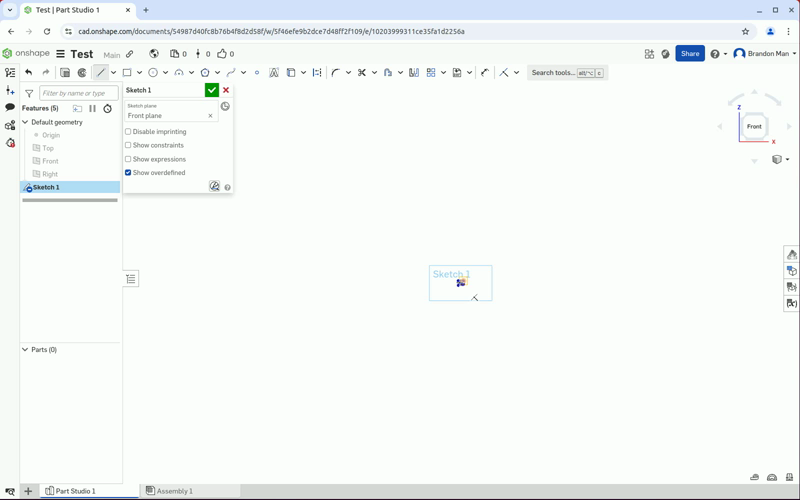
scroll(6)
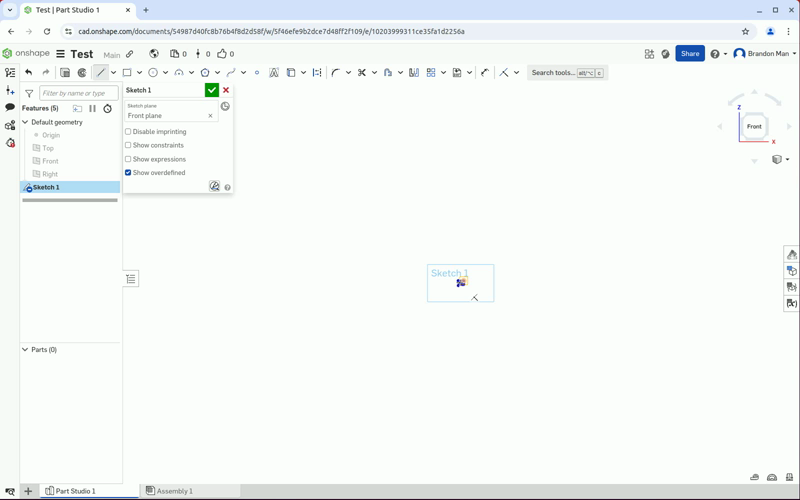
scroll(6)
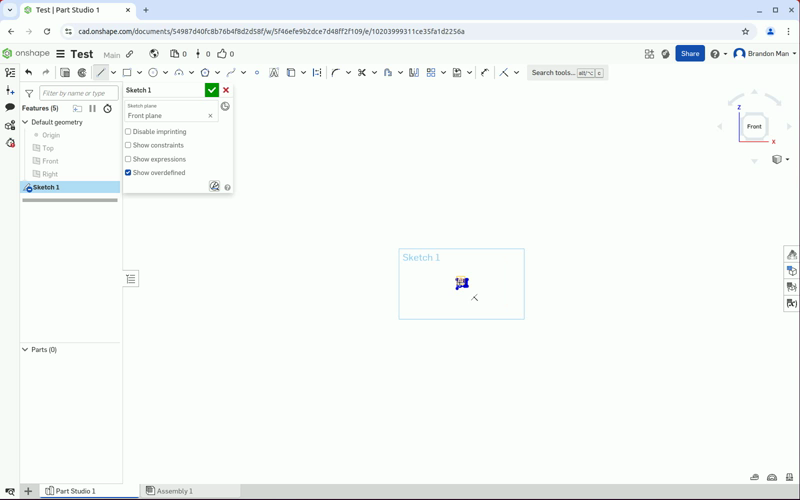
scroll(6)
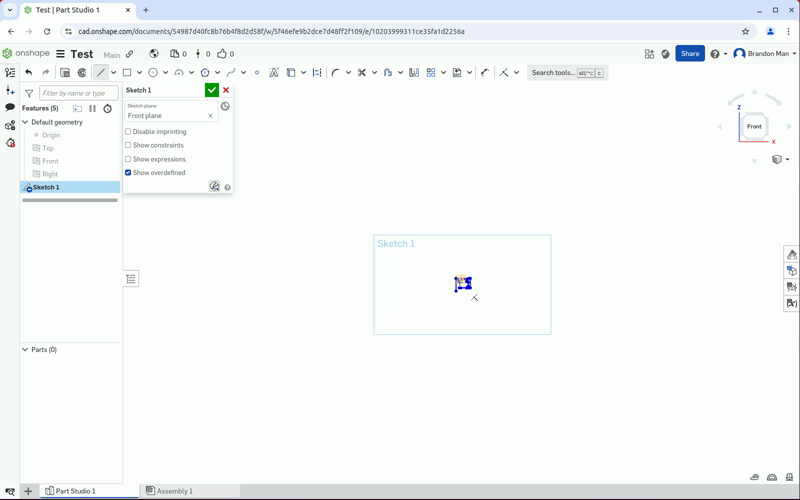
scroll(6)
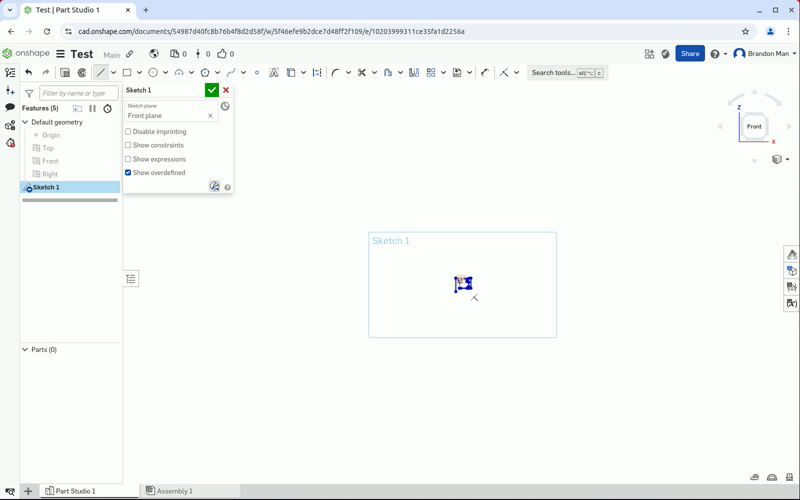
scroll(6)
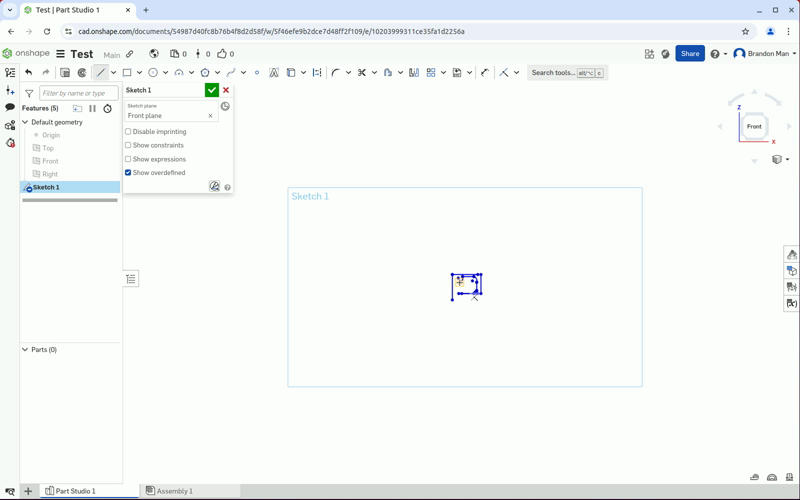
scroll(6)
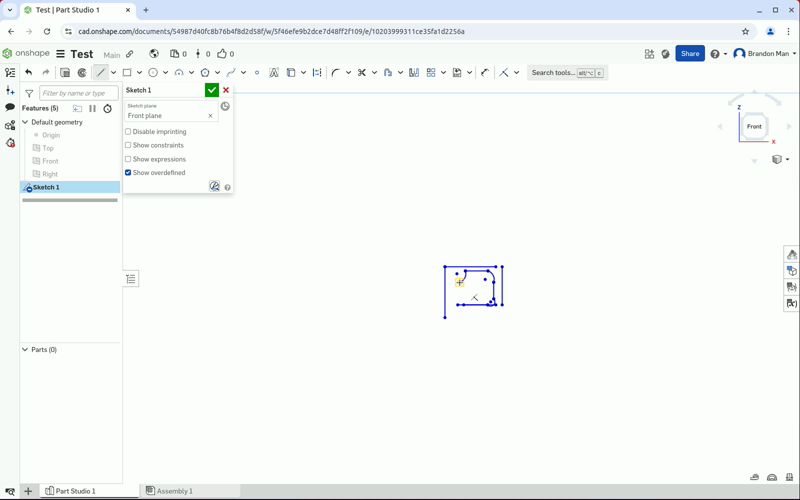
click(459, 282)
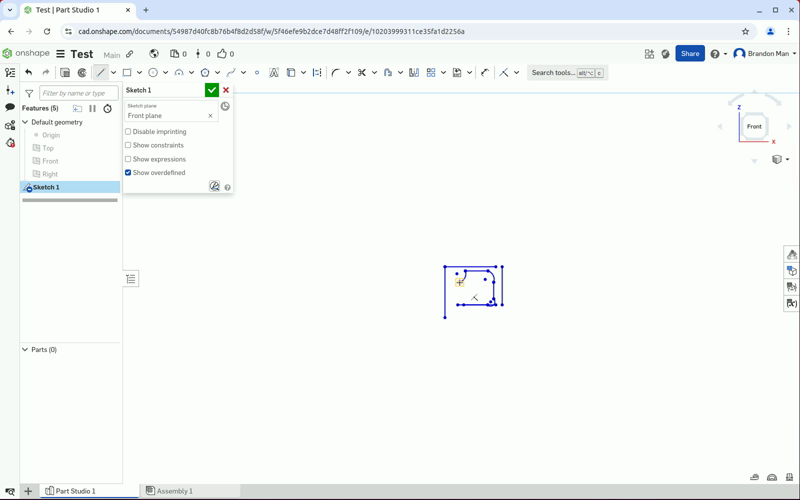
scroll(-6)
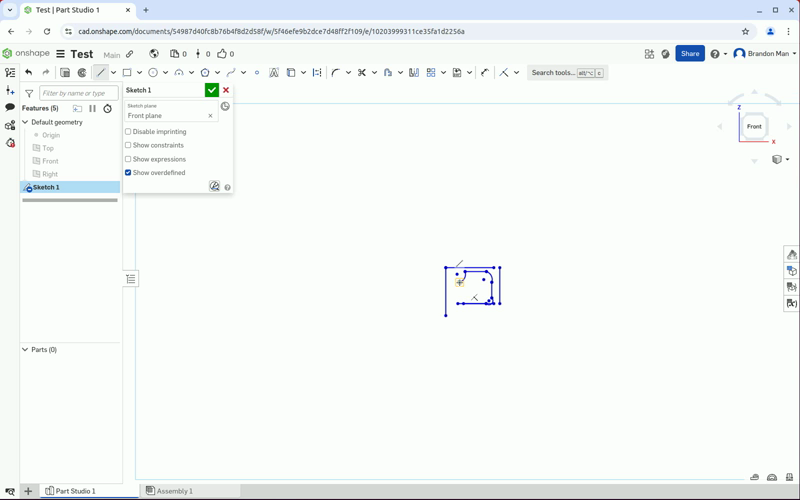
scroll(-6)
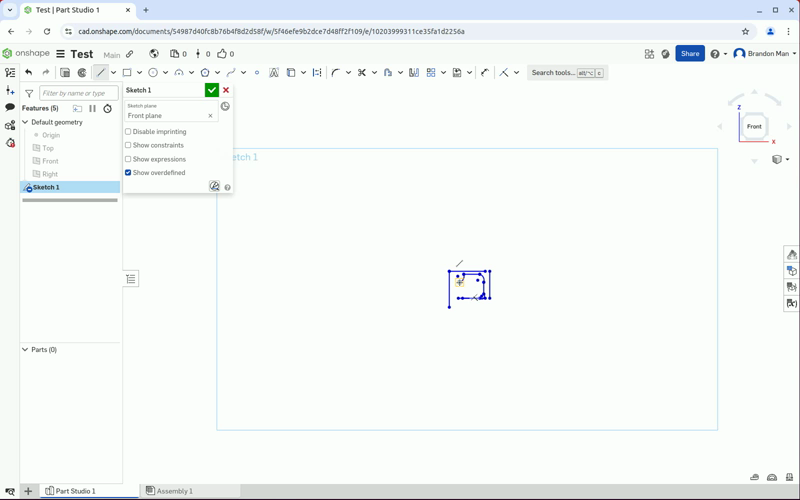
scroll(-6)
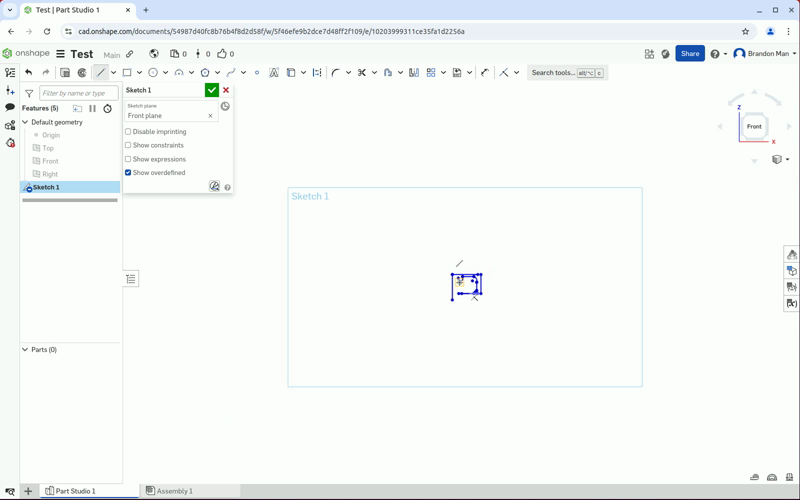
scroll(-6)
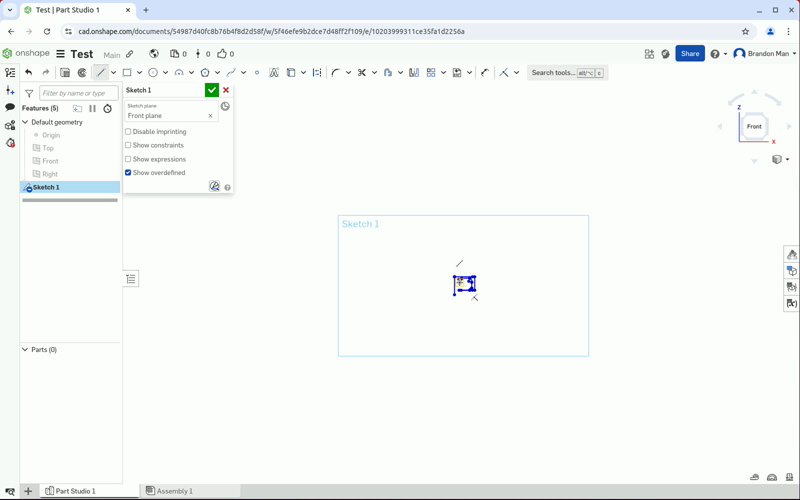
scroll(-6)
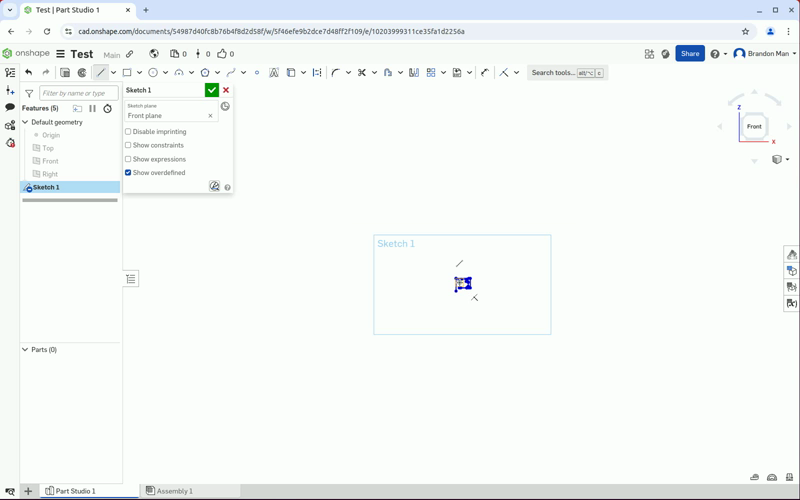
scroll(-6)
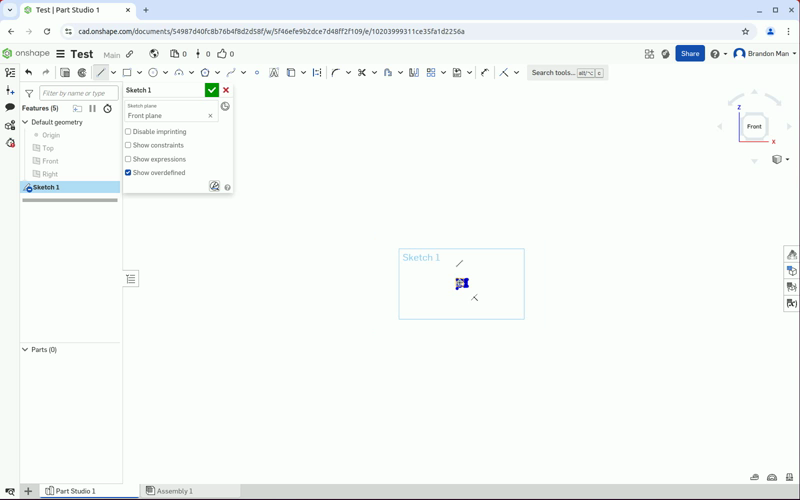
scroll(-6)
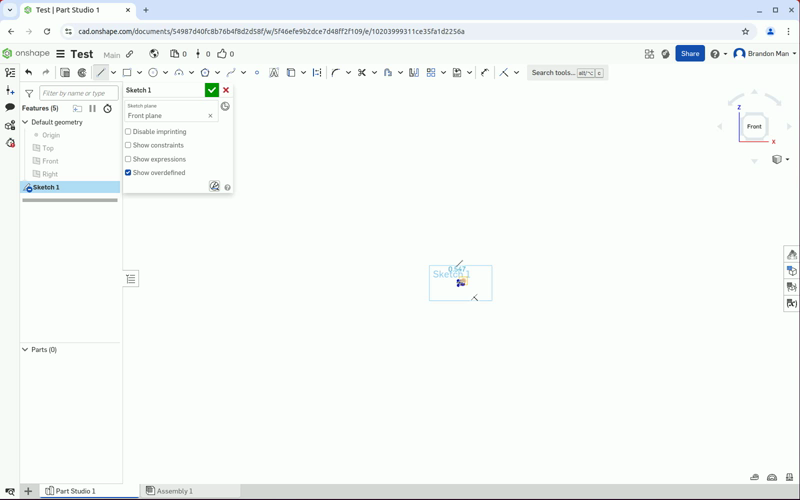
mouse_move(489, 282)
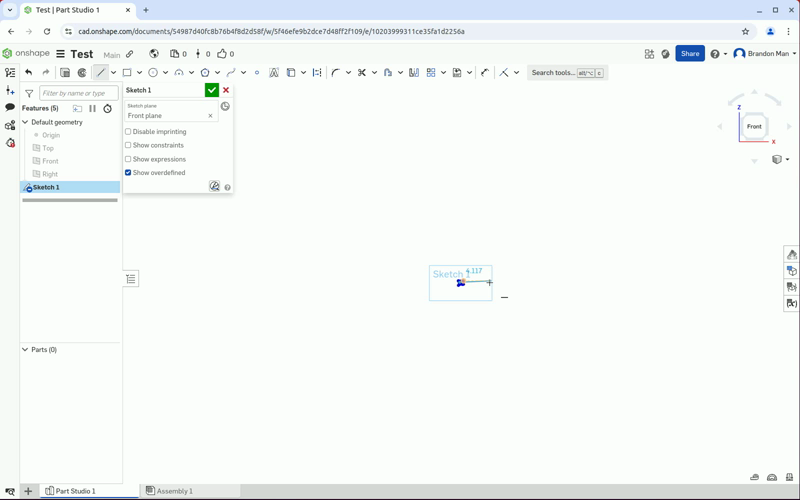
key_down(shift)
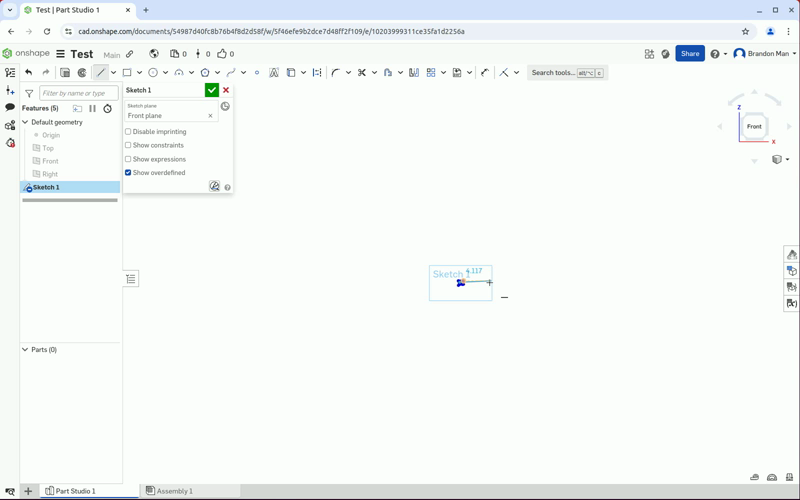
mouse_move(459, 283)
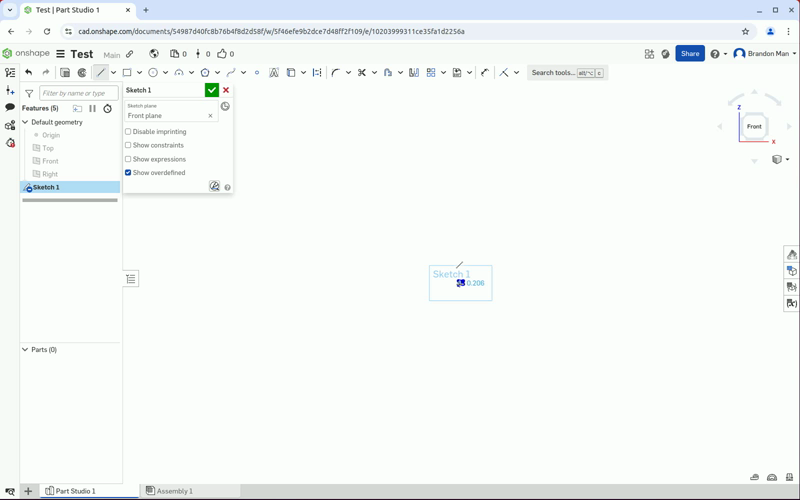
scroll(6)
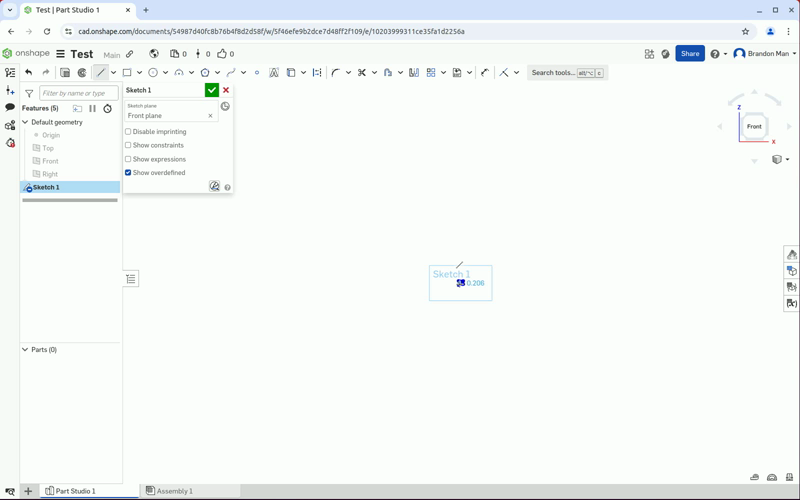
scroll(6)
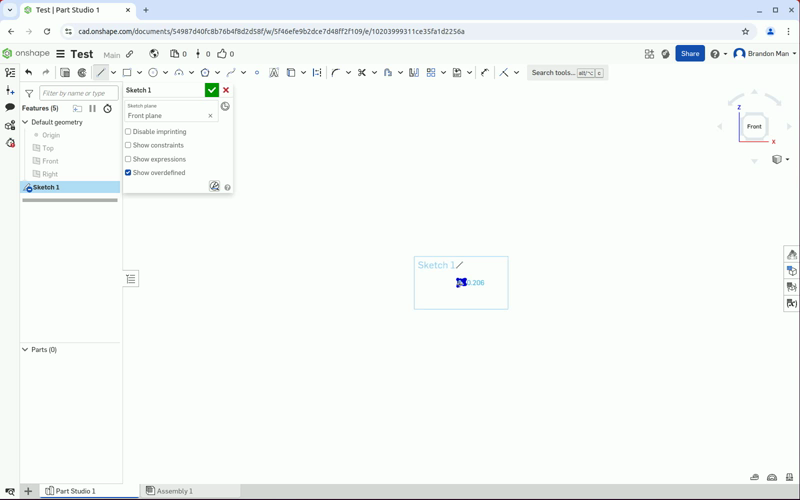
scroll(6)
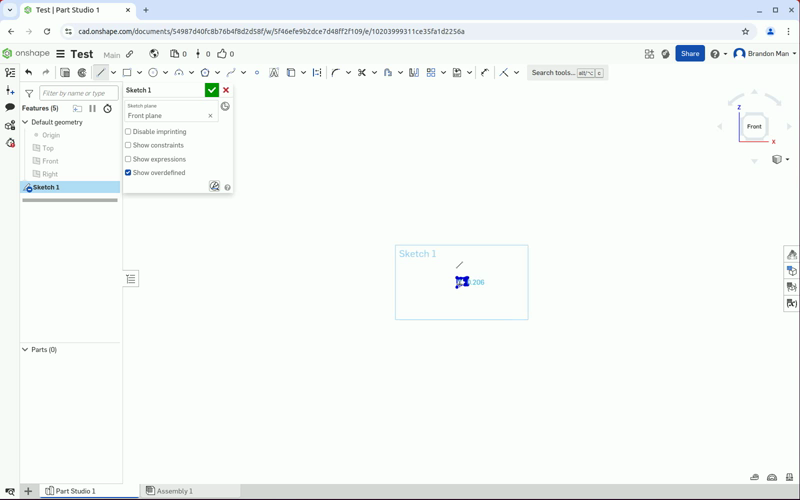
scroll(6)
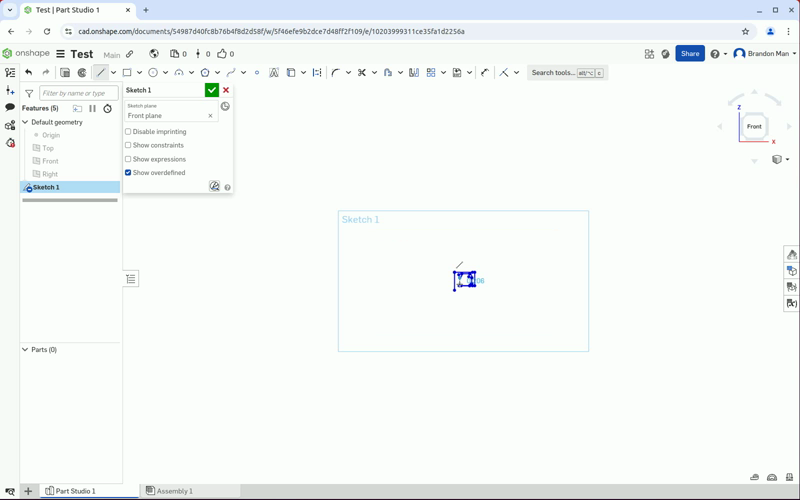
scroll(6)
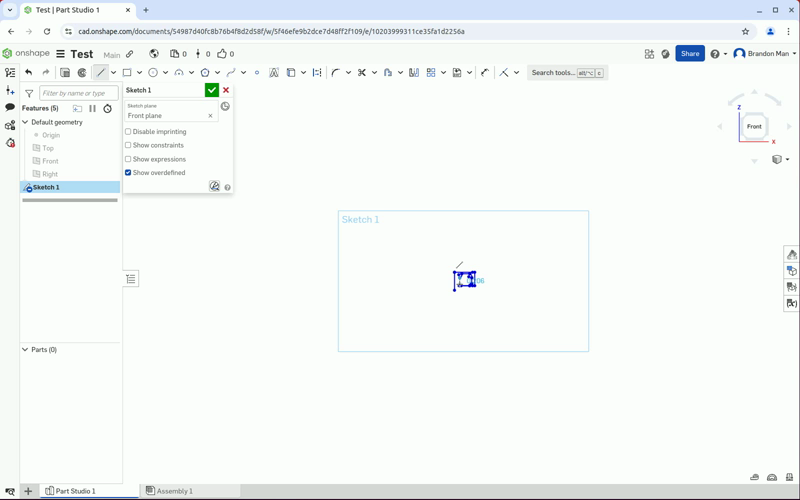
scroll(6)
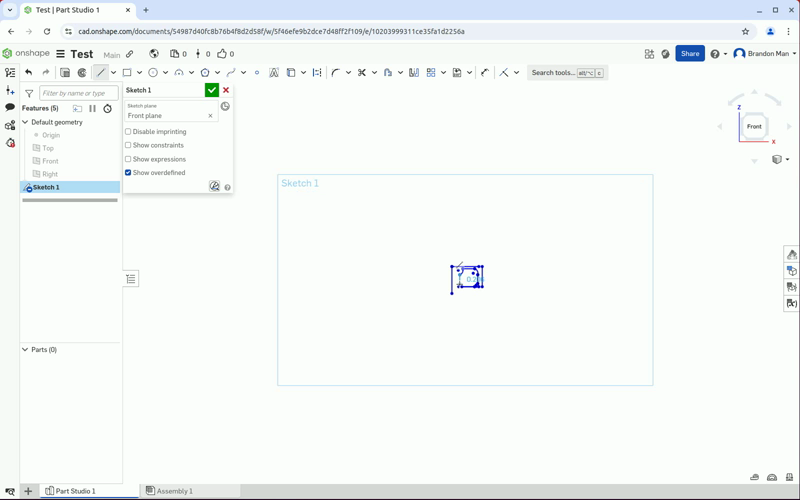
scroll(6)
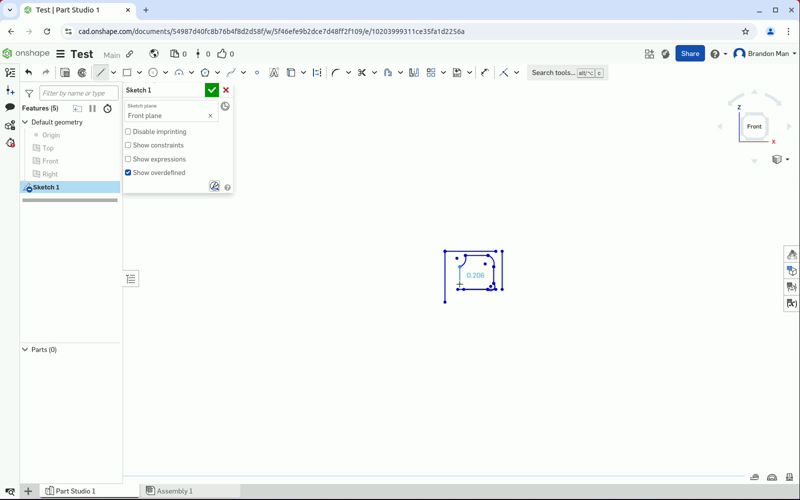
key_up(shift)
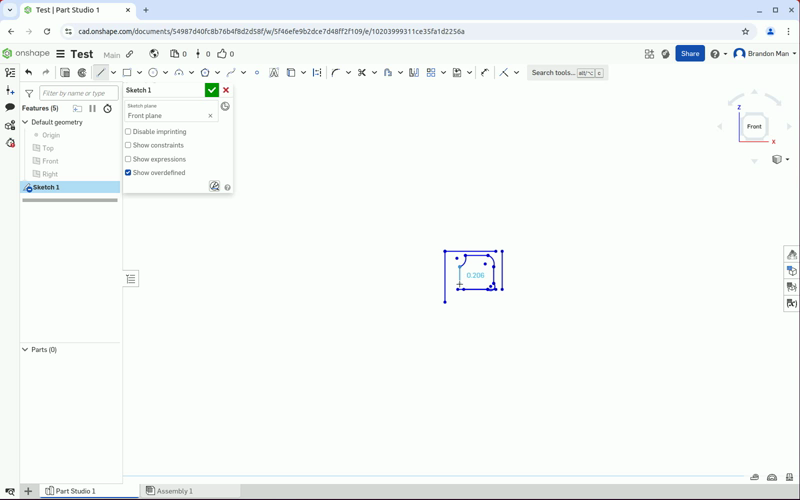
click(459, 283)
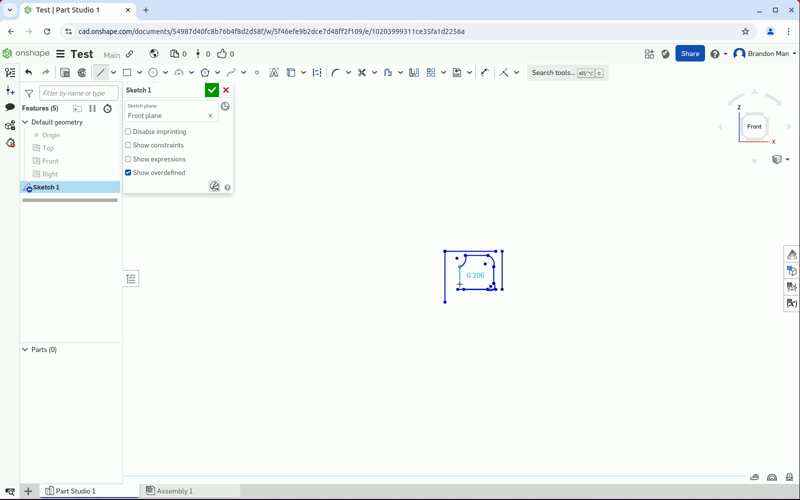
scroll(-6)
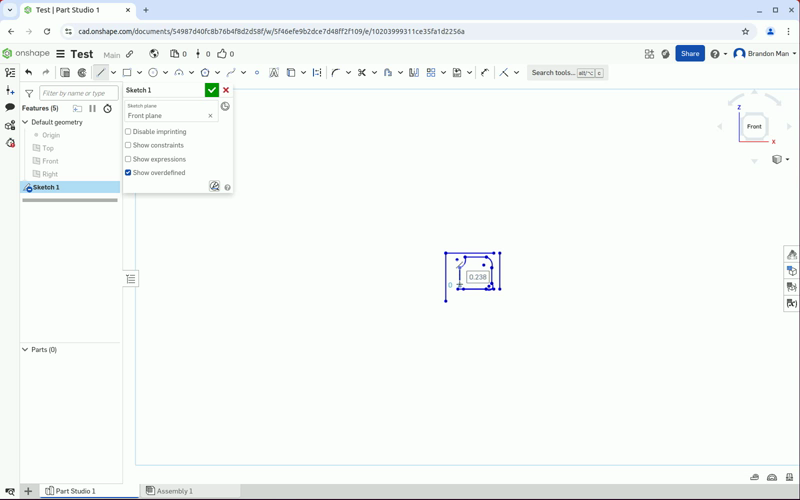
scroll(-6)
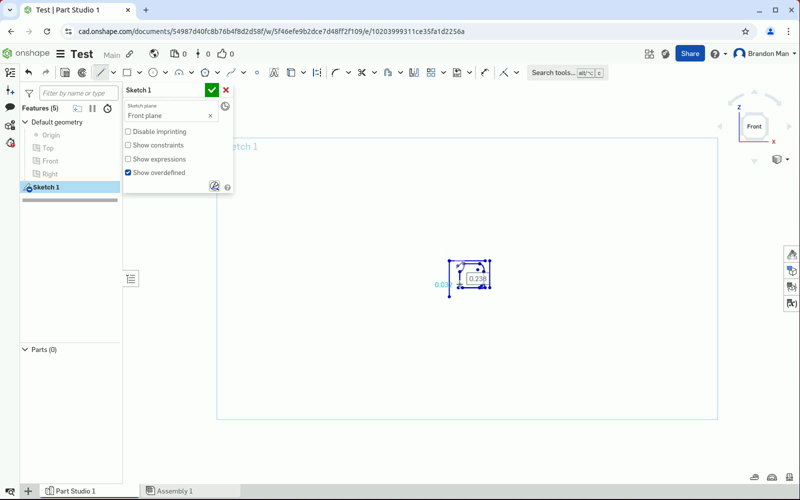
scroll(-6)
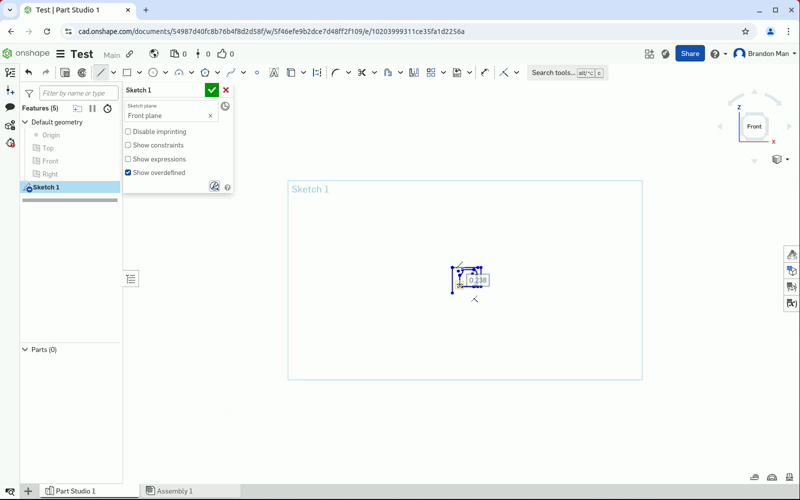
scroll(-6)
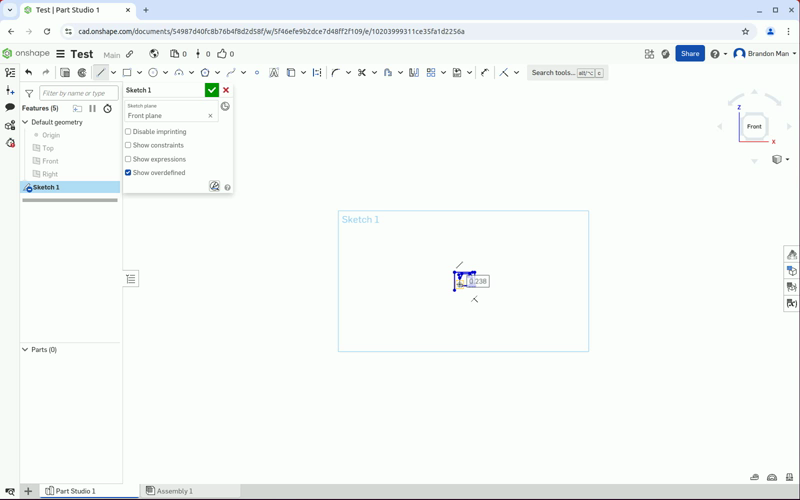
scroll(-6)
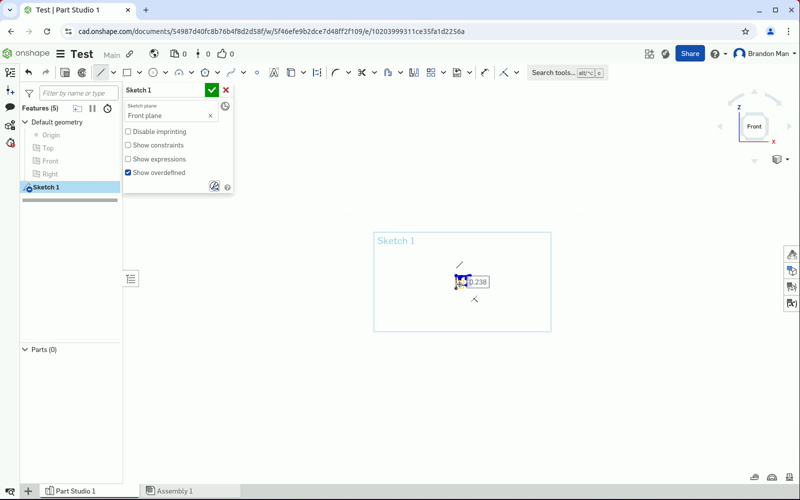
scroll(-6)
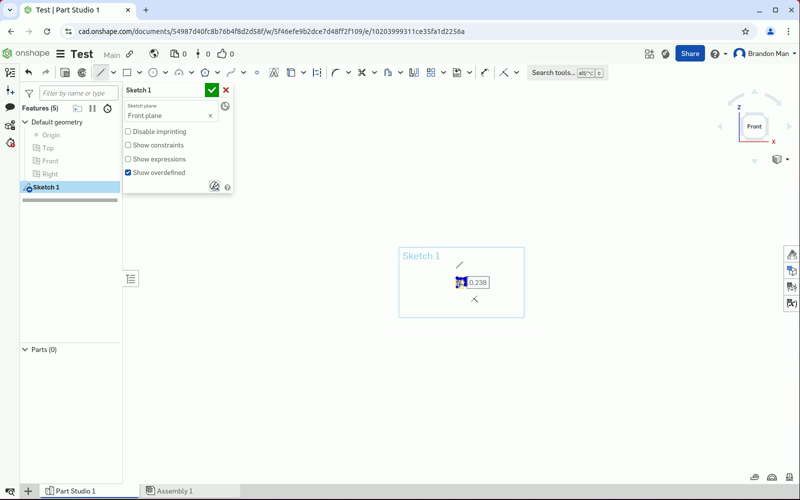
scroll(-6)
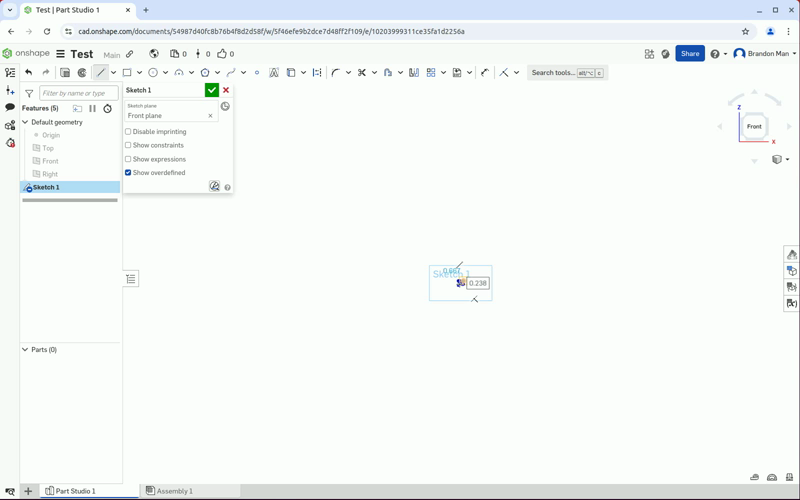
key(esc)
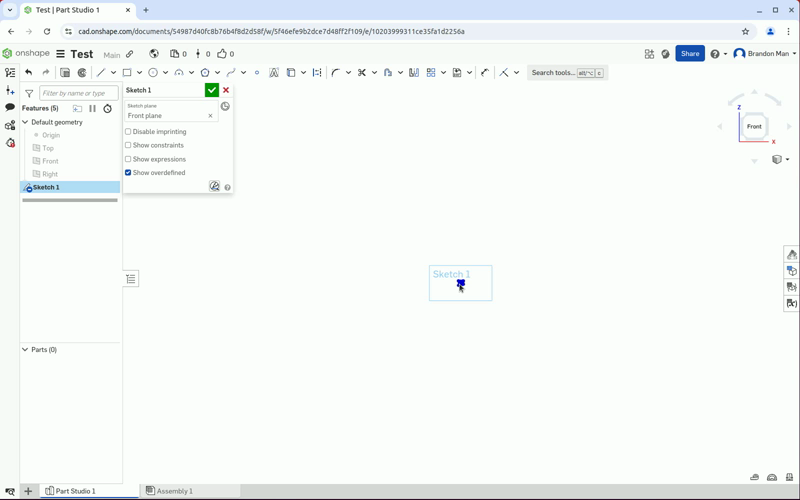
mouse_move(463, 282)
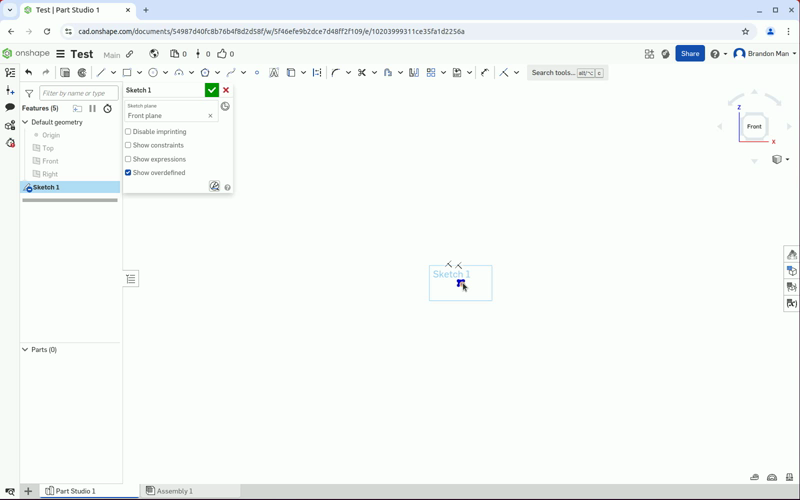
scroll(6)
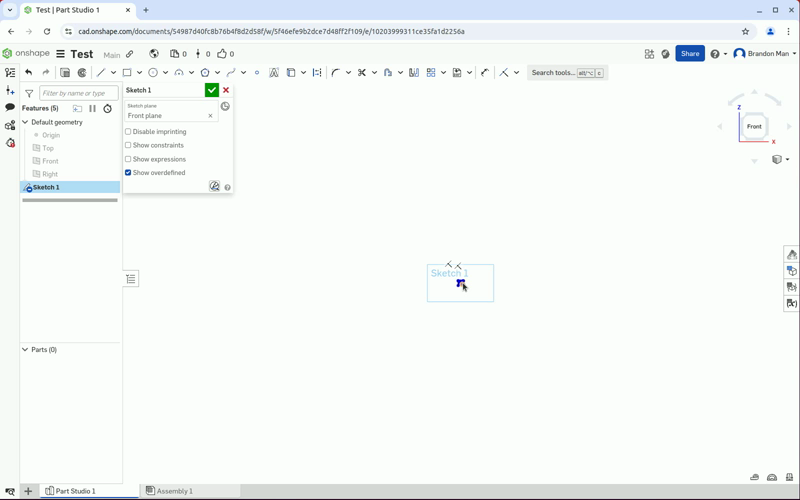
scroll(6)
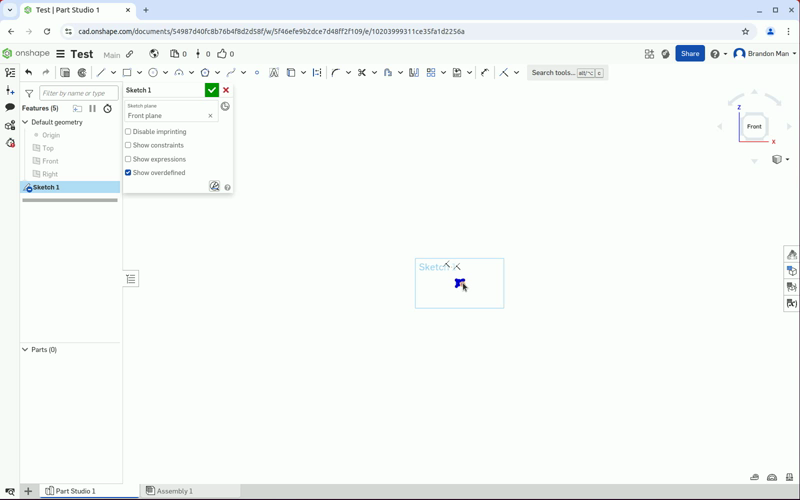
scroll(6)
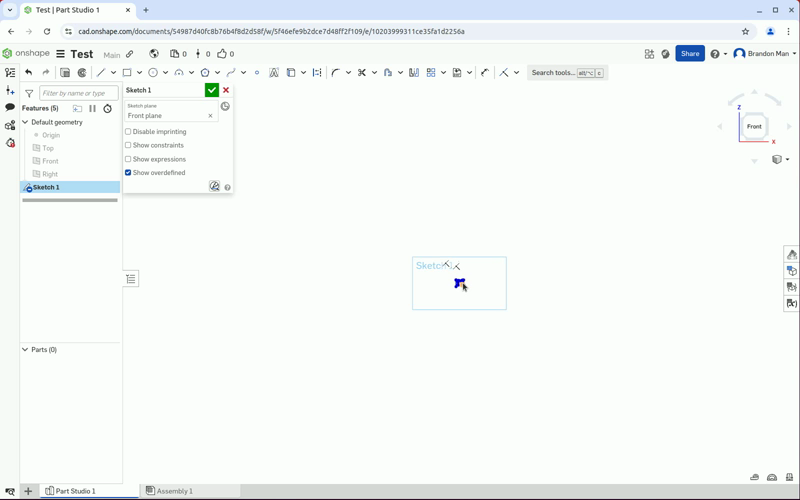
scroll(6)
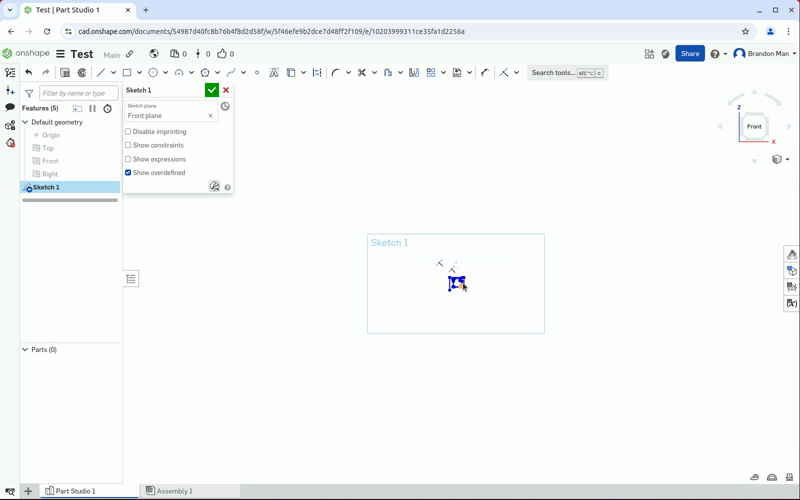
scroll(6)
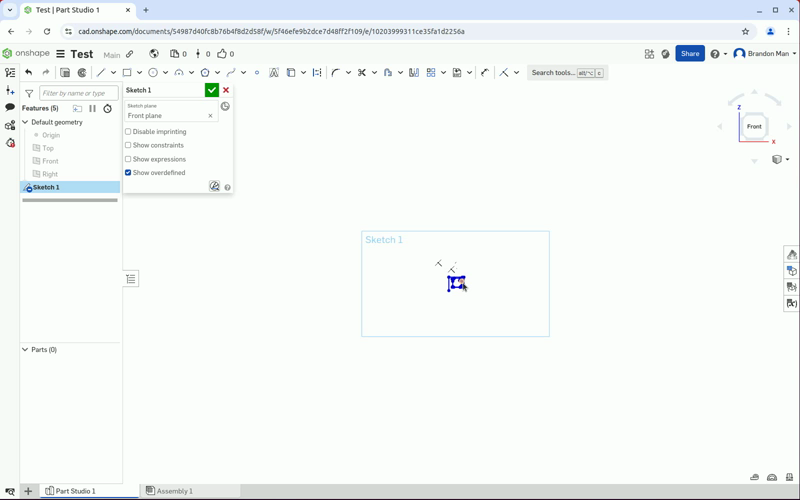
scroll(6)
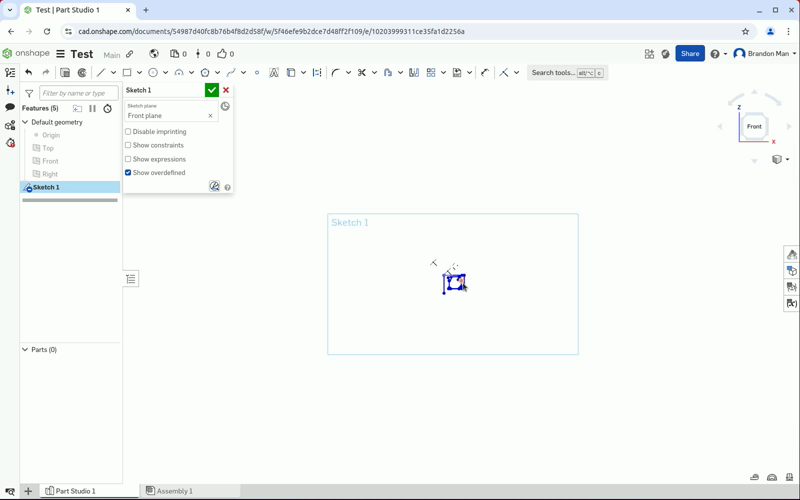
scroll(6)
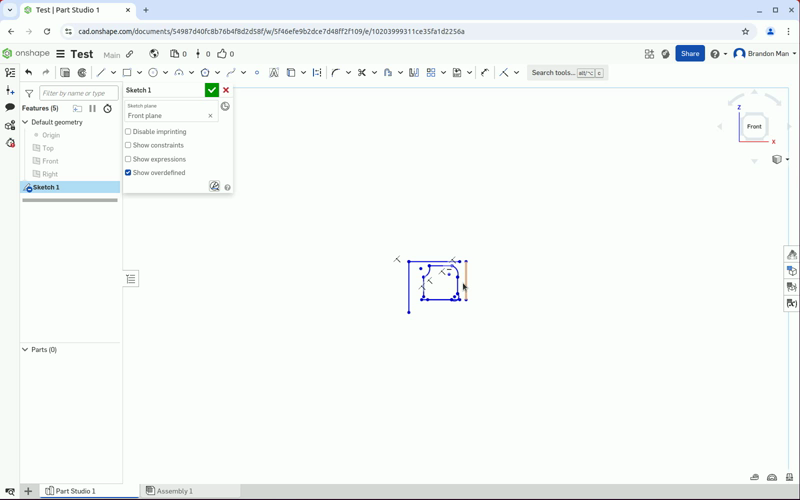
click(463, 282)
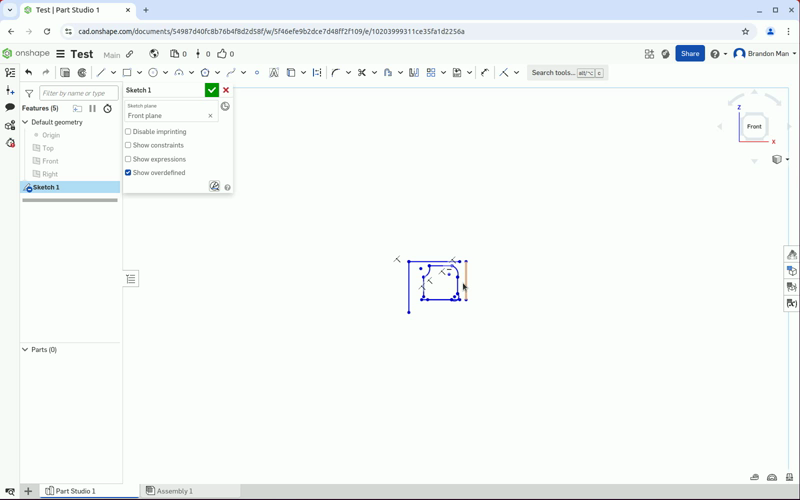
scroll(-6)
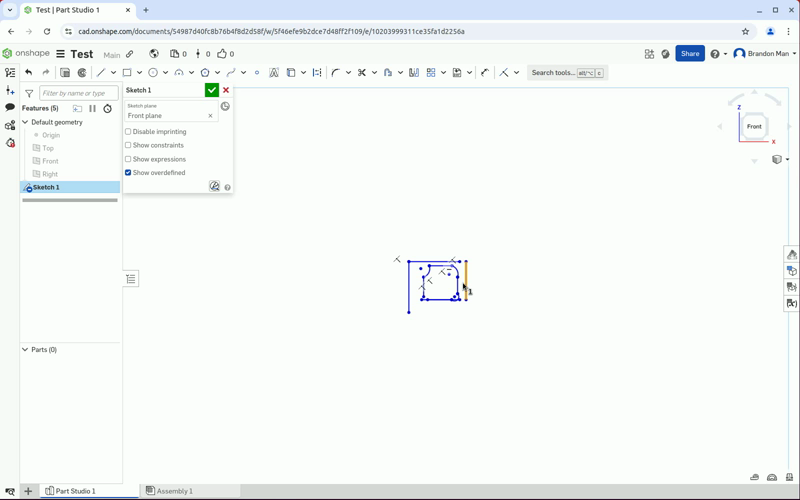
scroll(-6)
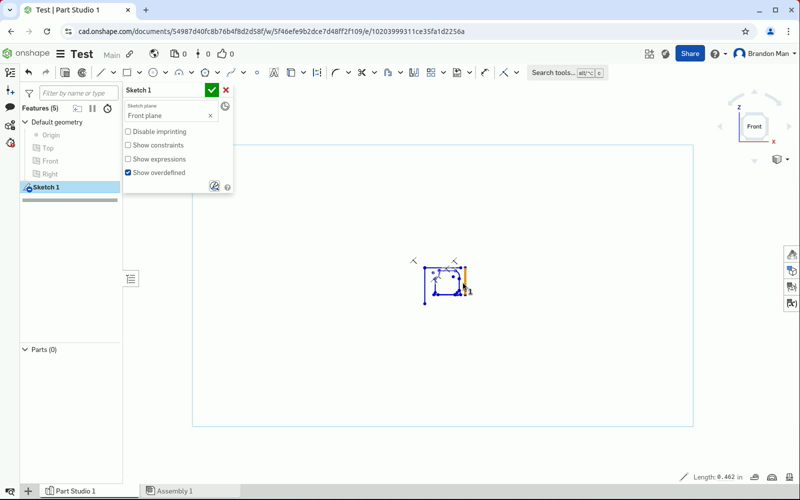
scroll(-6)
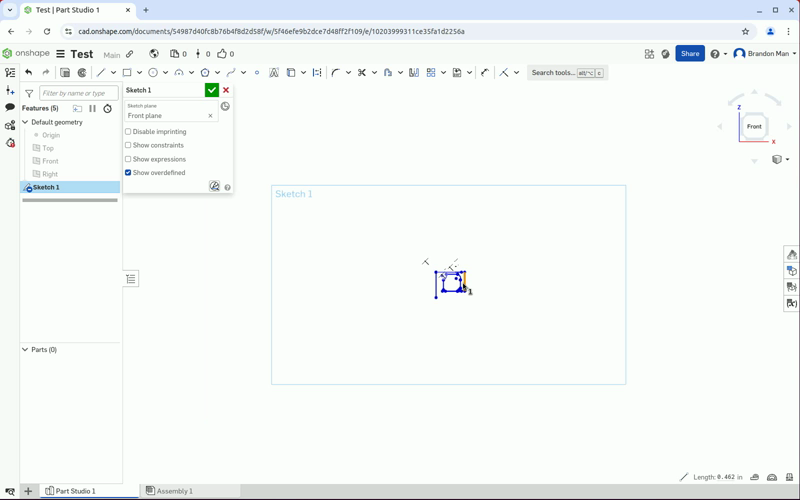
scroll(-6)
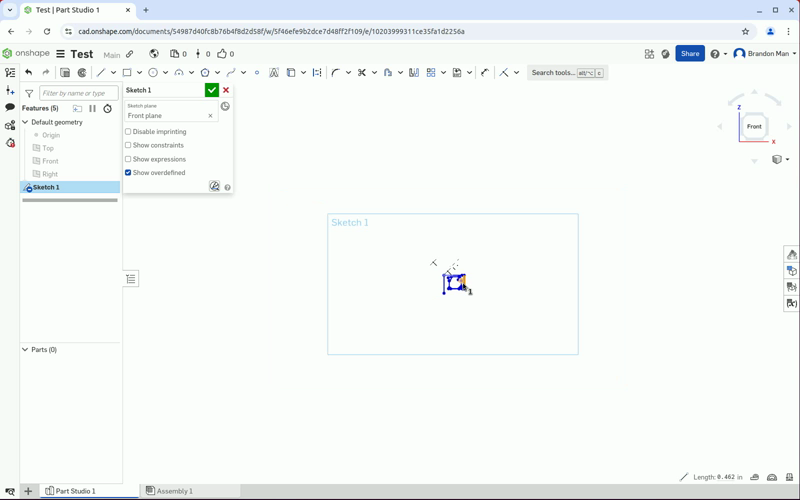
scroll(-6)
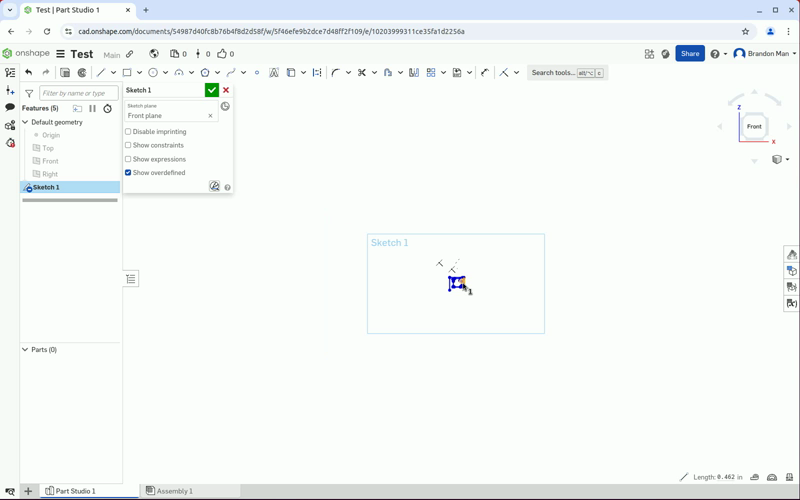
scroll(-6)
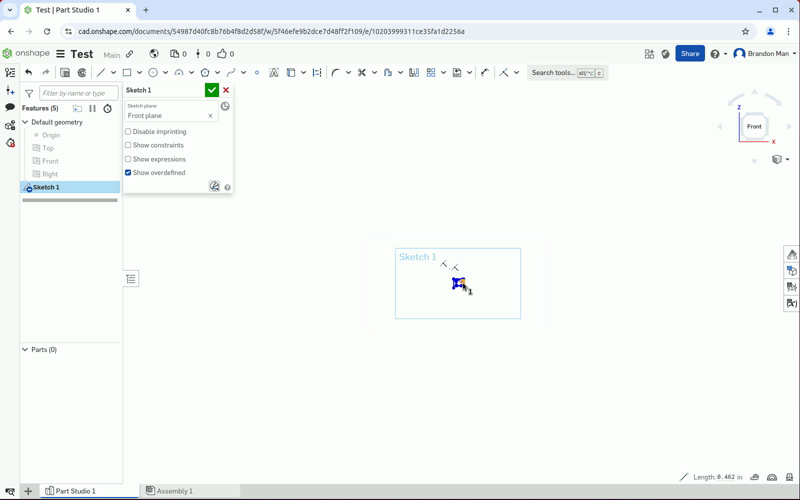
scroll(-6)
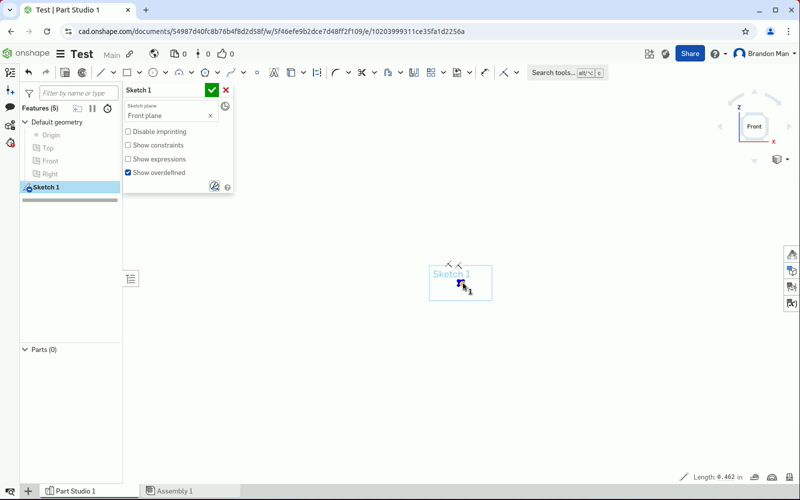
mouse_move(73, 352)
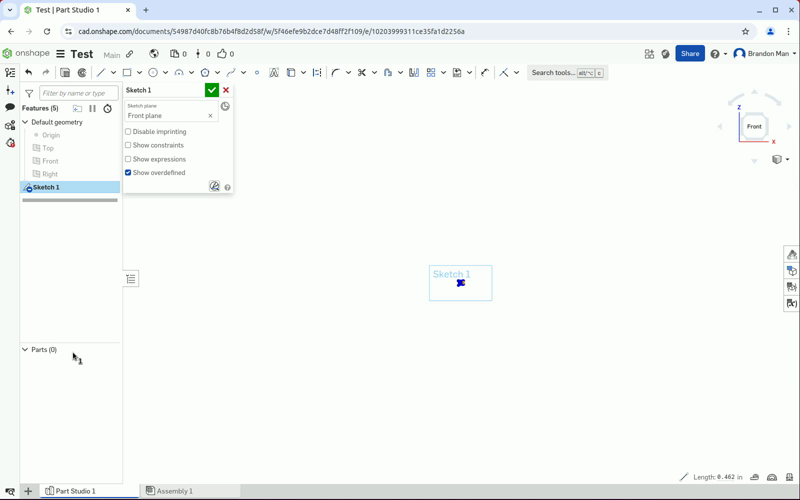
key(shift+y)
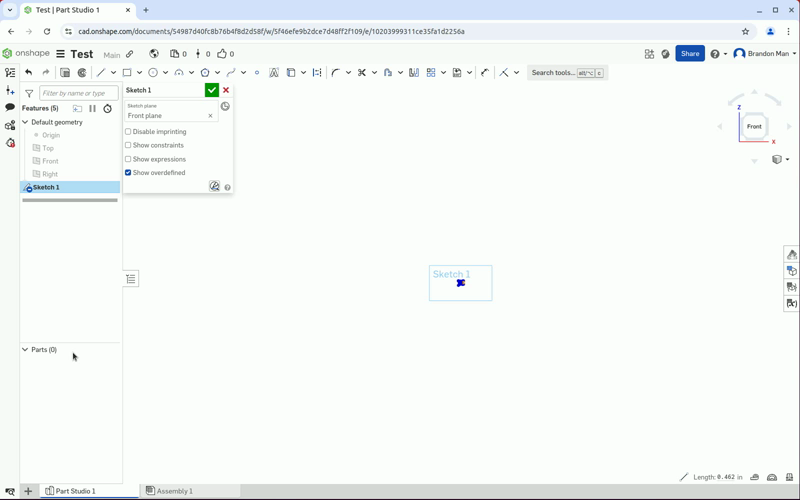
key(shift+e)
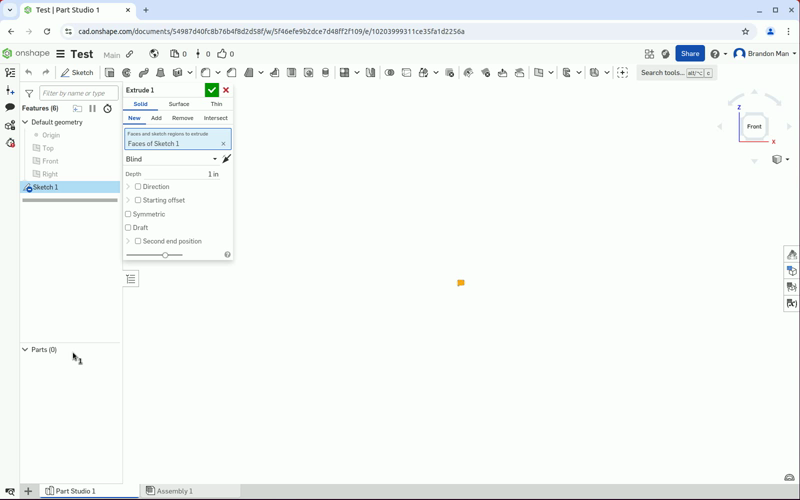
mouse_move(143, 106)
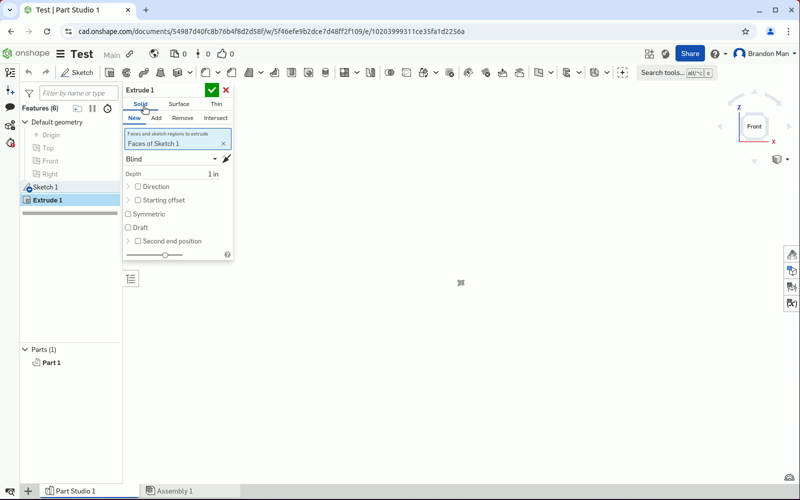
click(143, 106)
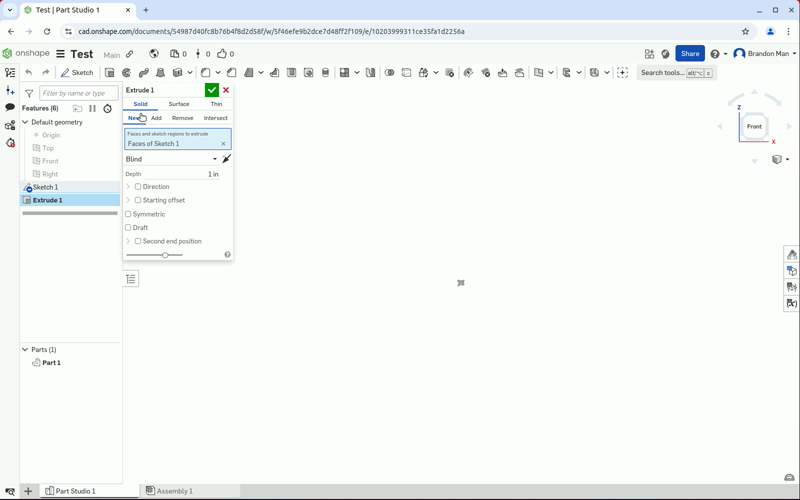
mouse_move(137, 120)
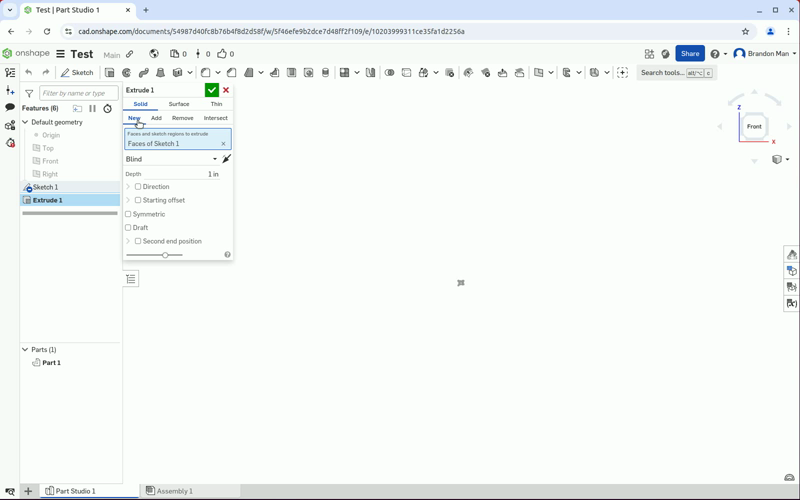
click(137, 120)
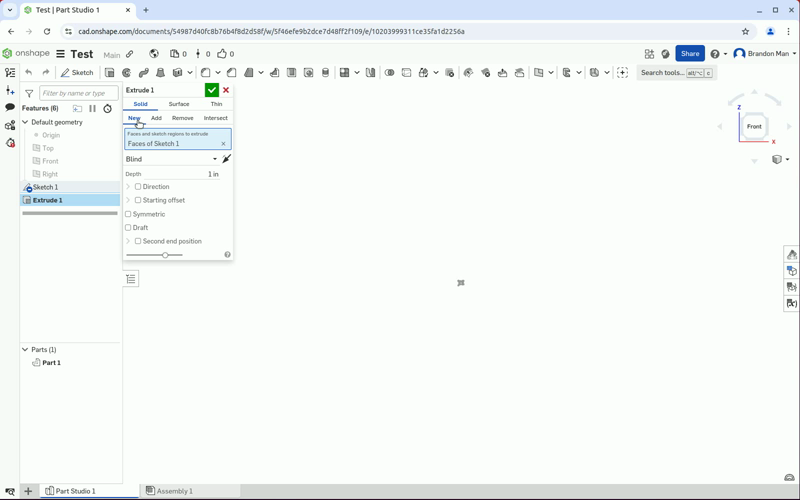
key(tab, 4)
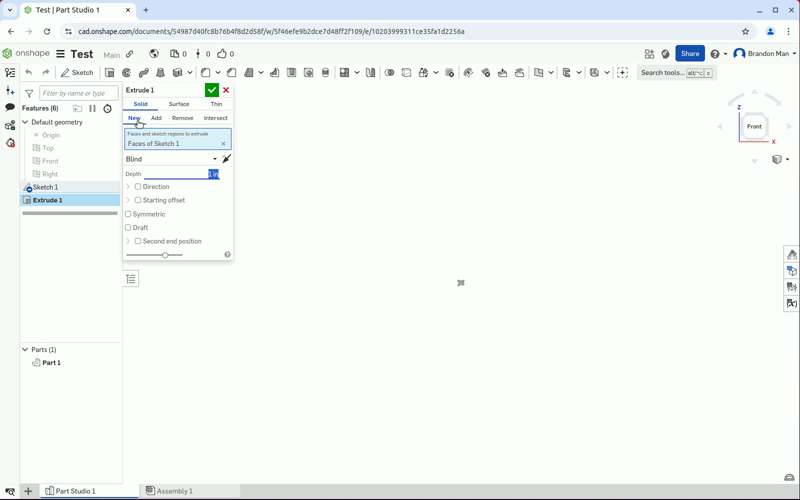
text(23.108)
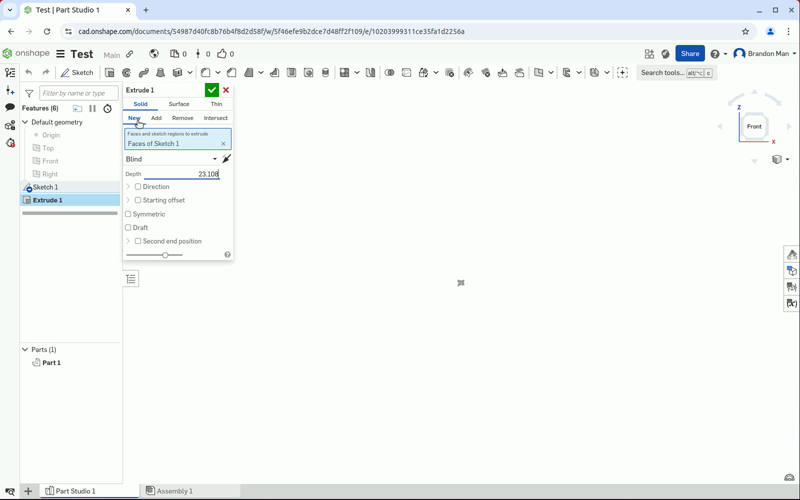
key(enter)
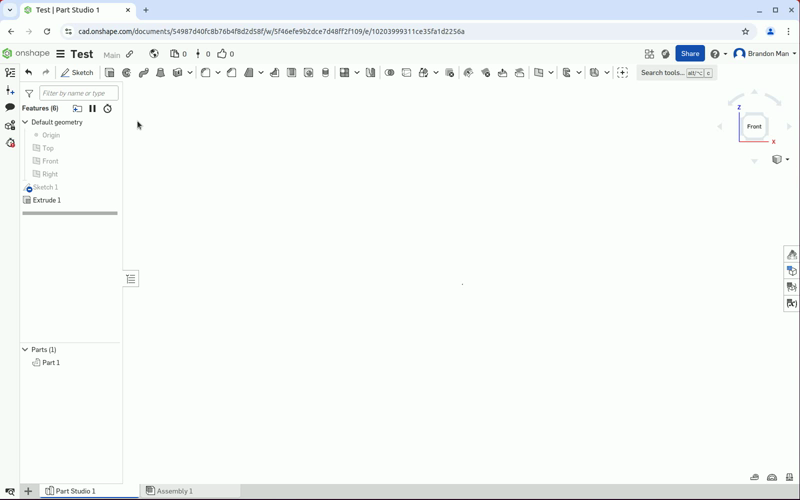
key(shift+h)
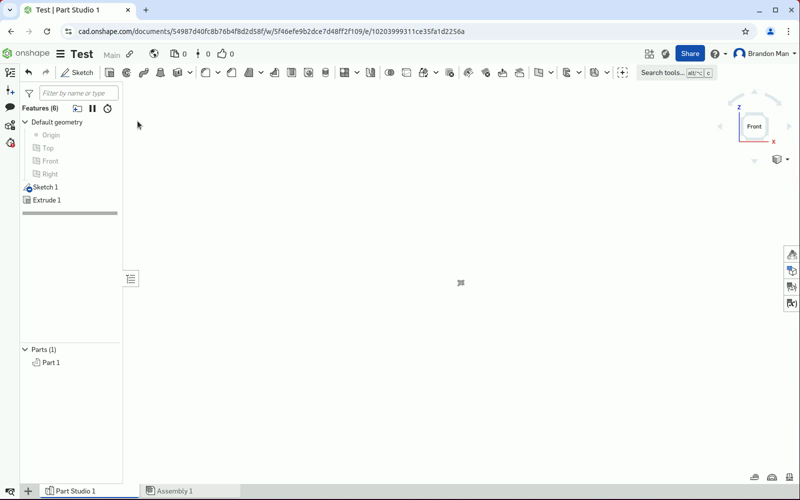
key(shift+h)
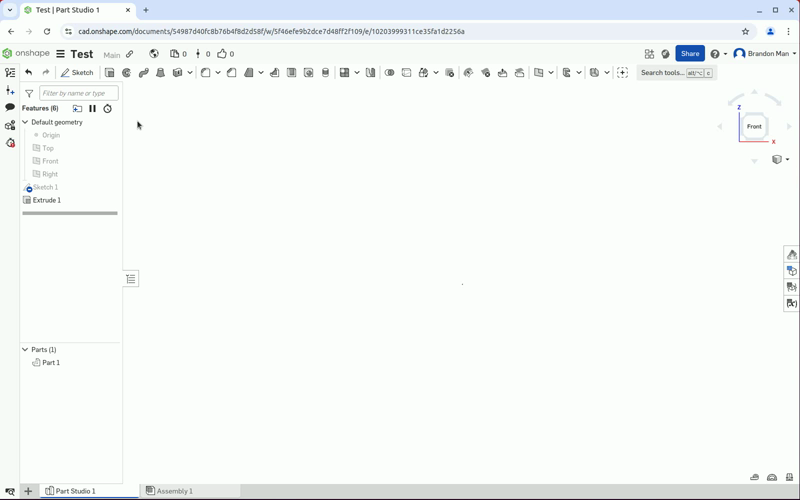
mouse_move(73, 189)
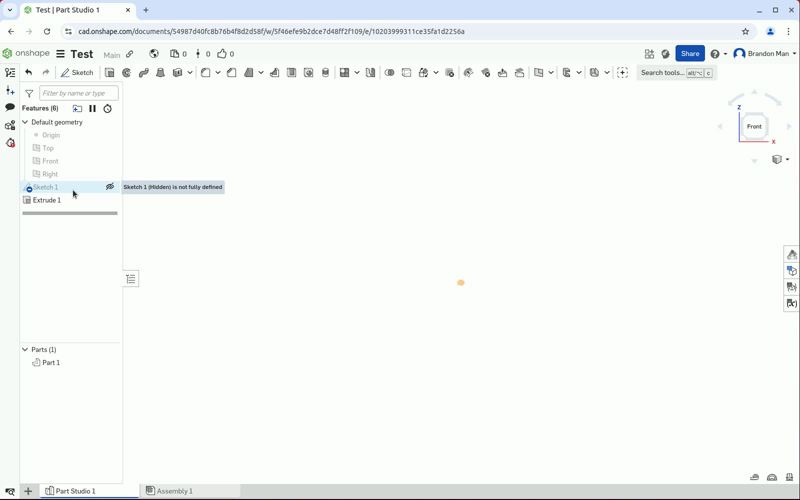
click(73, 189)
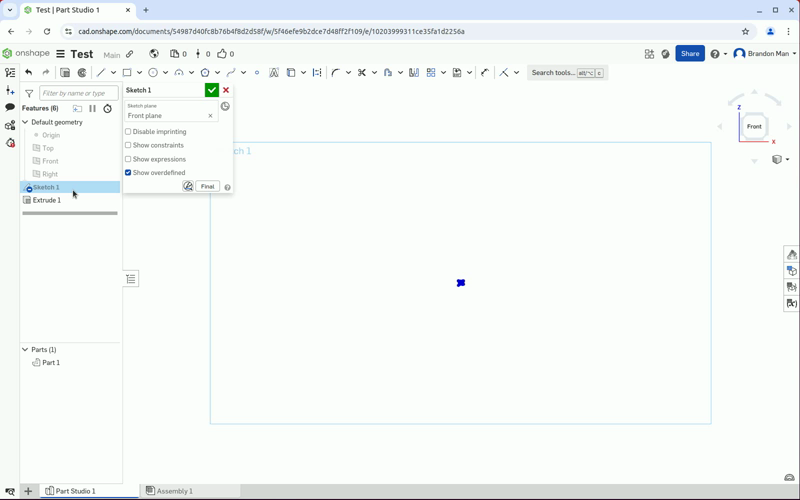
mouse_move(229, 92)
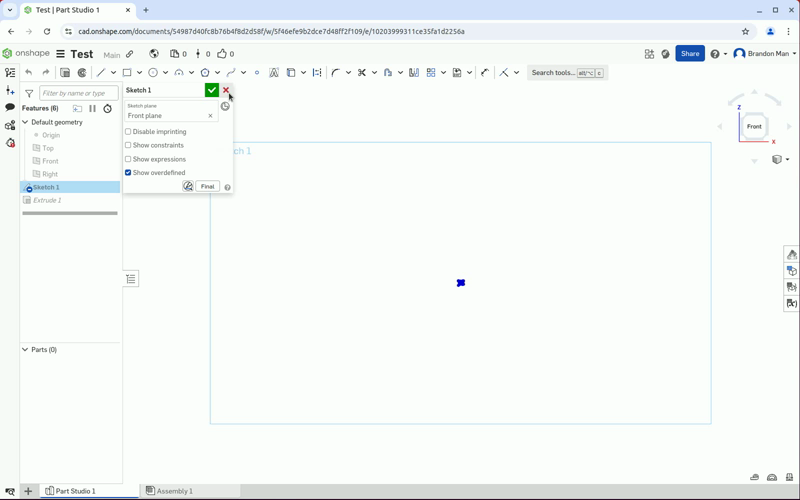
click(229, 92)
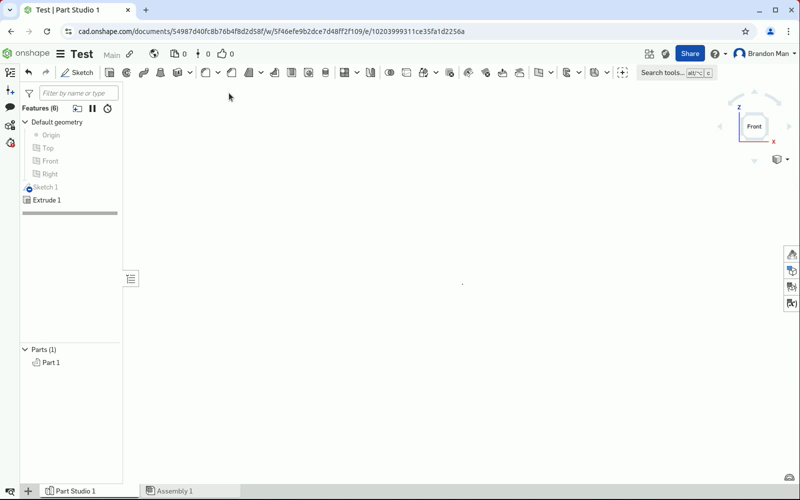
mouse_move(73, 352)
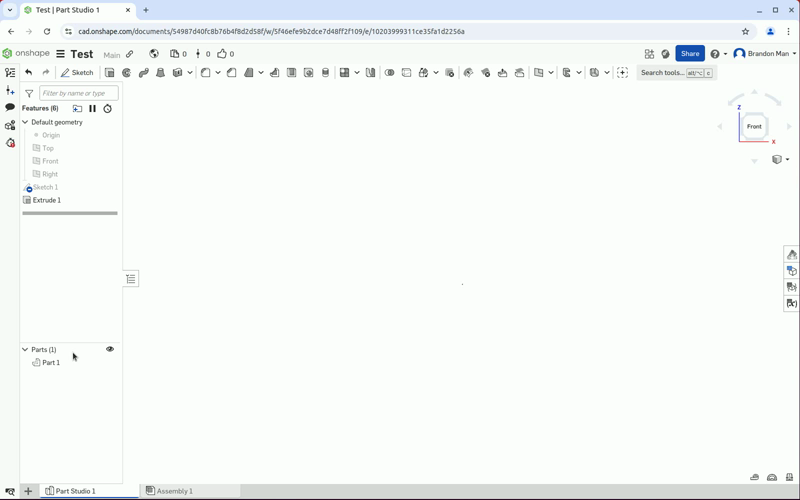
key(y)
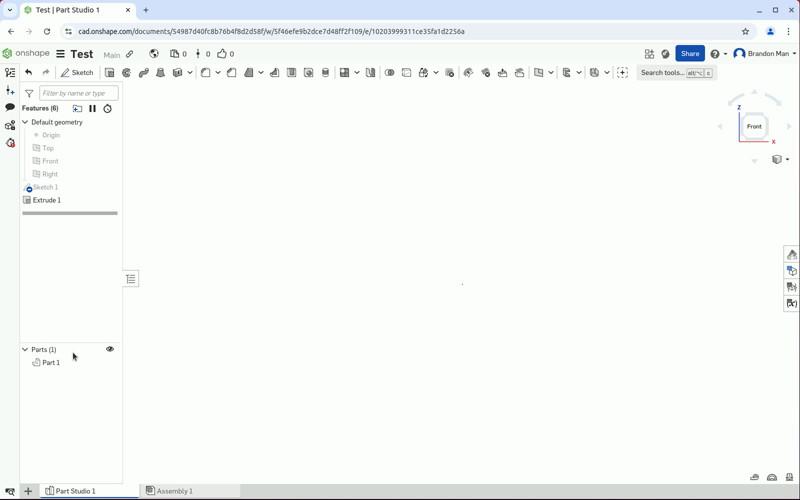
key(shift+p)
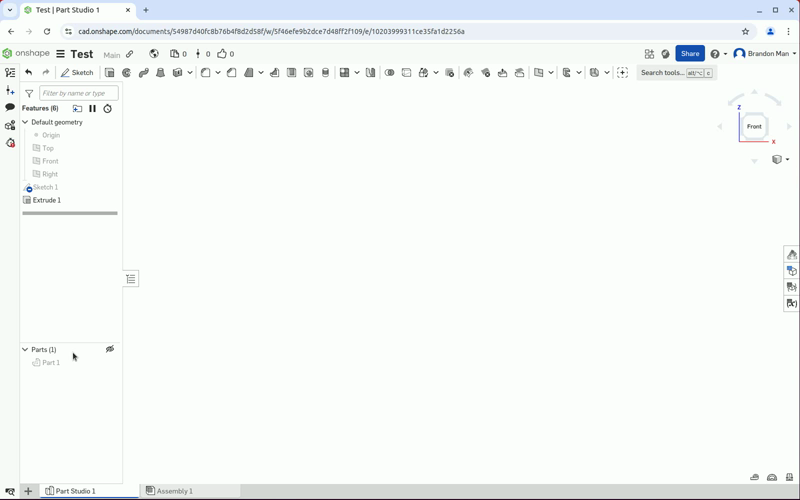
key(space)
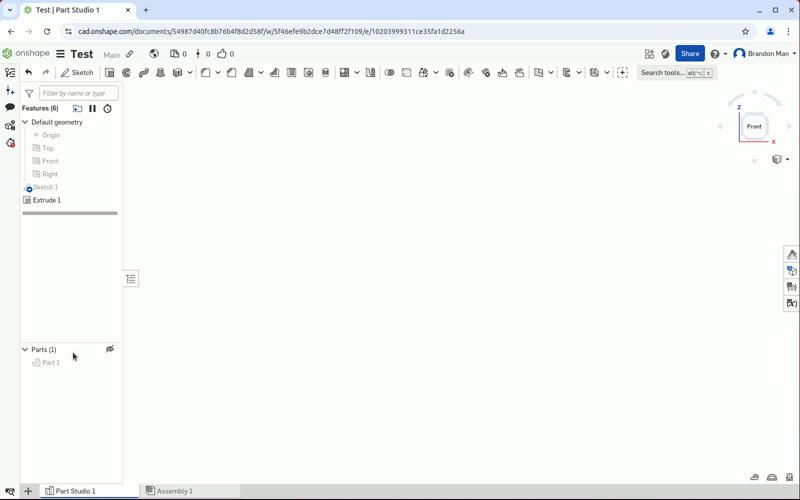
key_down(shift)
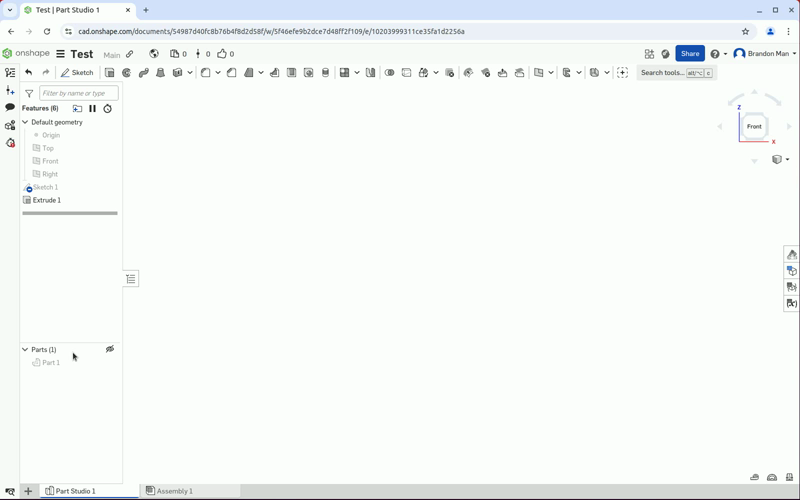
key(left)
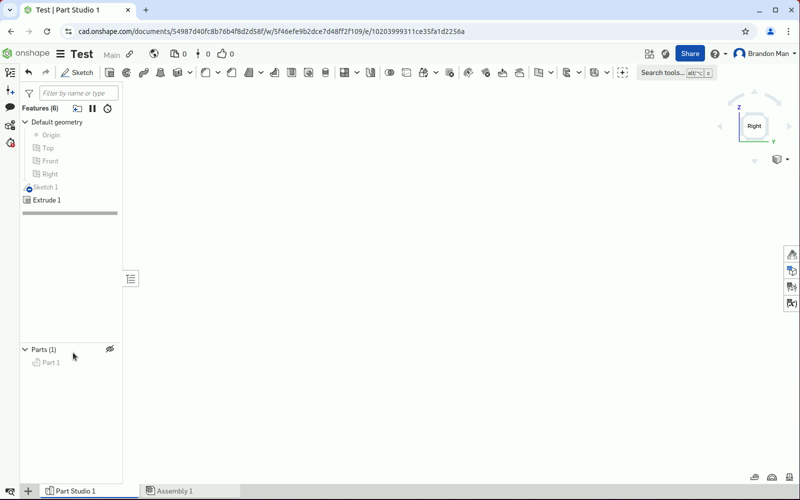
key_up(shift)
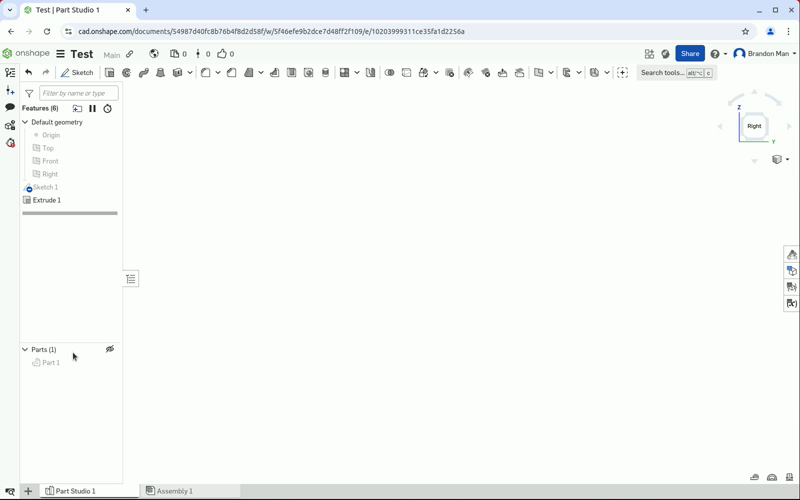
mouse_move(73, 352)
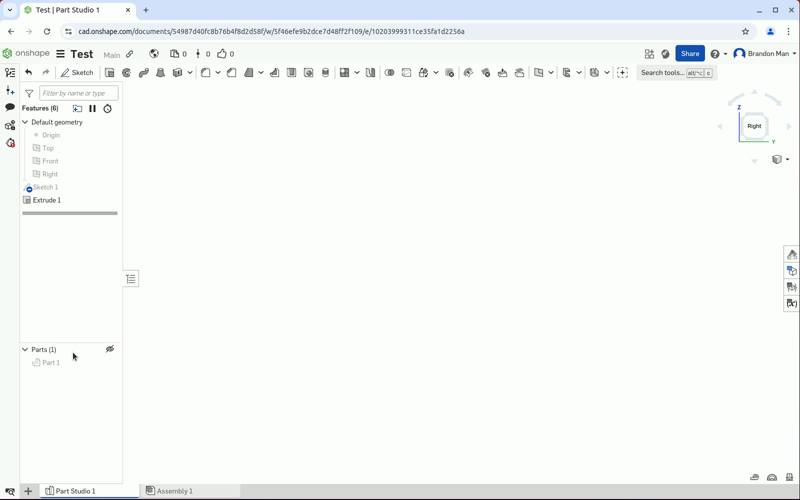
key(shift+y)
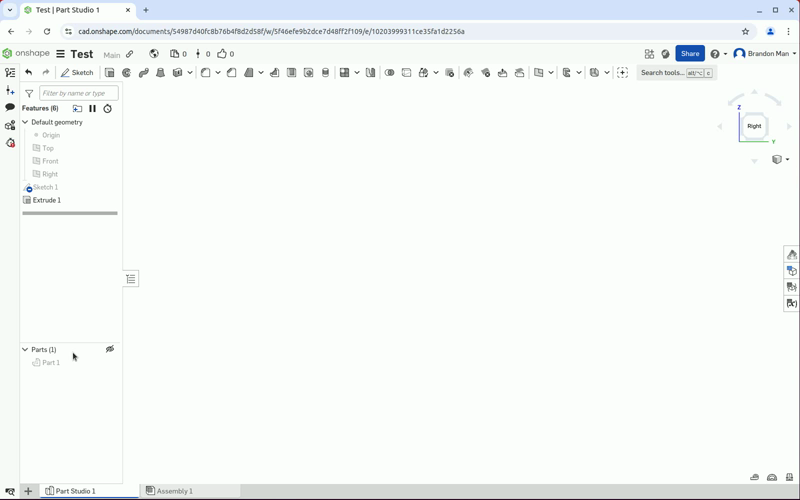
key(shift+s)
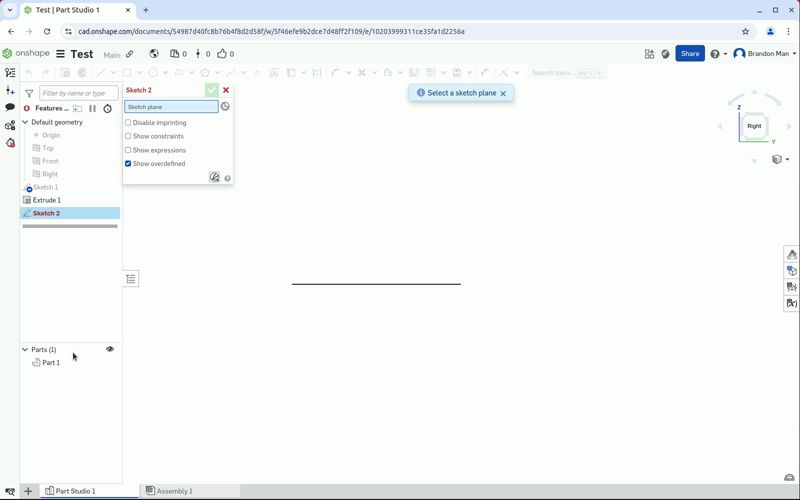
mouse_move(73, 176)
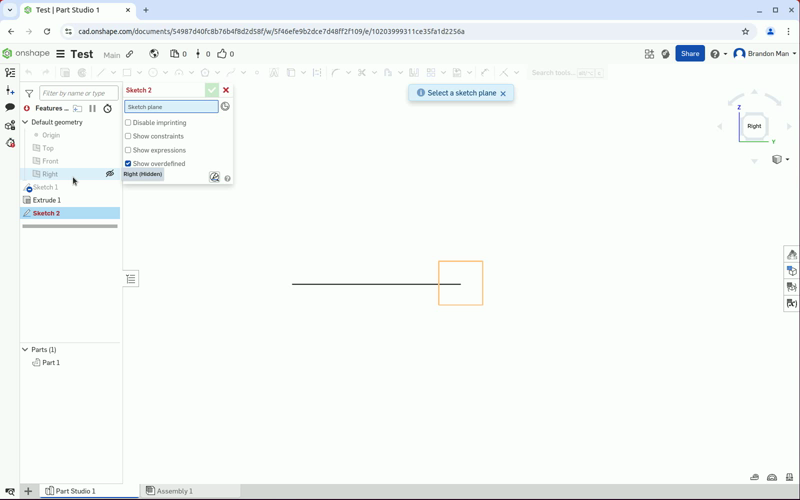
click(73, 176)
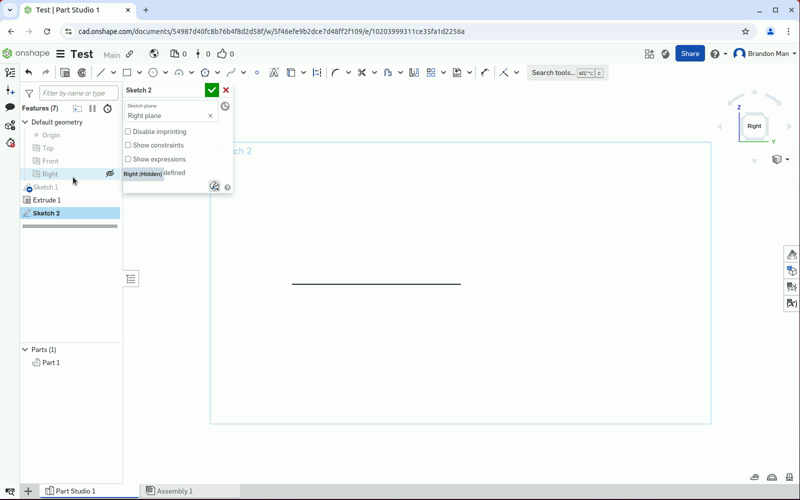
mouse_move(73, 352)
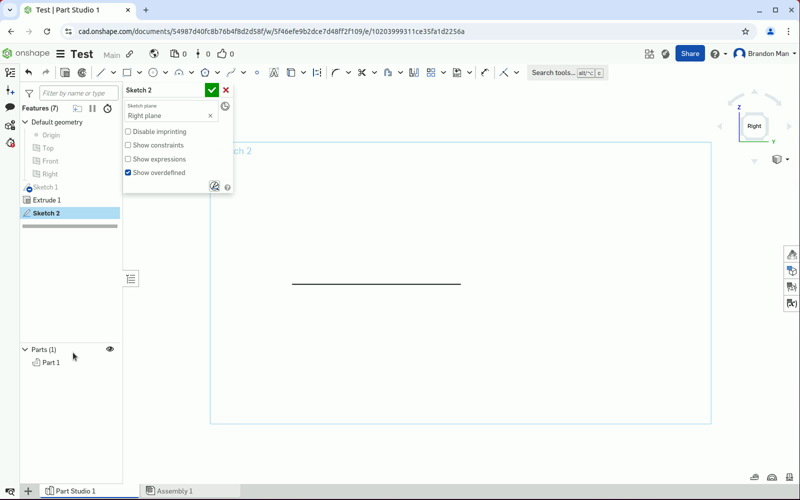
key(y)
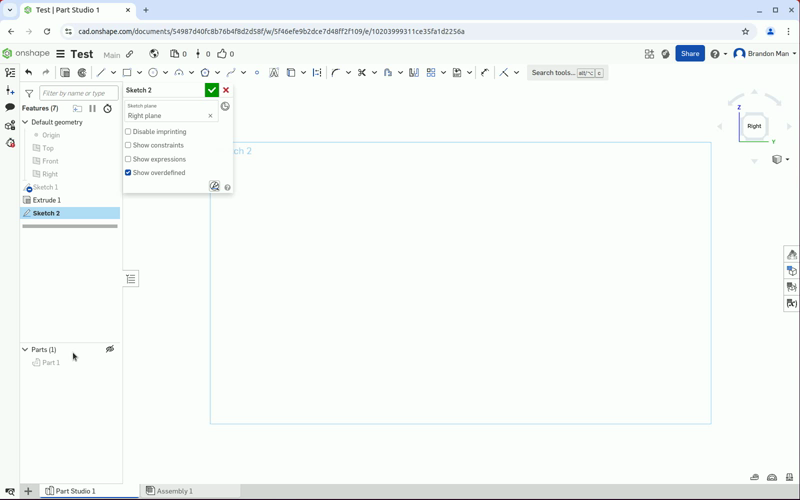
key(l)
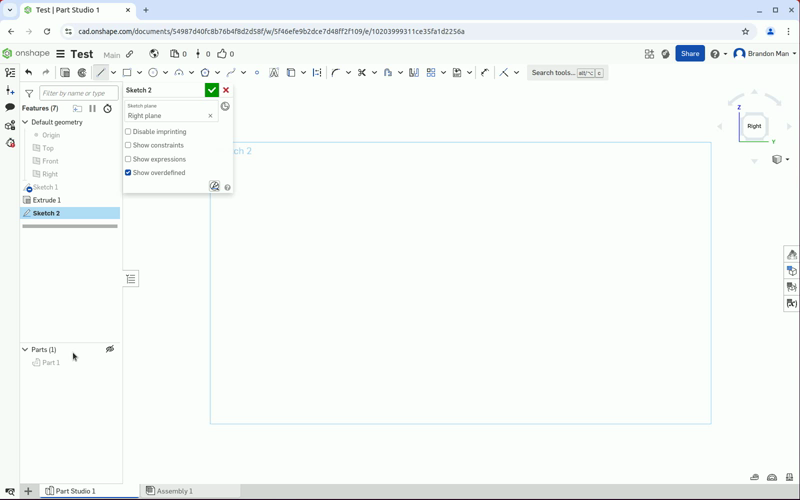
key_down(shift)
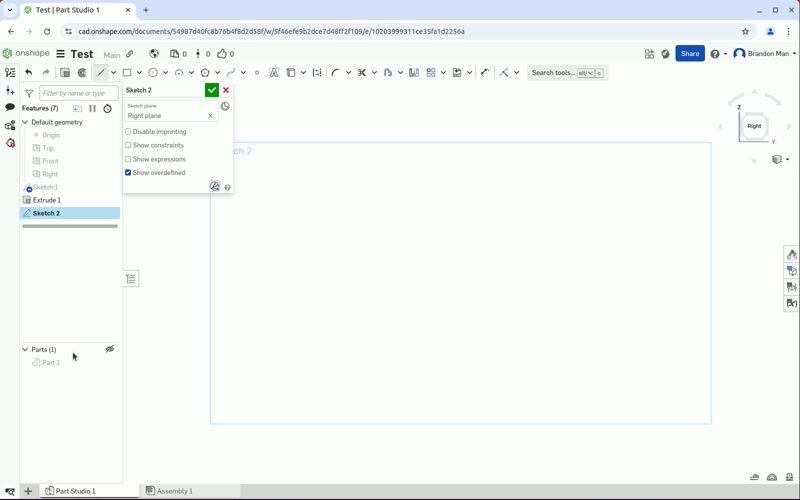
mouse_move(459, 284)
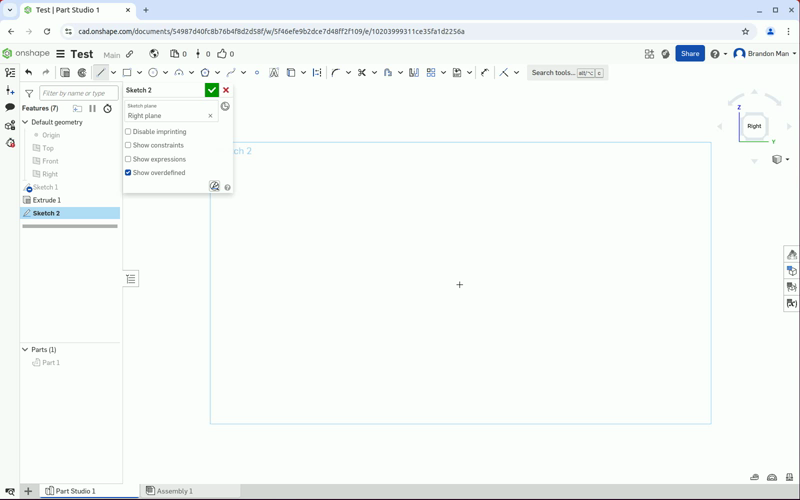
click(459, 284)
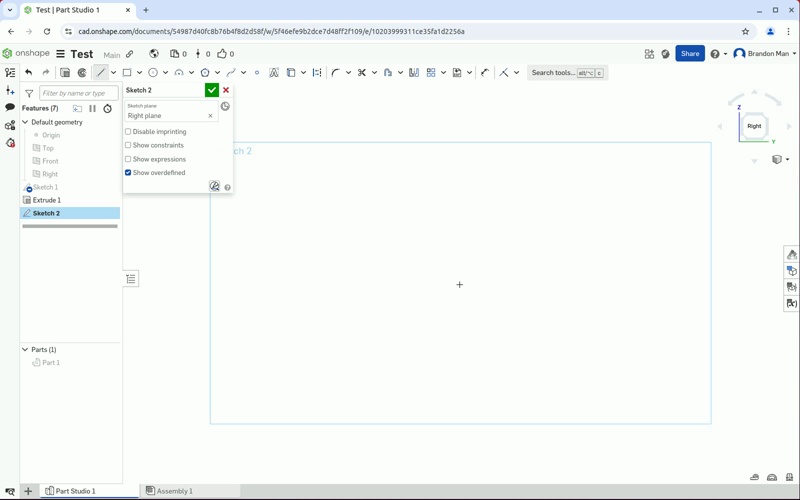
key_up(shift)
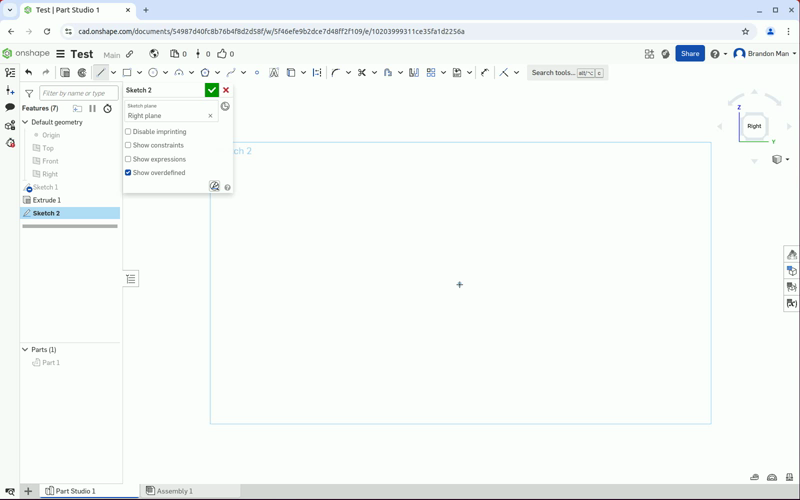
key_down(shift)
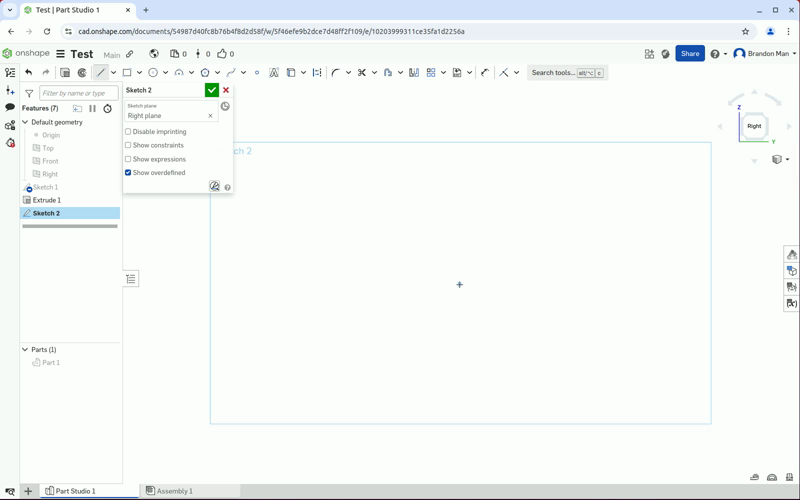
mouse_move(489, 284)
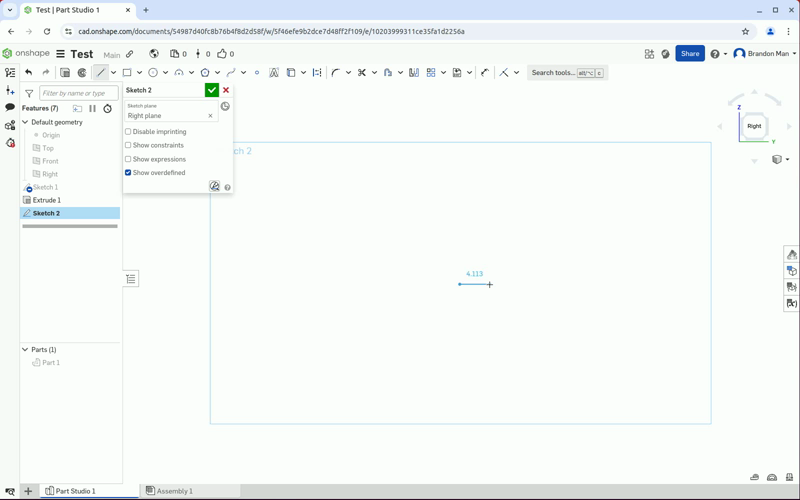
mouse_move(461, 284)
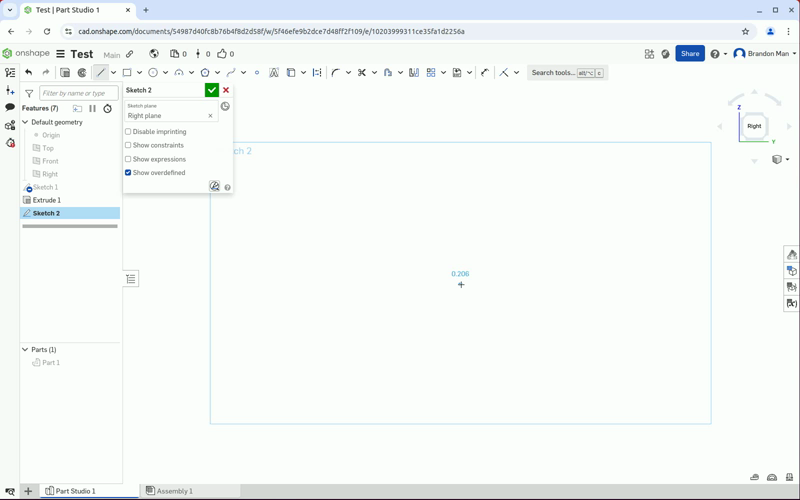
scroll(6)
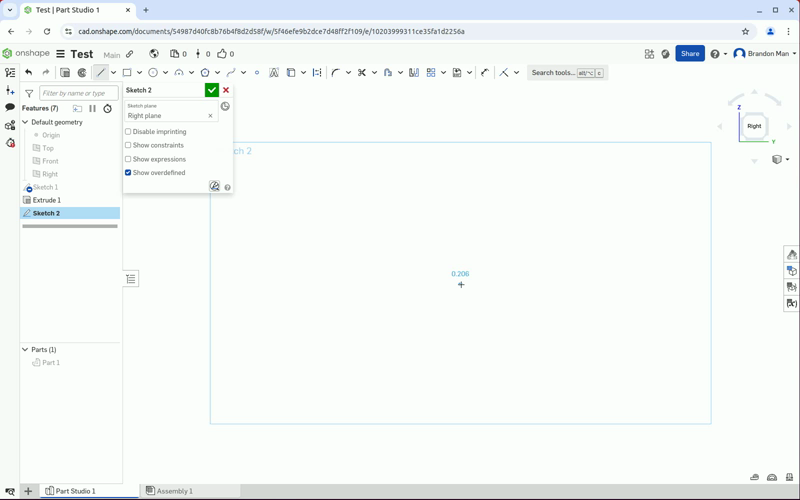
scroll(6)
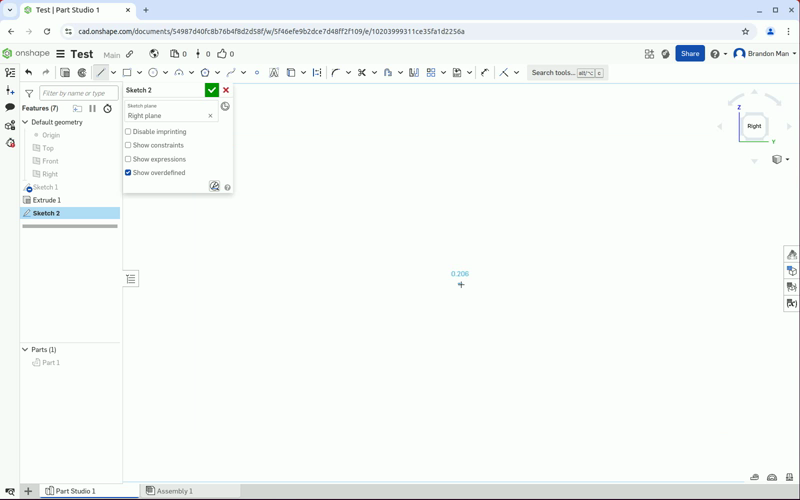
scroll(6)
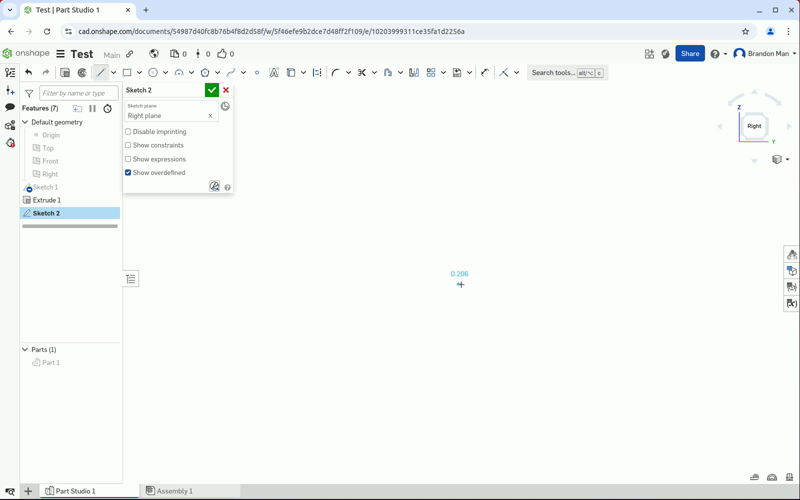
scroll(6)
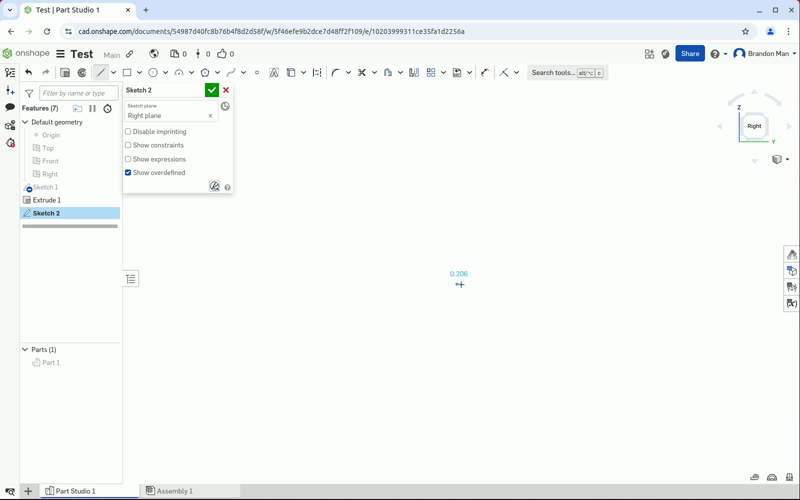
scroll(6)
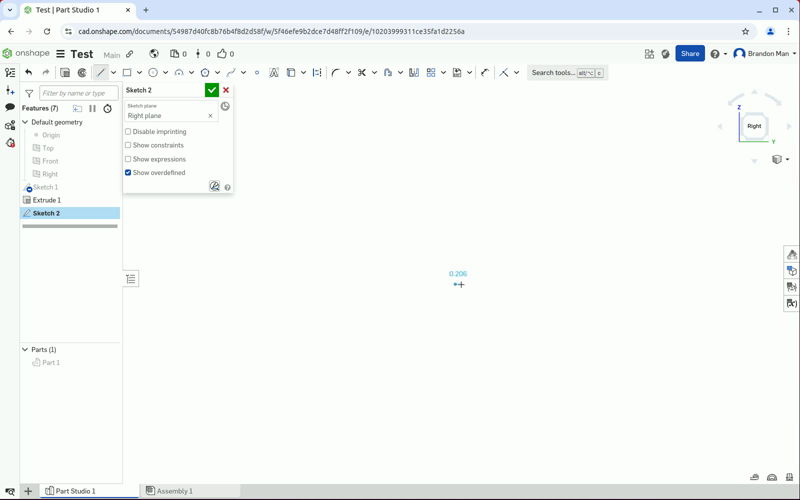
scroll(6)
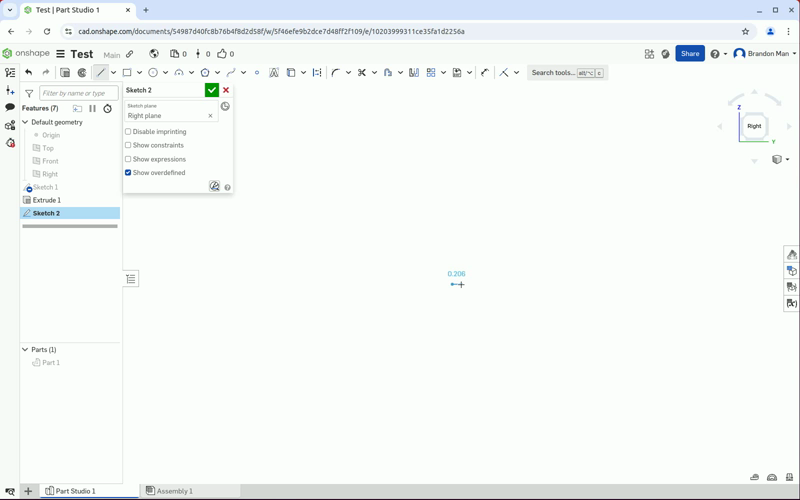
scroll(6)
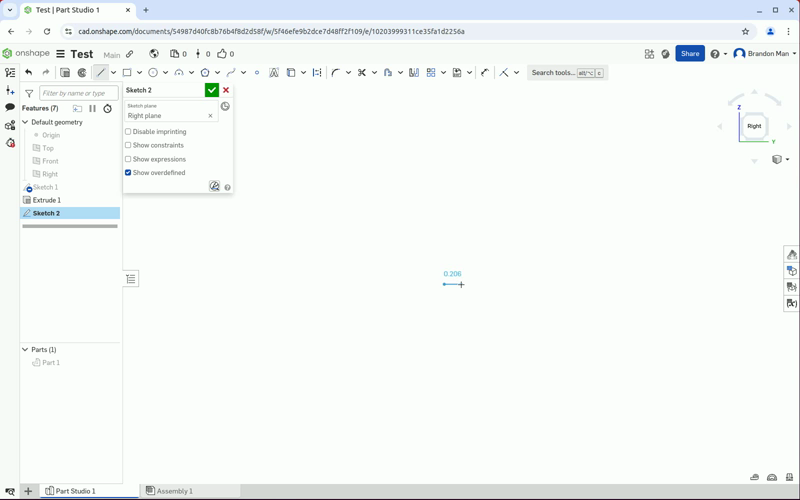
click(461, 284)
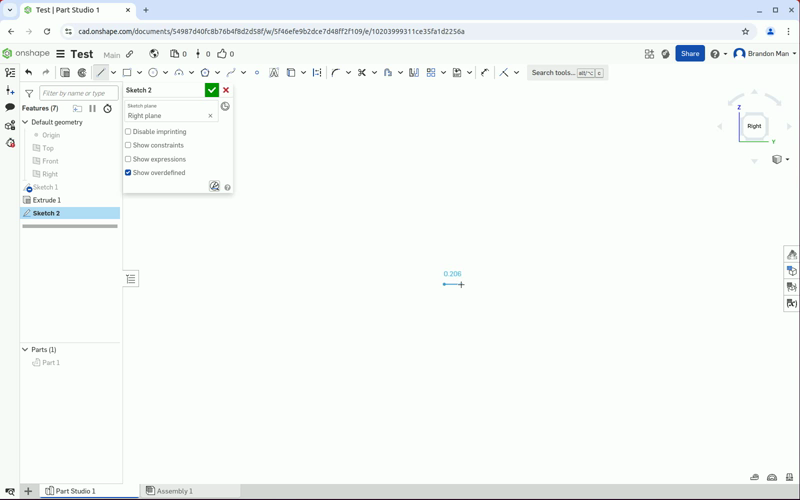
scroll(-6)
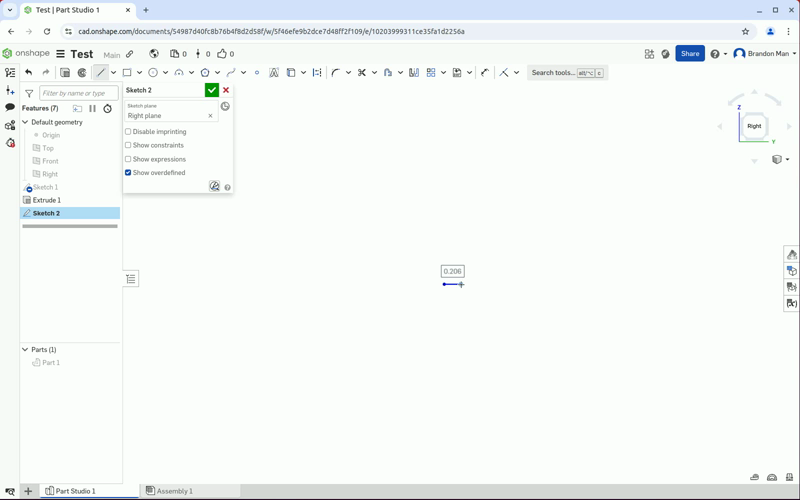
scroll(-6)
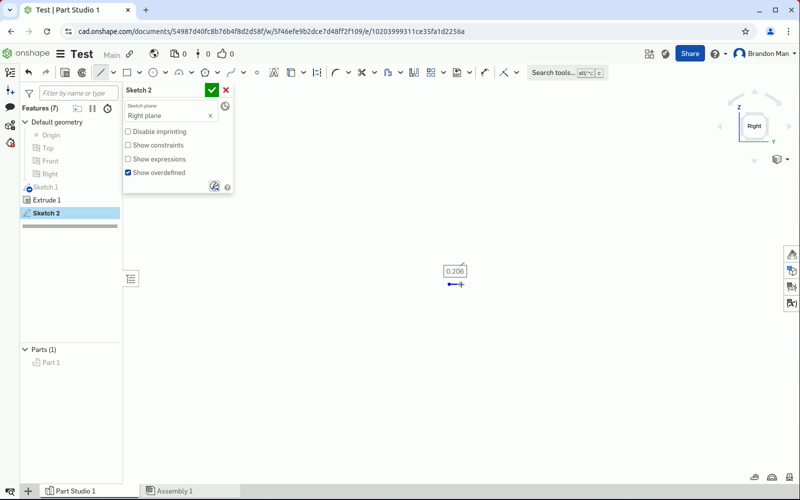
scroll(-6)
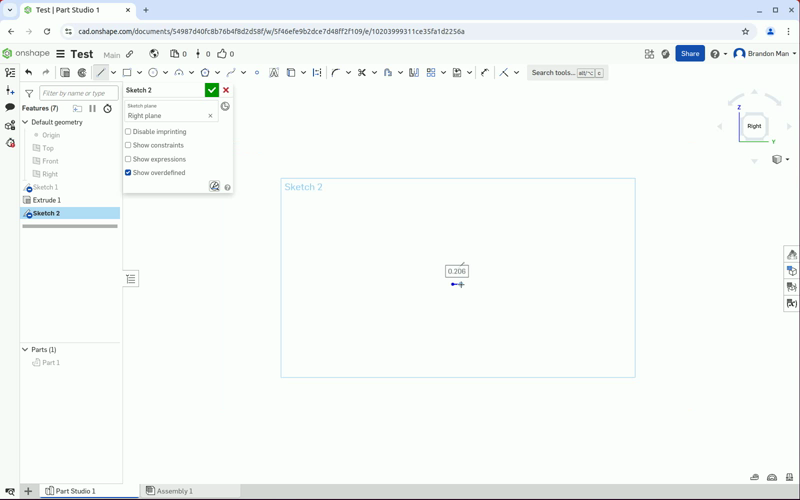
scroll(-6)
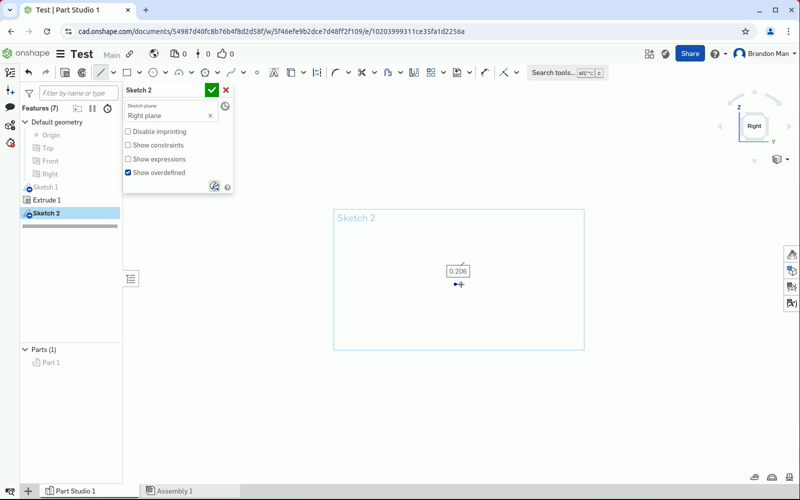
scroll(-6)
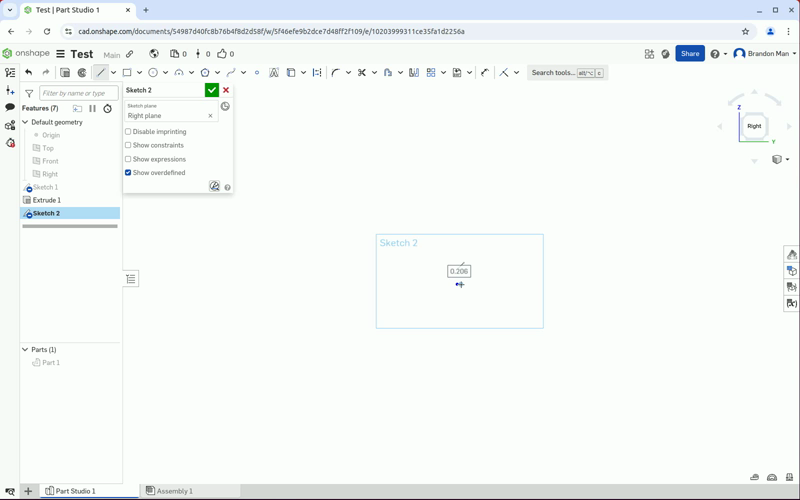
scroll(-6)
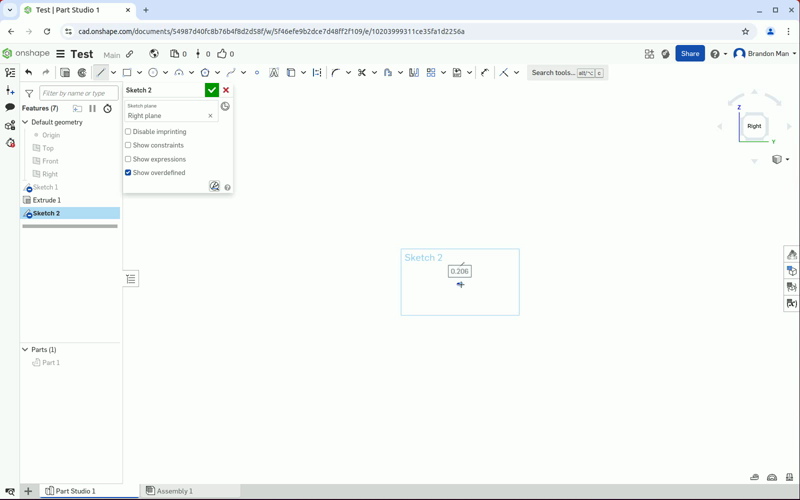
scroll(-6)
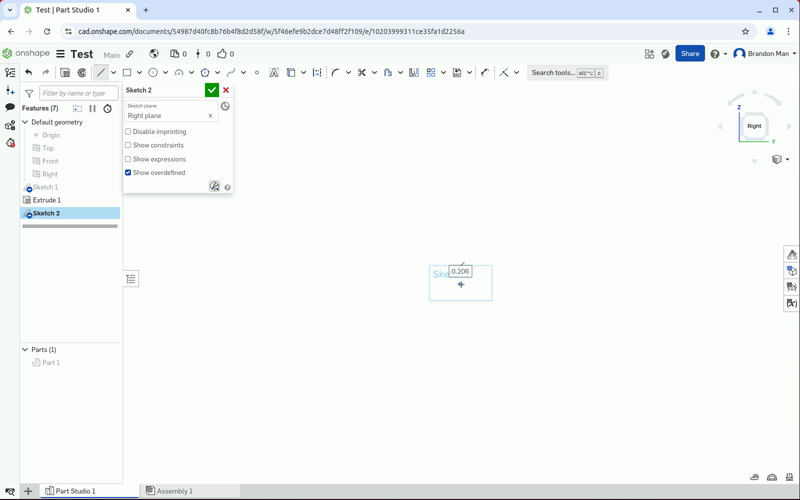
key_up(shift)
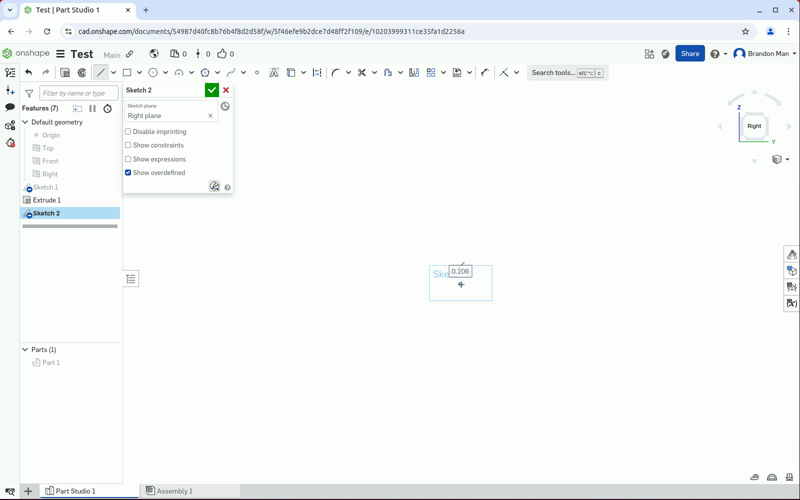
key_down(shift)
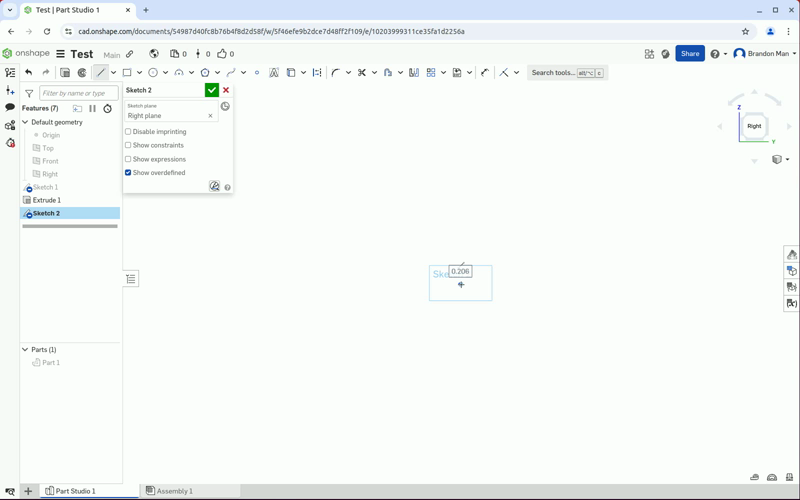
mouse_move(491, 284)
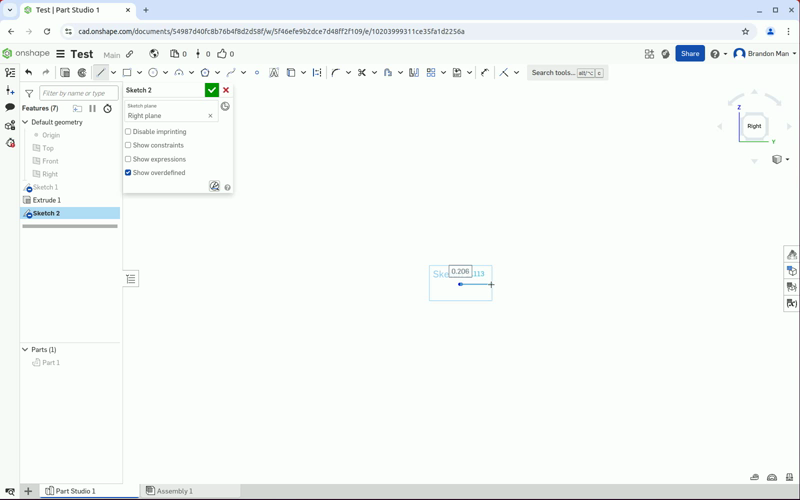
mouse_move(461, 280)
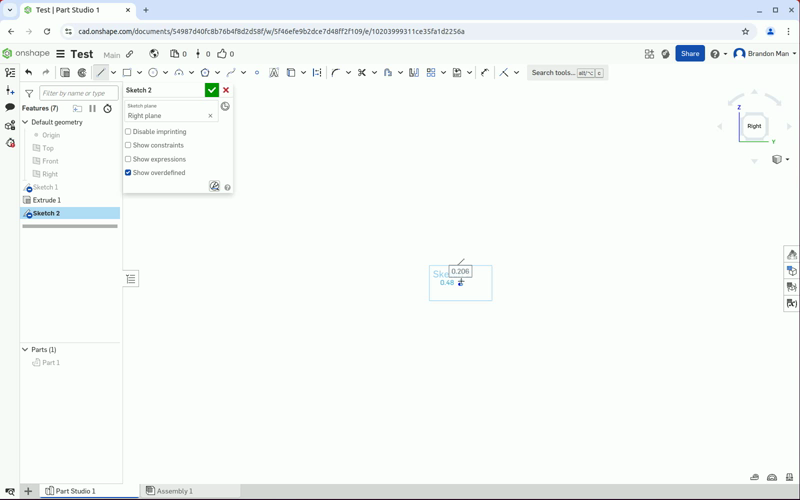
scroll(6)
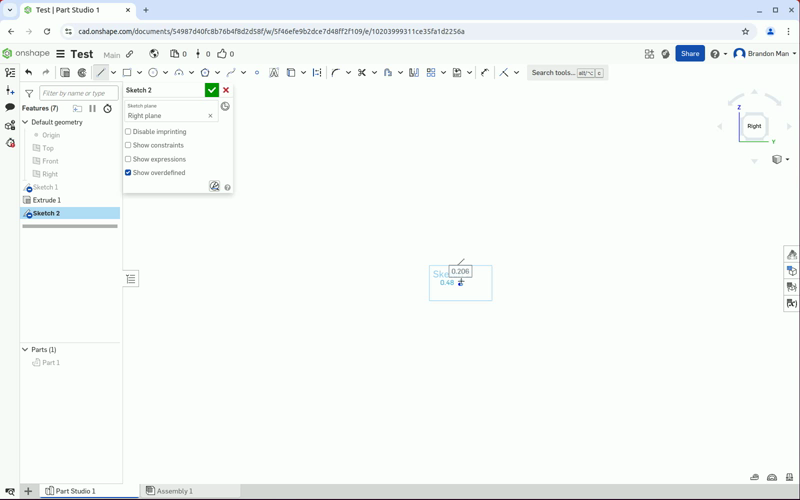
scroll(6)
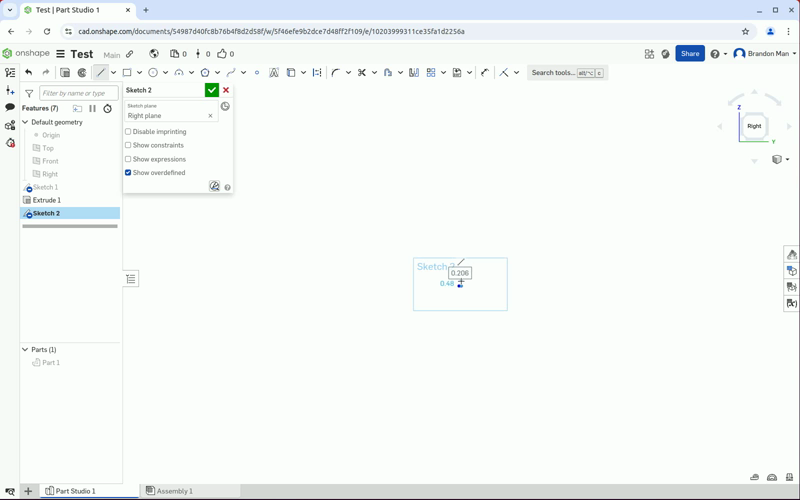
scroll(6)
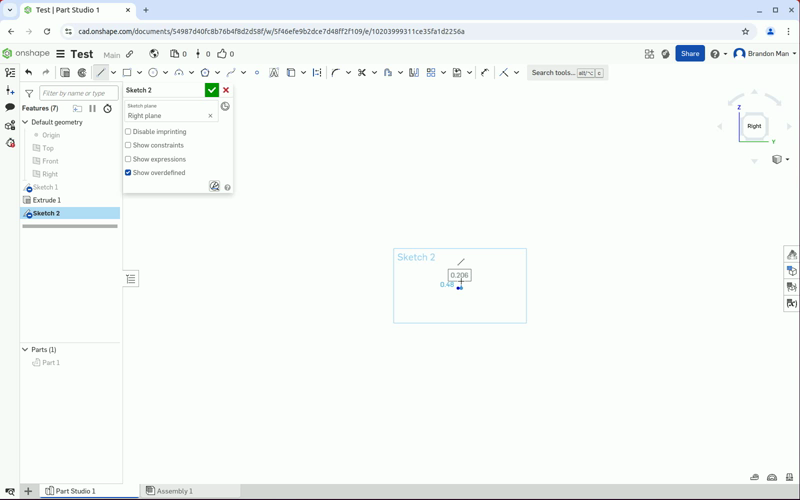
scroll(6)
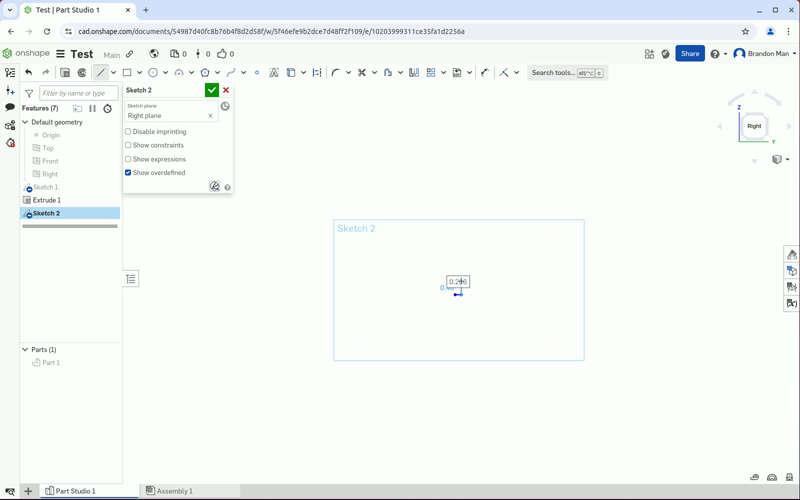
scroll(6)
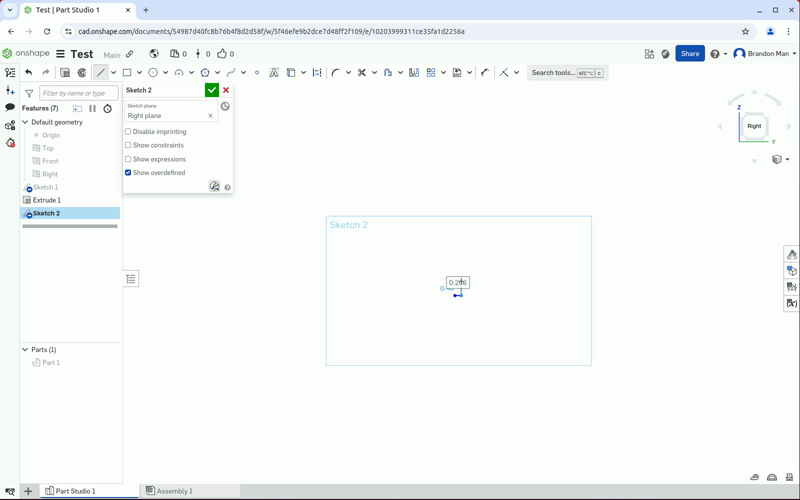
scroll(6)
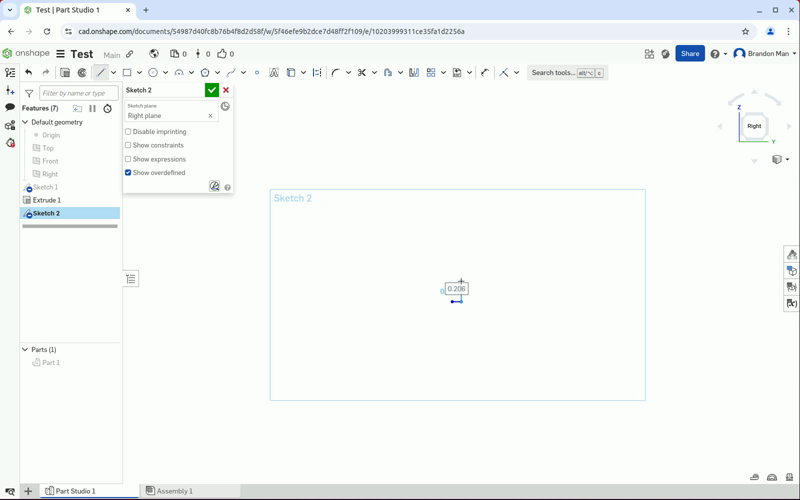
scroll(6)
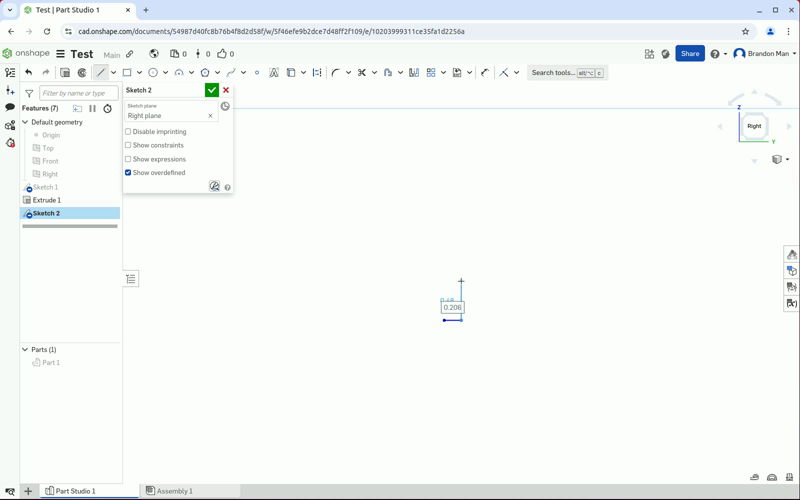
click(461, 280)
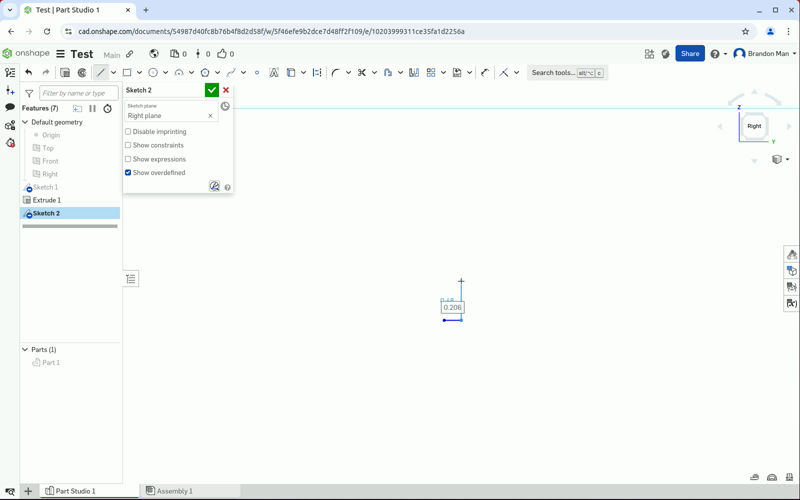
scroll(-6)
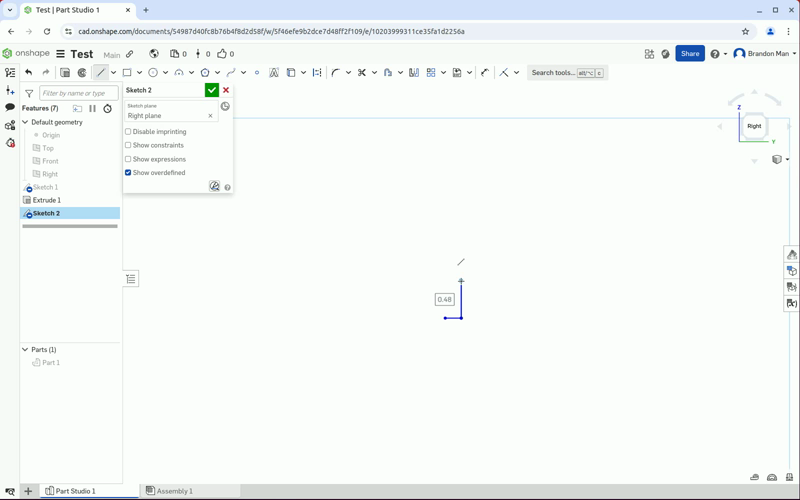
scroll(-6)
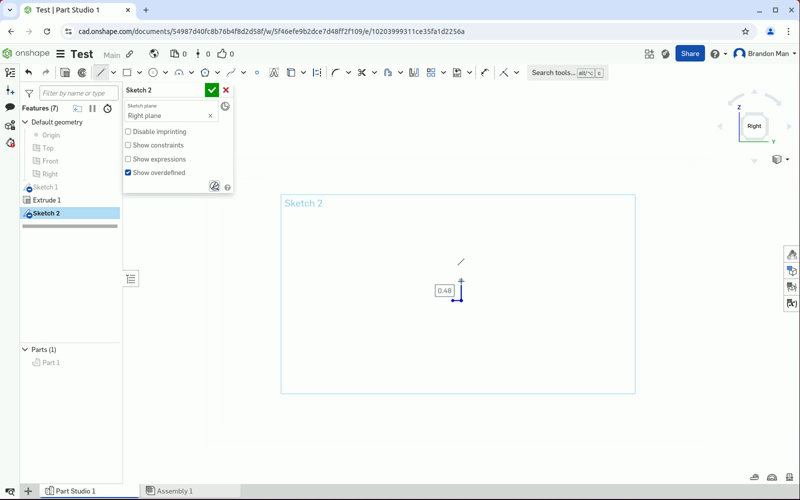
scroll(-6)
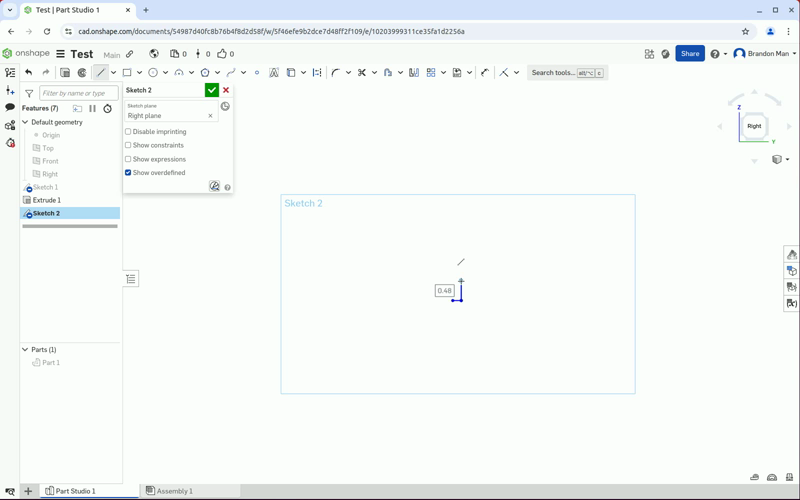
scroll(-6)
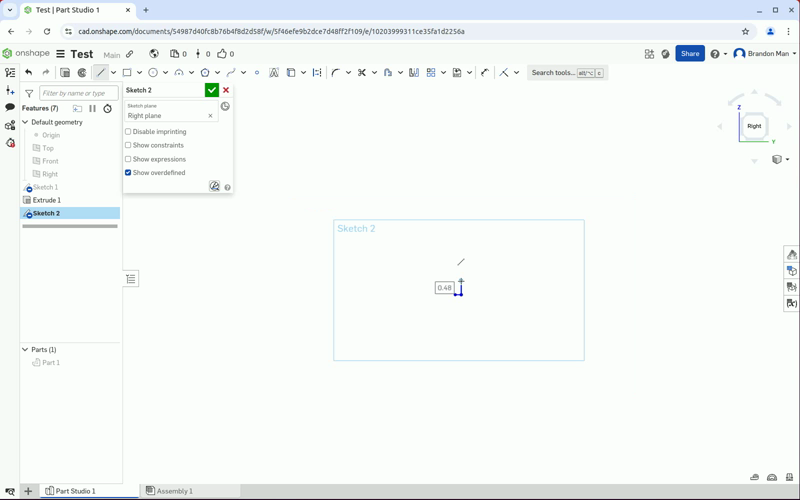
scroll(-6)
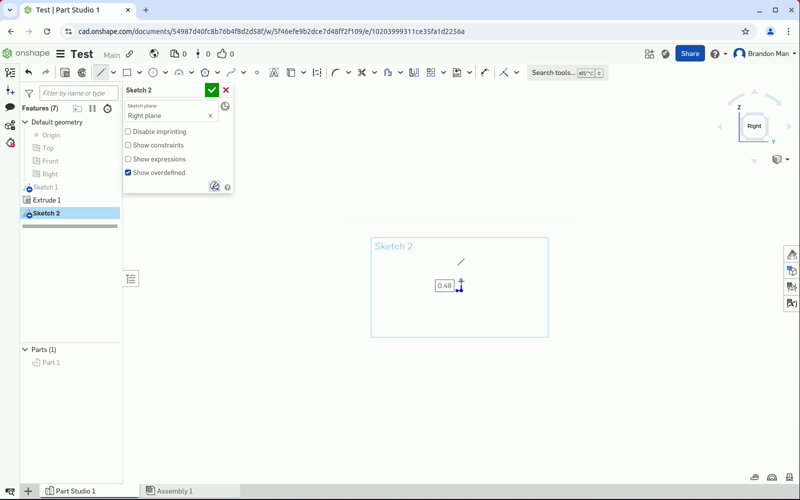
scroll(-6)
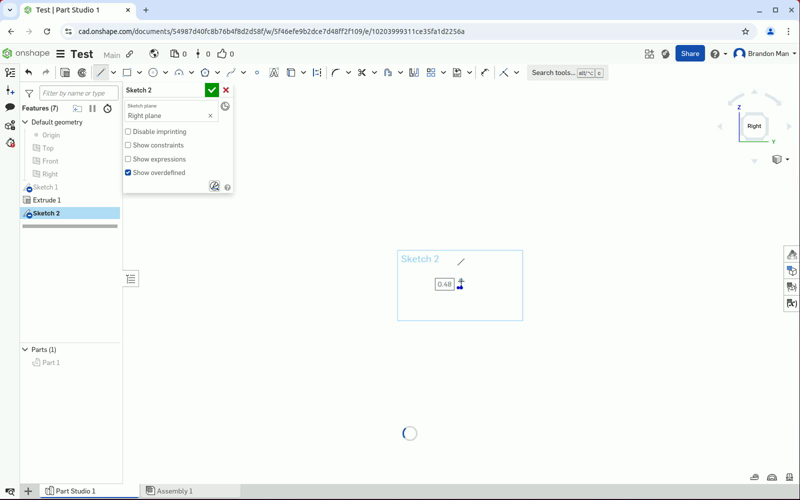
scroll(-6)
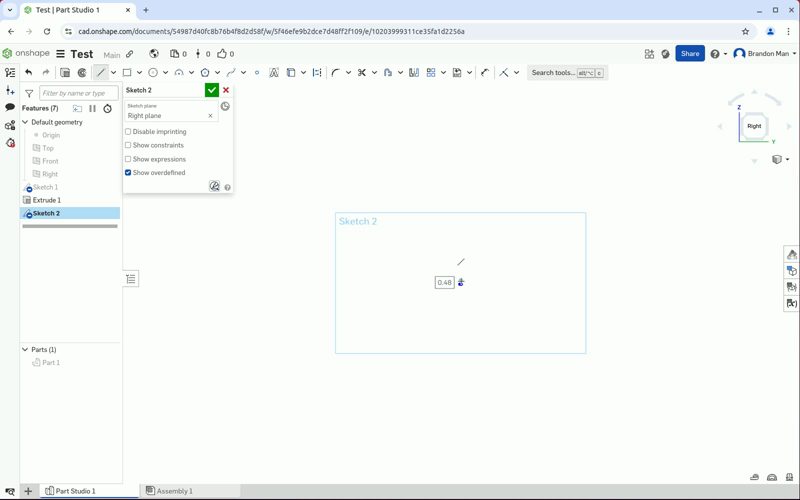
key_up(shift)
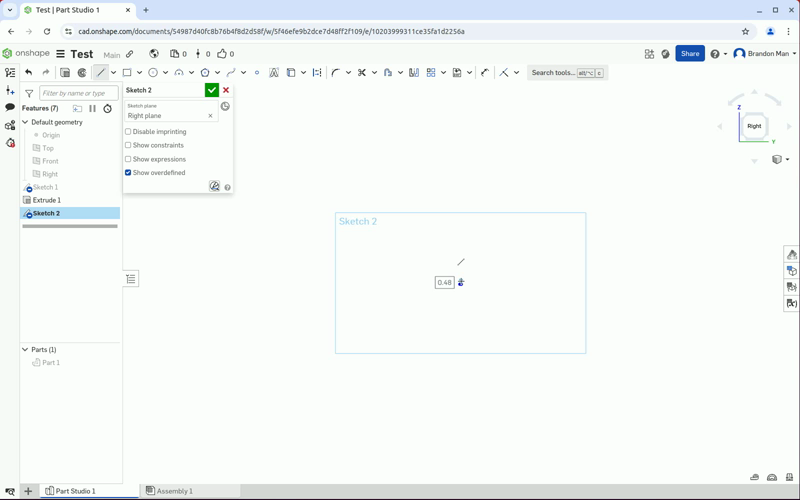
mouse_move(491, 280)
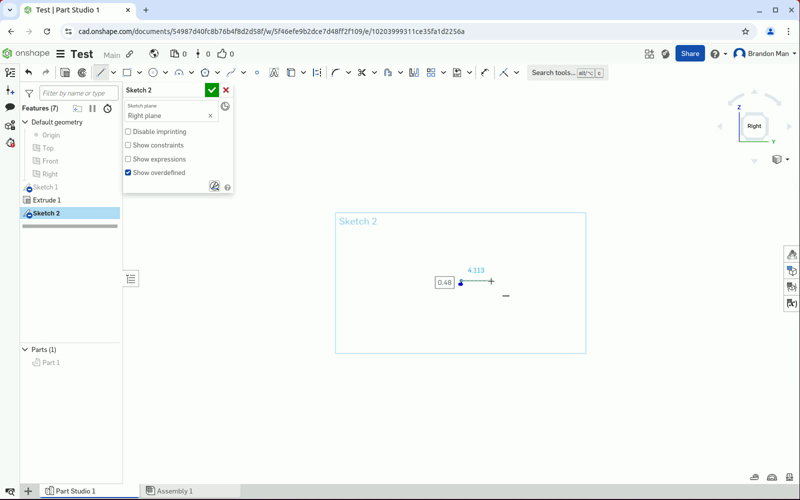
key_down(shift)
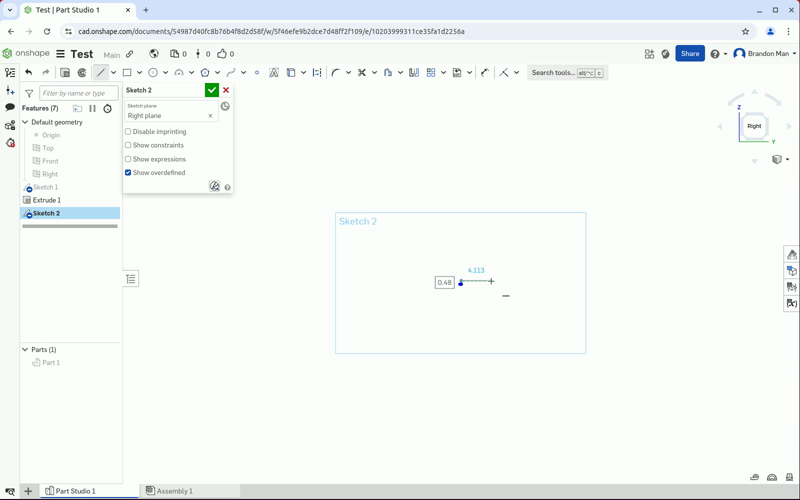
mouse_move(459, 284)
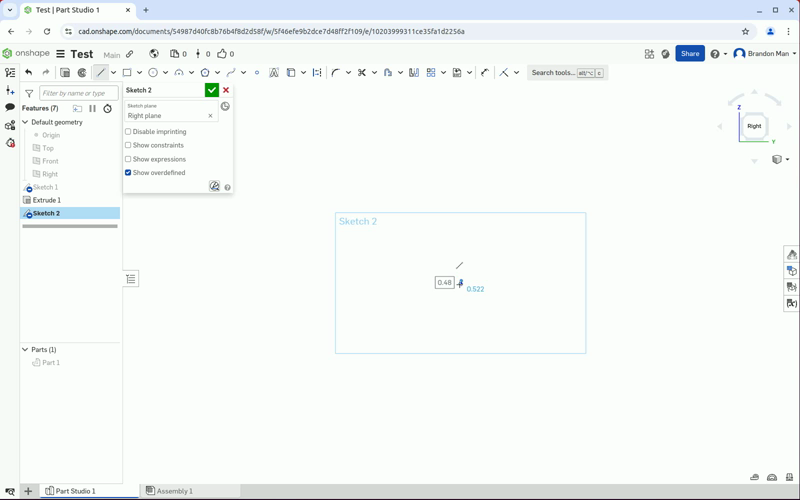
scroll(6)
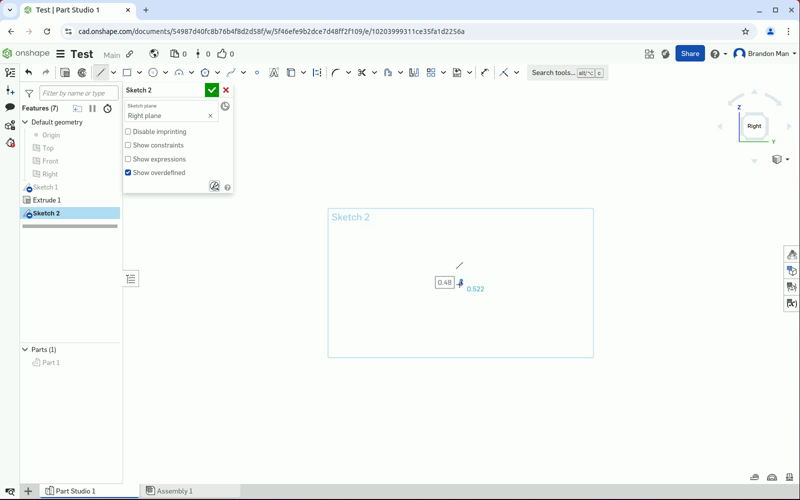
scroll(6)
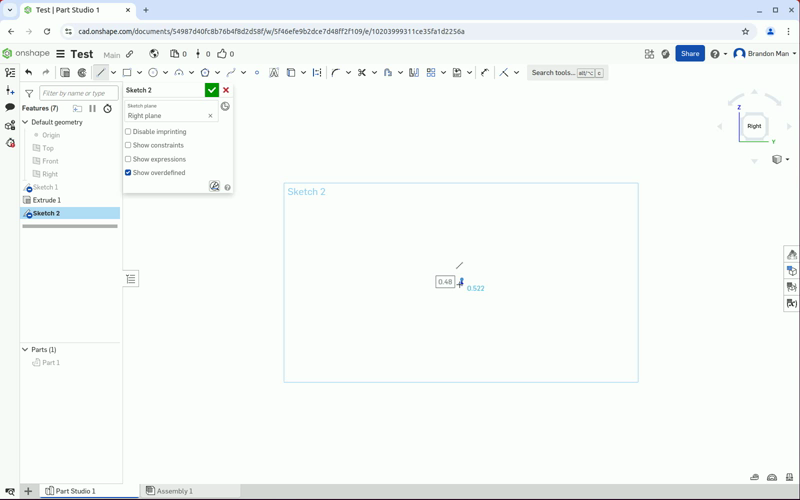
scroll(6)
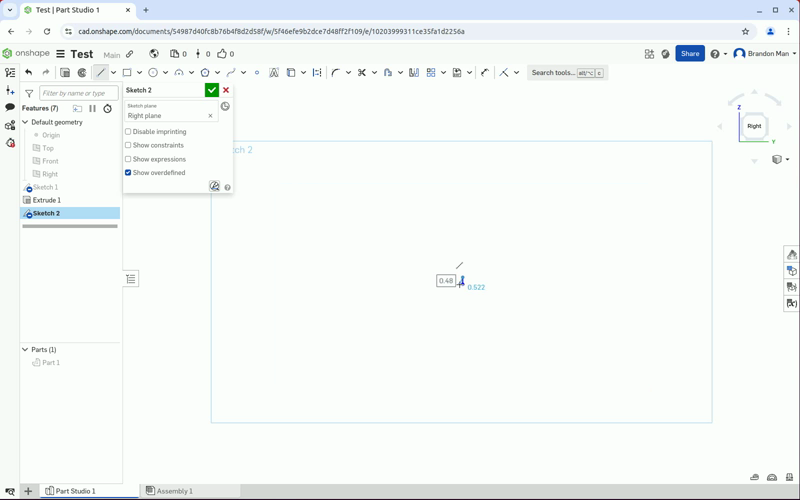
scroll(6)
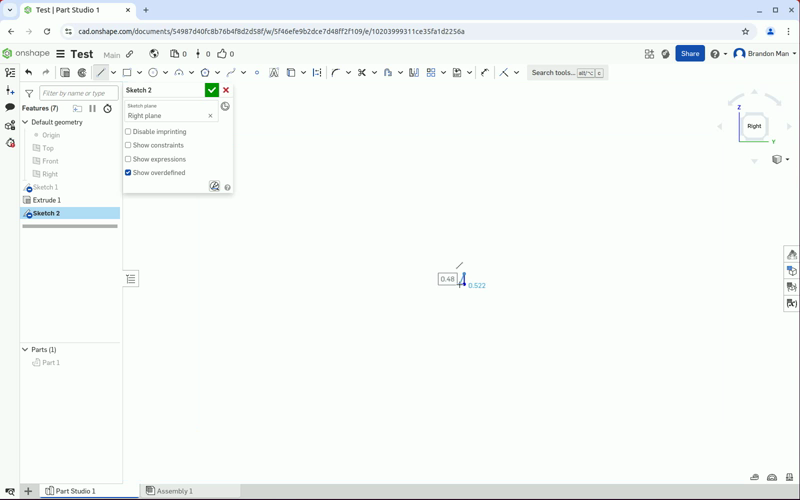
scroll(6)
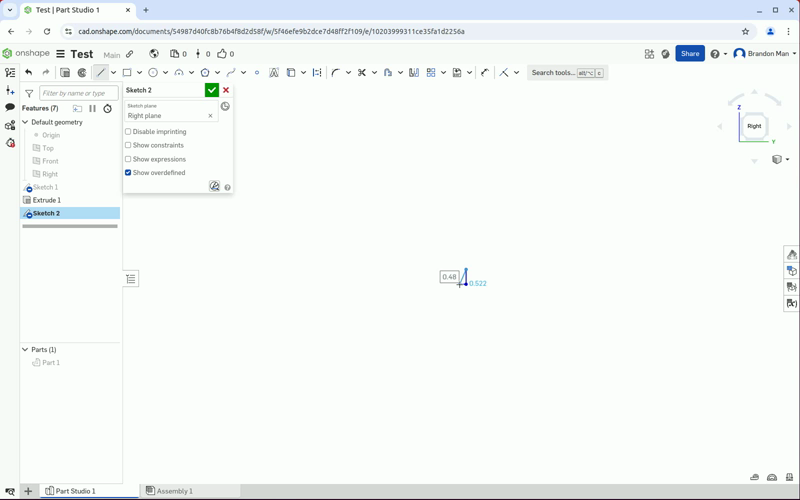
scroll(6)
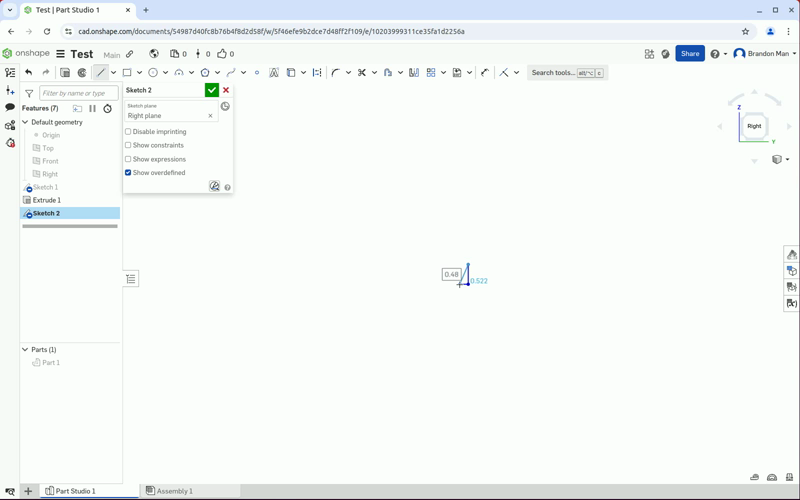
scroll(6)
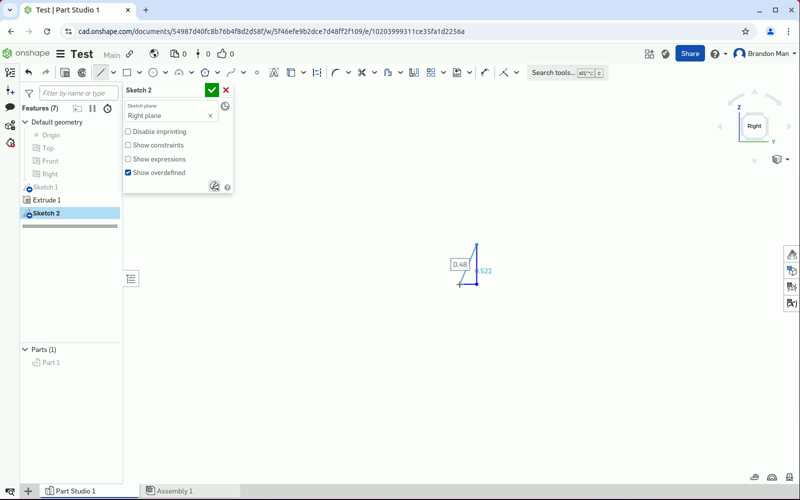
key_up(shift)
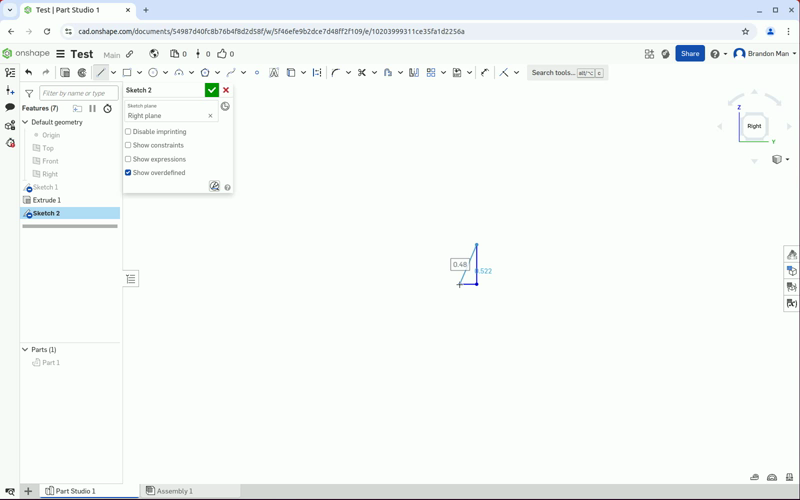
click(459, 284)
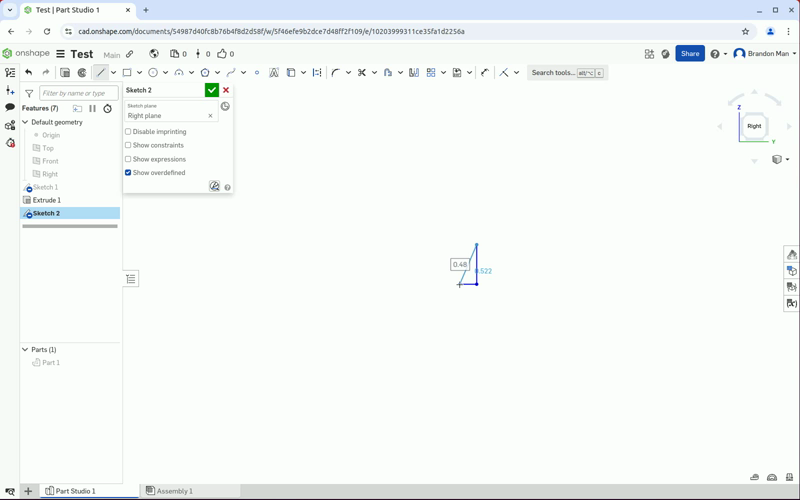
scroll(-6)
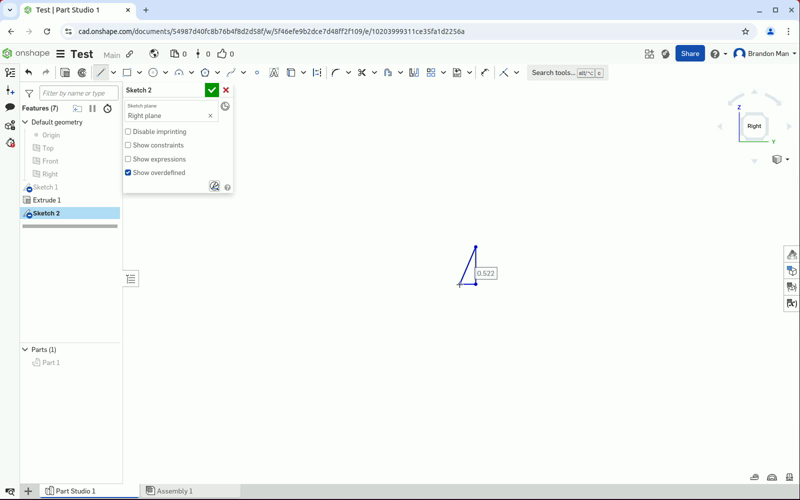
scroll(-6)
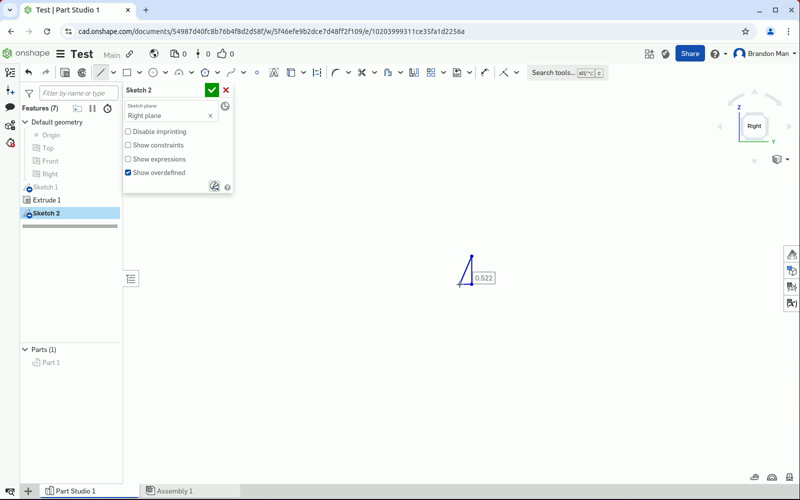
scroll(-6)
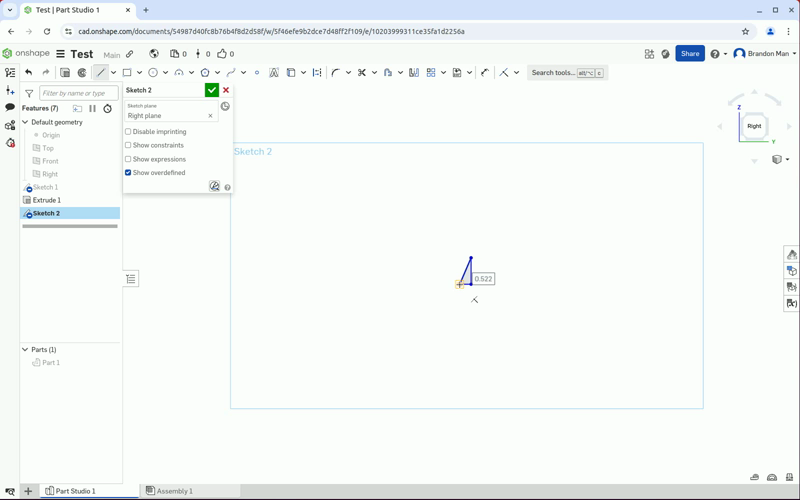
scroll(-6)
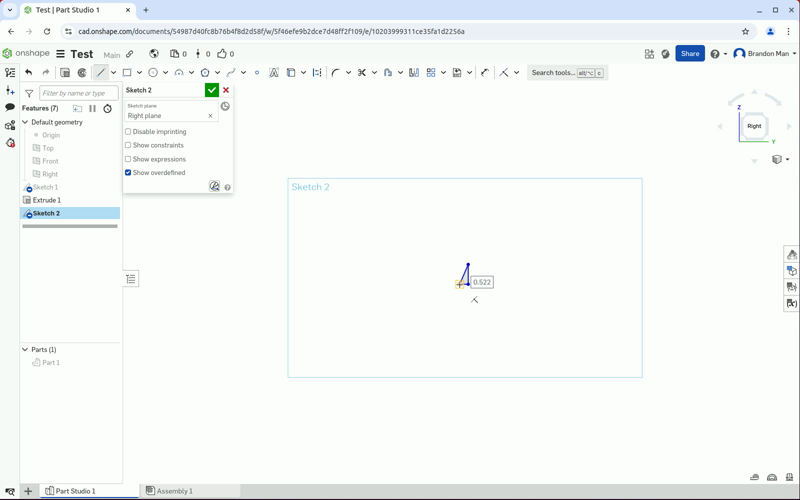
scroll(-6)
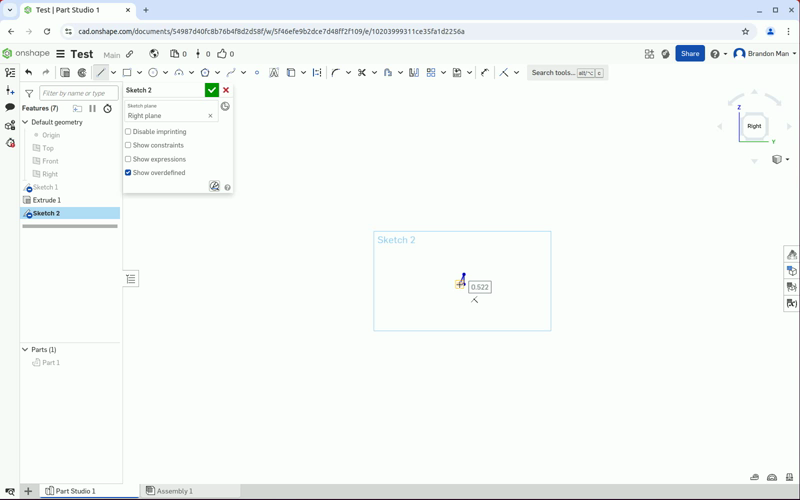
scroll(-6)
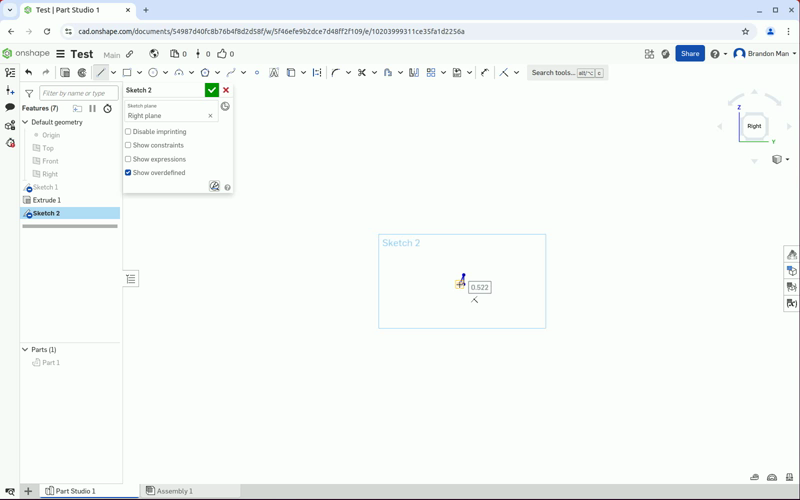
scroll(-6)
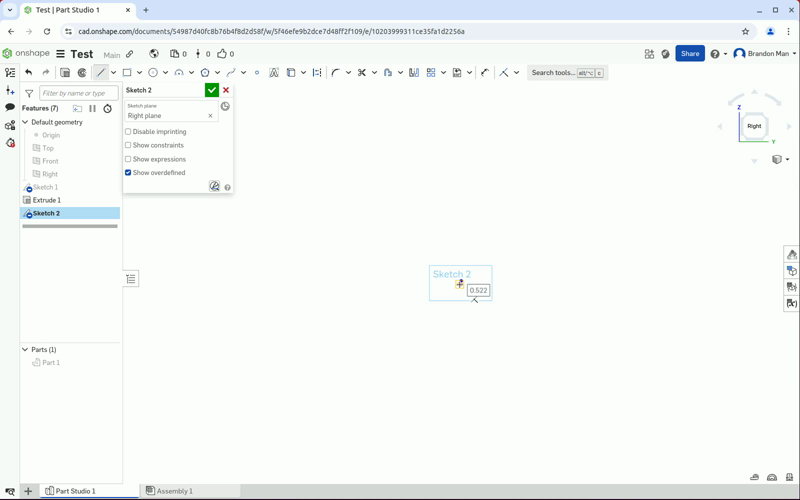
key(esc)
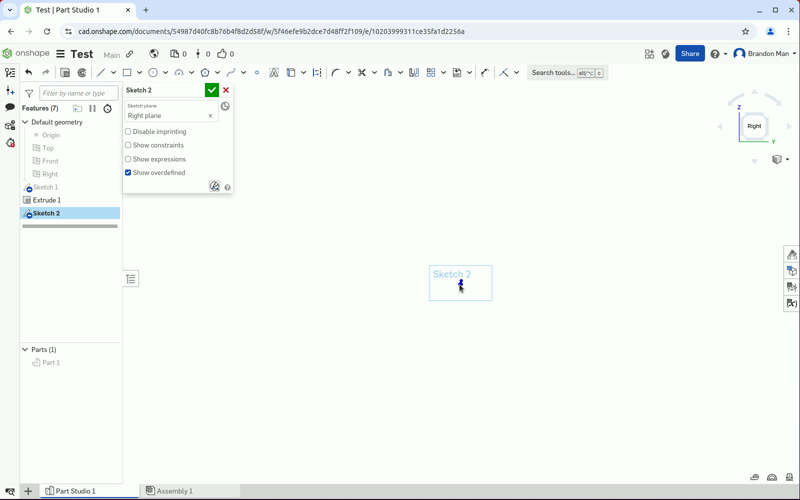
mouse_move(460, 282)
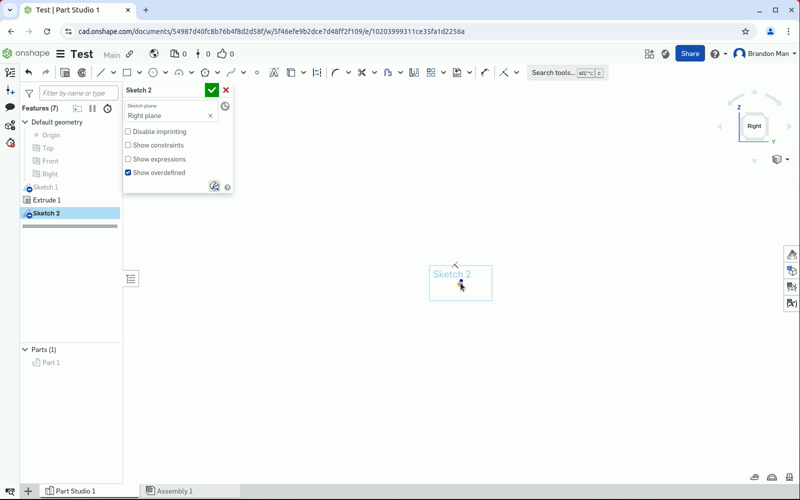
scroll(6)
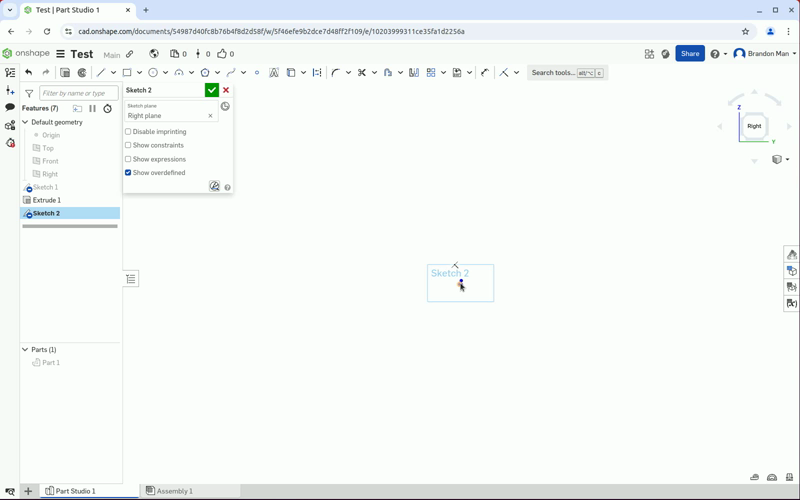
scroll(6)
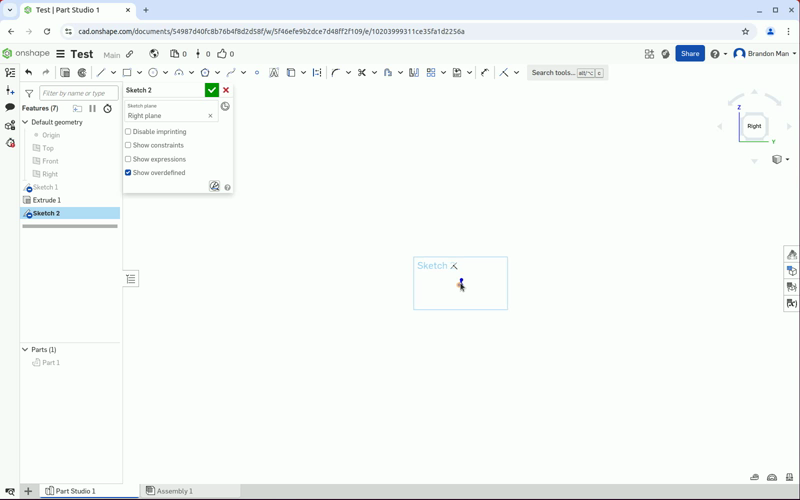
scroll(6)
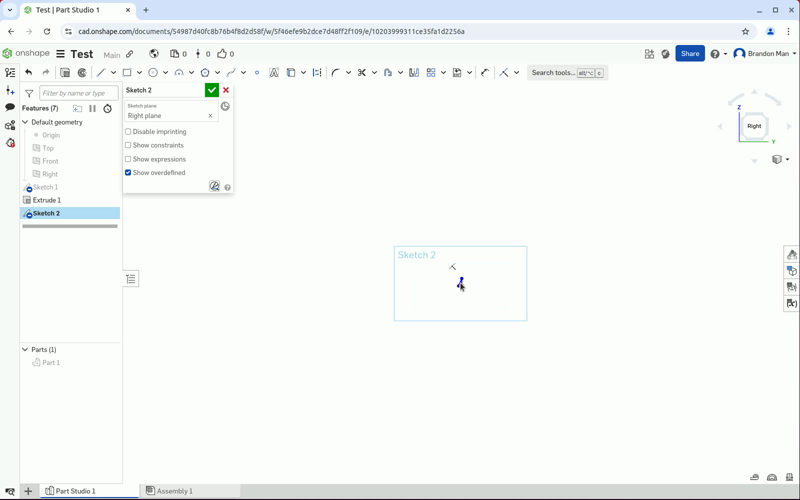
scroll(6)
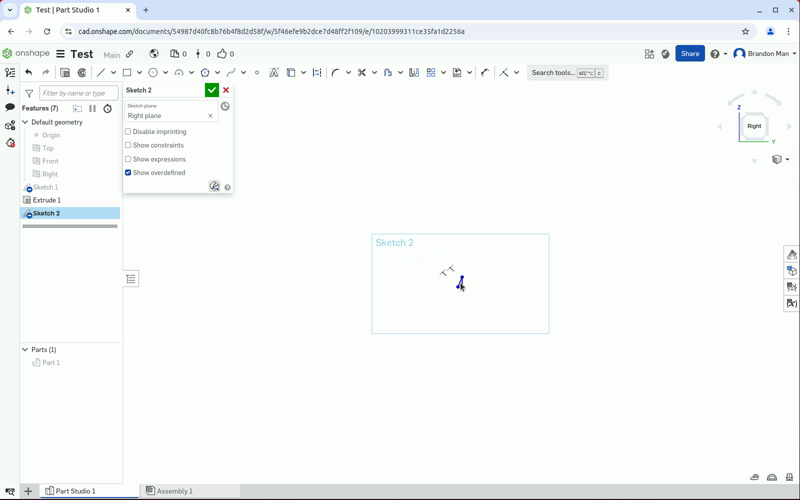
scroll(6)
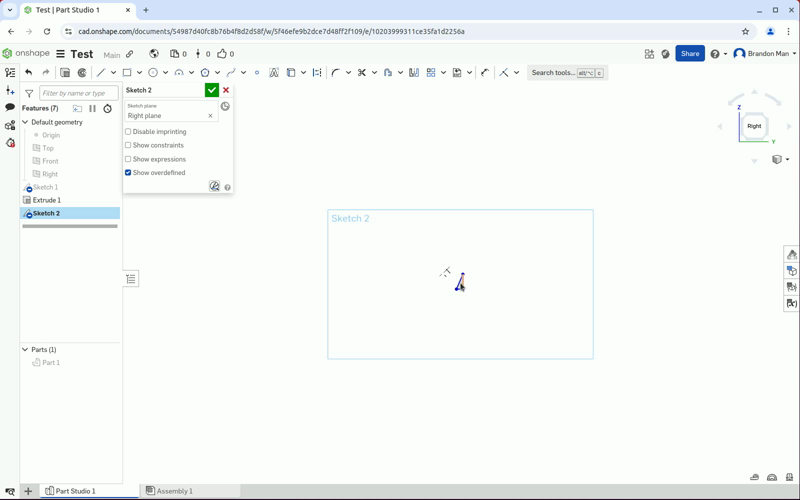
scroll(6)
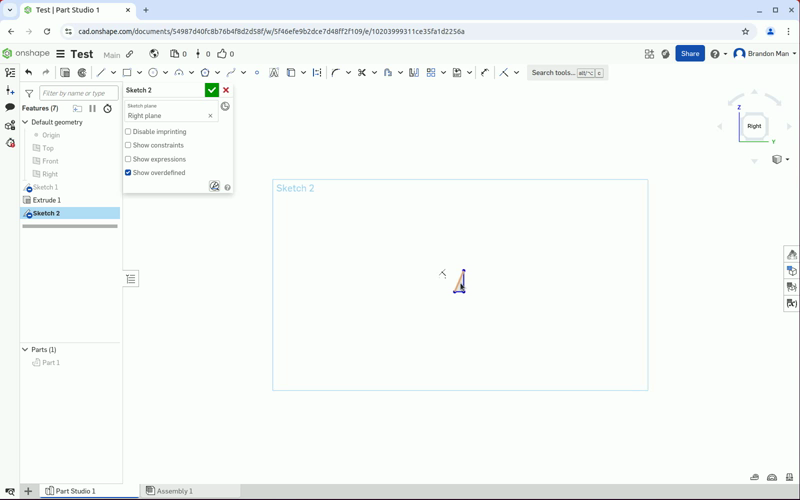
scroll(6)
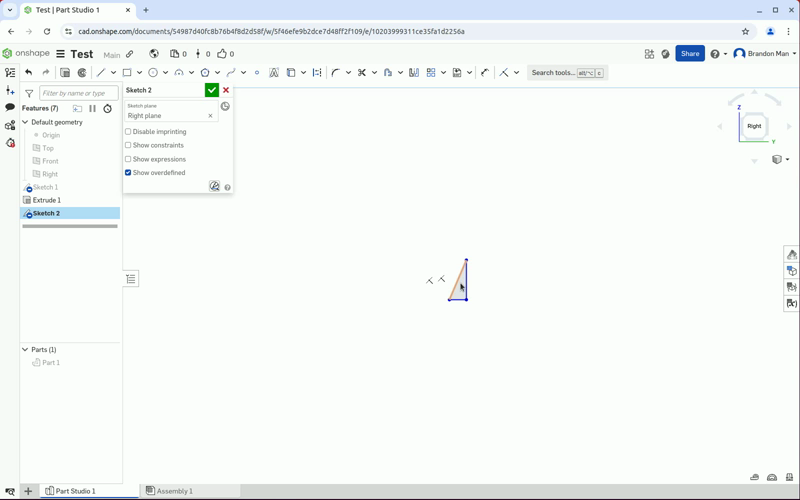
click(460, 282)
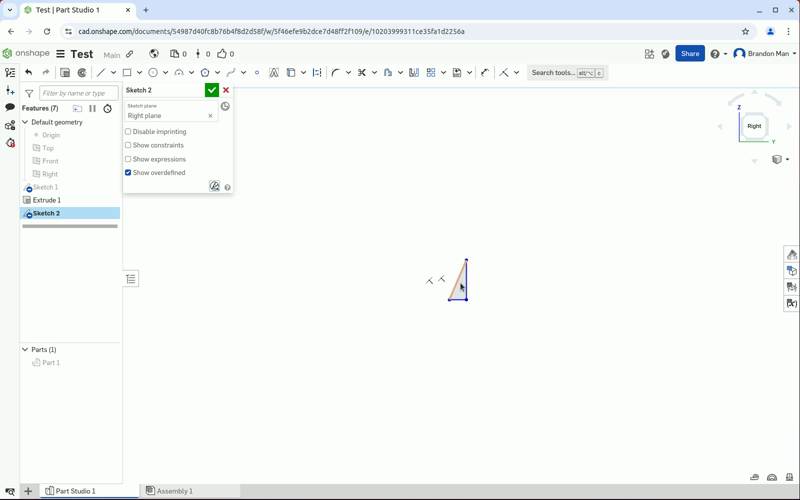
scroll(-6)
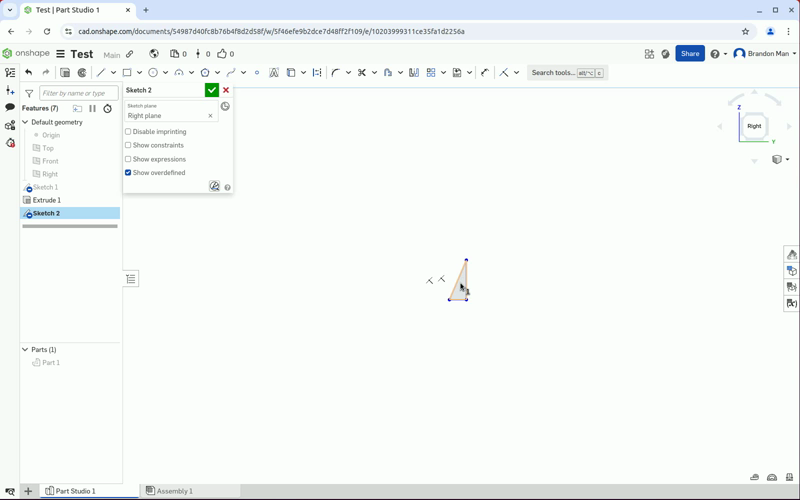
scroll(-6)
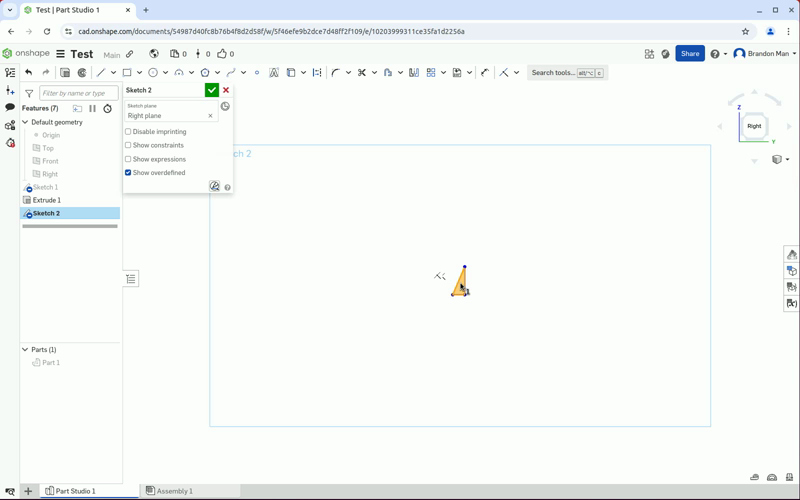
scroll(-6)
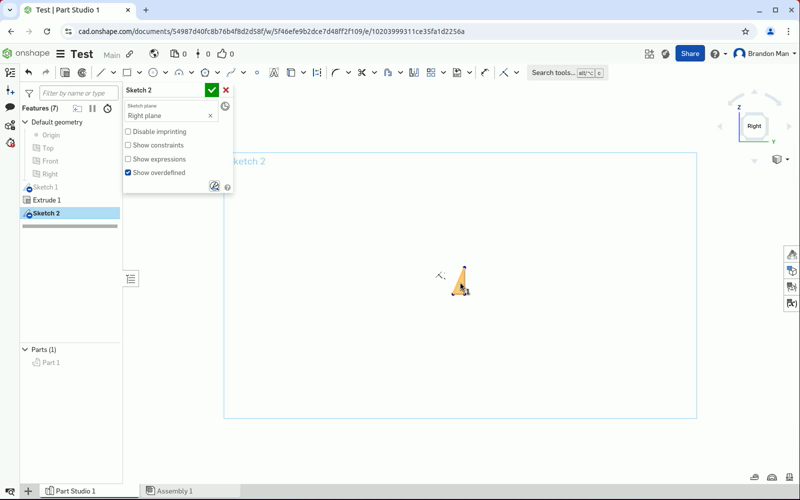
scroll(-6)
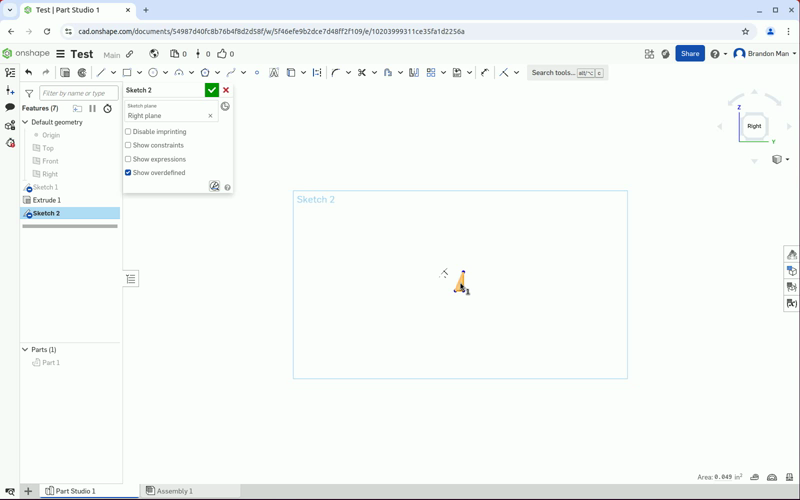
scroll(-6)
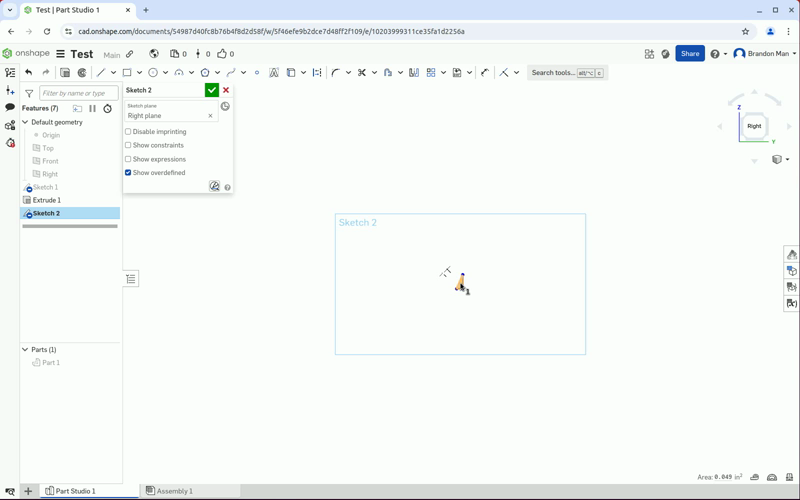
scroll(-6)
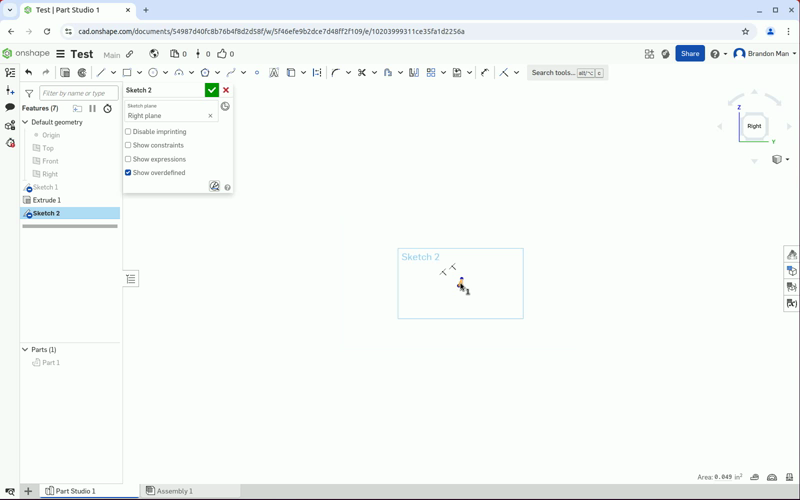
scroll(-6)
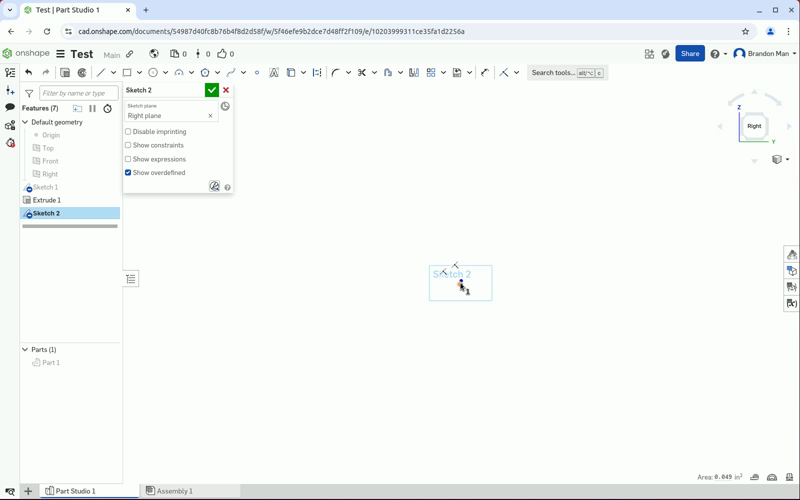
mouse_move(73, 352)
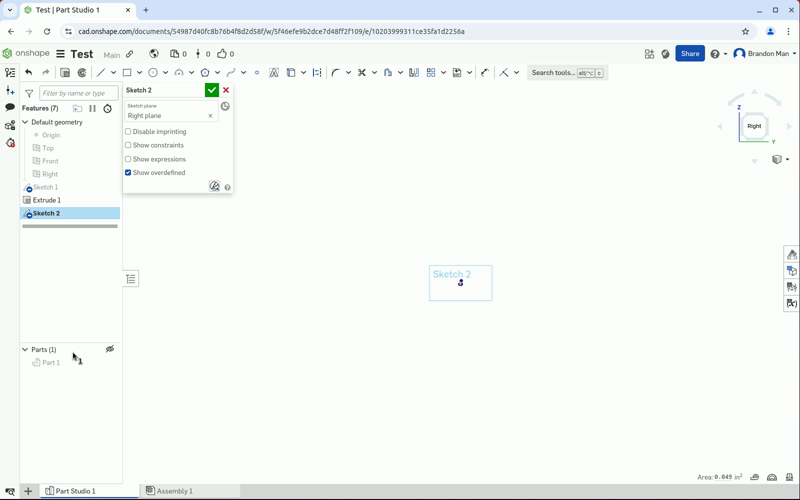
key(shift+y)
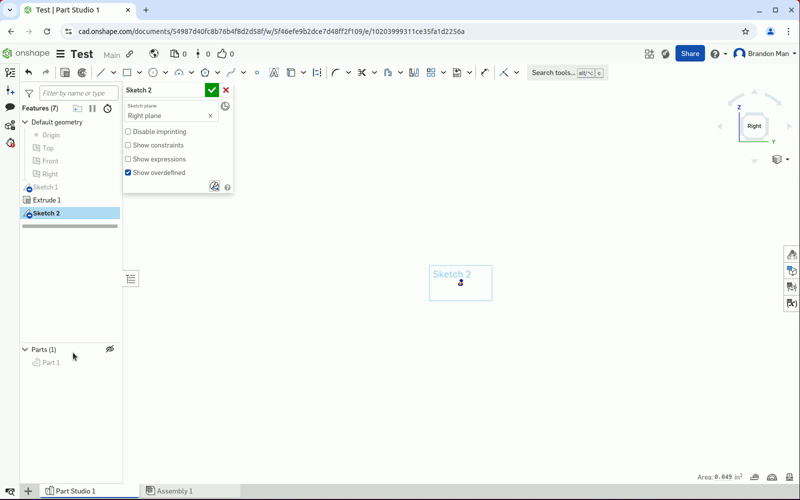
key(shift+e)
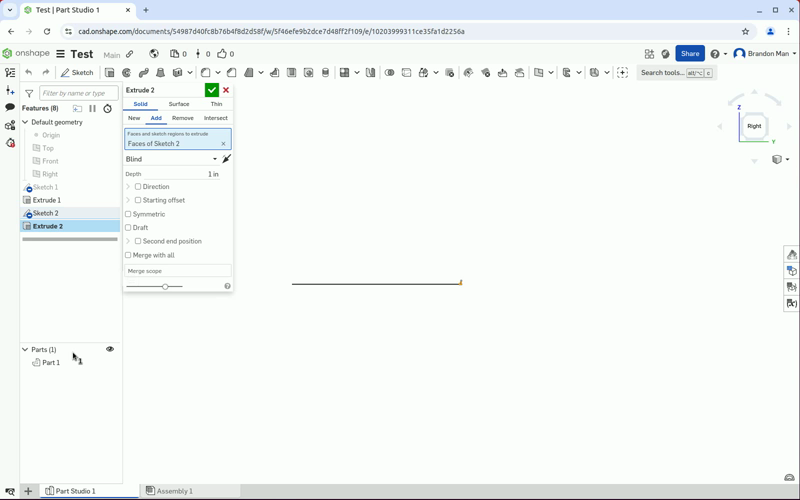
mouse_move(143, 106)
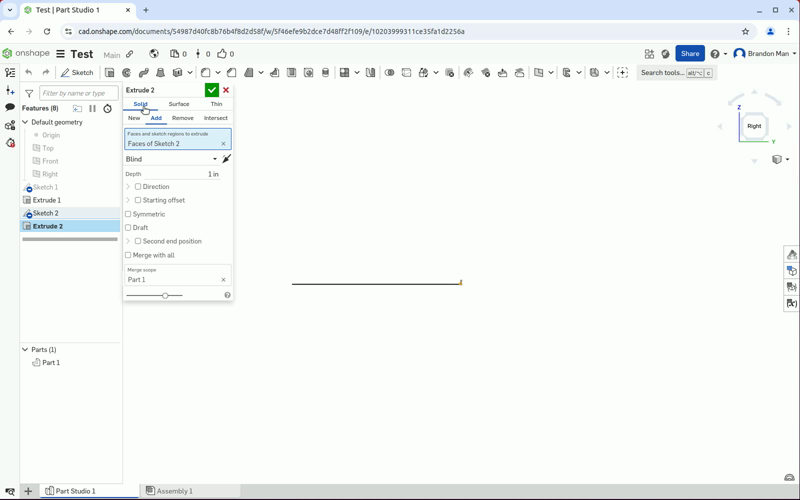
click(143, 106)
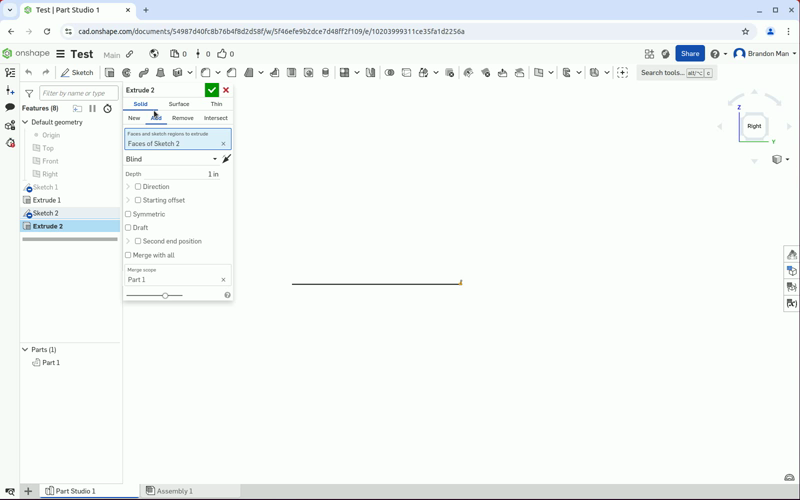
mouse_move(186, 120)
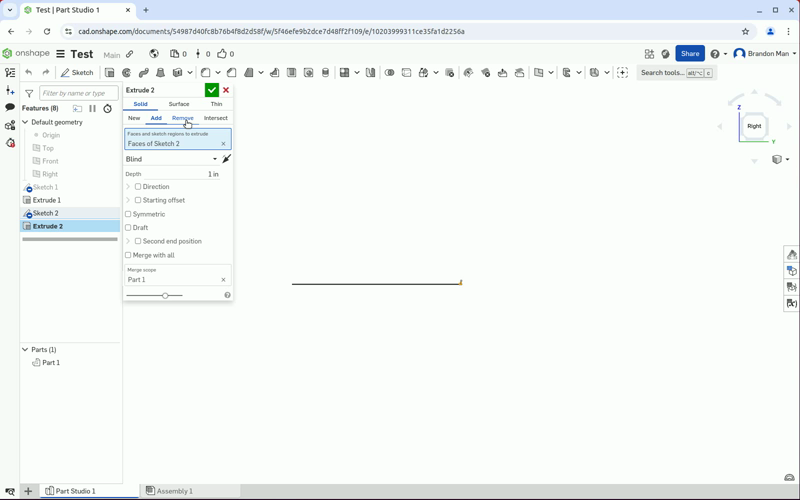
click(186, 120)
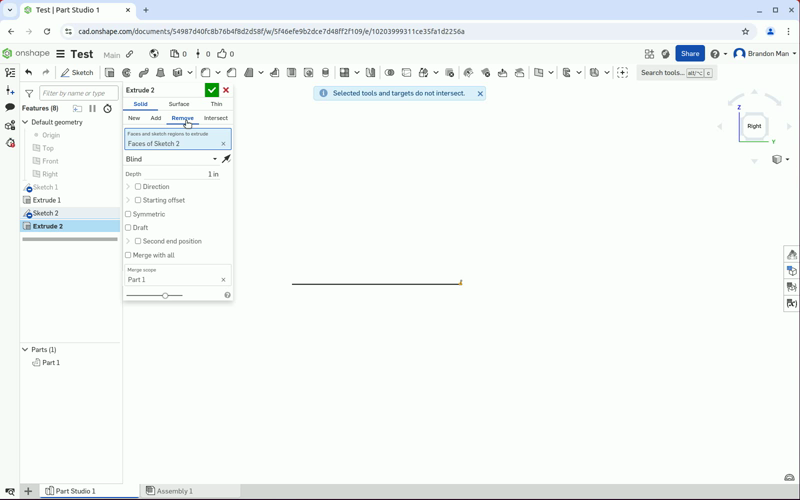
key(tab, 4)
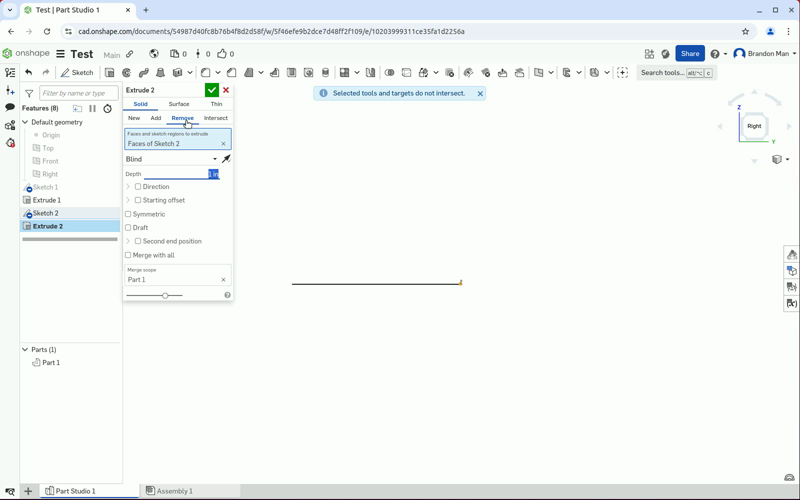
text(-0.962)
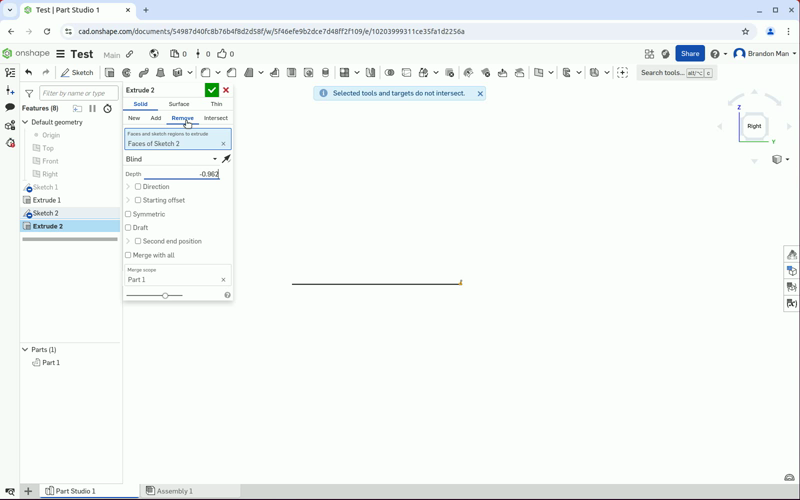
key(tab, 3)
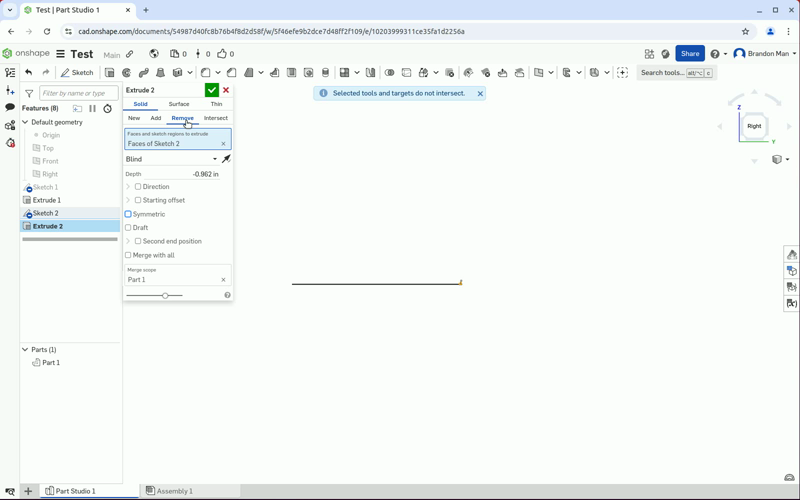
key(space)
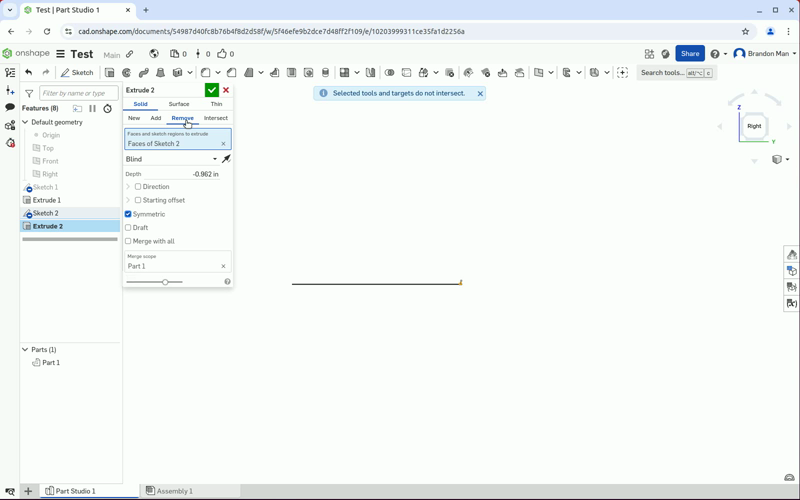
key(tab, 2)
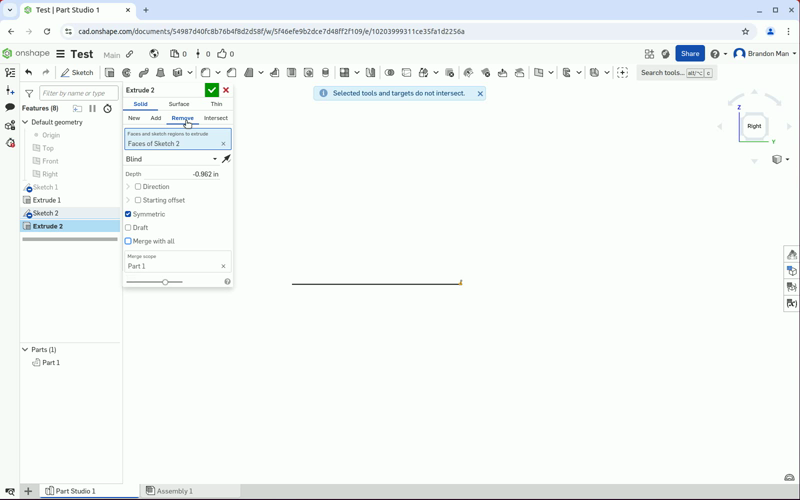
key(space)
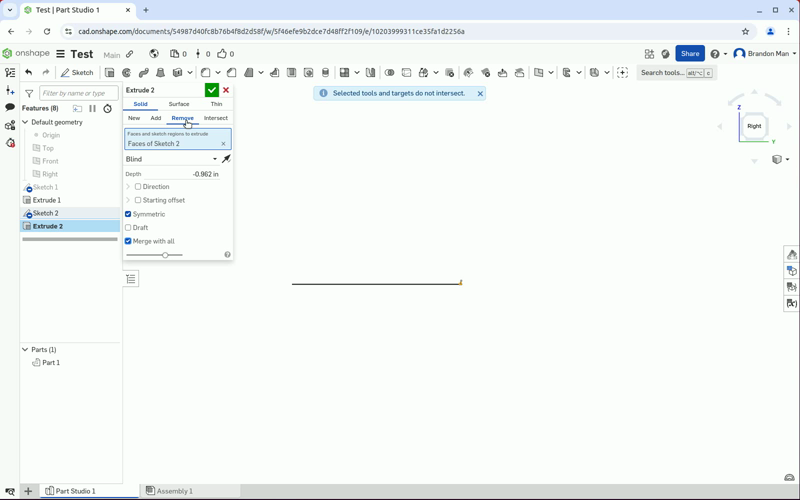
key(enter)
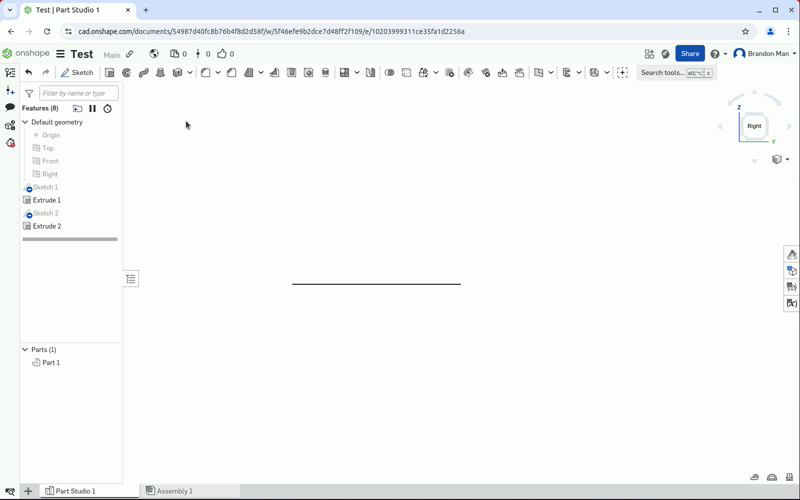
key(shift+h)
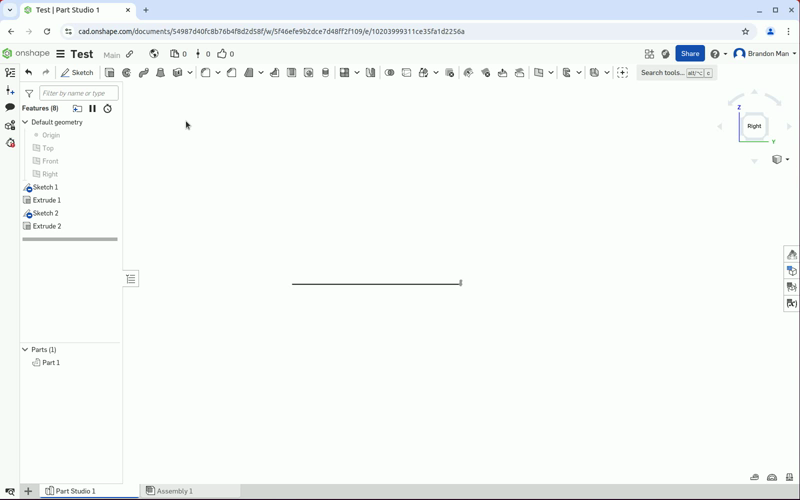
key(shift+h)
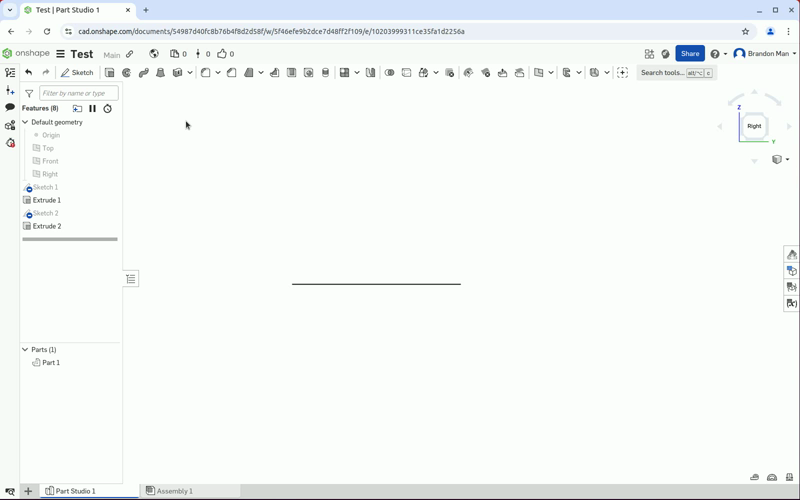
mouse_move(73, 189)
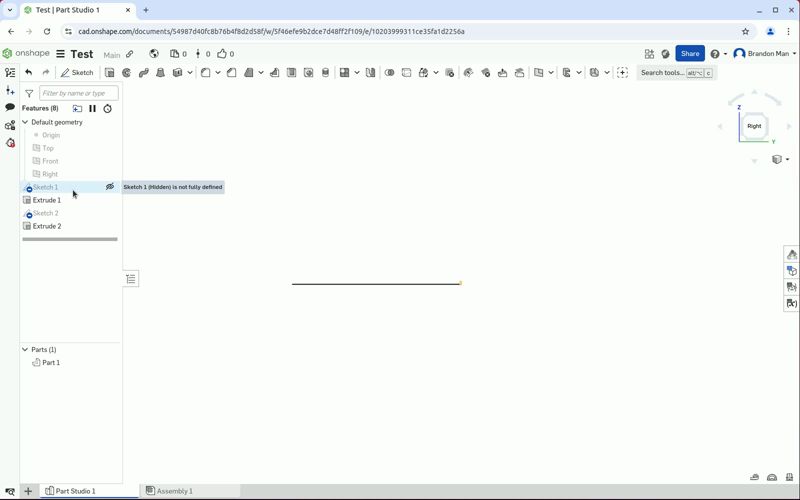
click(73, 189)
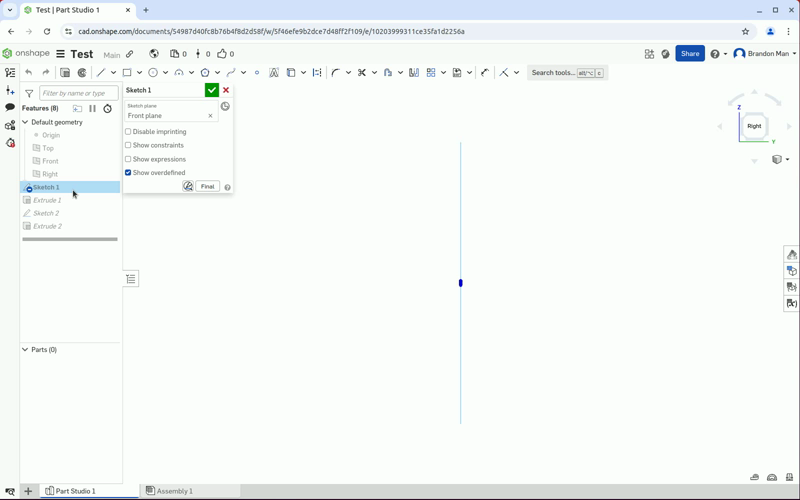
mouse_move(229, 92)
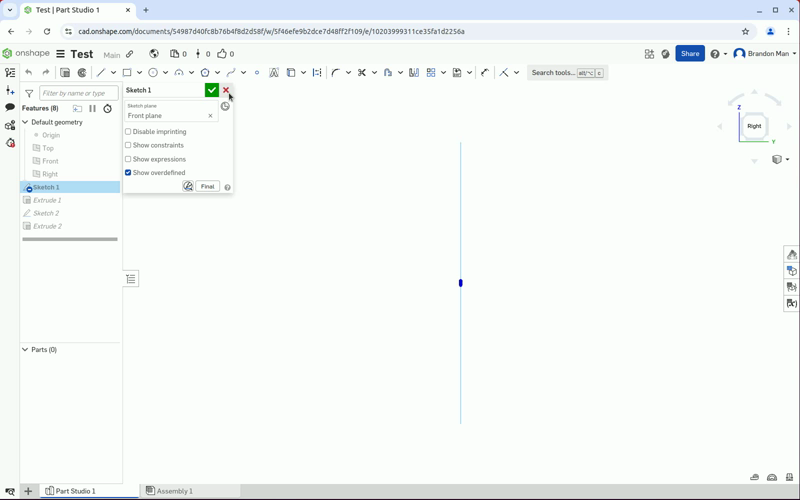
click(229, 92)
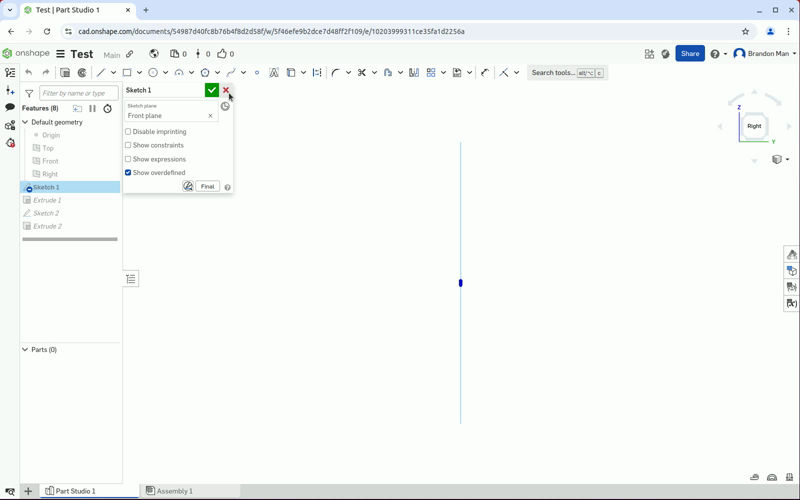
key(shift+s)
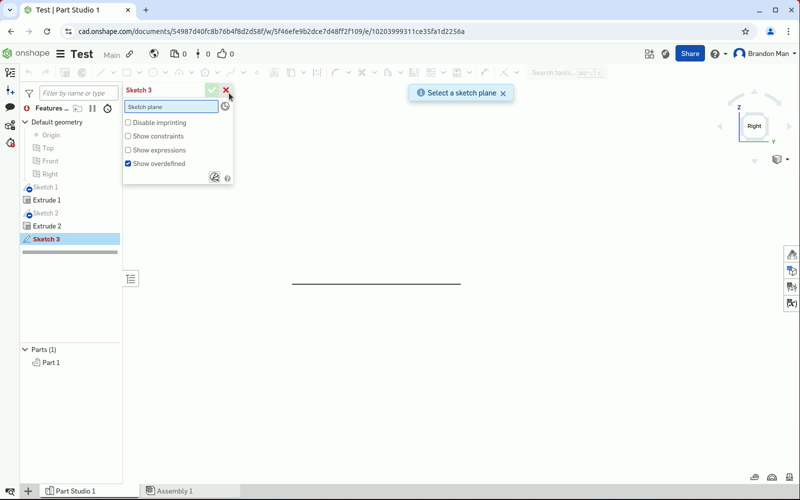
mouse_move(73, 176)
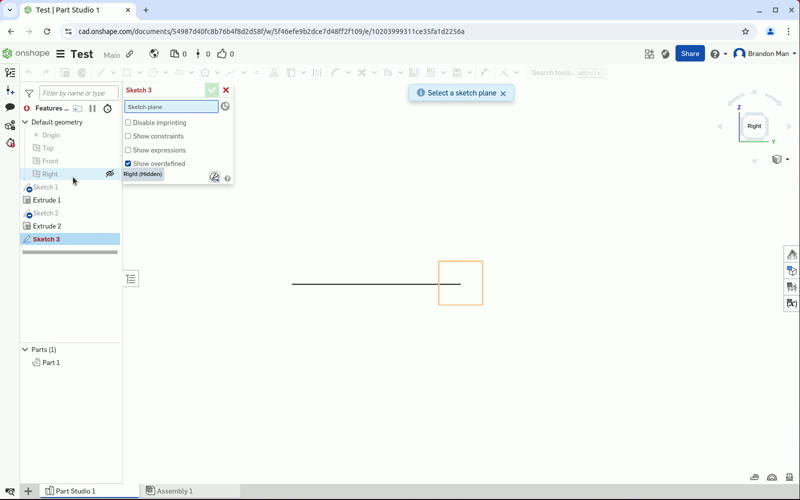
click(73, 176)
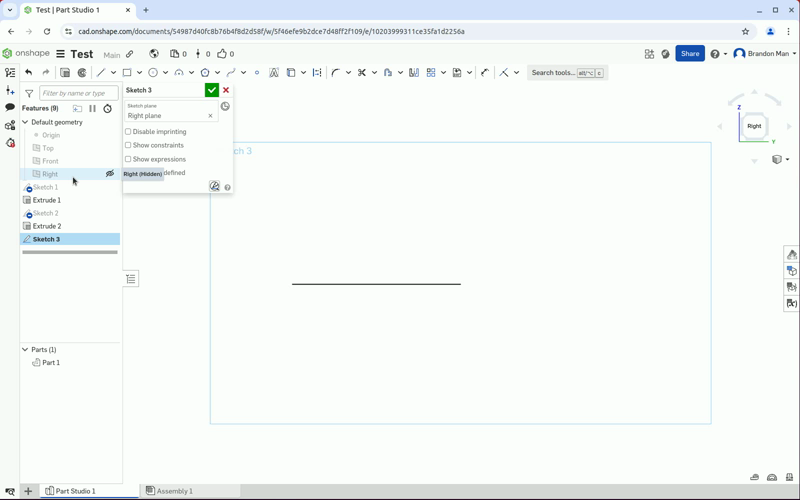
mouse_move(73, 352)
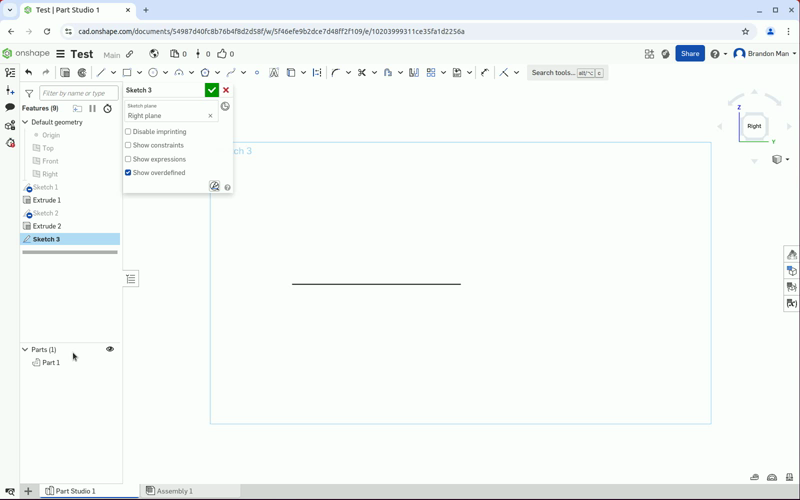
key(y)
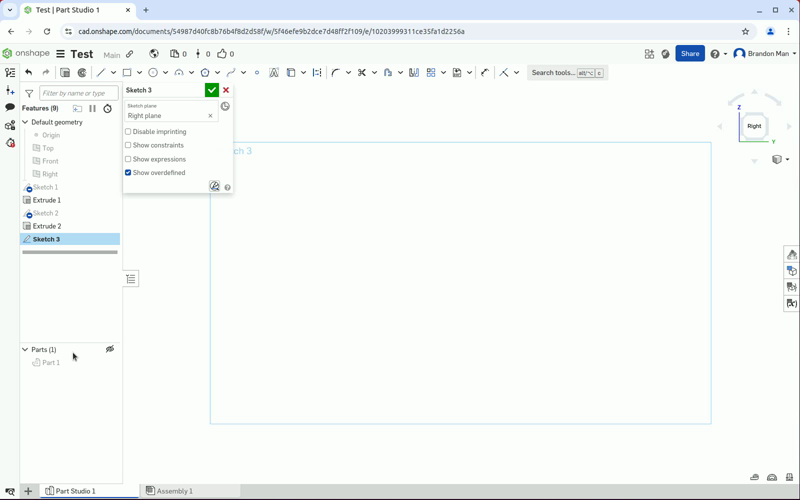
key(l)
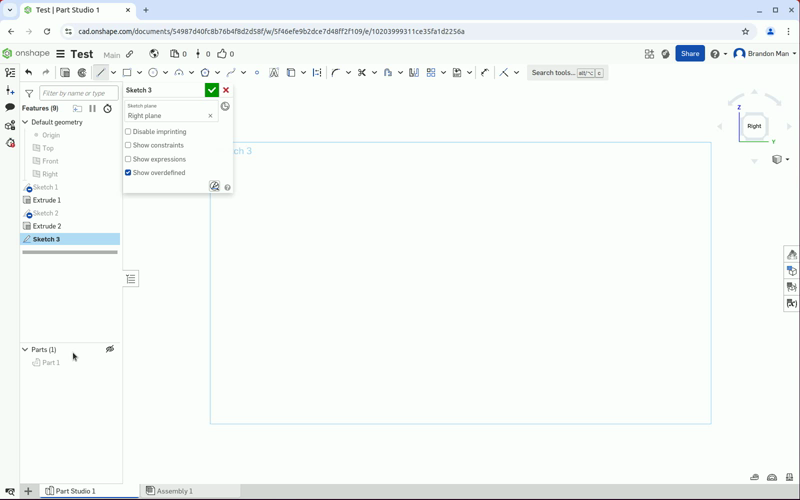
key_down(shift)
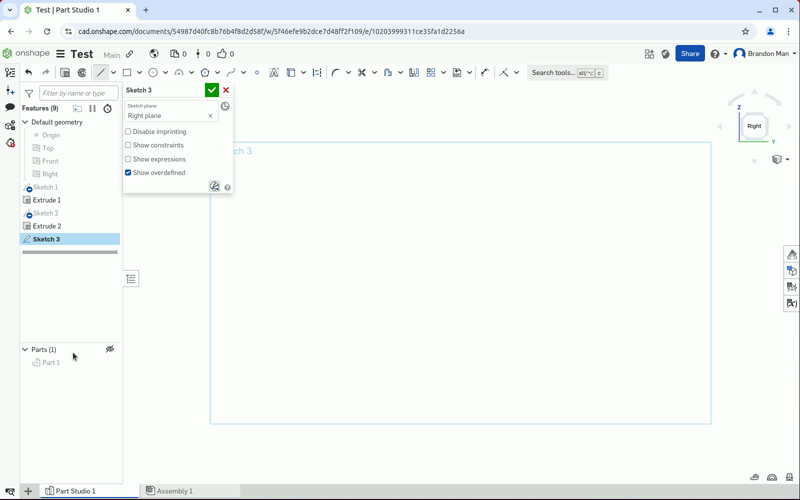
mouse_move(348, 284)
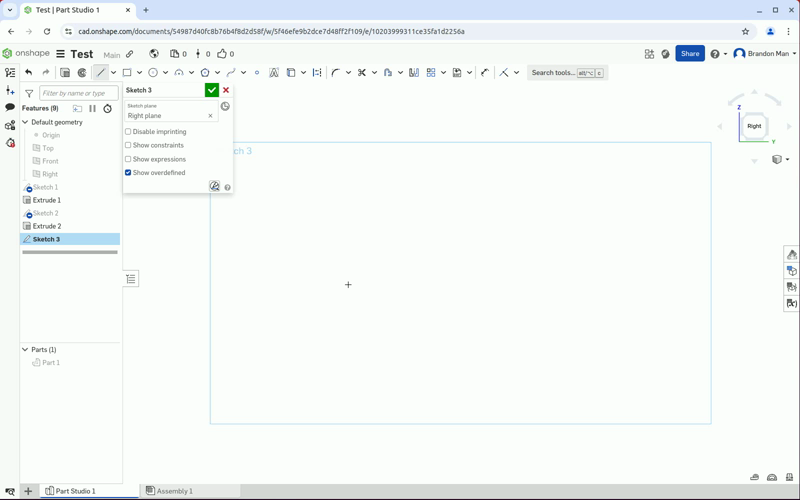
click(348, 284)
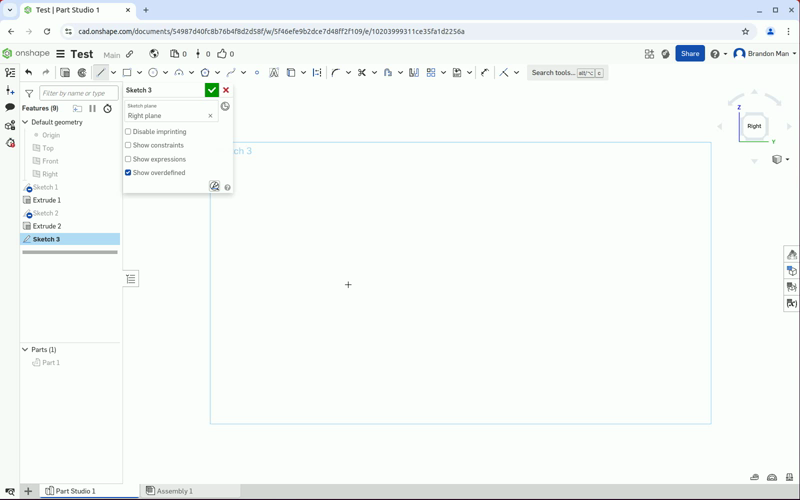
key_up(shift)
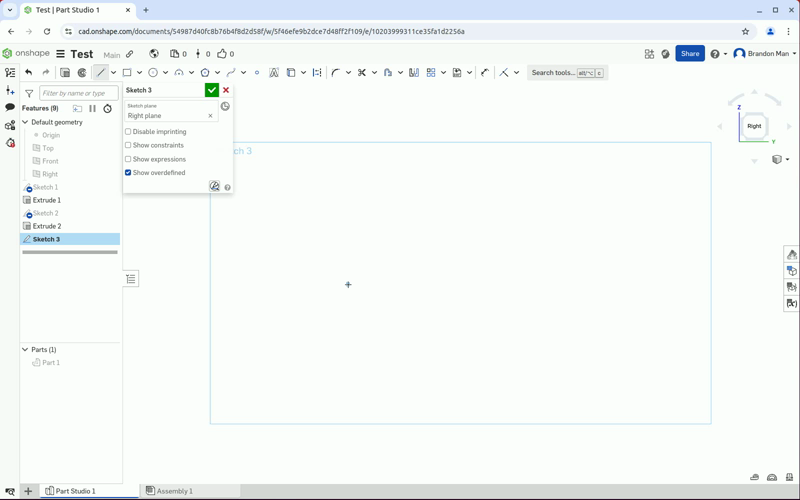
key_down(shift)
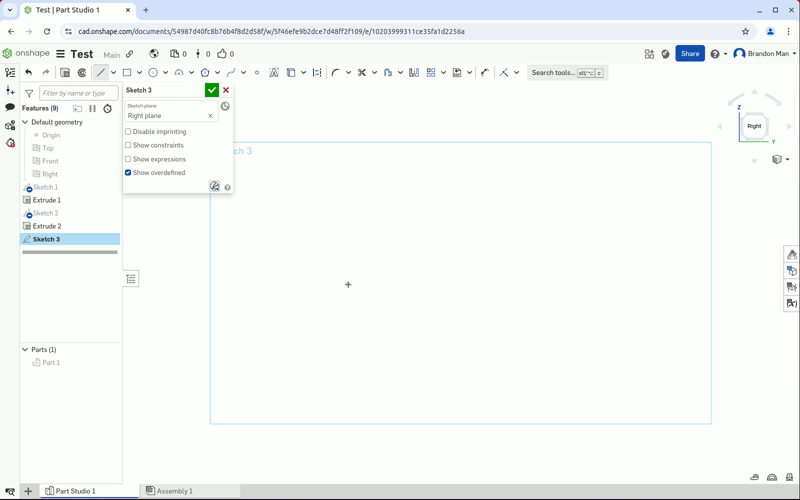
mouse_move(378, 284)
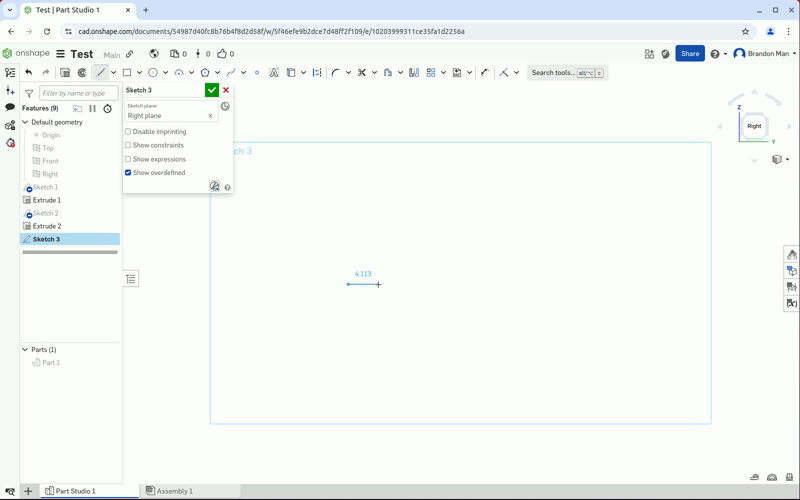
mouse_move(350, 280)
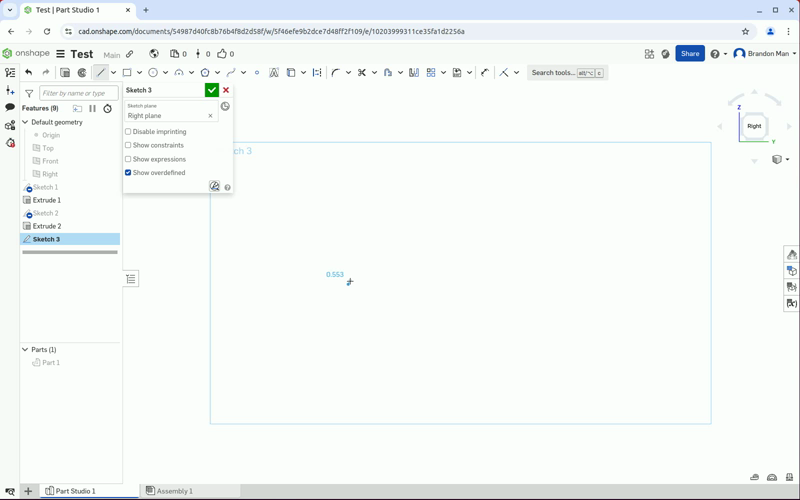
scroll(6)
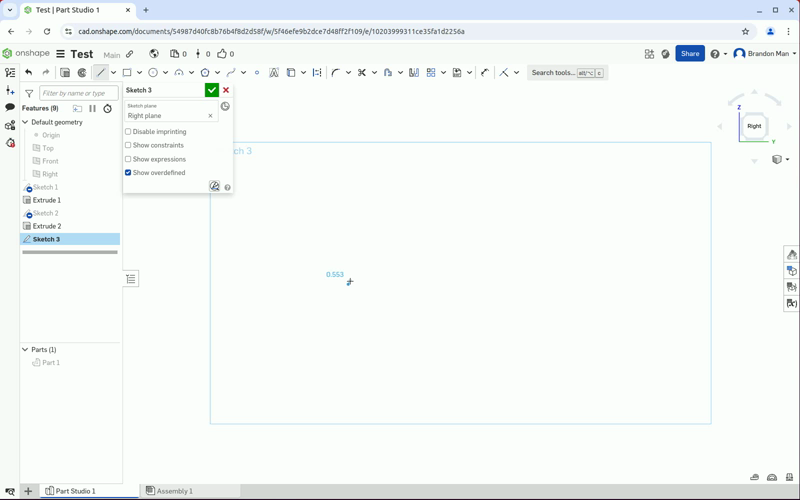
scroll(6)
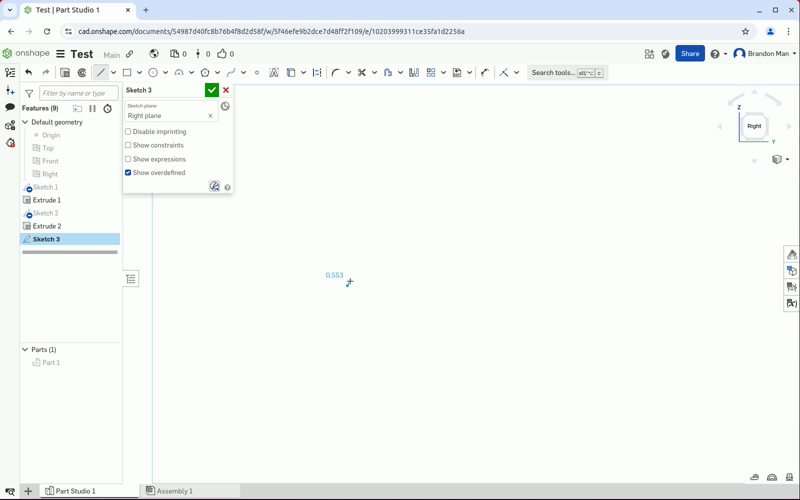
scroll(6)
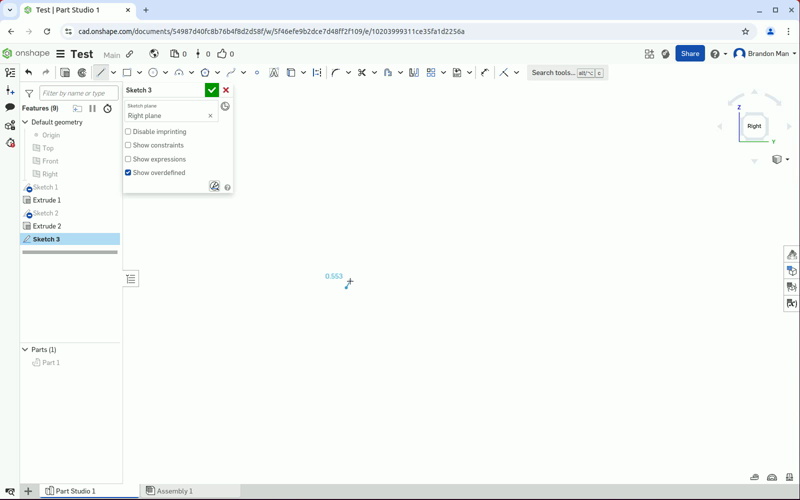
scroll(6)
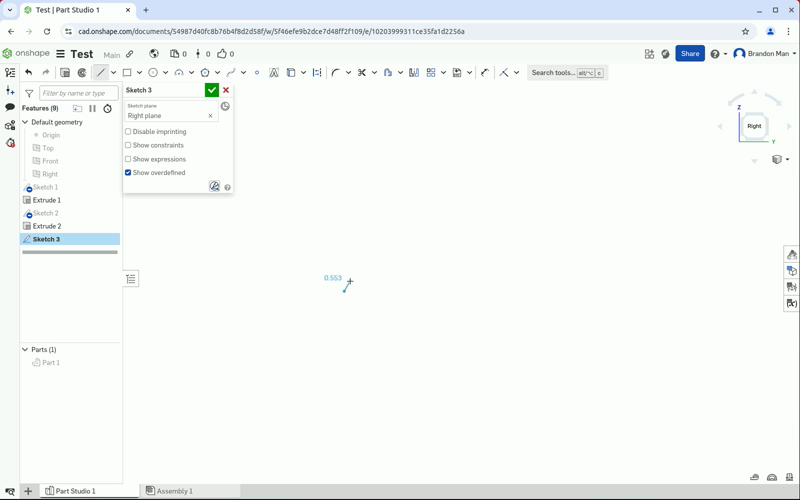
scroll(6)
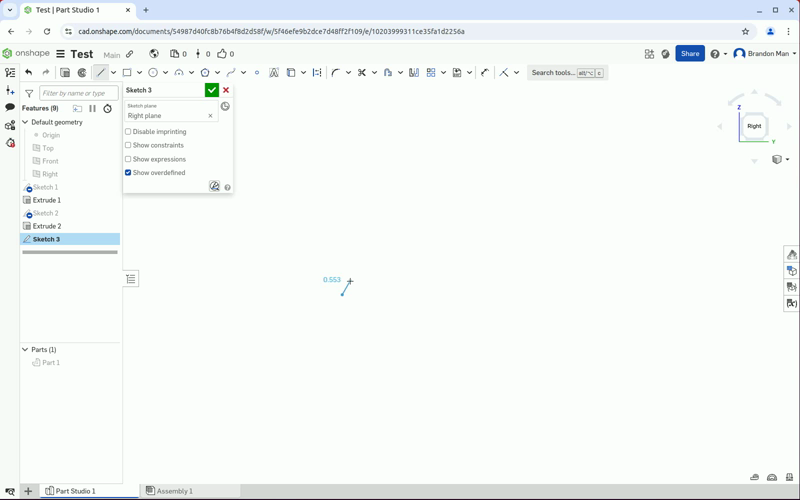
scroll(6)
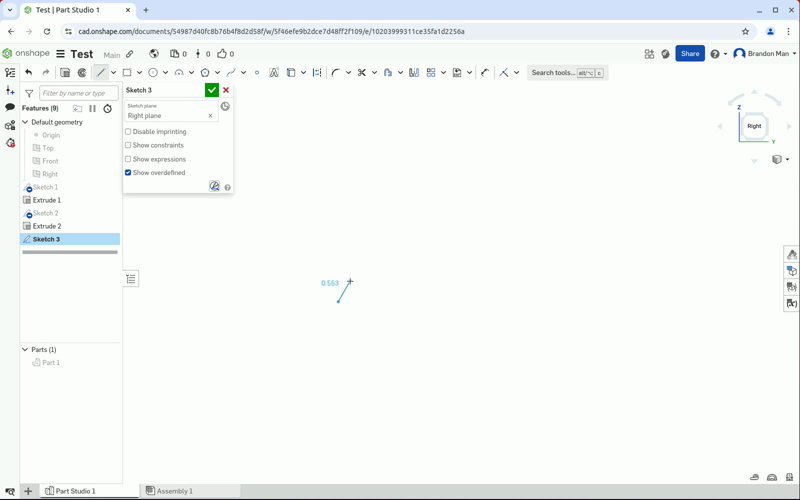
scroll(6)
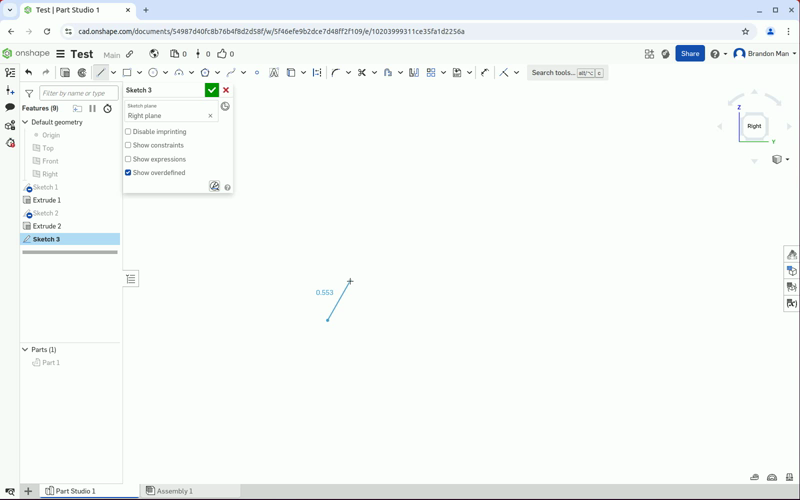
click(350, 280)
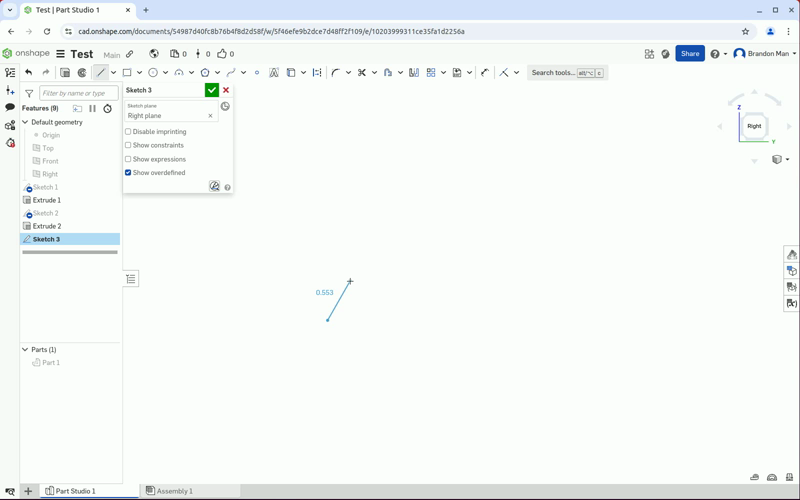
scroll(-6)
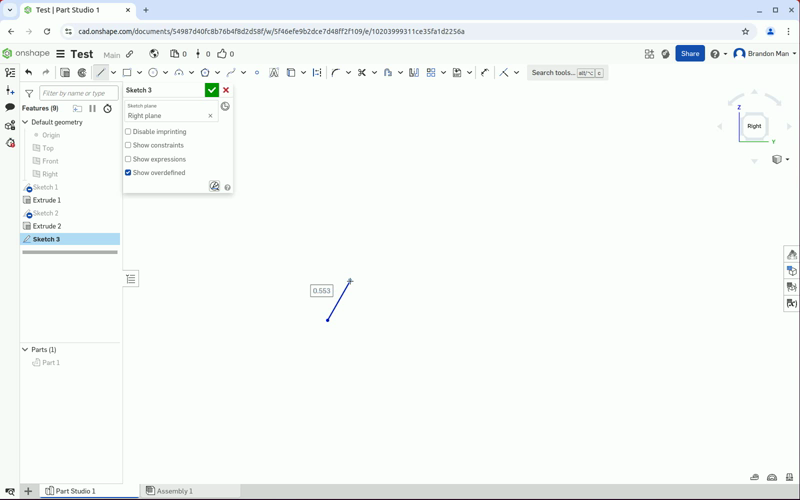
scroll(-6)
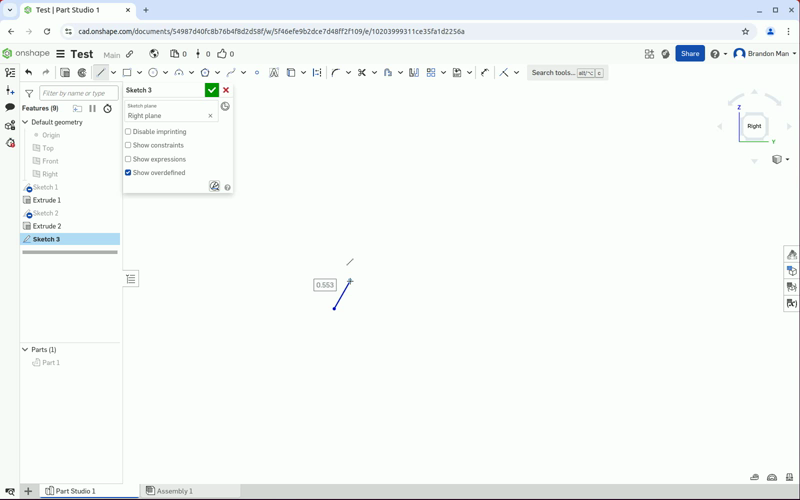
scroll(-6)
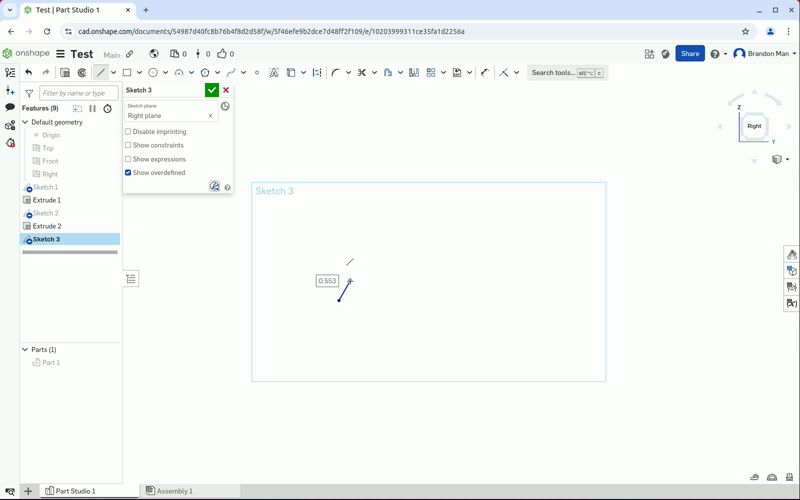
scroll(-6)
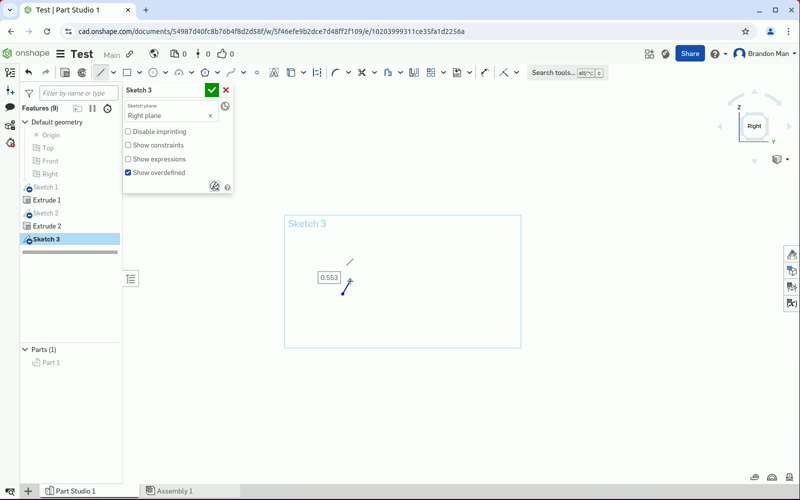
scroll(-6)
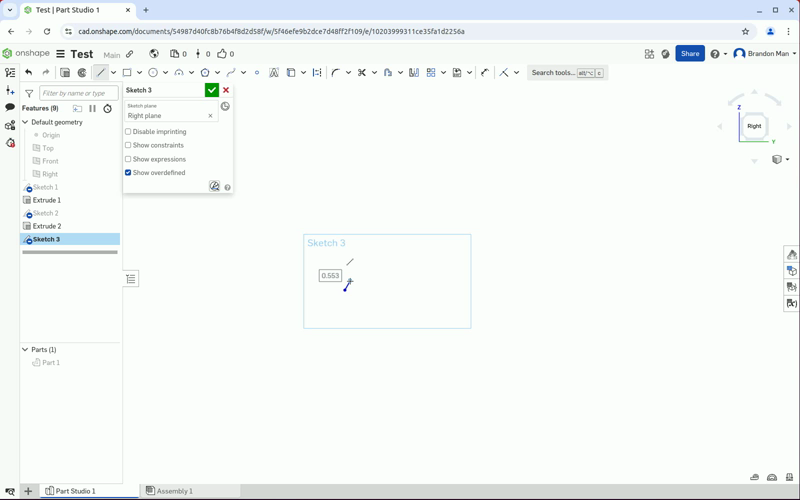
scroll(-6)
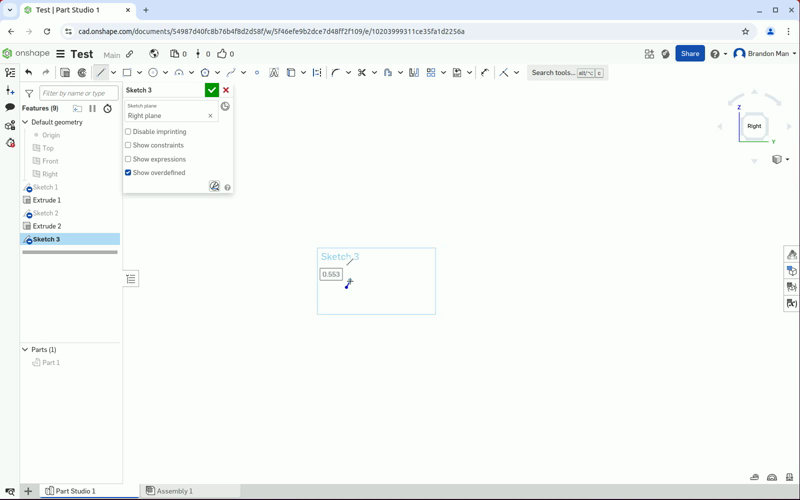
scroll(-6)
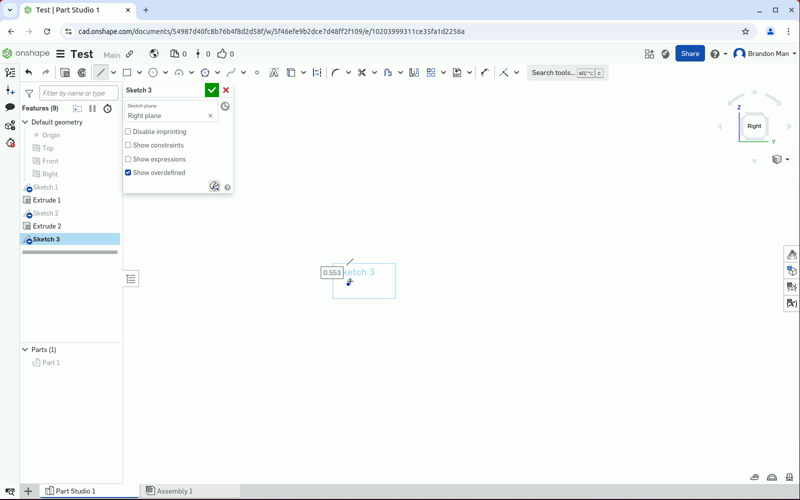
key_up(shift)
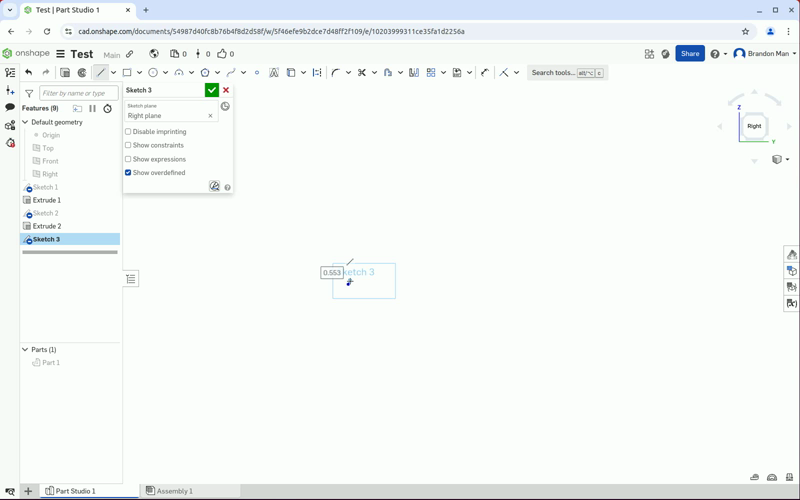
key_down(shift)
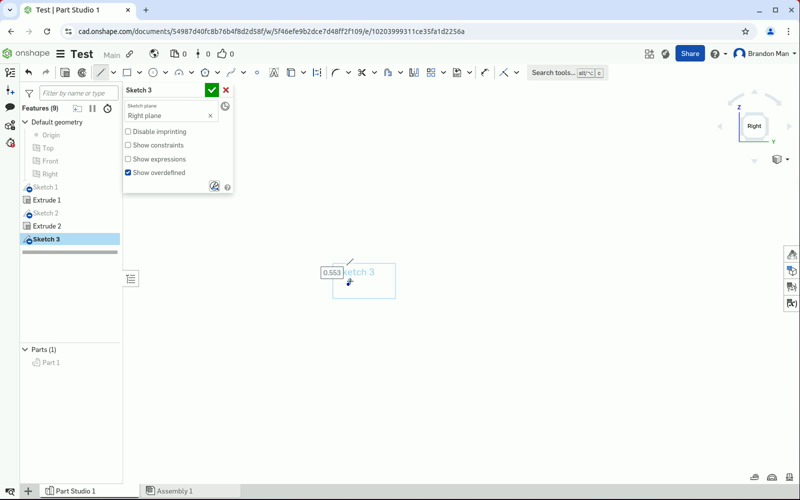
mouse_move(380, 280)
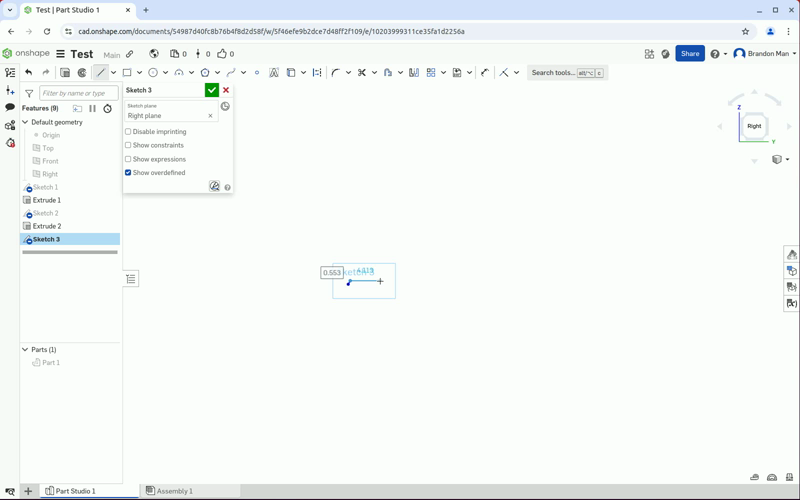
mouse_move(348, 280)
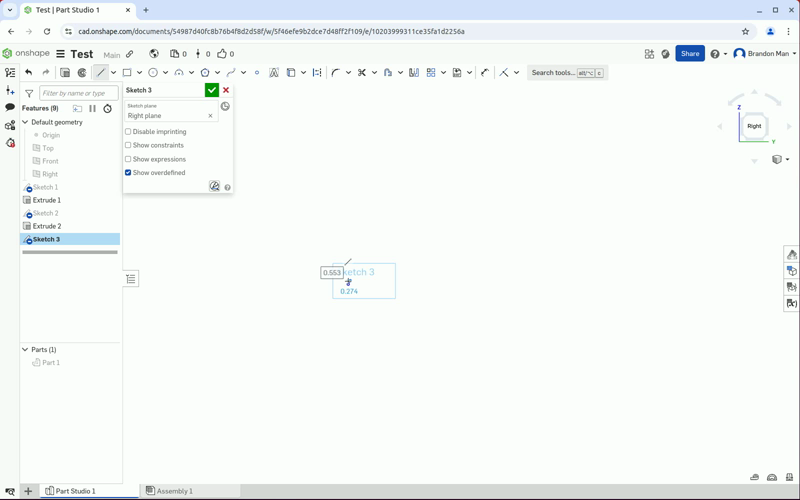
scroll(6)
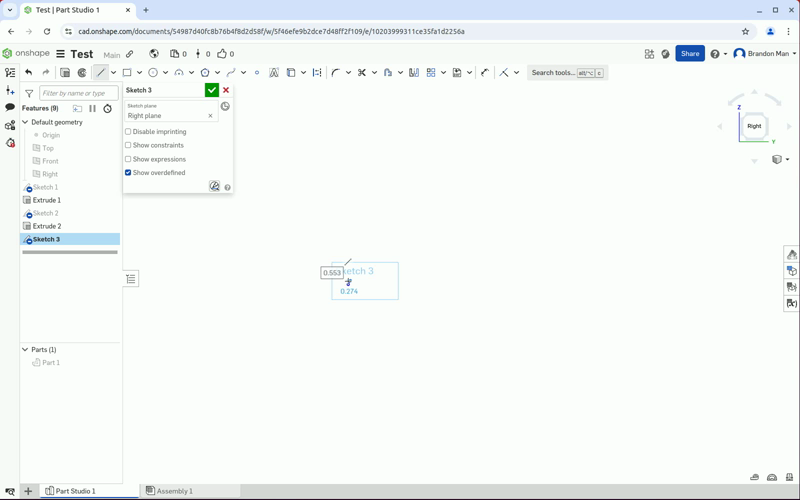
scroll(6)
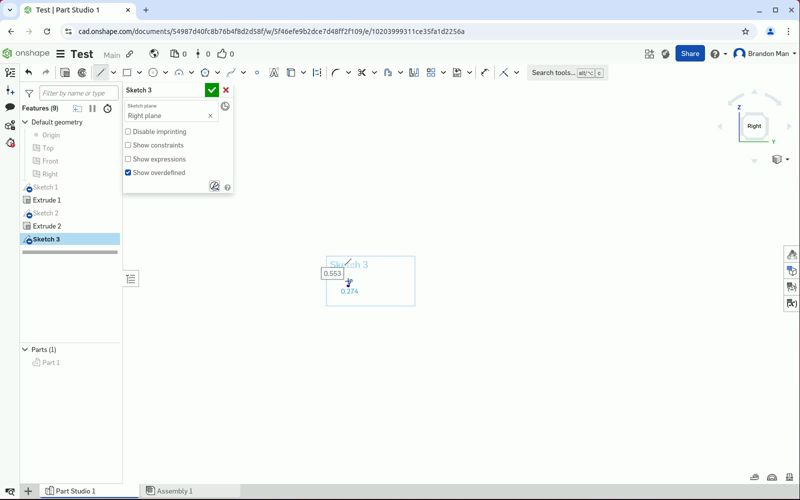
scroll(6)
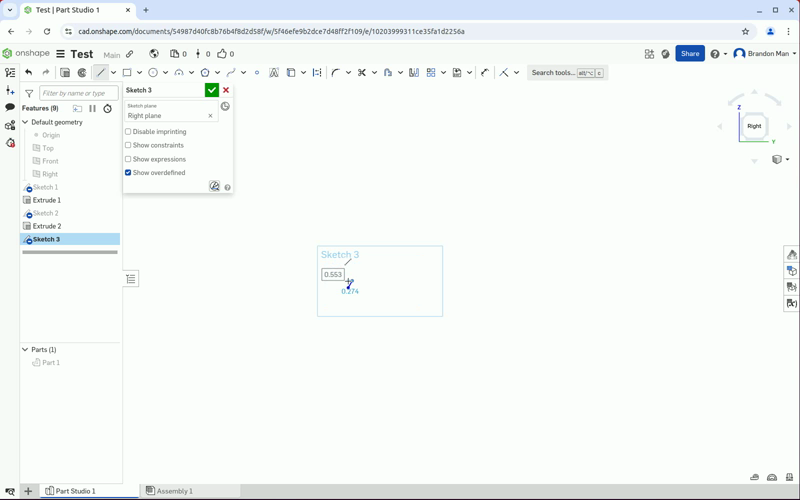
scroll(6)
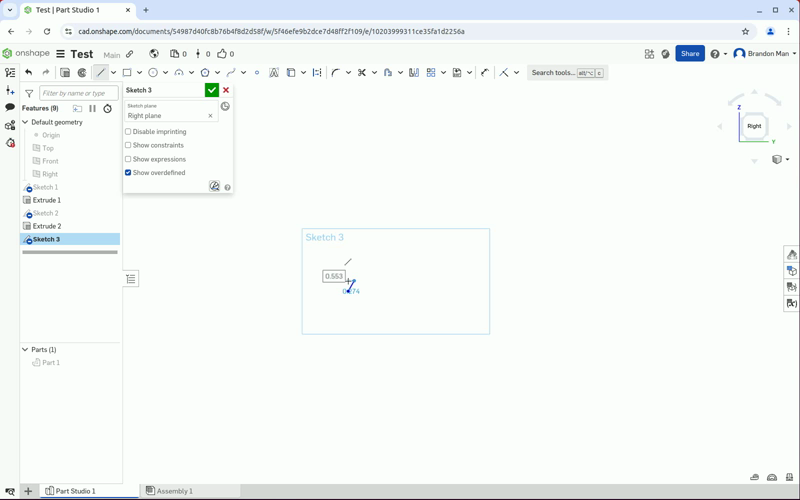
scroll(6)
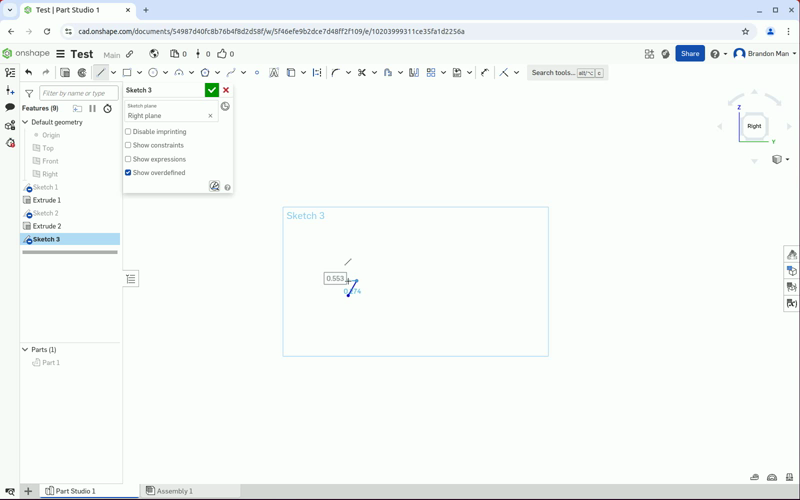
scroll(6)
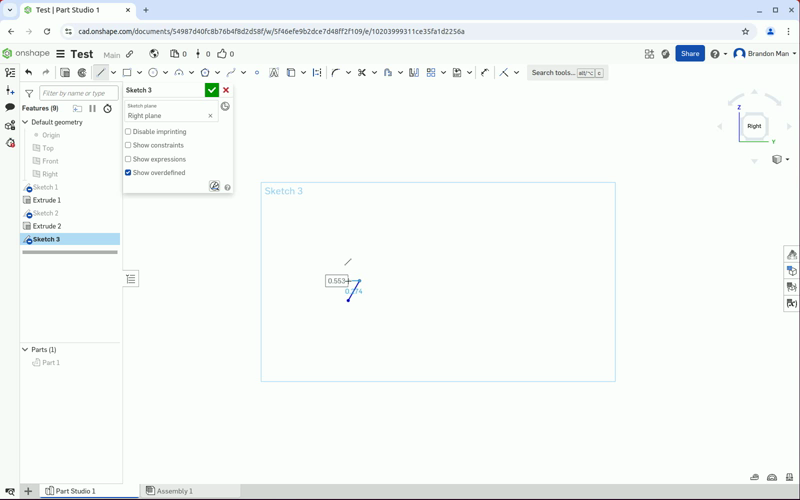
scroll(6)
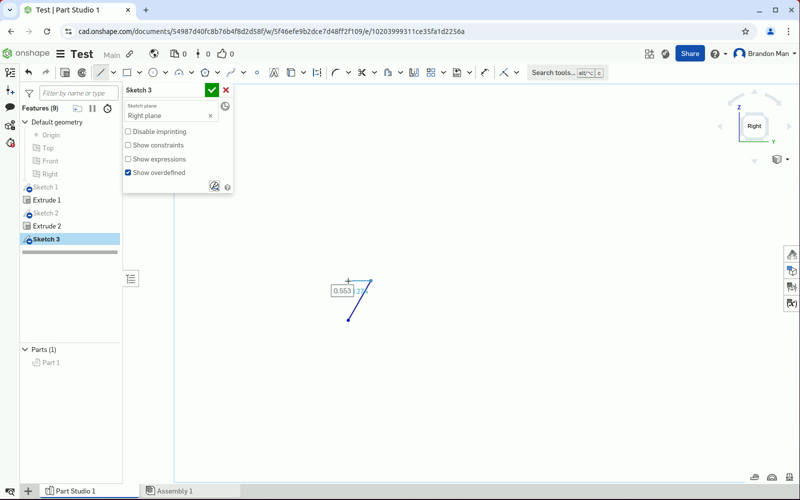
click(348, 280)
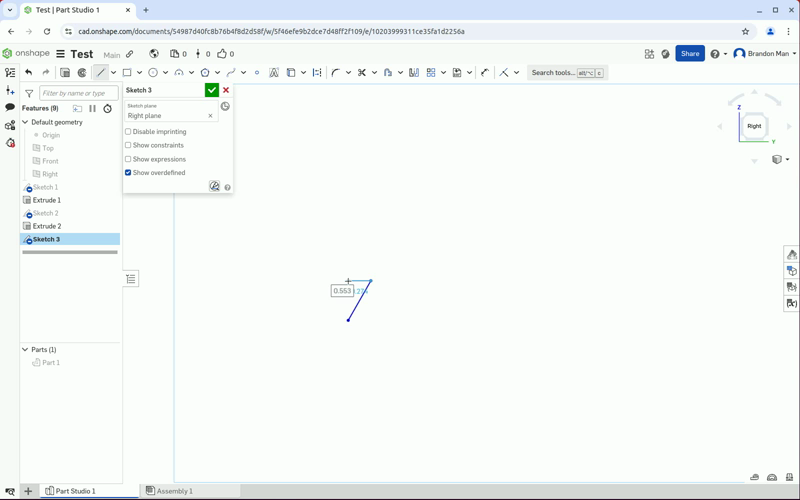
scroll(-6)
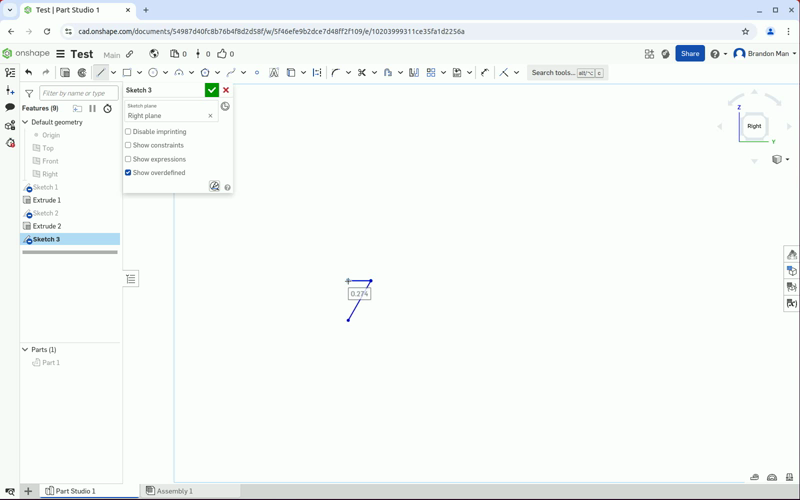
scroll(-6)
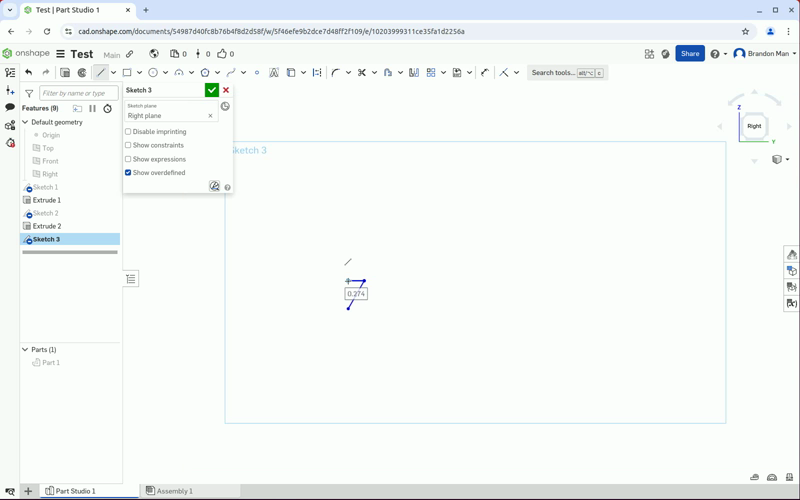
scroll(-6)
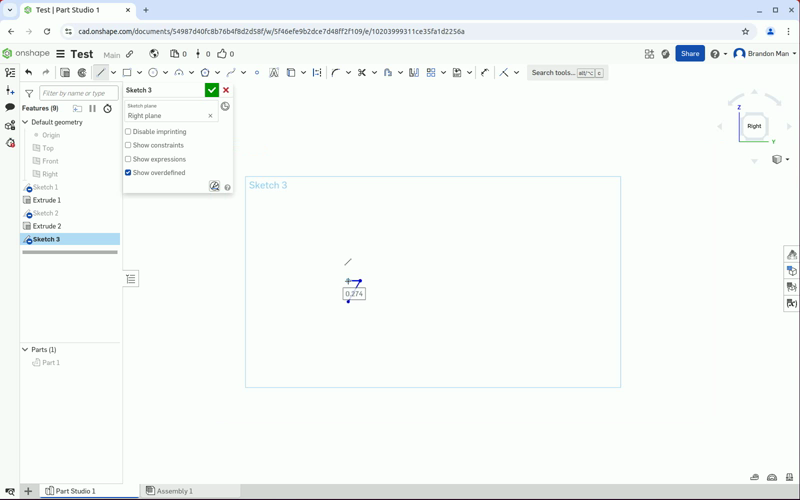
scroll(-6)
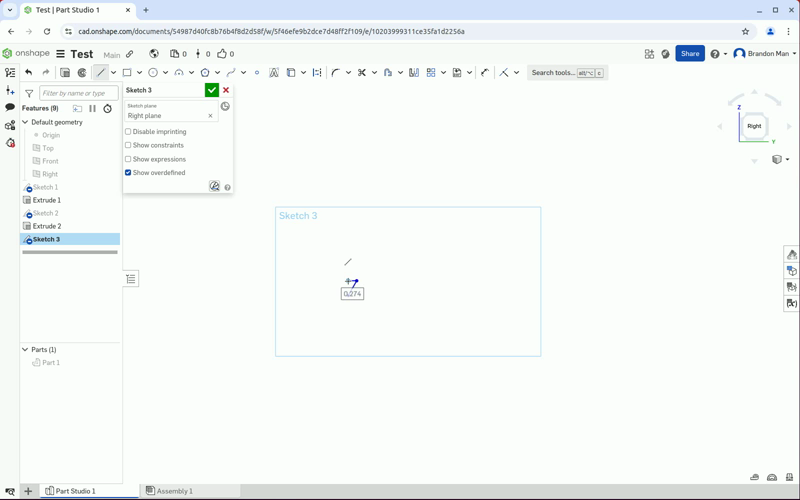
scroll(-6)
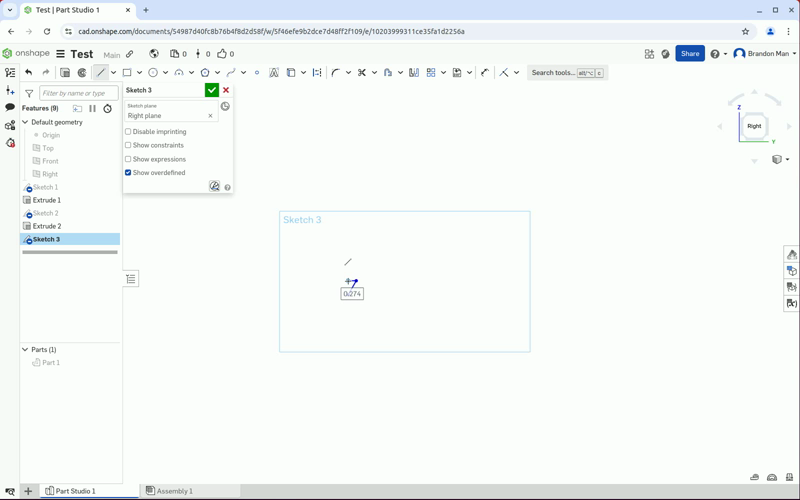
scroll(-6)
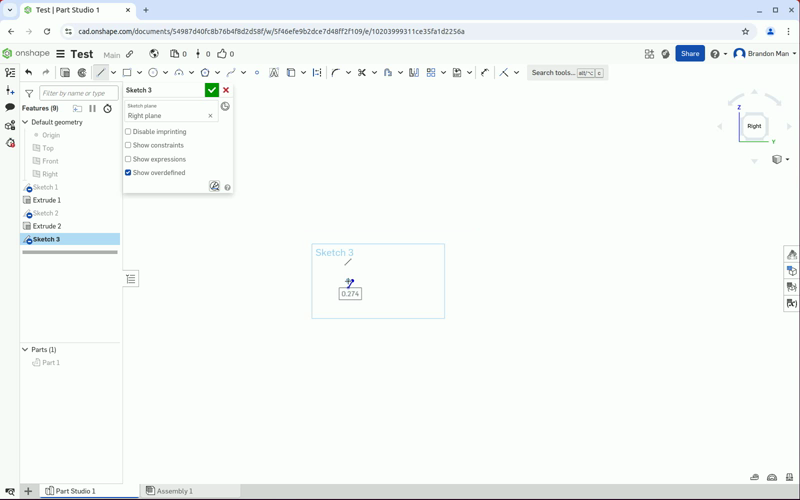
scroll(-6)
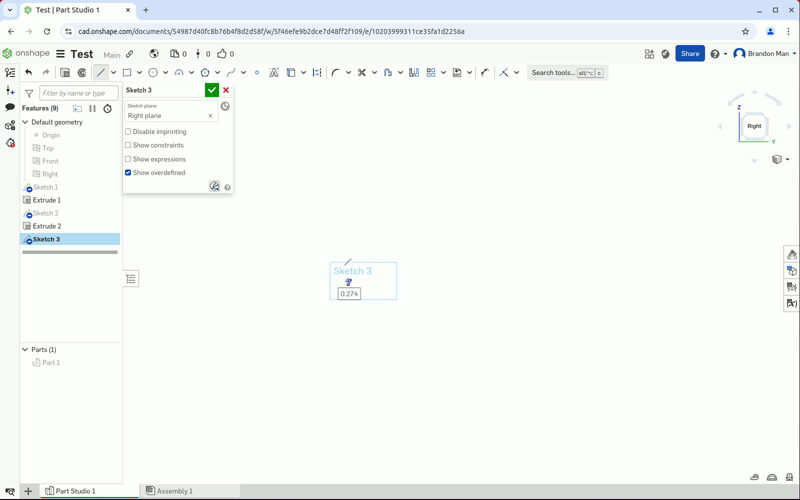
key_up(shift)
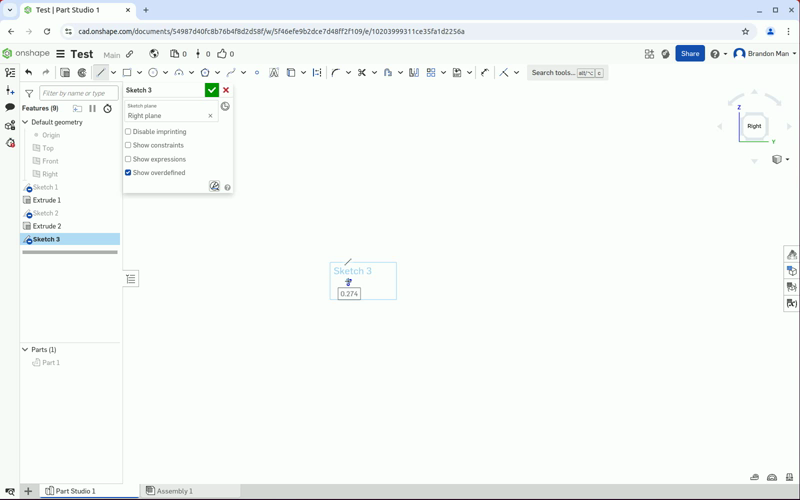
mouse_move(378, 280)
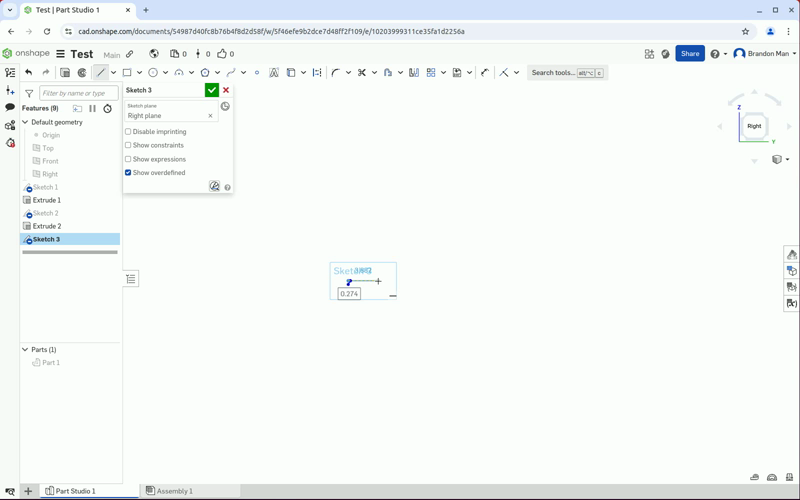
key_down(shift)
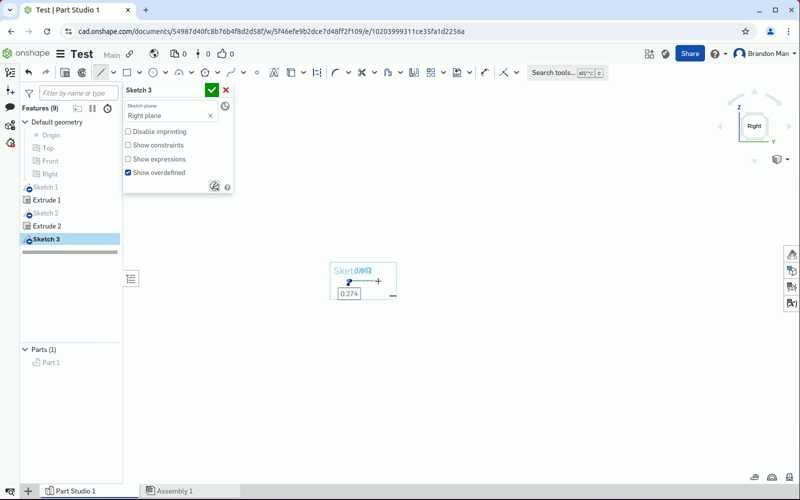
mouse_move(348, 284)
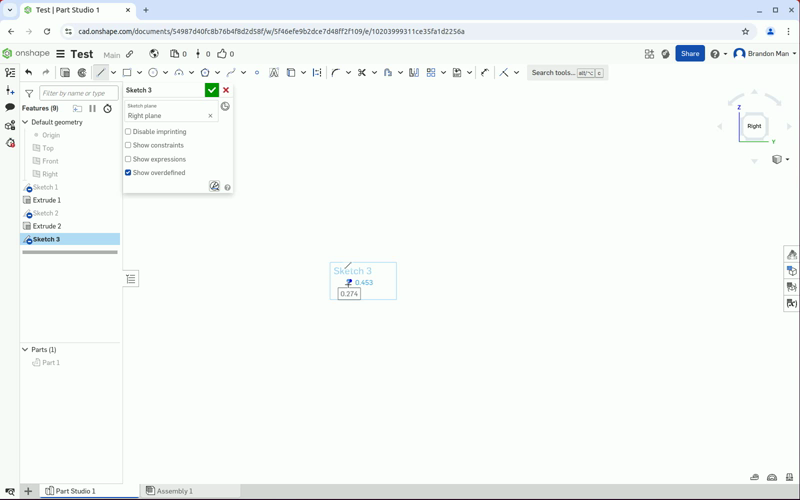
scroll(6)
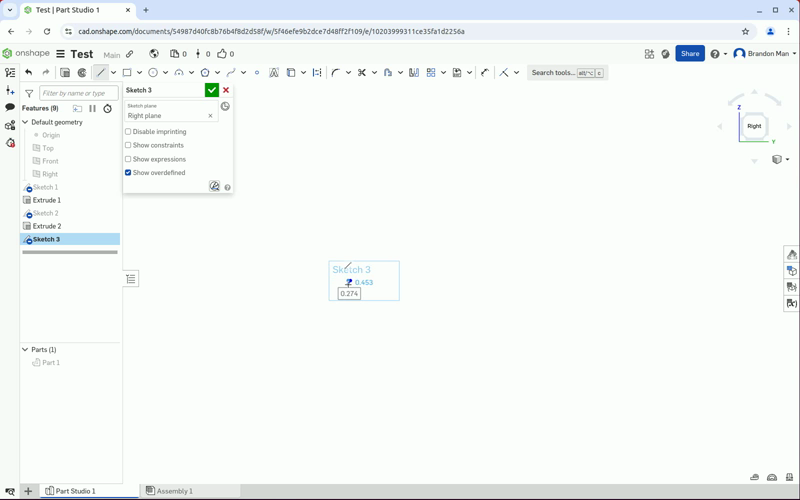
scroll(6)
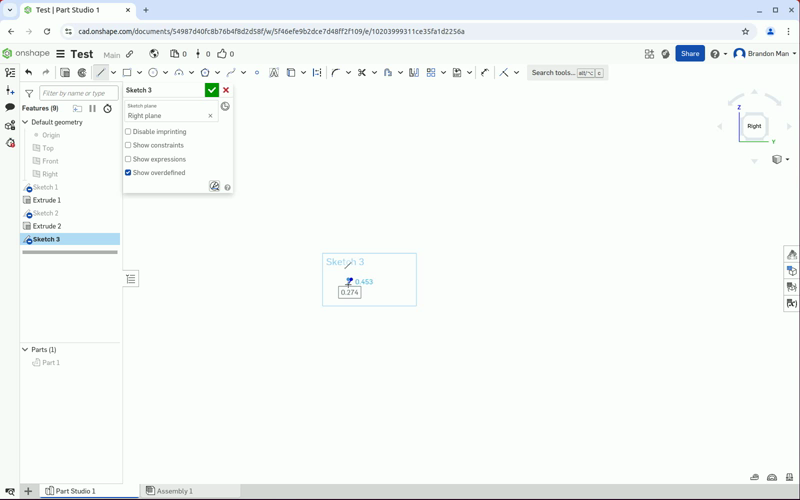
scroll(6)
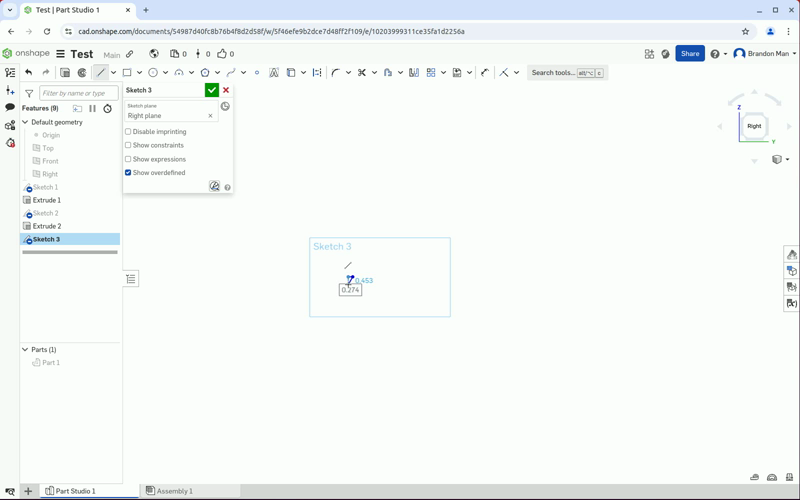
scroll(6)
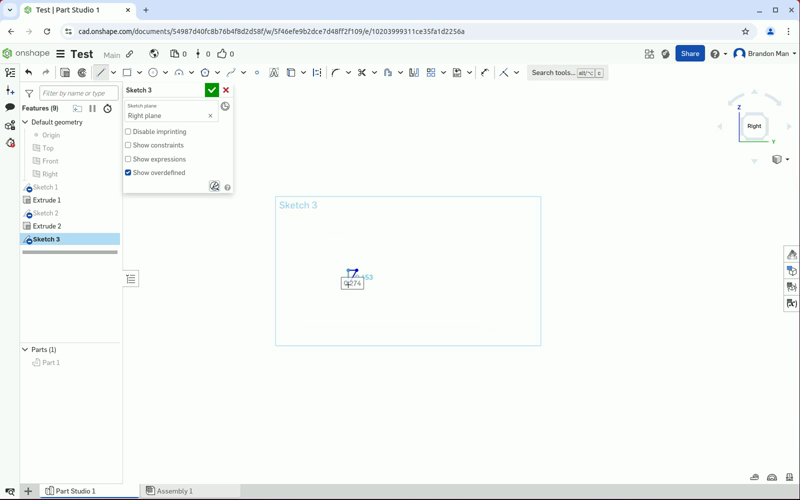
scroll(6)
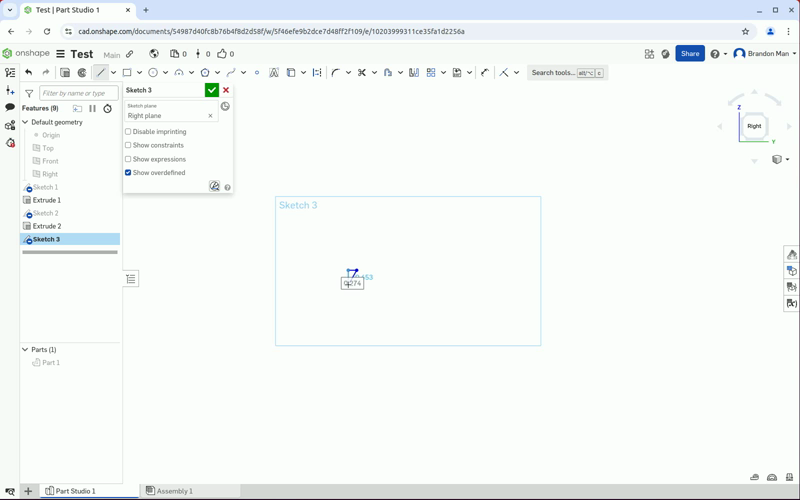
scroll(6)
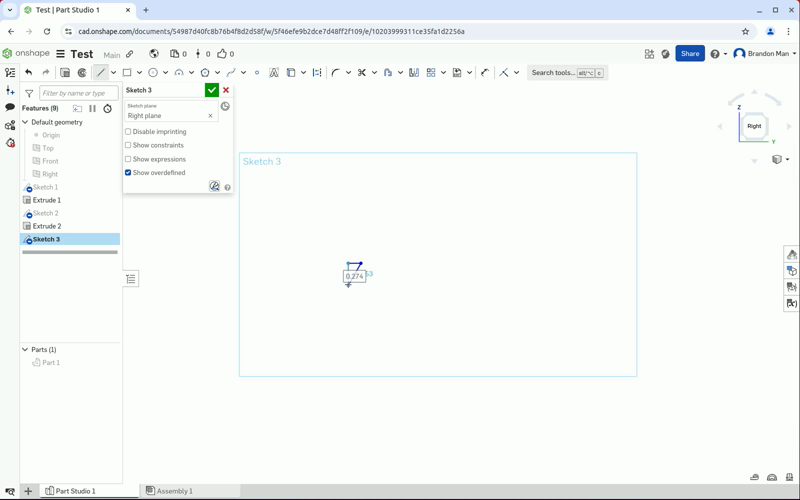
scroll(6)
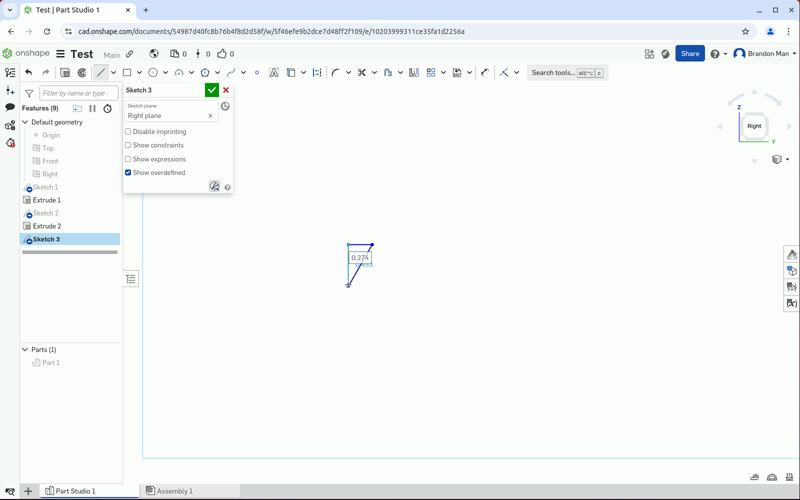
key_up(shift)
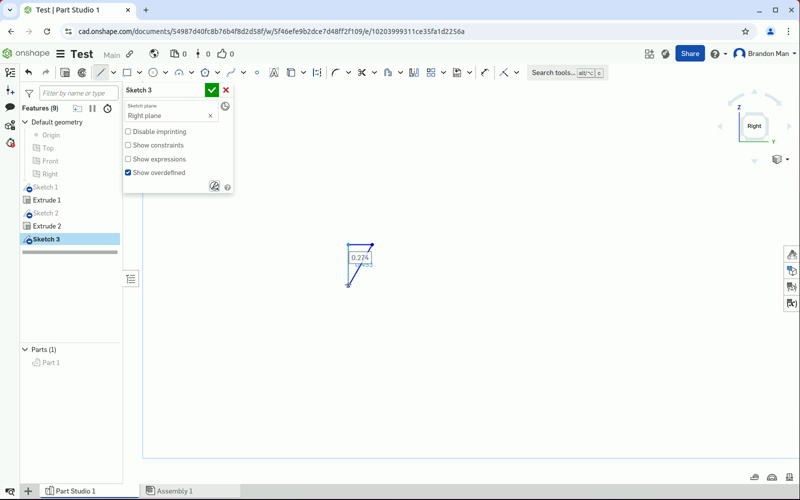
click(348, 284)
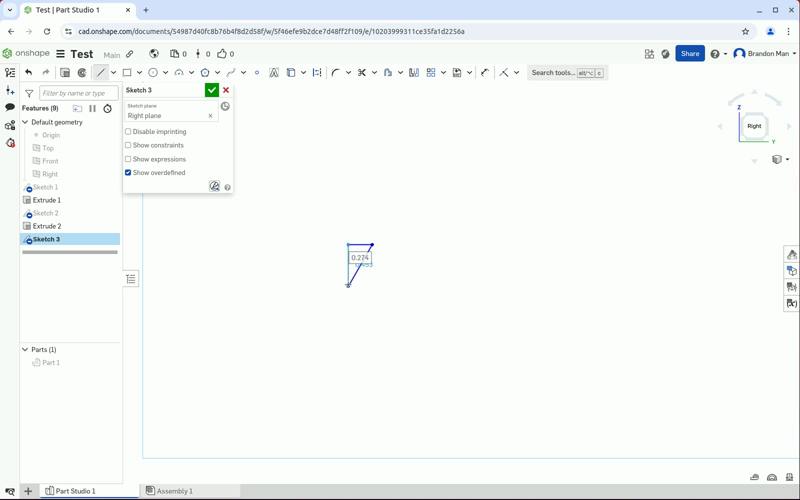
scroll(-6)
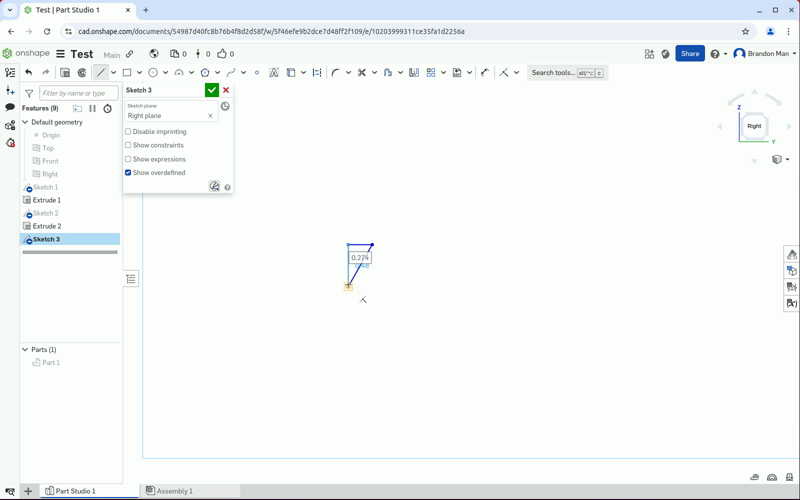
scroll(-6)
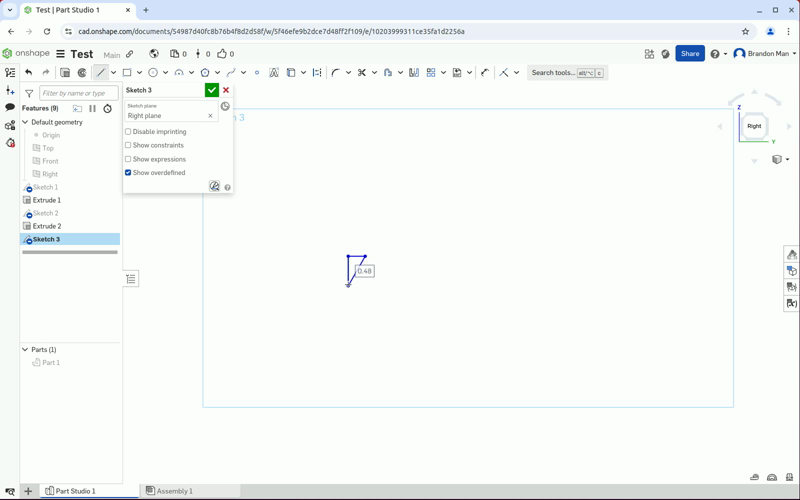
scroll(-6)
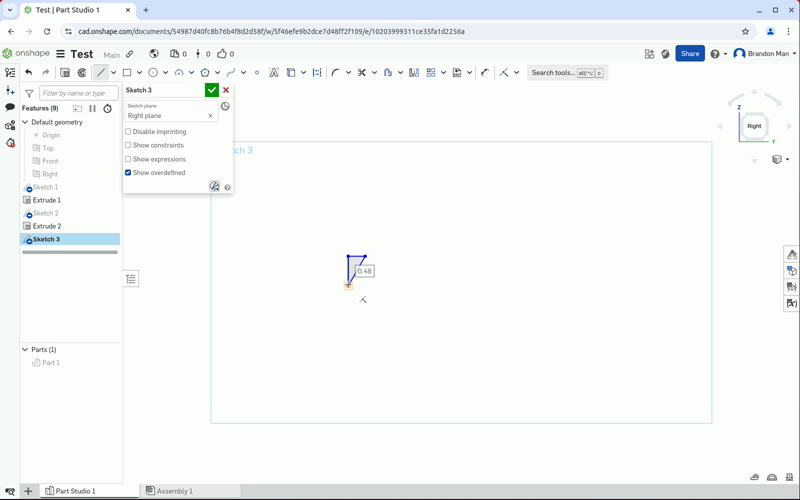
scroll(-6)
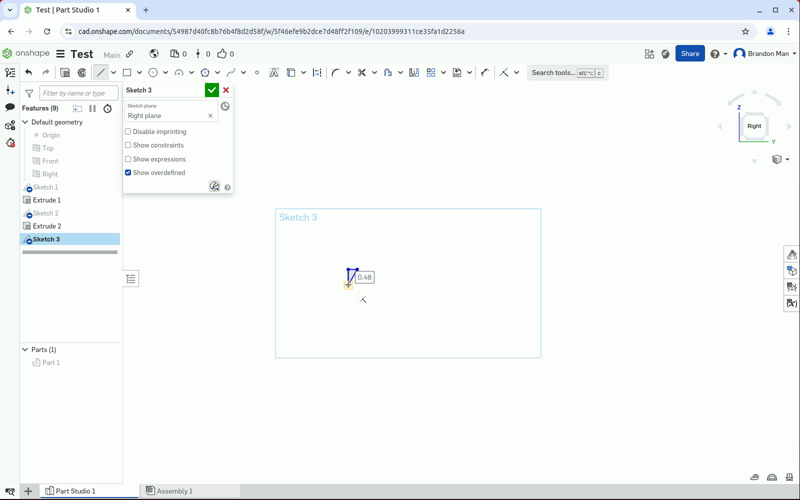
scroll(-6)
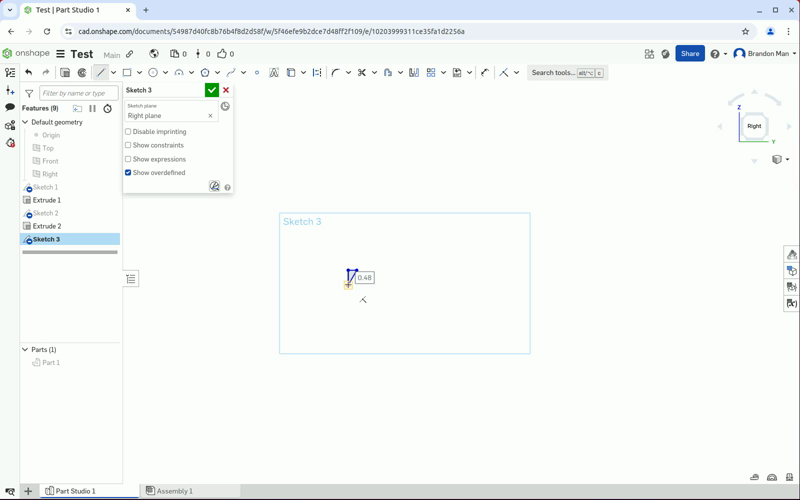
scroll(-6)
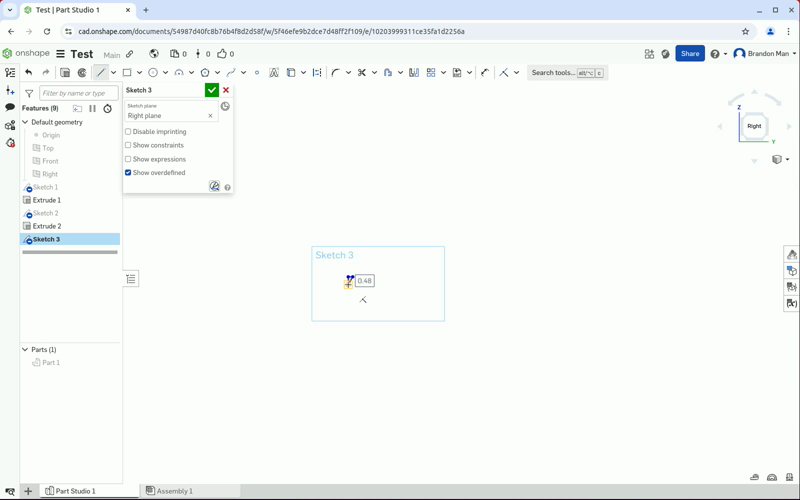
scroll(-6)
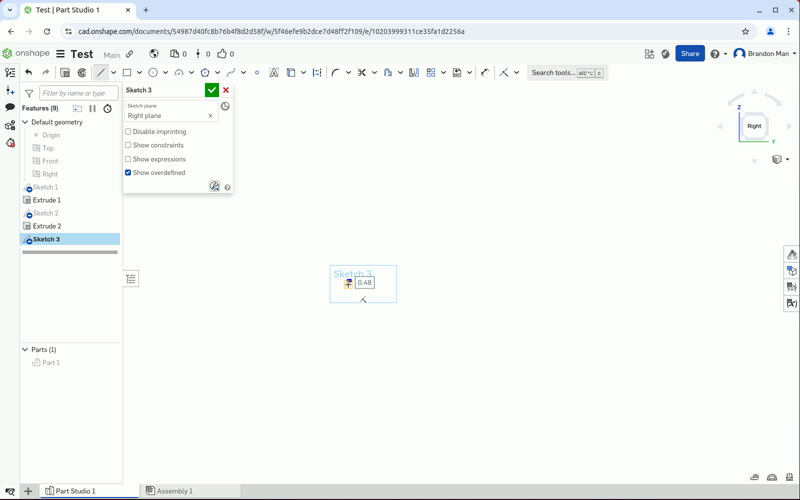
key(esc)
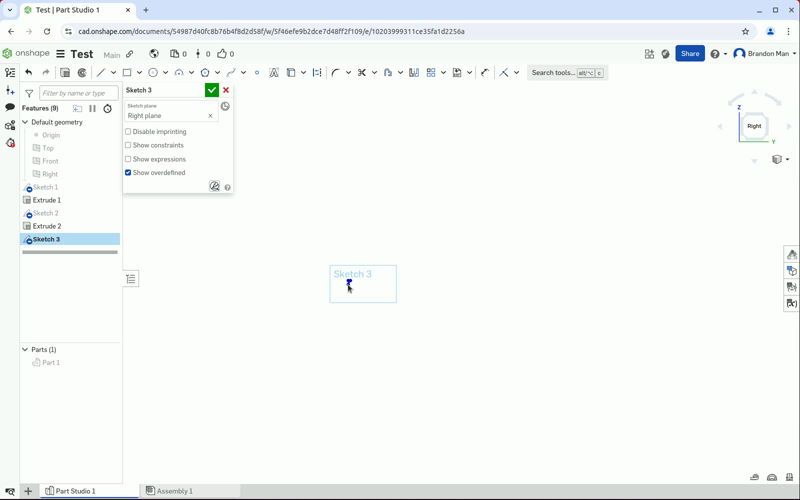
mouse_move(349, 280)
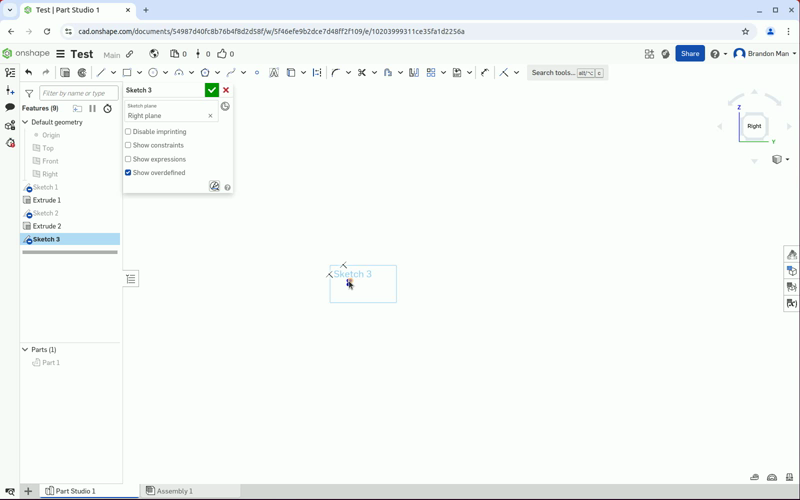
scroll(6)
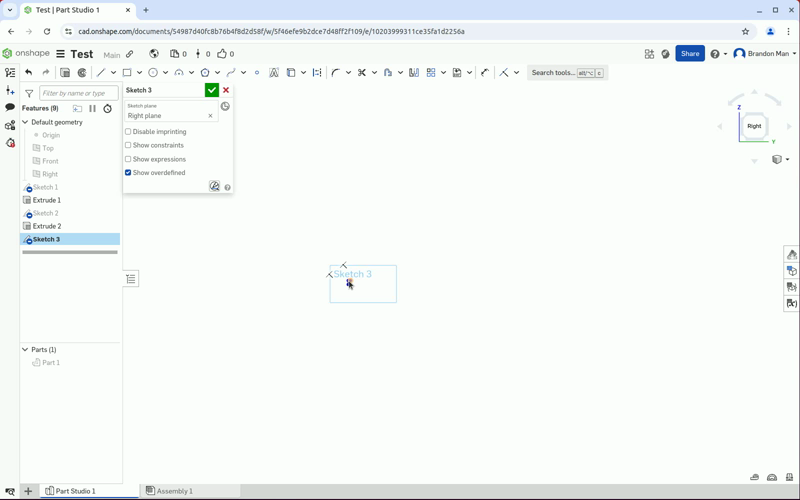
scroll(6)
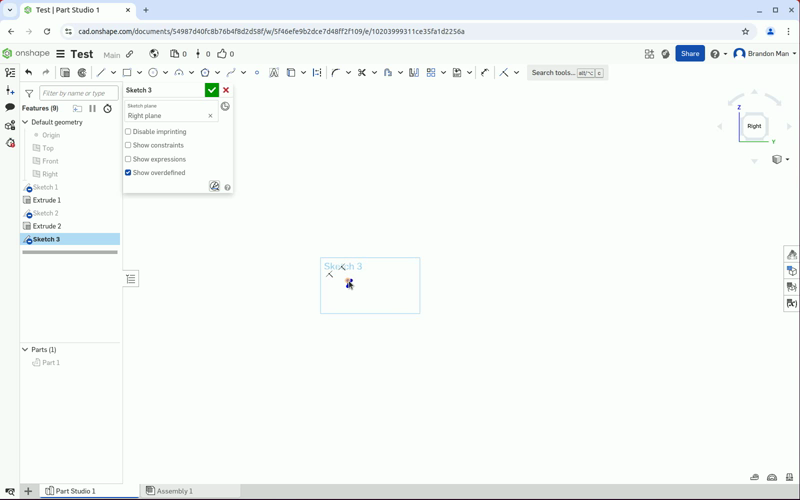
scroll(6)
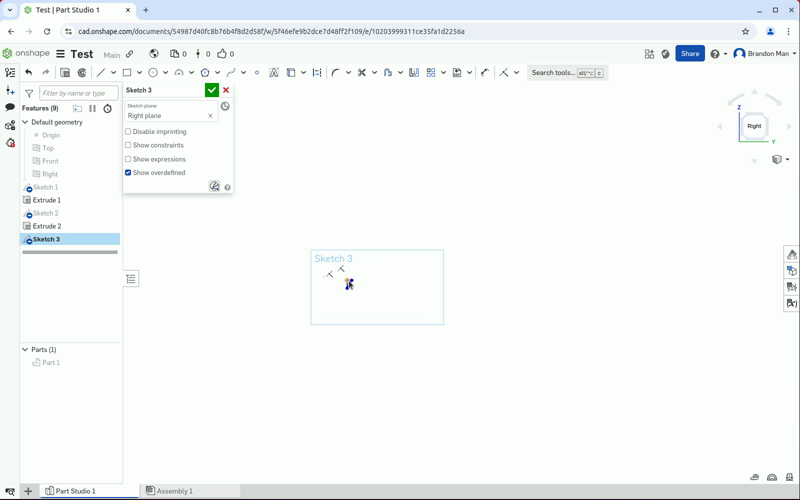
scroll(6)
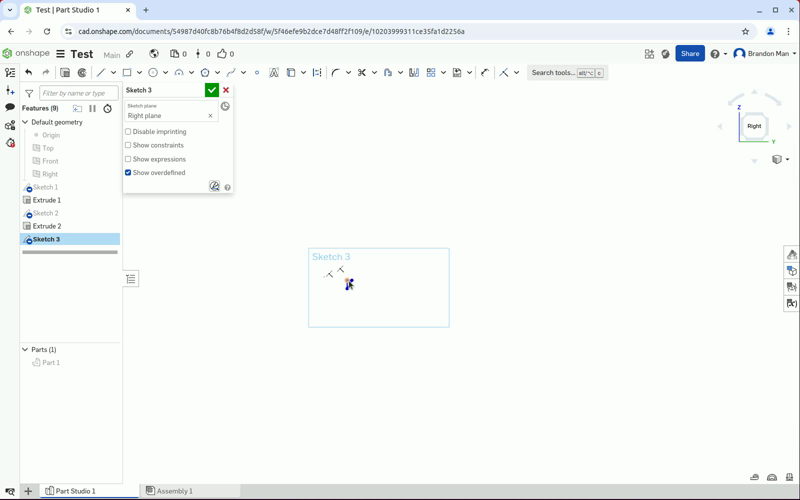
scroll(6)
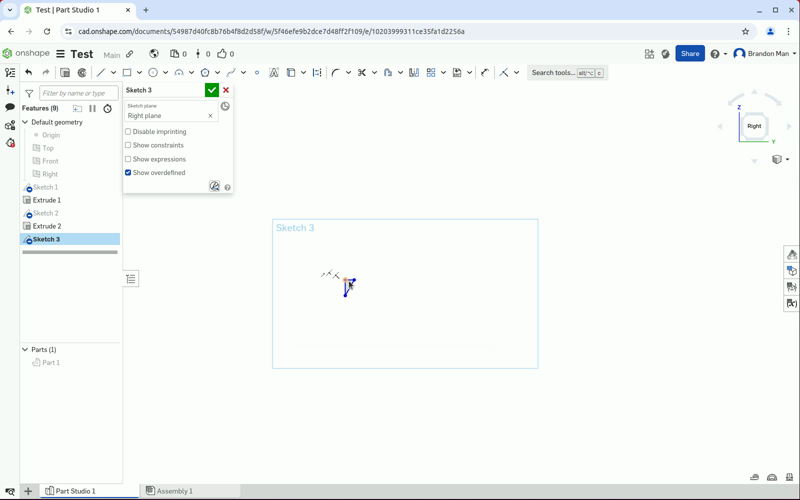
scroll(6)
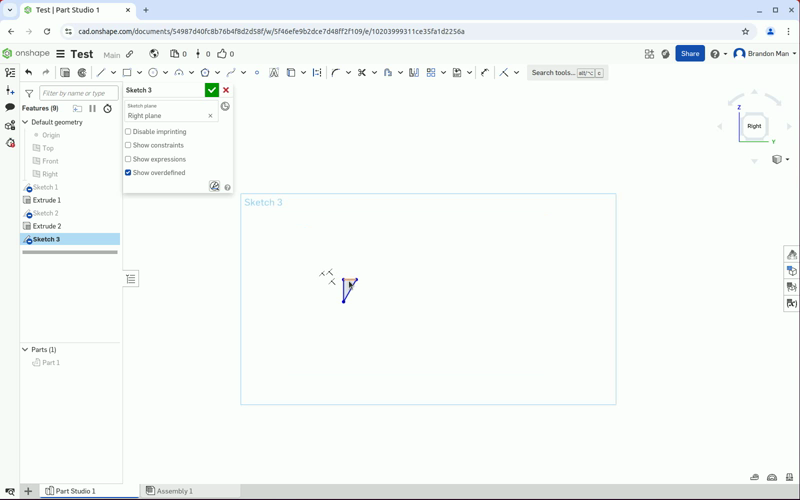
scroll(6)
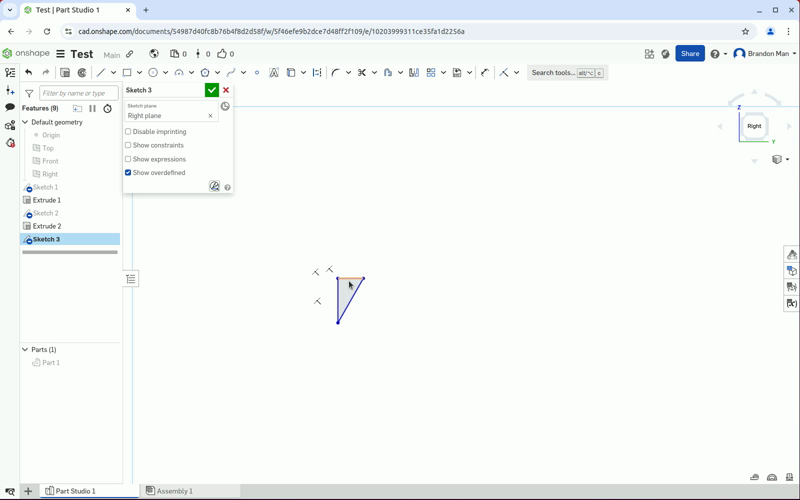
click(349, 280)
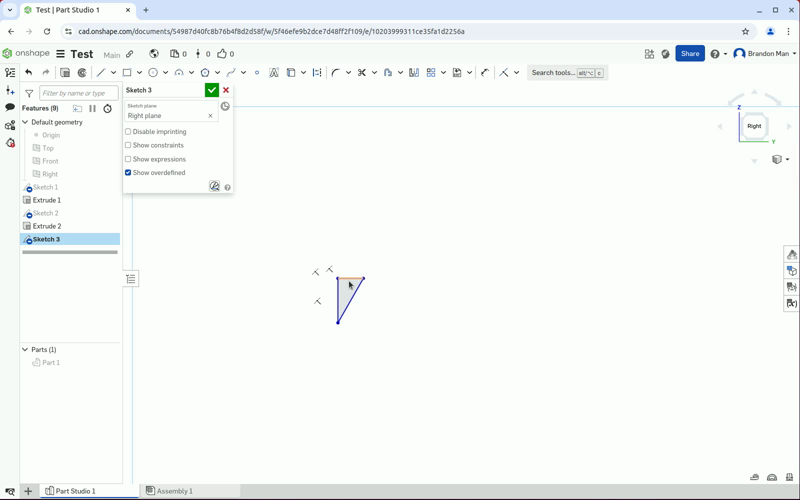
scroll(-6)
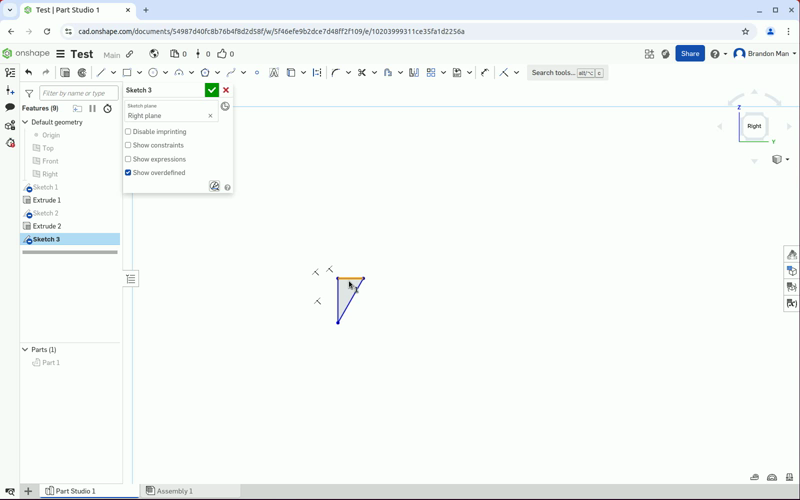
scroll(-6)
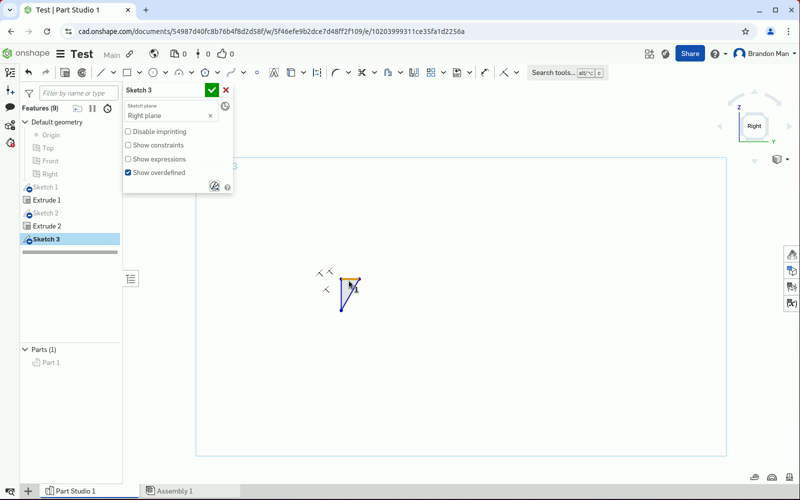
scroll(-6)
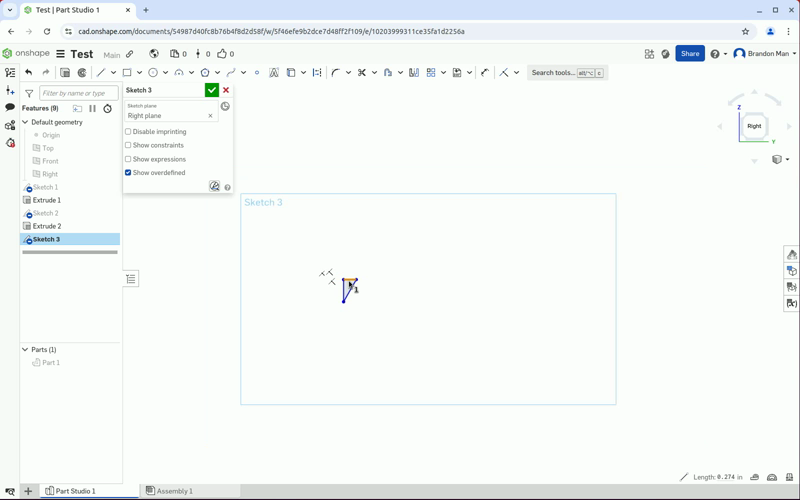
scroll(-6)
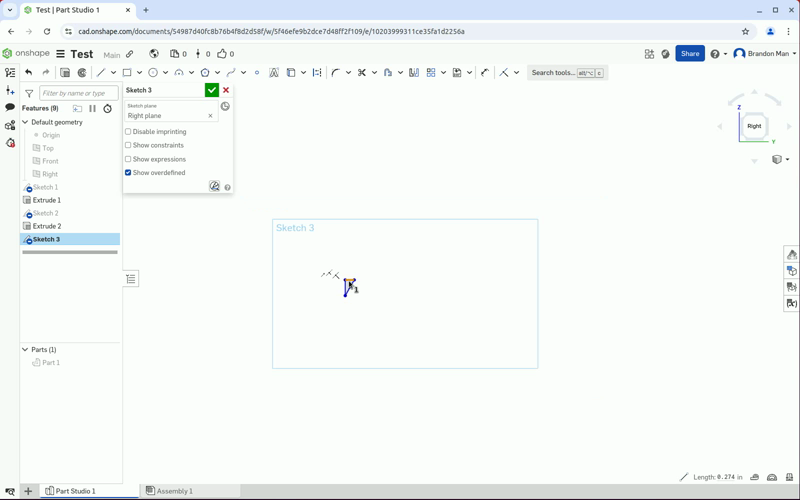
scroll(-6)
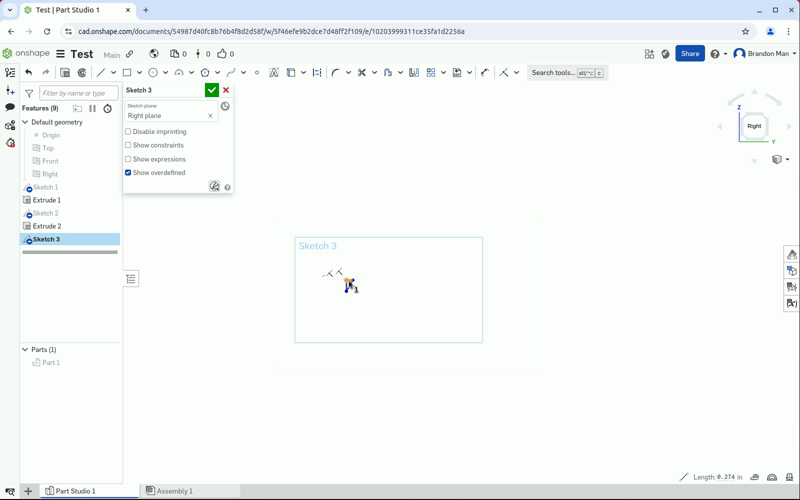
scroll(-6)
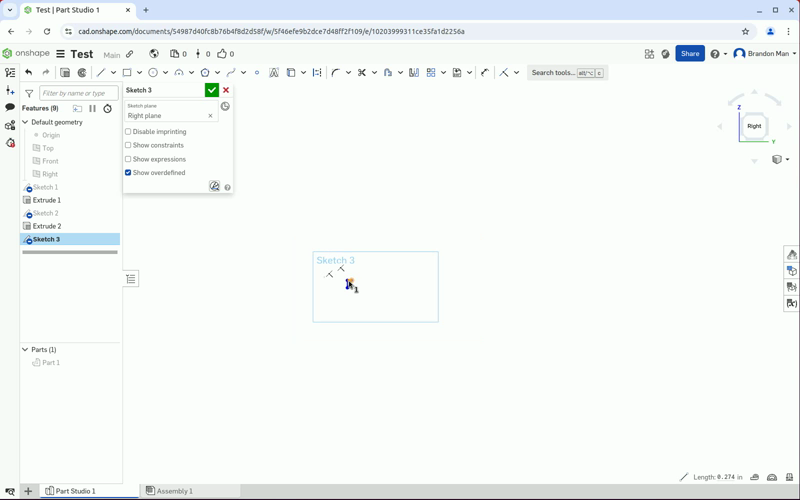
scroll(-6)
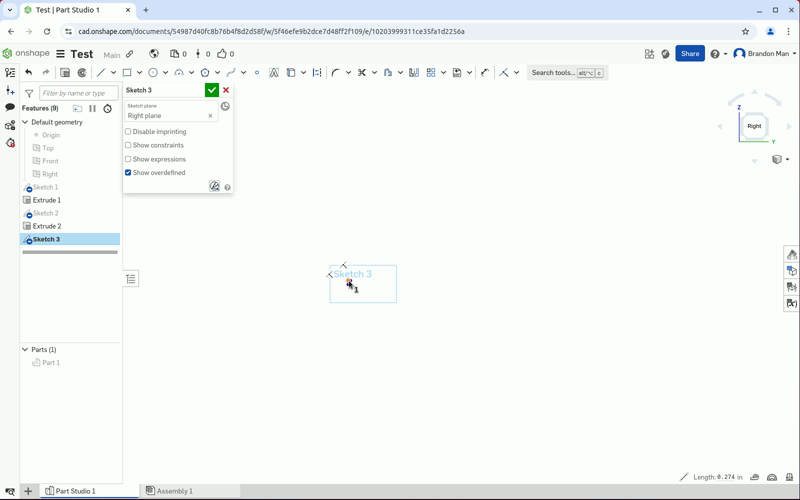
mouse_move(73, 352)
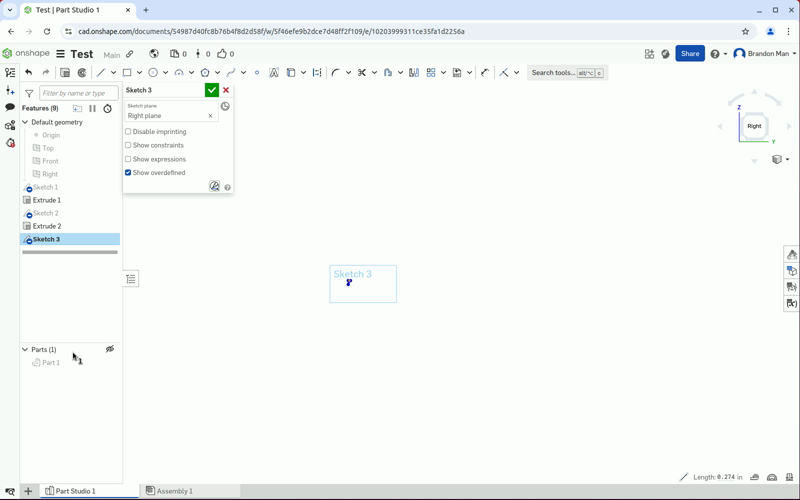
key(shift+y)
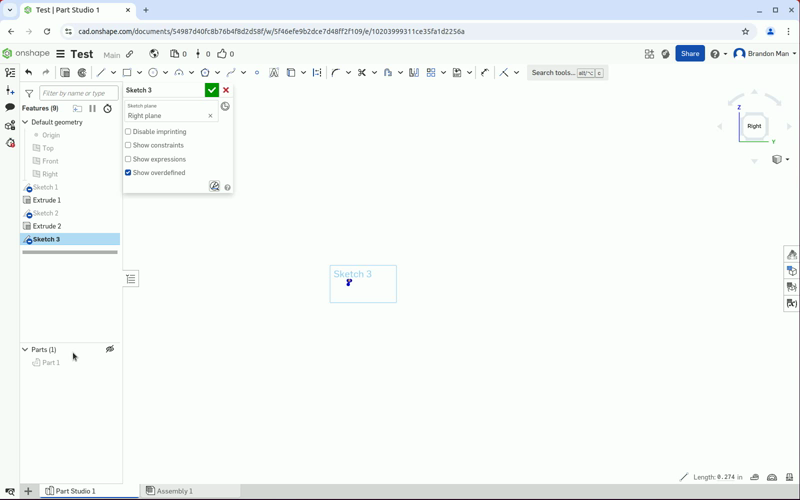
key(shift+e)
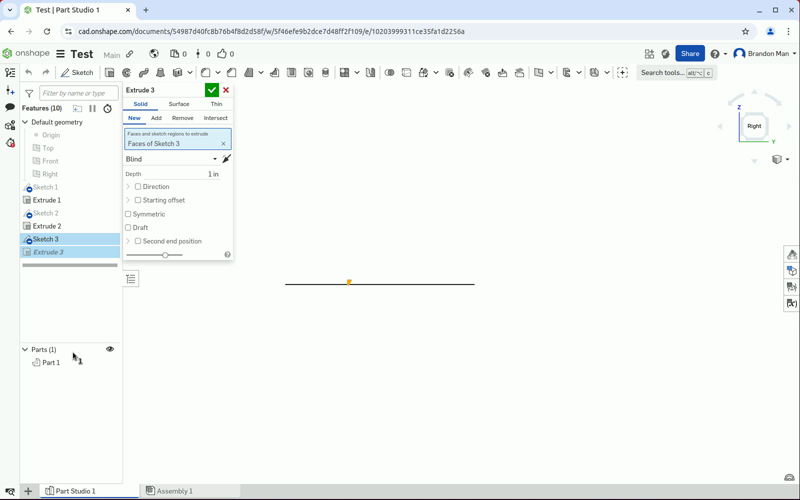
mouse_move(143, 106)
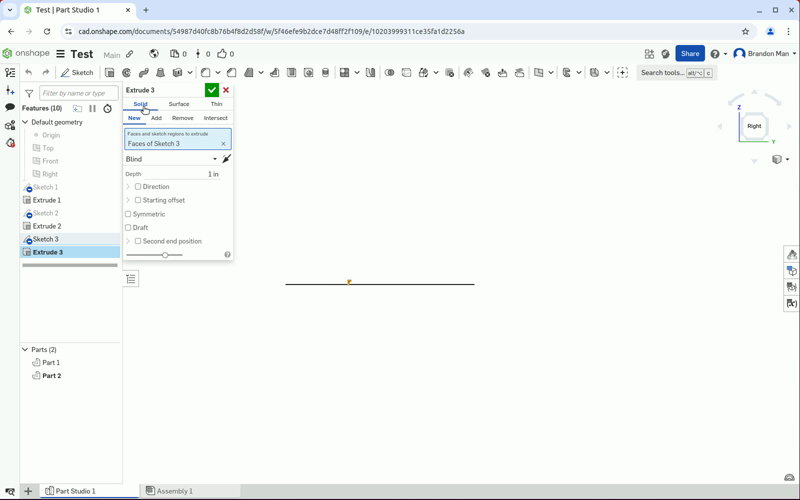
click(143, 106)
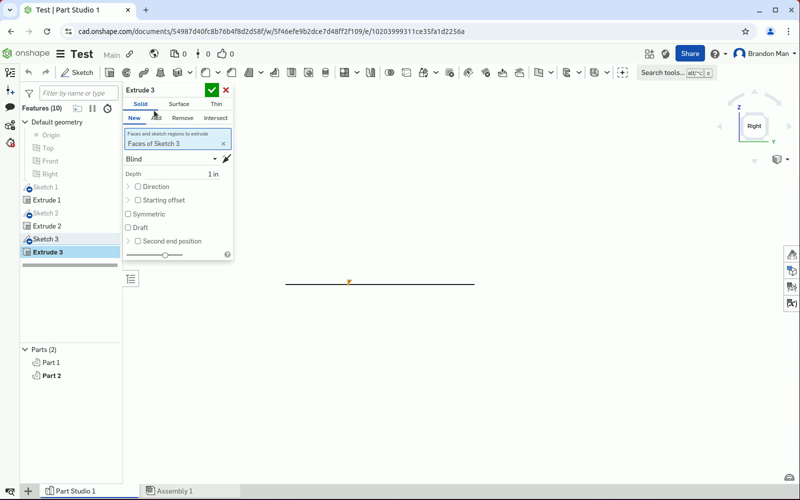
mouse_move(186, 120)
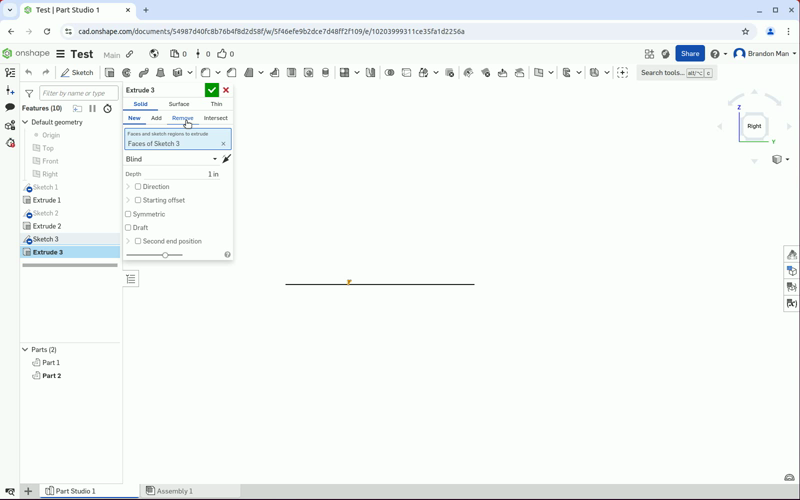
click(186, 120)
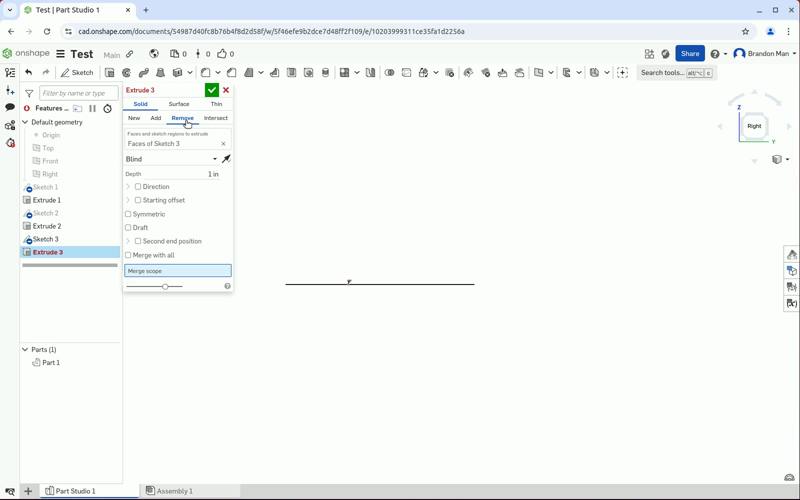
key(tab, 4)
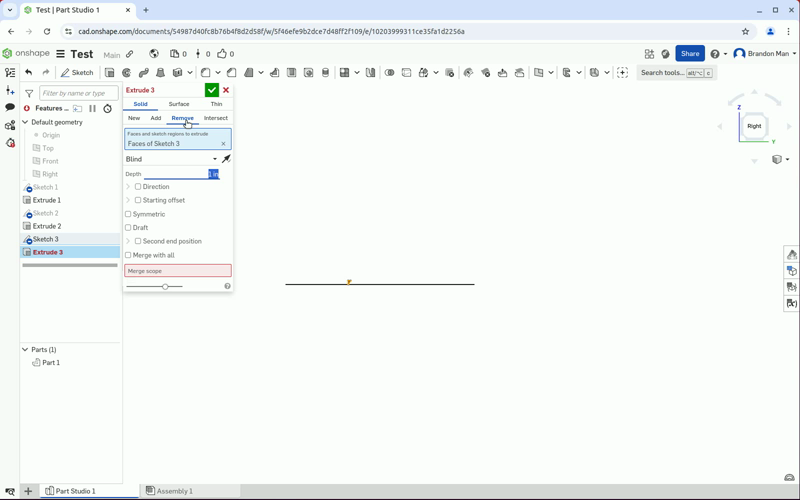
text(-0.962)
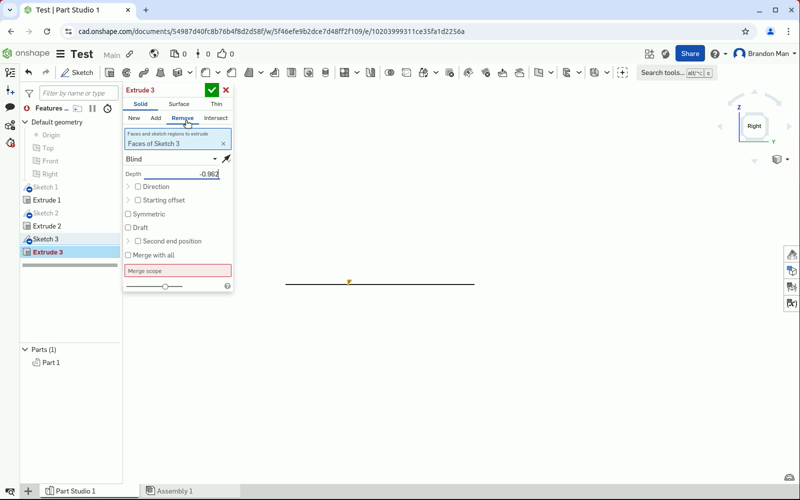
key(tab, 3)
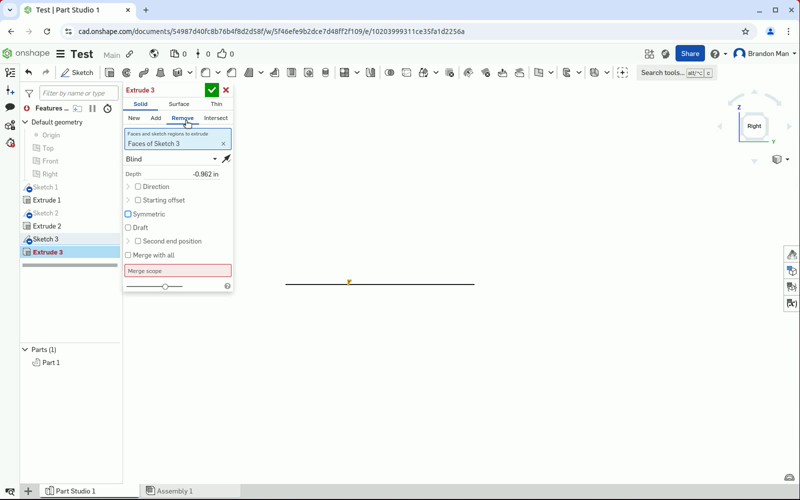
key(space)
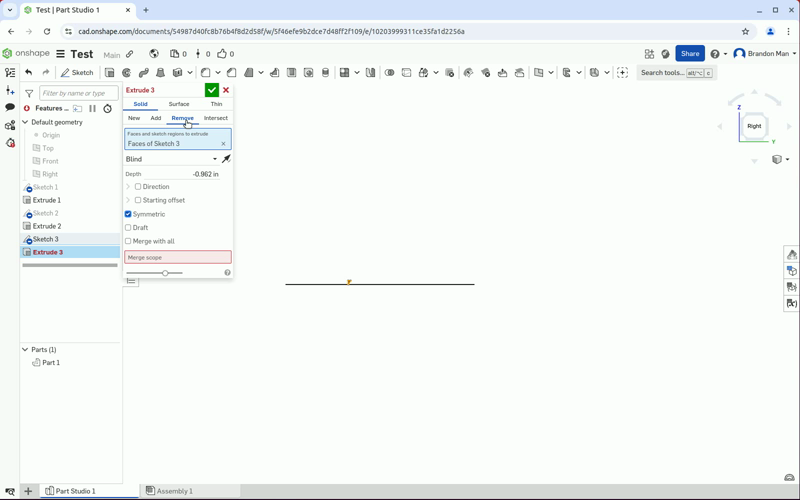
key(tab, 2)
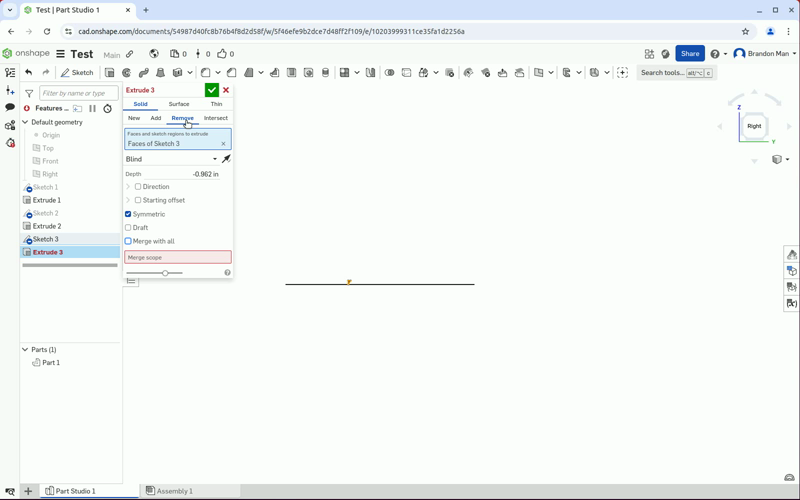
key(space)
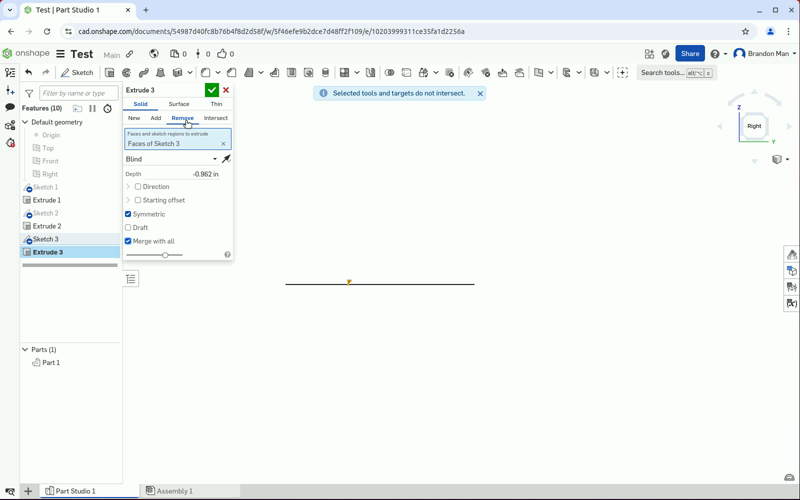
key(enter)
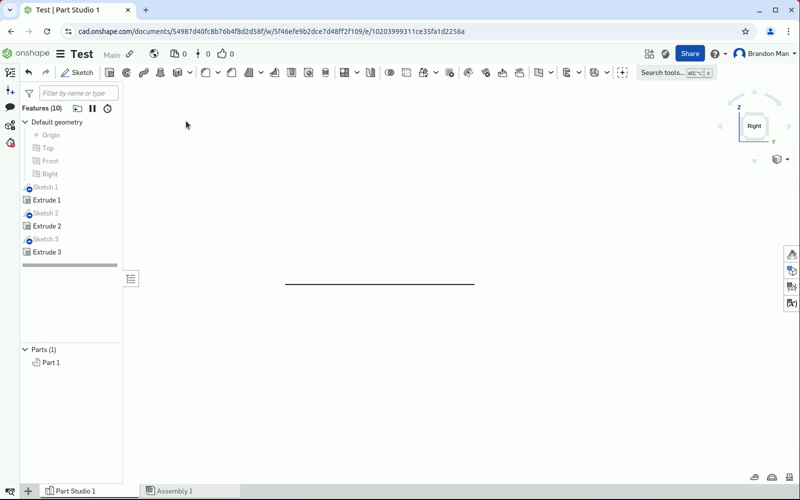
key(shift+h)
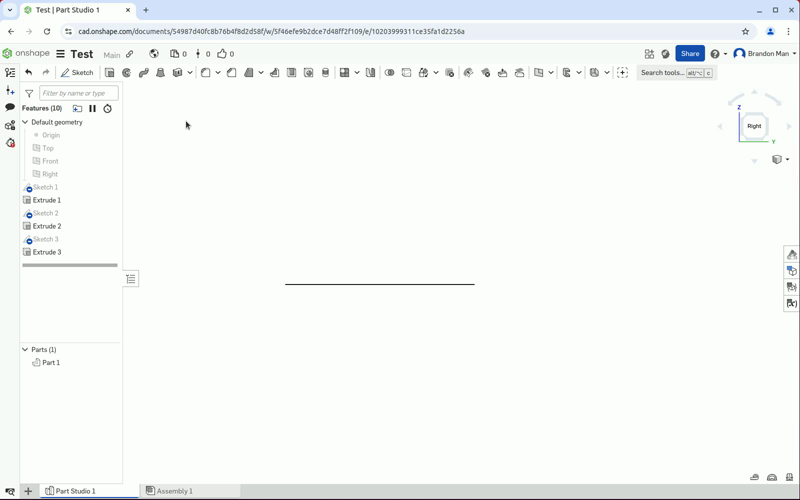
key(shift+h)
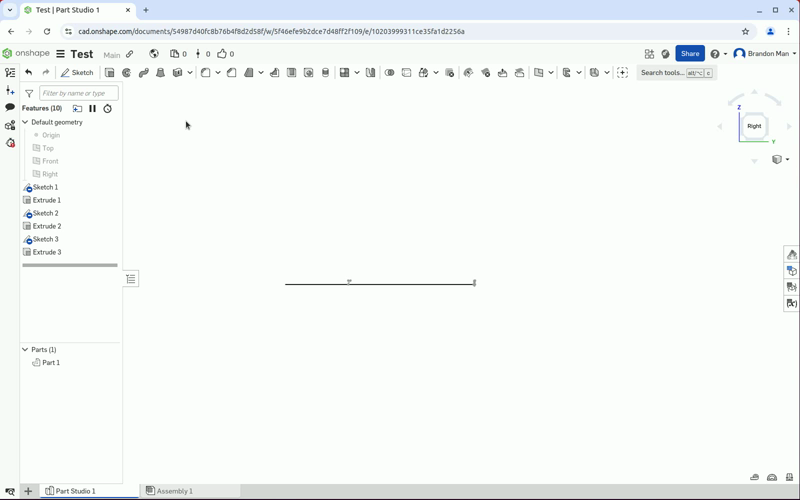
key(shift+7)
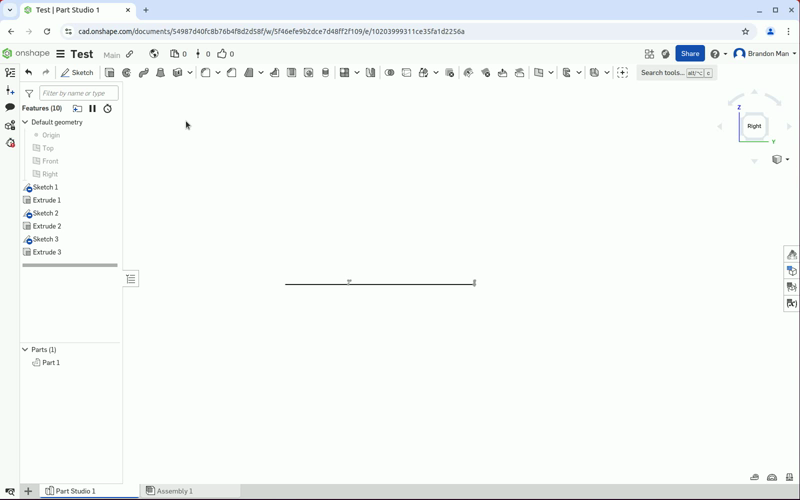
key(right, 2)
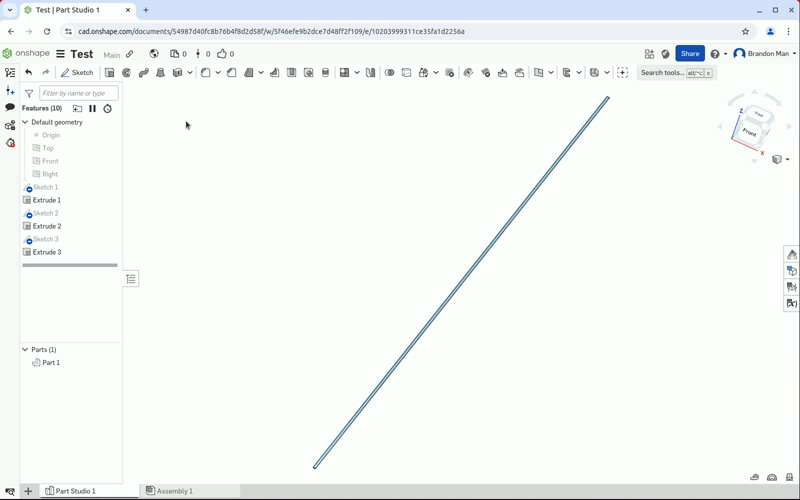
key(down, 2)
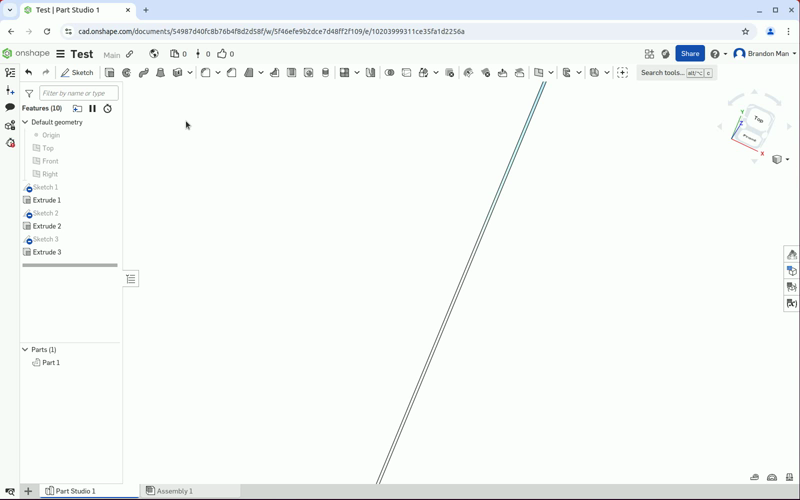
key(up, 2)
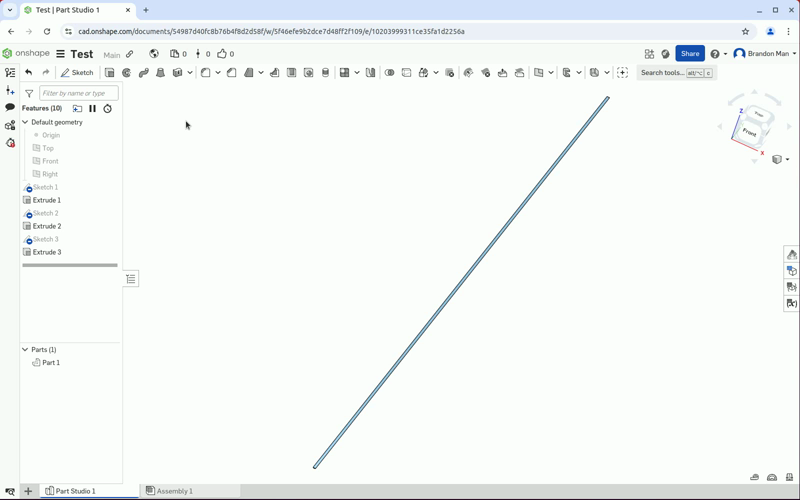
key(left, 2)
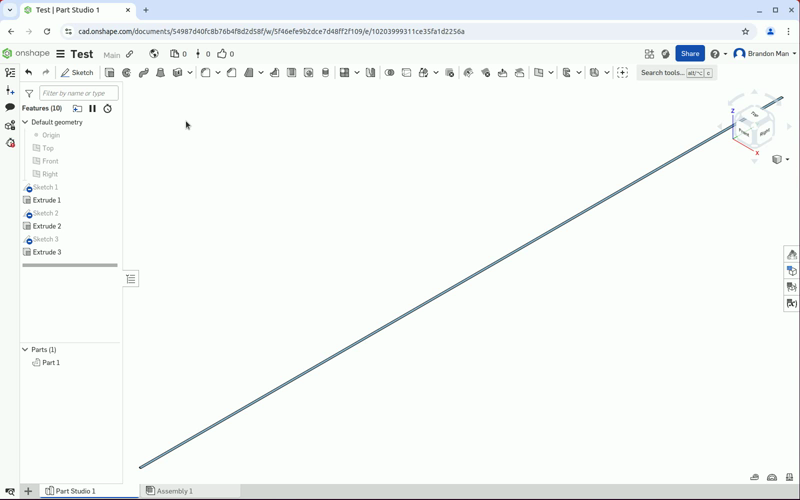
mouse_move(73, 189)
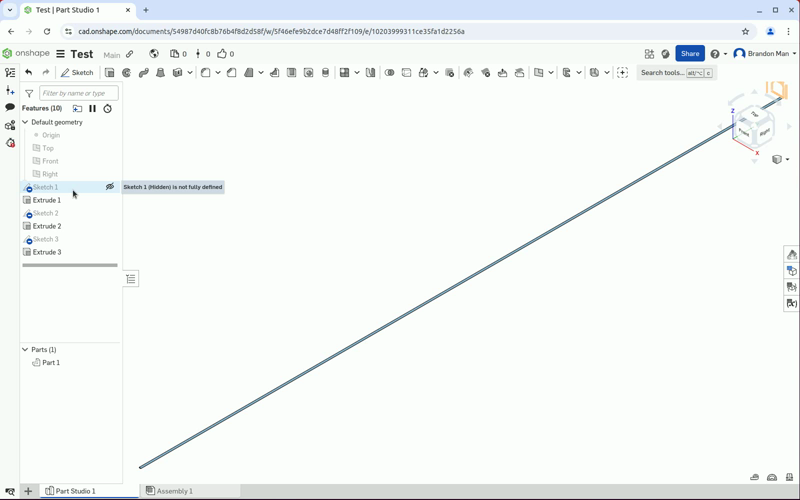
click(73, 189)